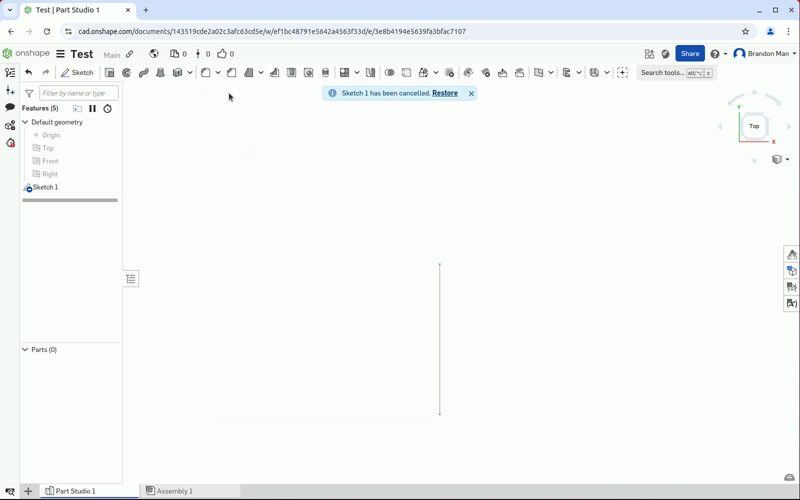
key(shift+h)
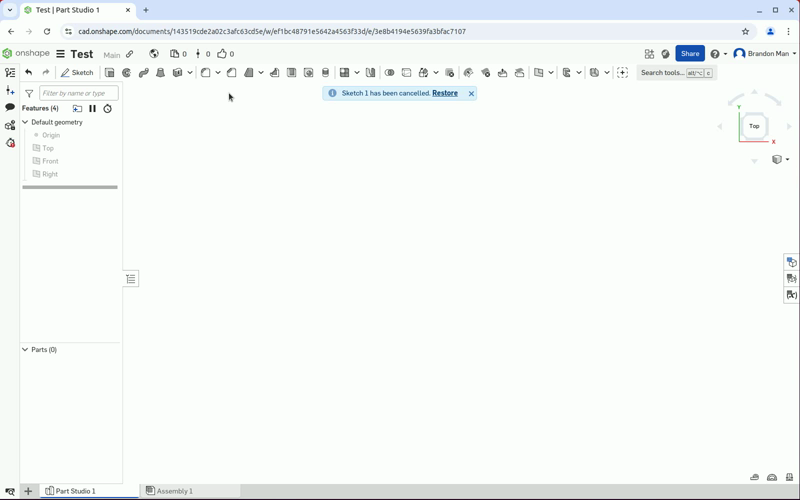
mouse_move(73, 352)
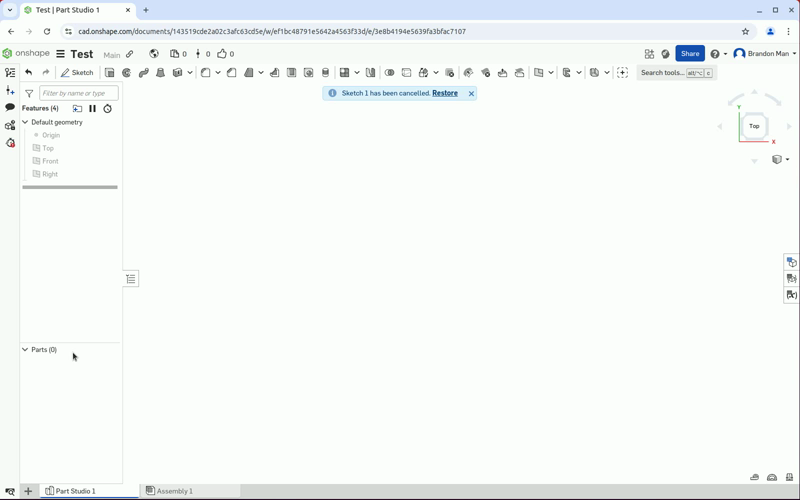
key(y)
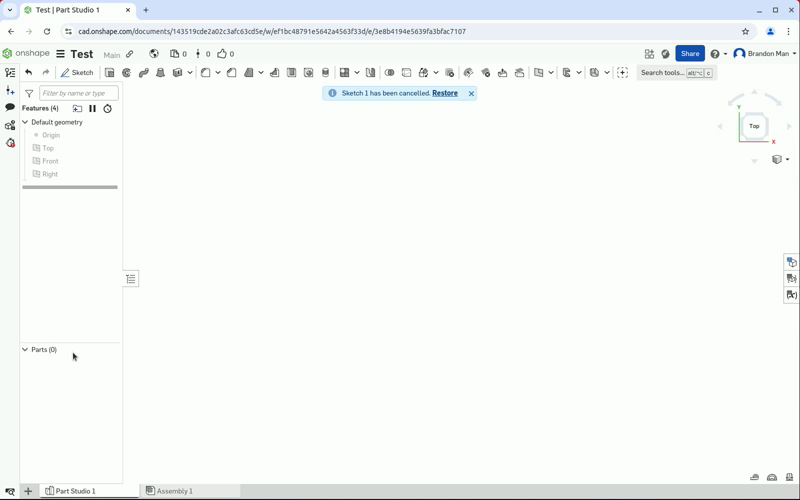
key(shift+p)
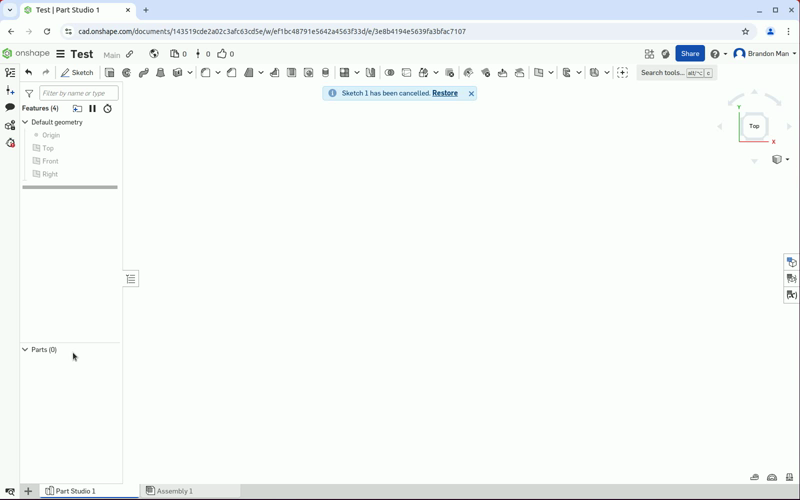
key(space)
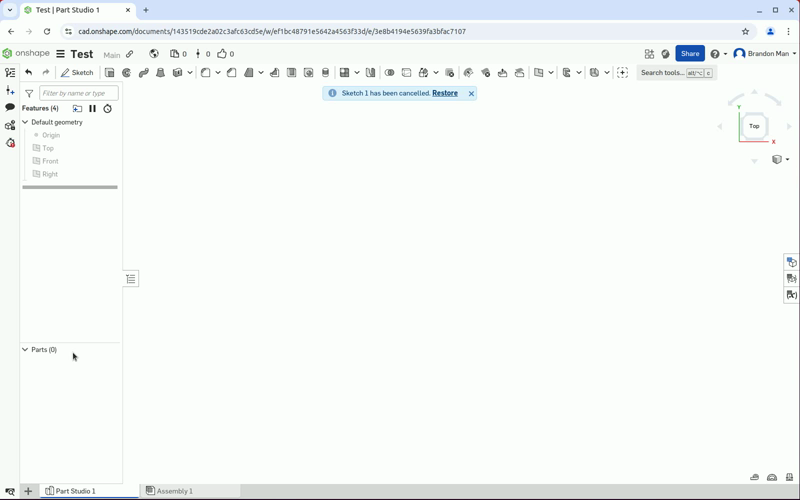
key_down(shift)
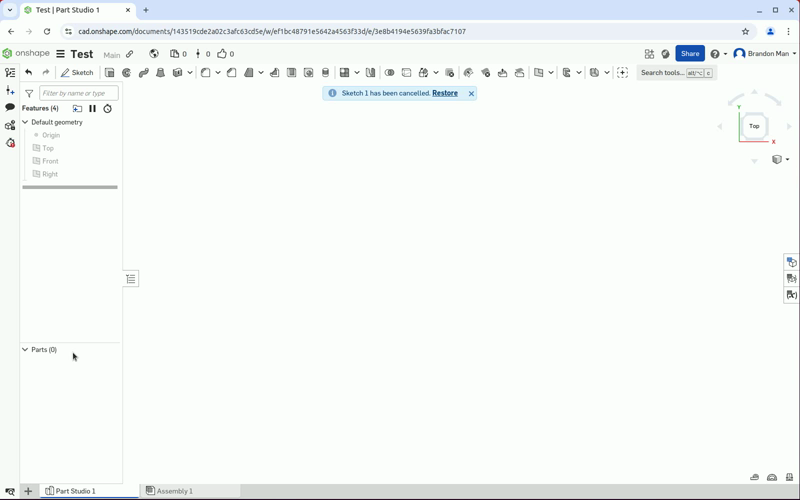
key(up)
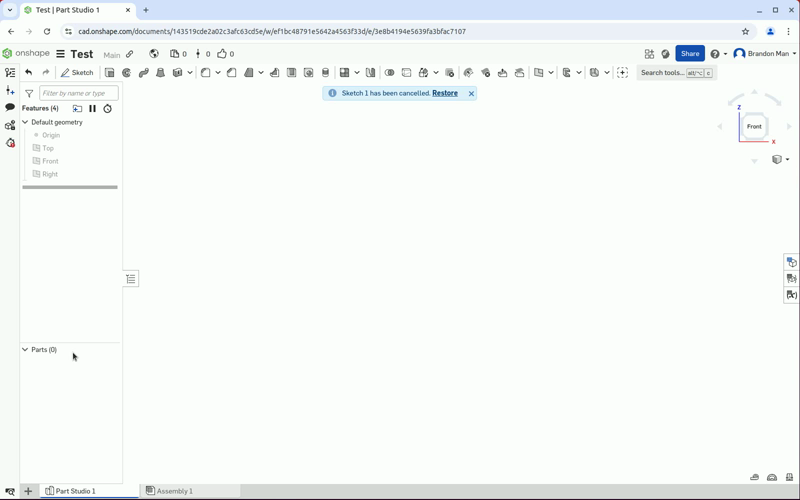
key_up(shift)
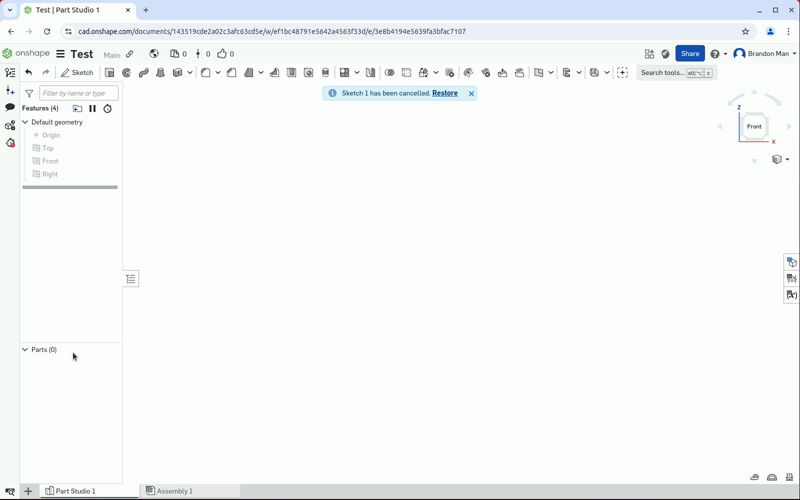
mouse_move(73, 352)
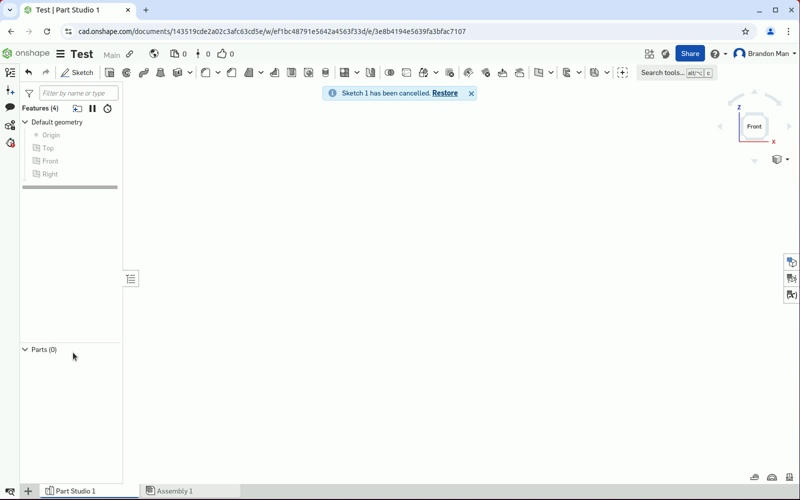
key(shift+y)
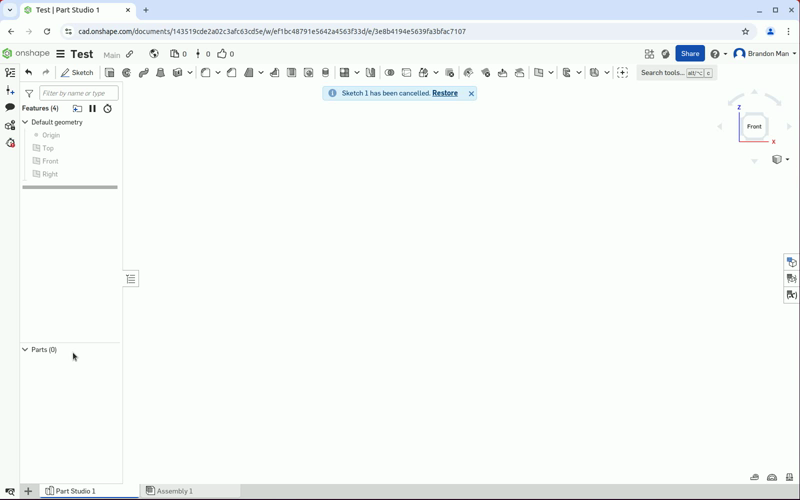
key(shift+s)
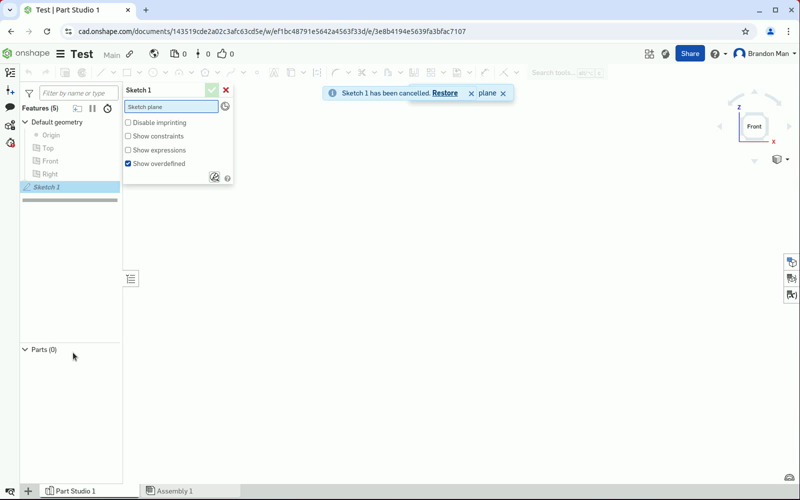
mouse_move(73, 163)
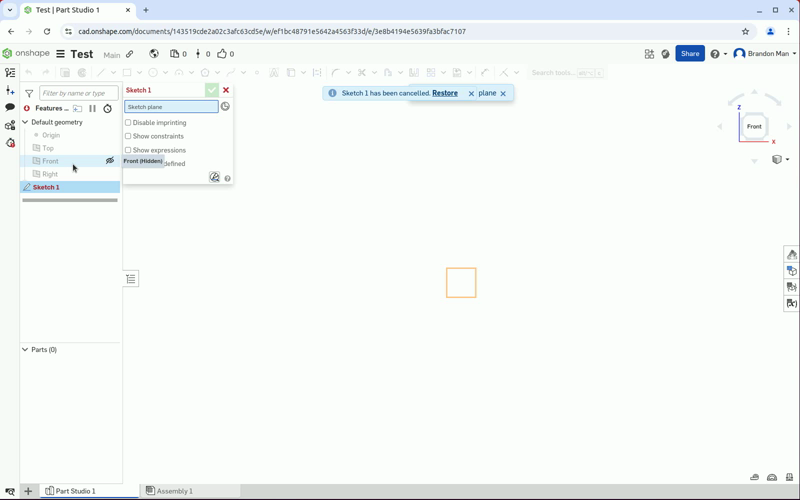
click(73, 163)
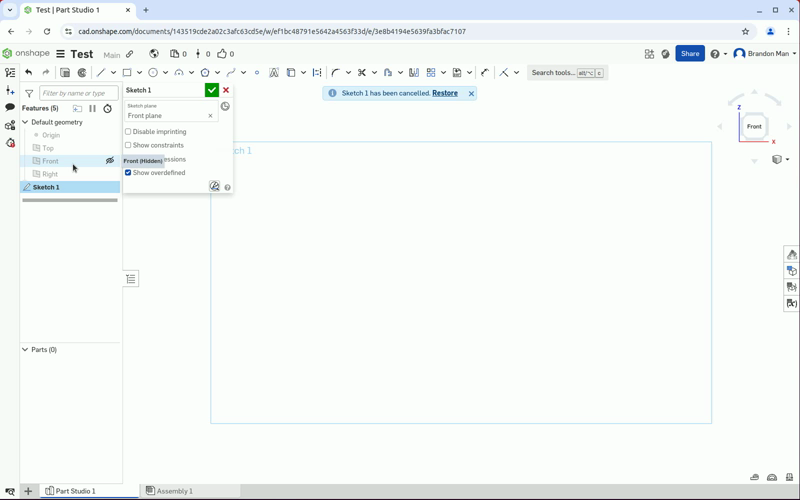
mouse_move(73, 352)
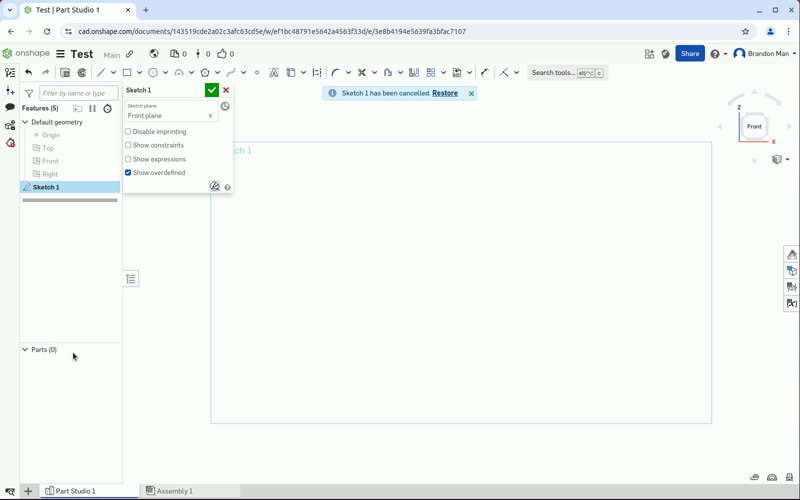
key(y)
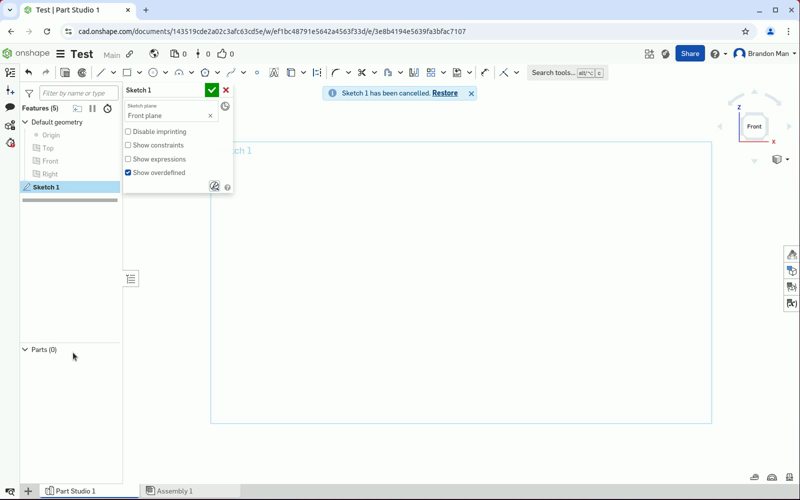
key(l)
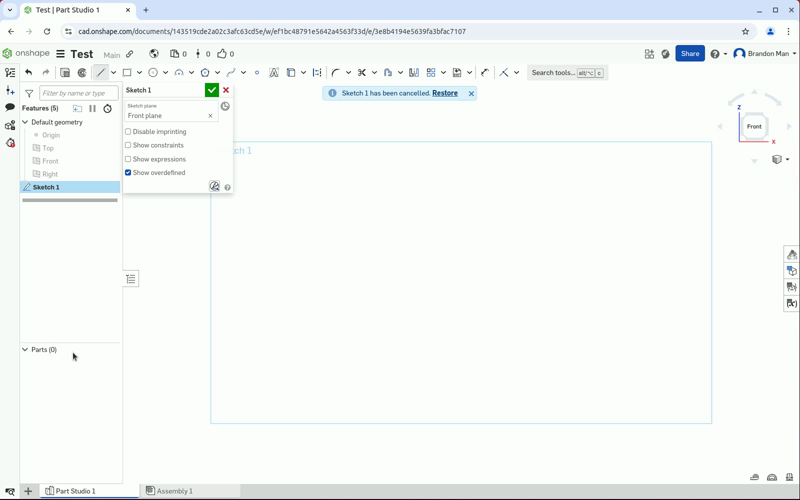
key_down(shift)
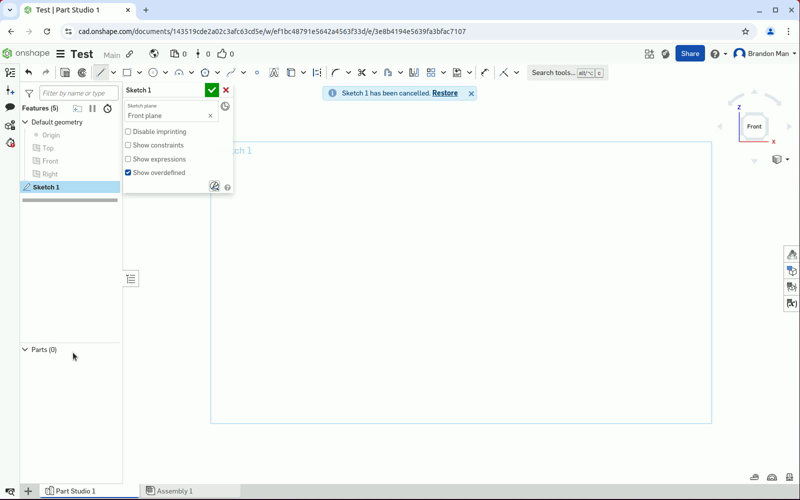
mouse_move(499, 226)
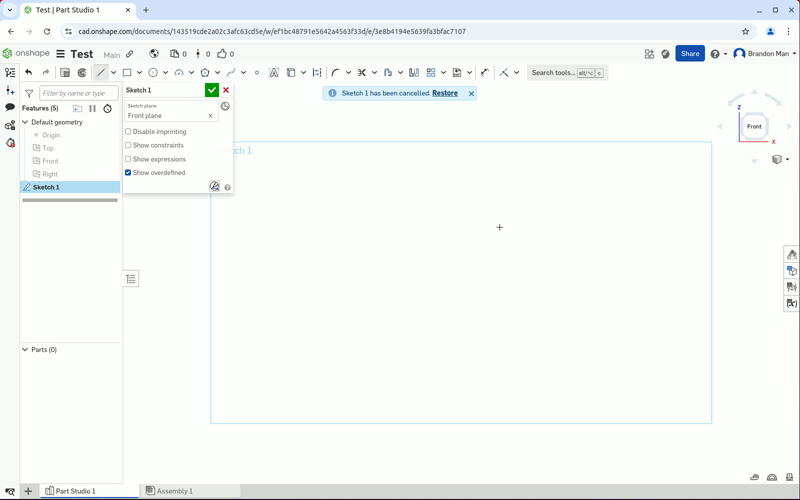
click(499, 226)
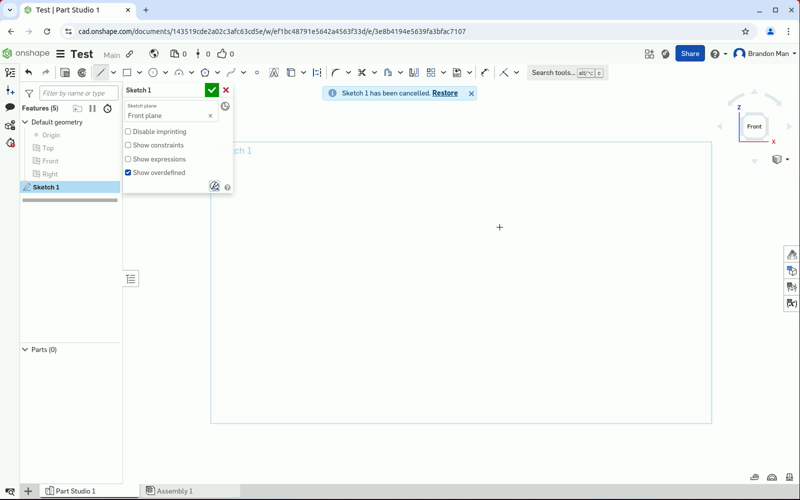
key_up(shift)
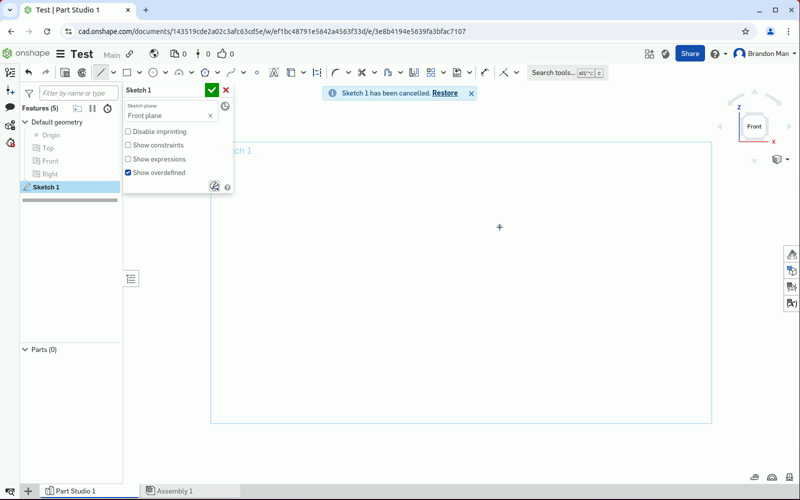
key_down(shift)
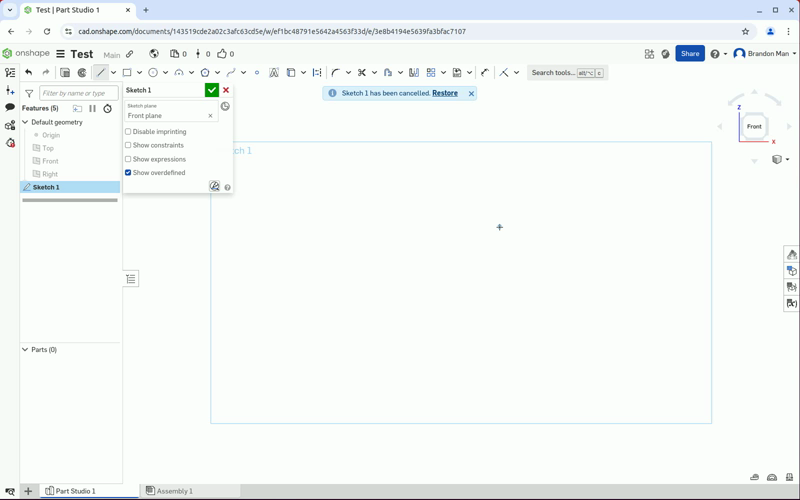
mouse_move(567, 226)
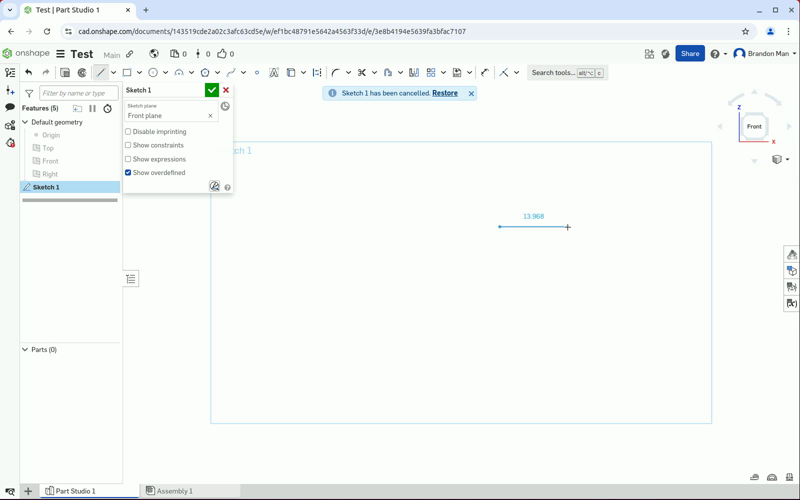
click(567, 226)
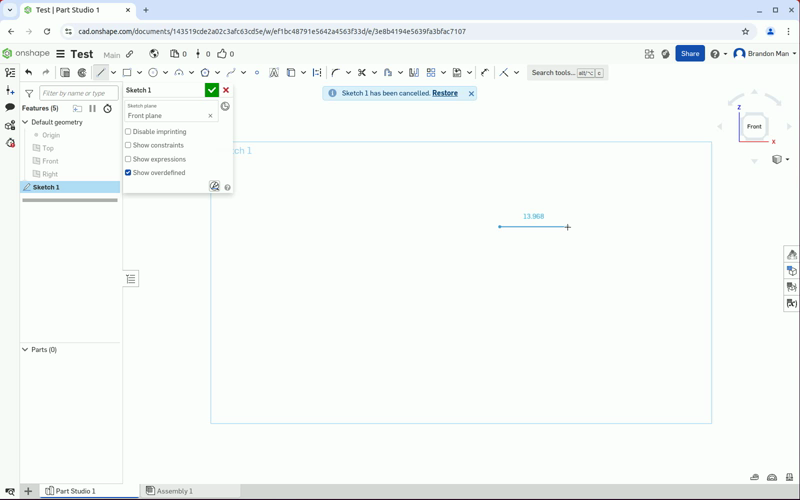
key_up(shift)
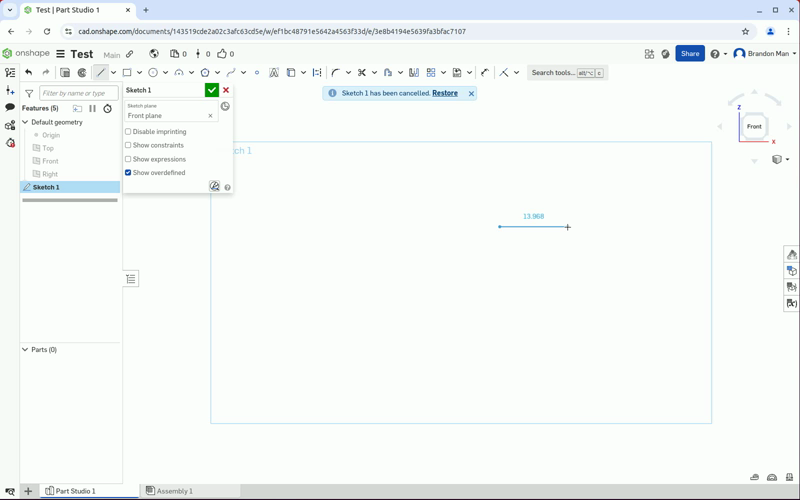
key_down(shift)
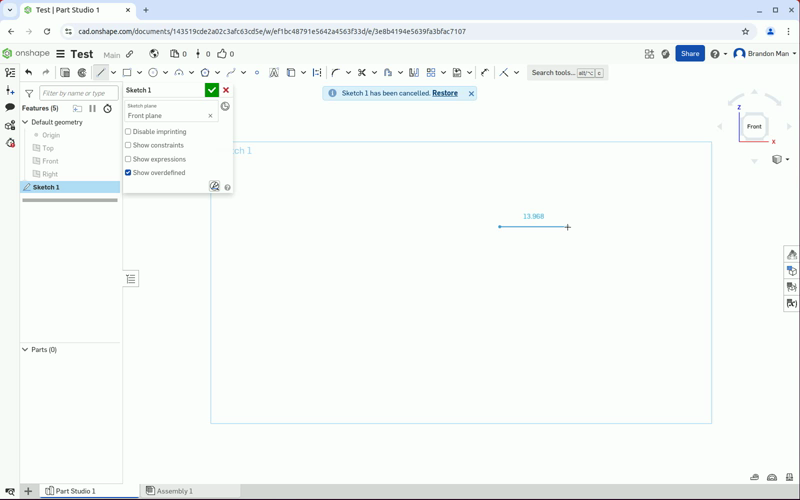
mouse_move(589, 226)
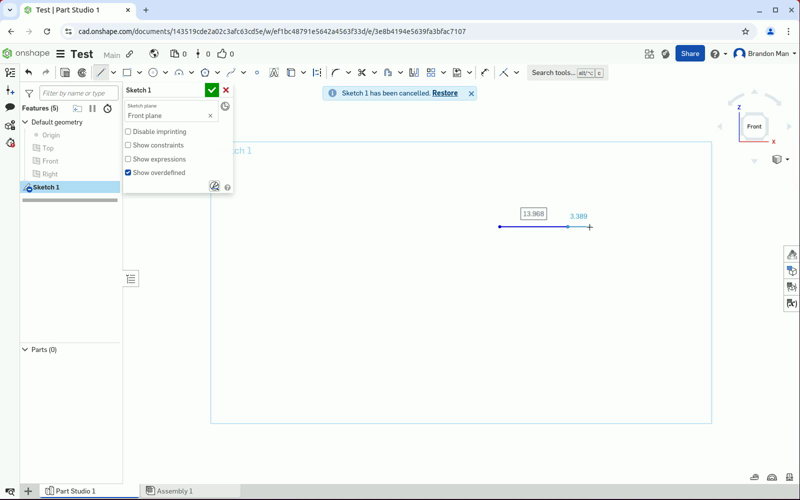
mouse_move(567, 283)
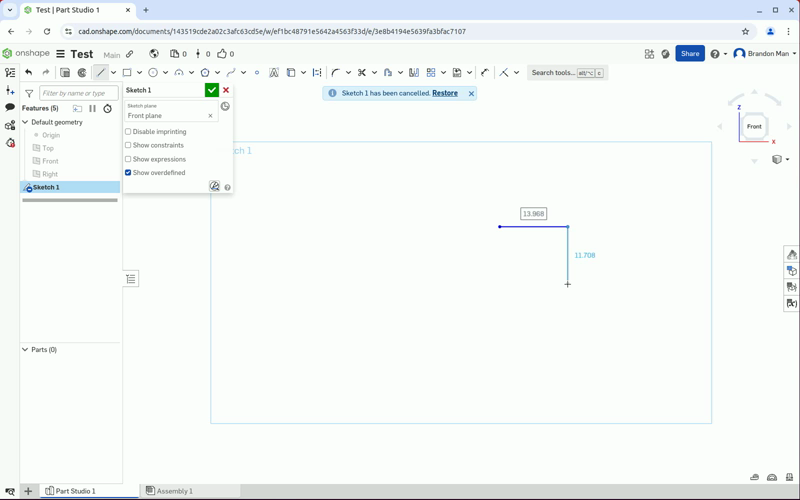
click(567, 283)
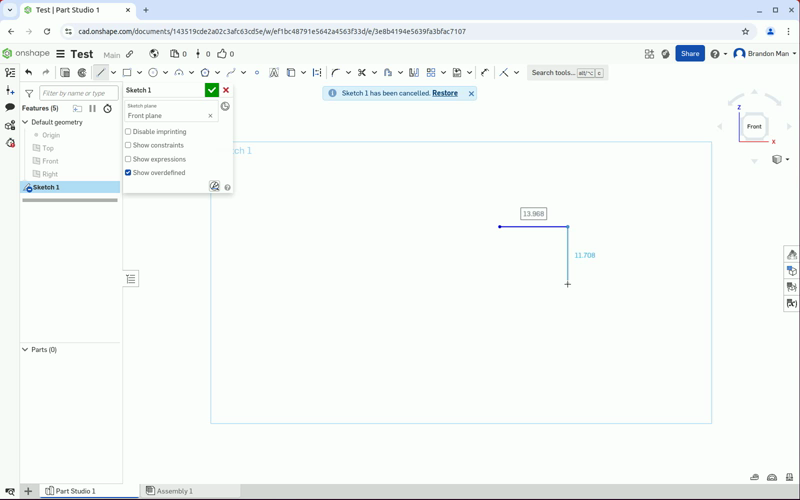
key_up(shift)
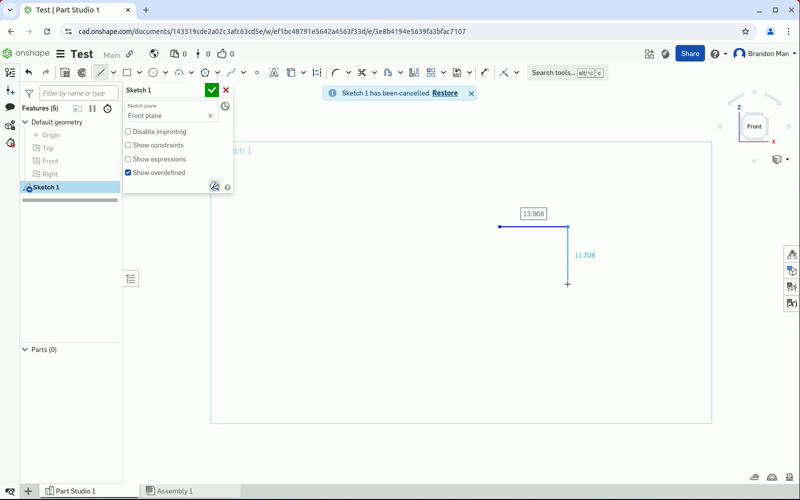
key_down(shift)
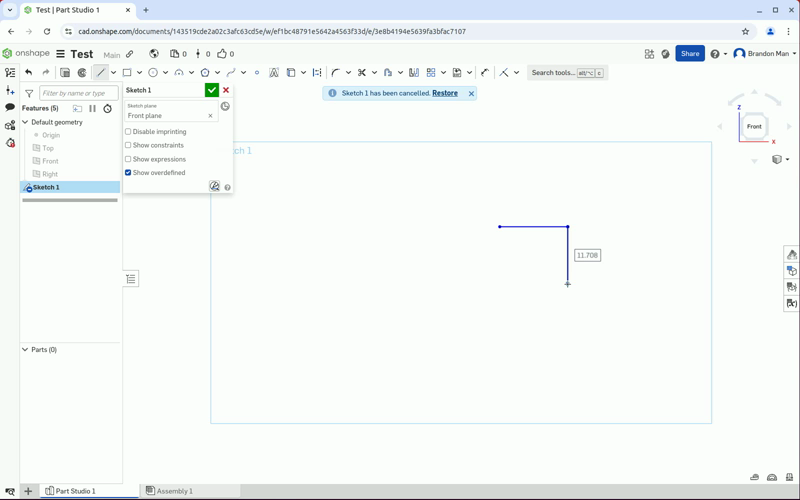
mouse_move(589, 283)
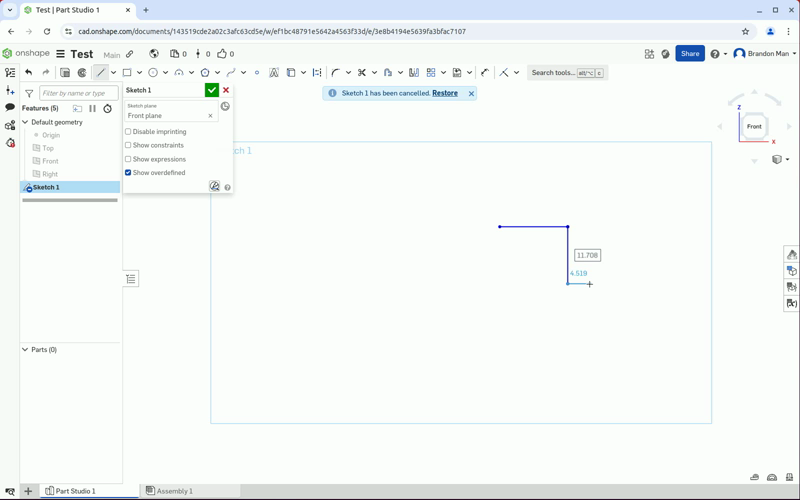
mouse_move(573, 283)
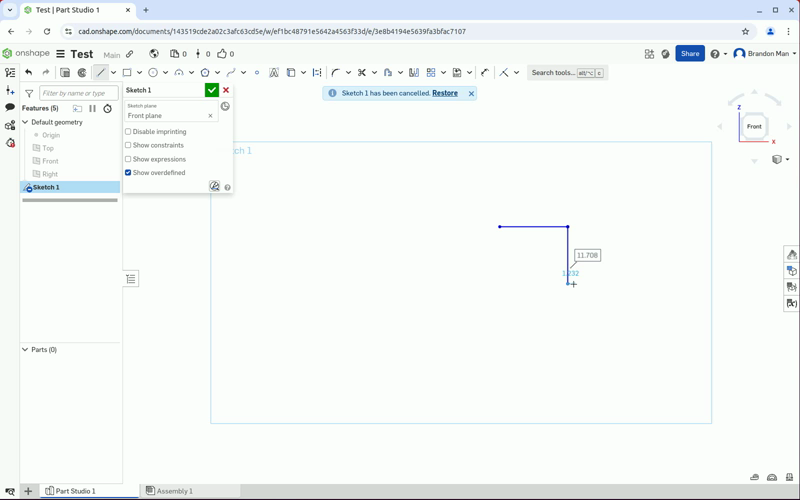
scroll(6)
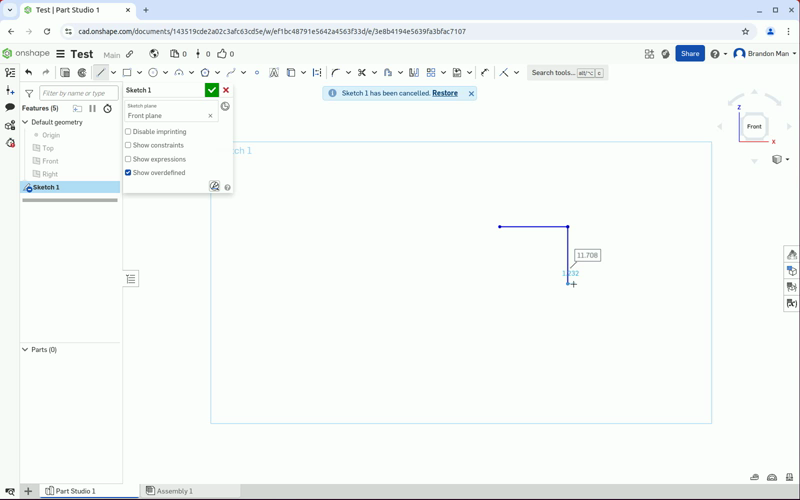
scroll(6)
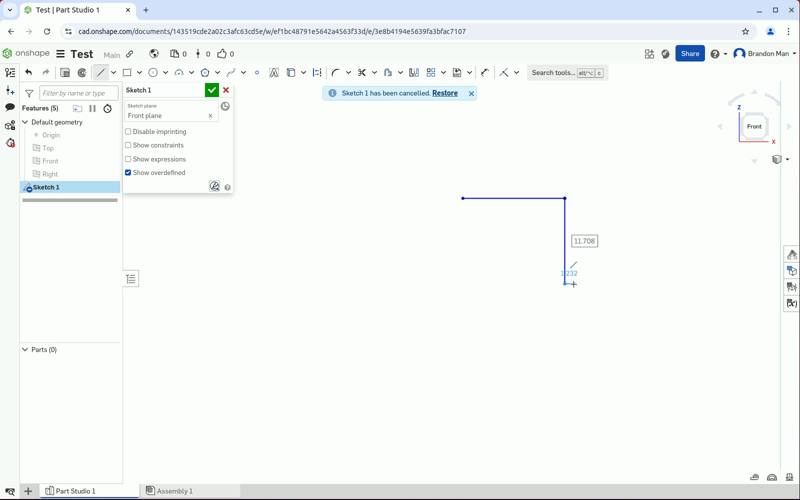
scroll(6)
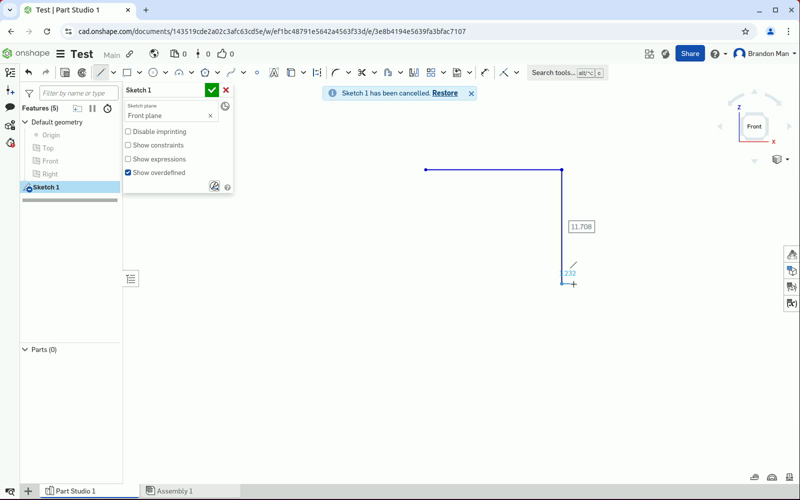
scroll(6)
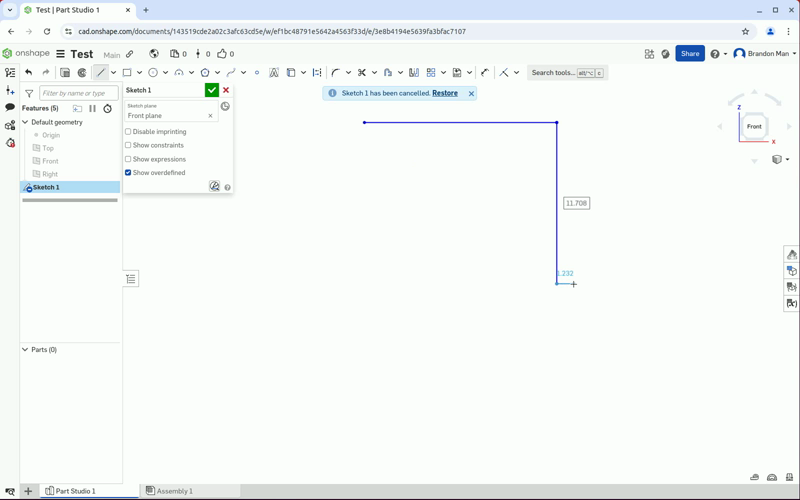
scroll(6)
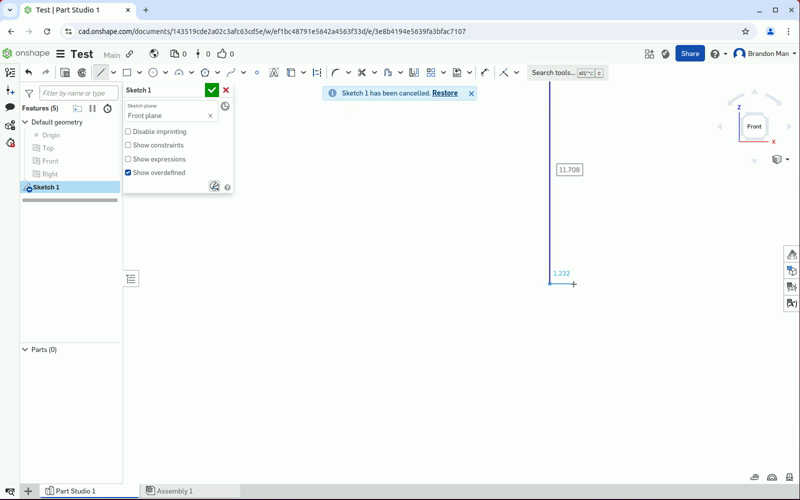
scroll(6)
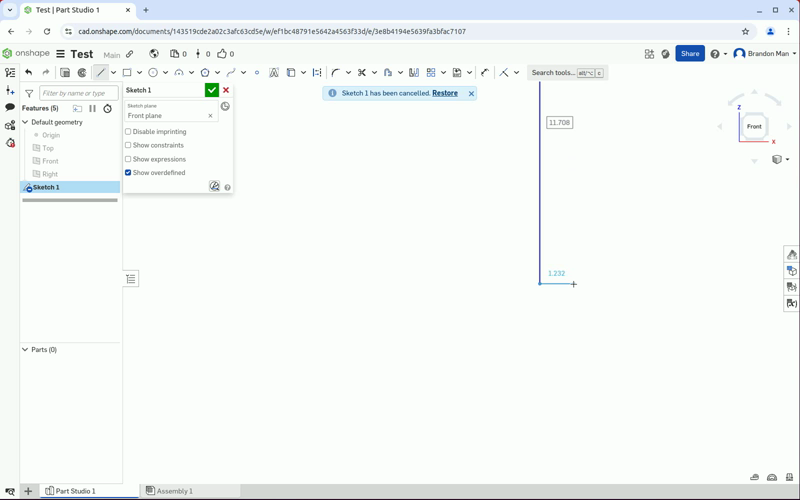
scroll(6)
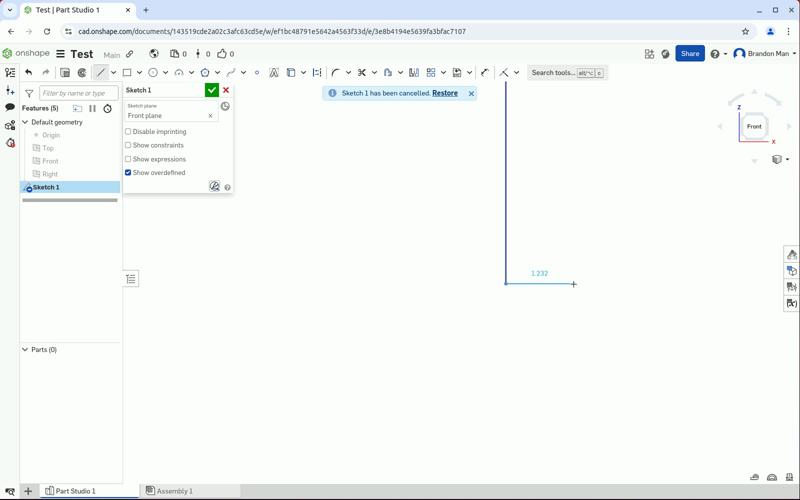
click(573, 283)
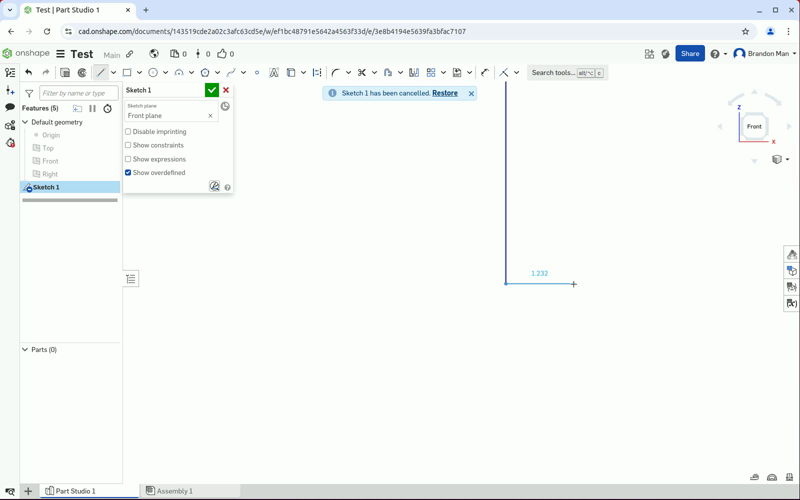
scroll(-6)
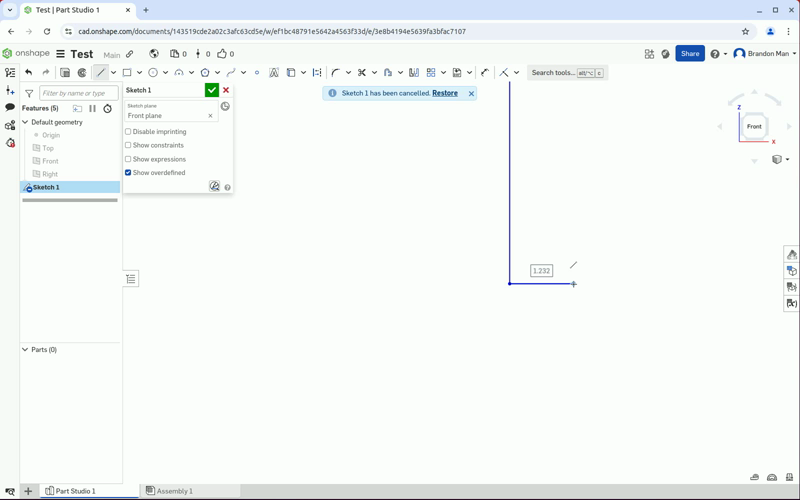
scroll(-6)
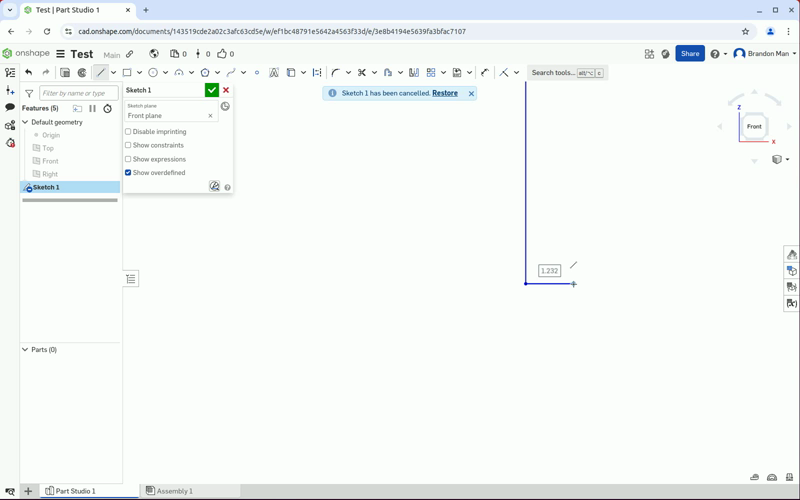
scroll(-6)
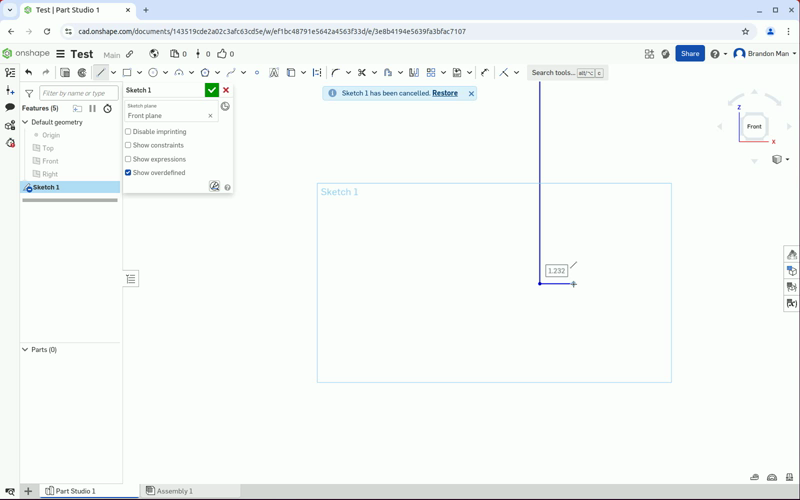
scroll(-6)
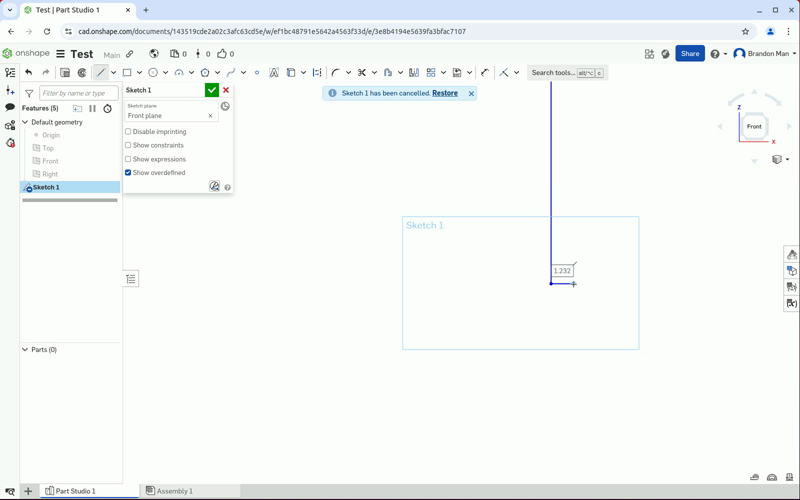
scroll(-6)
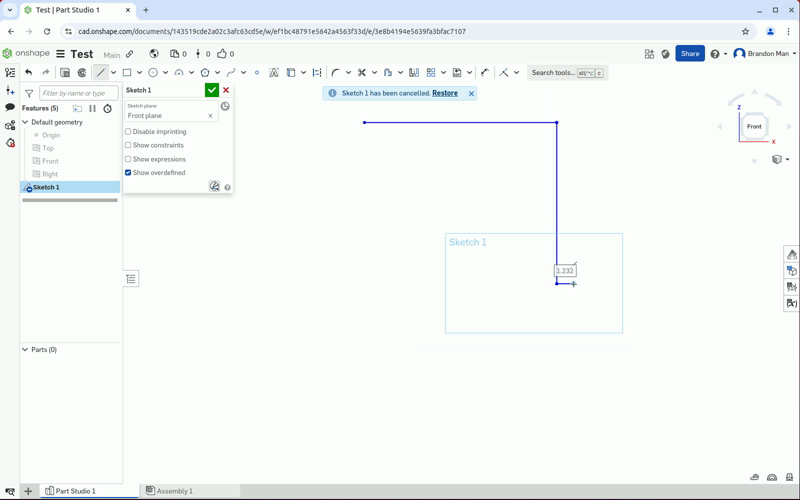
scroll(-6)
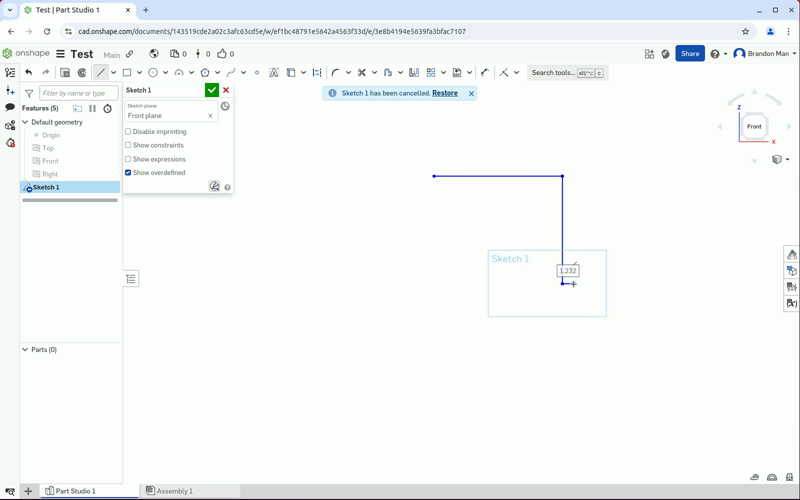
scroll(-6)
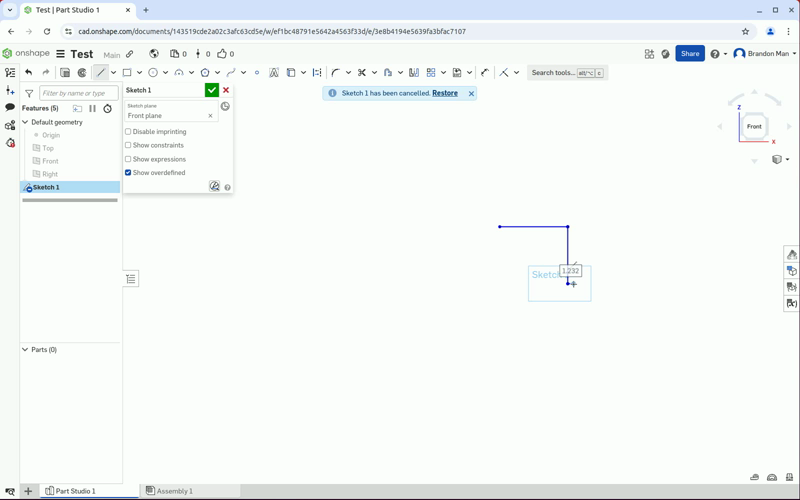
key_up(shift)
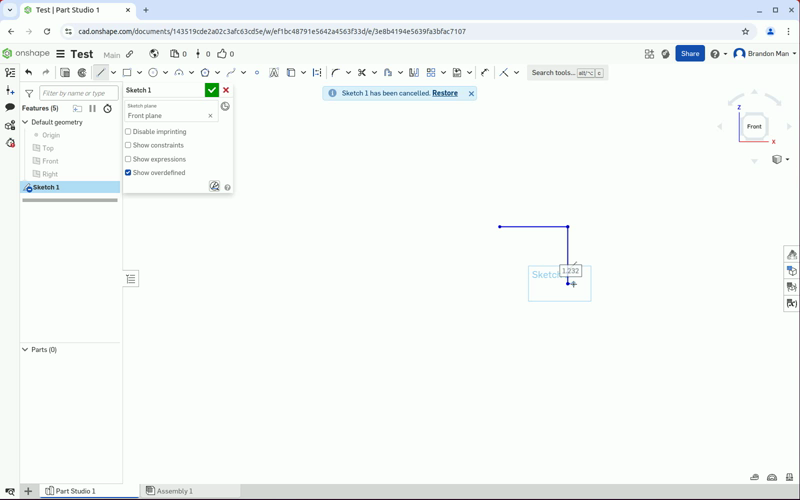
key_down(shift)
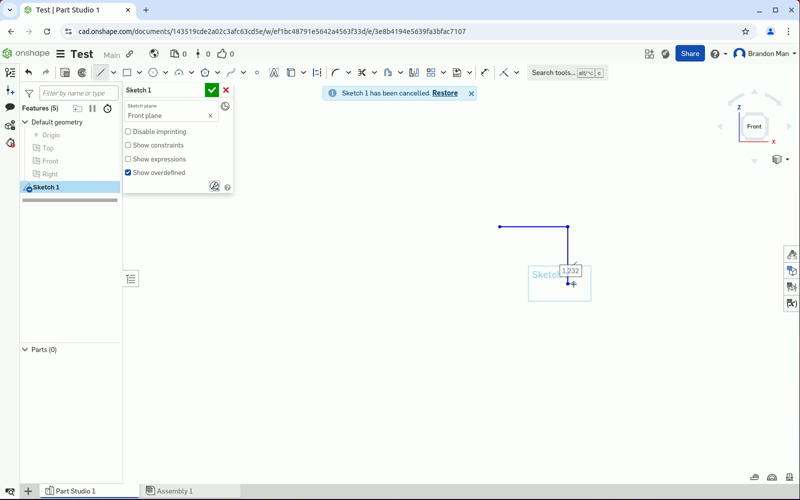
mouse_move(573, 220)
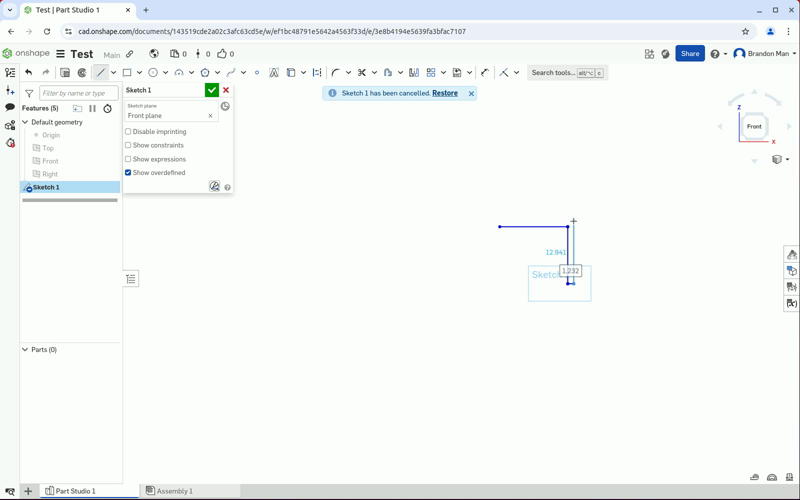
click(573, 220)
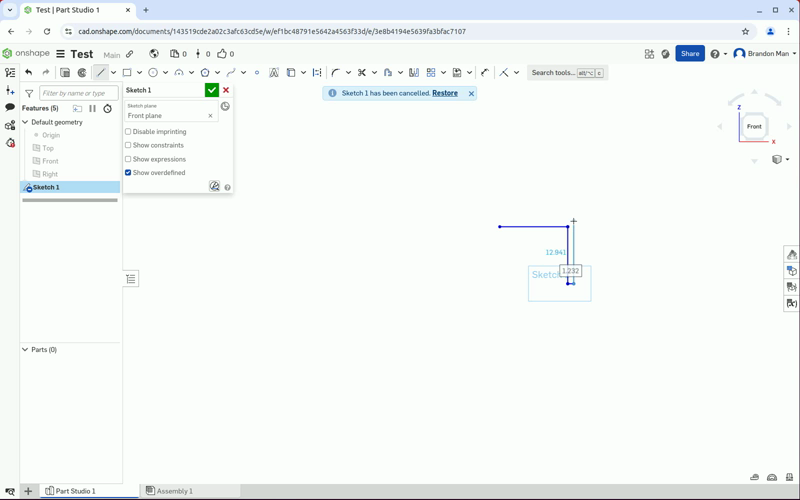
key_up(shift)
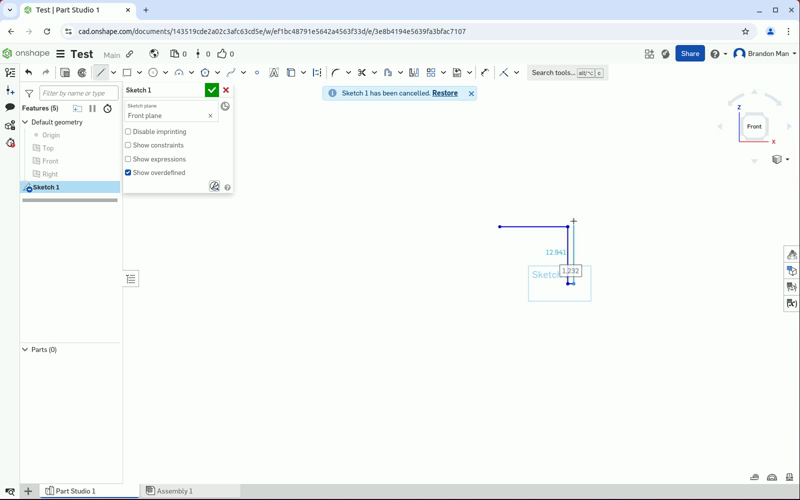
key_down(shift)
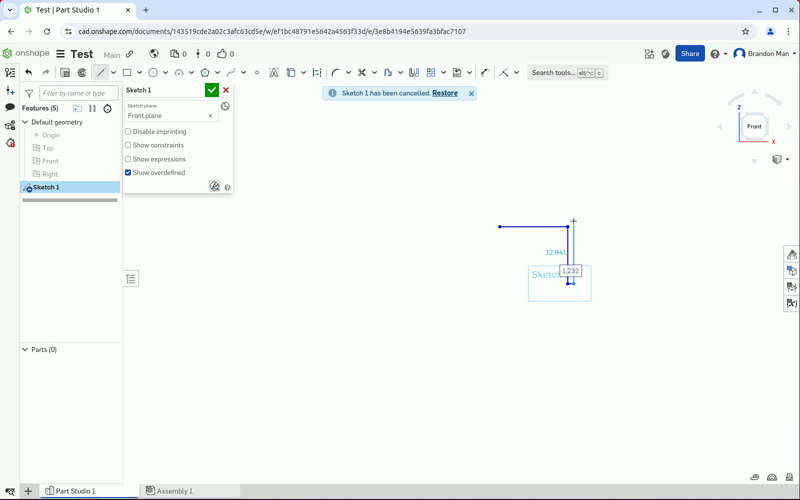
mouse_move(499, 220)
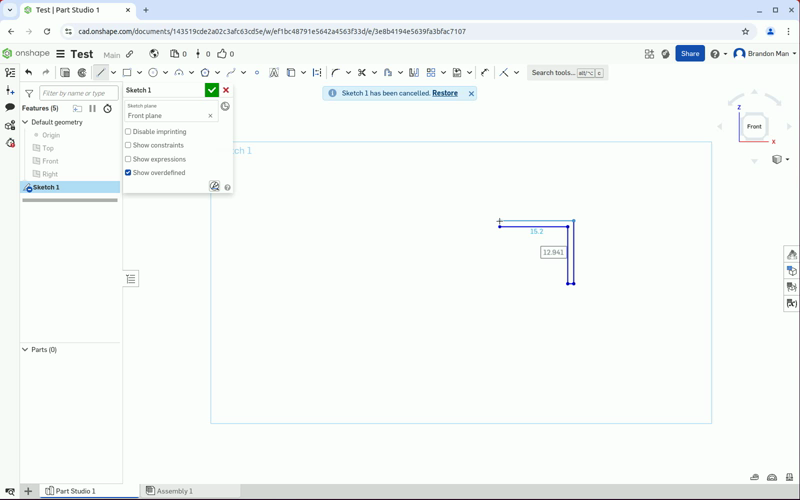
click(499, 220)
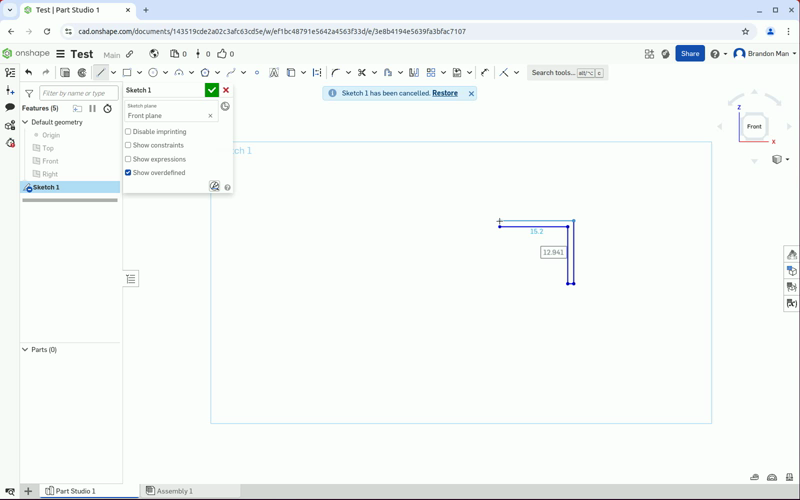
key_up(shift)
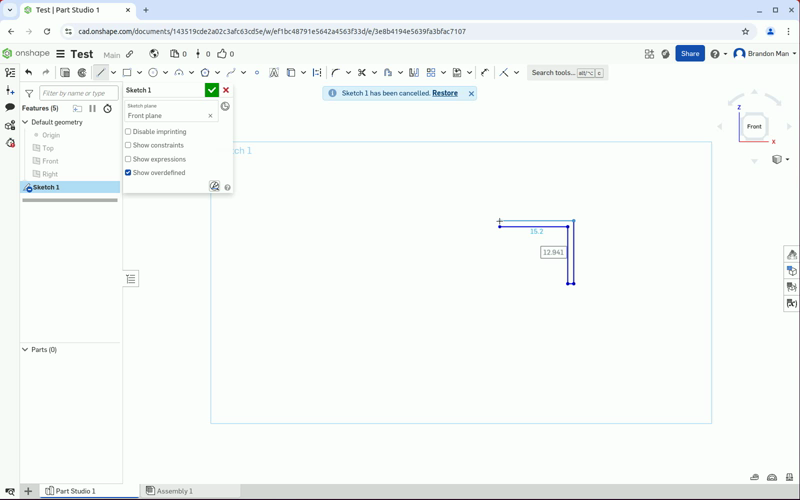
mouse_move(529, 220)
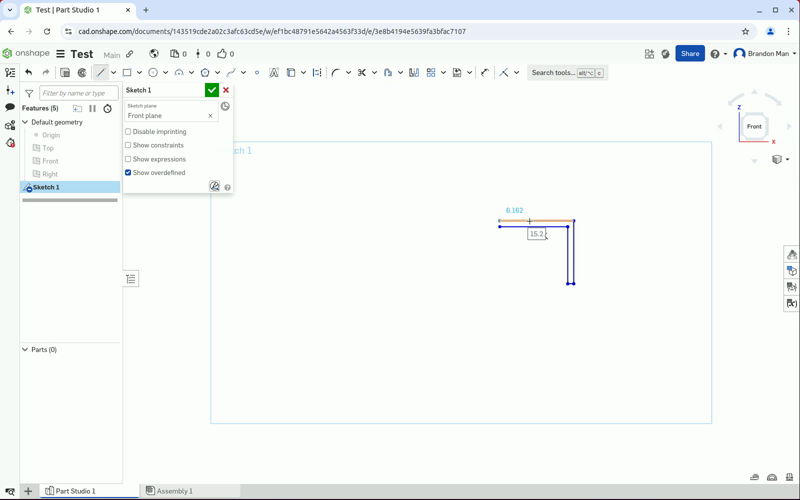
key_down(shift)
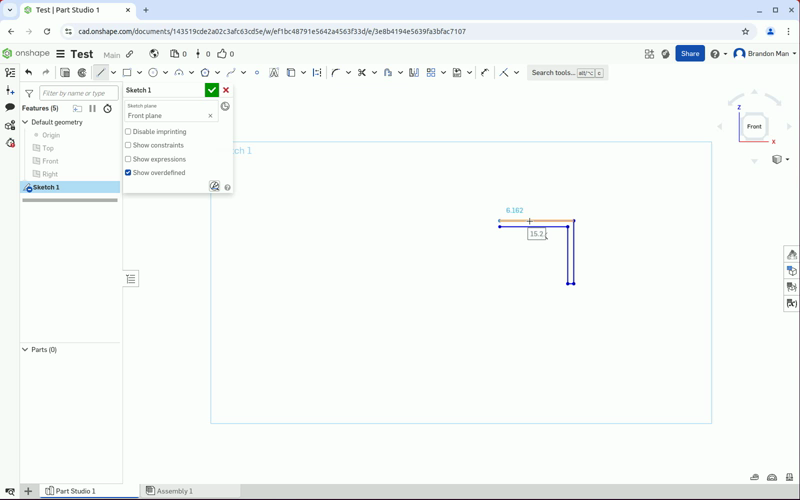
mouse_move(499, 226)
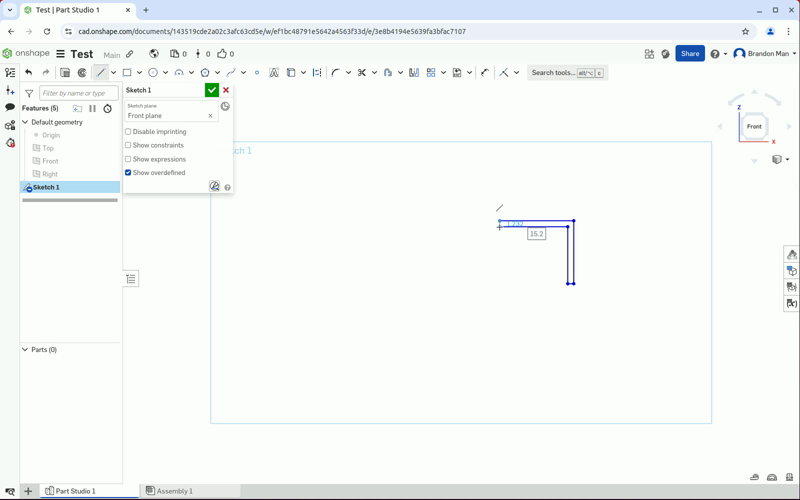
scroll(6)
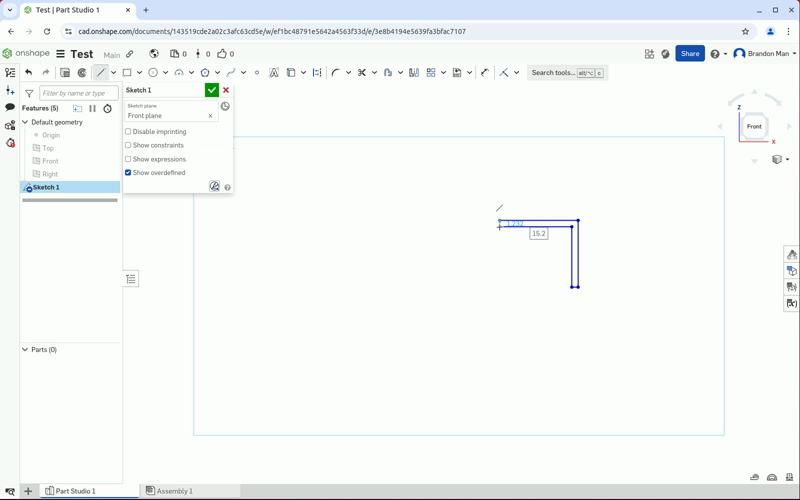
scroll(6)
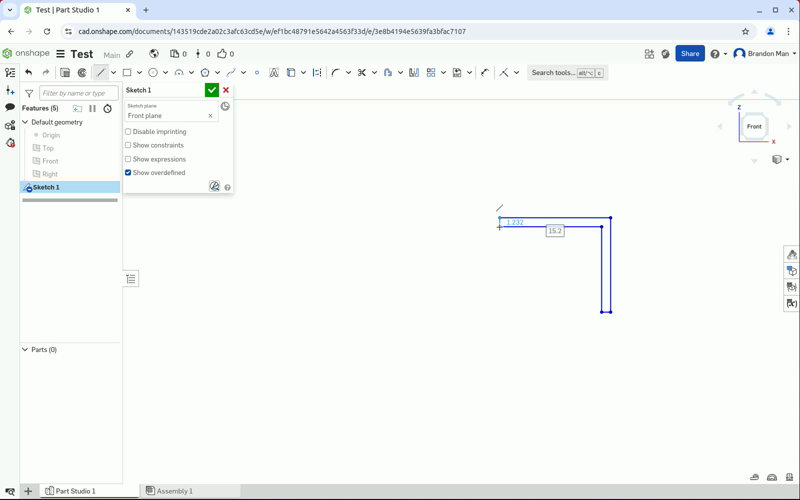
scroll(6)
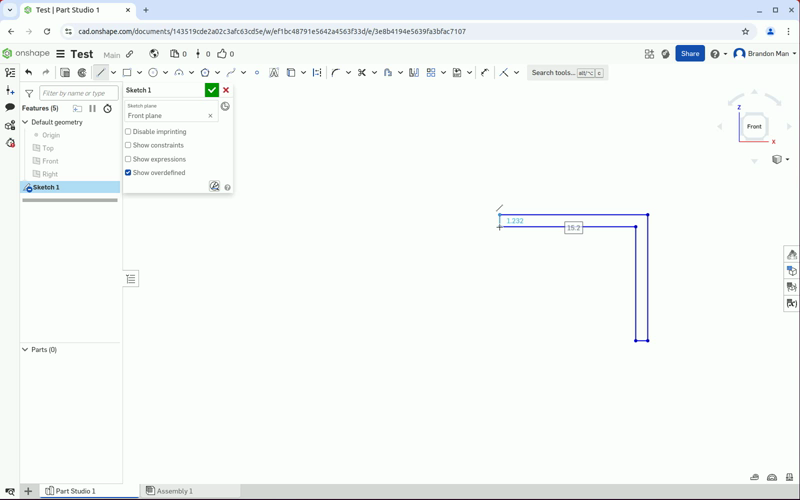
scroll(6)
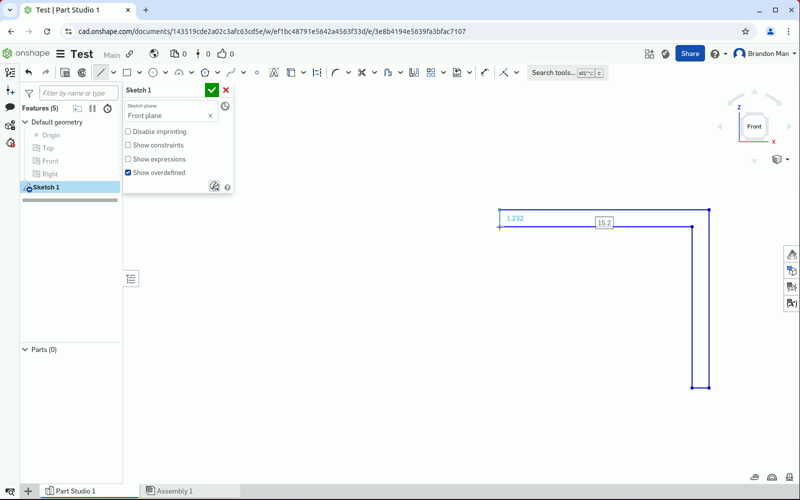
scroll(6)
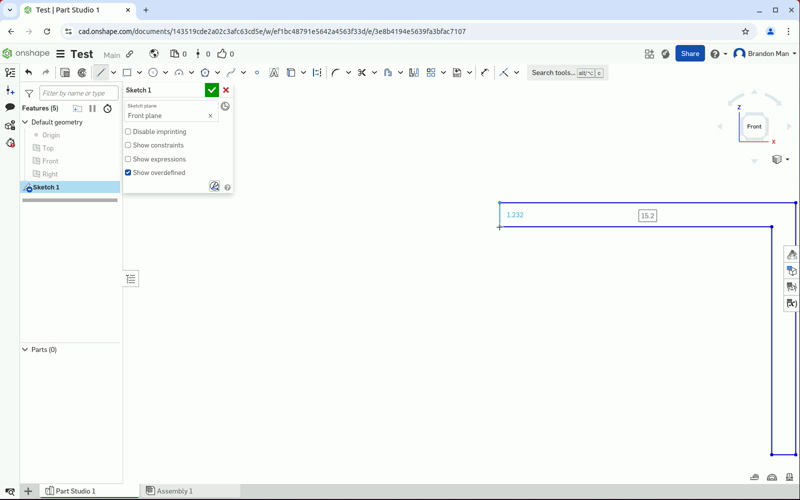
scroll(6)
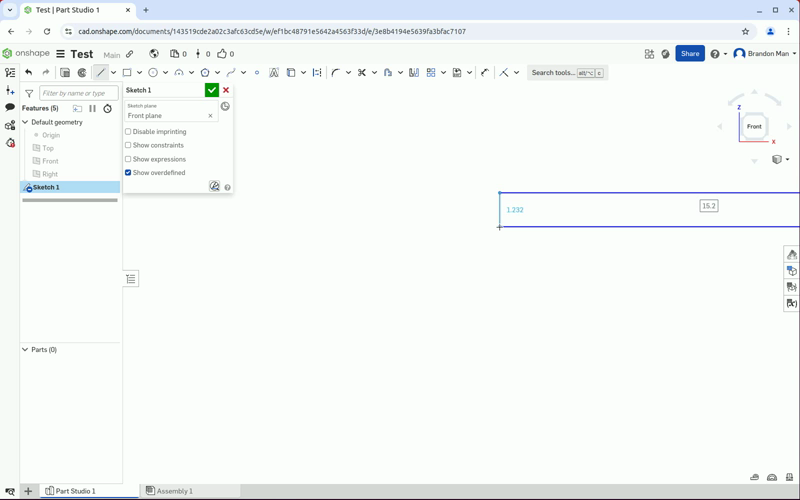
scroll(6)
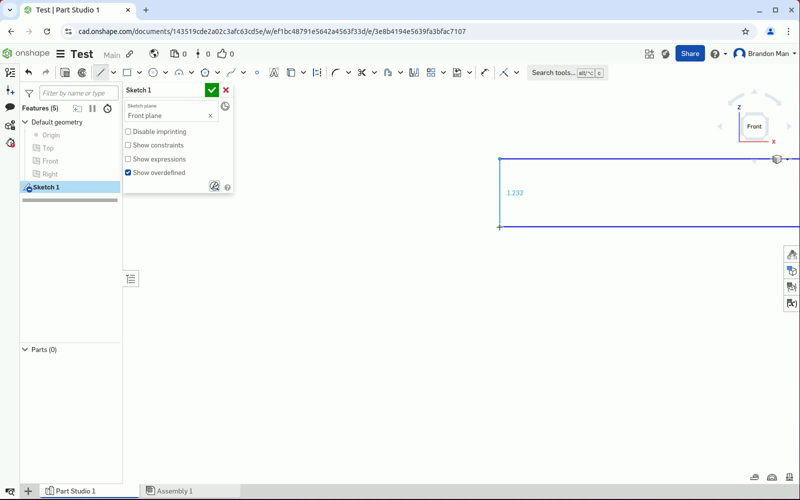
key_up(shift)
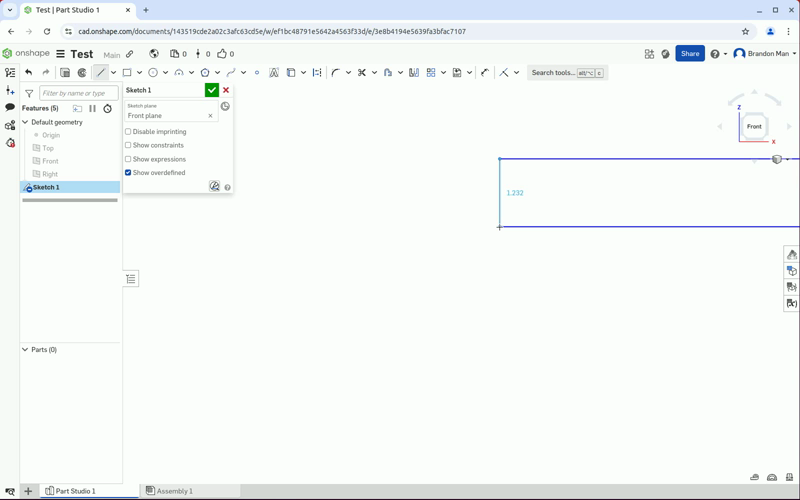
click(499, 226)
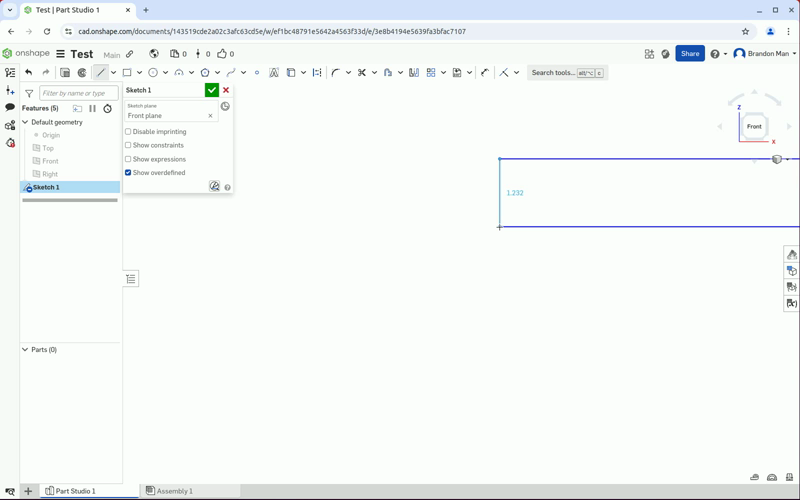
scroll(-6)
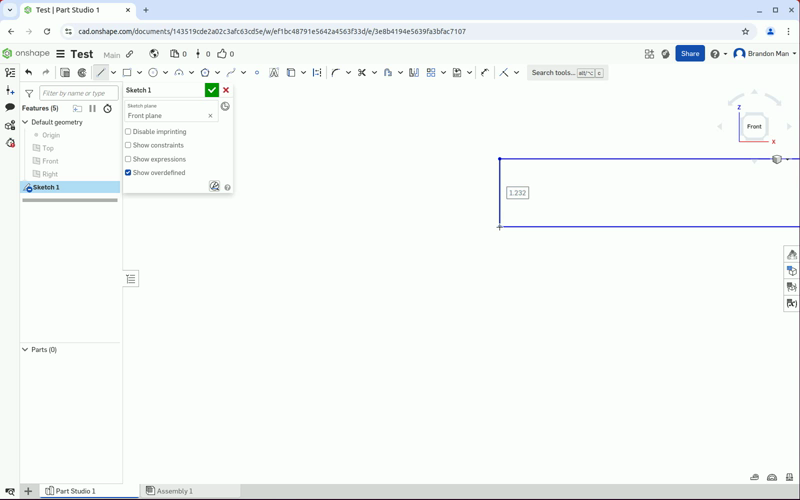
scroll(-6)
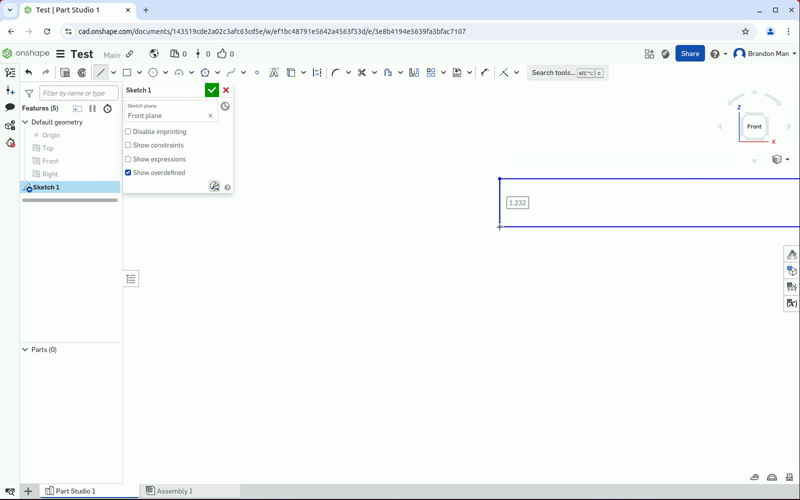
scroll(-6)
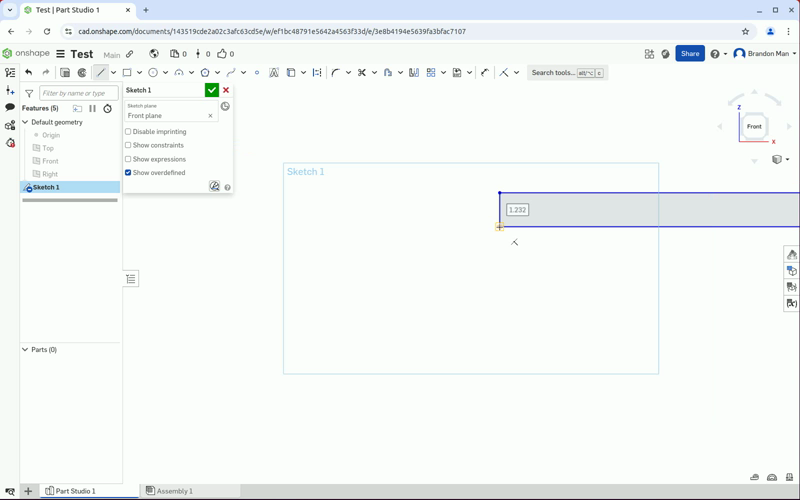
scroll(-6)
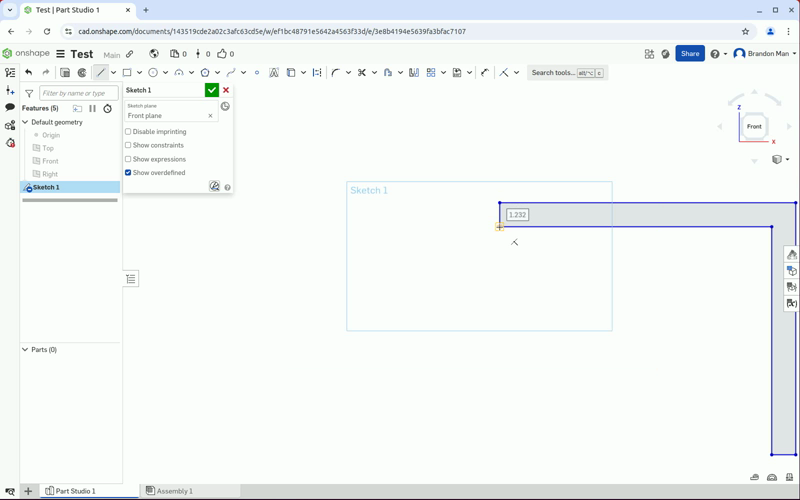
scroll(-6)
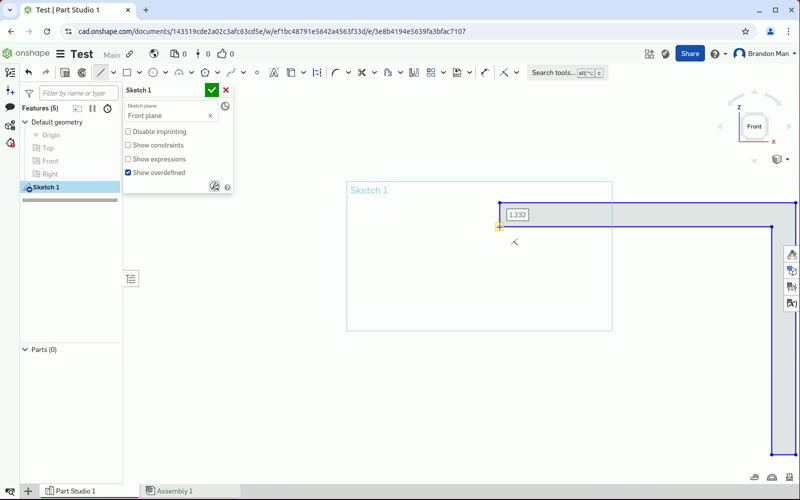
scroll(-6)
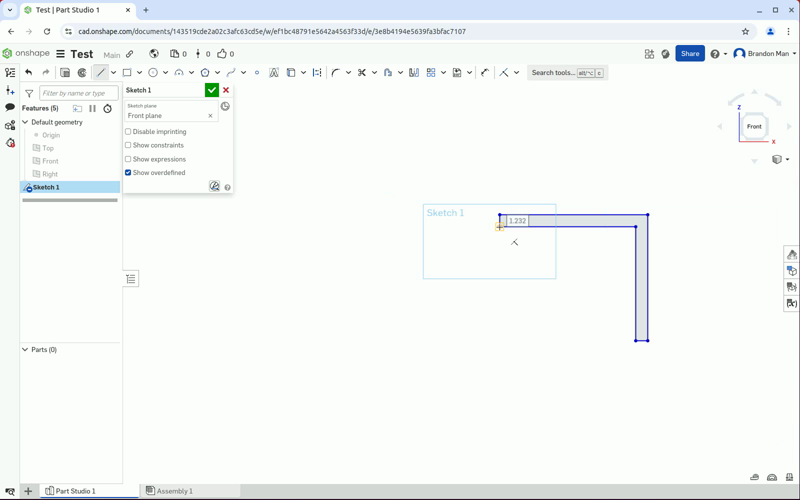
scroll(-6)
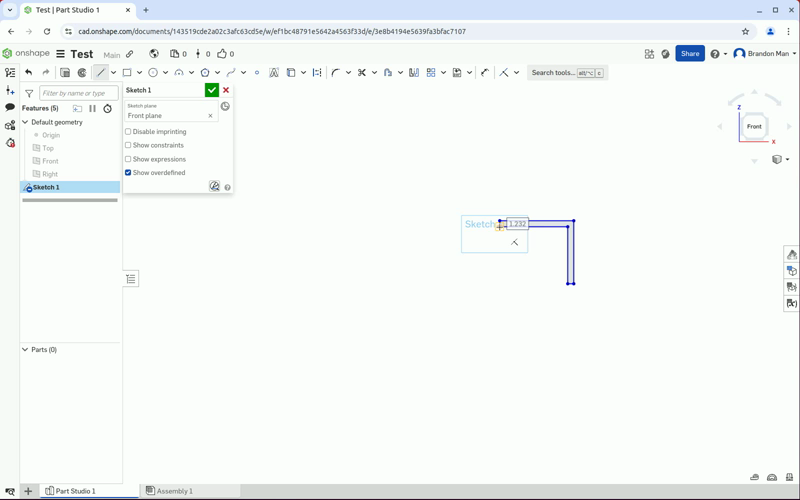
key(esc)
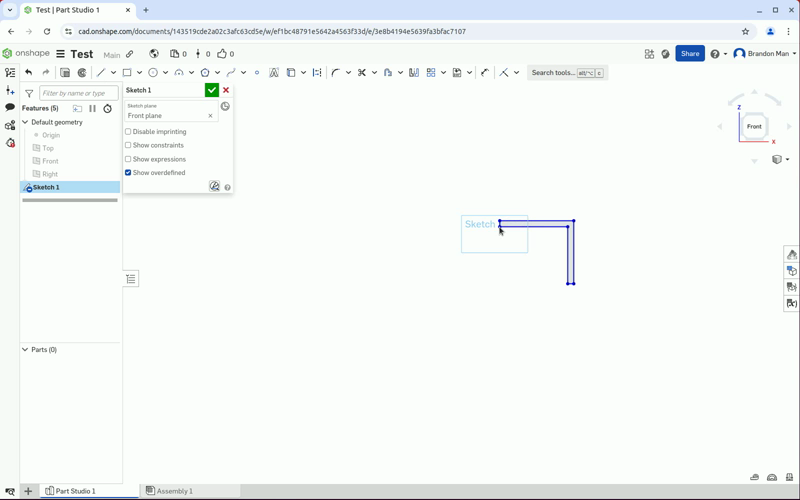
mouse_move(569, 269)
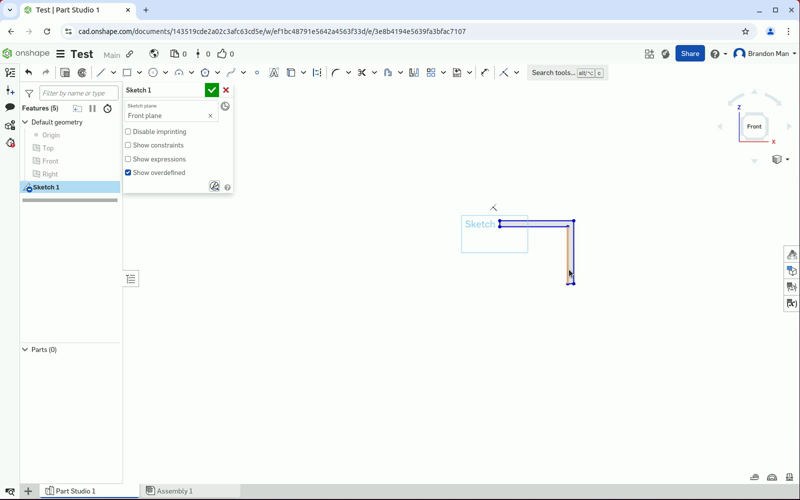
scroll(6)
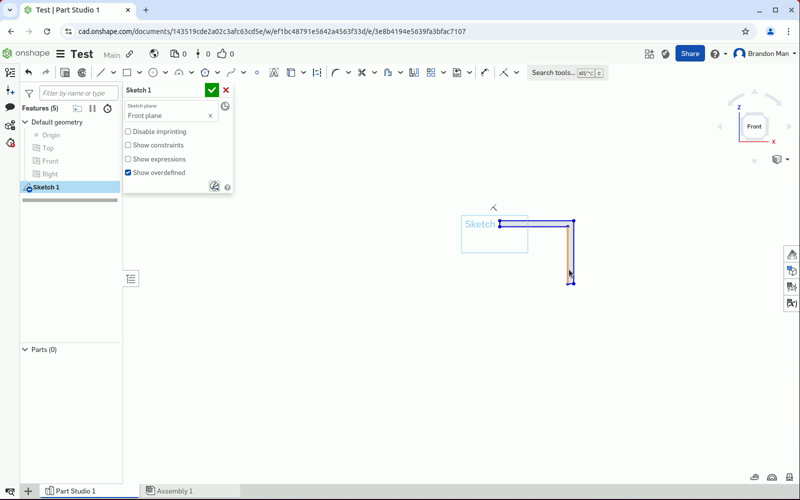
scroll(6)
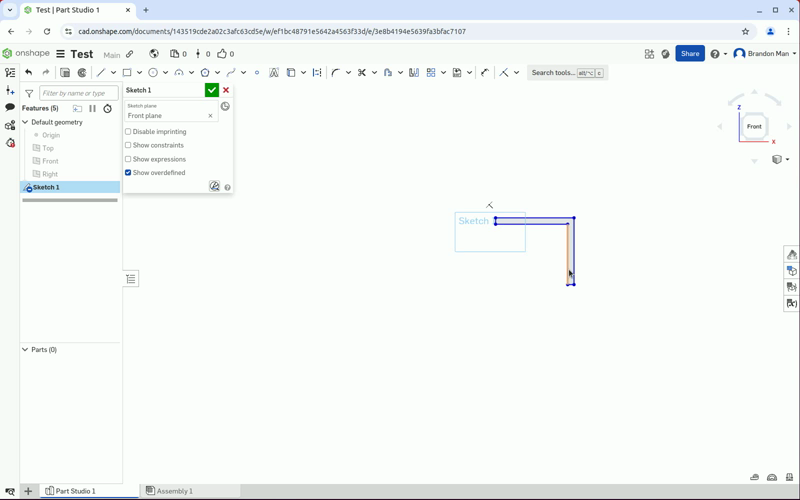
scroll(6)
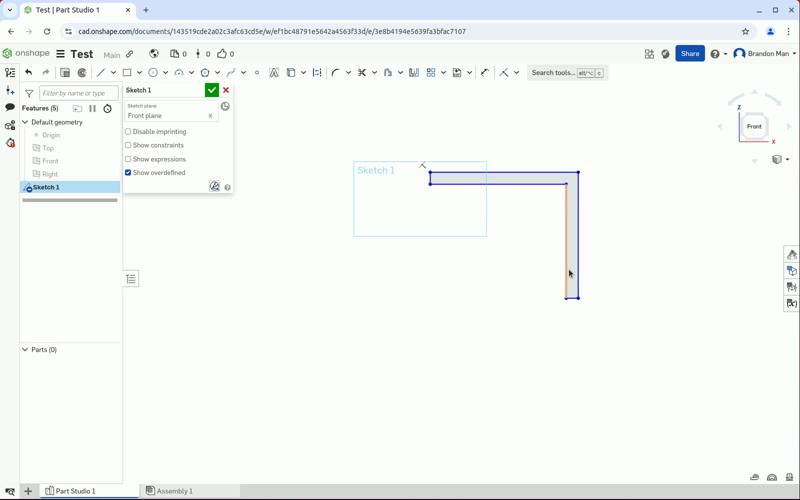
scroll(6)
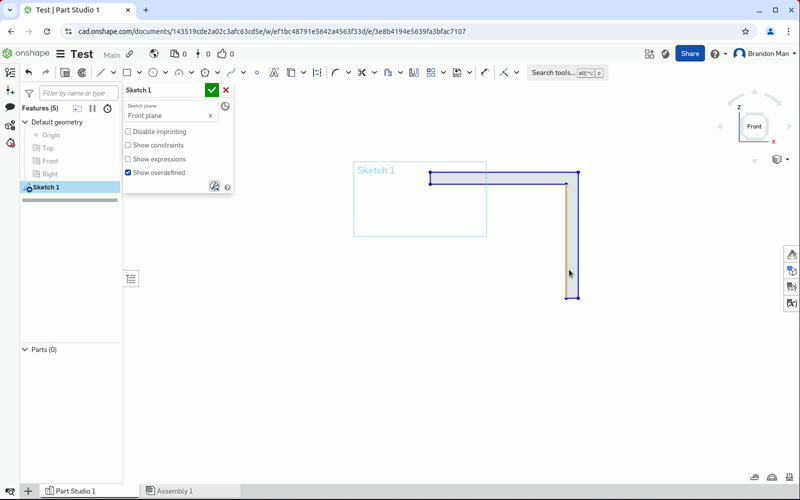
scroll(6)
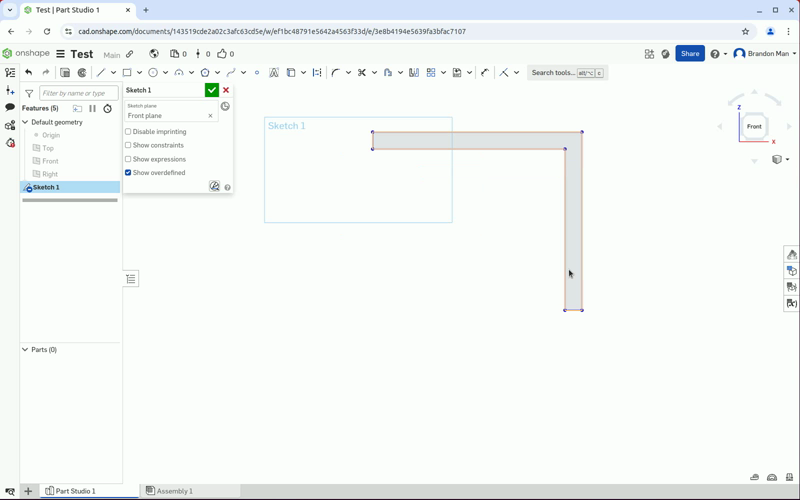
scroll(6)
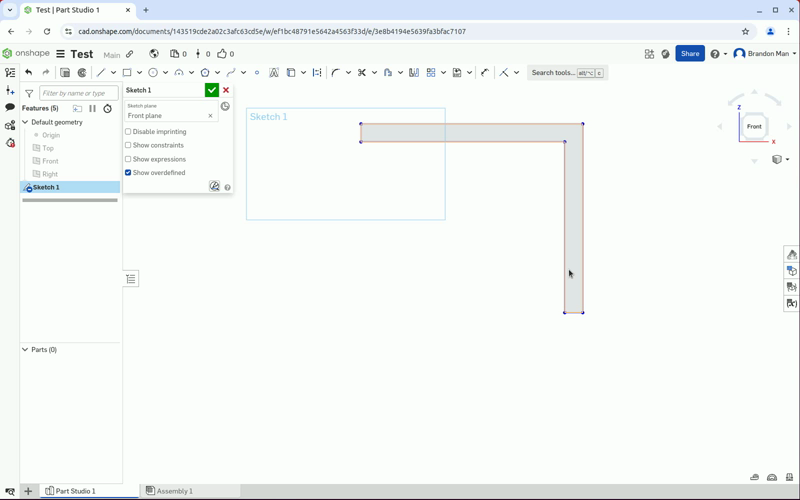
scroll(6)
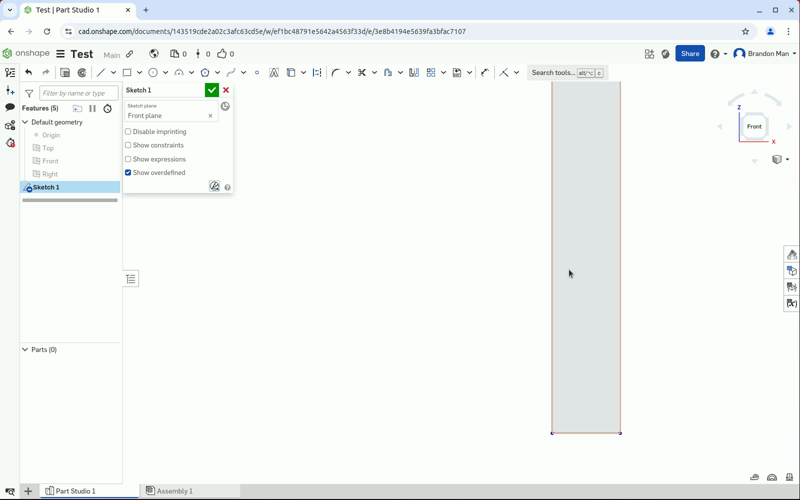
click(569, 269)
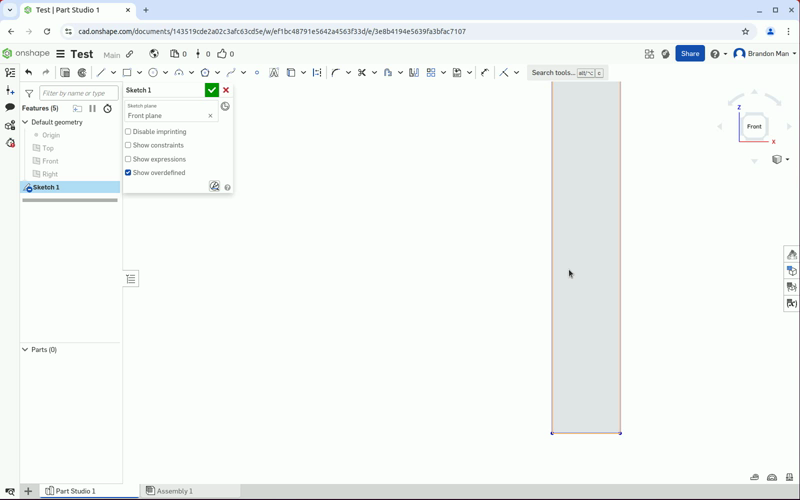
scroll(-6)
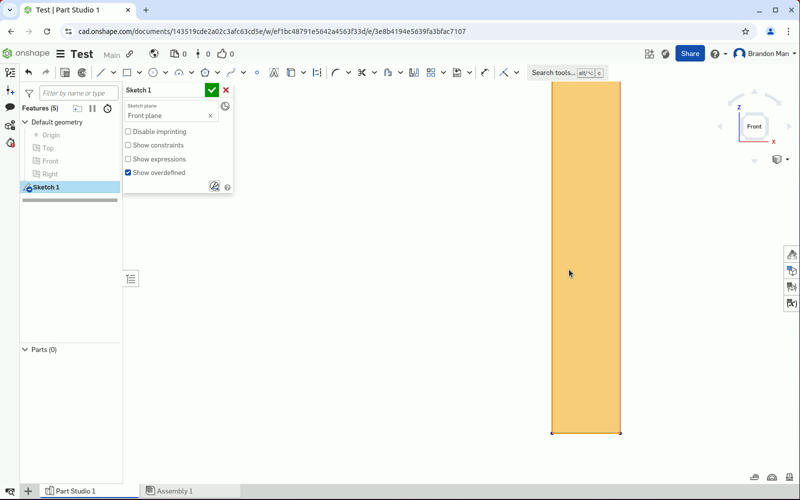
scroll(-6)
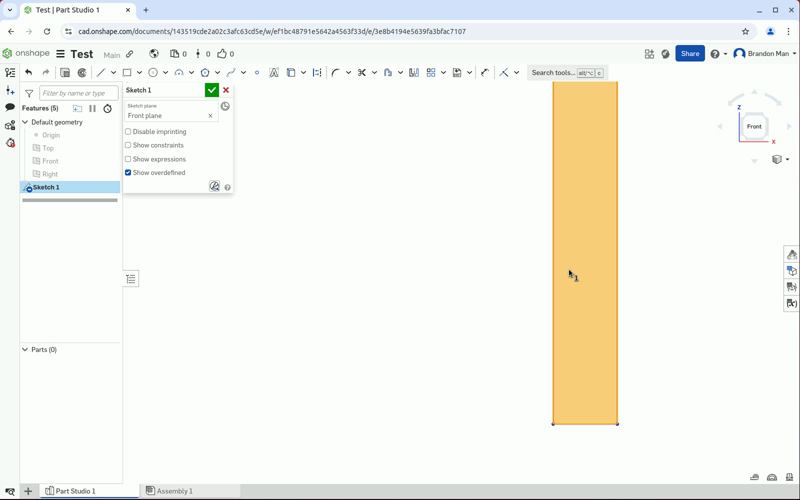
scroll(-6)
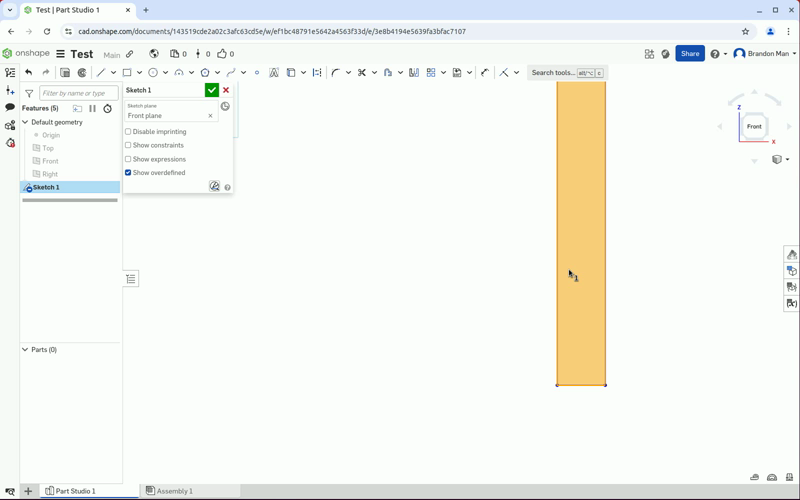
scroll(-6)
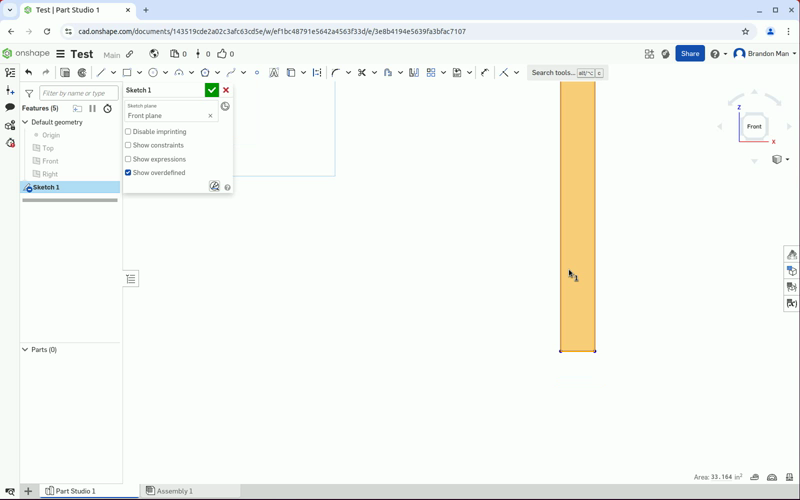
scroll(-6)
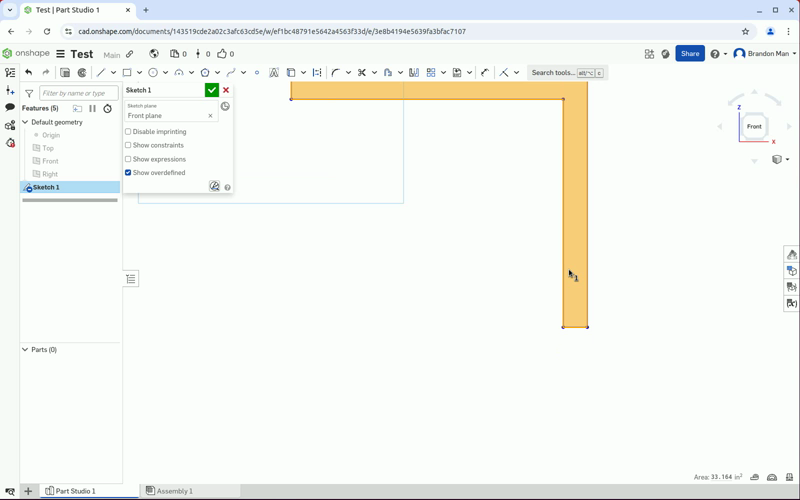
scroll(-6)
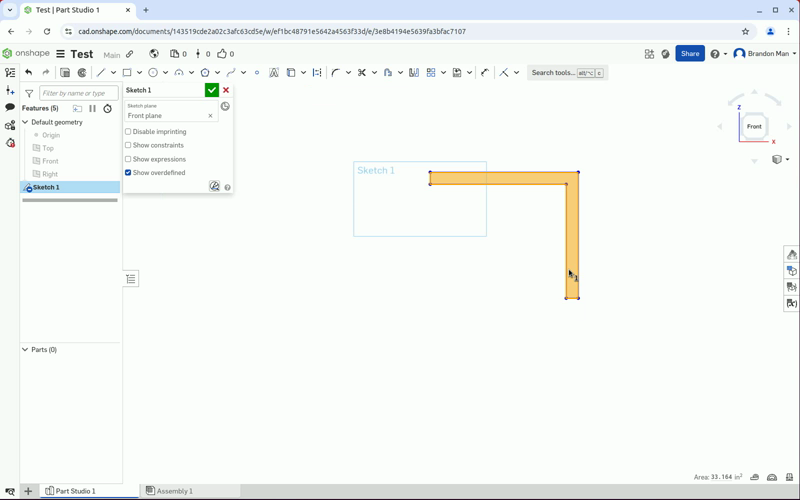
scroll(-6)
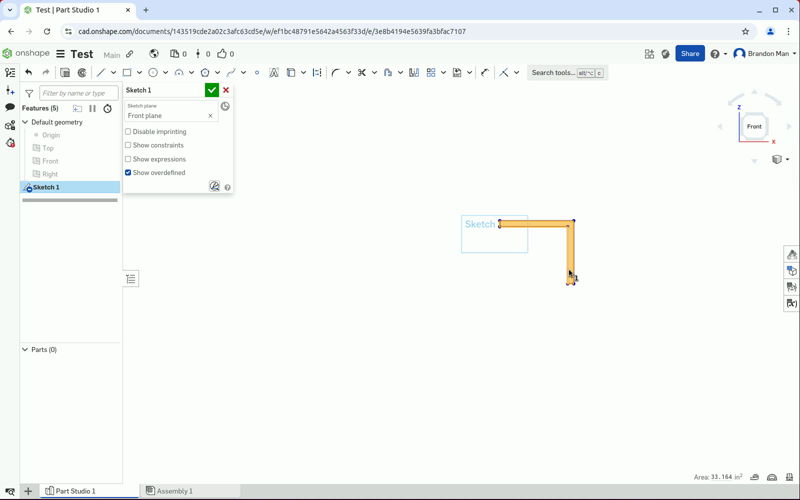
mouse_move(73, 352)
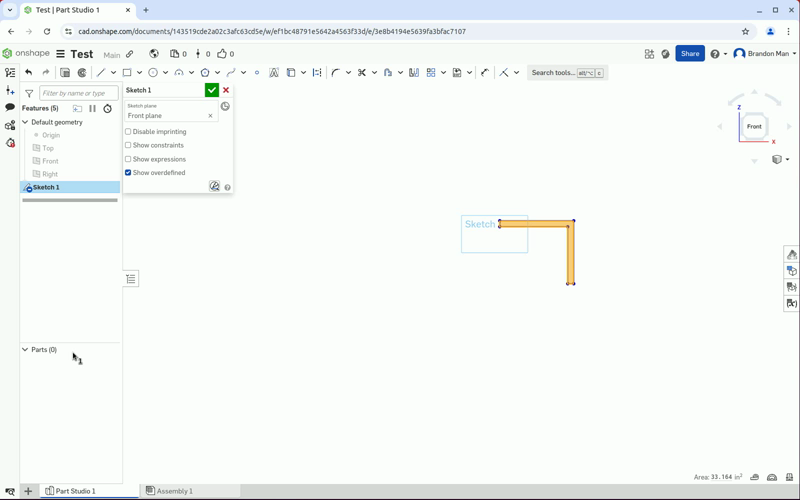
key(shift+y)
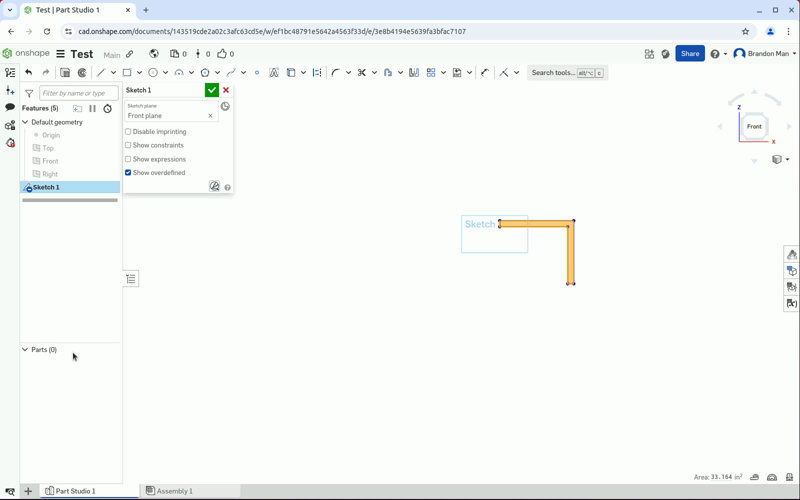
key(shift+e)
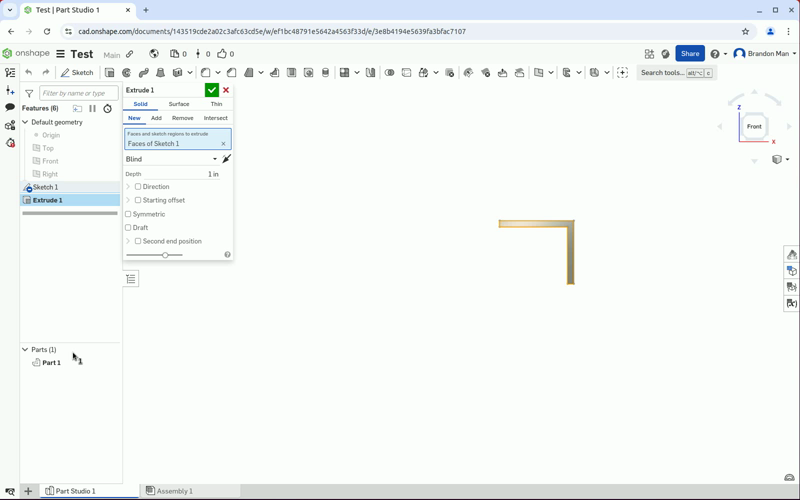
mouse_move(143, 106)
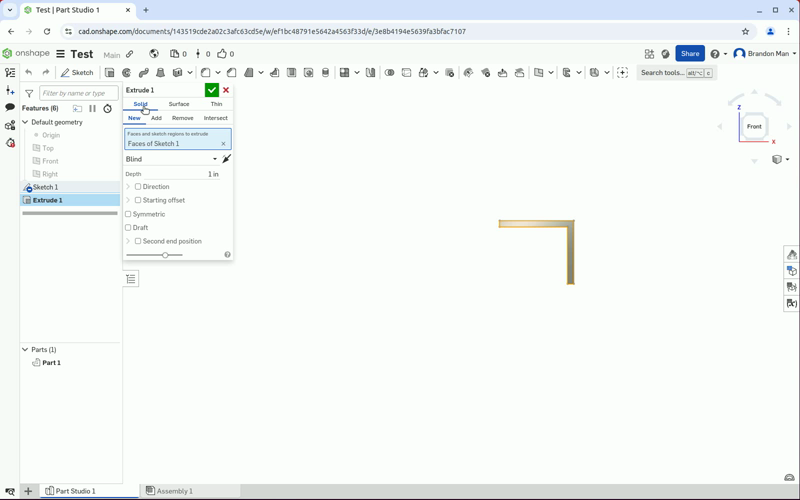
click(143, 106)
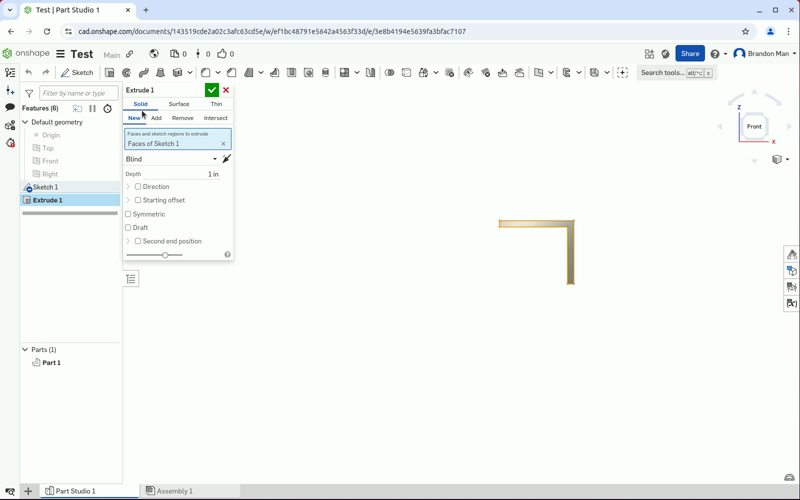
mouse_move(137, 120)
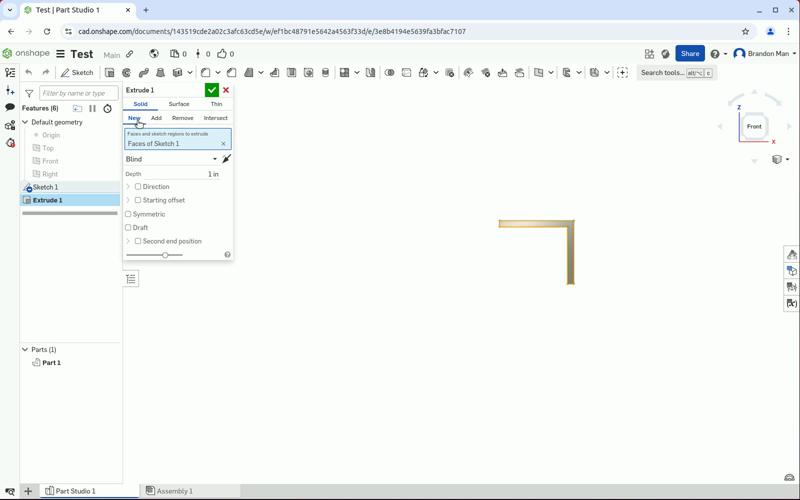
click(137, 120)
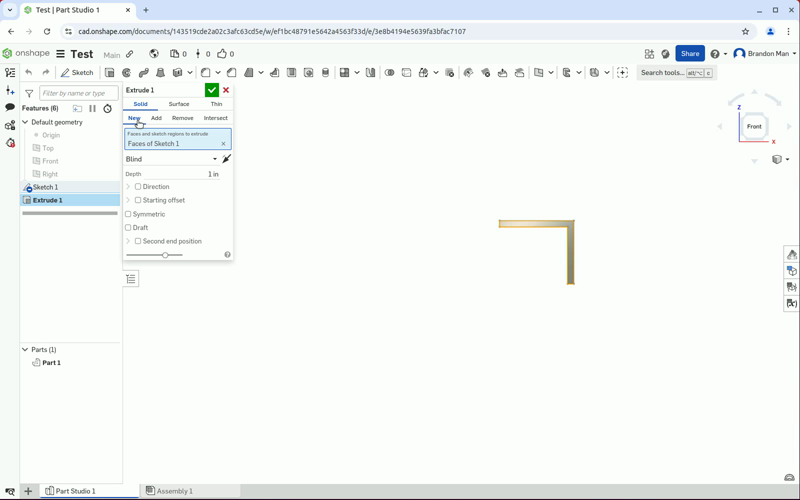
key(tab, 4)
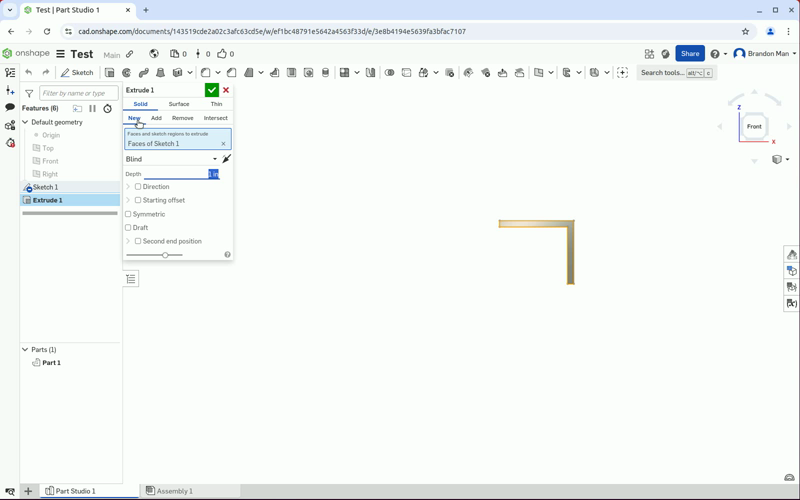
text(1.204)
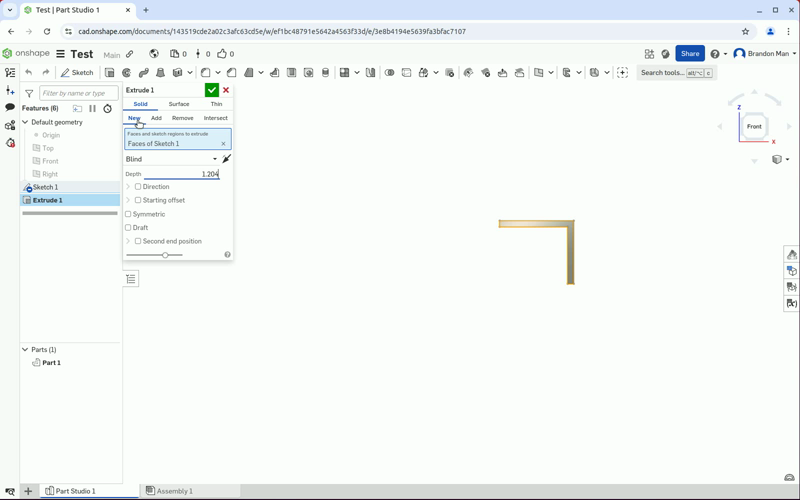
key(enter)
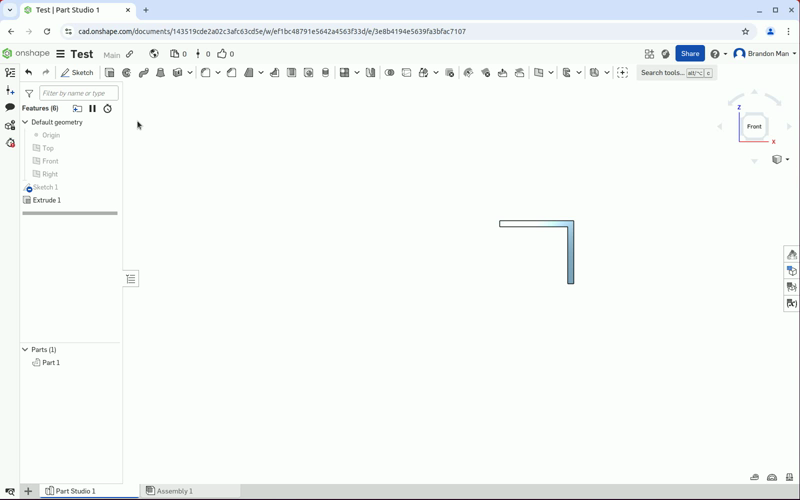
key(shift+h)
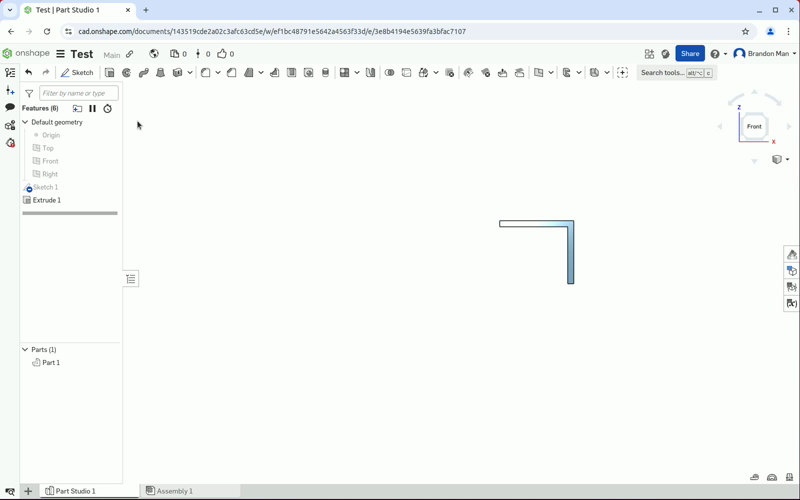
key(shift+h)
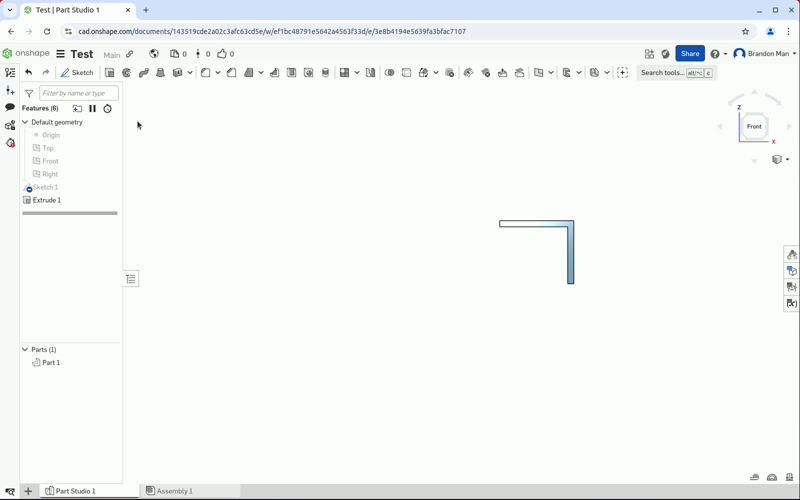
mouse_move(73, 189)
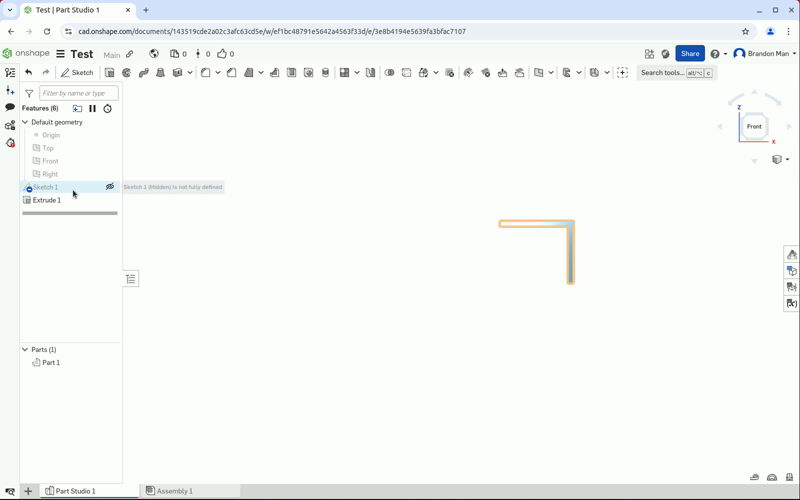
click(73, 189)
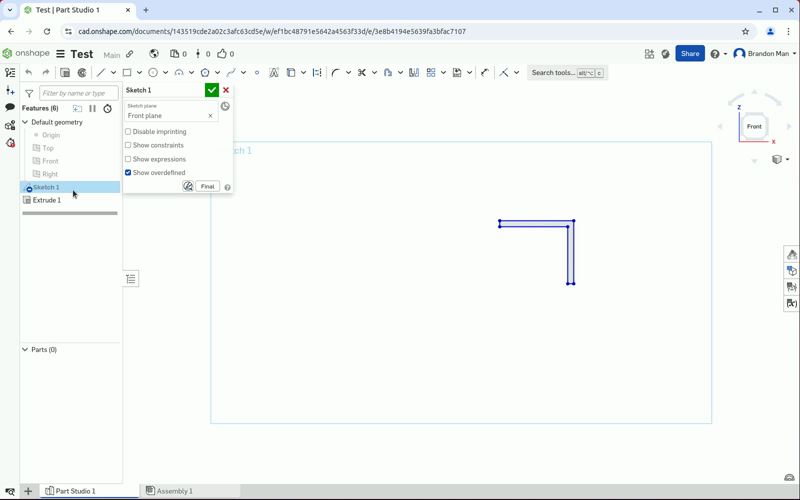
mouse_move(229, 92)
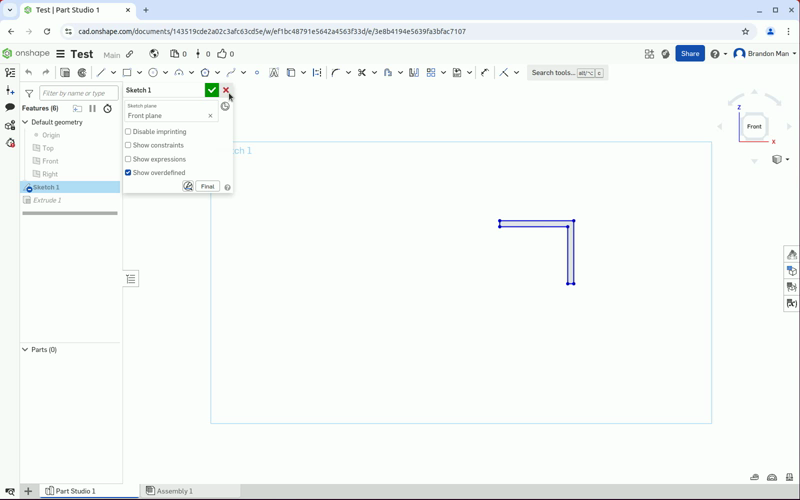
click(229, 92)
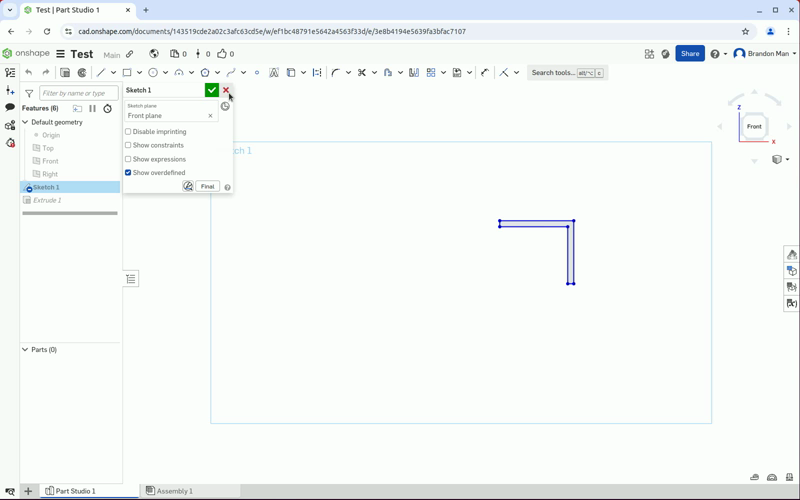
key(shift+s)
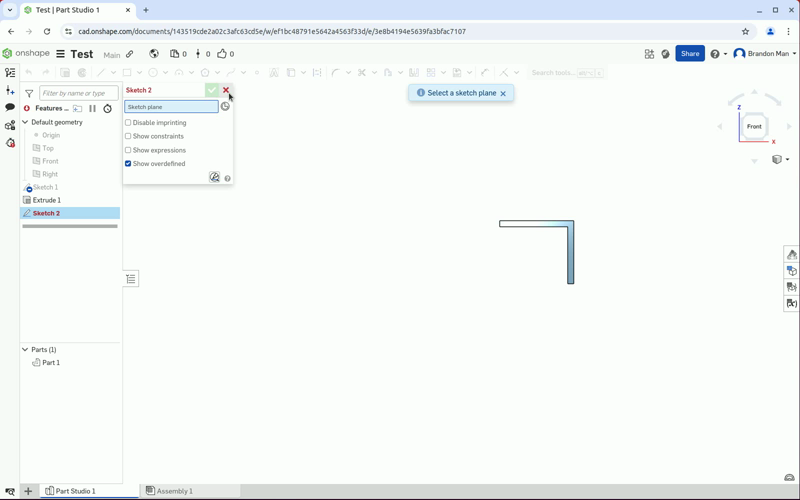
mouse_move(73, 163)
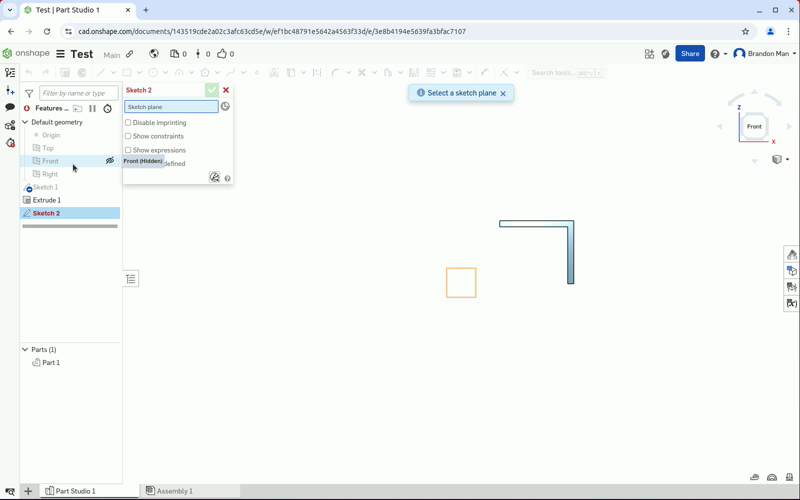
click(73, 163)
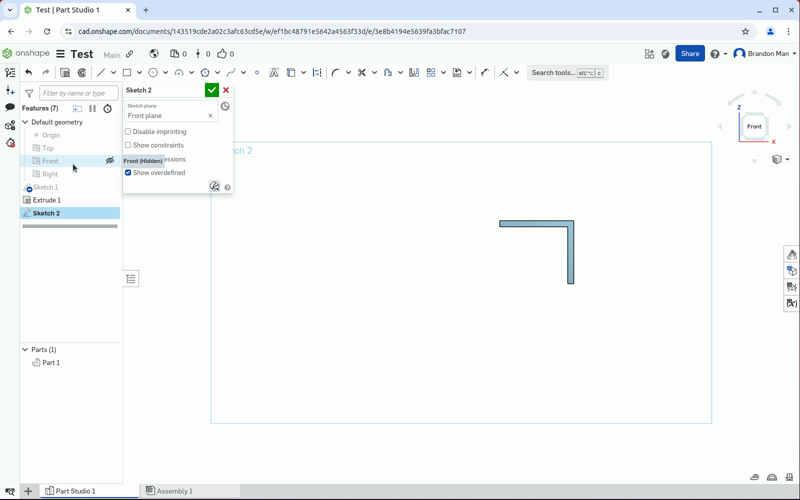
mouse_move(73, 352)
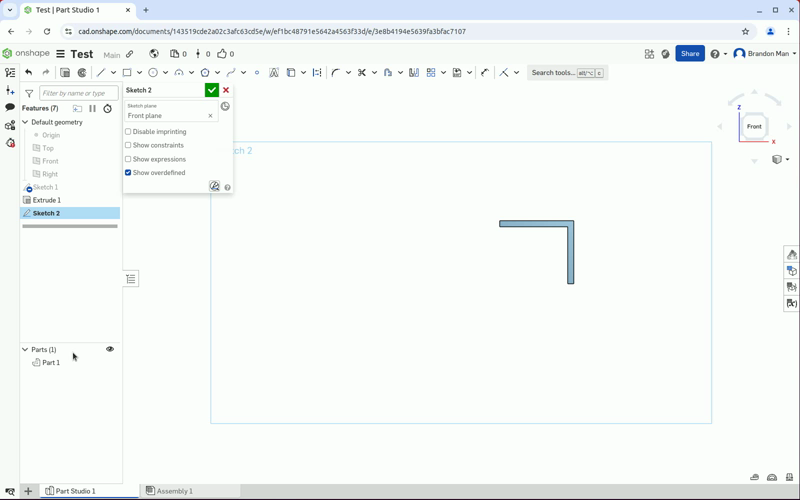
key(y)
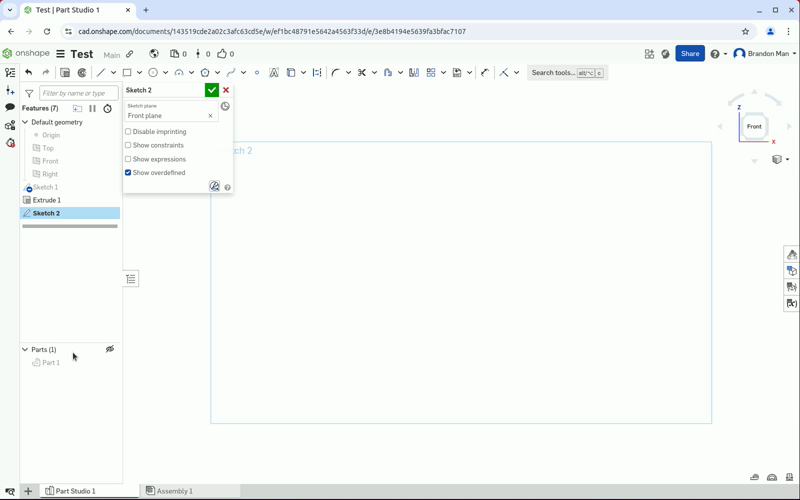
key(l)
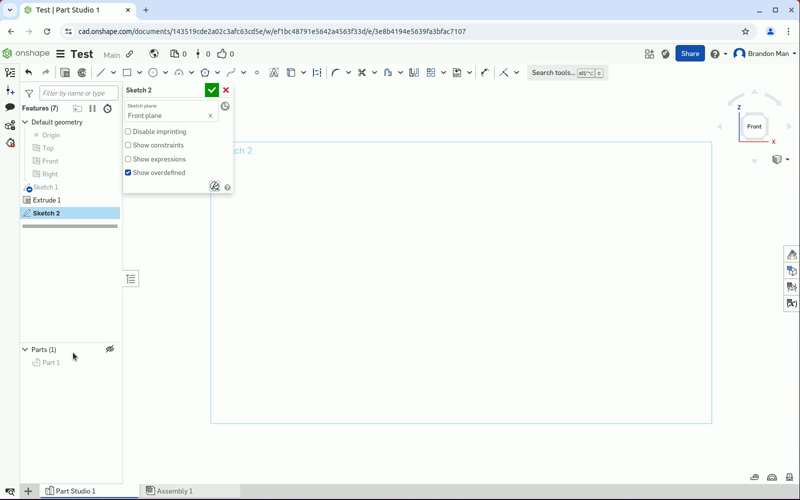
key_down(shift)
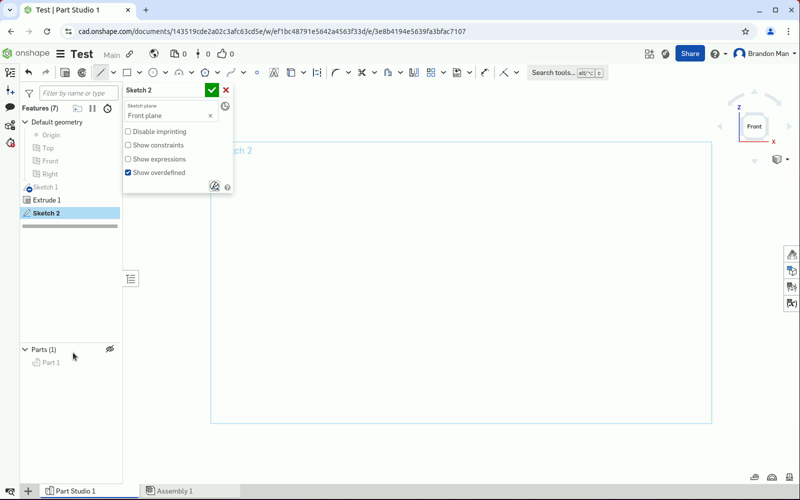
mouse_move(460, 226)
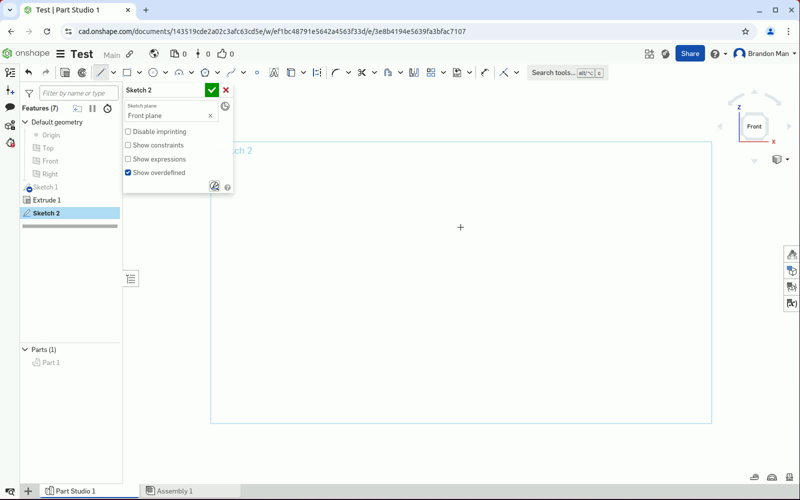
click(460, 226)
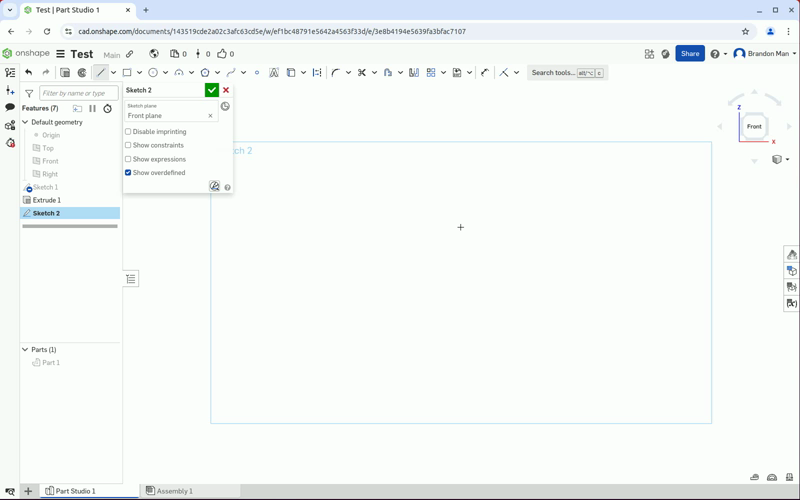
key_up(shift)
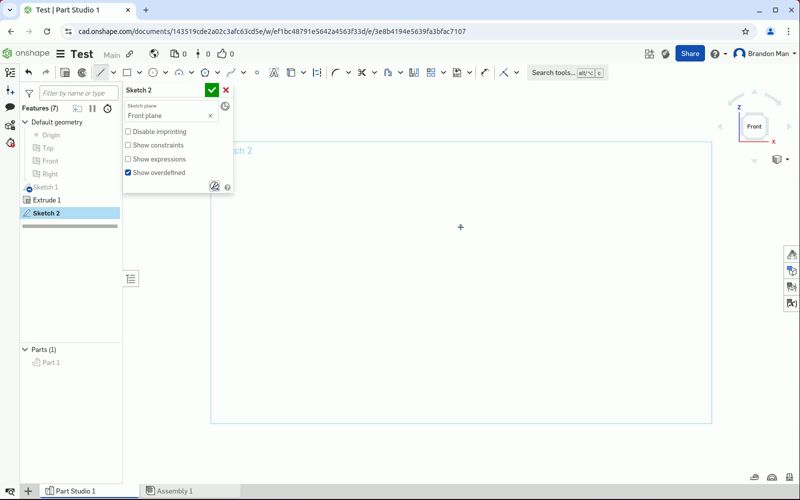
key_down(shift)
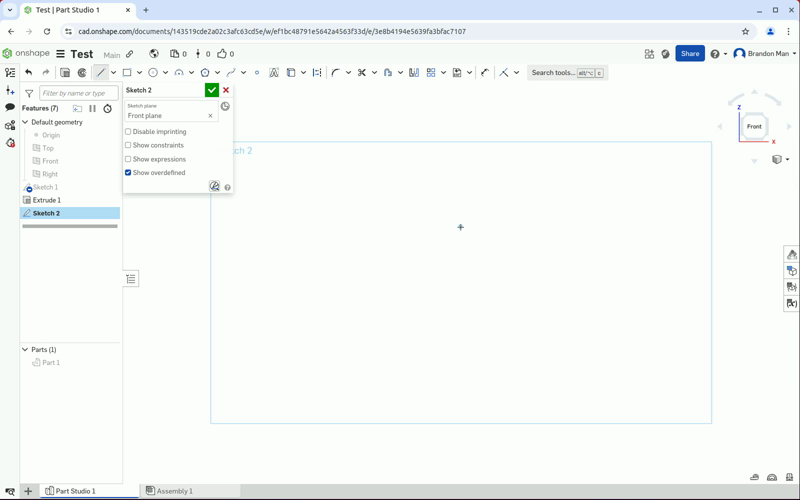
mouse_move(490, 226)
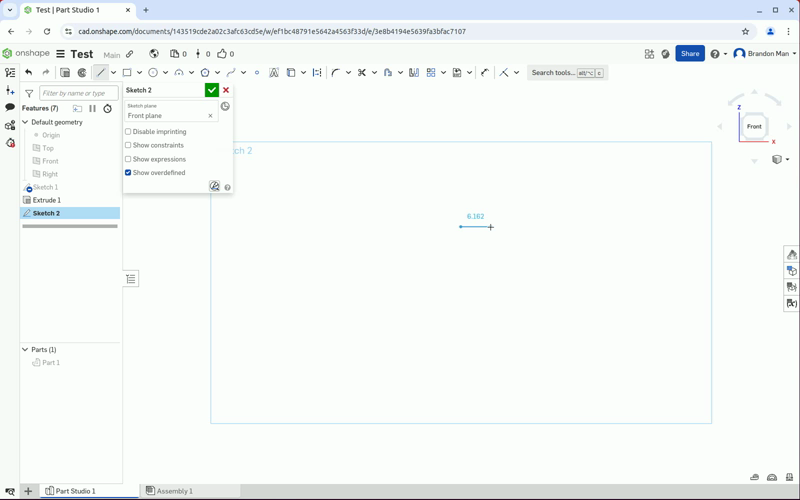
mouse_move(500, 226)
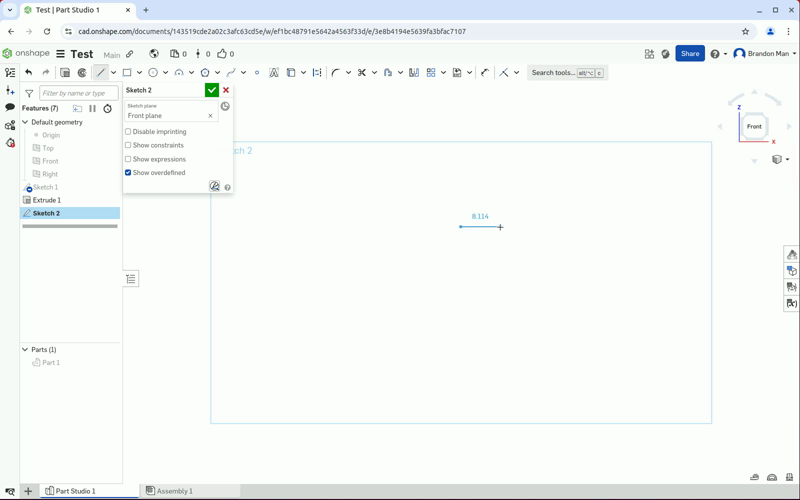
click(500, 226)
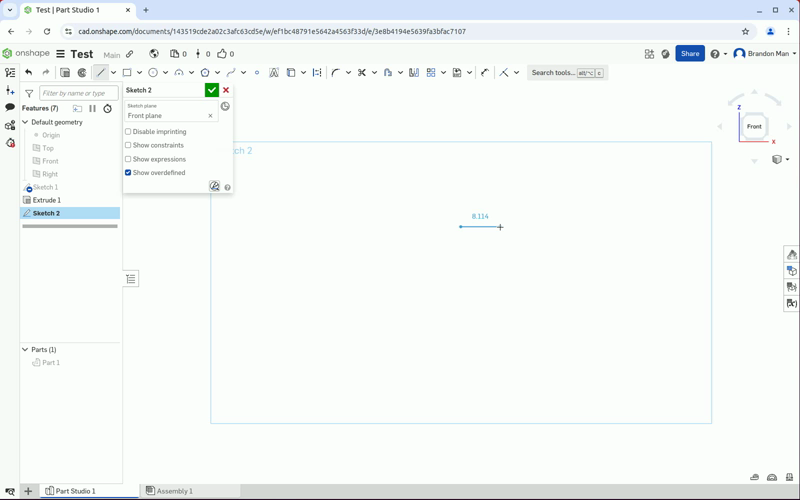
key_up(shift)
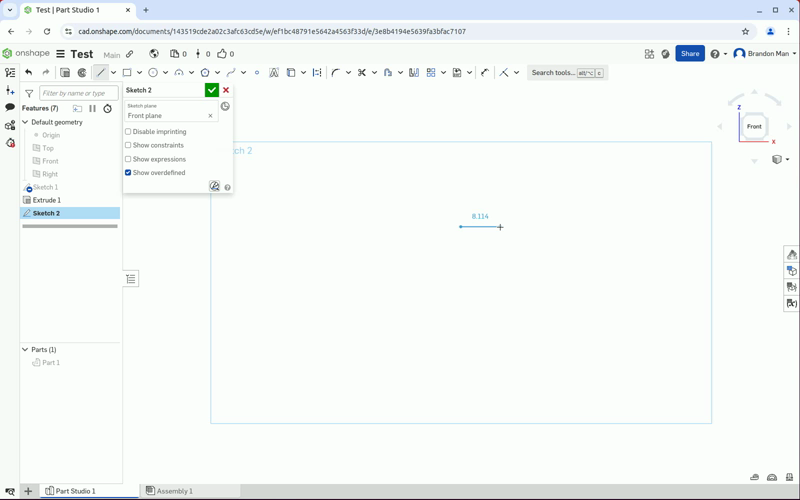
key_down(shift)
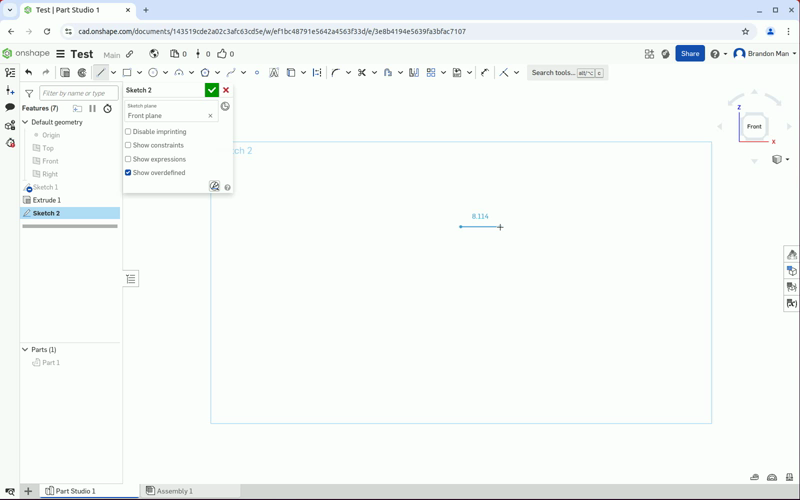
mouse_move(530, 226)
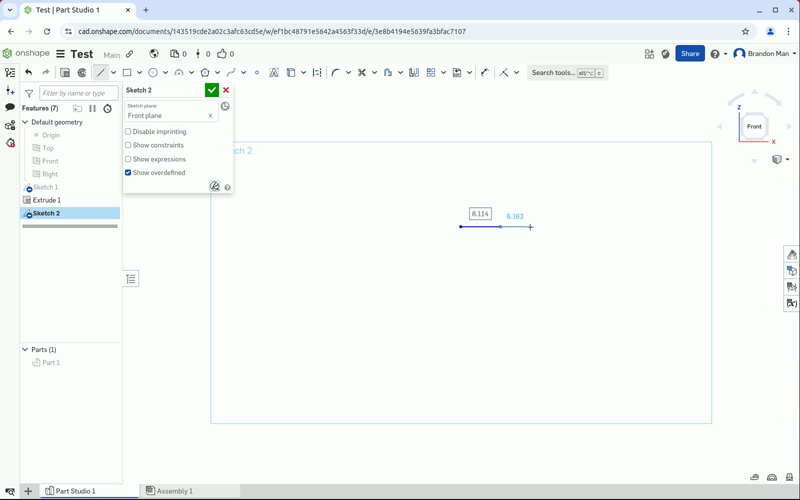
mouse_move(500, 220)
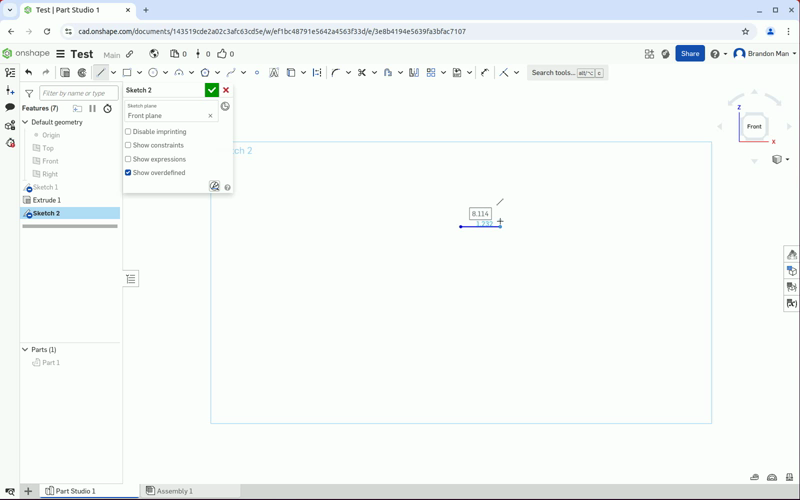
scroll(6)
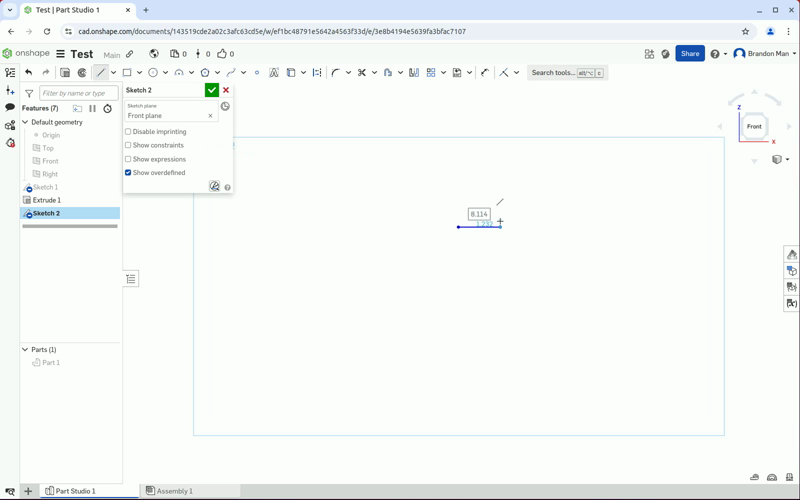
scroll(6)
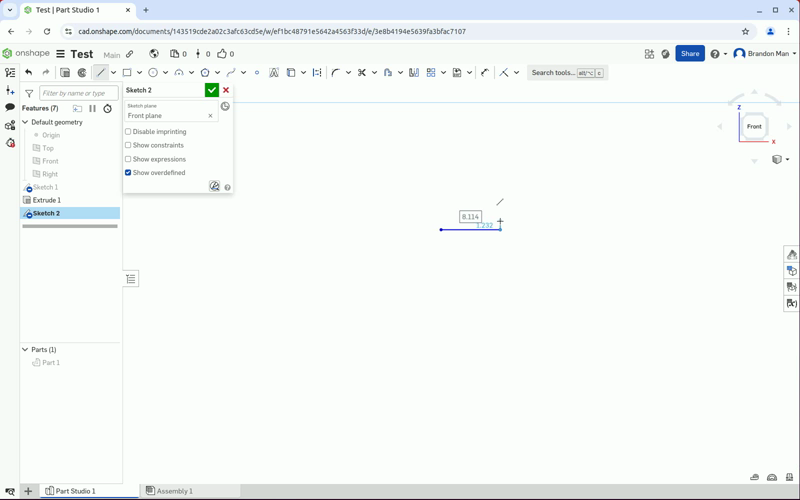
scroll(6)
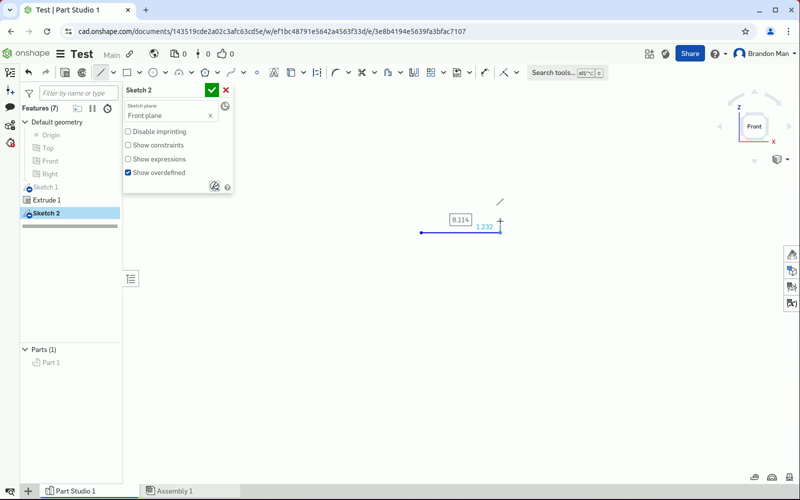
scroll(6)
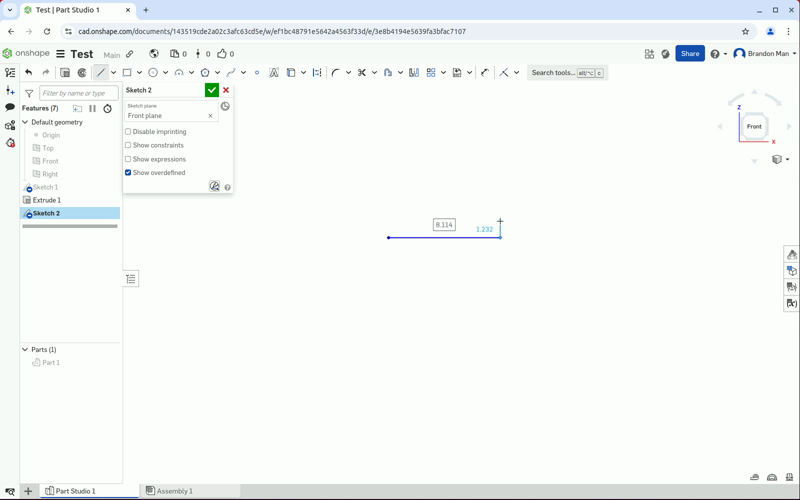
scroll(6)
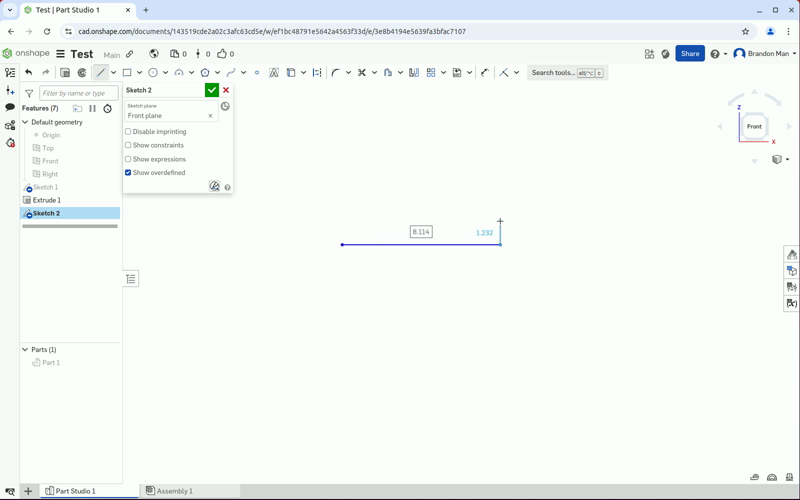
scroll(6)
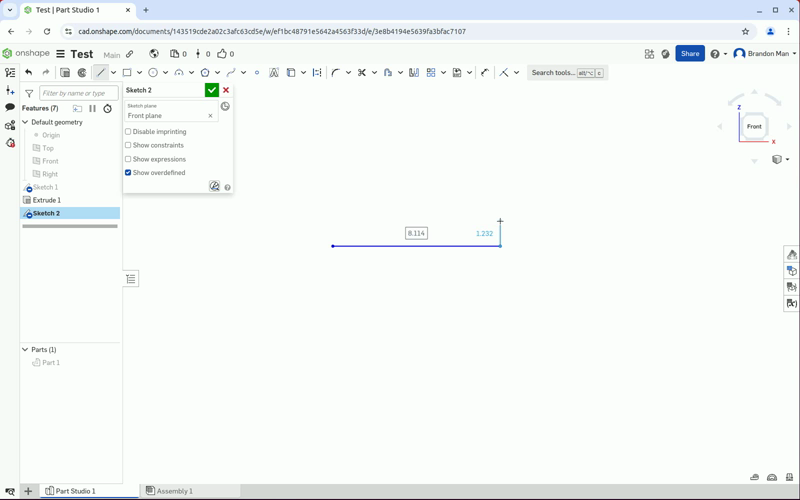
scroll(6)
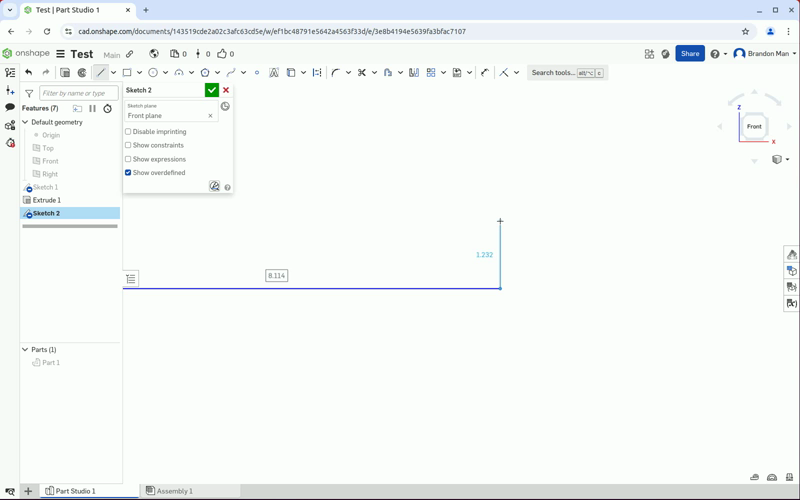
click(500, 220)
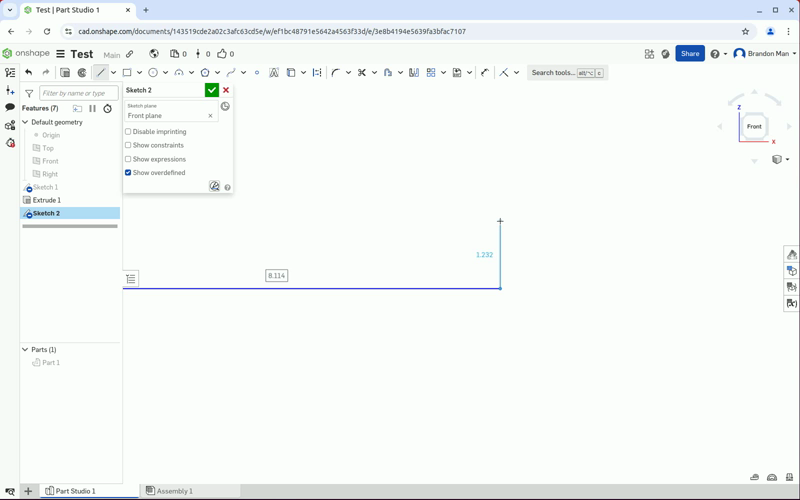
scroll(-6)
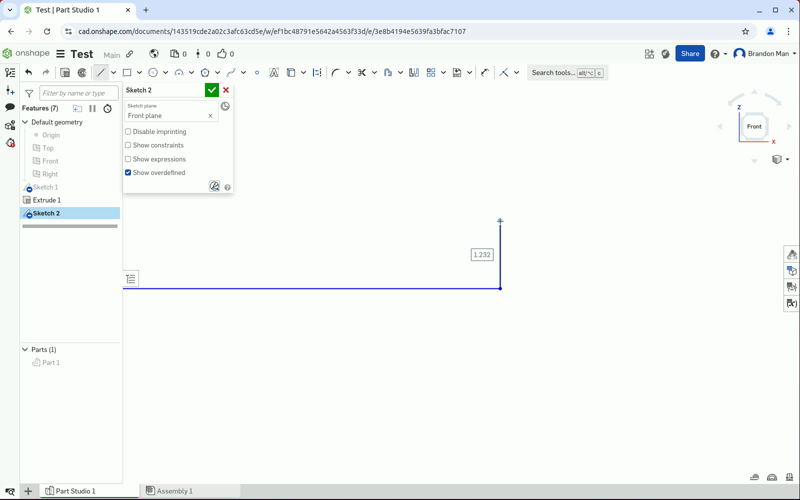
scroll(-6)
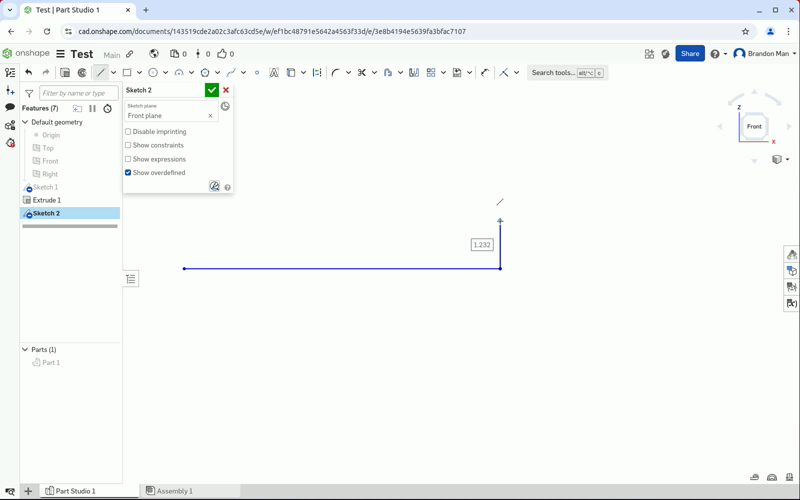
scroll(-6)
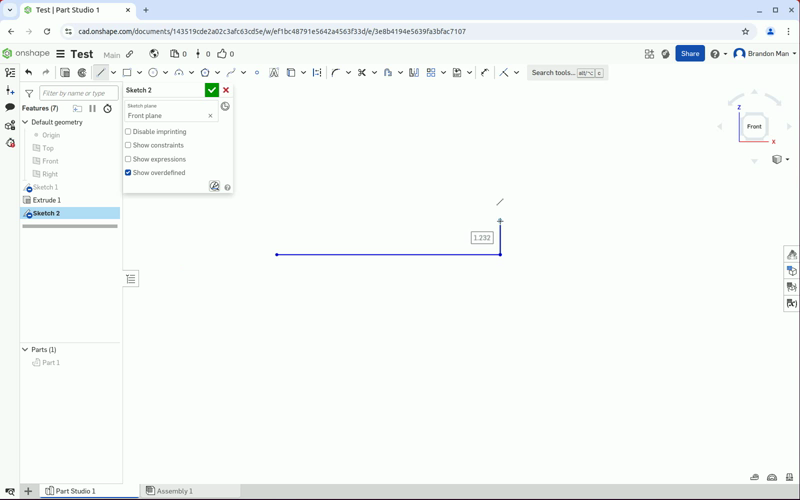
scroll(-6)
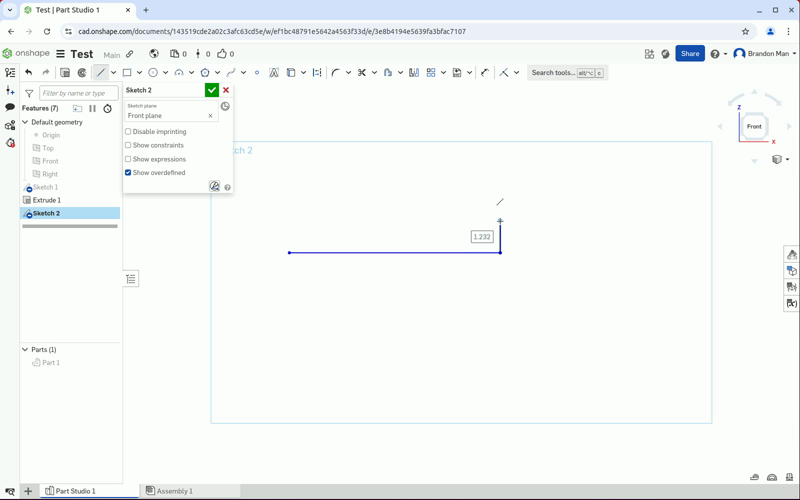
scroll(-6)
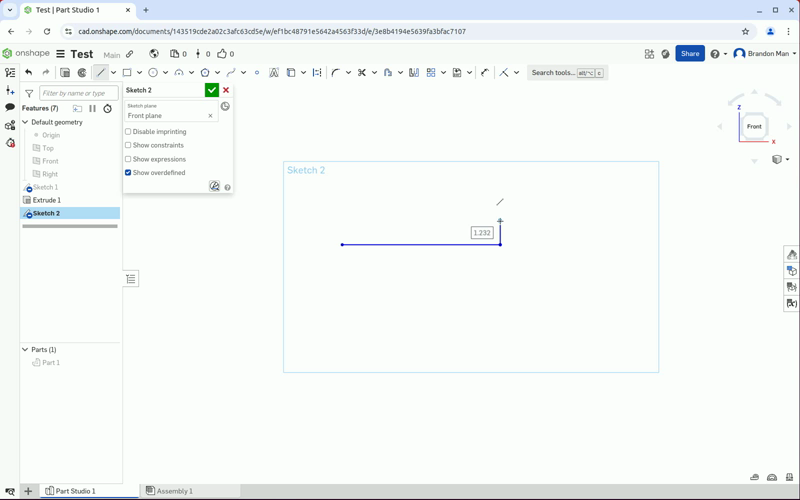
scroll(-6)
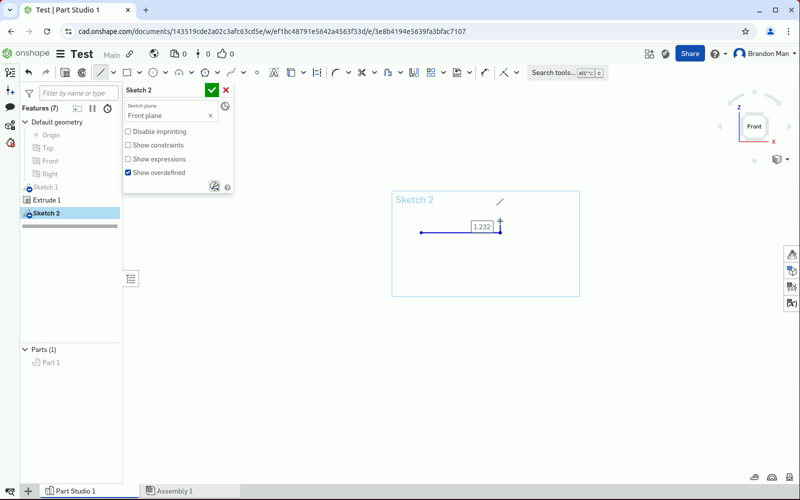
scroll(-6)
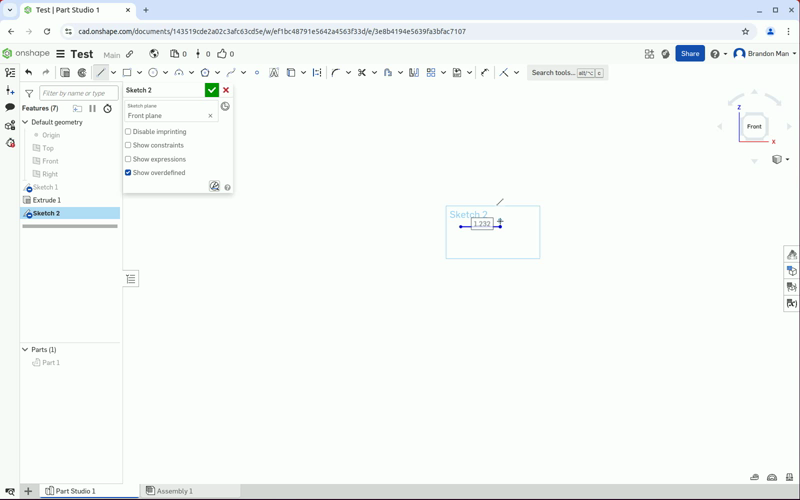
key_up(shift)
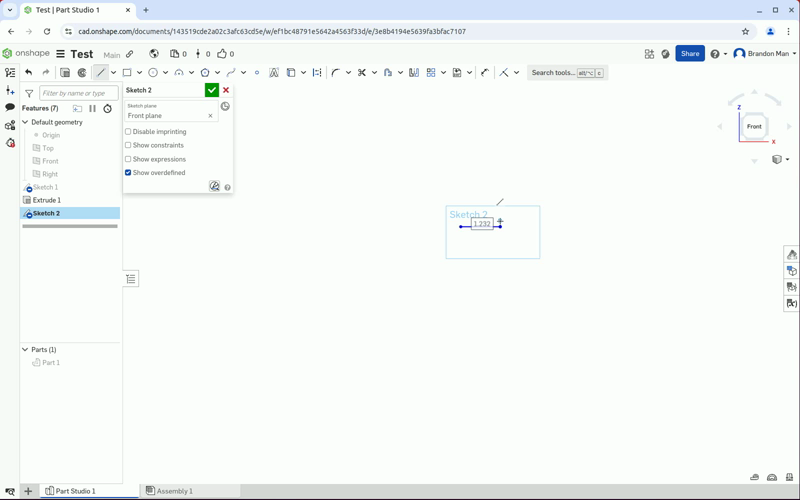
key_down(shift)
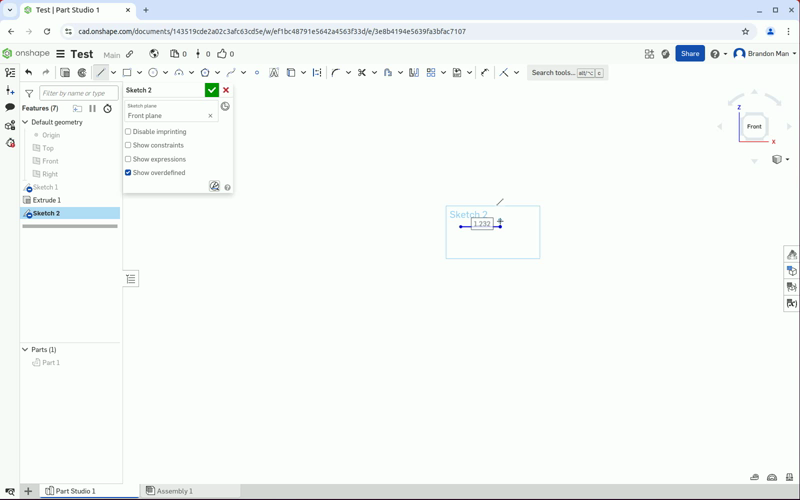
mouse_move(530, 220)
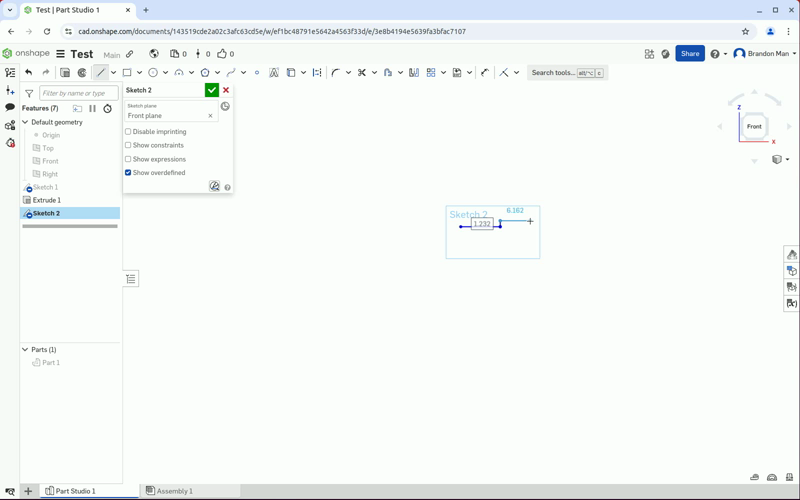
mouse_move(460, 220)
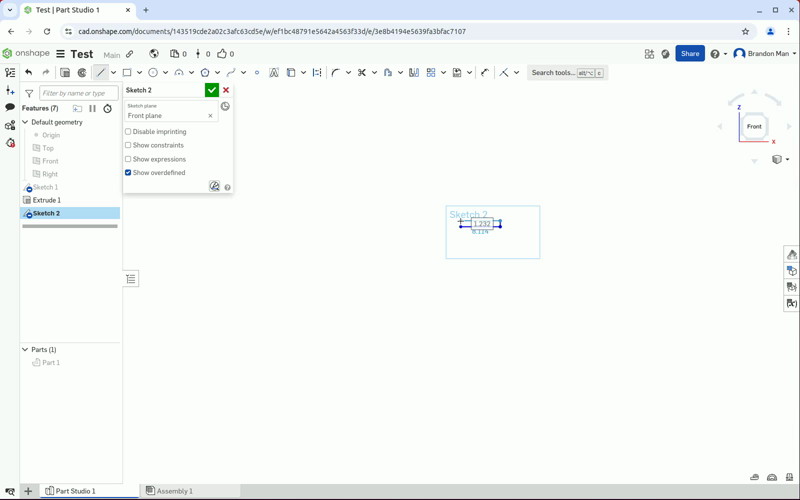
click(460, 220)
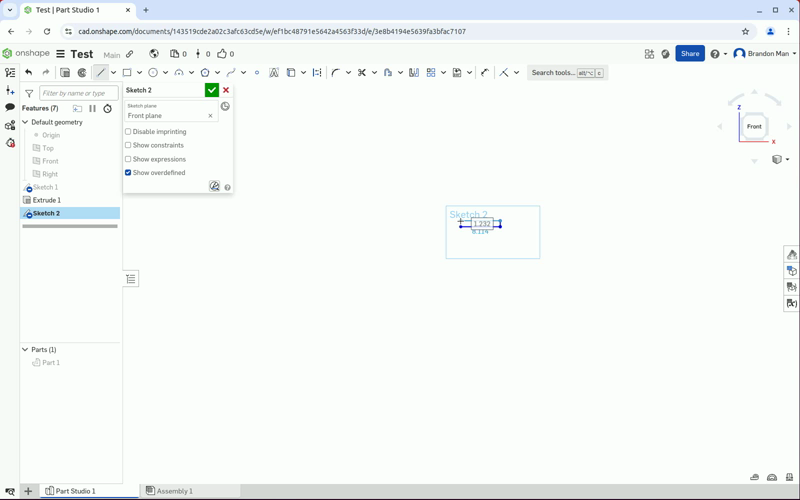
key_up(shift)
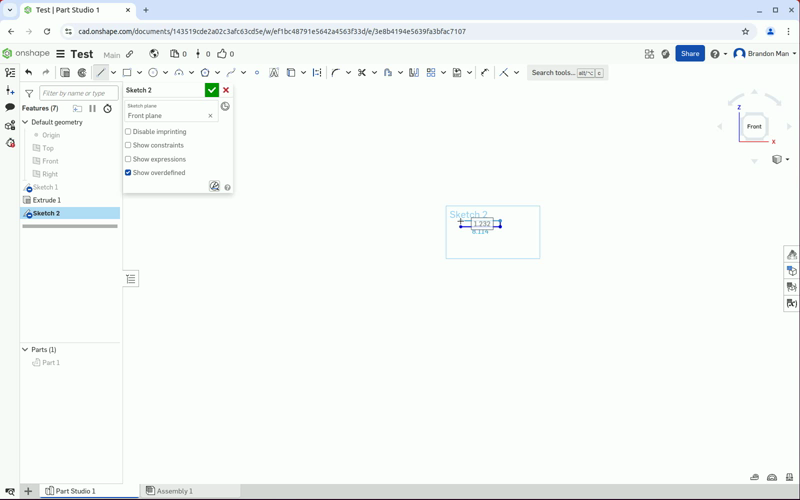
mouse_move(490, 220)
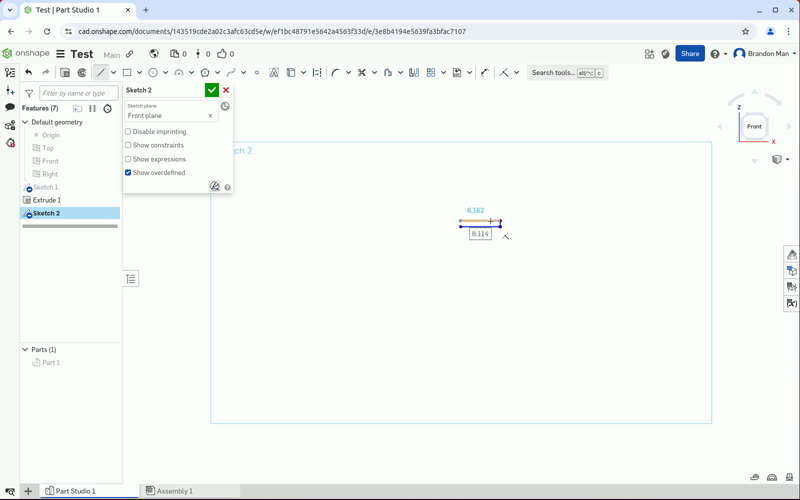
key_down(shift)
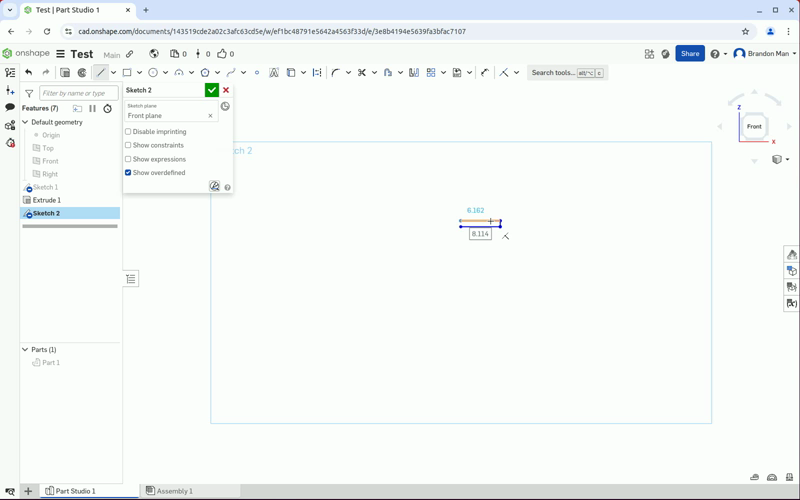
mouse_move(460, 226)
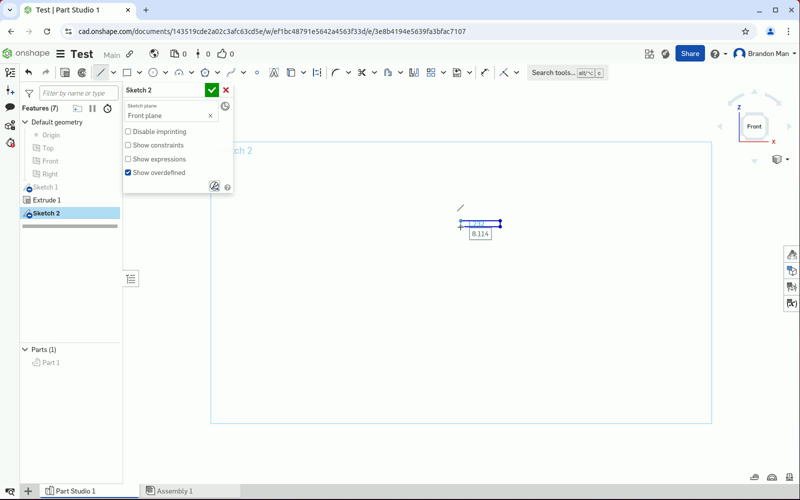
scroll(6)
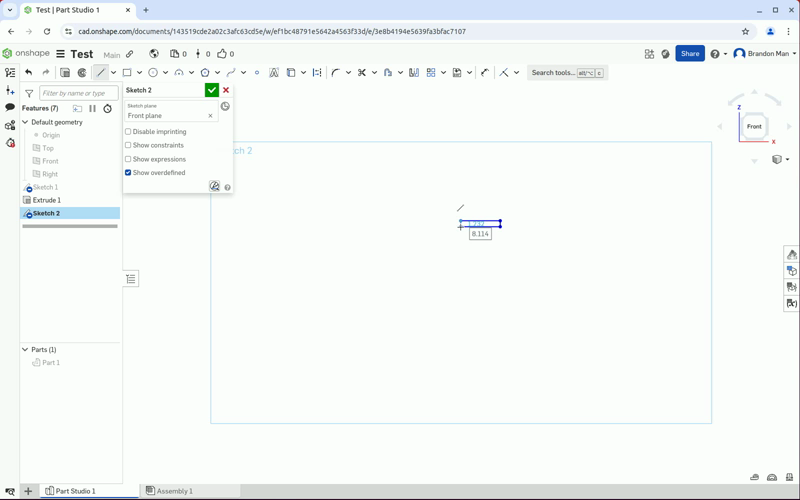
scroll(6)
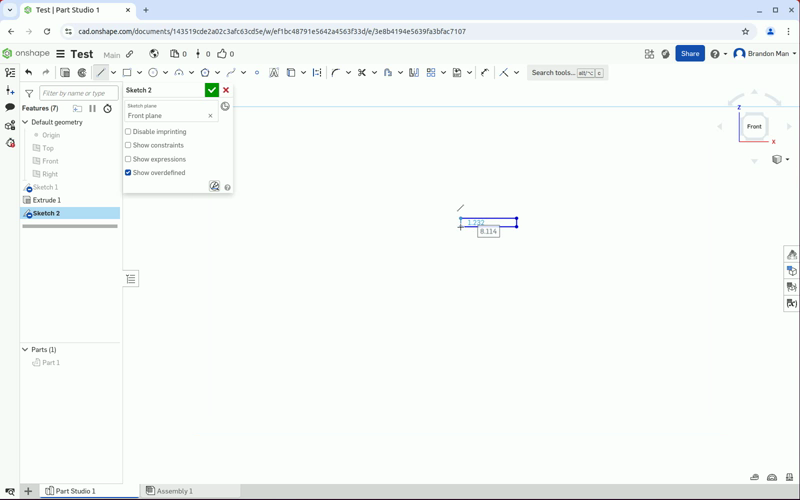
scroll(6)
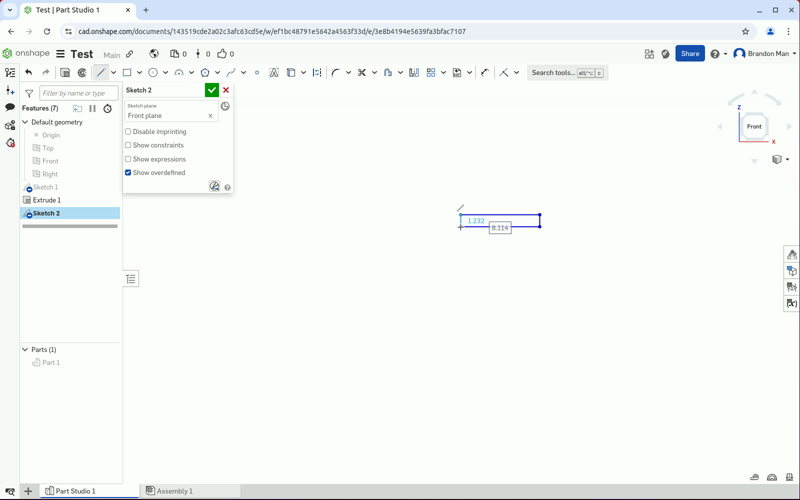
scroll(6)
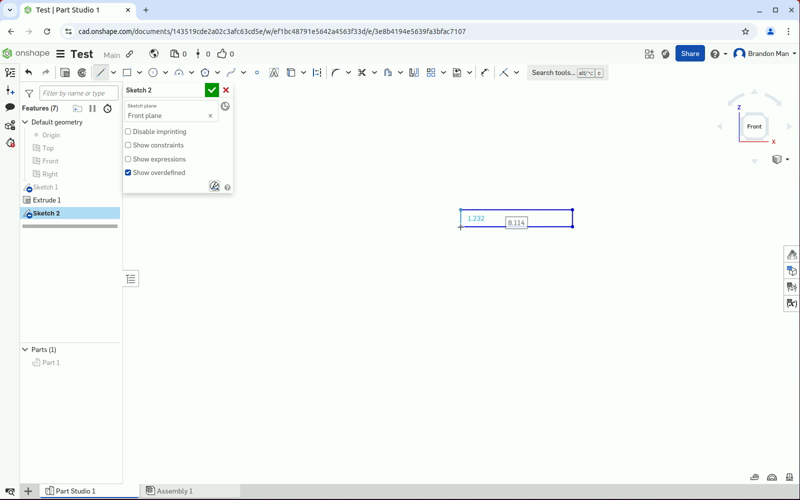
scroll(6)
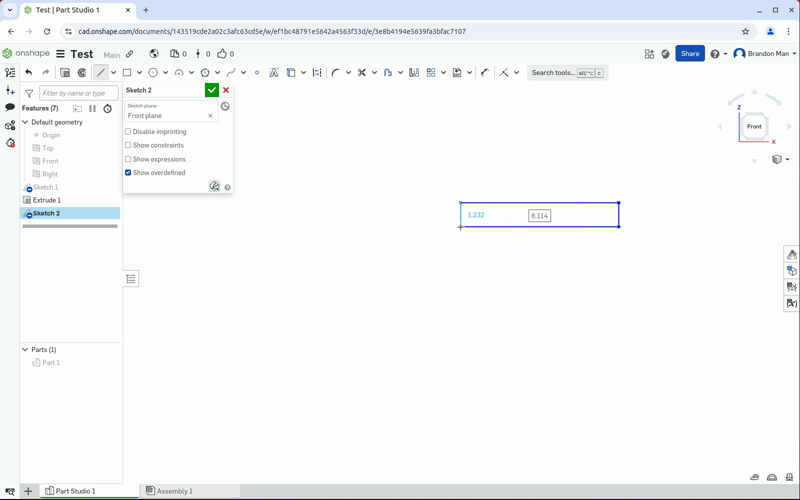
scroll(6)
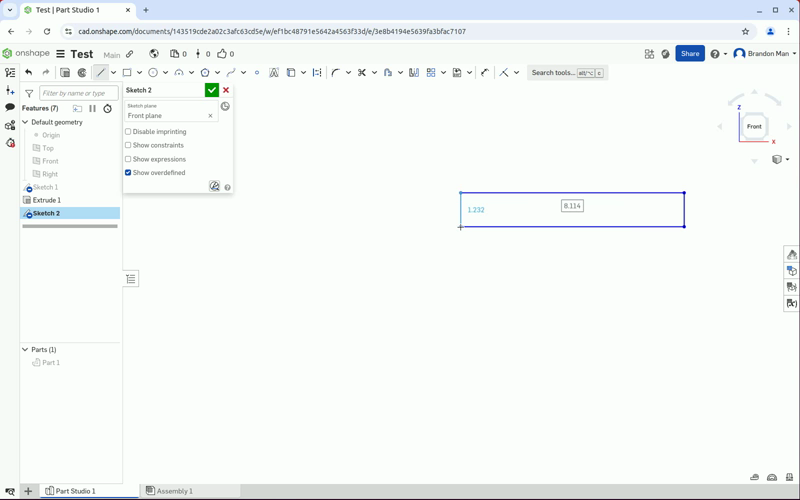
scroll(6)
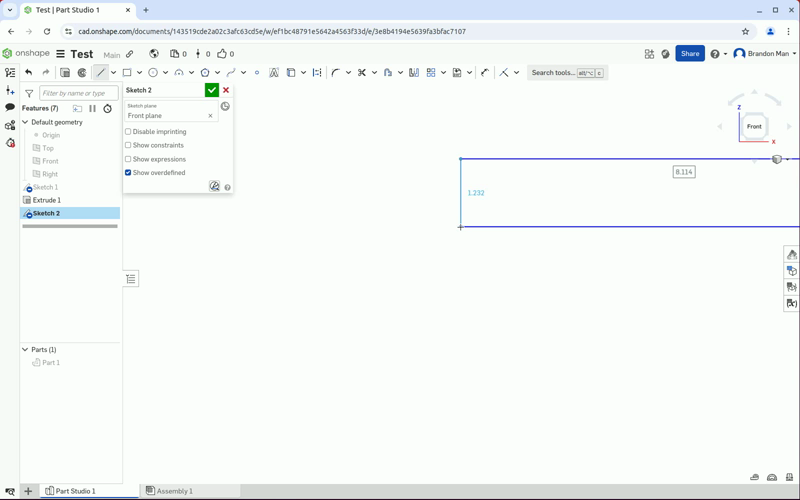
key_up(shift)
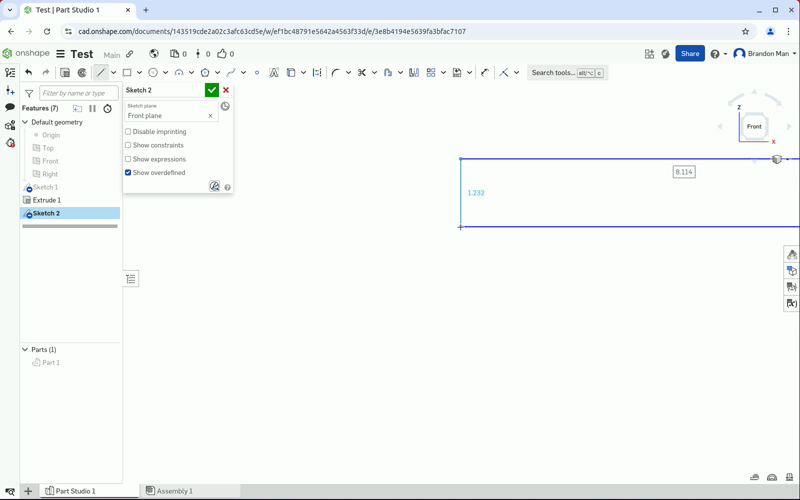
click(460, 226)
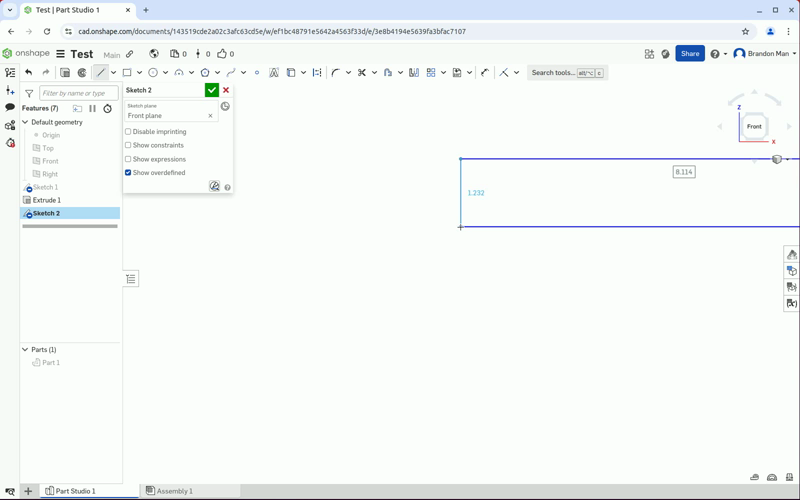
scroll(-6)
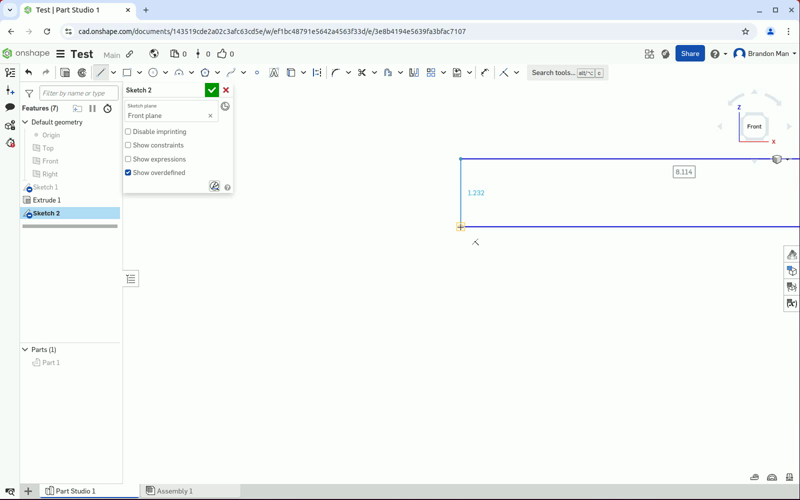
scroll(-6)
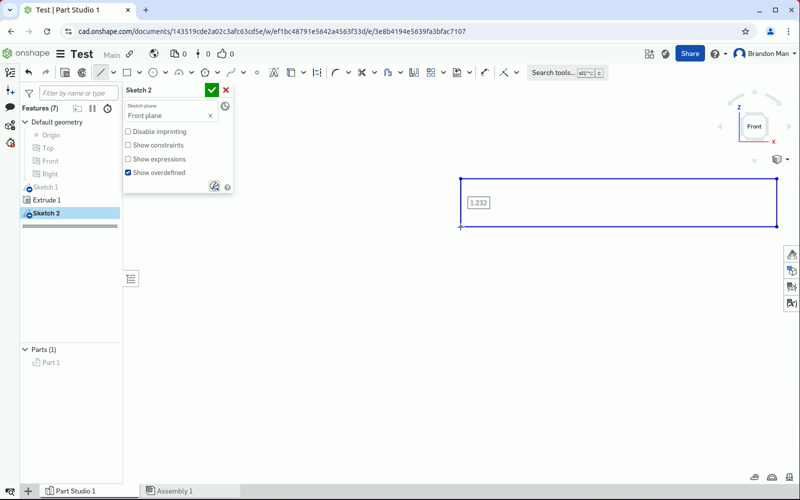
scroll(-6)
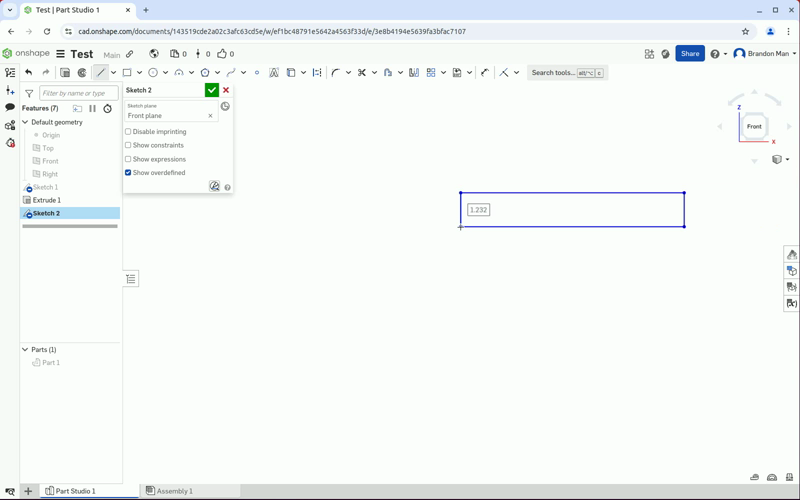
scroll(-6)
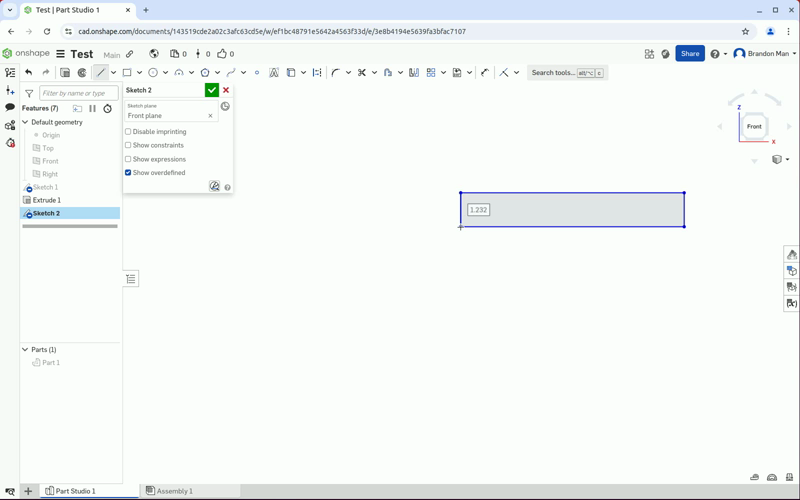
scroll(-6)
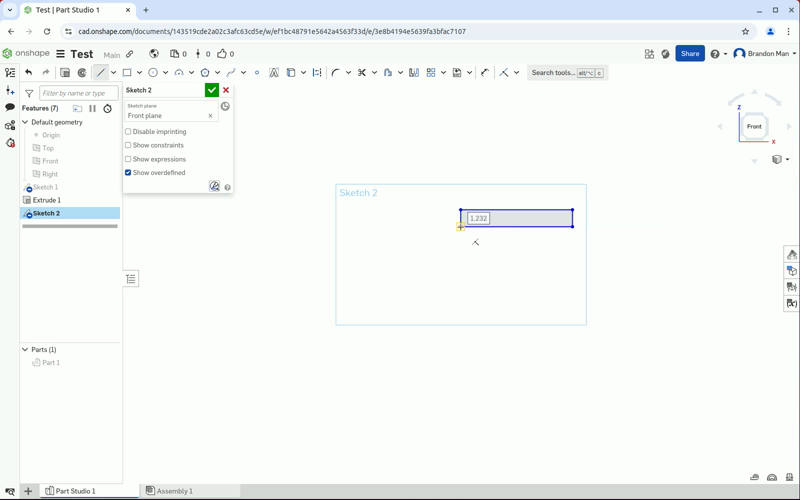
scroll(-6)
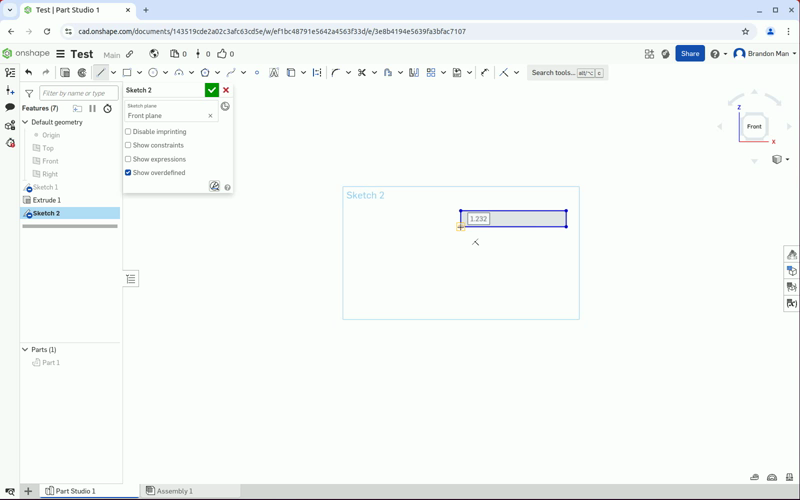
scroll(-6)
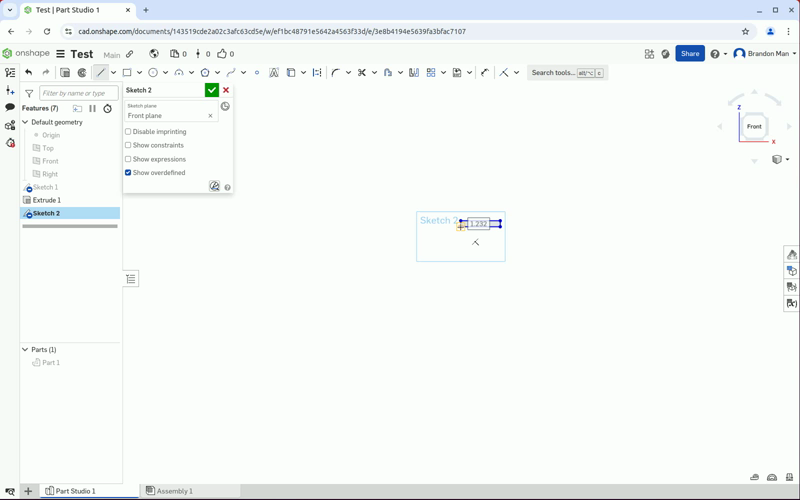
key(esc)
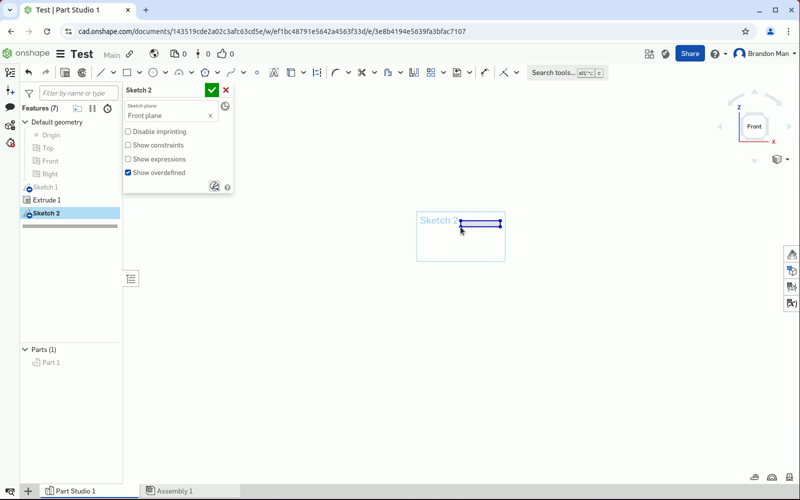
mouse_move(488, 221)
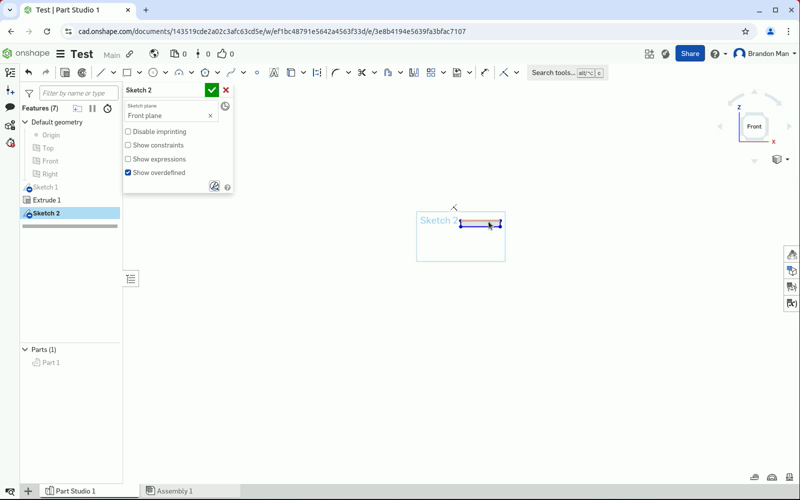
scroll(6)
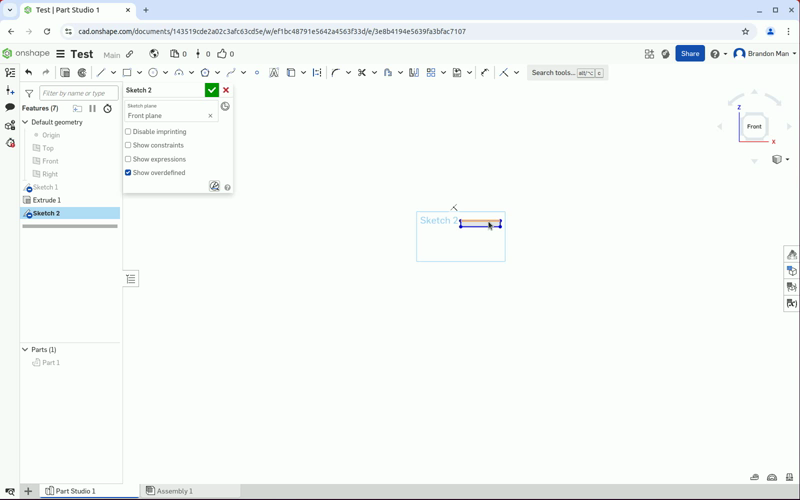
scroll(6)
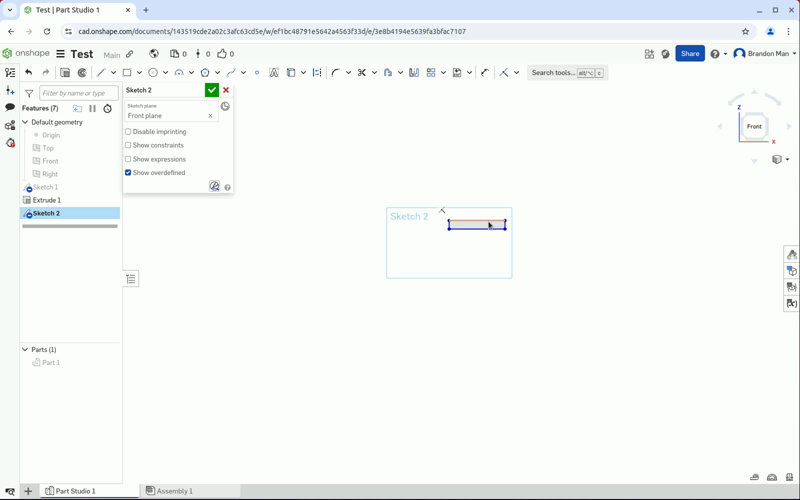
scroll(6)
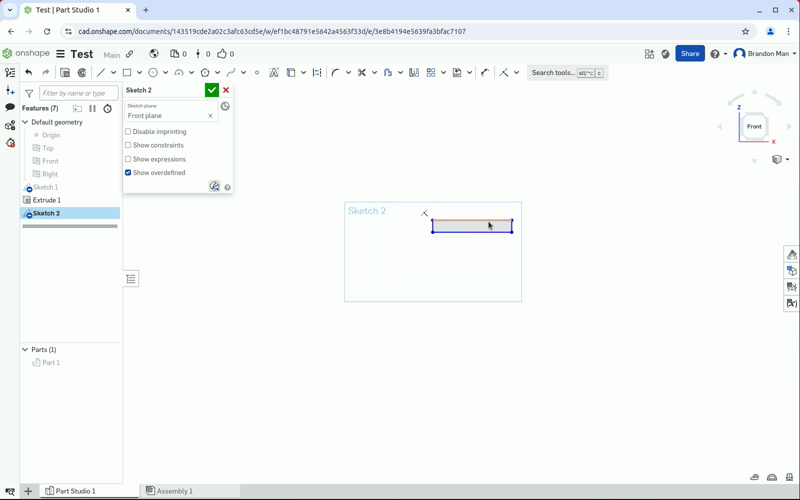
scroll(6)
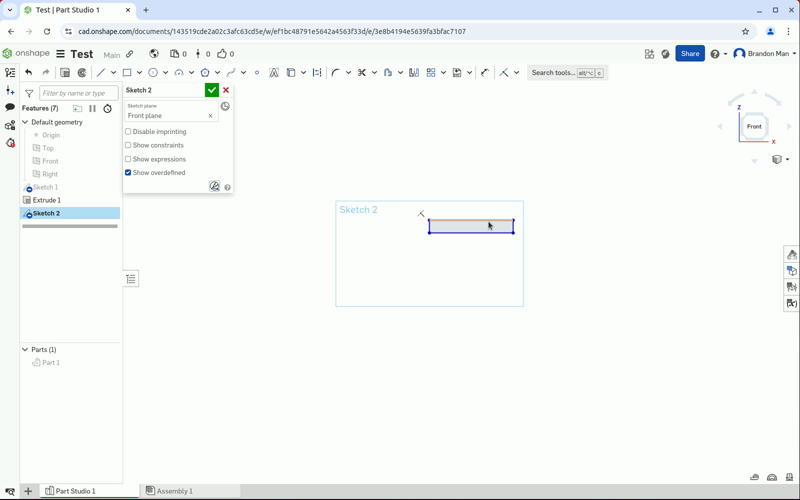
scroll(6)
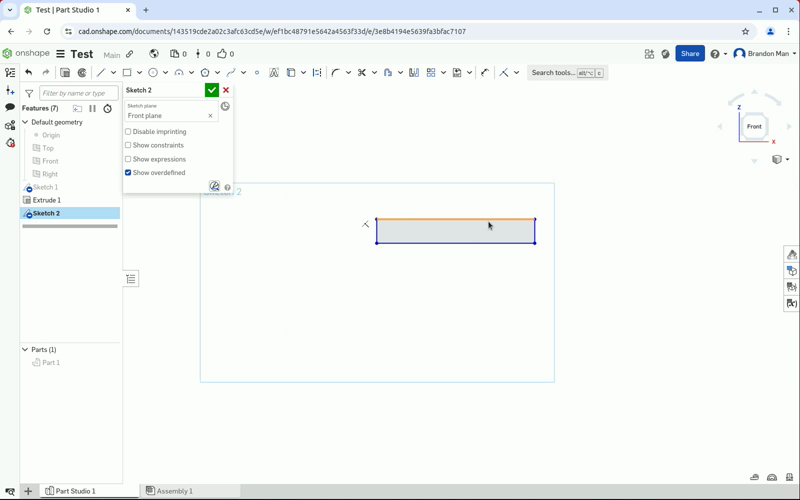
scroll(6)
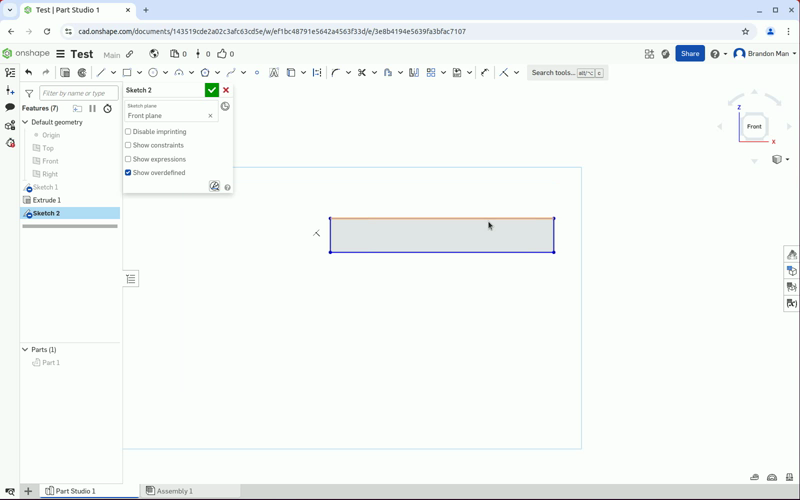
scroll(6)
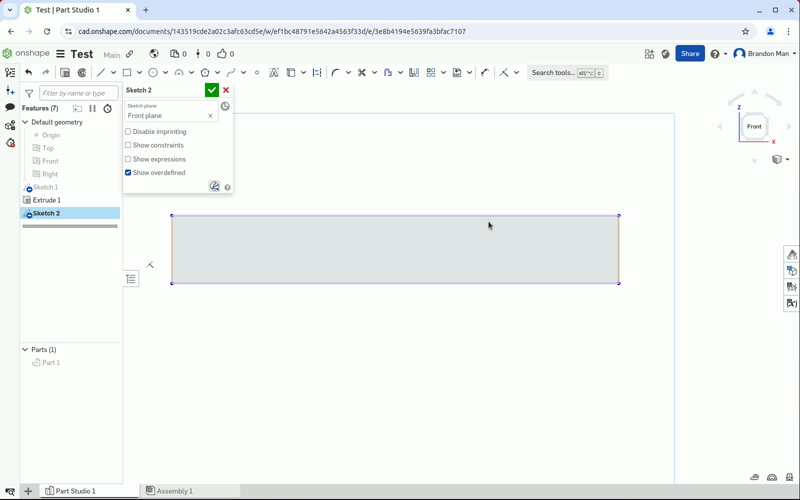
click(488, 221)
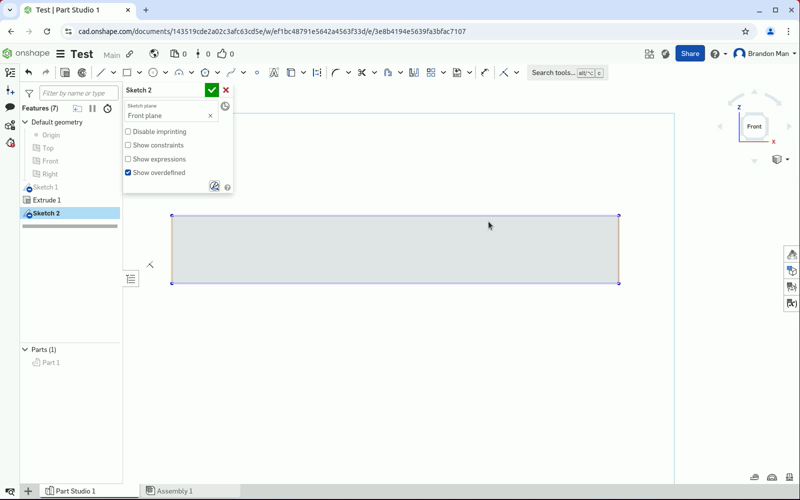
scroll(-6)
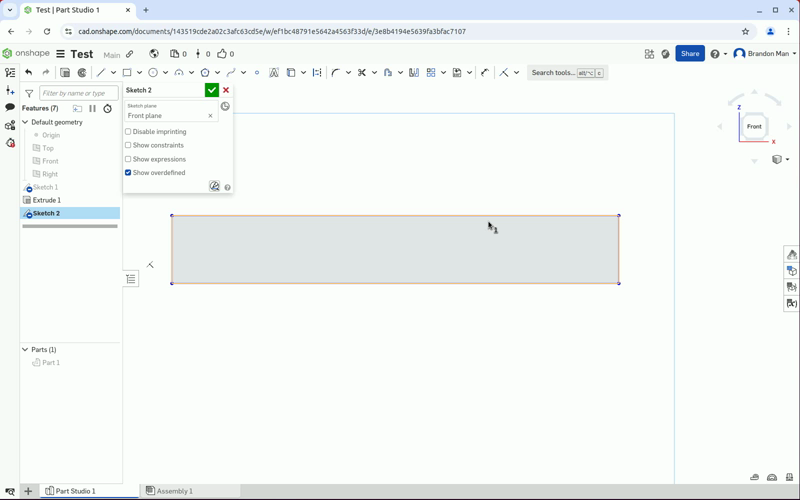
scroll(-6)
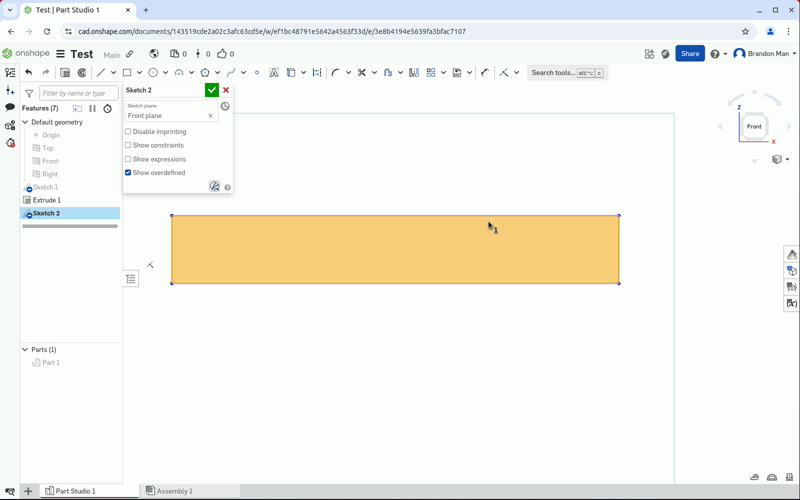
scroll(-6)
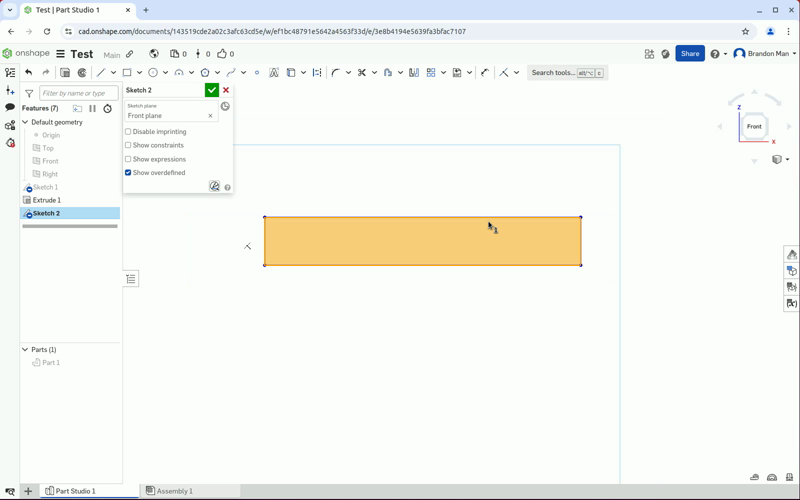
scroll(-6)
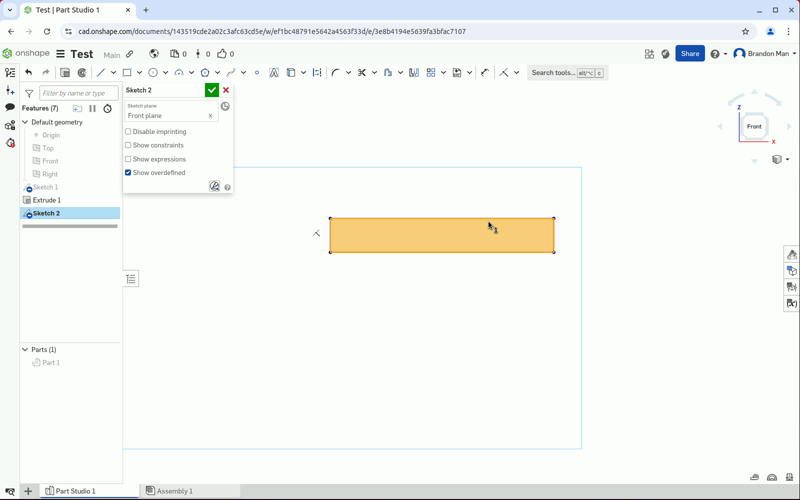
scroll(-6)
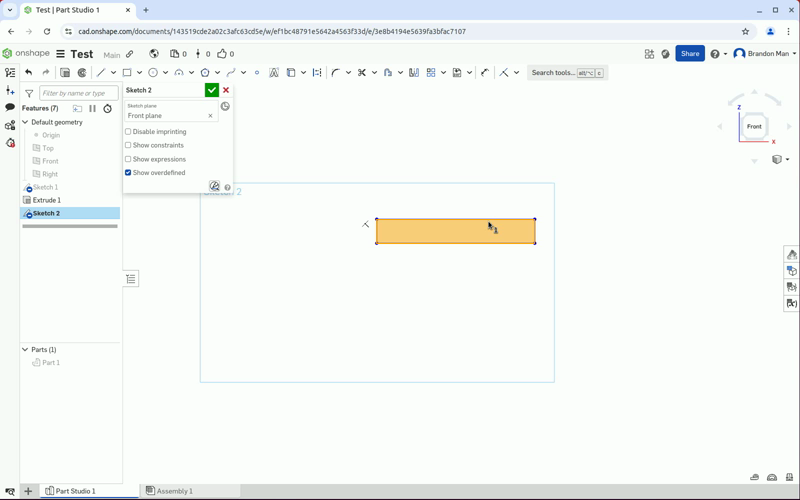
scroll(-6)
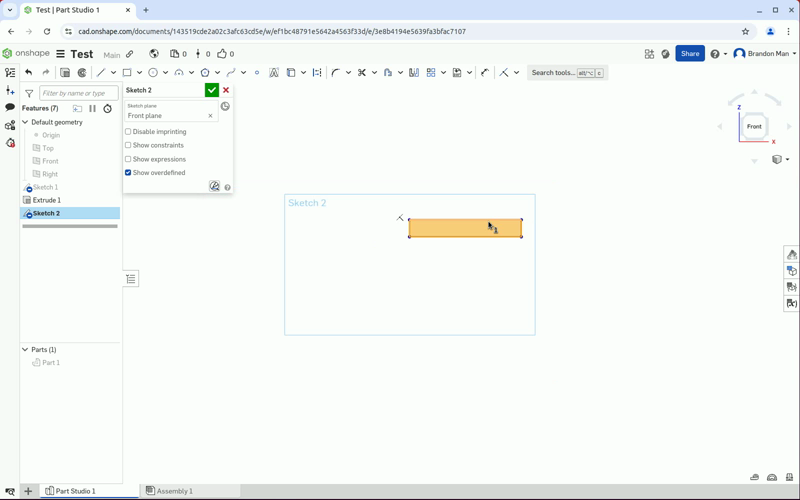
scroll(-6)
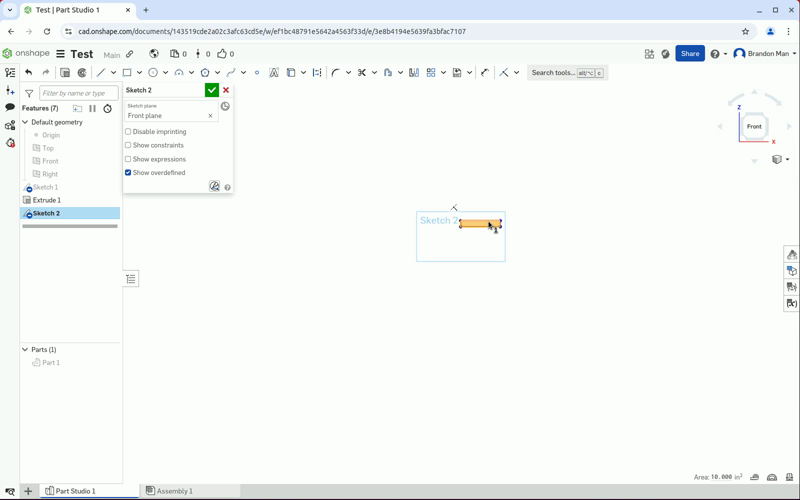
mouse_move(73, 352)
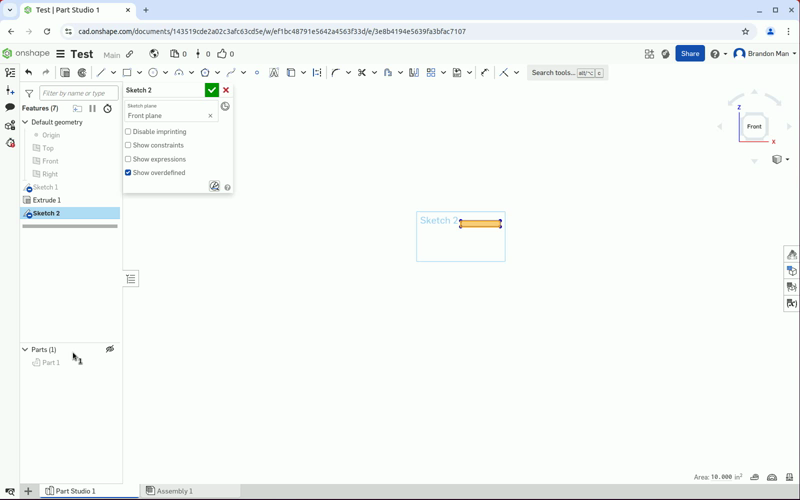
key(shift+y)
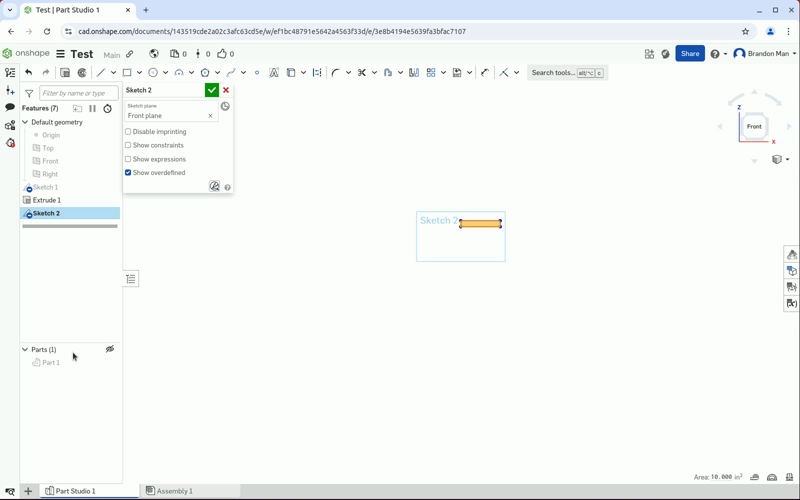
key(shift+e)
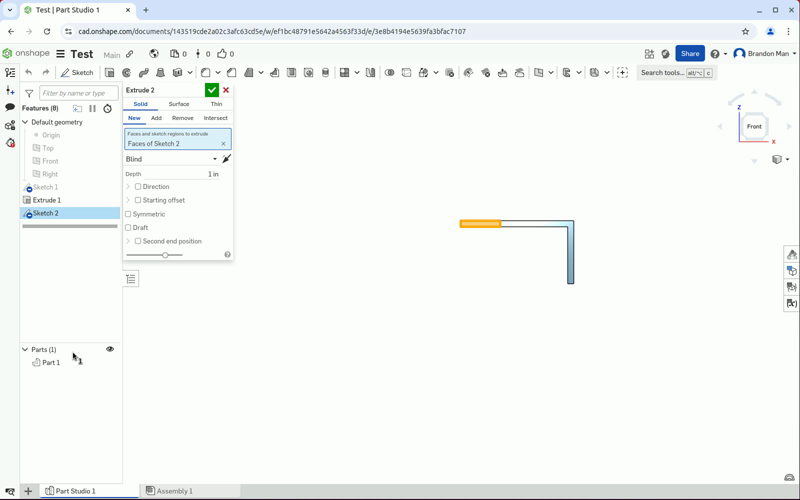
mouse_move(143, 106)
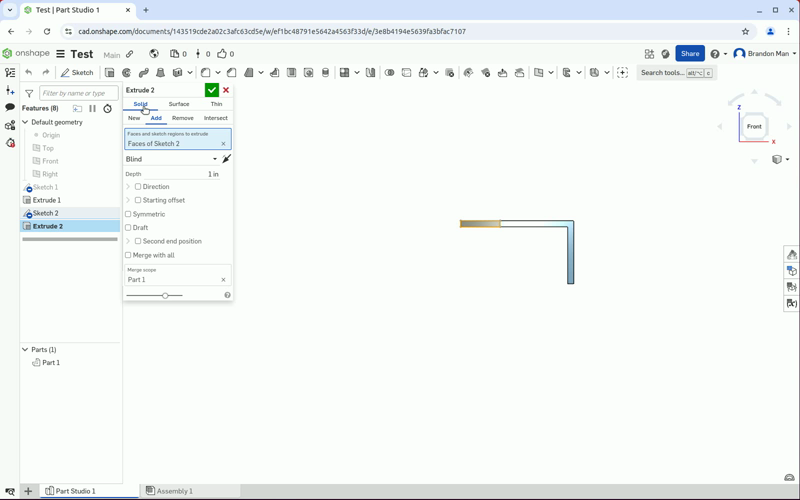
click(143, 106)
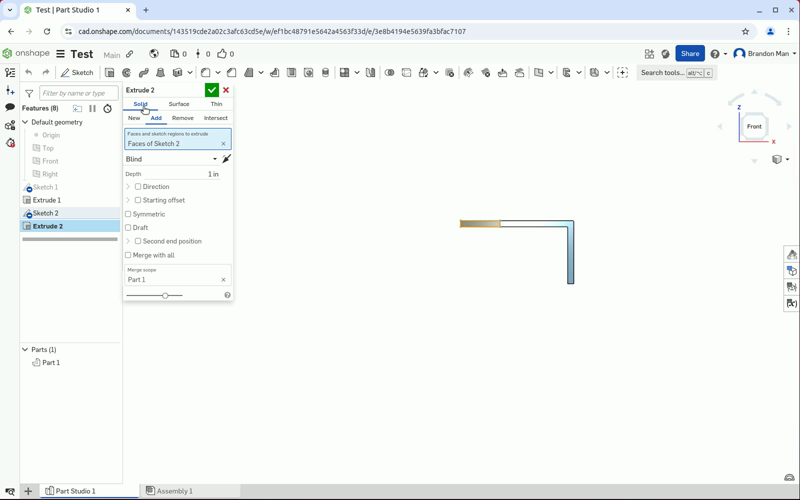
mouse_move(137, 120)
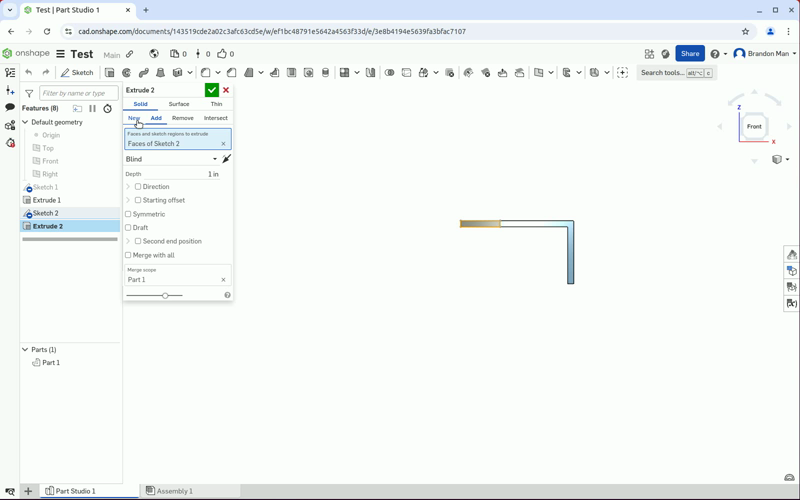
click(137, 120)
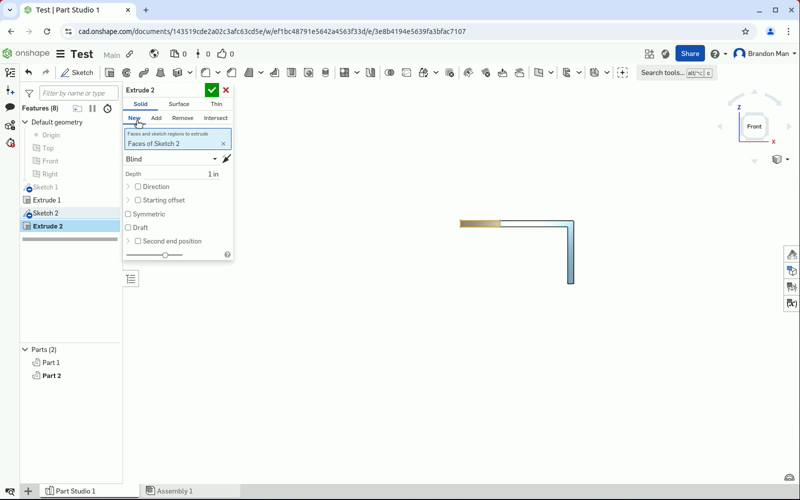
key(tab, 4)
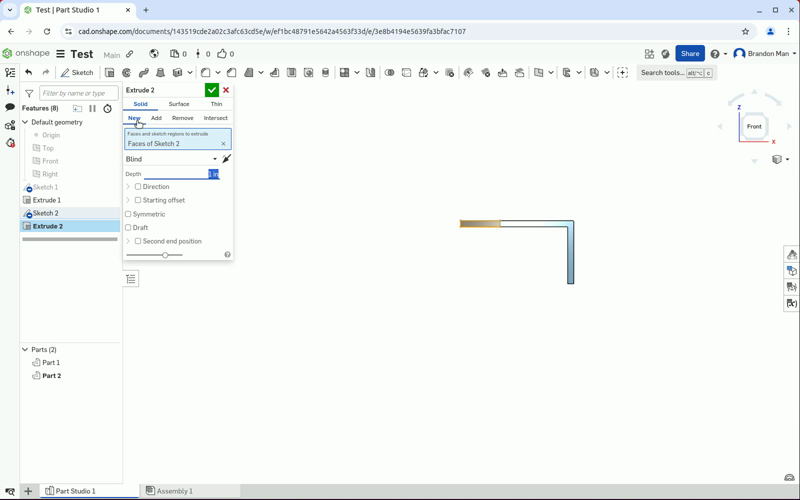
text(1.204)
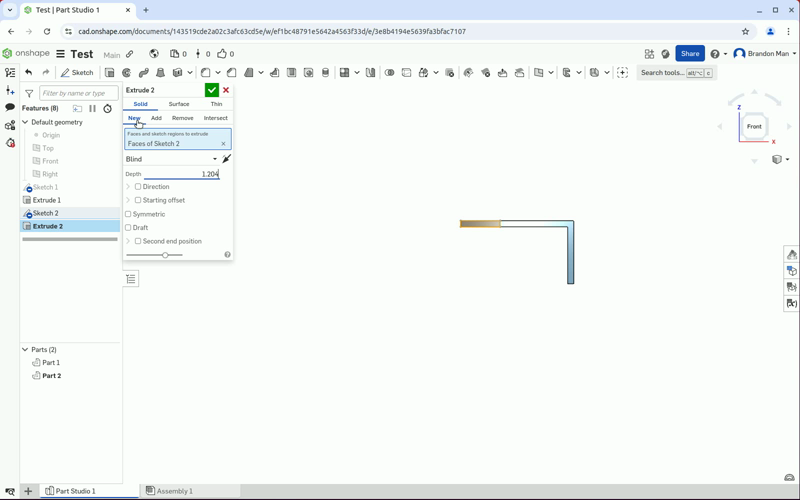
key(enter)
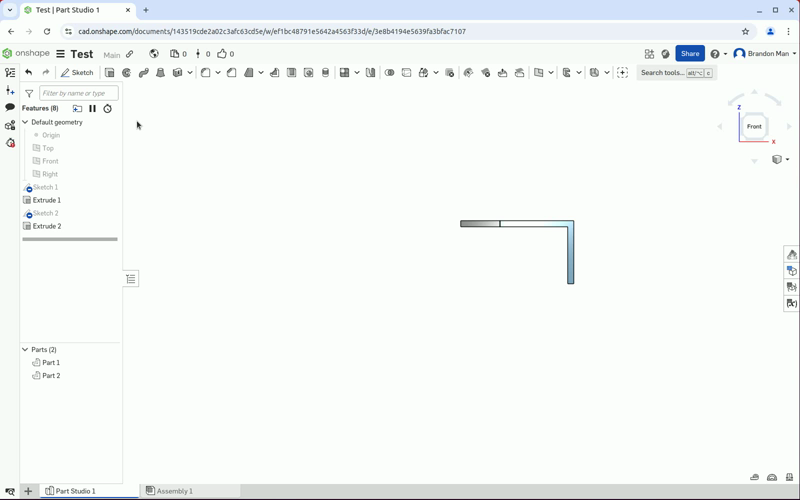
key(shift+h)
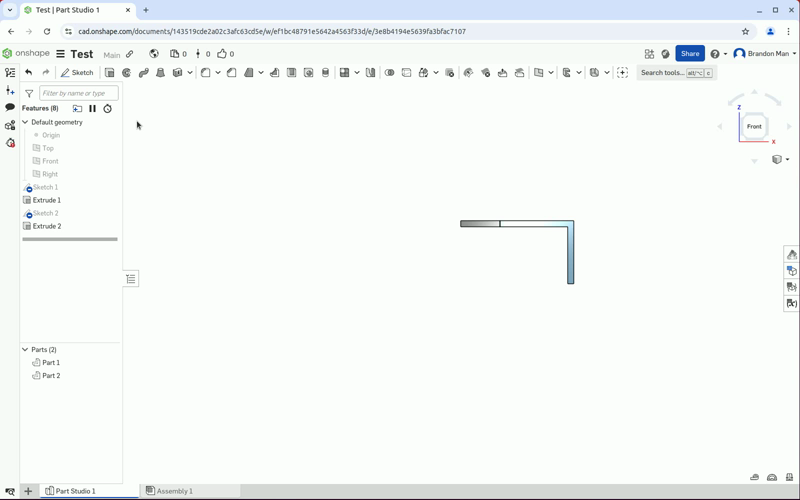
key(shift+h)
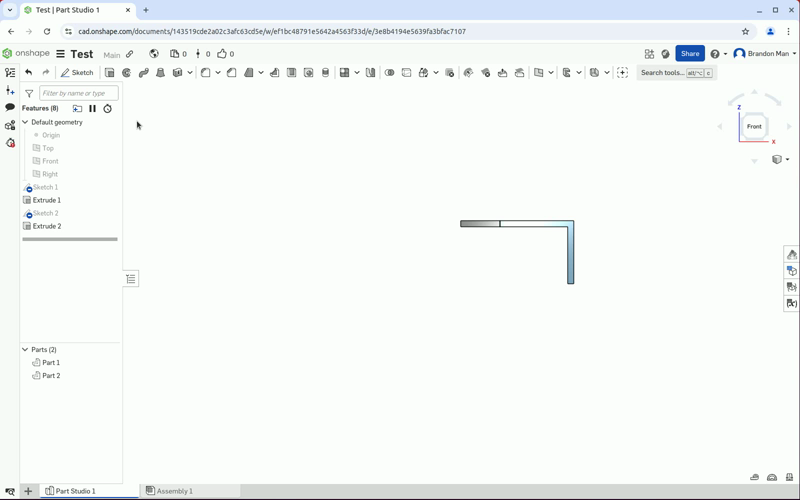
mouse_move(73, 189)
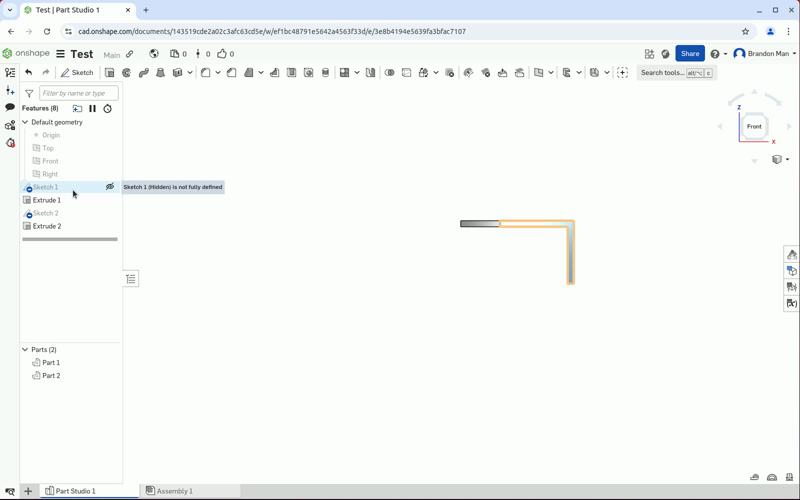
click(73, 189)
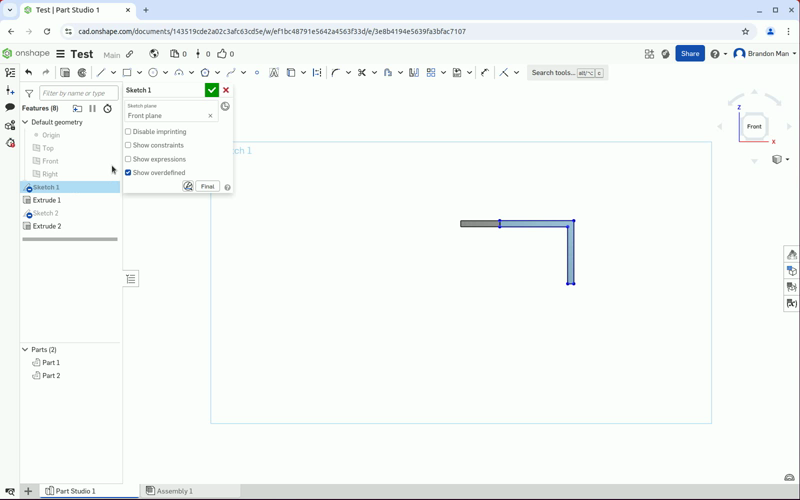
mouse_move(229, 92)
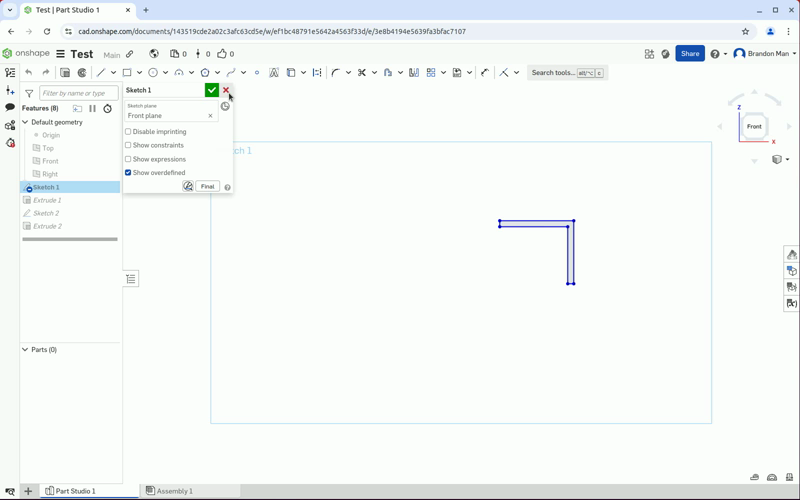
click(229, 92)
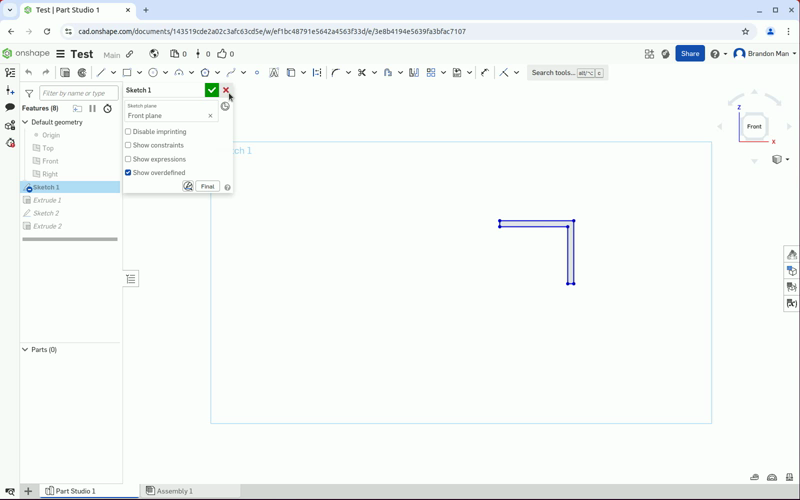
key(shift+s)
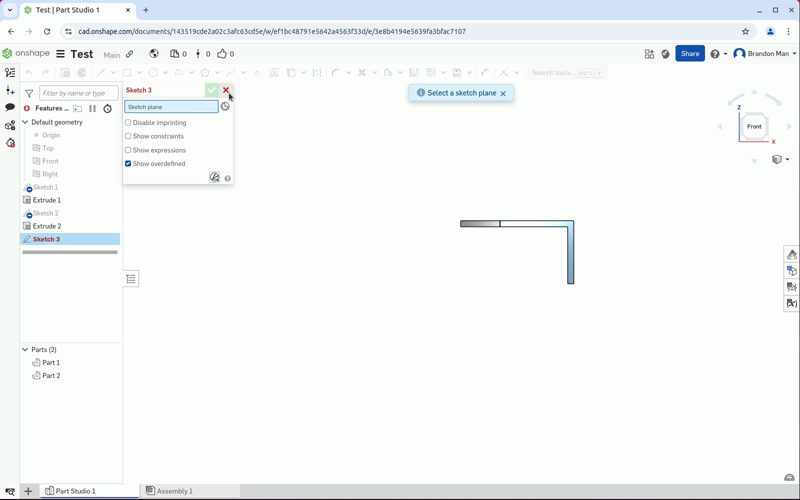
mouse_move(73, 163)
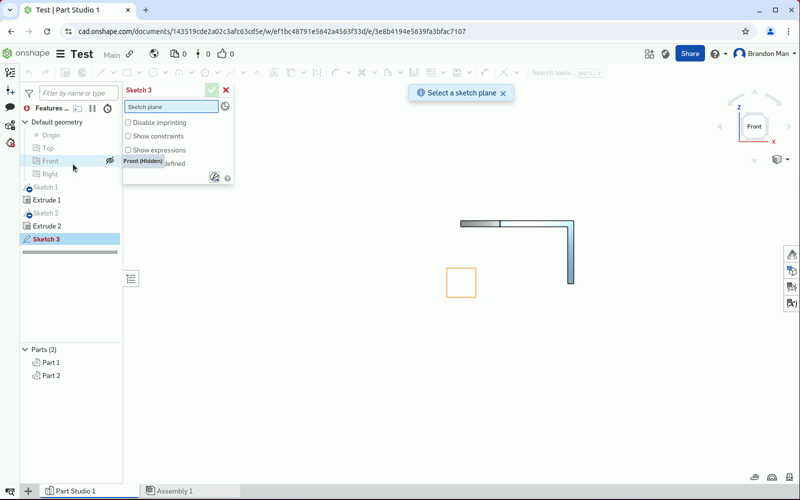
click(73, 163)
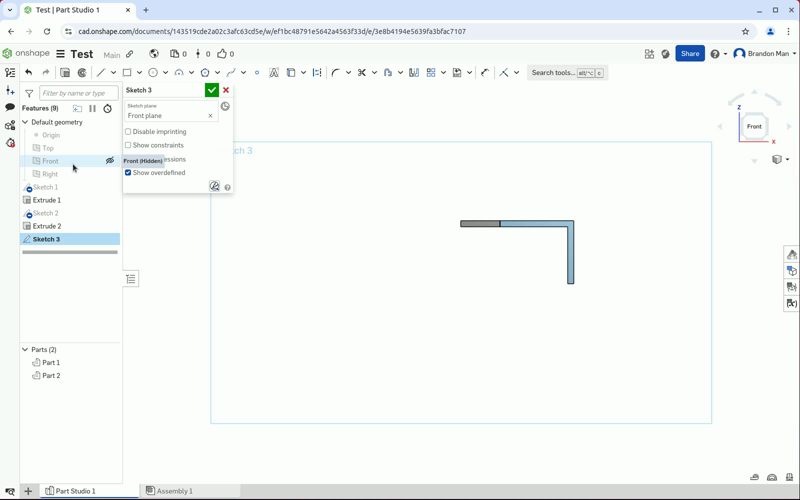
mouse_move(73, 352)
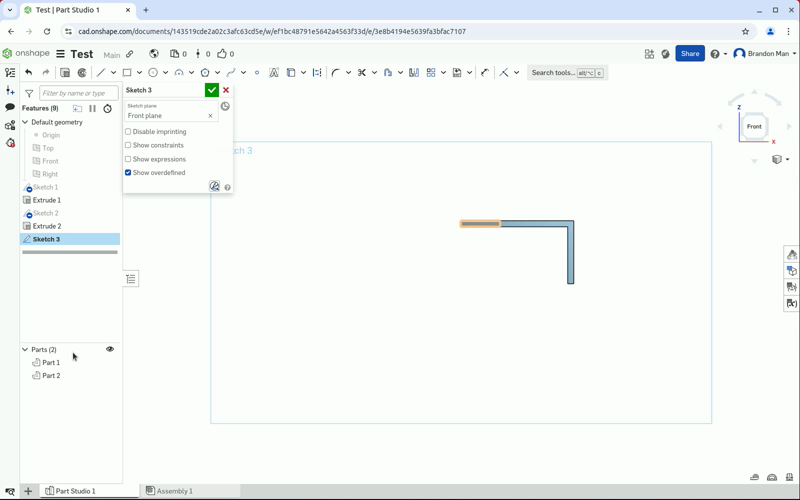
key(y)
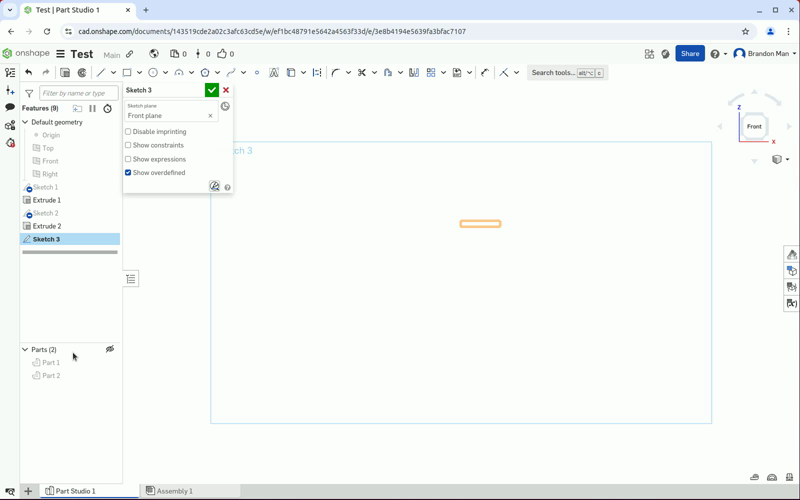
key(l)
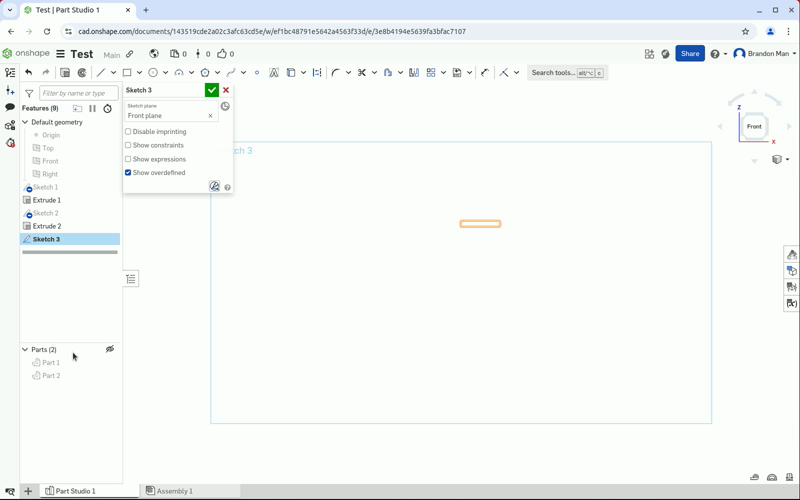
key_down(shift)
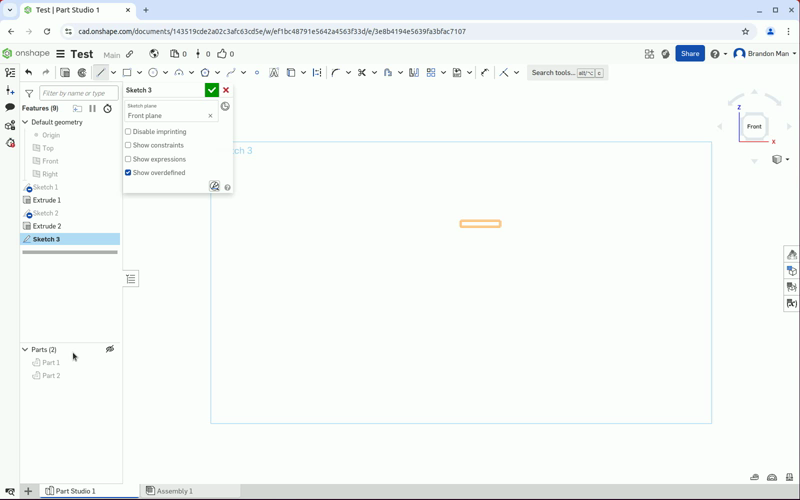
mouse_move(422, 226)
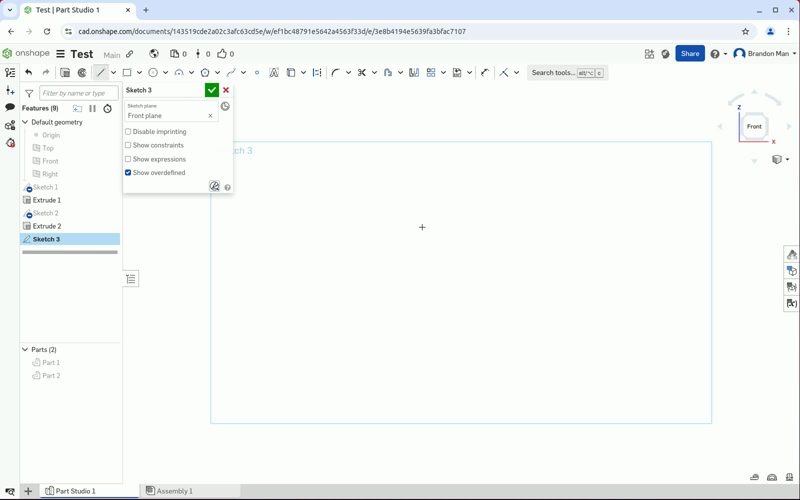
click(422, 226)
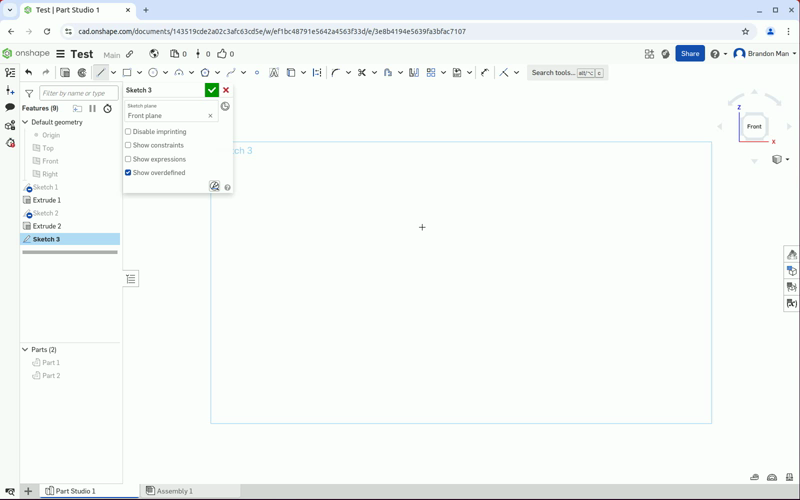
key_up(shift)
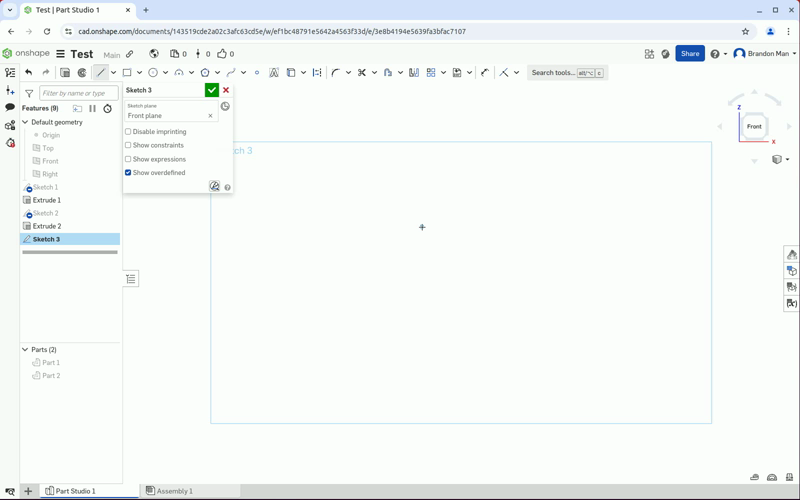
key_down(shift)
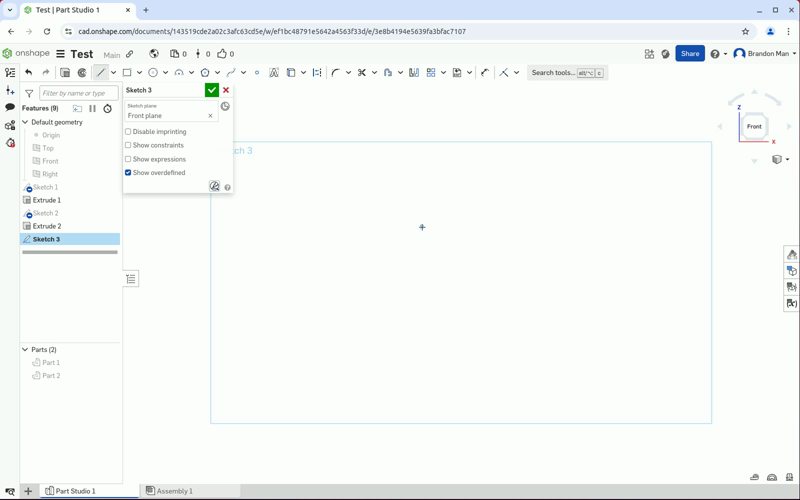
mouse_move(452, 226)
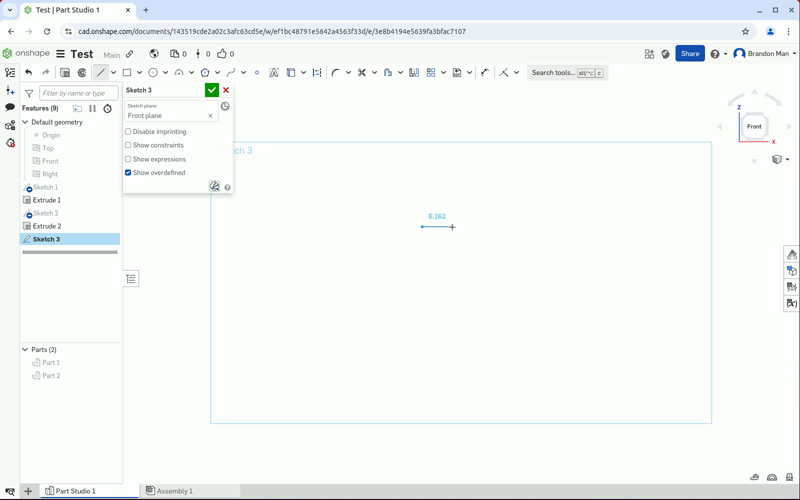
mouse_move(461, 226)
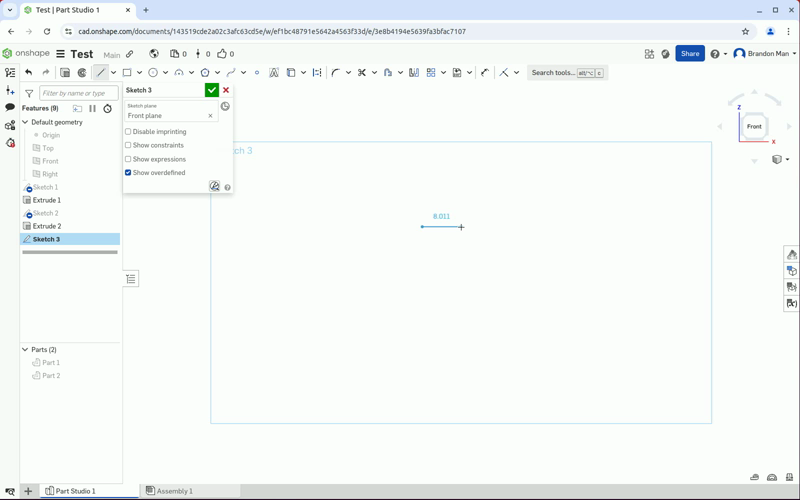
click(461, 226)
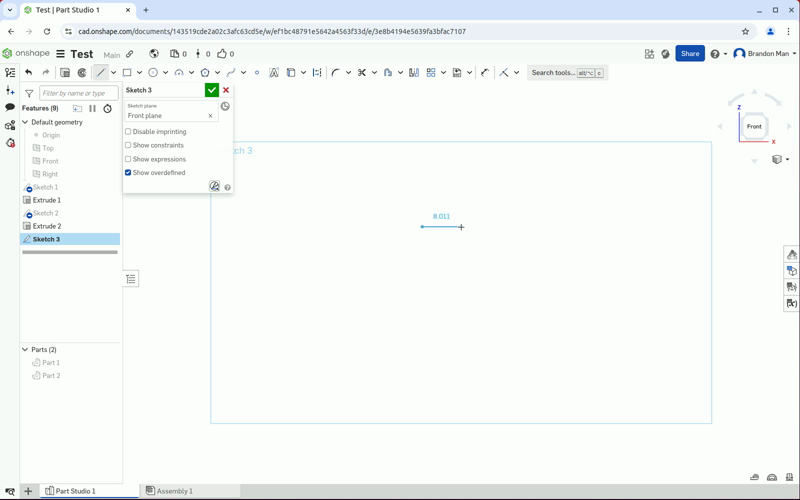
key_up(shift)
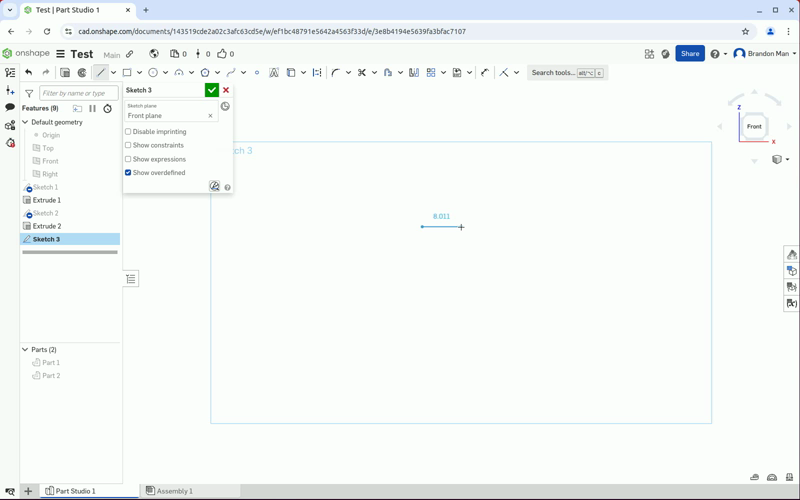
key_down(shift)
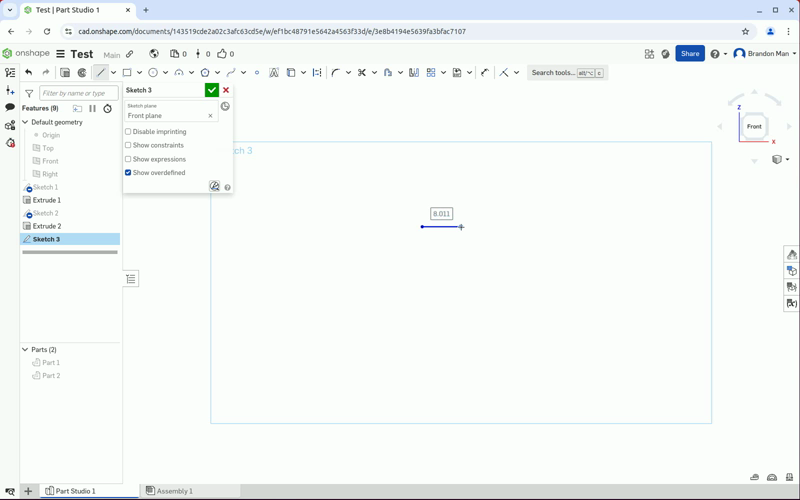
mouse_move(491, 226)
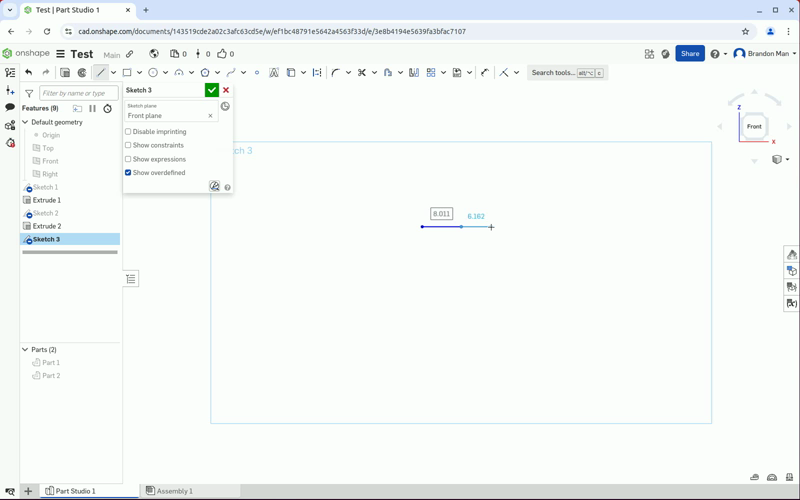
mouse_move(461, 220)
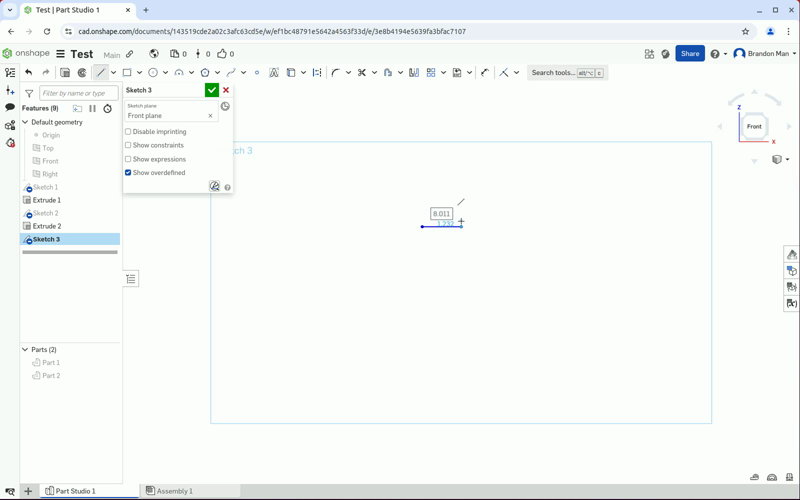
scroll(6)
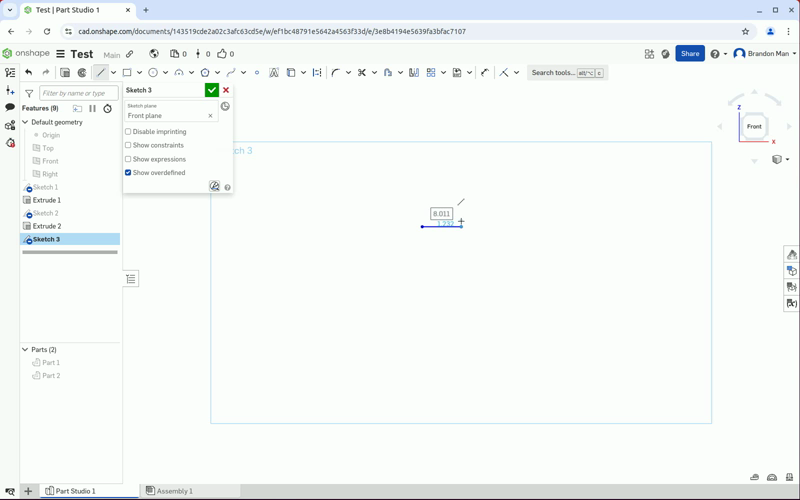
scroll(6)
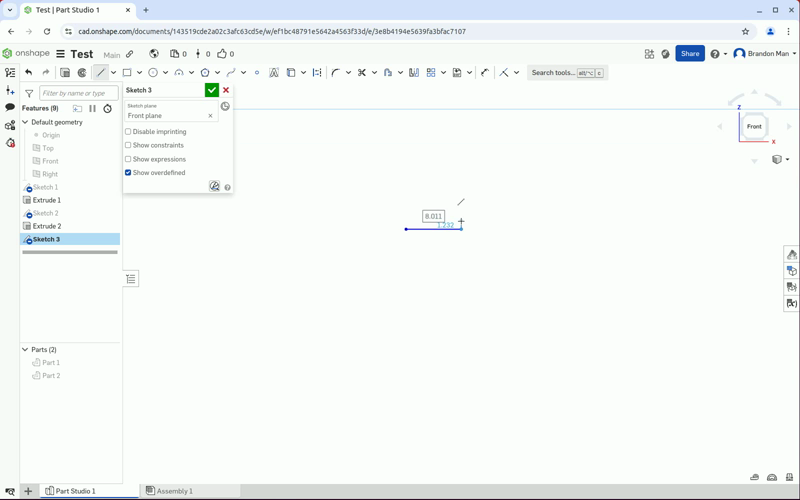
scroll(6)
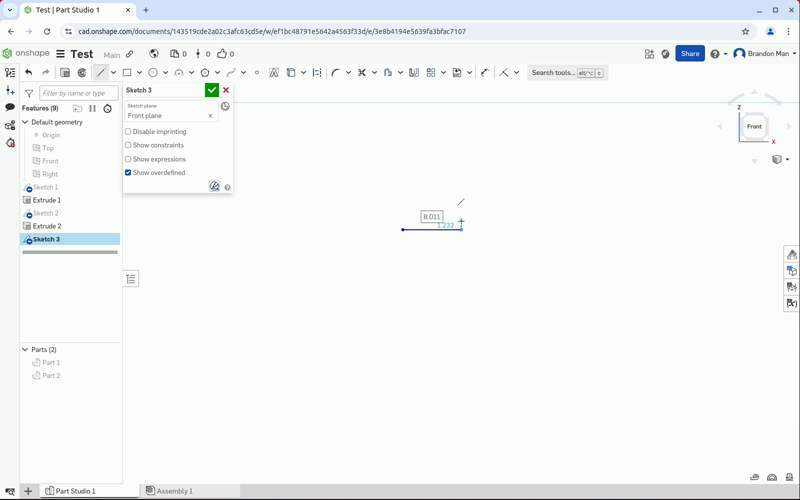
scroll(6)
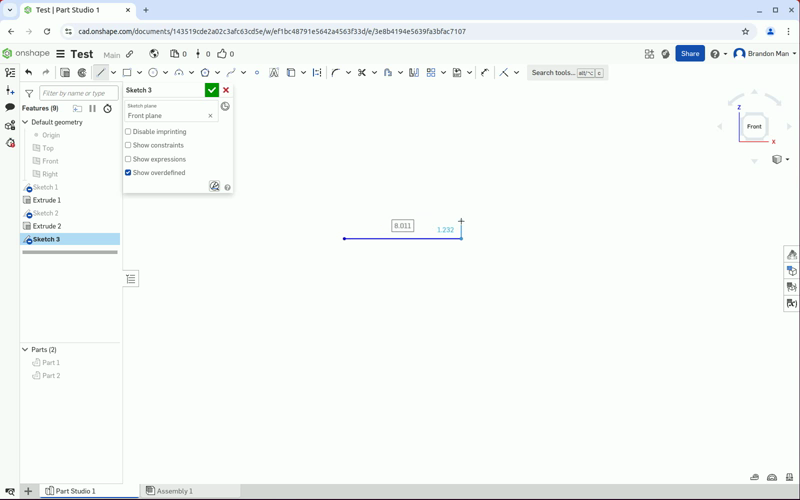
scroll(6)
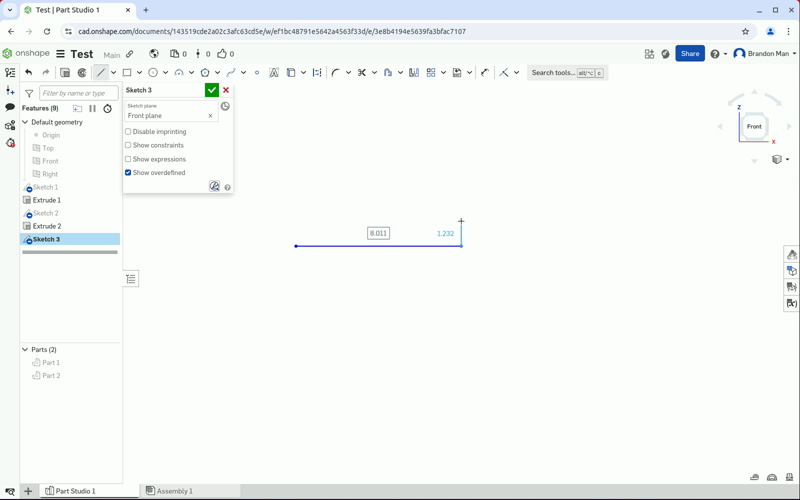
scroll(6)
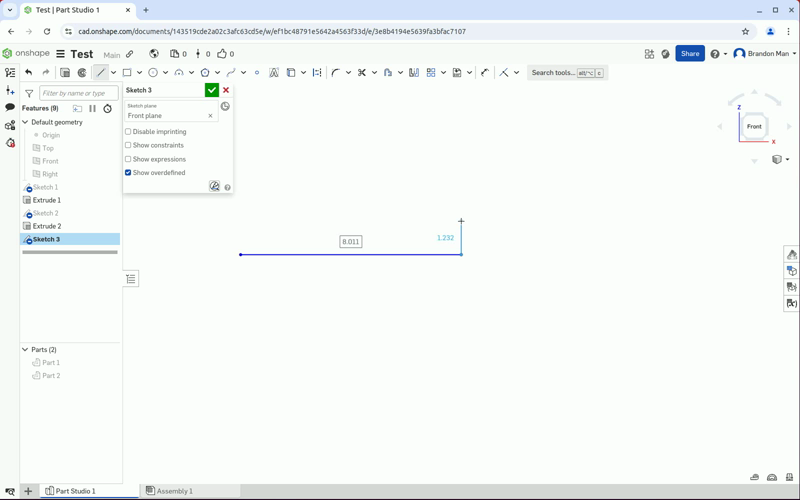
scroll(6)
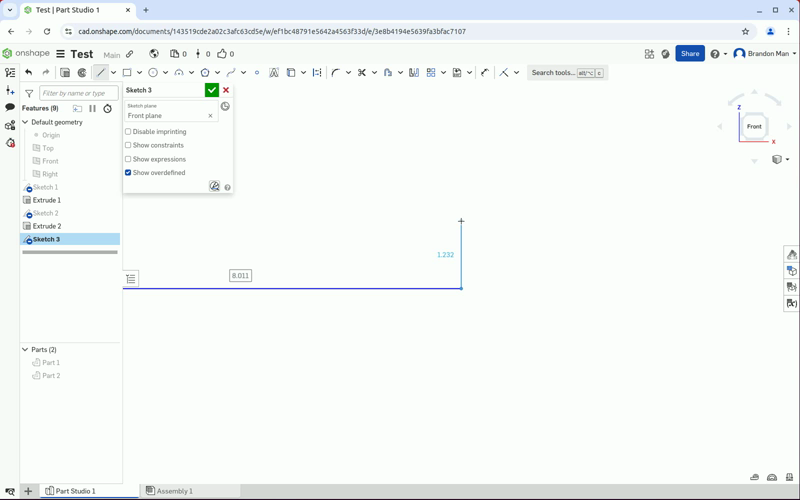
click(461, 220)
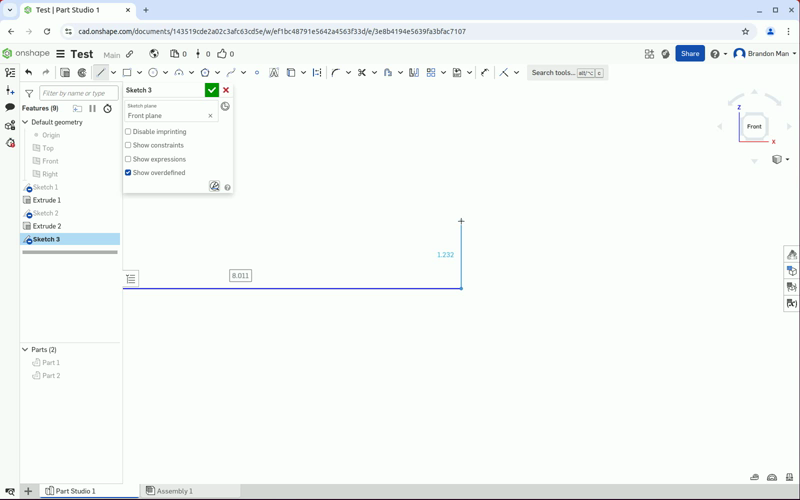
scroll(-6)
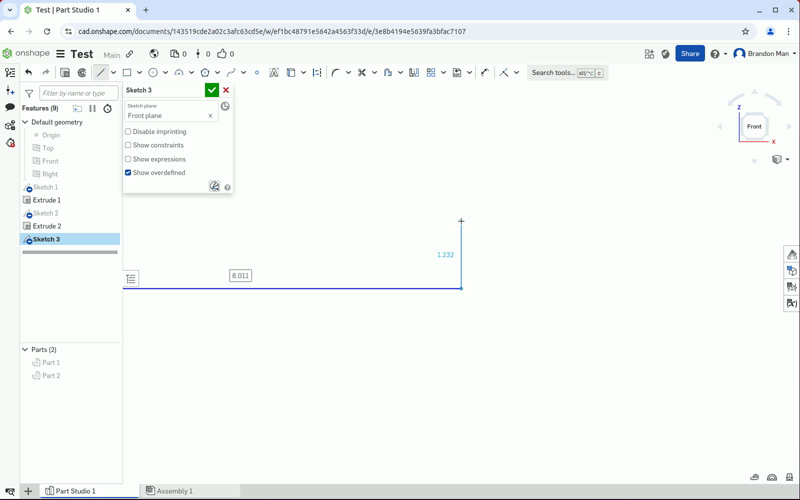
scroll(-6)
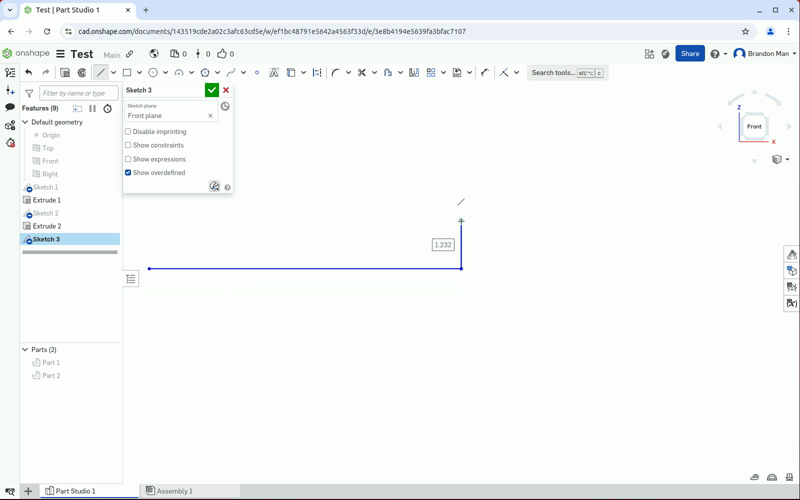
scroll(-6)
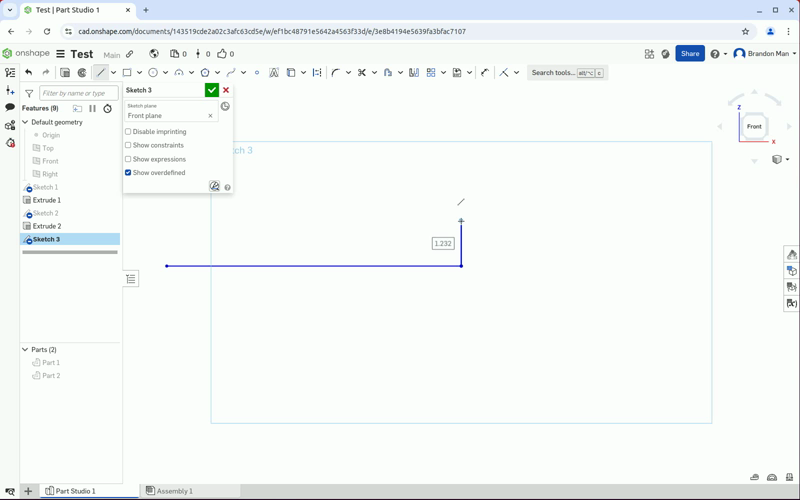
scroll(-6)
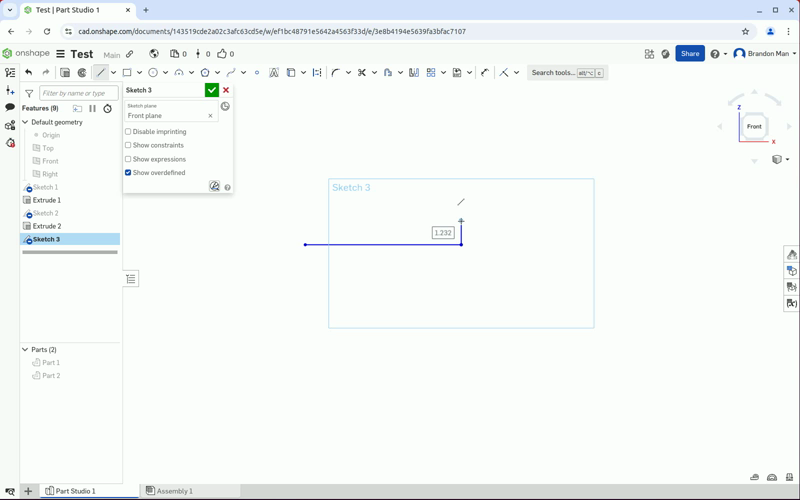
scroll(-6)
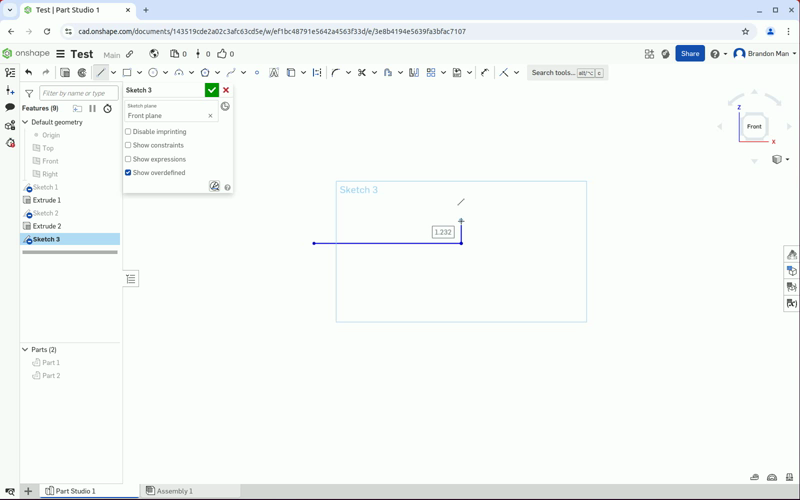
scroll(-6)
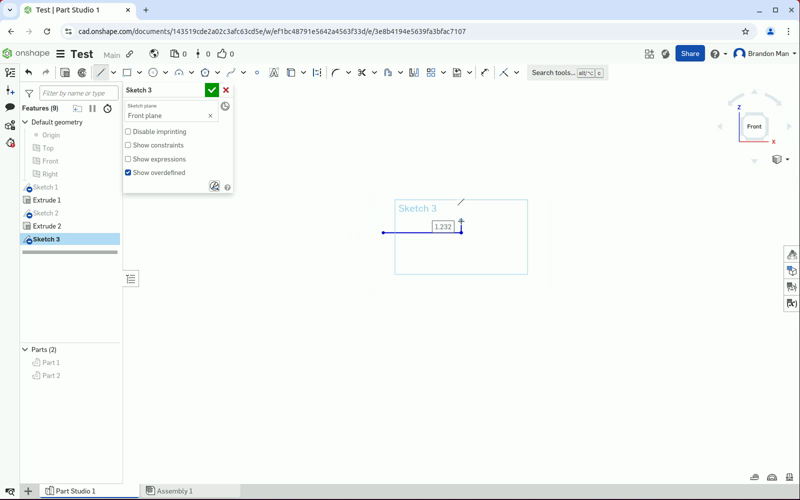
scroll(-6)
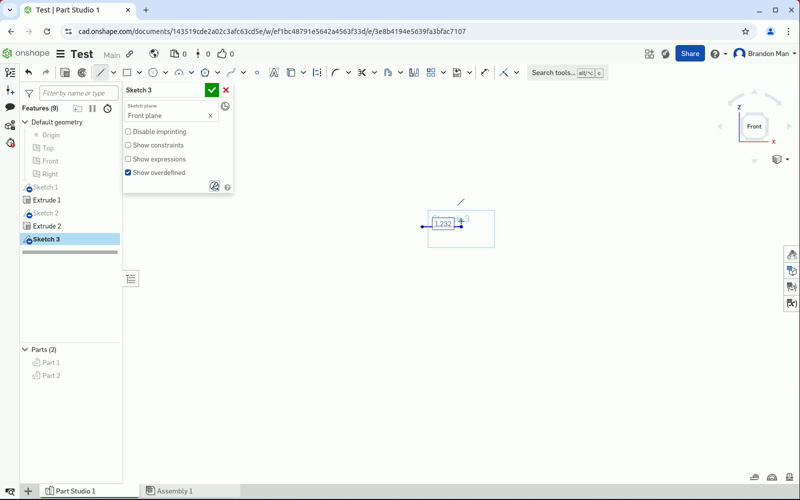
key_up(shift)
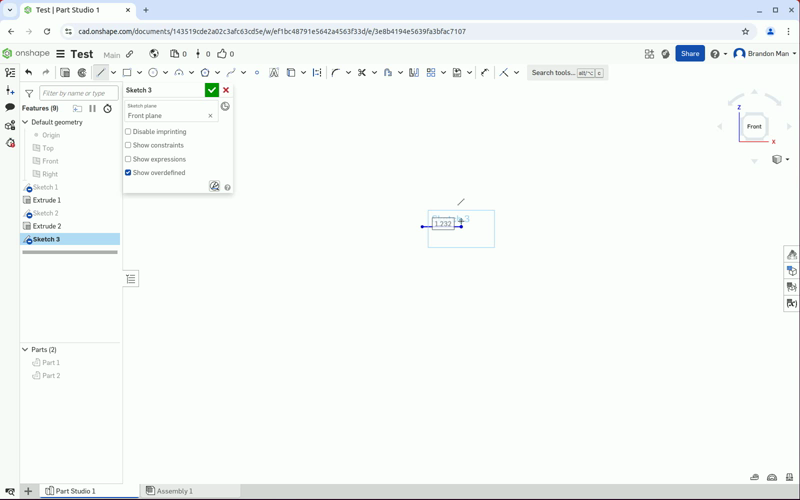
key_down(shift)
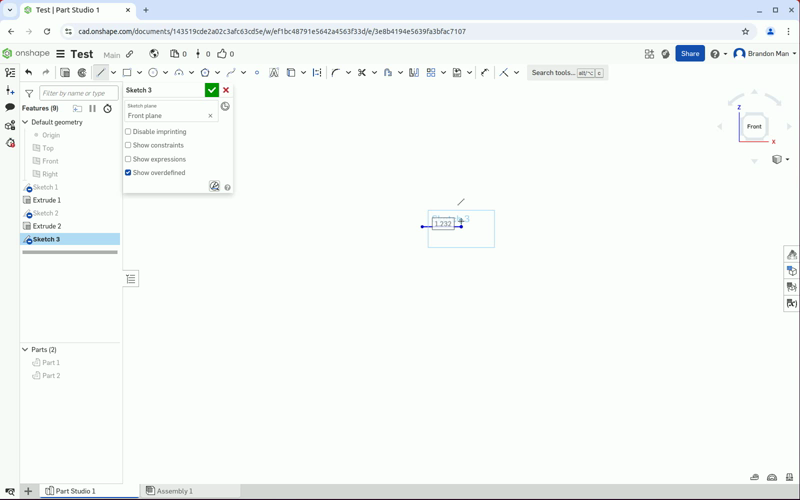
mouse_move(491, 220)
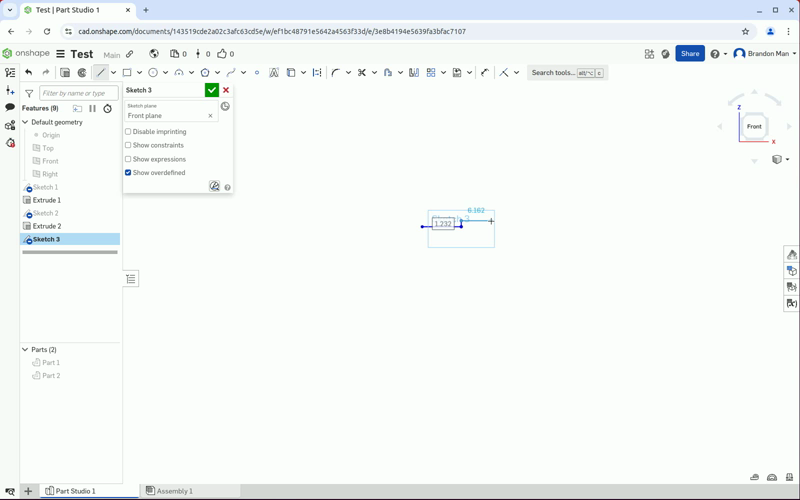
mouse_move(422, 220)
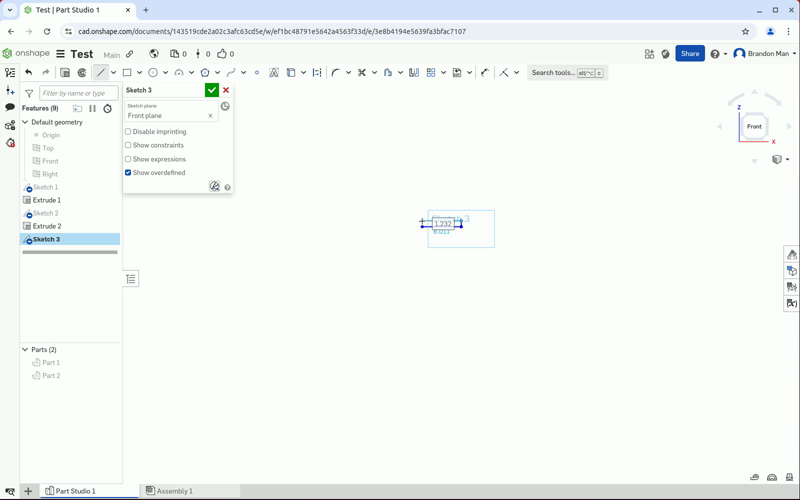
click(422, 220)
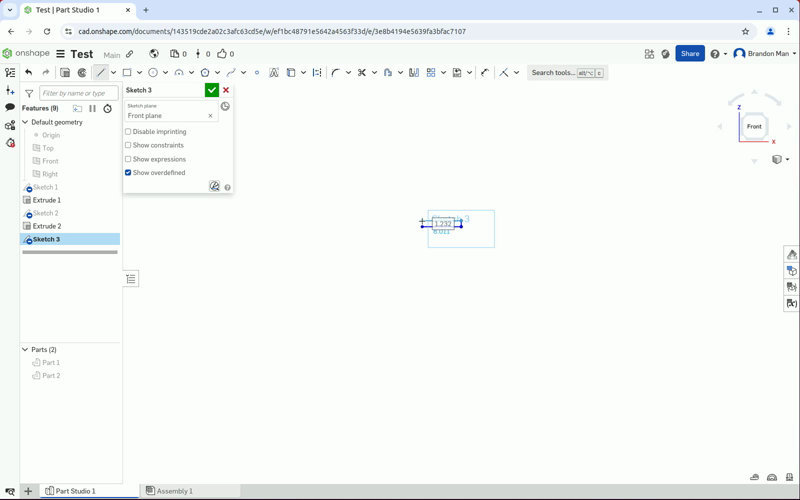
key_up(shift)
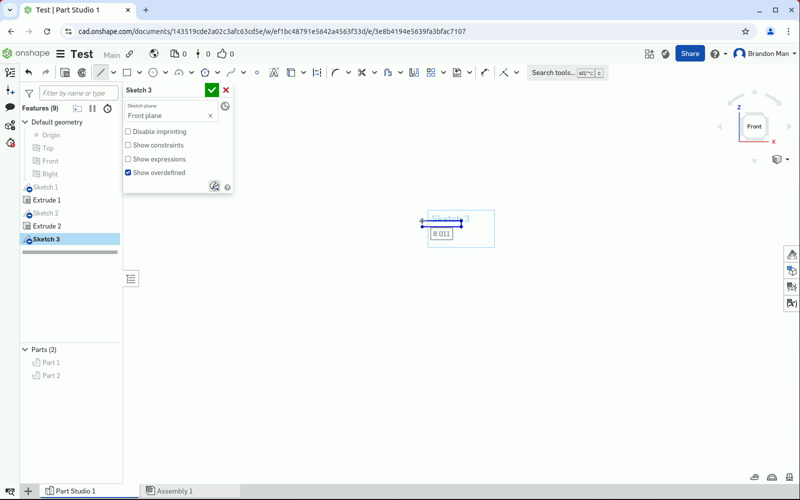
mouse_move(452, 220)
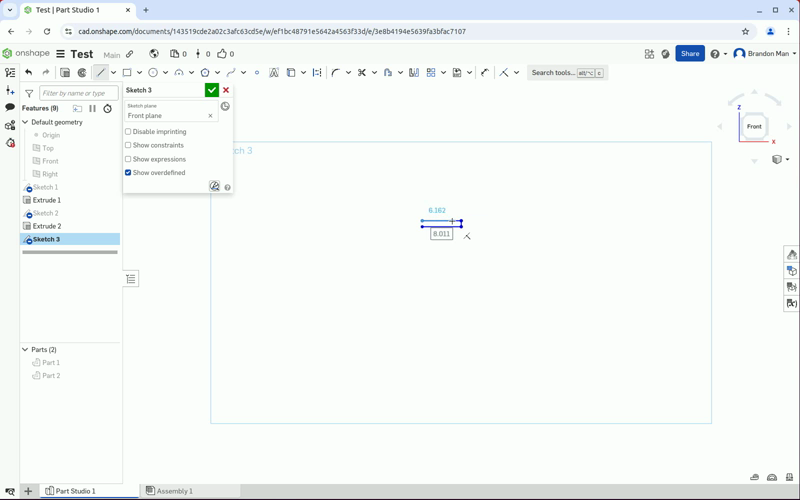
key_down(shift)
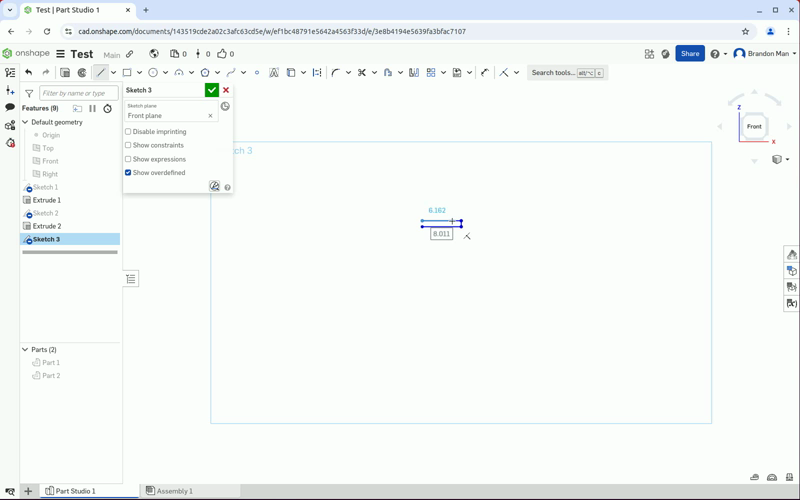
mouse_move(422, 226)
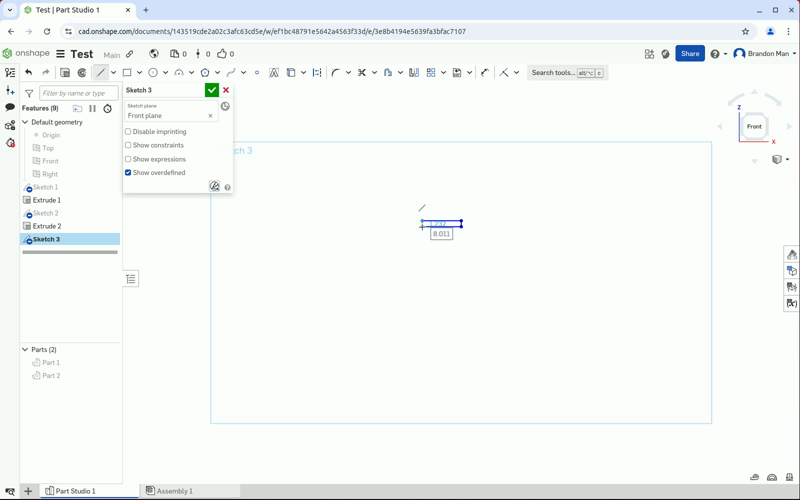
scroll(6)
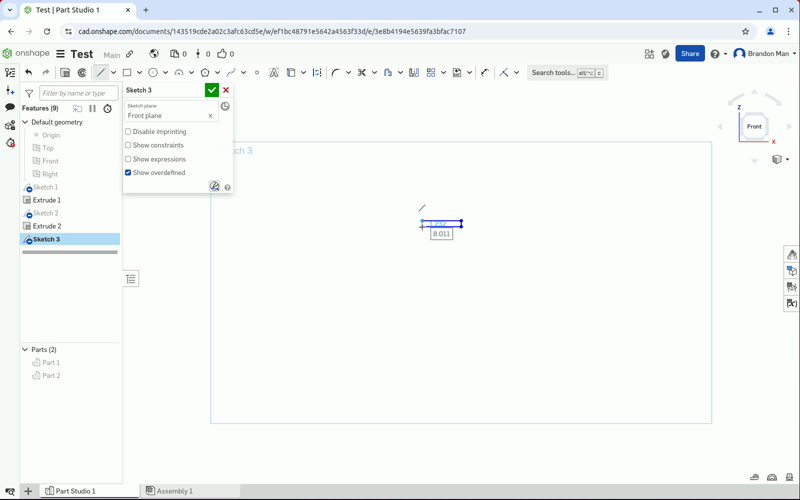
scroll(6)
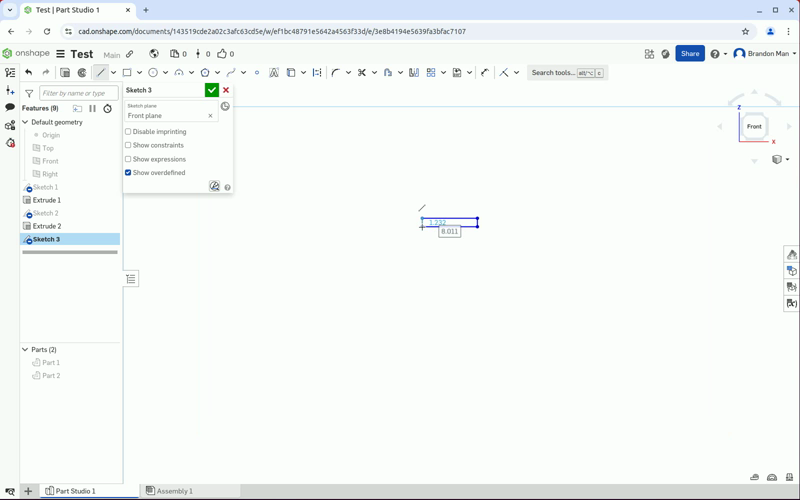
scroll(6)
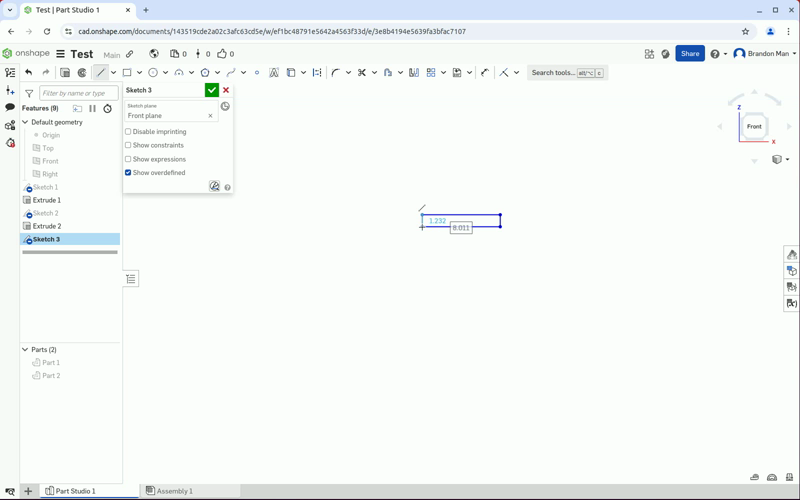
scroll(6)
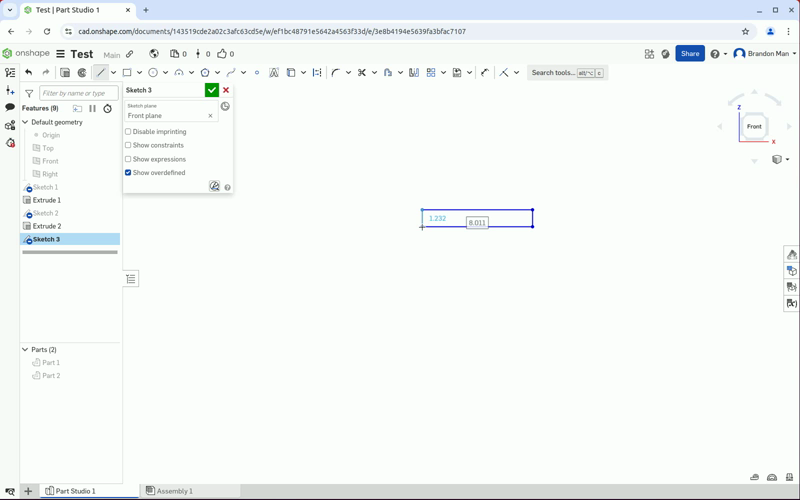
scroll(6)
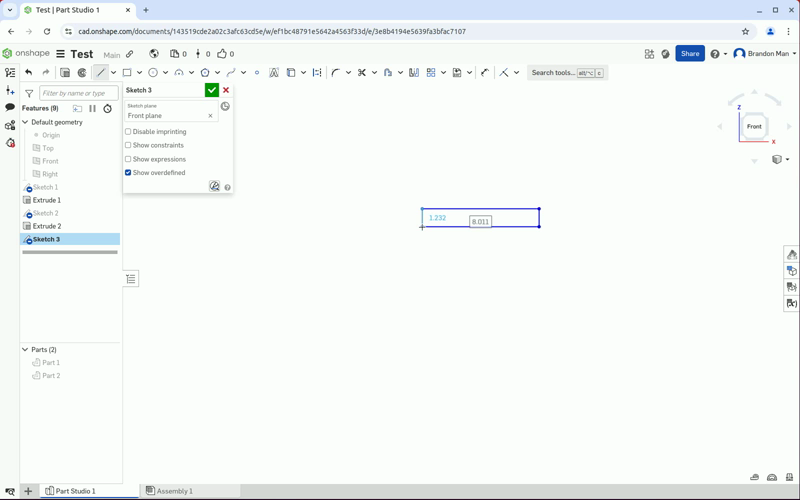
scroll(6)
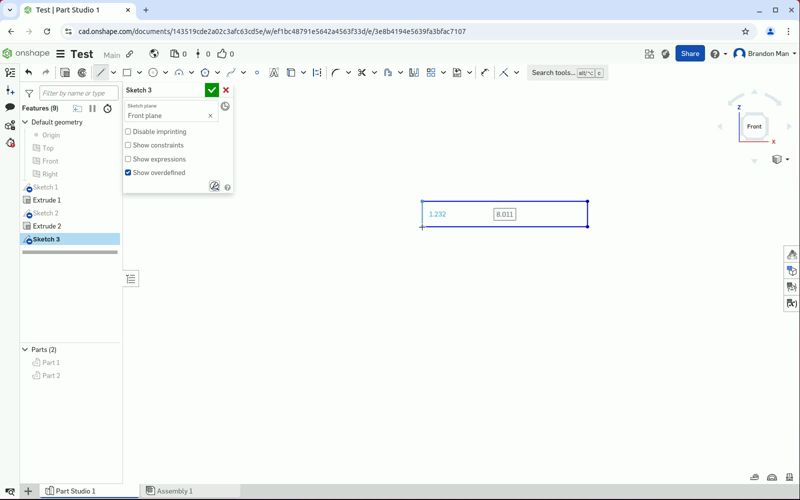
scroll(6)
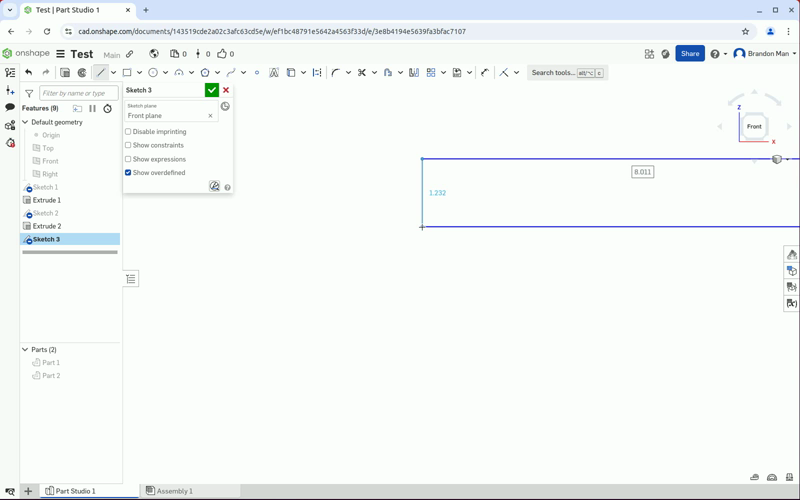
key_up(shift)
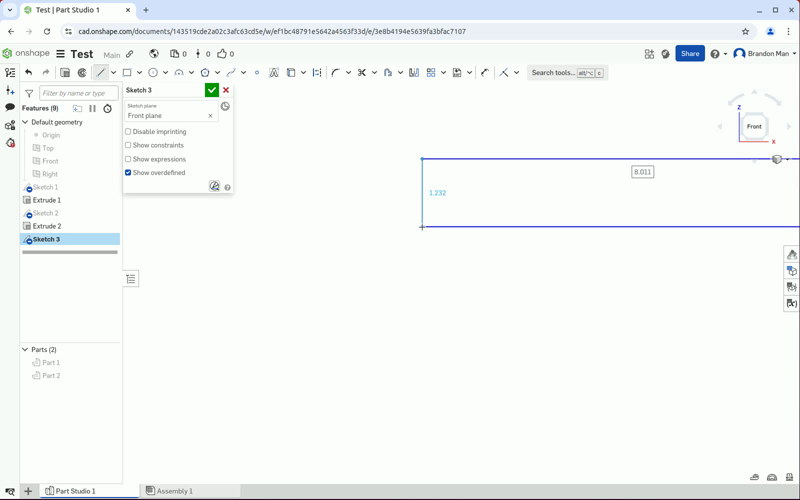
click(422, 226)
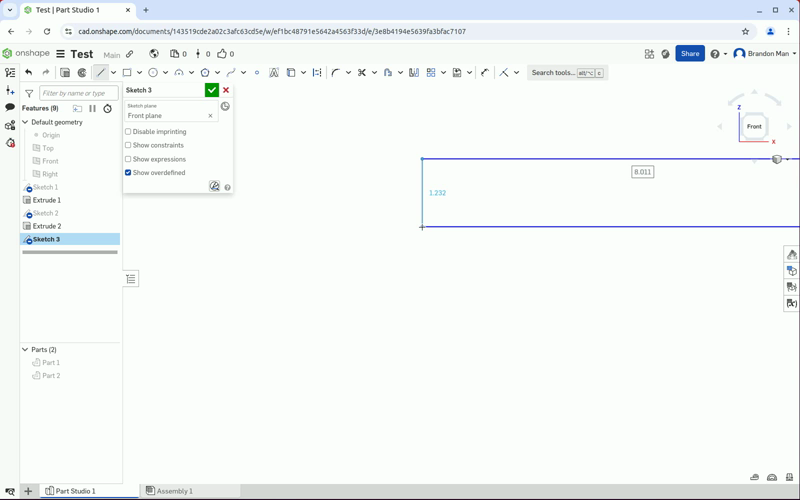
scroll(-6)
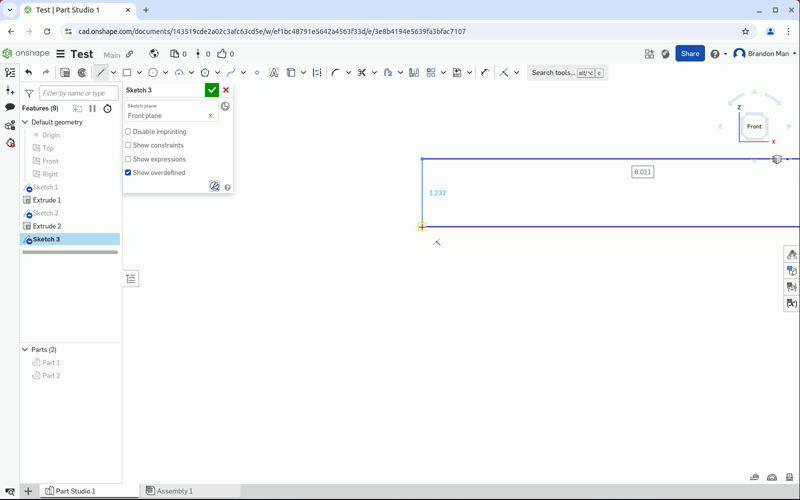
scroll(-6)
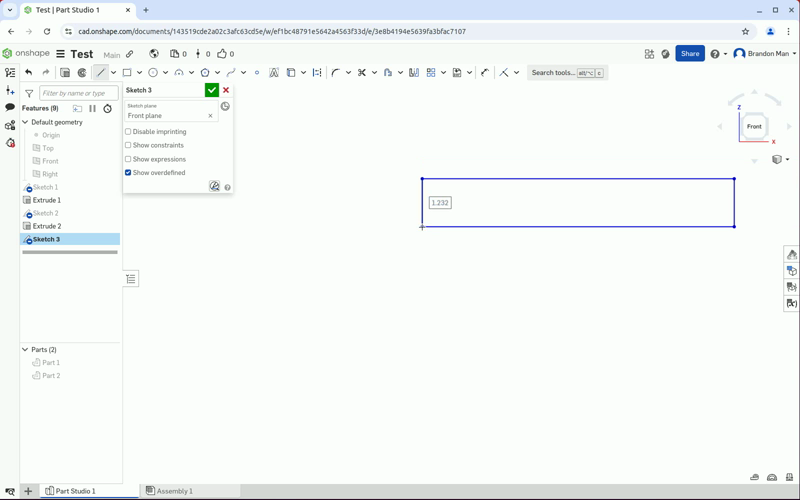
scroll(-6)
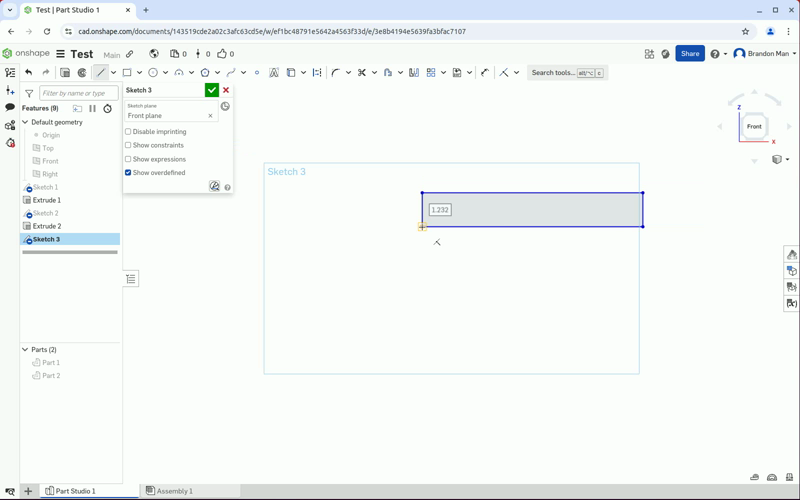
scroll(-6)
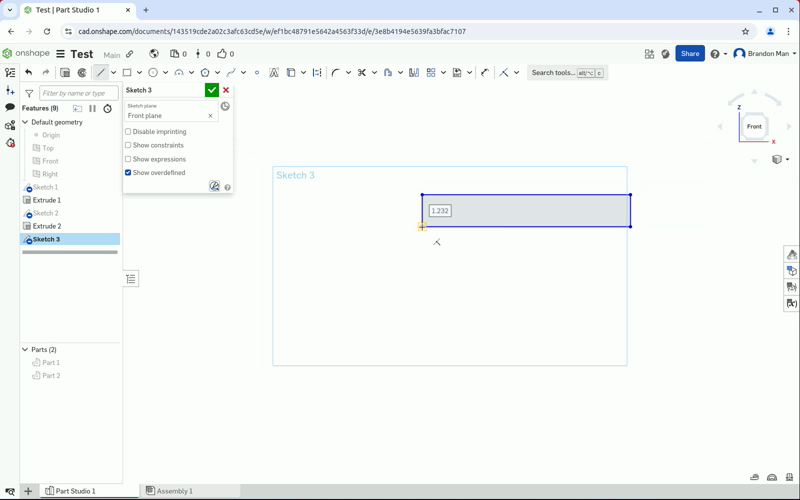
scroll(-6)
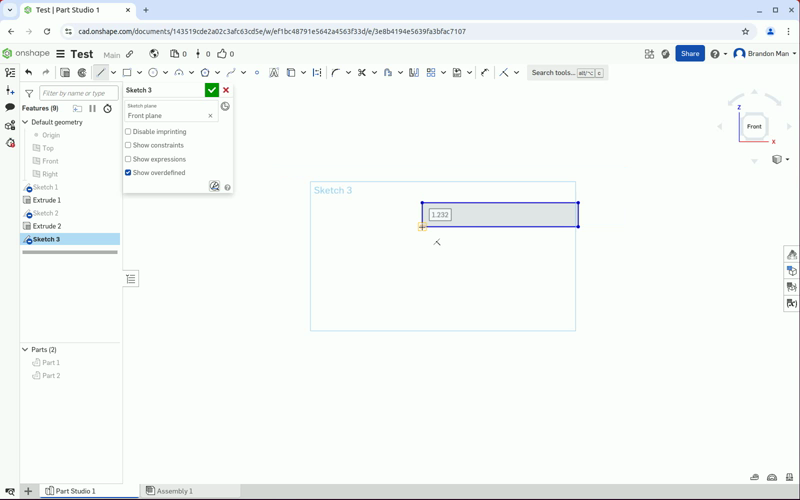
scroll(-6)
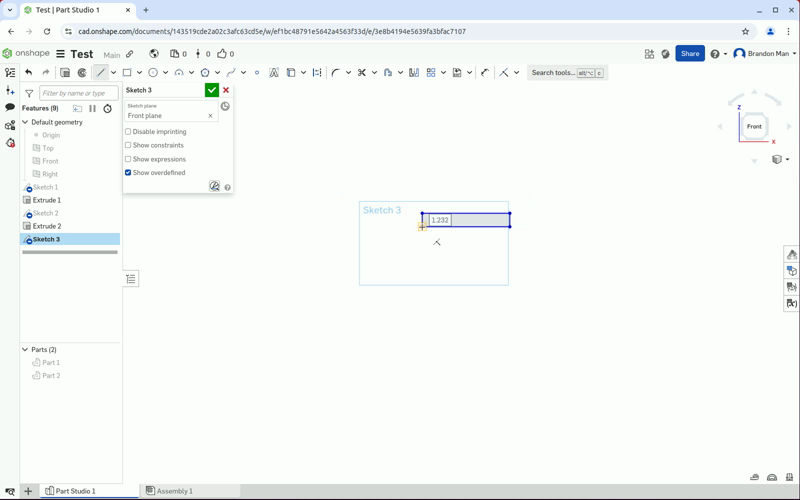
scroll(-6)
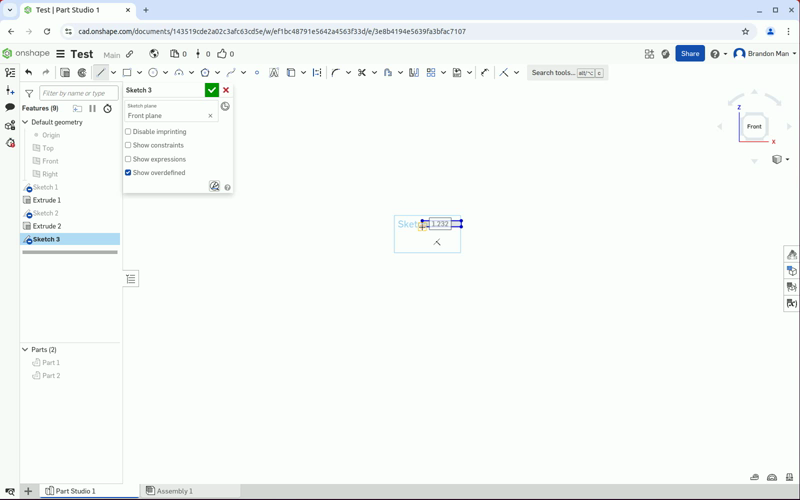
key(esc)
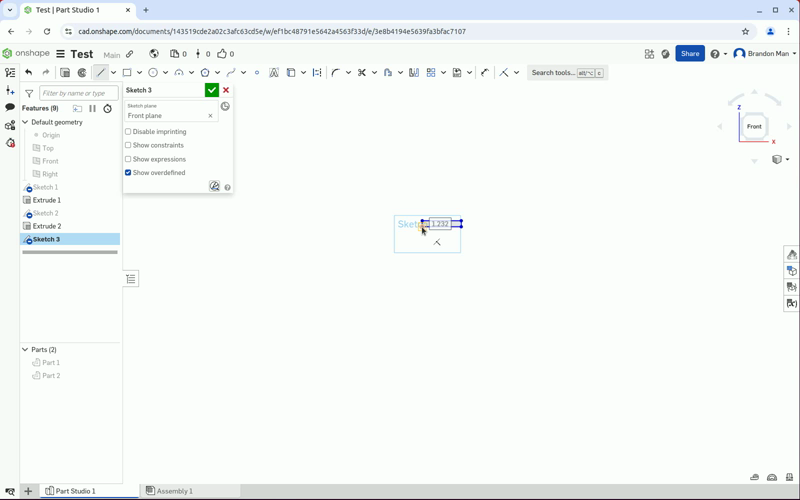
mouse_move(439, 225)
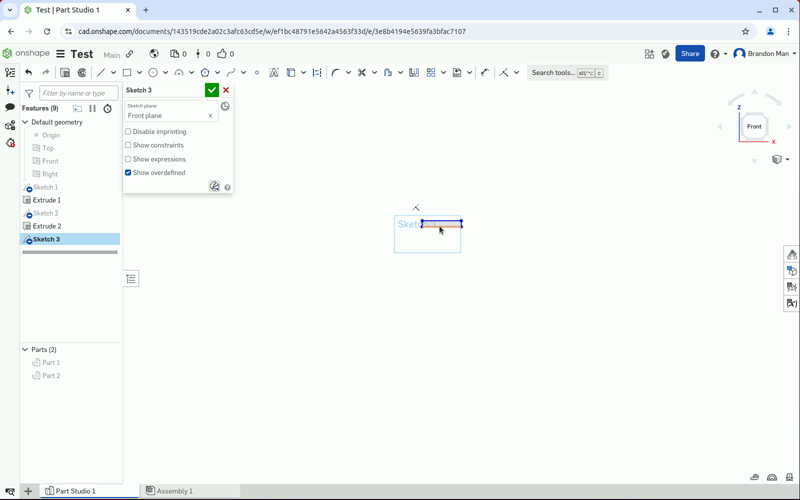
scroll(6)
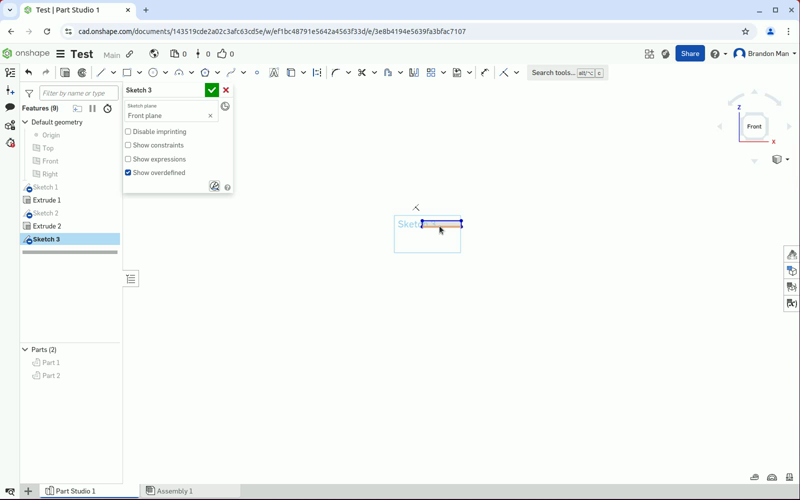
scroll(6)
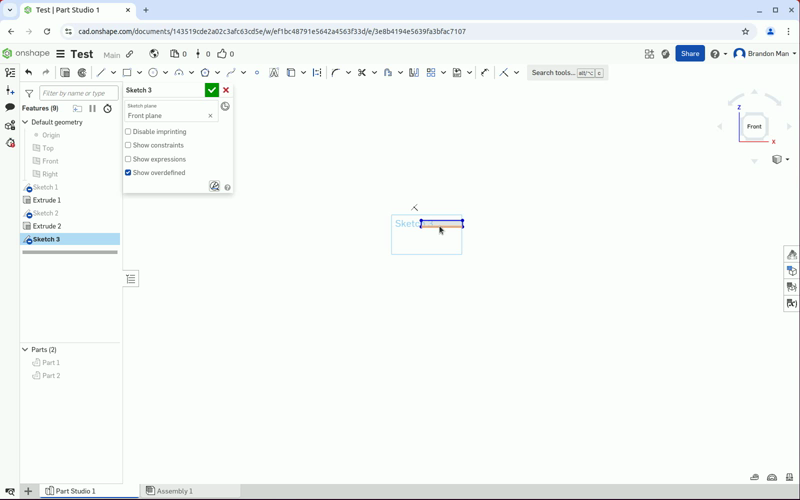
scroll(6)
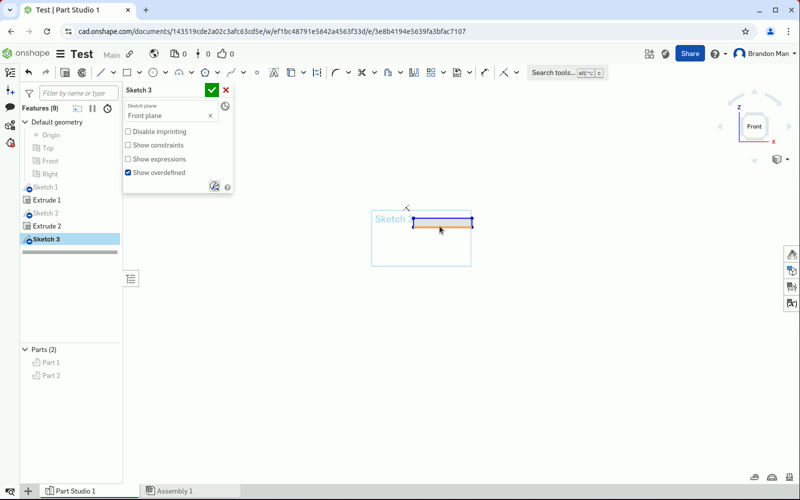
scroll(6)
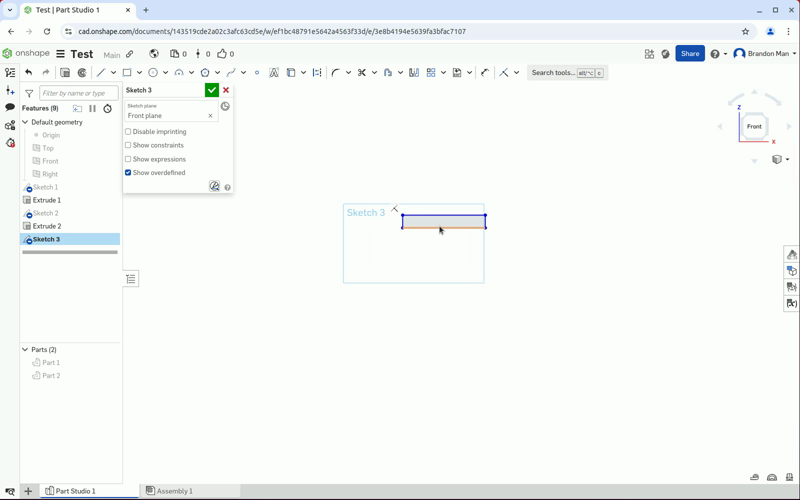
scroll(6)
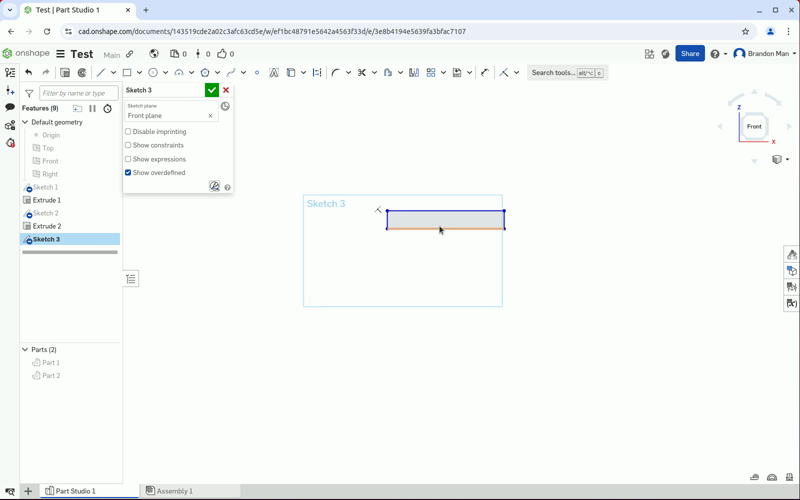
scroll(6)
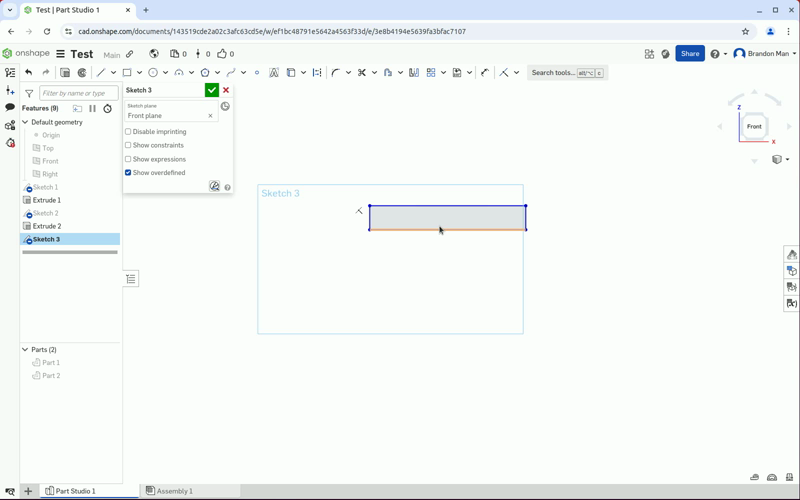
scroll(6)
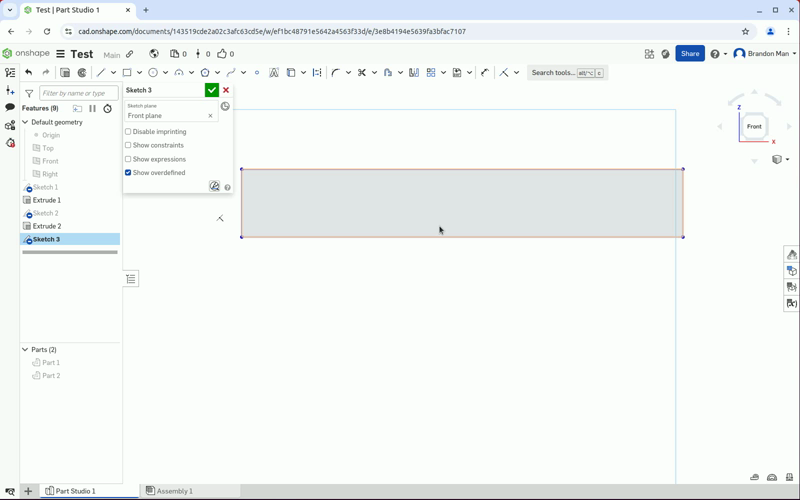
click(439, 225)
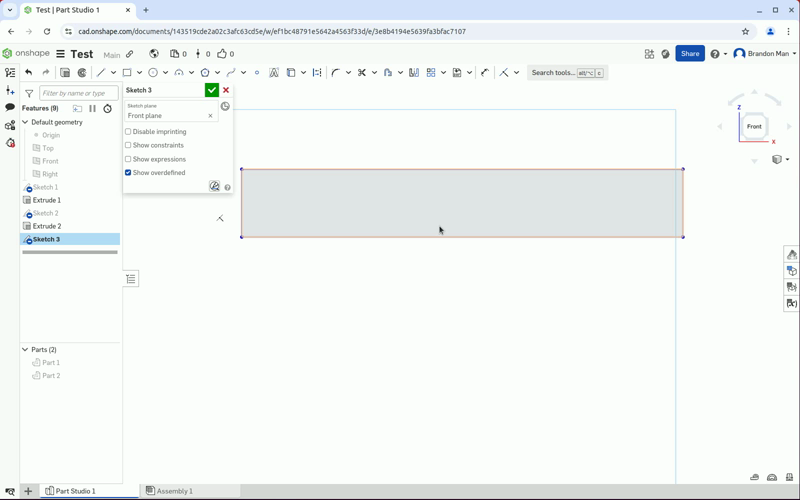
scroll(-6)
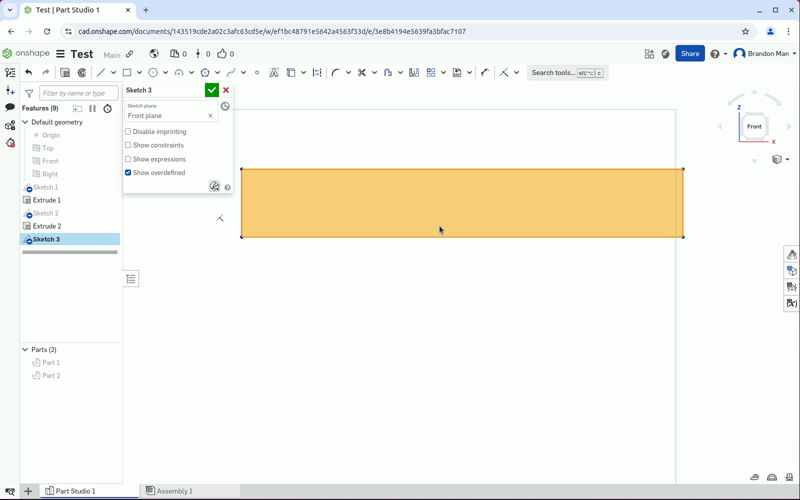
scroll(-6)
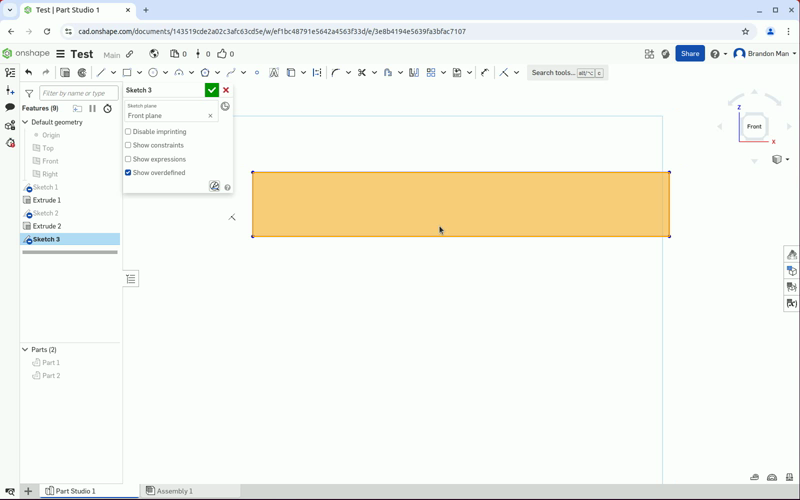
scroll(-6)
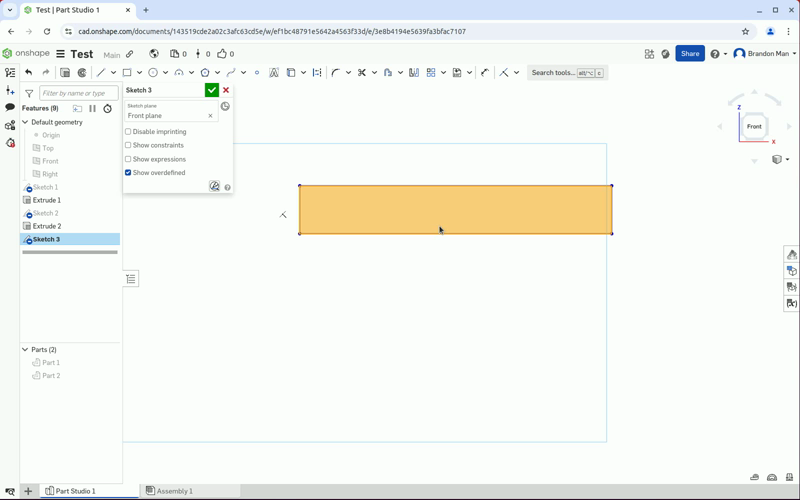
scroll(-6)
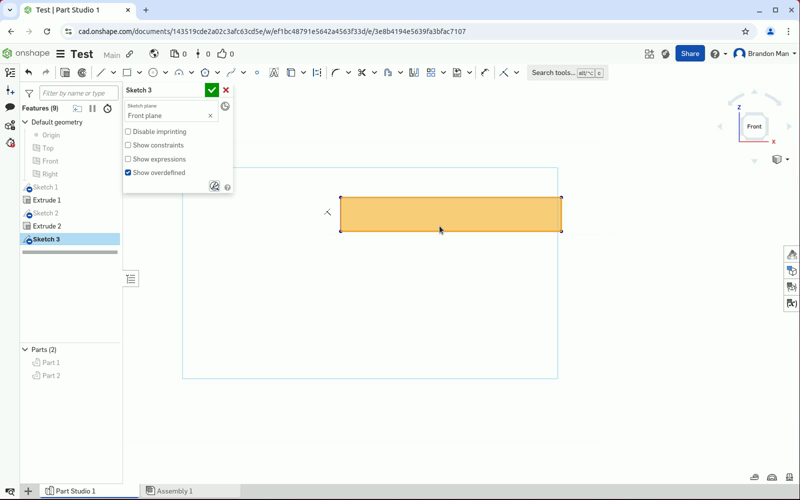
scroll(-6)
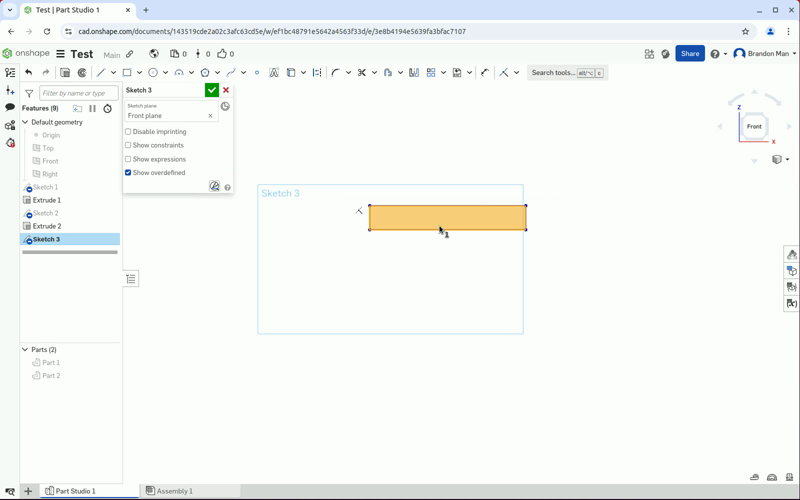
scroll(-6)
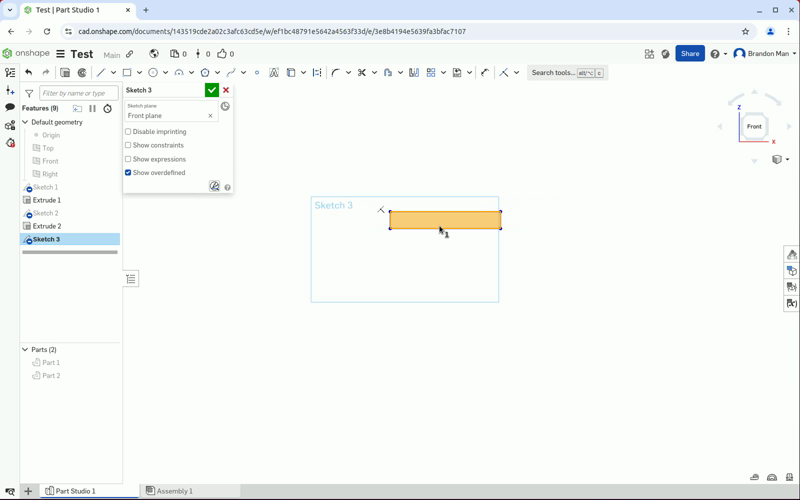
scroll(-6)
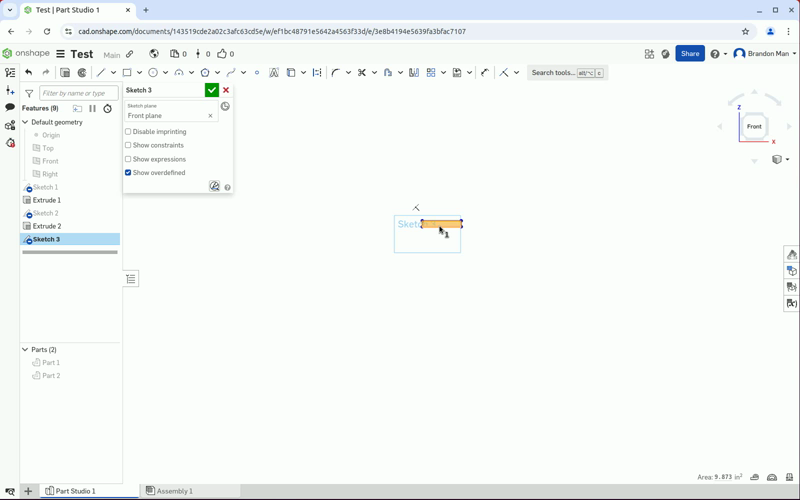
mouse_move(73, 352)
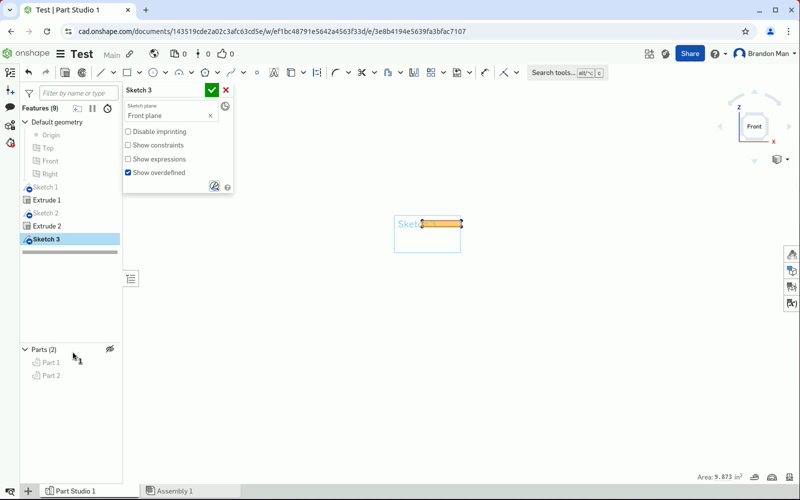
key(shift+y)
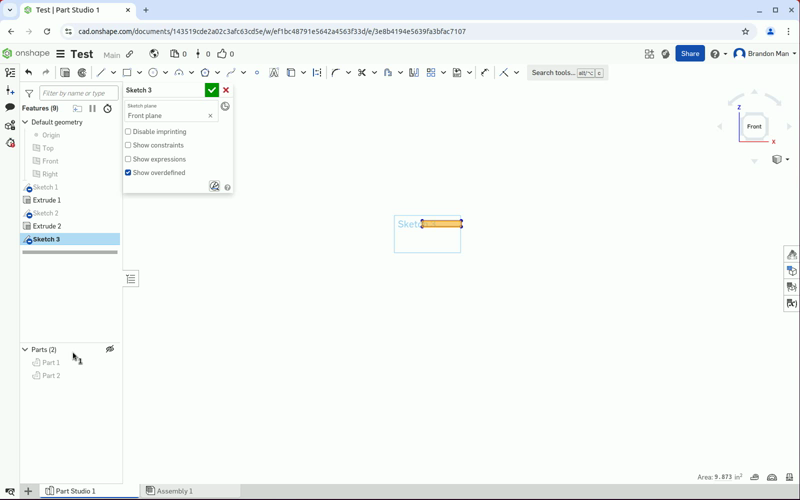
key(shift+e)
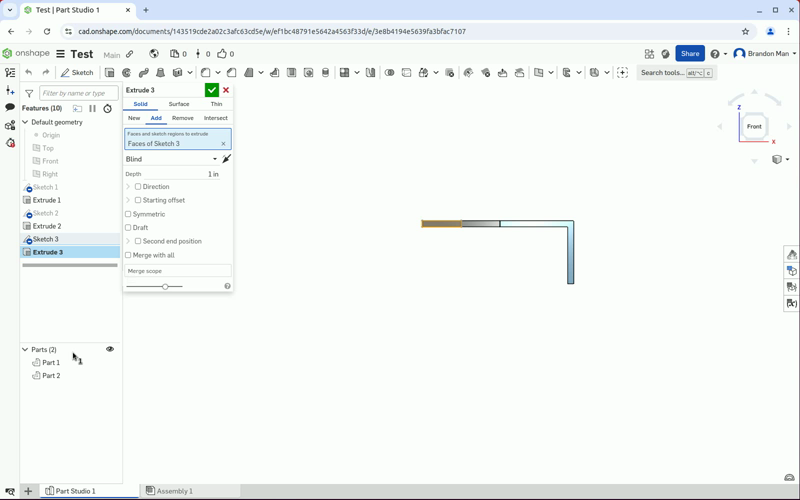
mouse_move(143, 106)
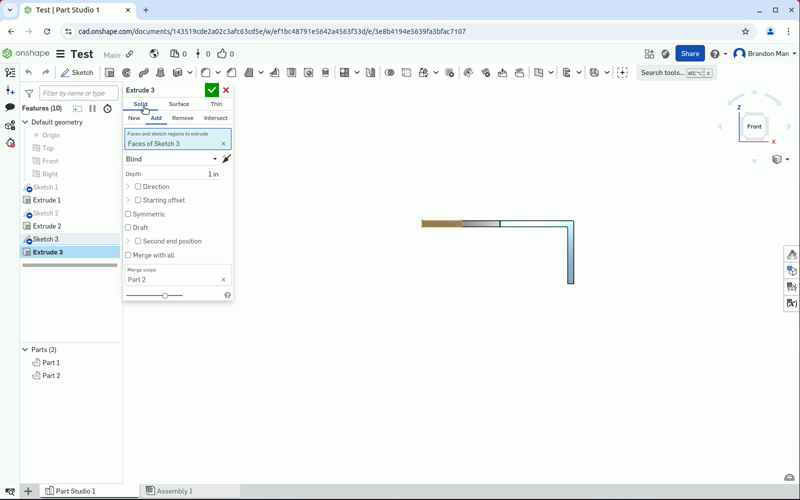
click(143, 106)
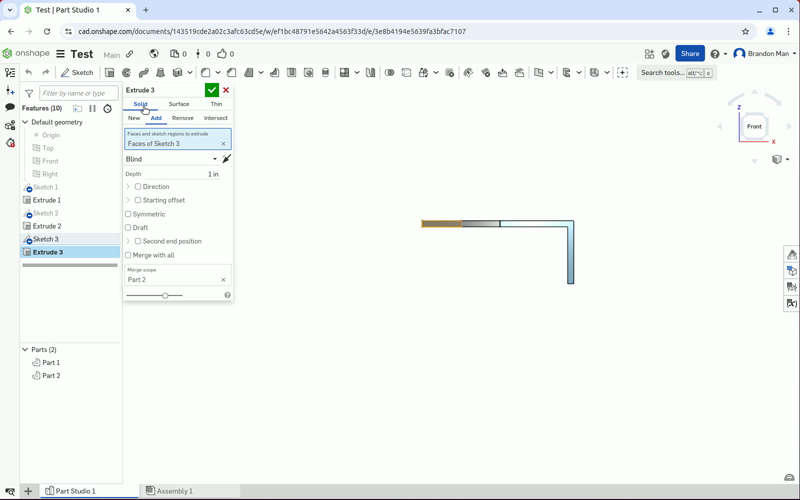
mouse_move(137, 120)
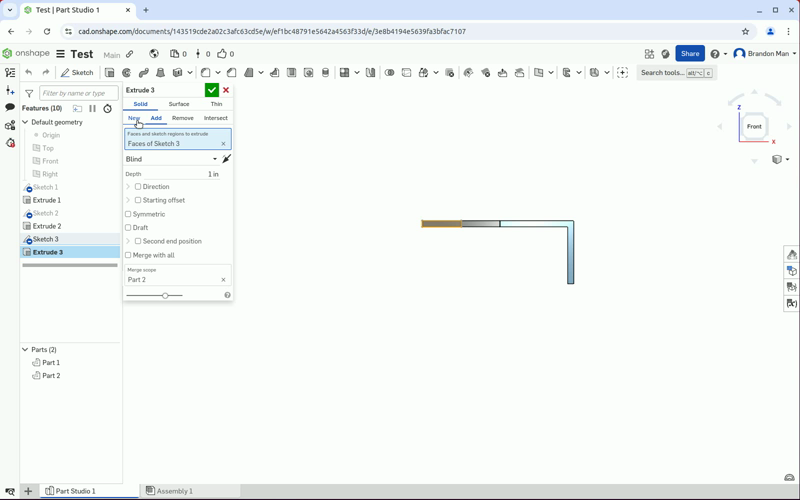
click(137, 120)
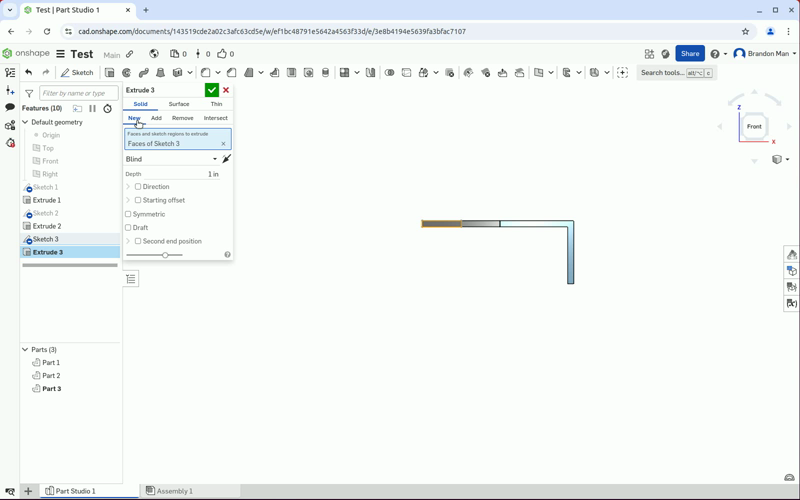
key(tab, 4)
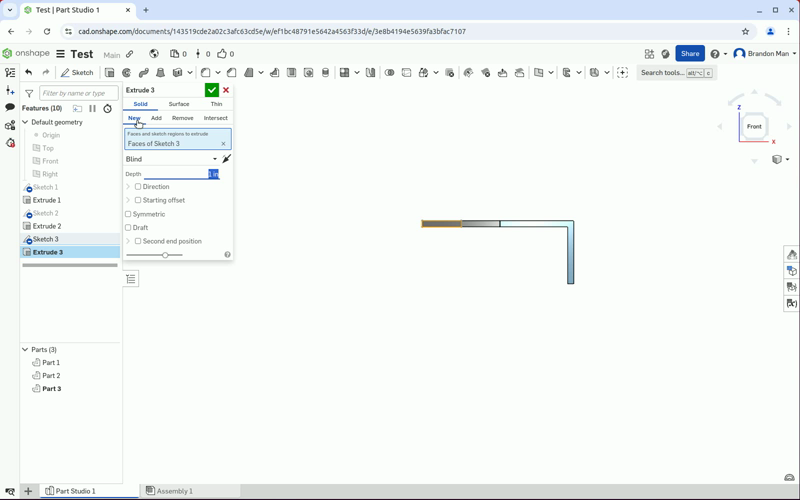
text(1.204)
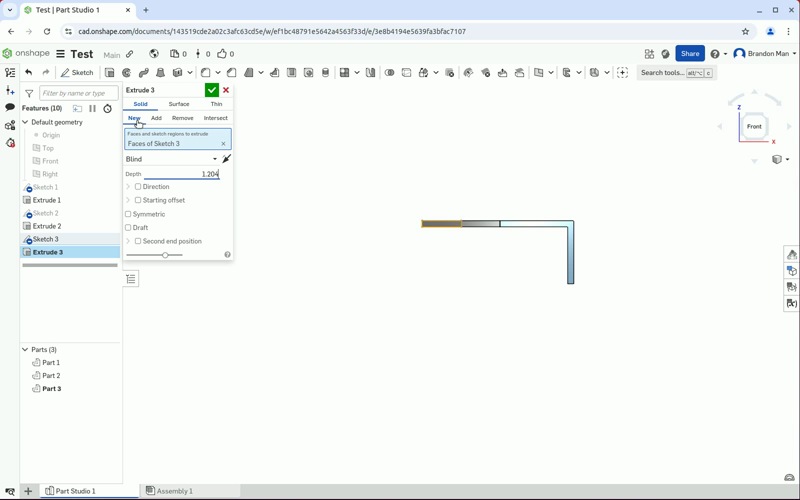
key(enter)
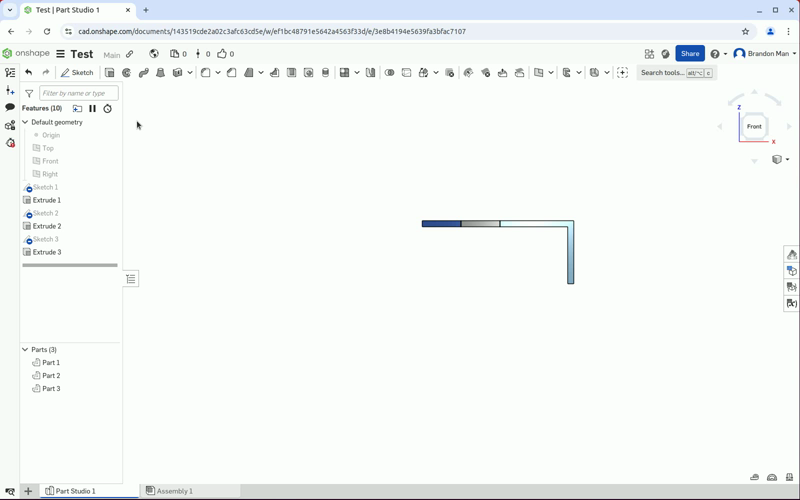
key(shift+h)
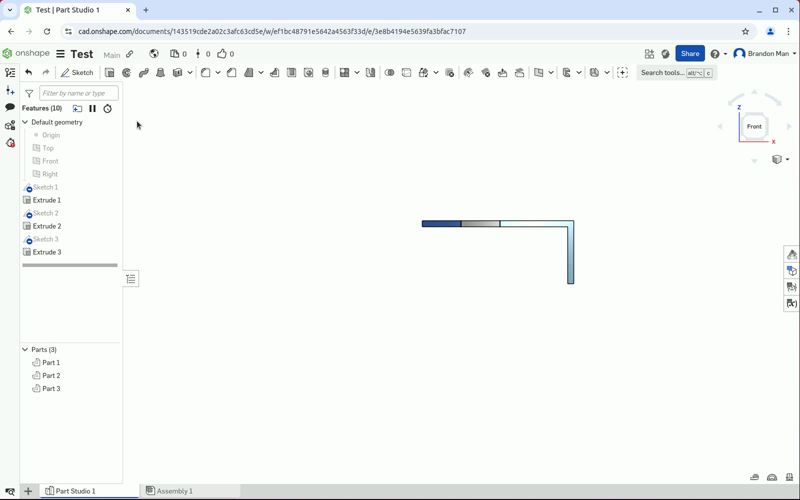
key(shift+h)
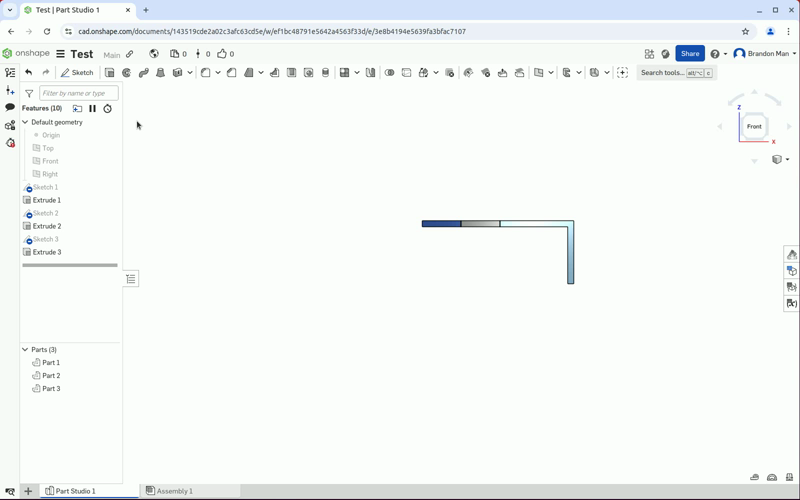
mouse_move(73, 189)
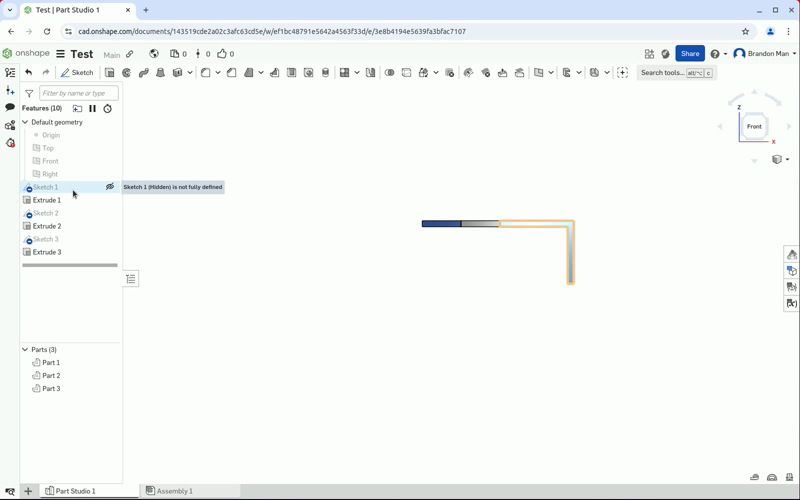
click(73, 189)
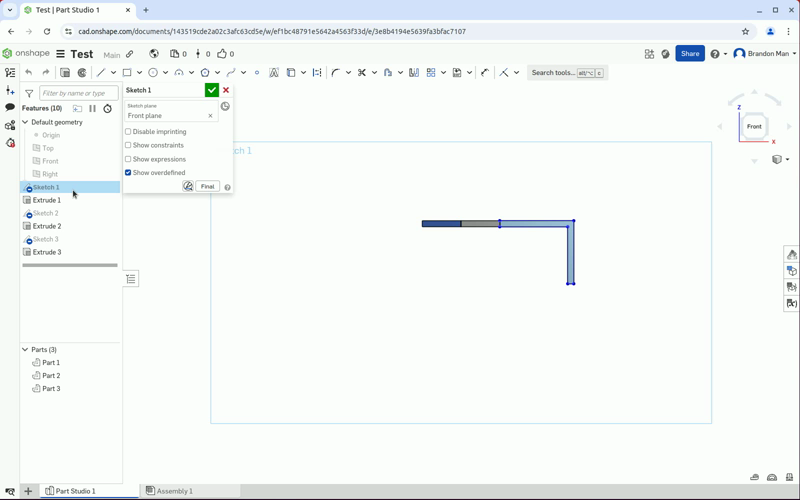
mouse_move(229, 92)
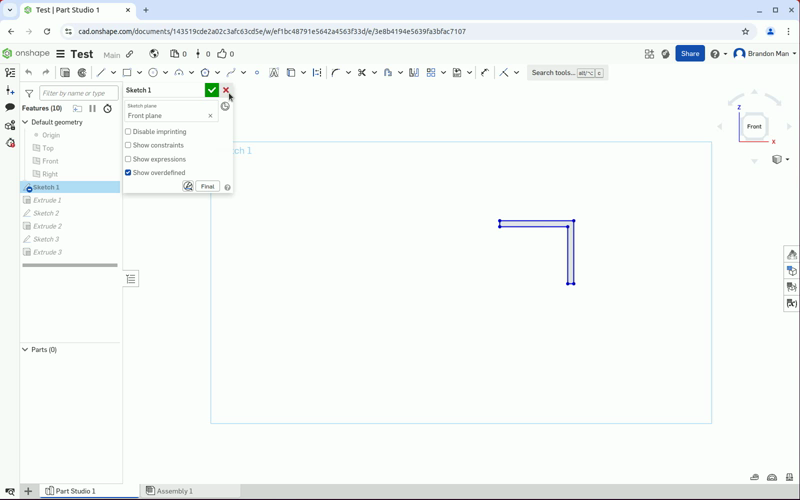
click(229, 92)
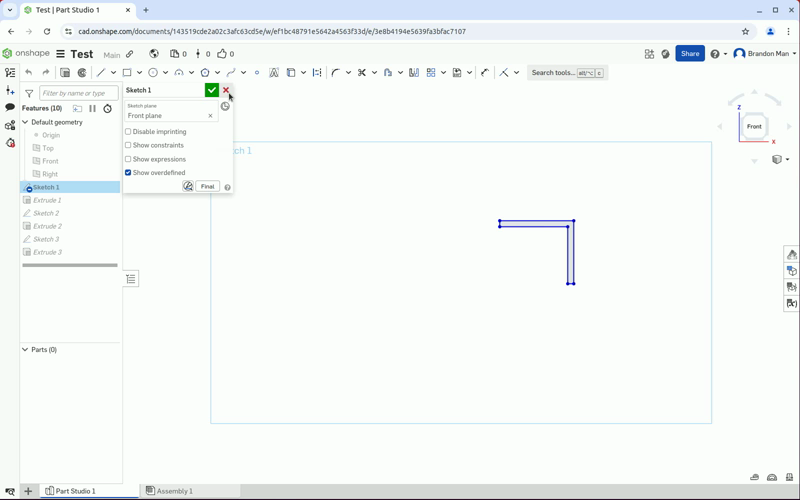
key(shift+s)
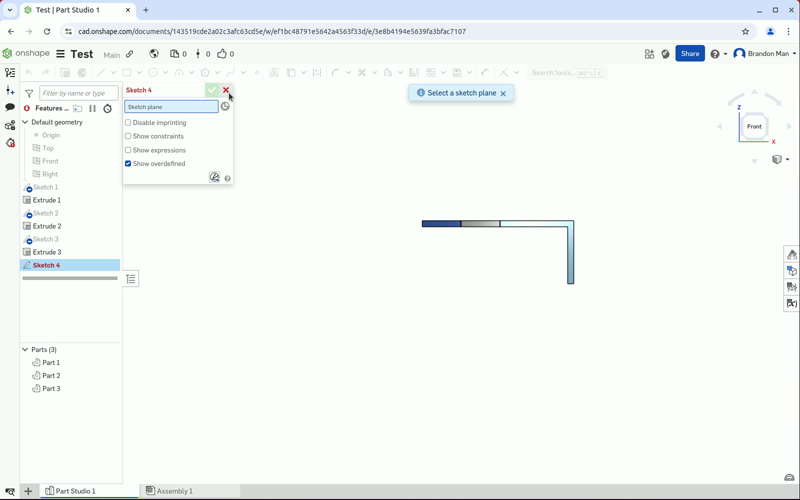
mouse_move(73, 163)
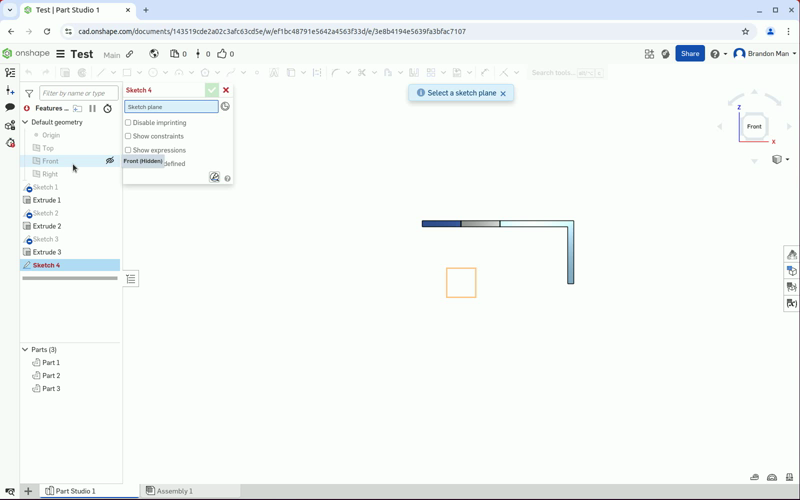
click(73, 163)
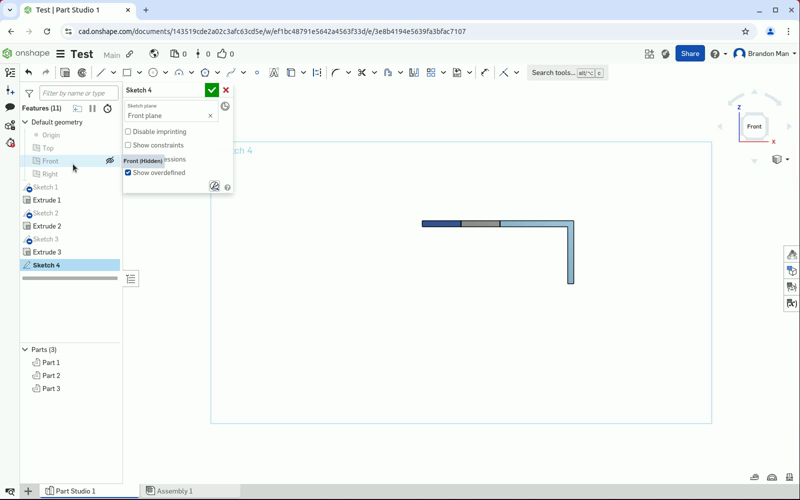
mouse_move(73, 352)
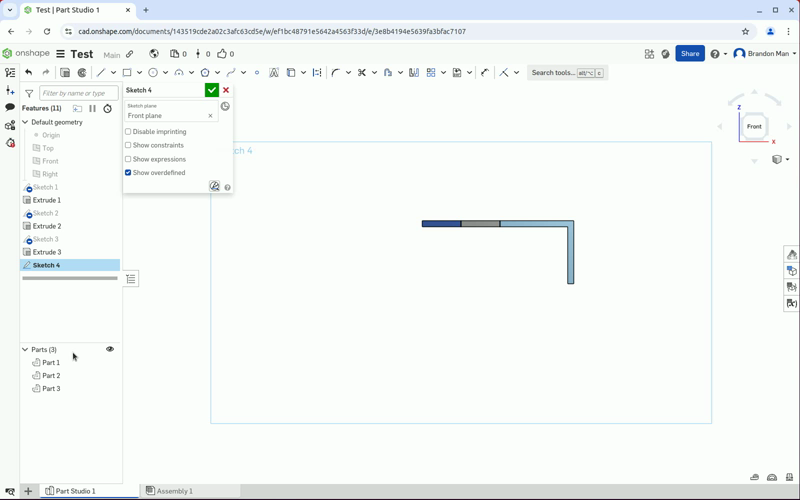
key(y)
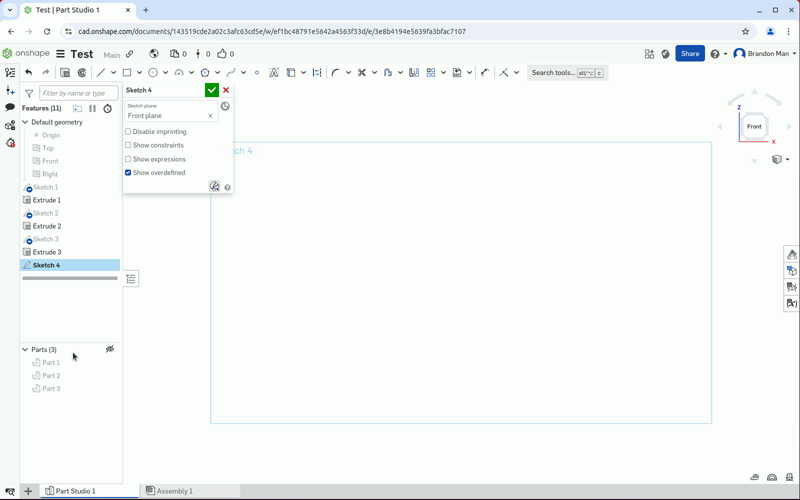
key(l)
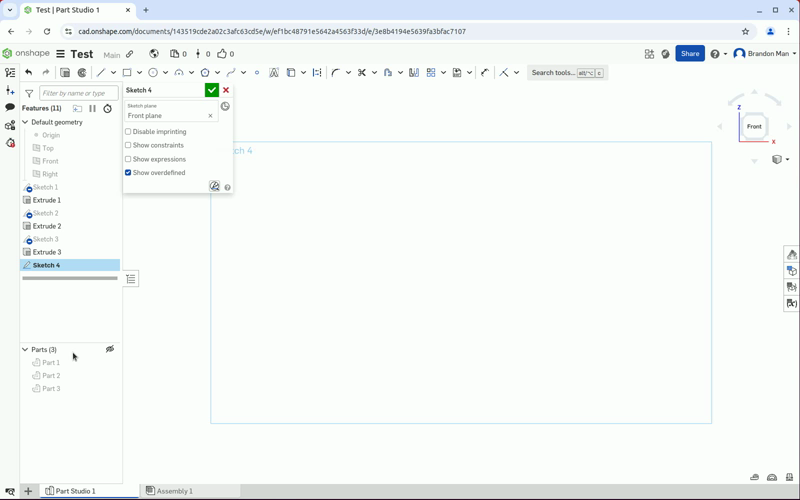
key_down(shift)
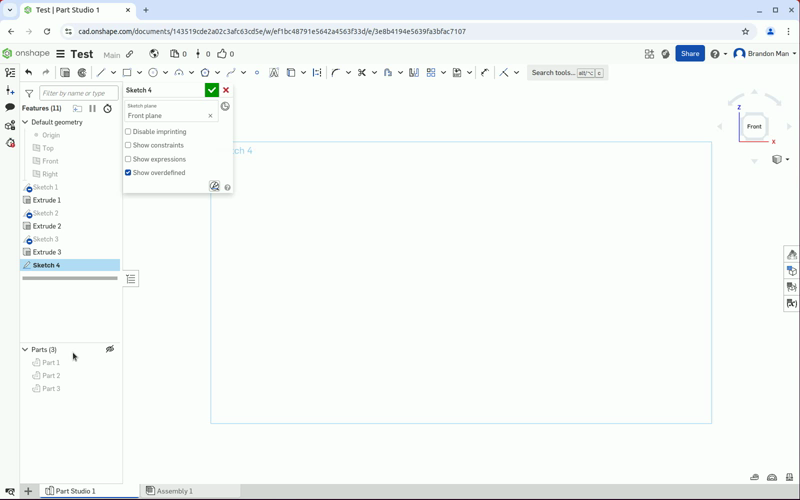
mouse_move(348, 282)
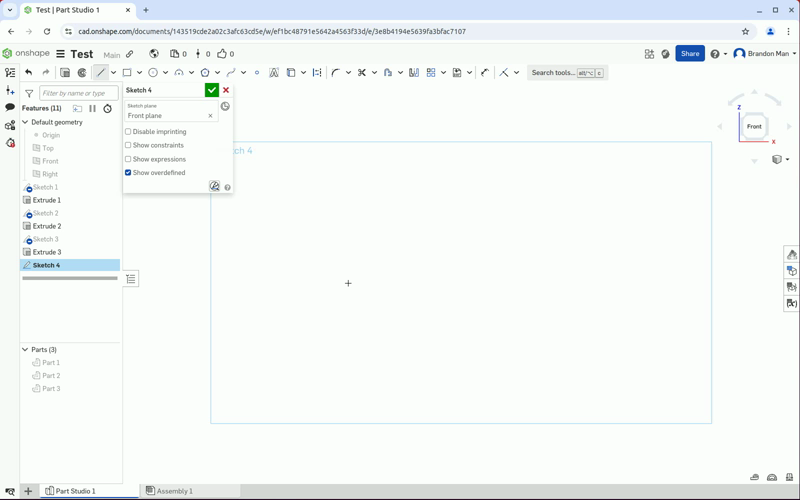
click(348, 282)
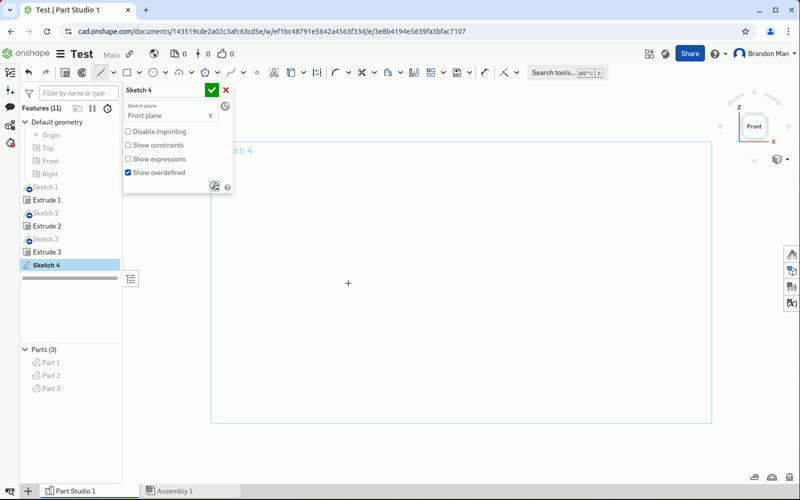
key_up(shift)
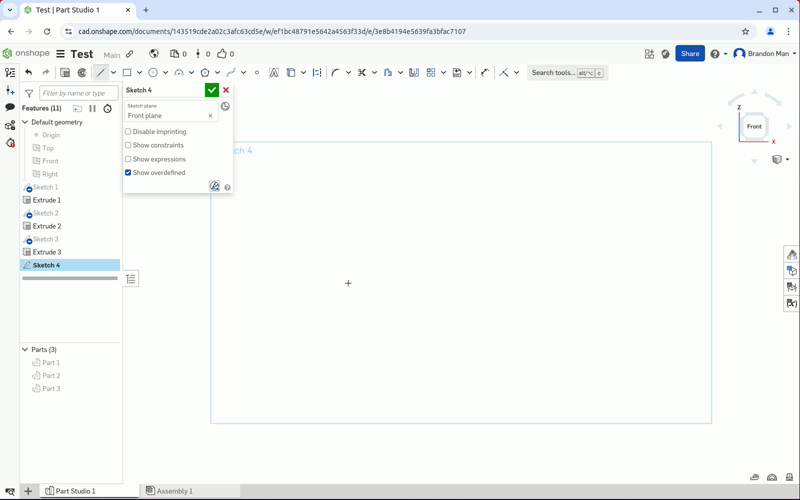
key_down(shift)
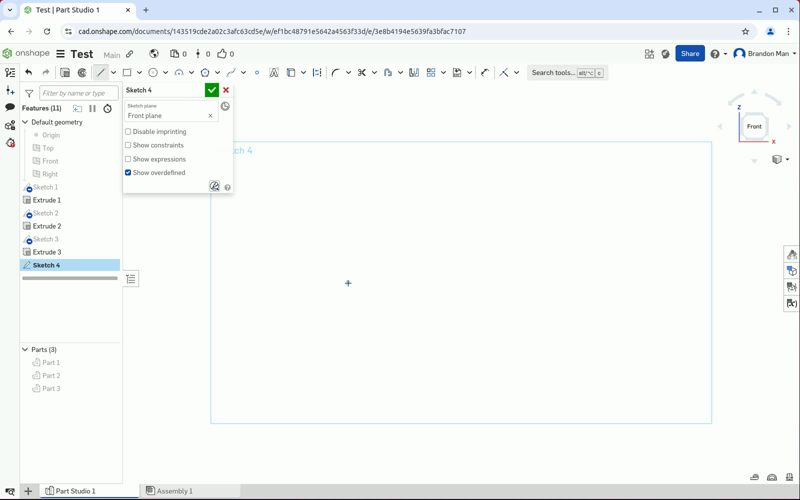
mouse_move(378, 282)
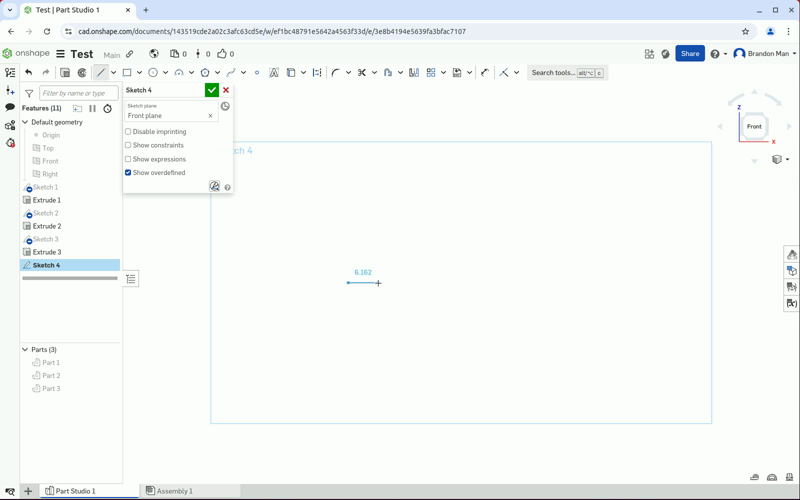
mouse_move(354, 282)
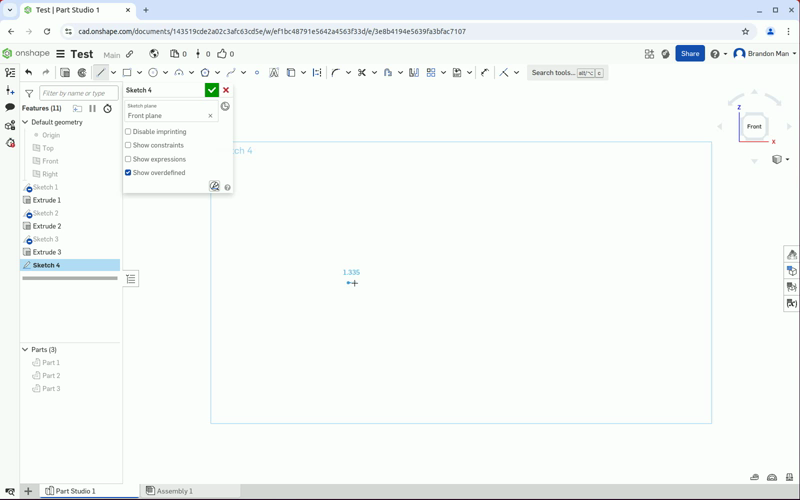
scroll(6)
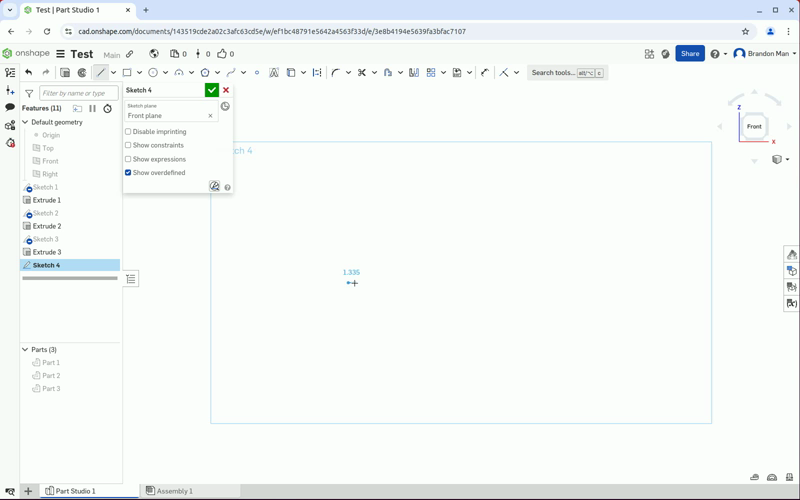
scroll(6)
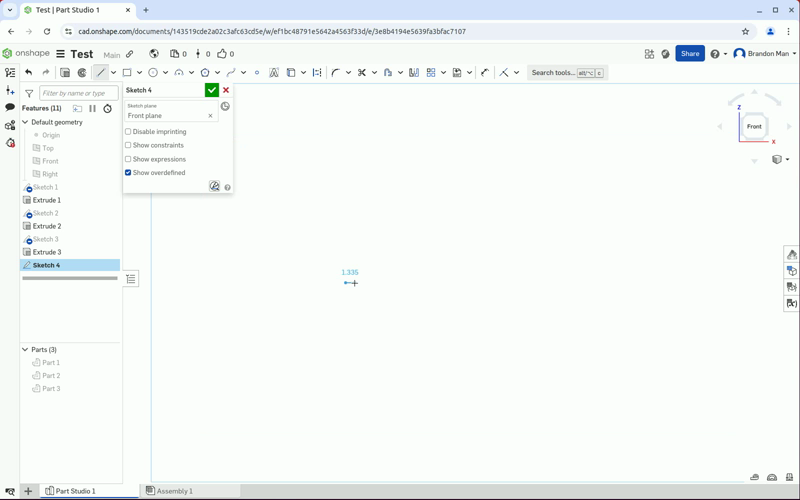
scroll(6)
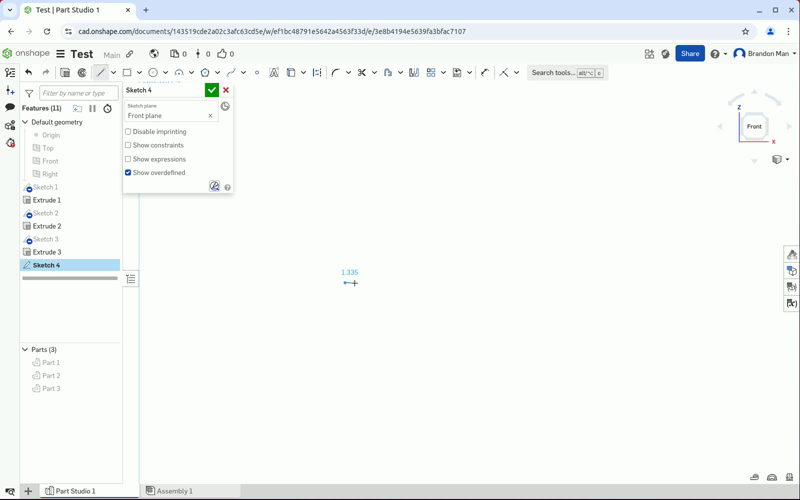
scroll(6)
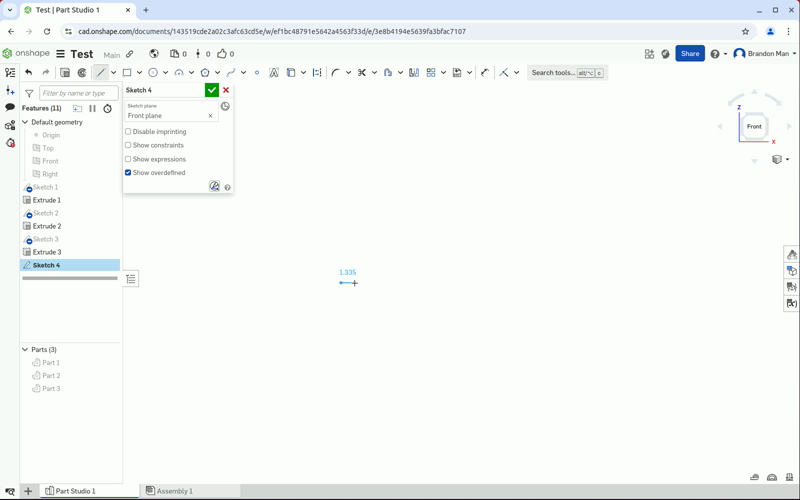
scroll(6)
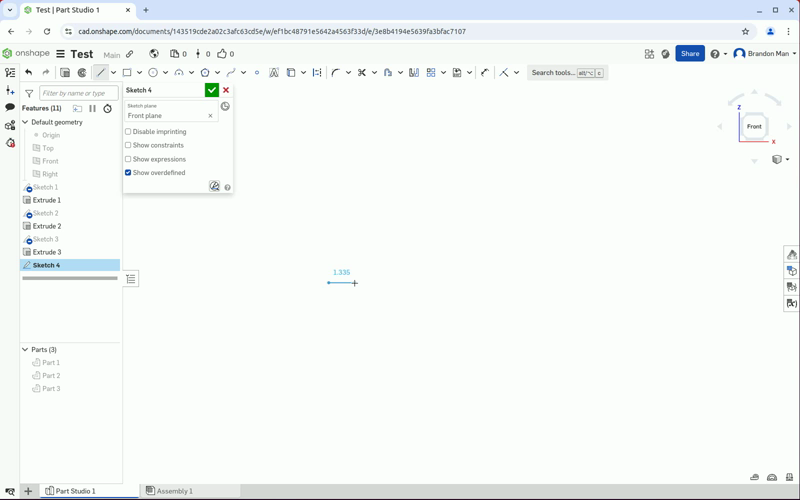
scroll(6)
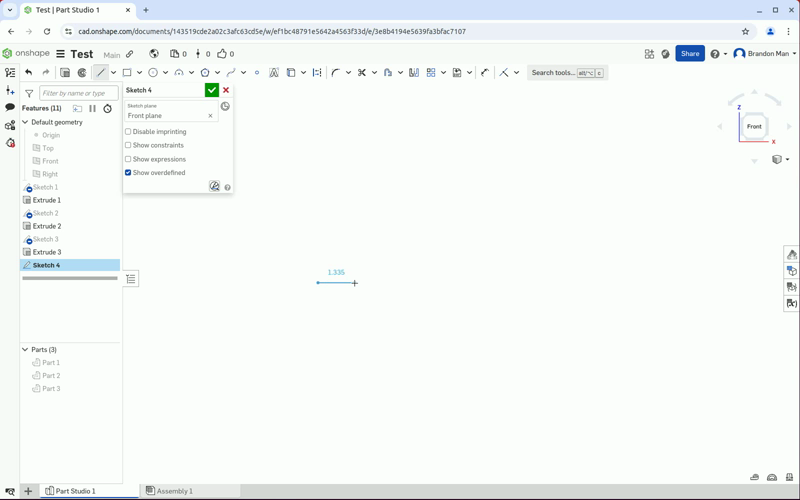
scroll(6)
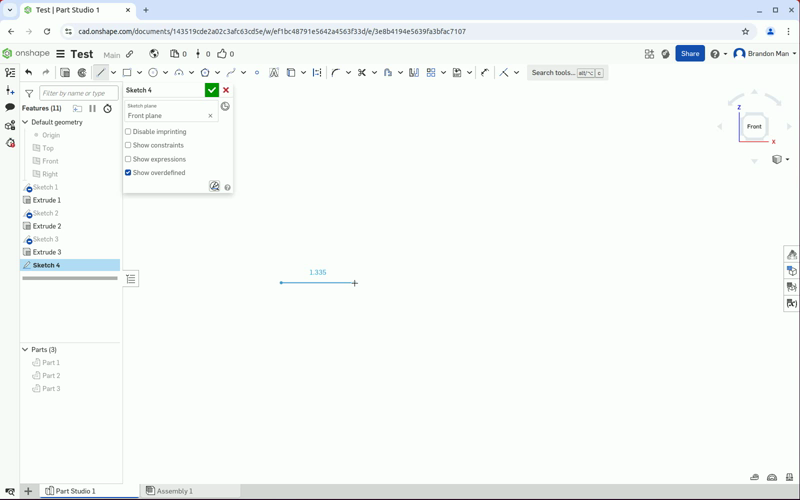
click(354, 282)
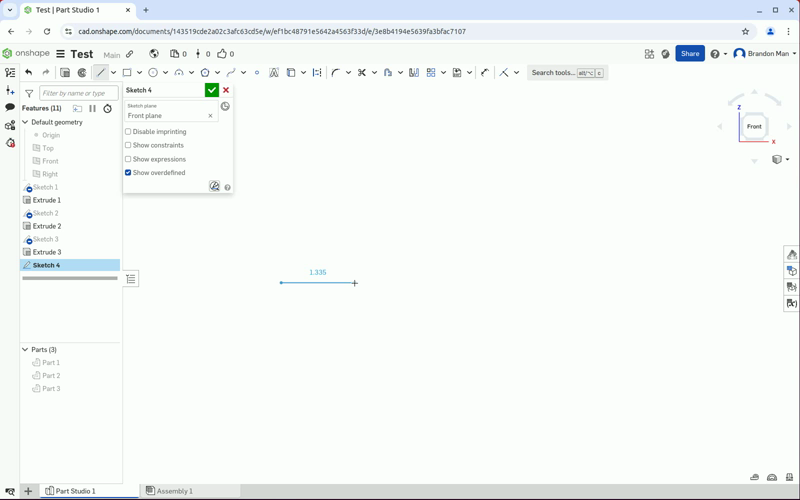
scroll(-6)
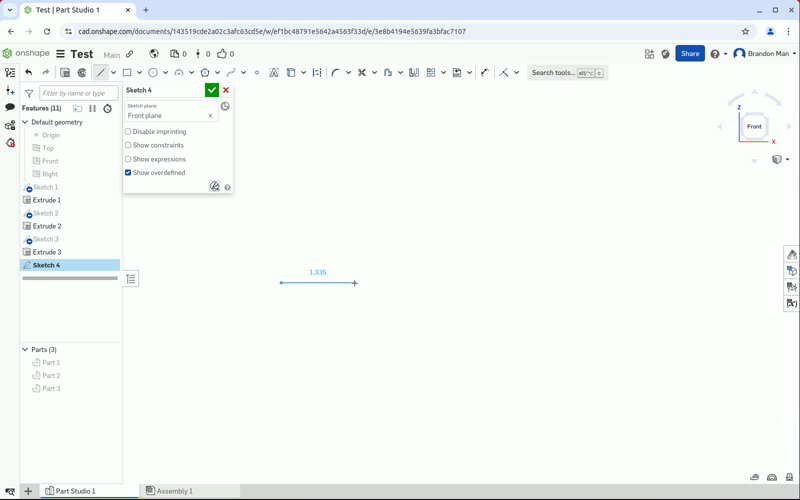
scroll(-6)
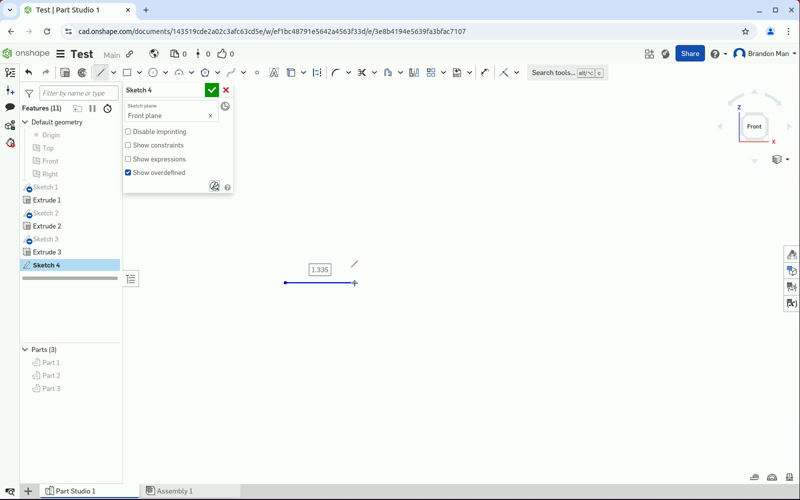
scroll(-6)
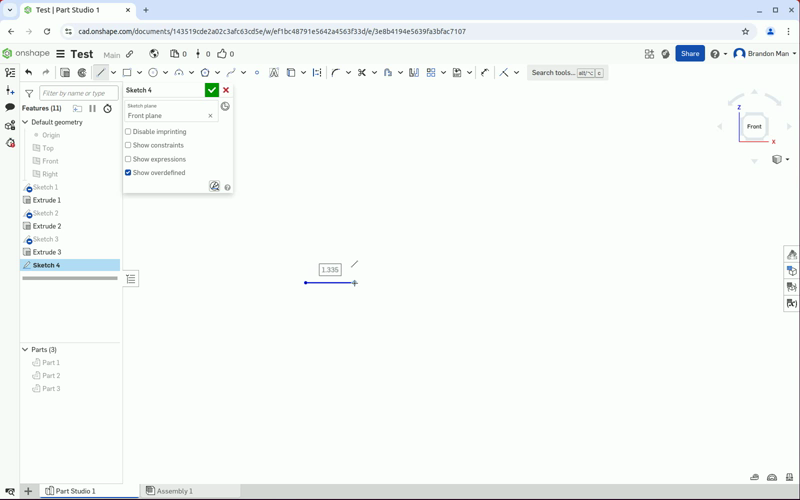
scroll(-6)
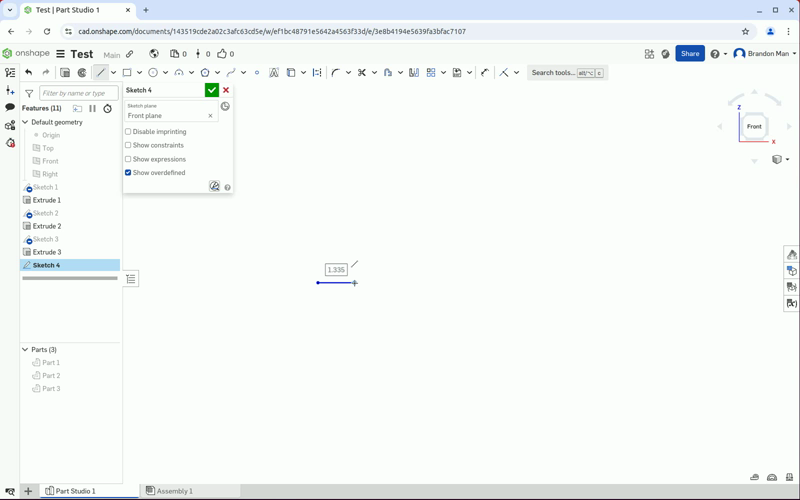
scroll(-6)
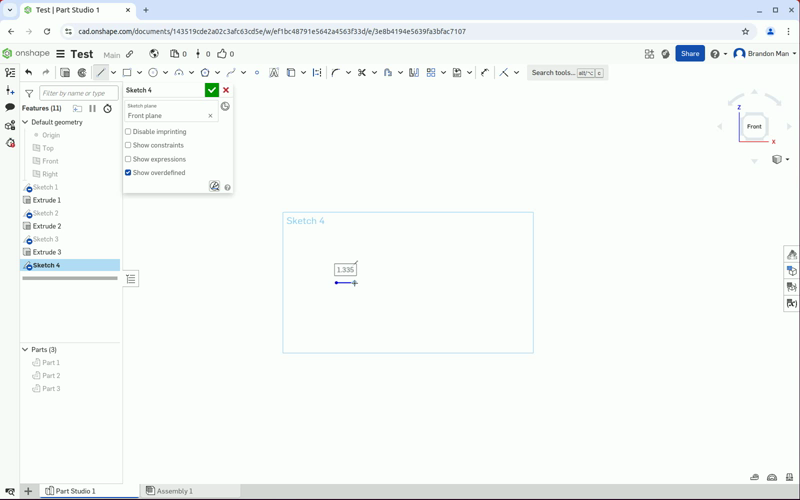
scroll(-6)
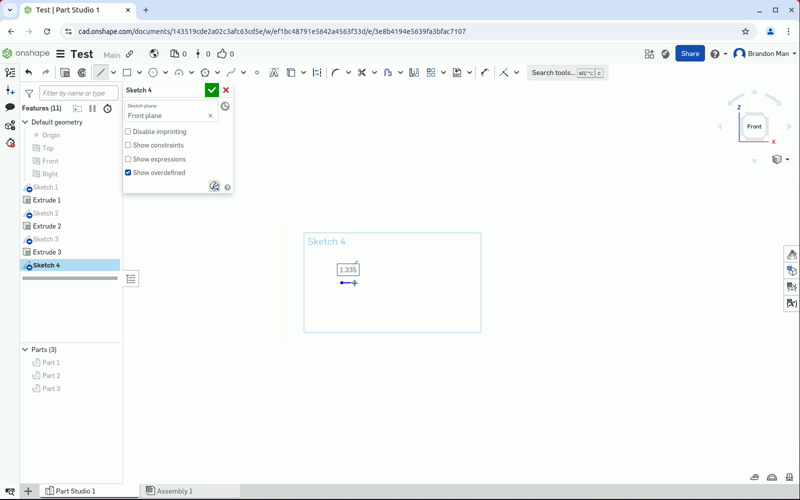
scroll(-6)
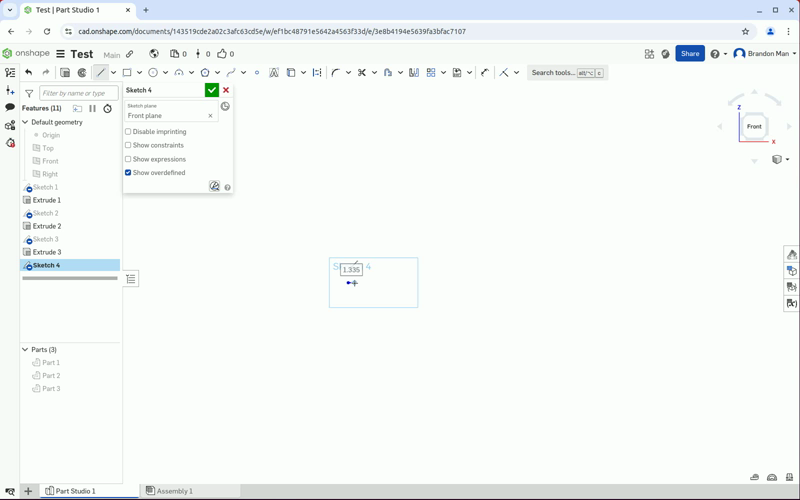
key_up(shift)
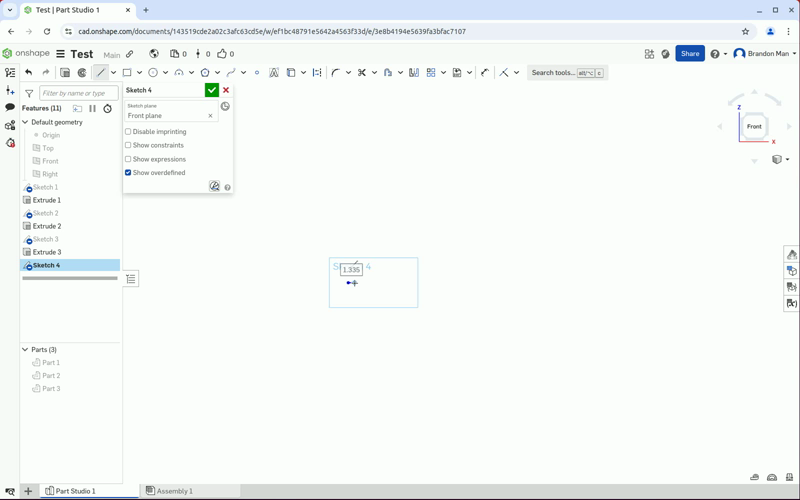
key_down(shift)
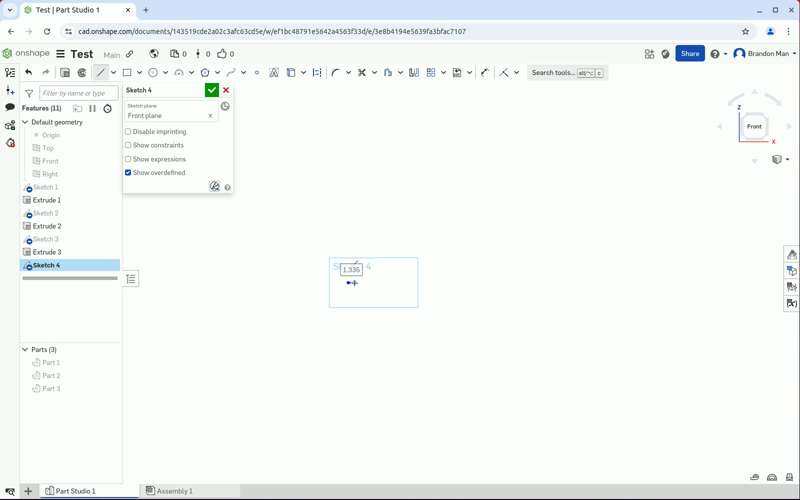
mouse_move(384, 282)
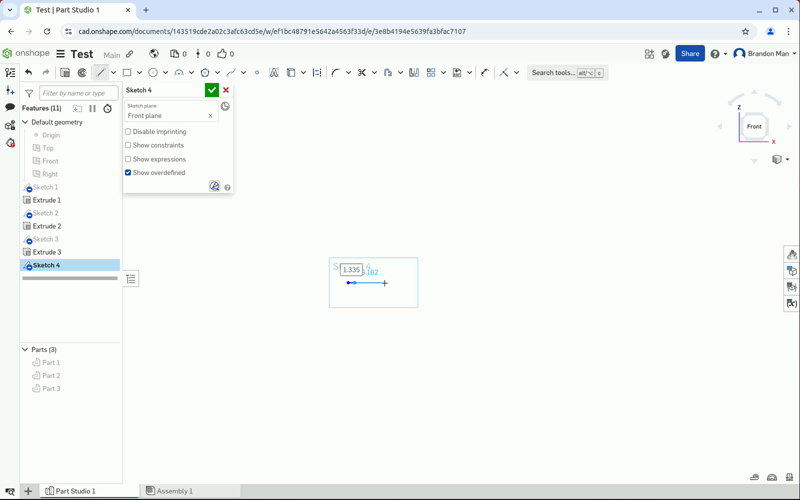
mouse_move(354, 225)
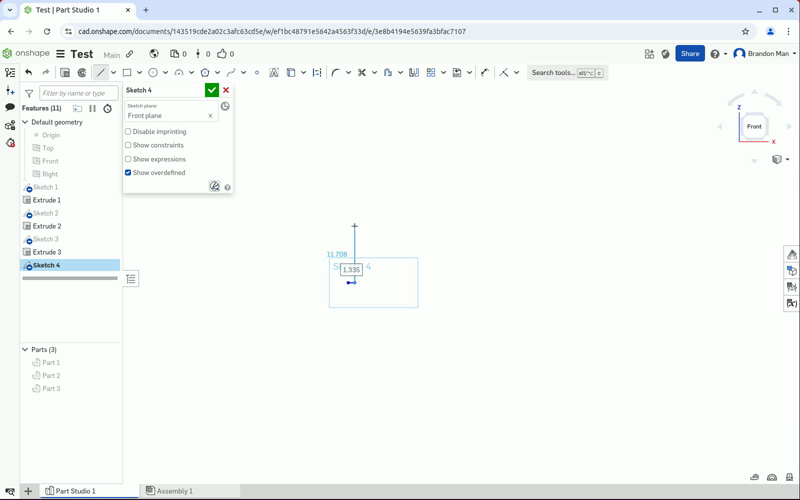
click(354, 225)
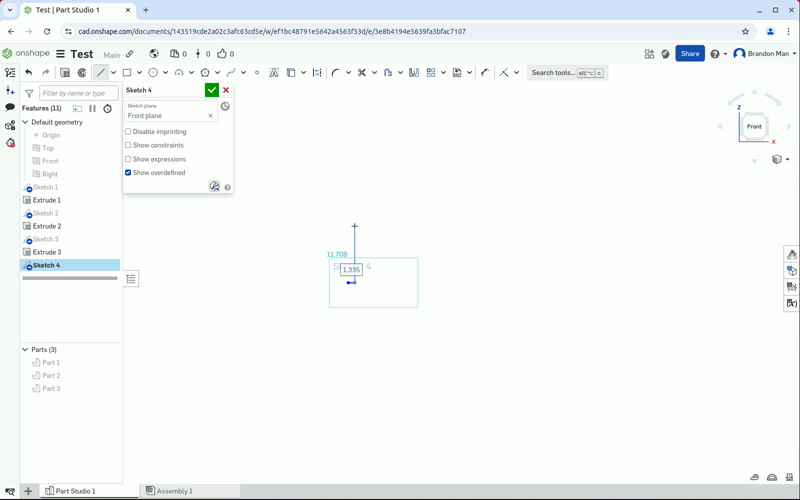
key_up(shift)
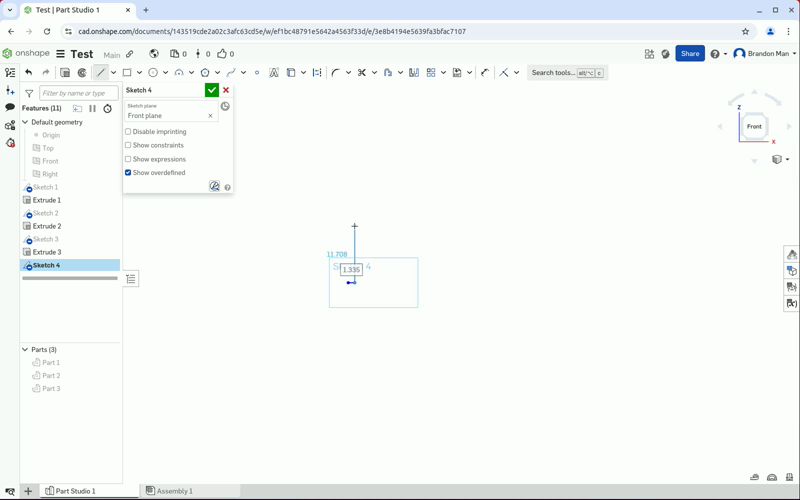
key_down(shift)
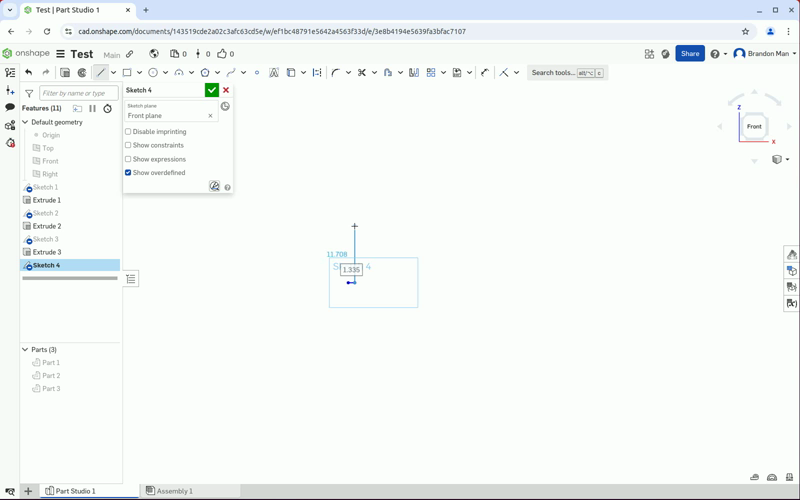
mouse_move(422, 225)
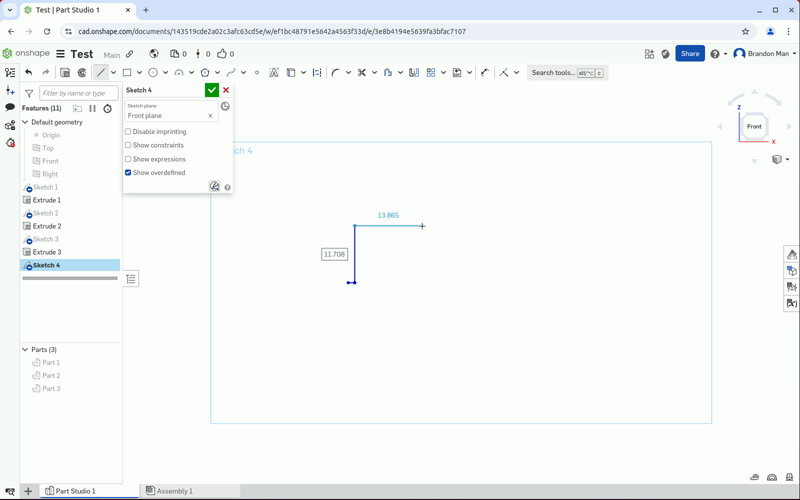
click(422, 225)
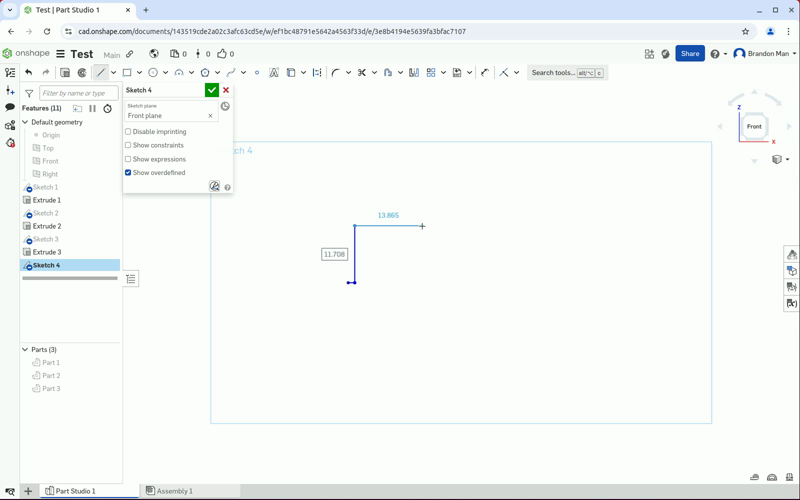
key_up(shift)
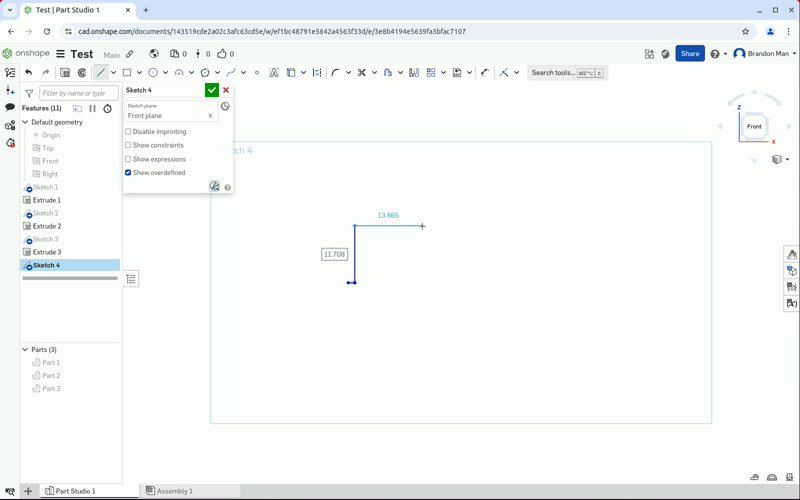
key_down(shift)
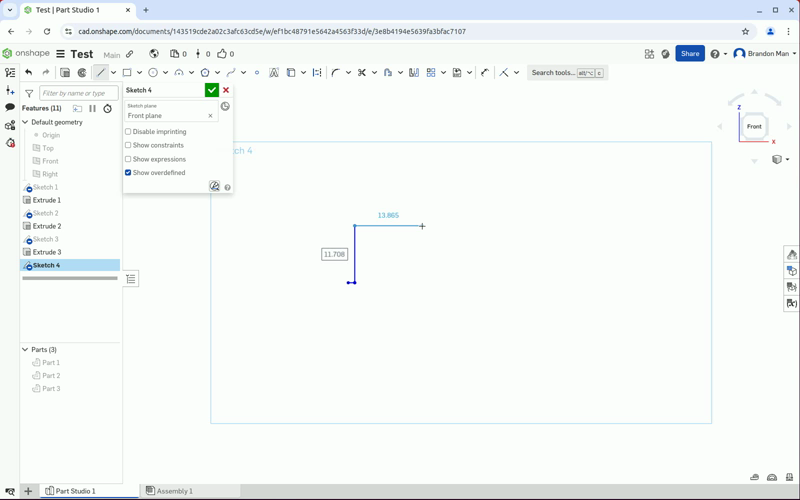
mouse_move(452, 225)
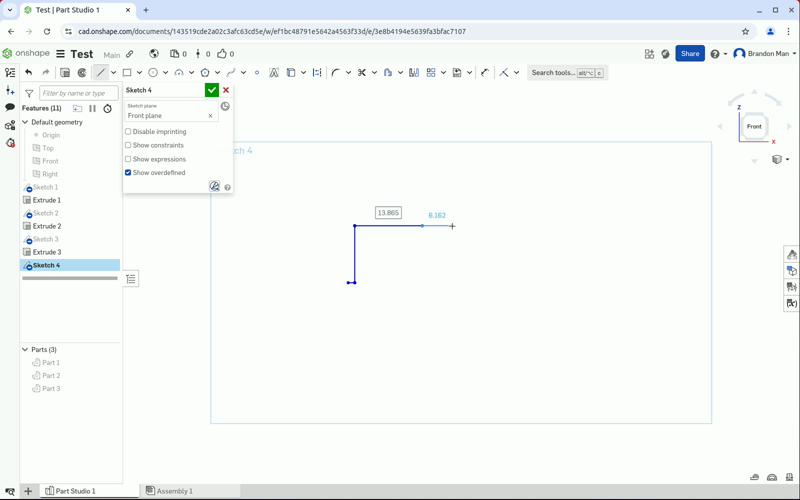
mouse_move(422, 220)
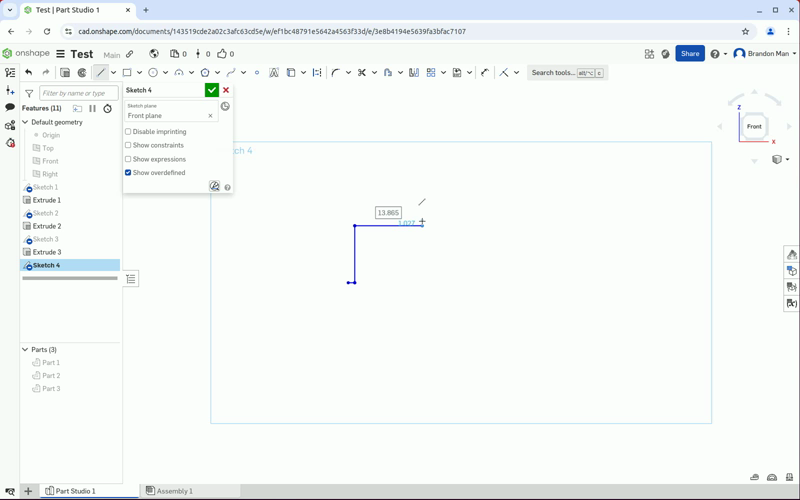
scroll(6)
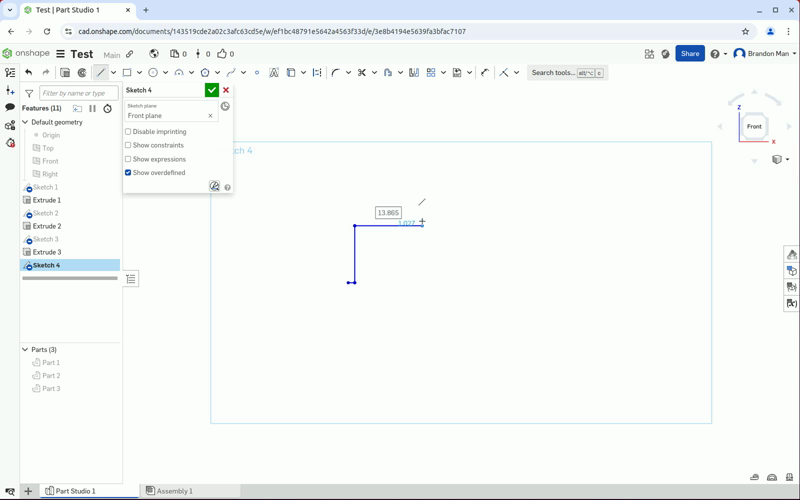
scroll(6)
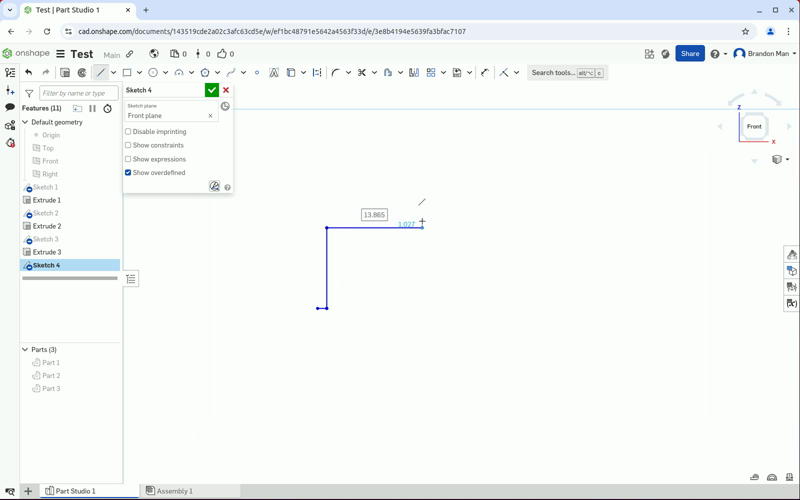
scroll(6)
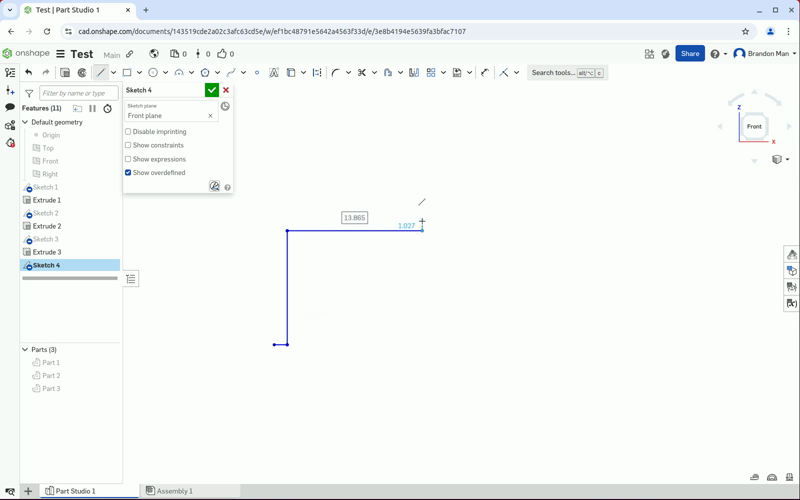
scroll(6)
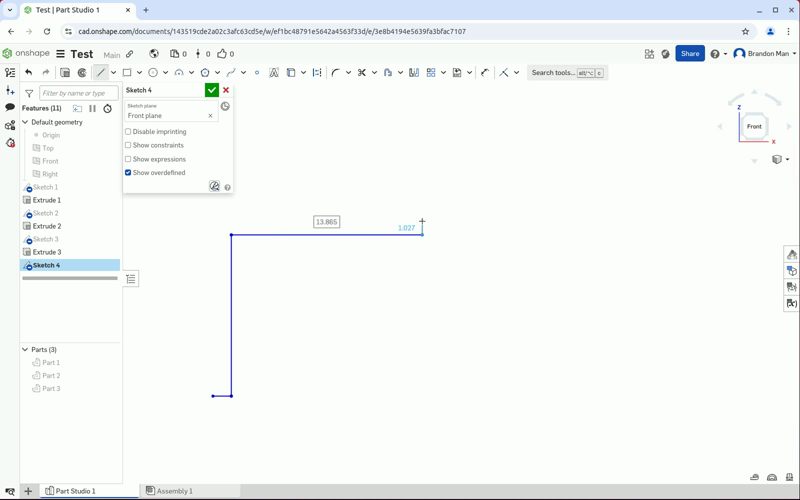
scroll(6)
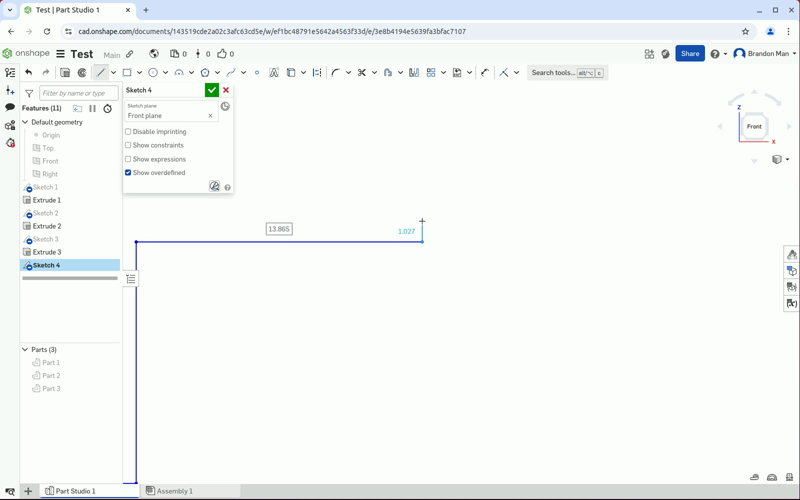
scroll(6)
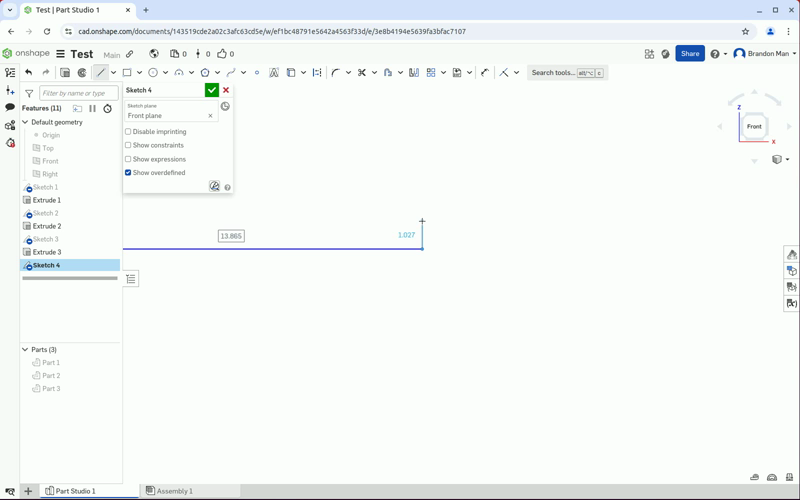
scroll(6)
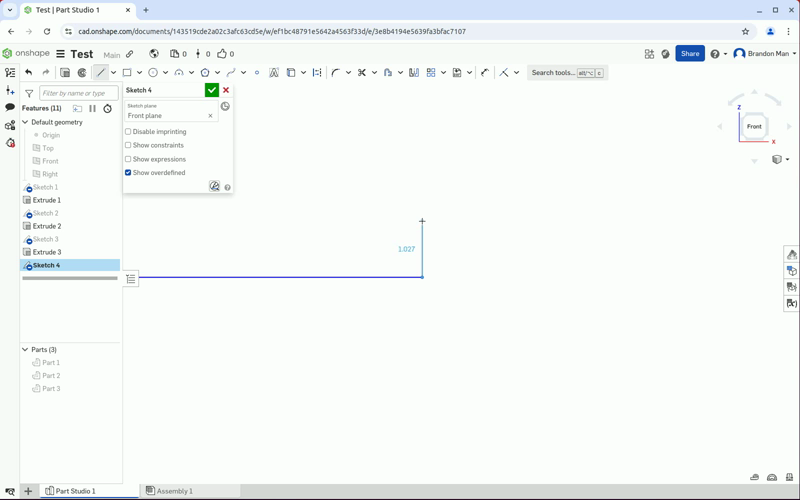
click(422, 220)
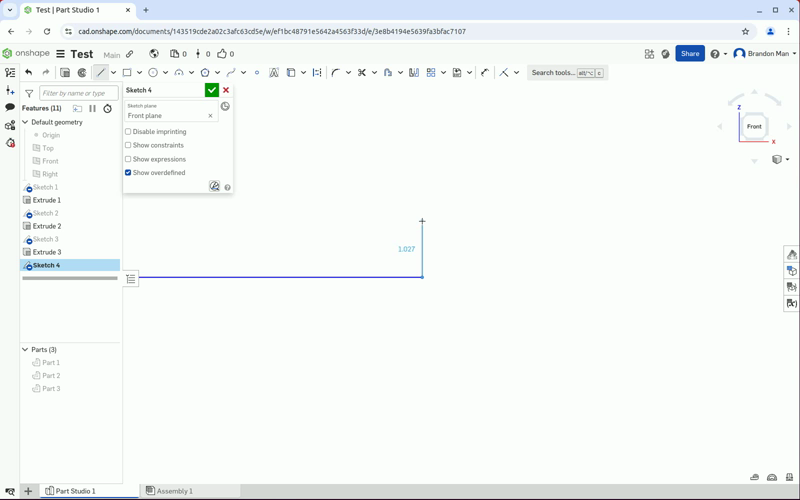
scroll(-6)
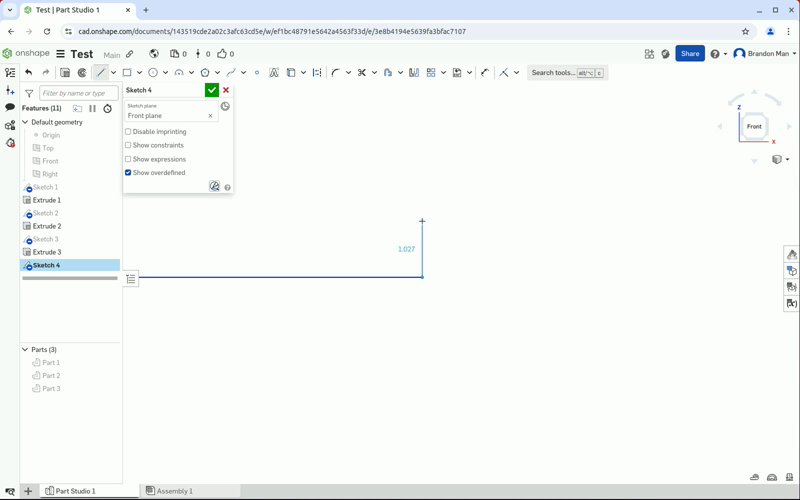
scroll(-6)
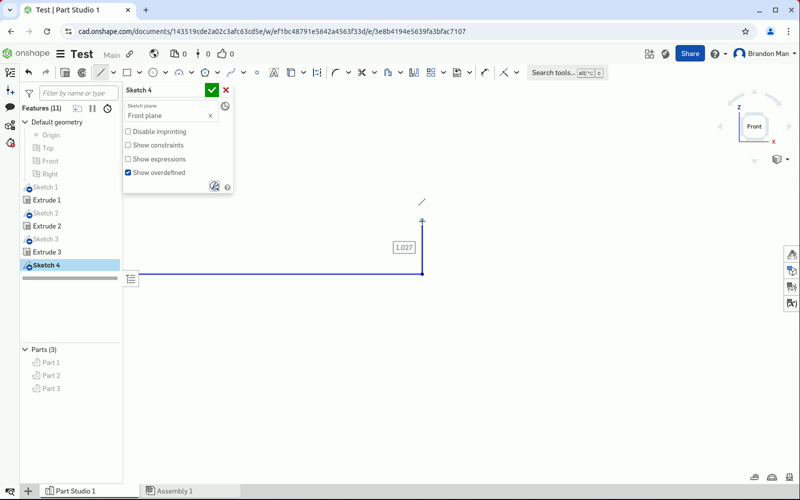
scroll(-6)
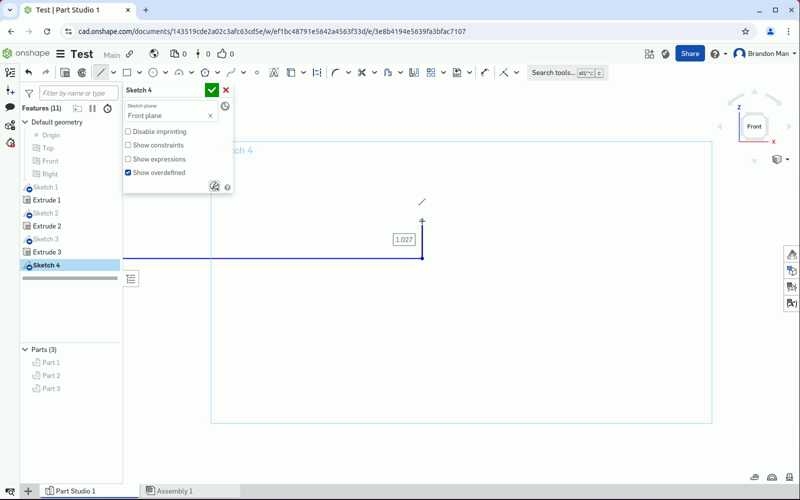
scroll(-6)
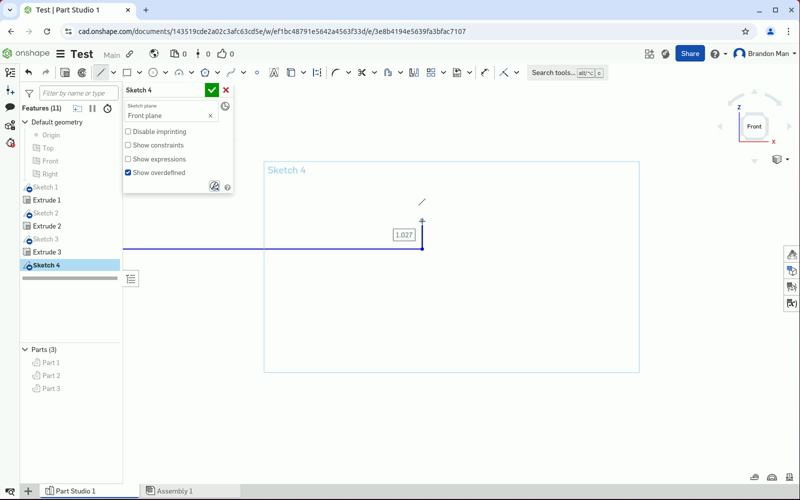
scroll(-6)
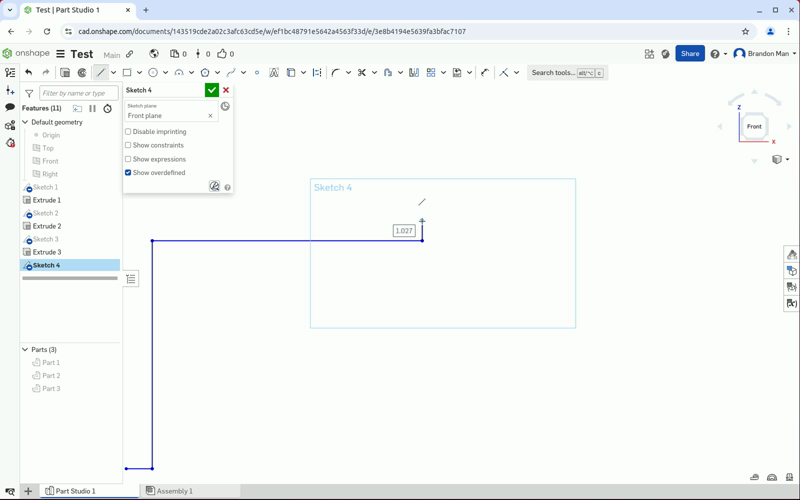
scroll(-6)
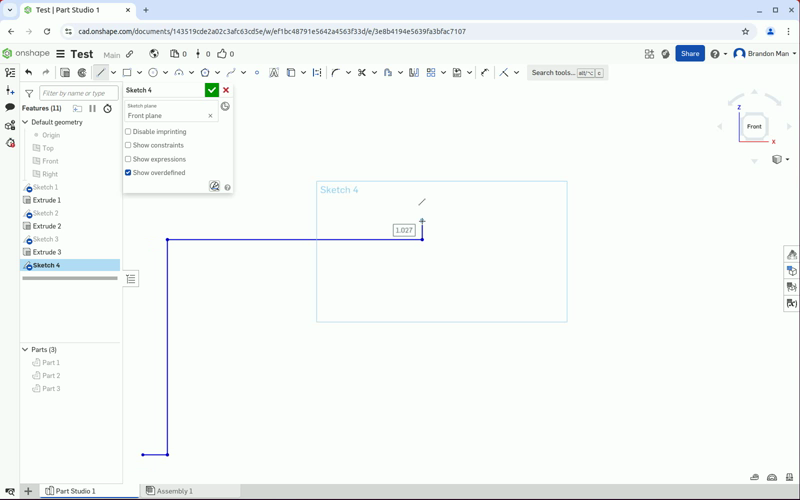
scroll(-6)
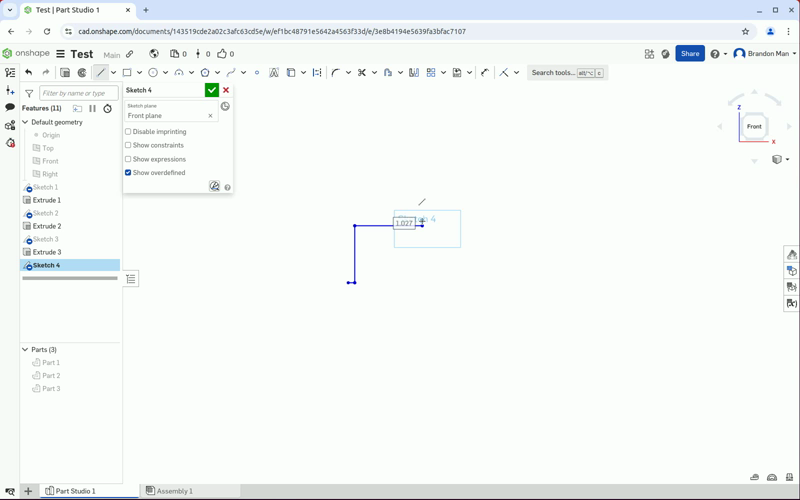
key_up(shift)
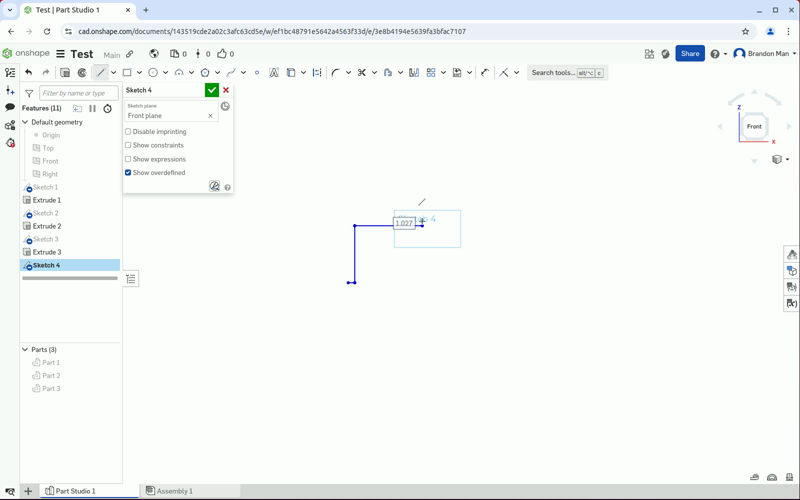
key_down(shift)
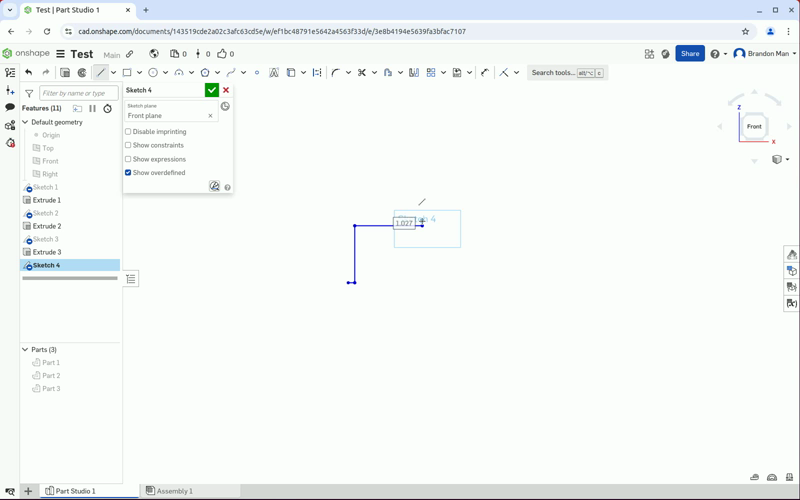
mouse_move(348, 220)
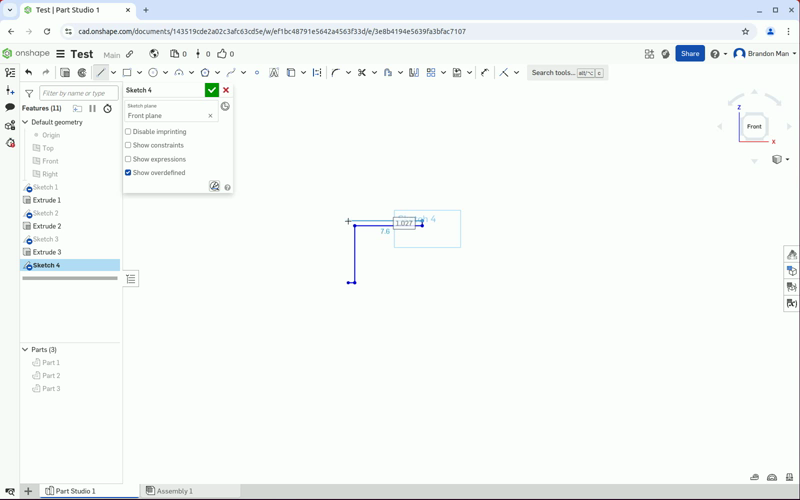
click(348, 220)
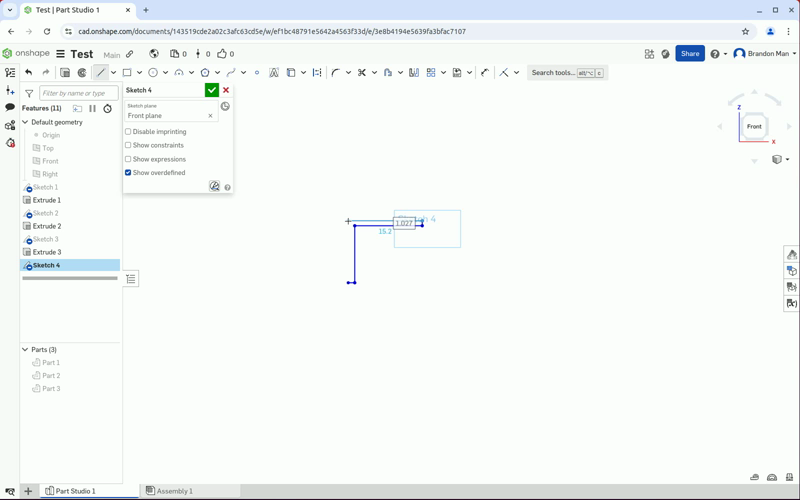
key_up(shift)
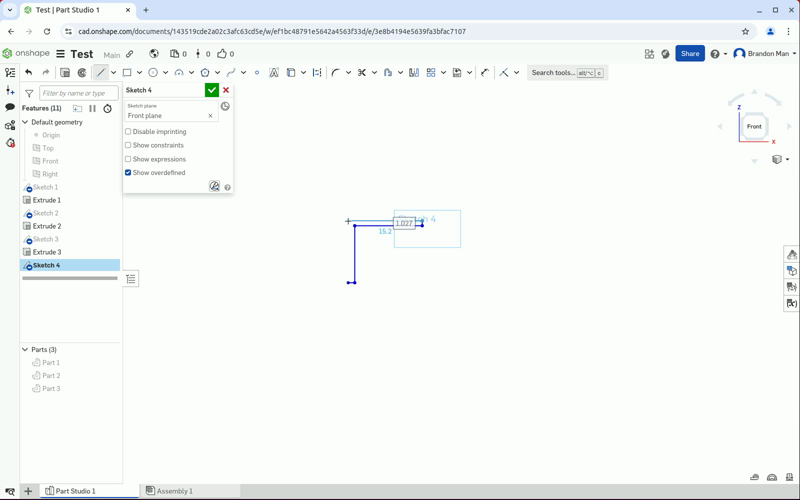
key_down(shift)
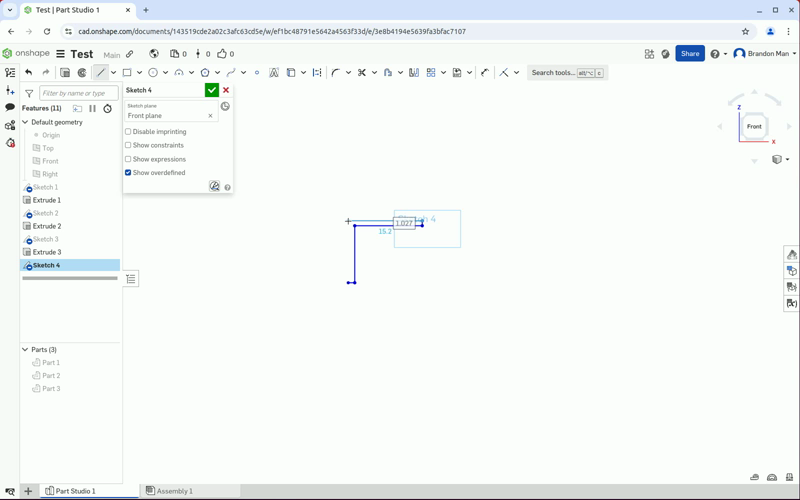
mouse_move(348, 282)
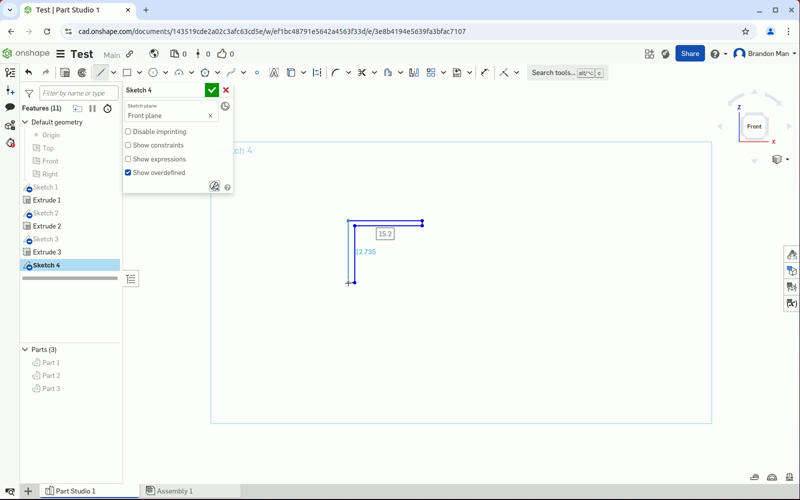
key_up(shift)
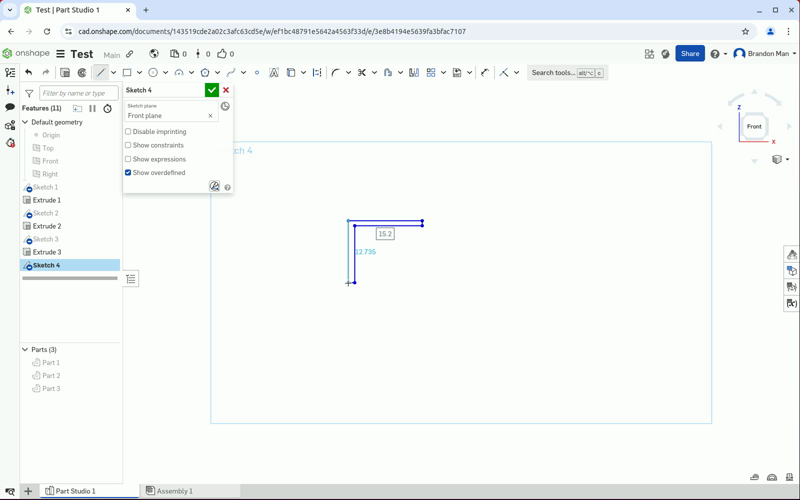
click(348, 282)
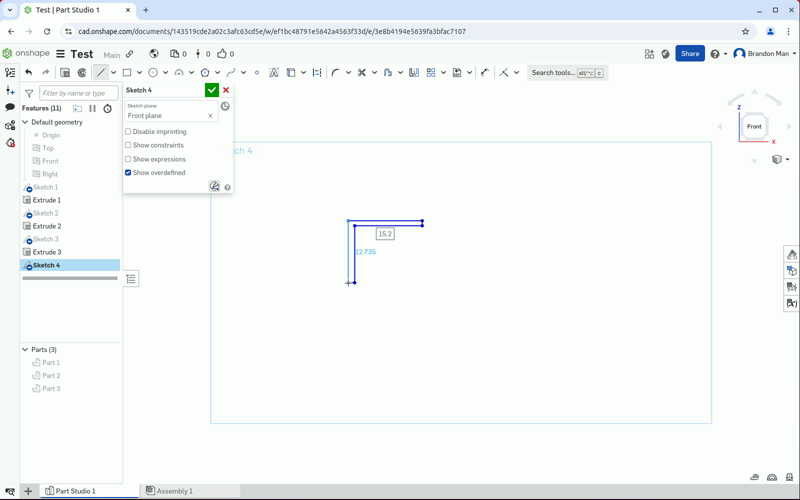
key(esc)
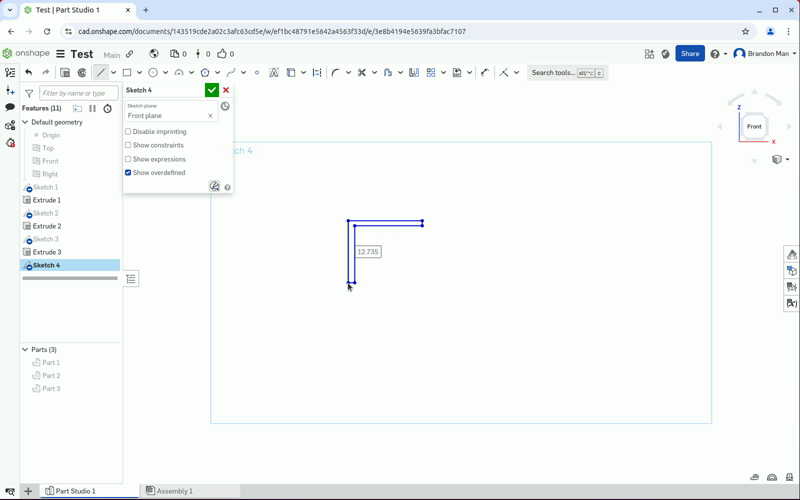
mouse_move(360, 223)
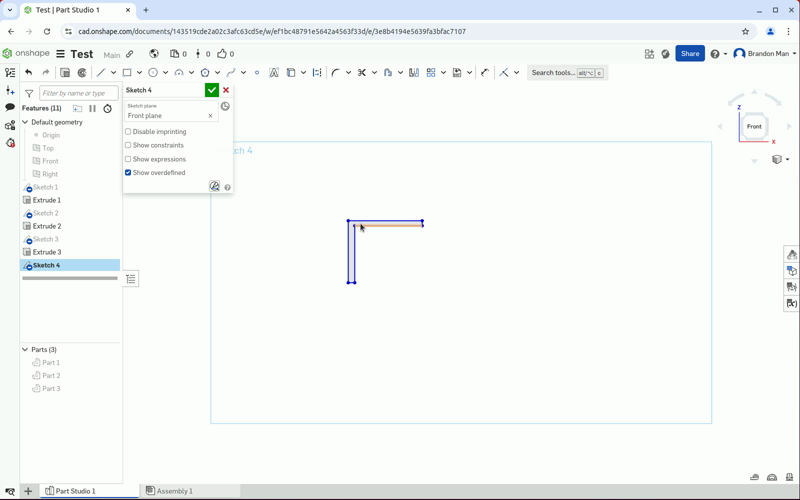
scroll(6)
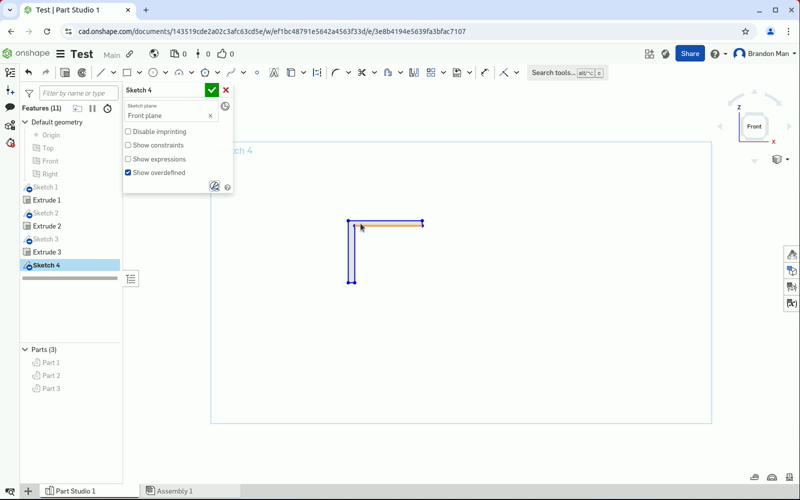
scroll(6)
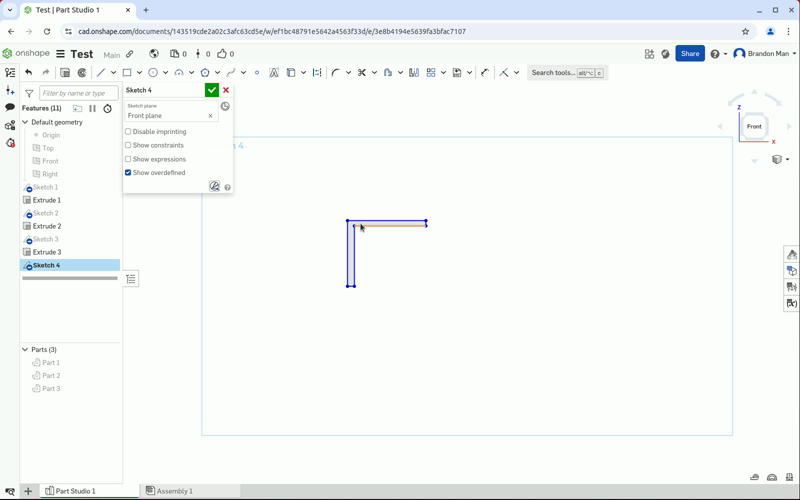
scroll(6)
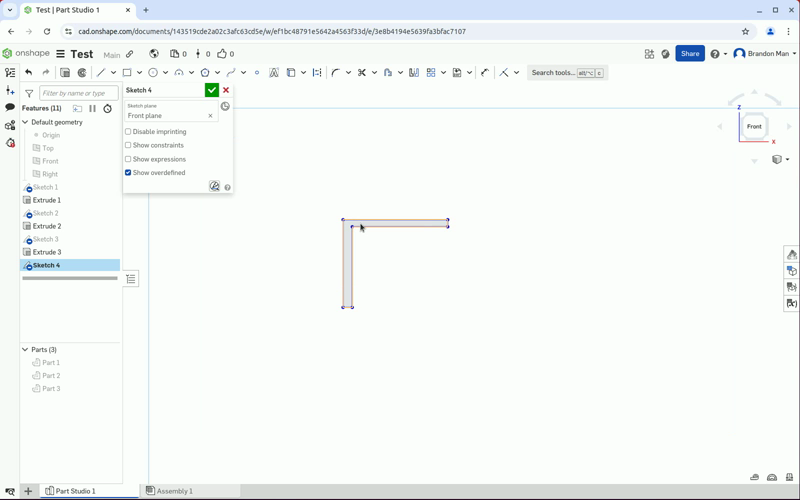
scroll(6)
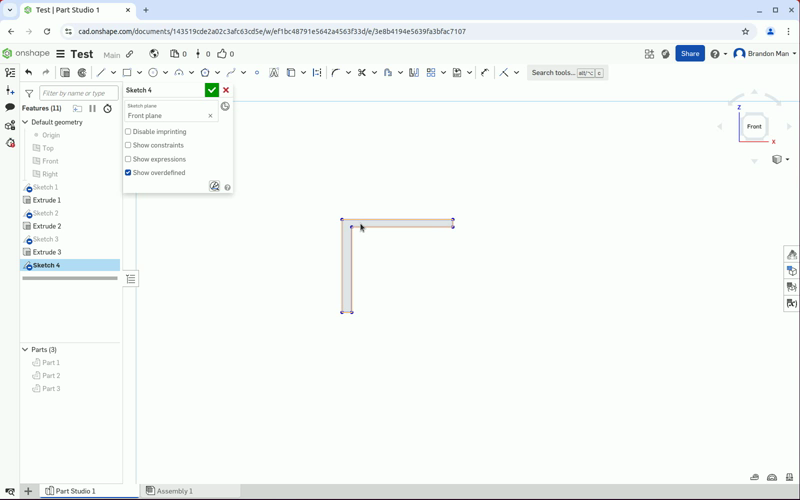
scroll(6)
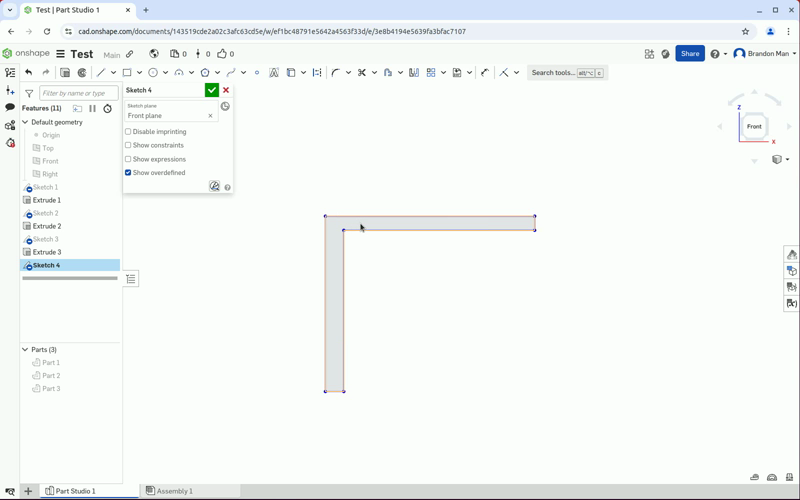
scroll(6)
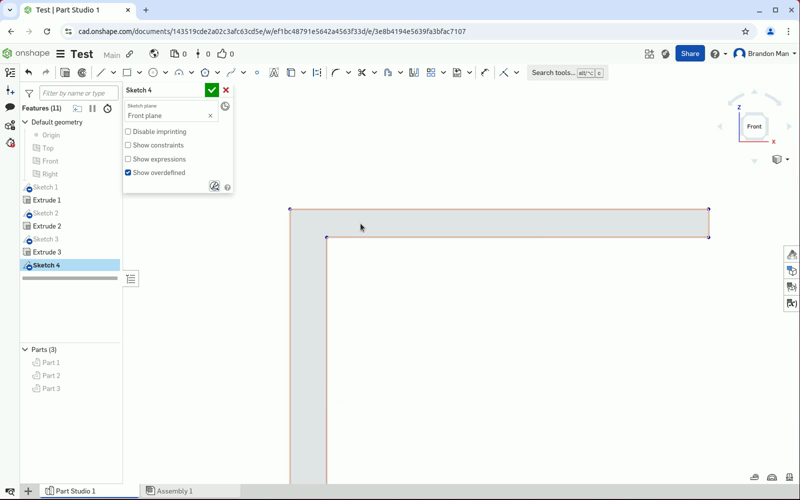
scroll(6)
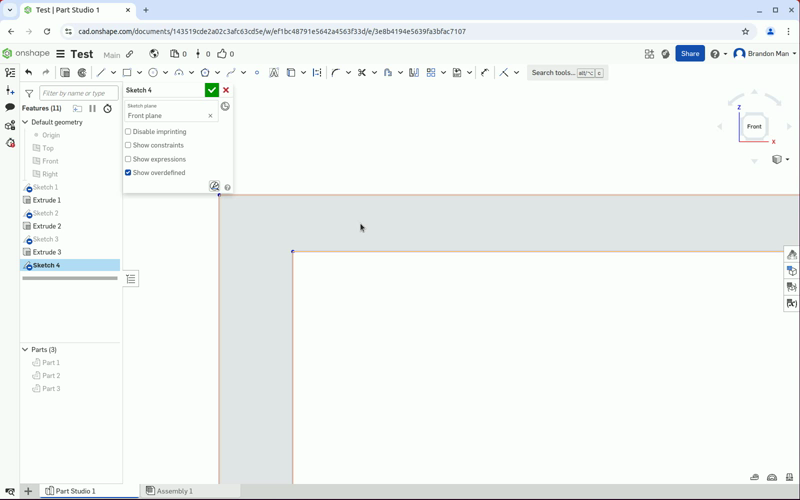
click(360, 223)
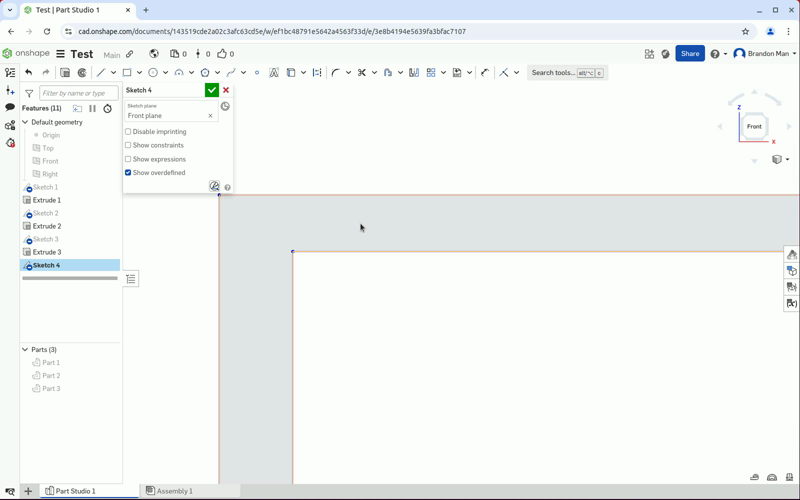
scroll(-6)
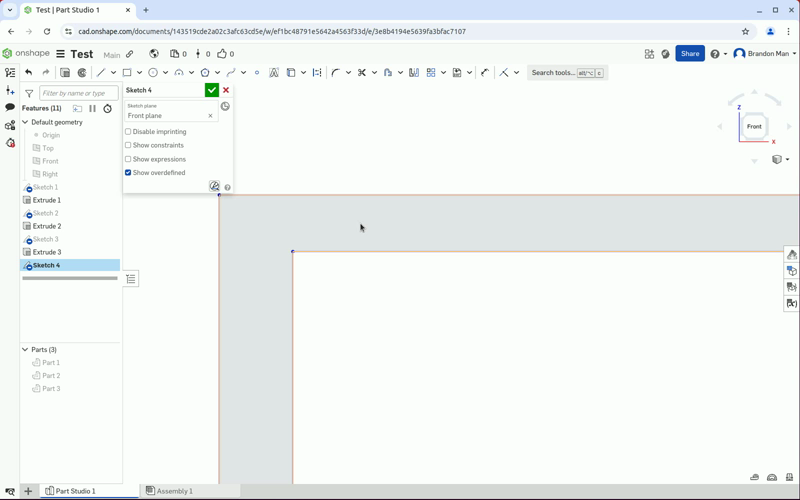
scroll(-6)
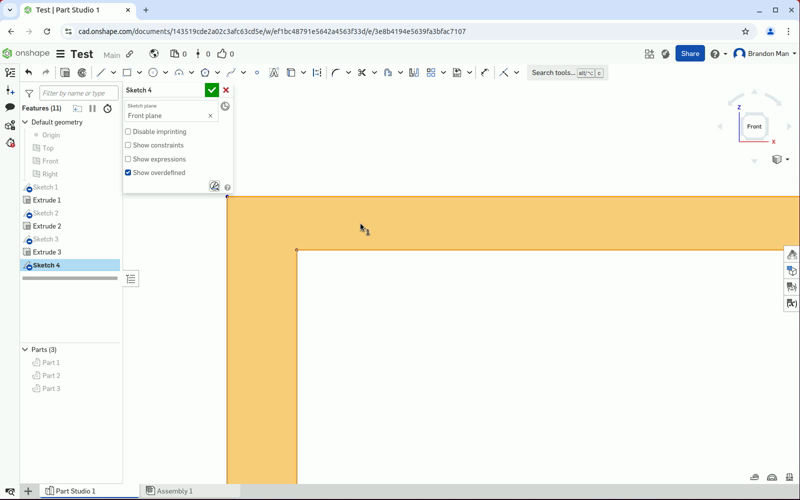
scroll(-6)
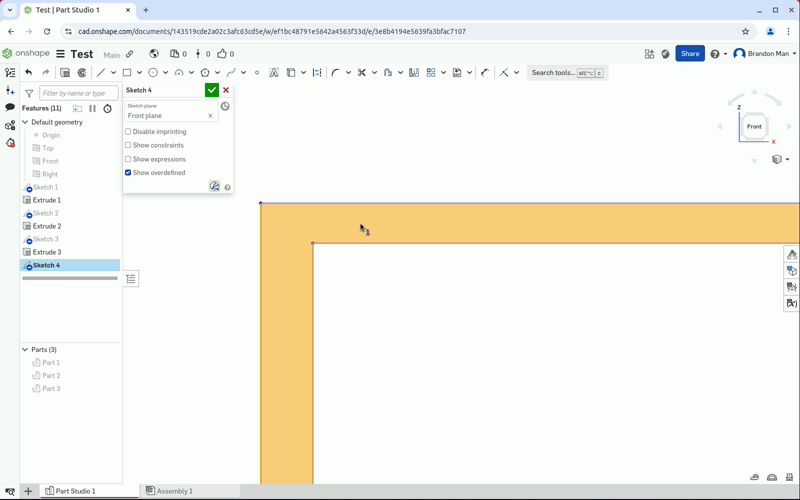
scroll(-6)
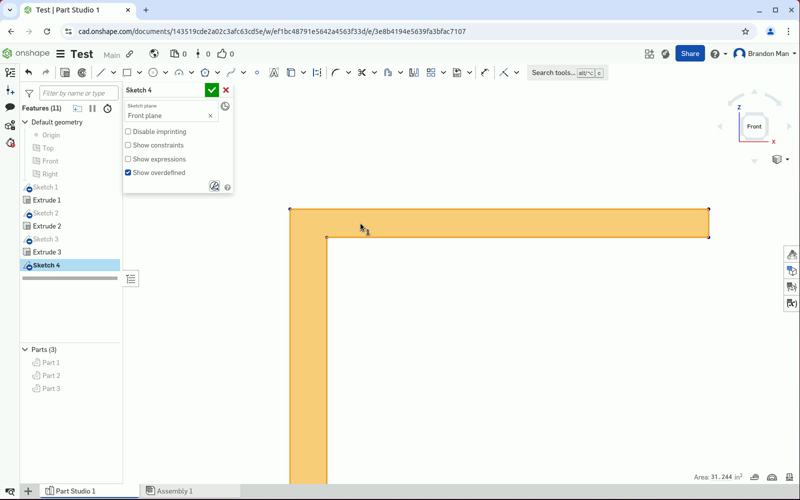
scroll(-6)
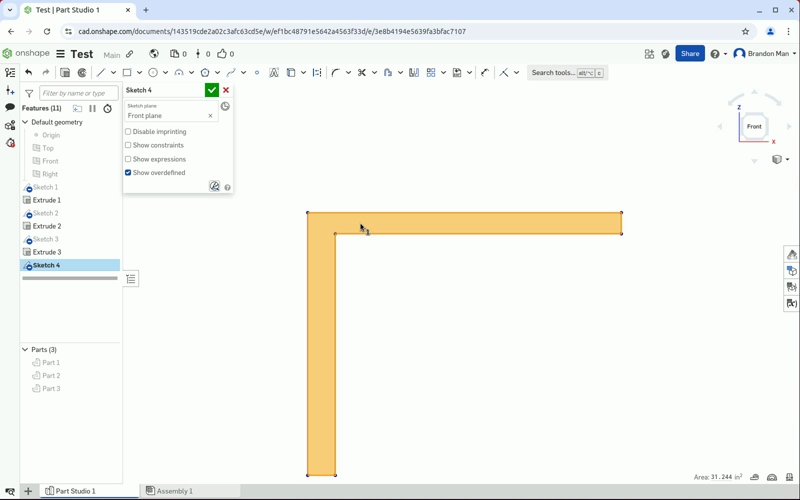
scroll(-6)
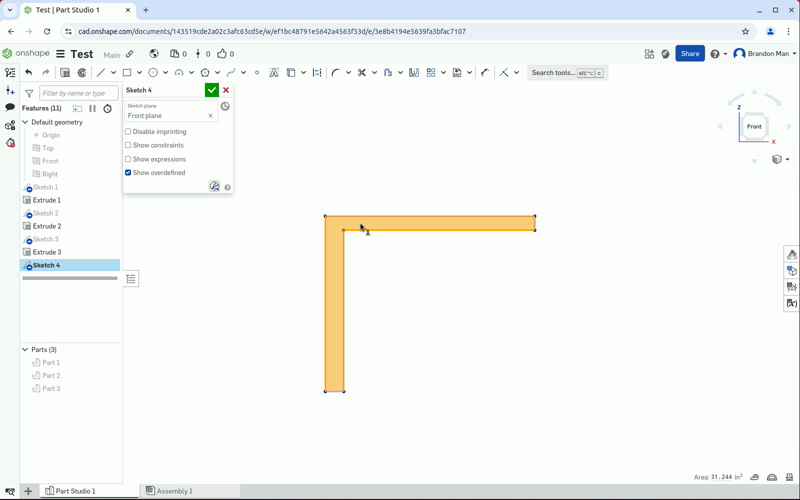
scroll(-6)
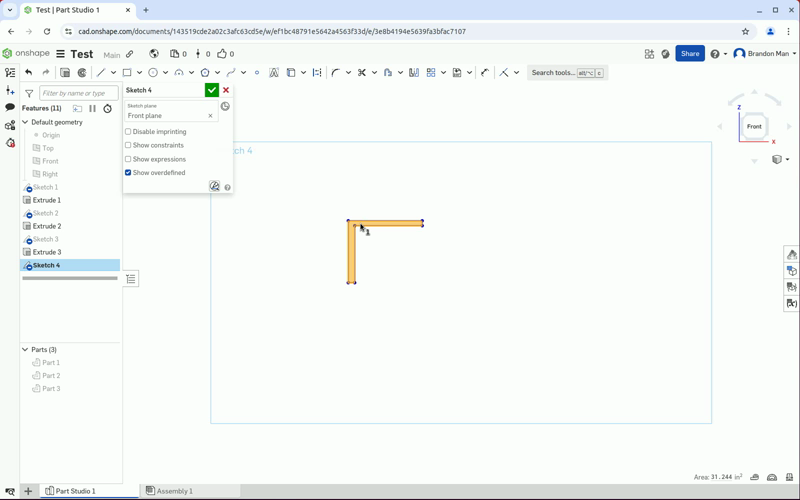
mouse_move(73, 352)
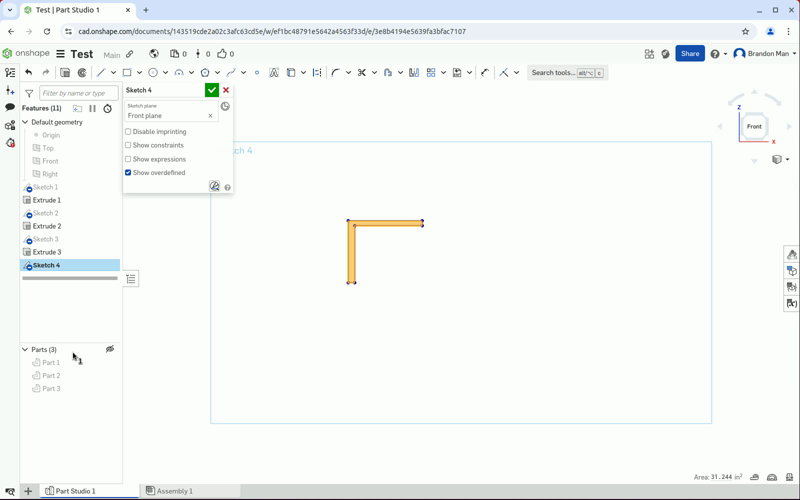
key(shift+y)
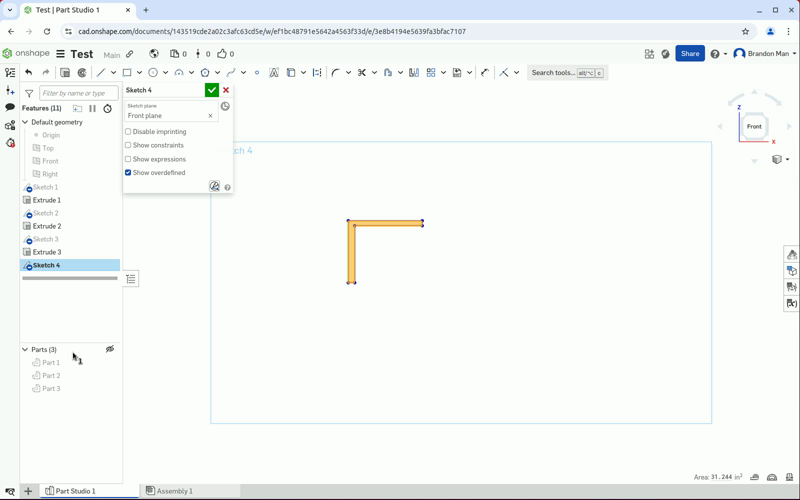
key(shift+e)
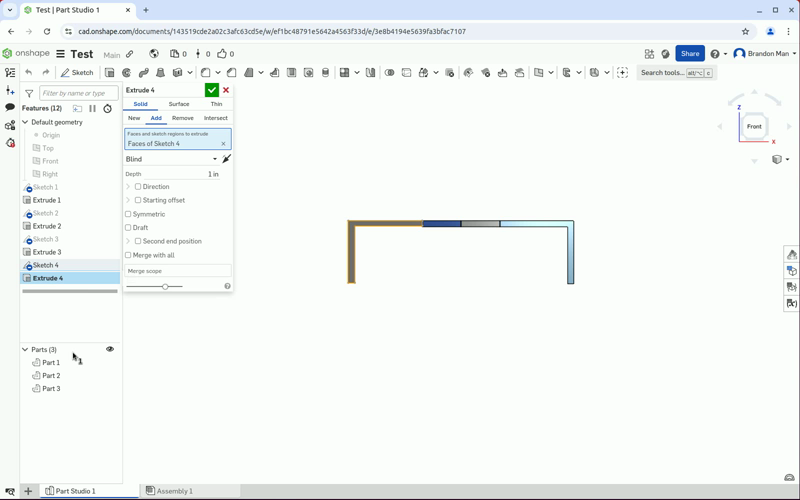
mouse_move(143, 106)
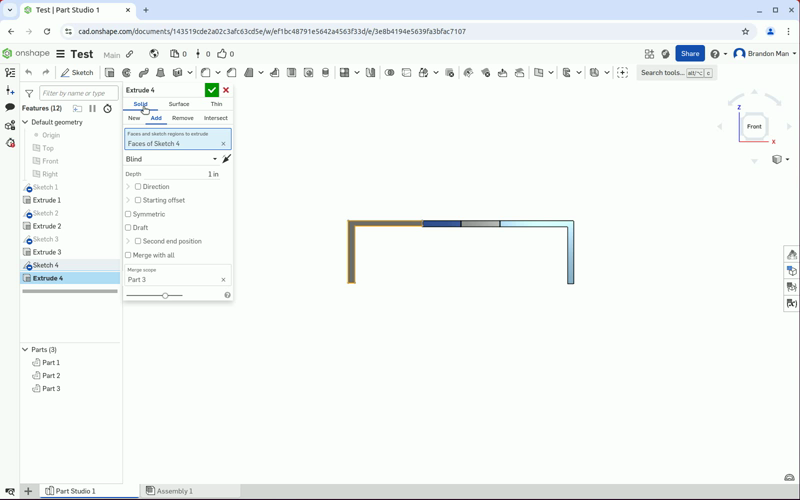
click(143, 106)
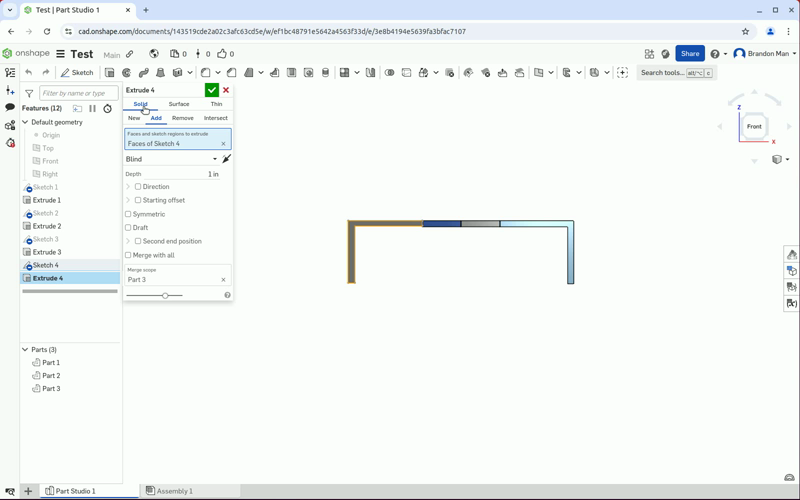
mouse_move(137, 120)
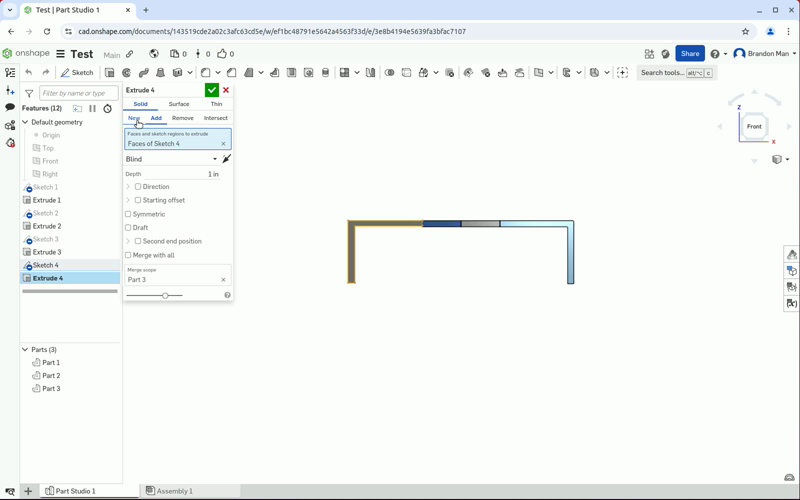
click(137, 120)
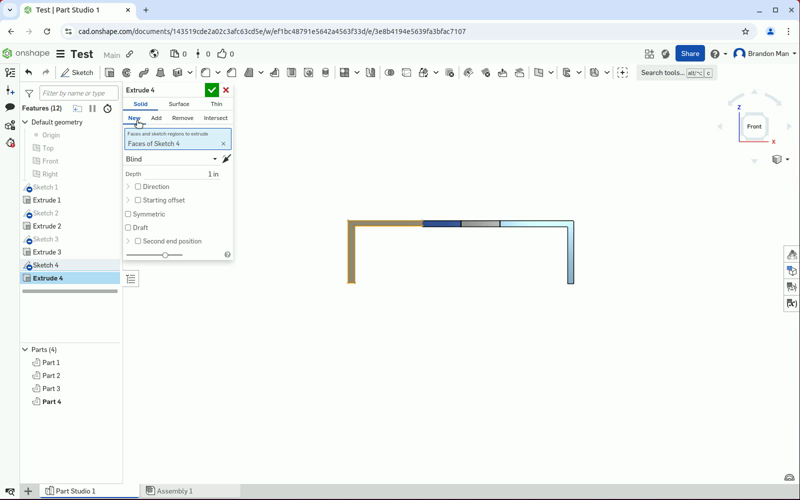
key(tab, 4)
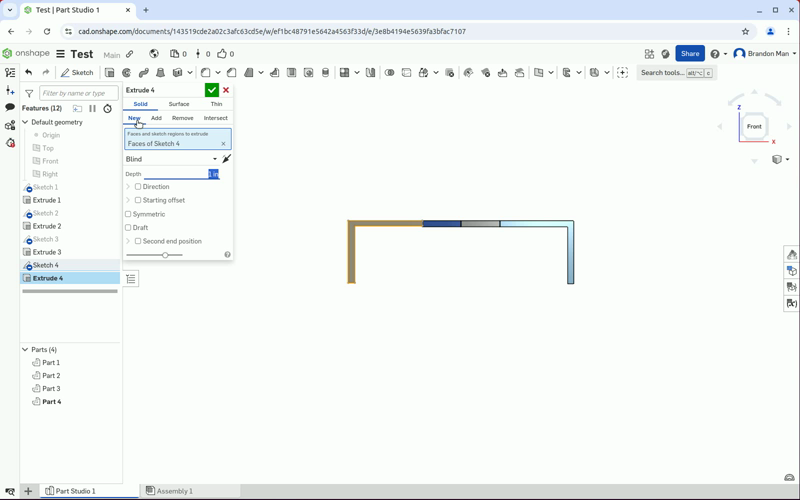
text(1.204)
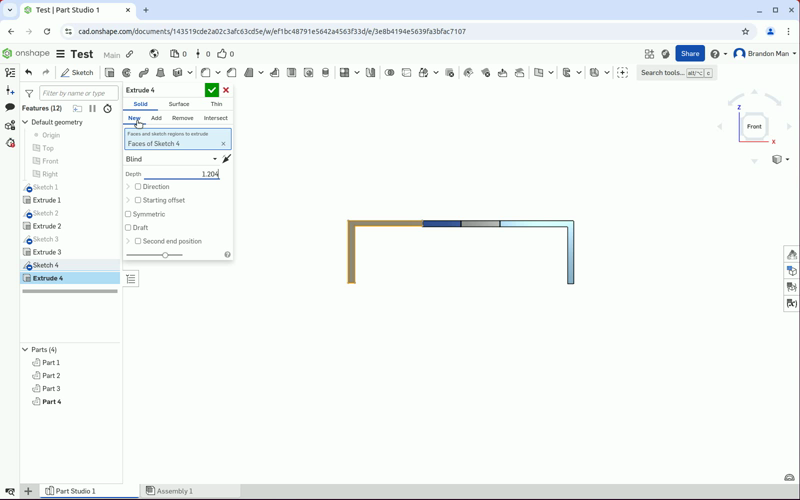
key(enter)
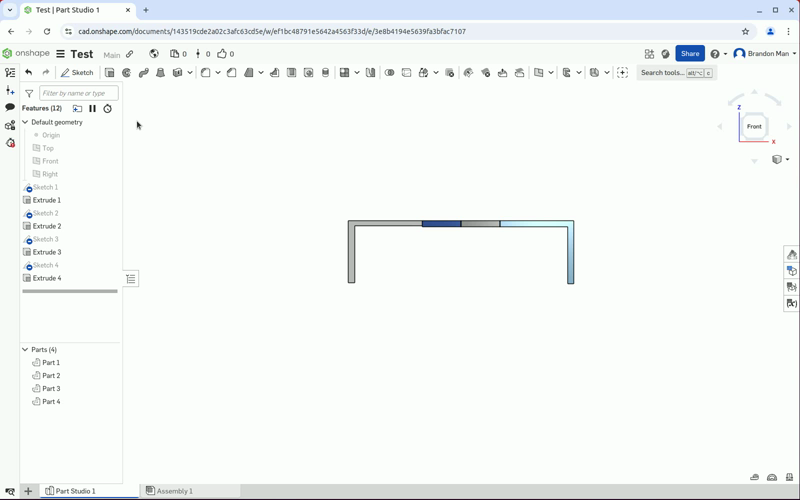
key(shift+h)
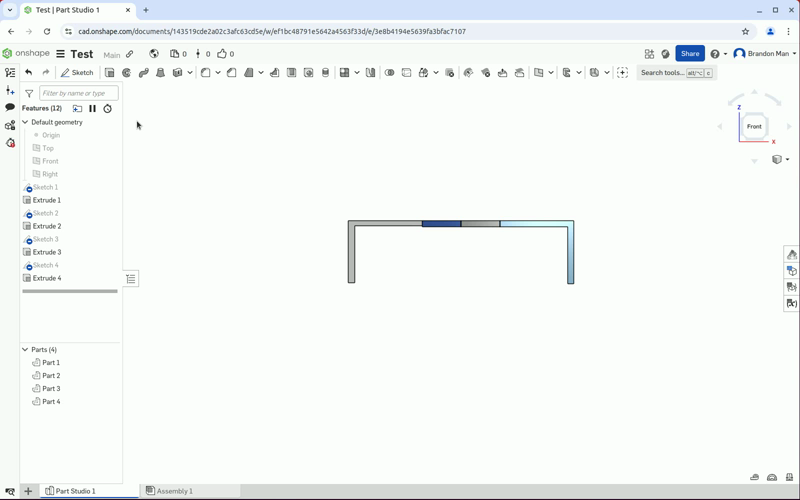
key(shift+h)
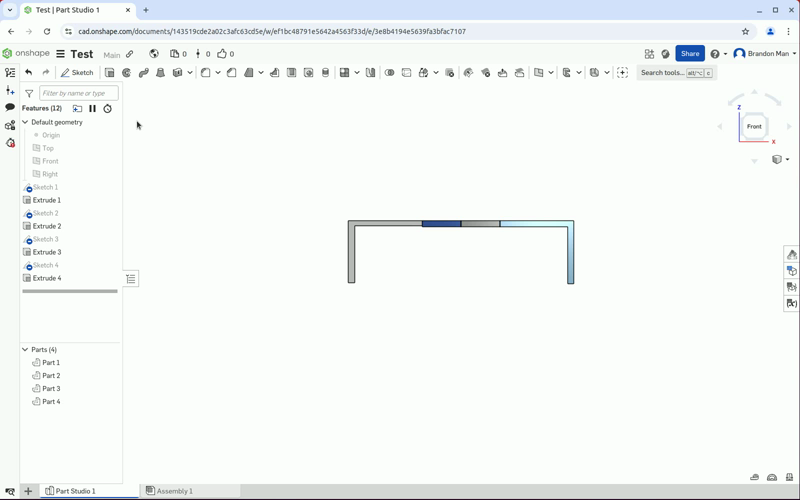
mouse_move(73, 189)
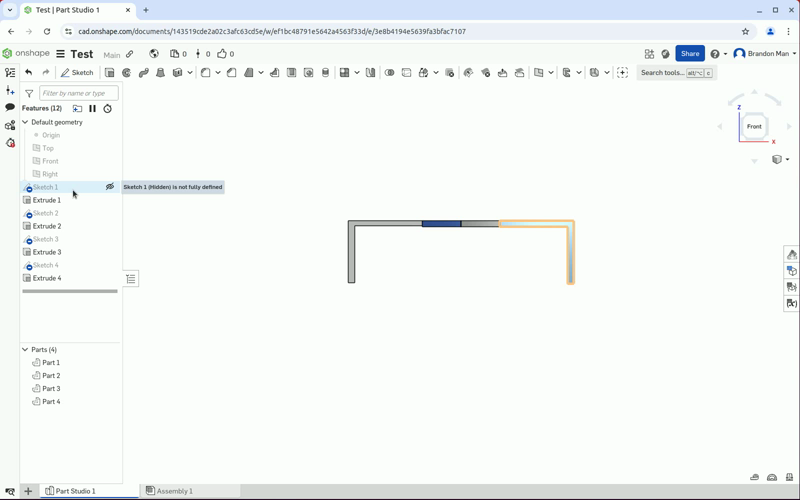
click(73, 189)
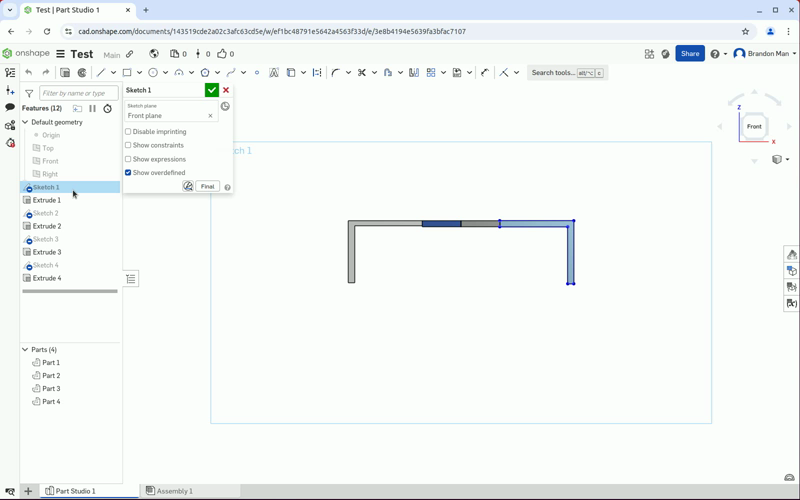
mouse_move(229, 92)
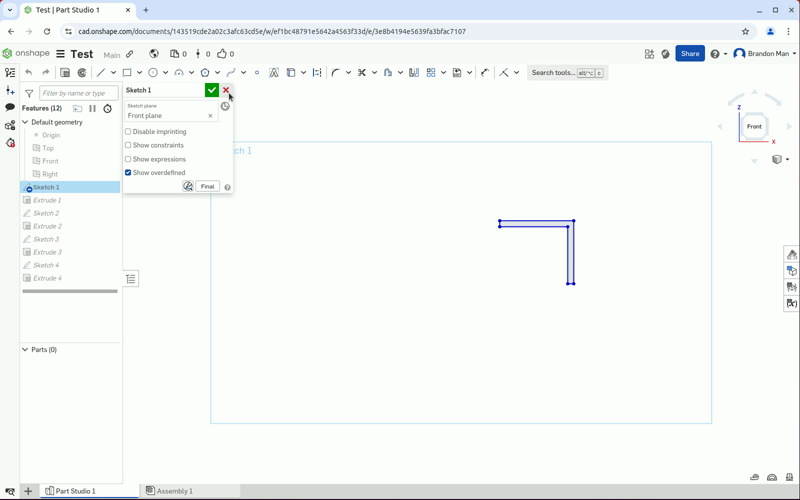
click(229, 92)
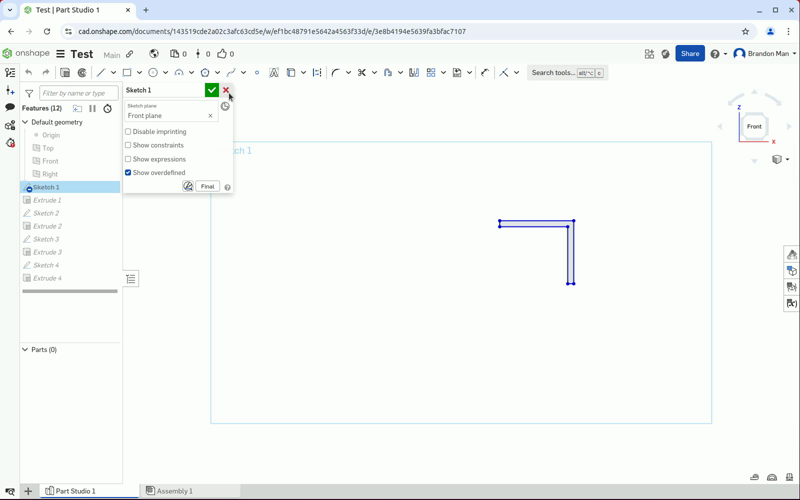
key(shift+s)
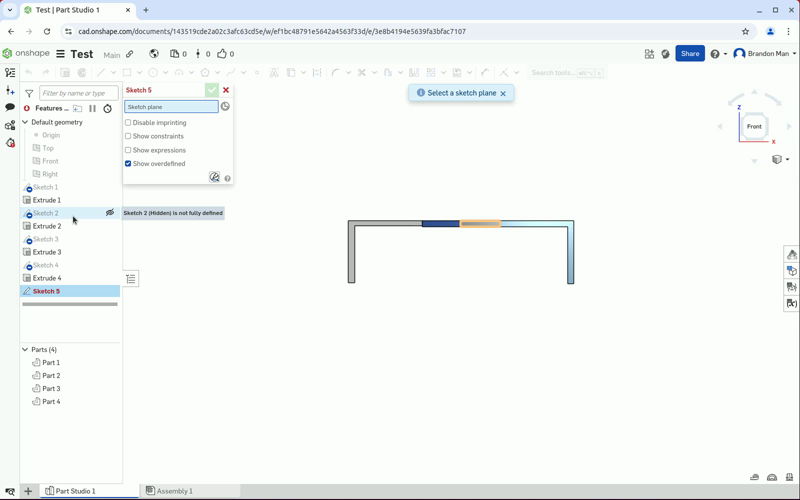
scroll(3)
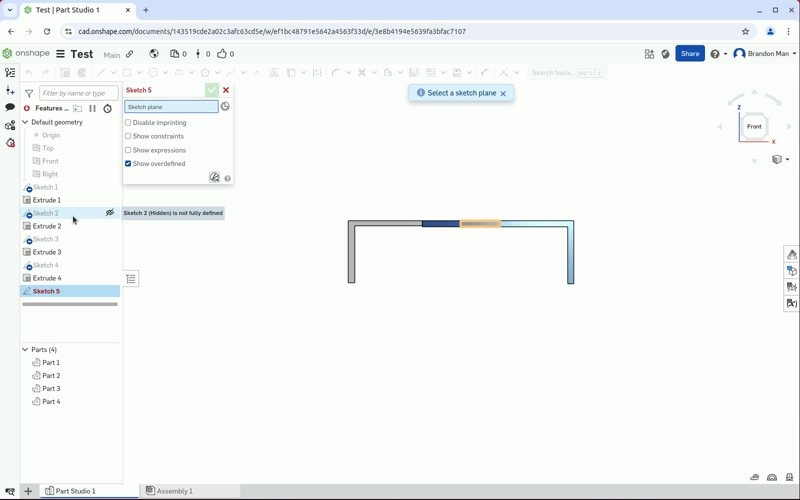
mouse_move(73, 163)
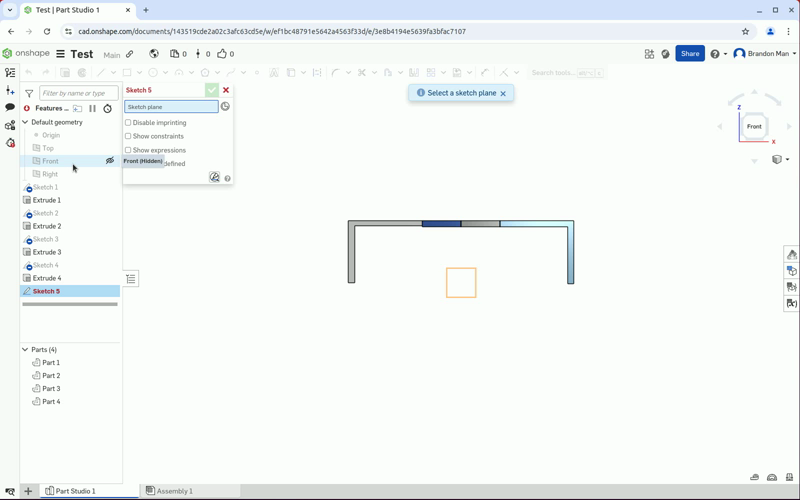
click(73, 163)
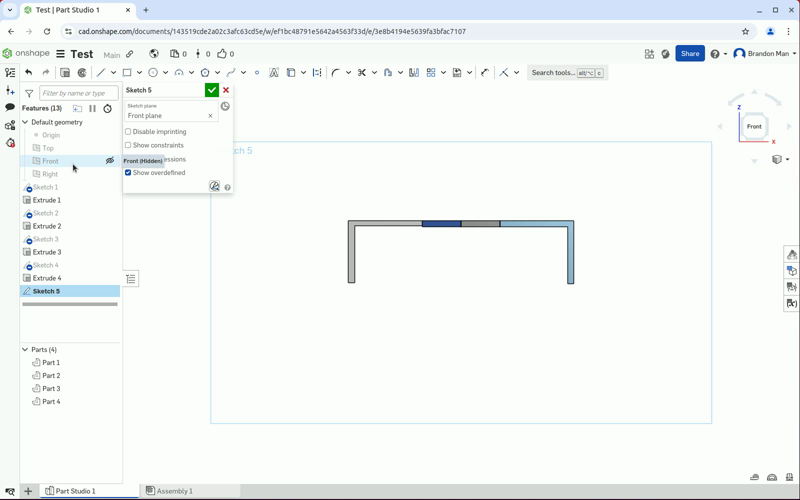
mouse_move(73, 352)
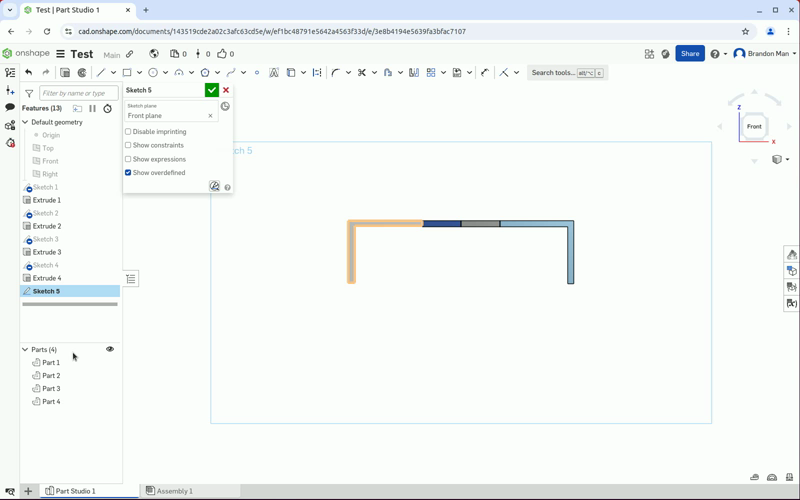
key(y)
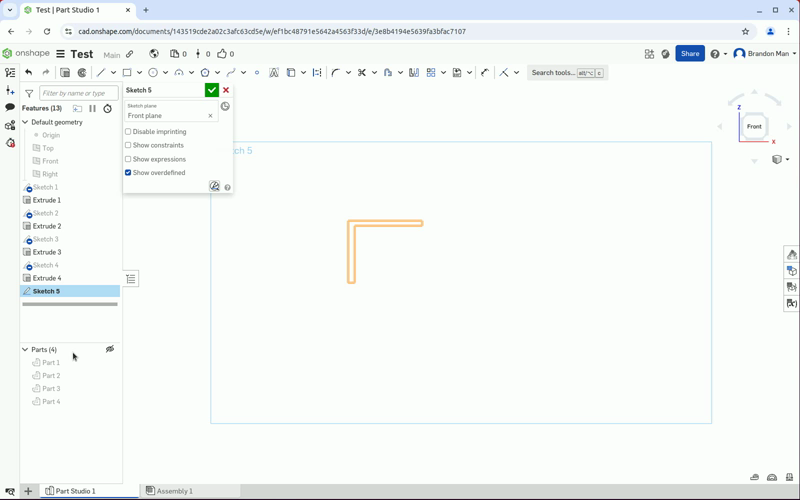
key(l)
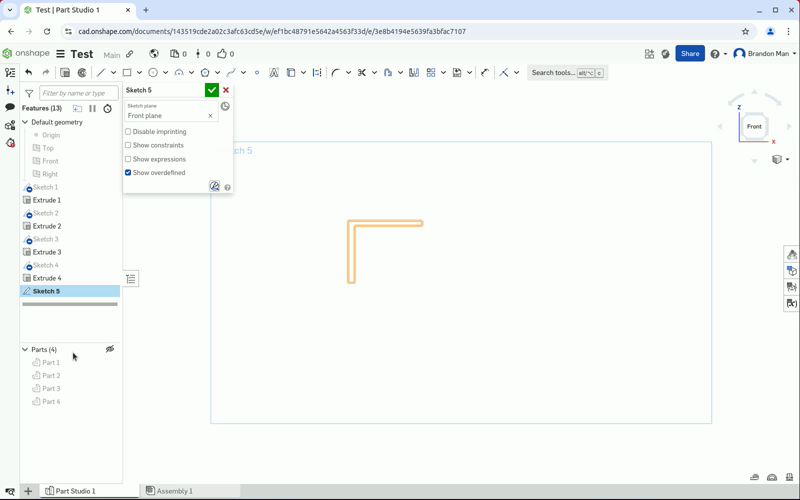
key_down(shift)
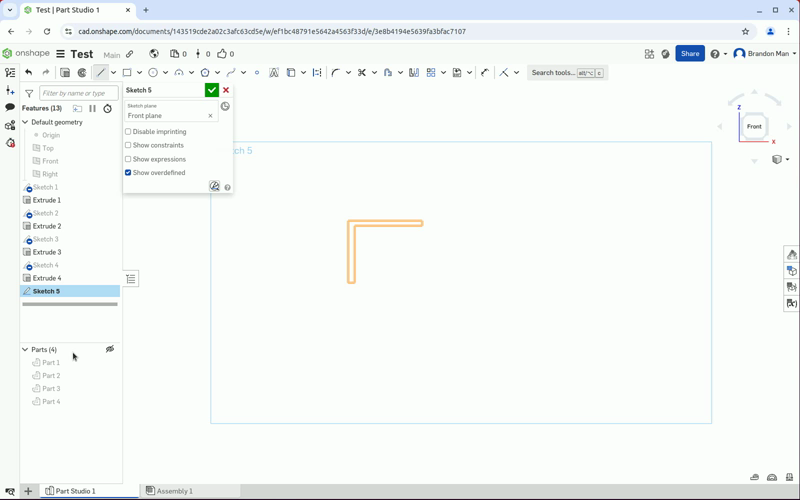
mouse_move(499, 346)
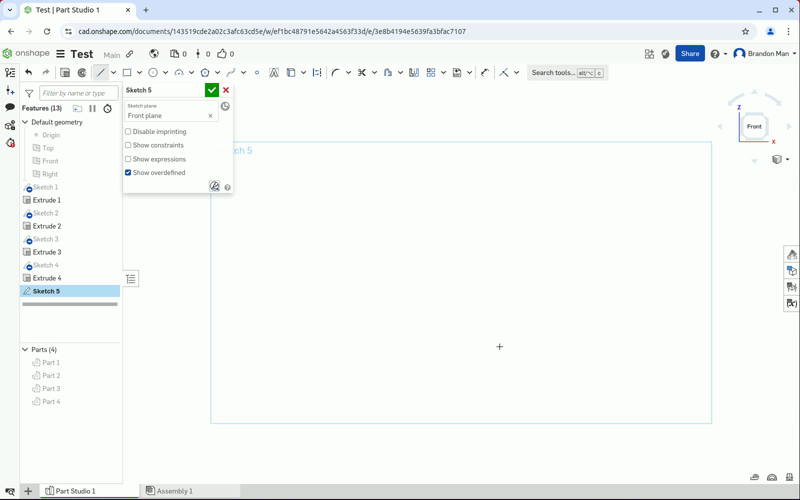
click(499, 346)
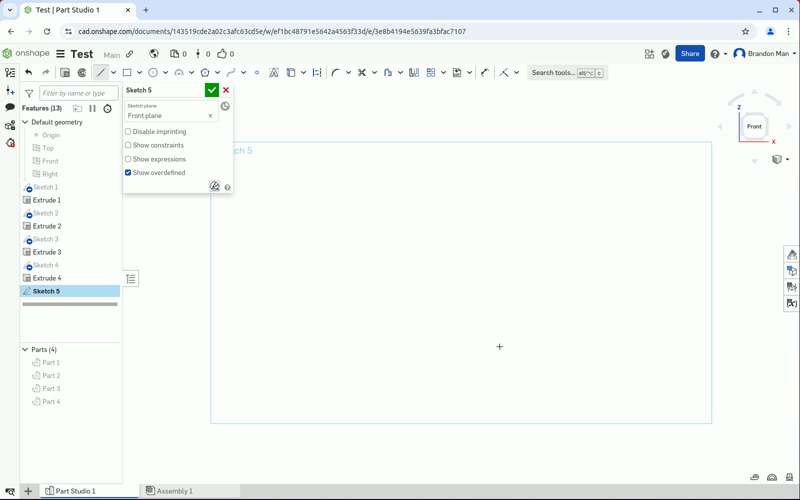
key_up(shift)
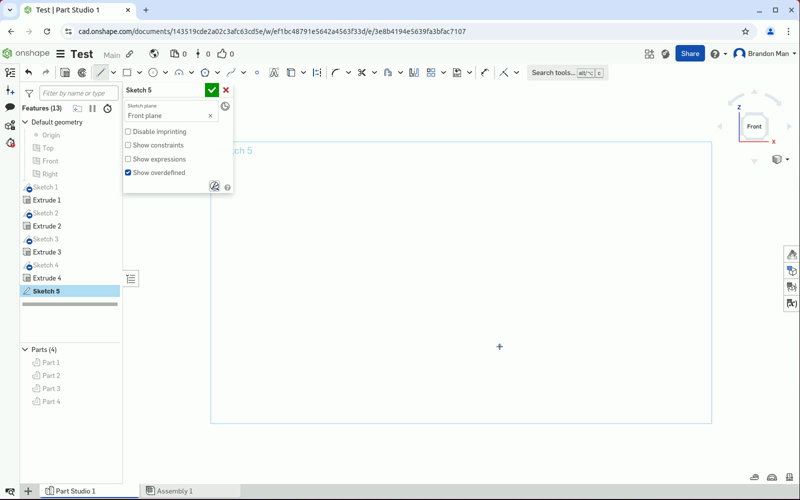
key_down(shift)
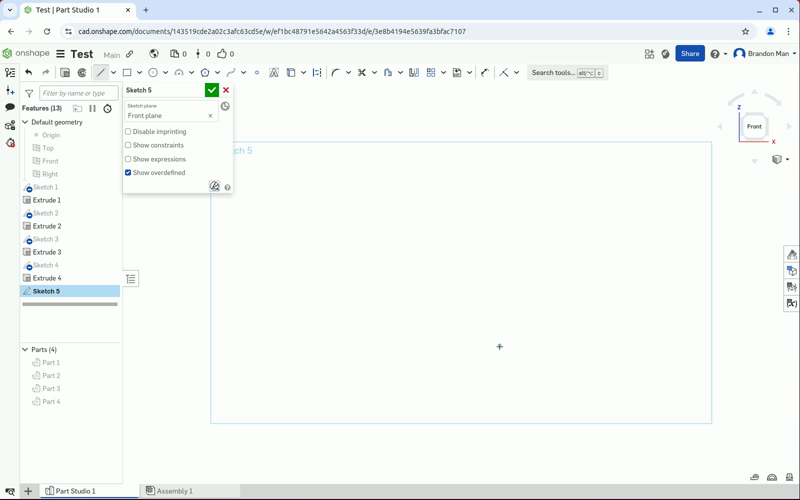
mouse_move(573, 346)
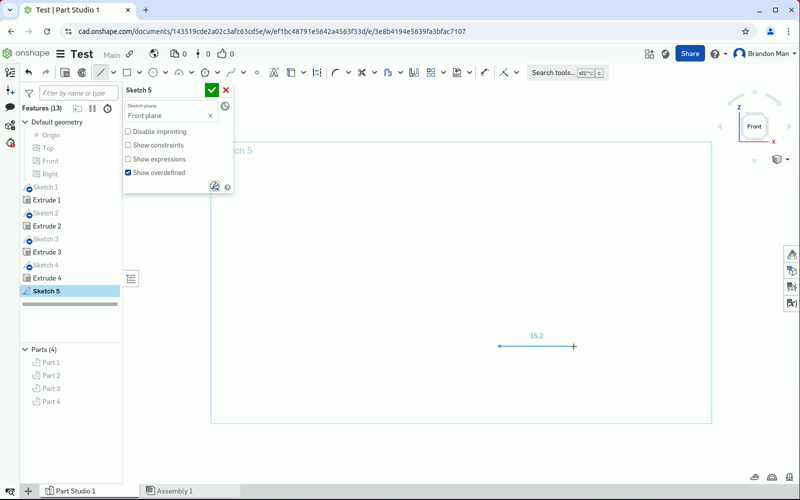
click(573, 346)
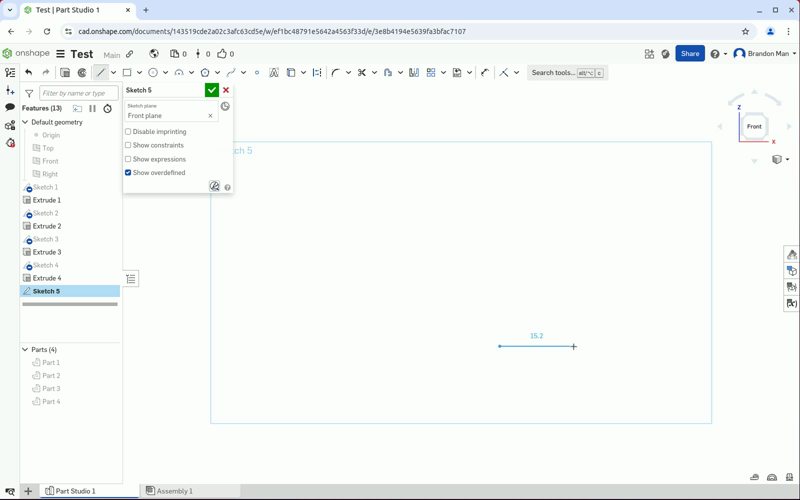
key_up(shift)
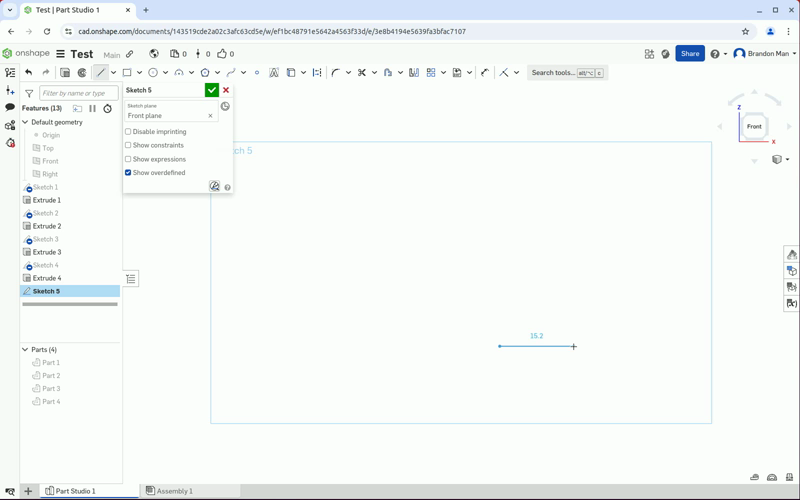
key_down(shift)
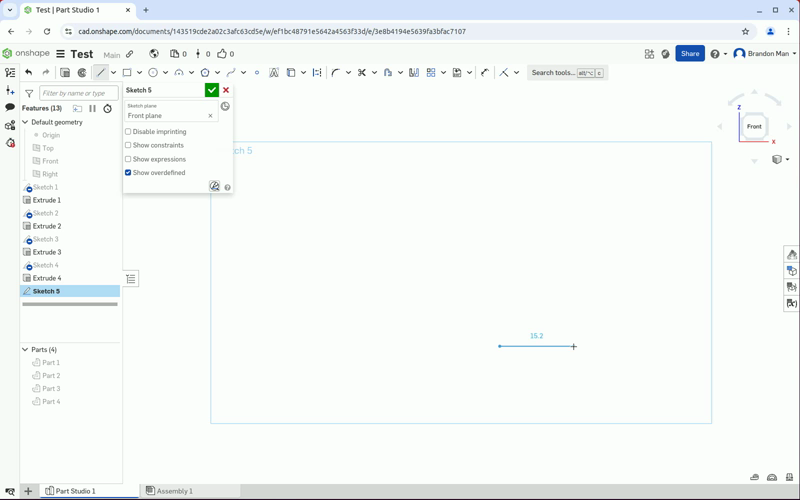
mouse_move(573, 283)
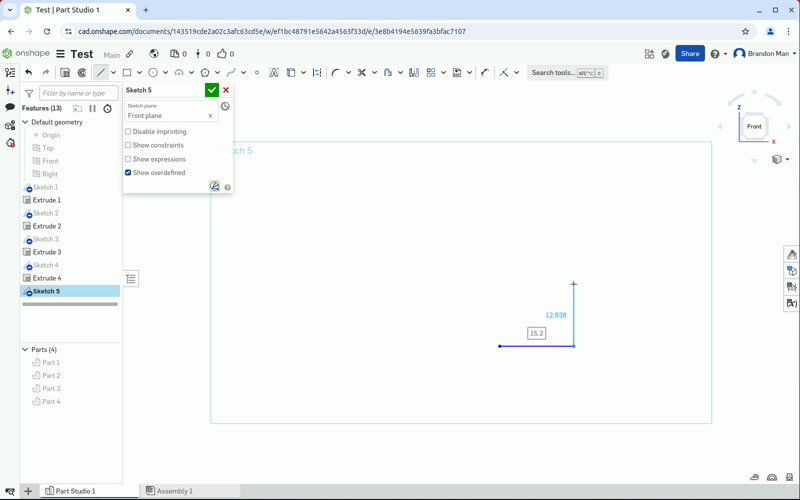
click(573, 283)
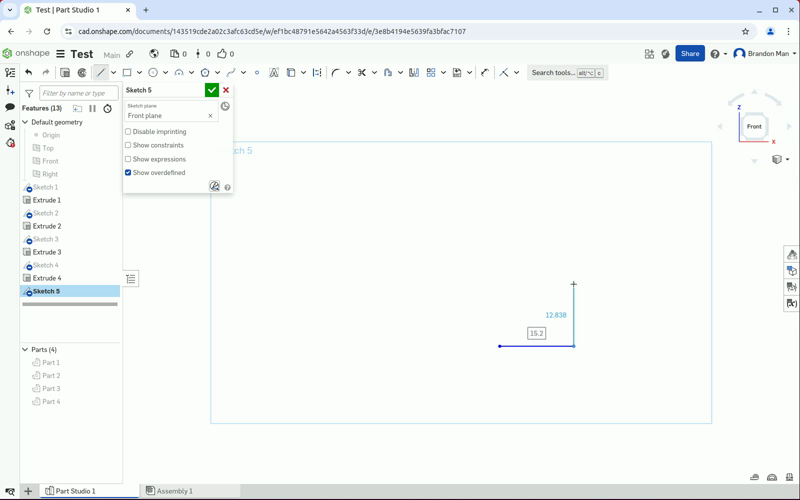
key_up(shift)
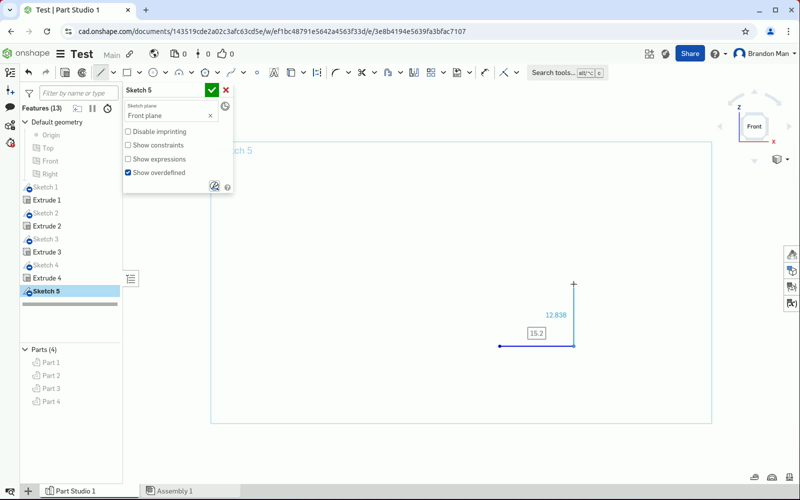
key_down(shift)
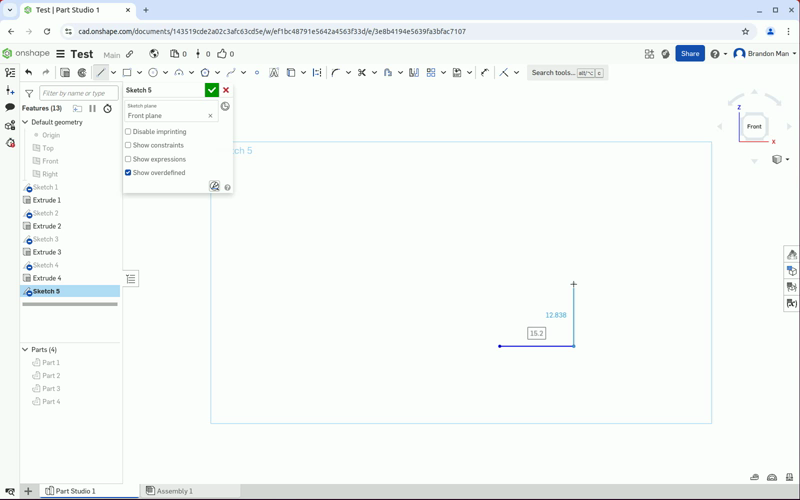
mouse_move(589, 283)
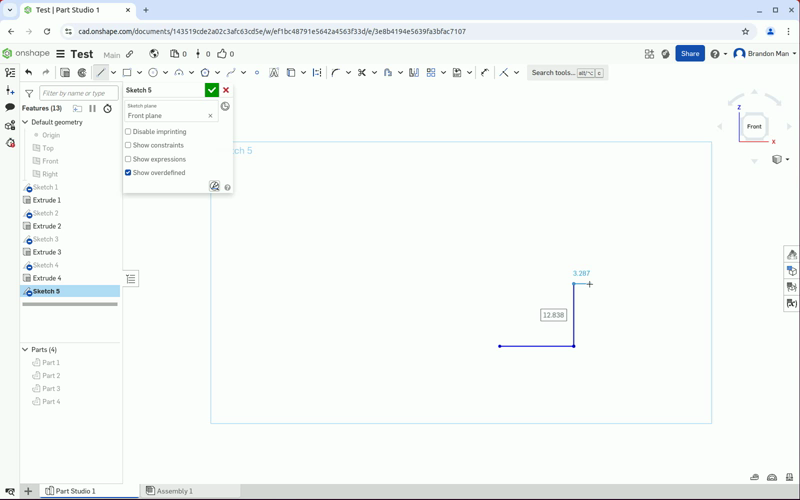
mouse_move(567, 283)
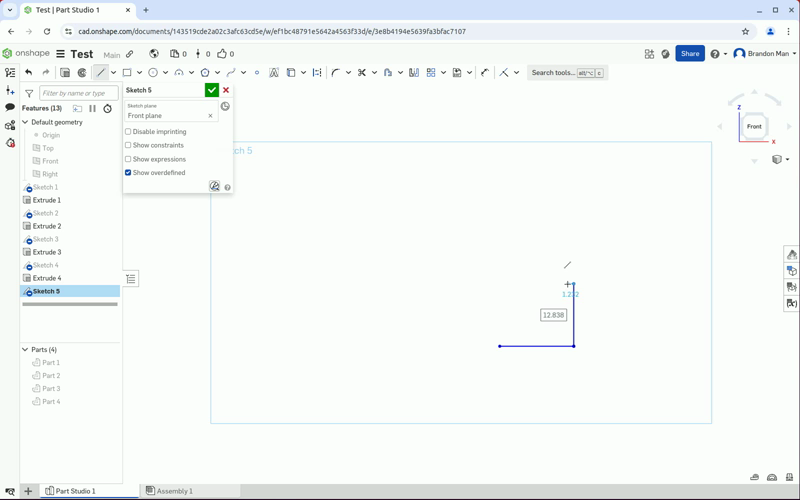
scroll(6)
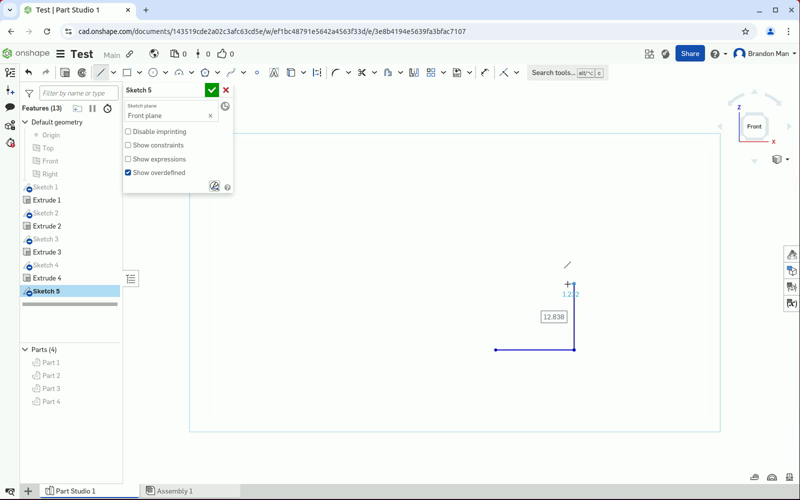
scroll(6)
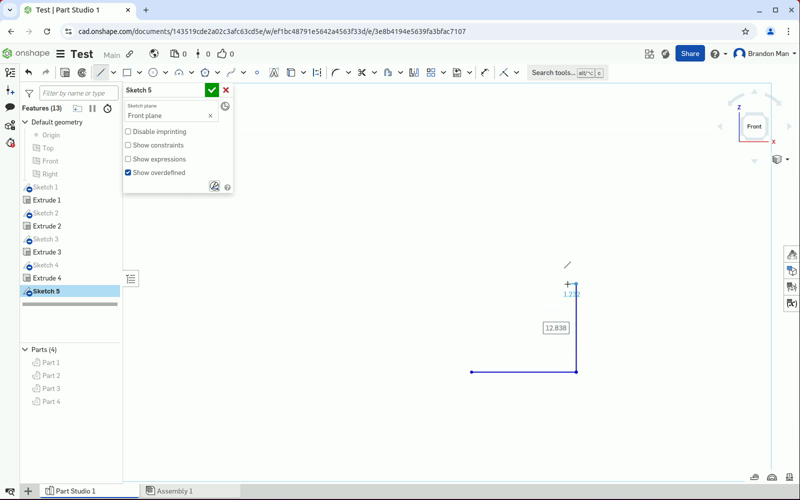
scroll(6)
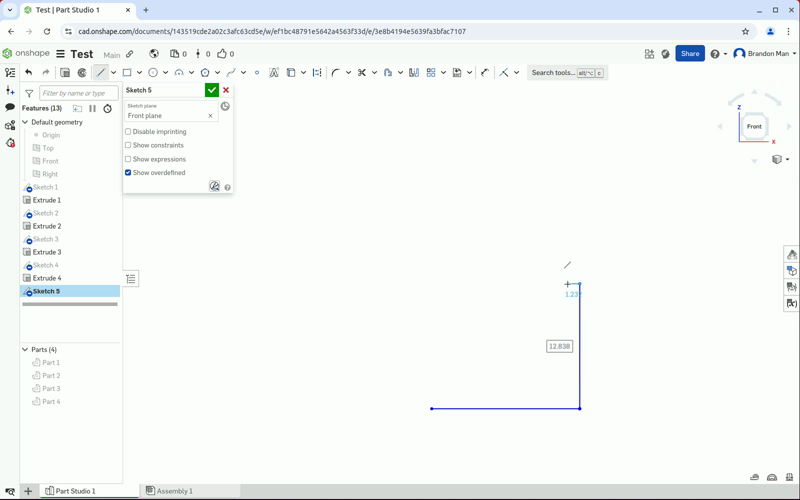
scroll(6)
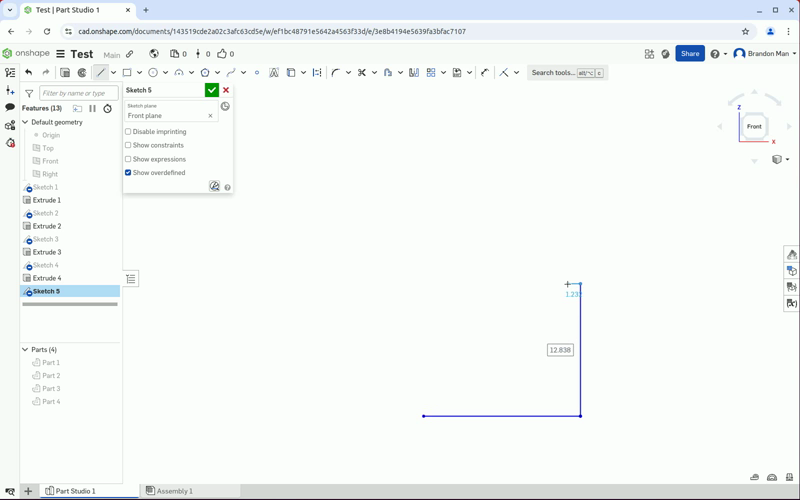
scroll(6)
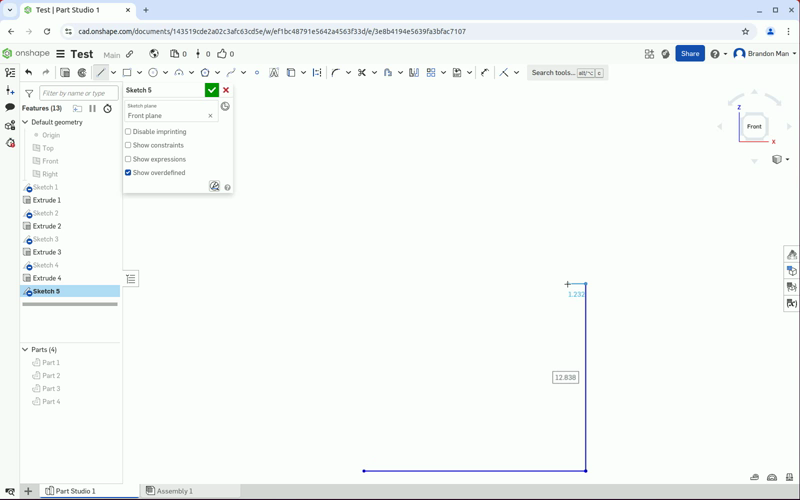
scroll(6)
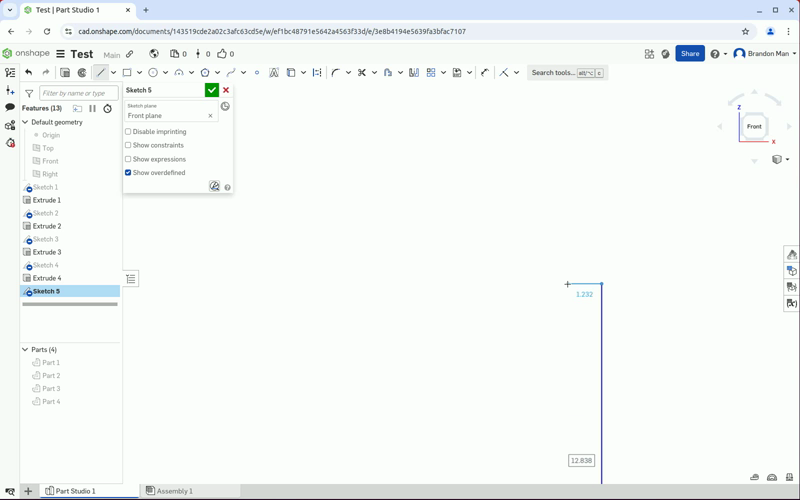
scroll(6)
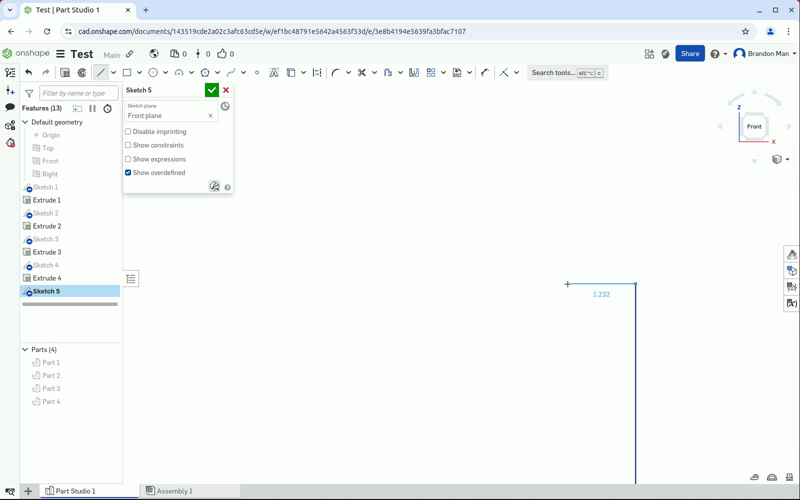
click(567, 283)
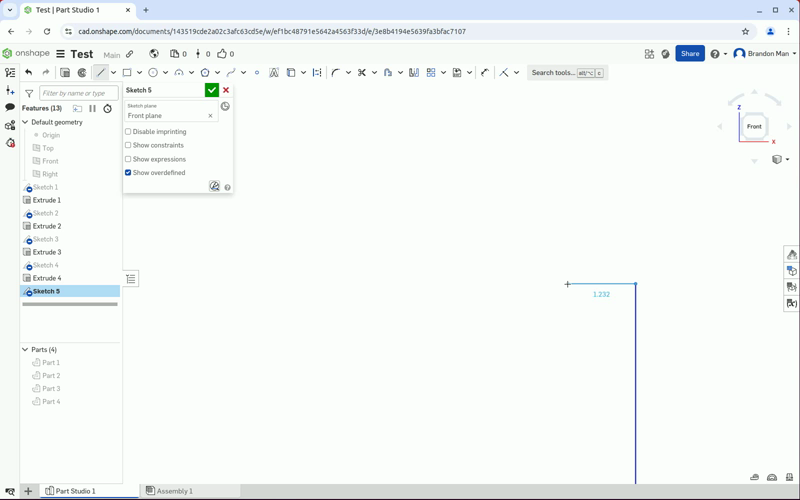
scroll(-6)
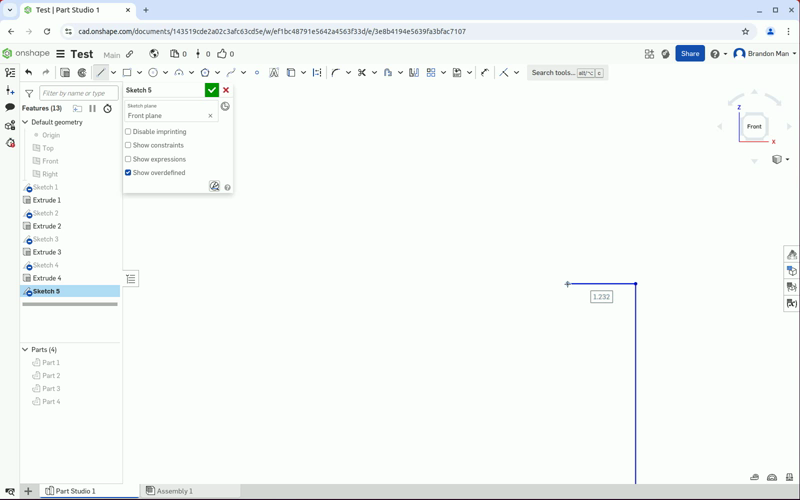
scroll(-6)
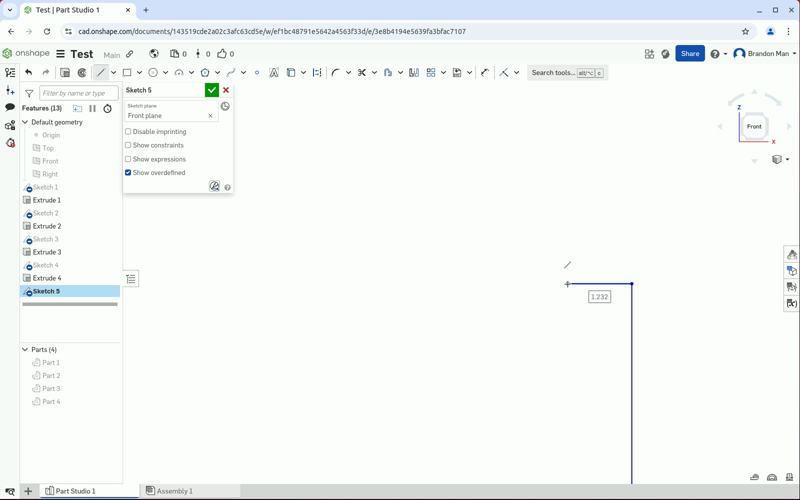
scroll(-6)
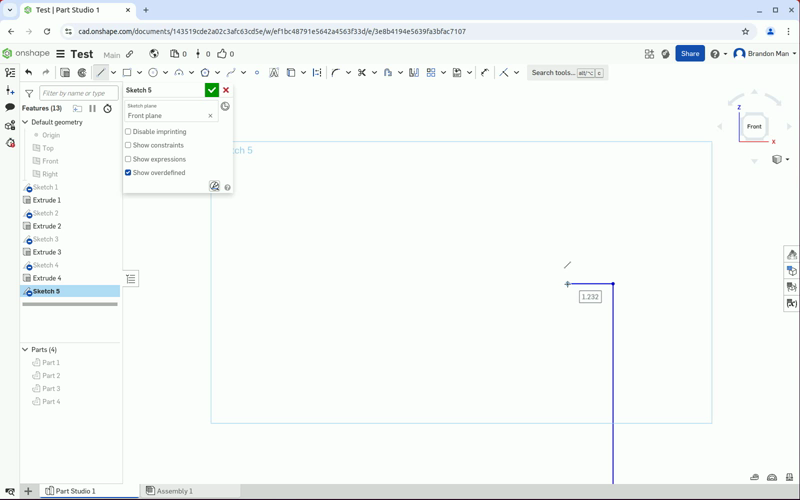
scroll(-6)
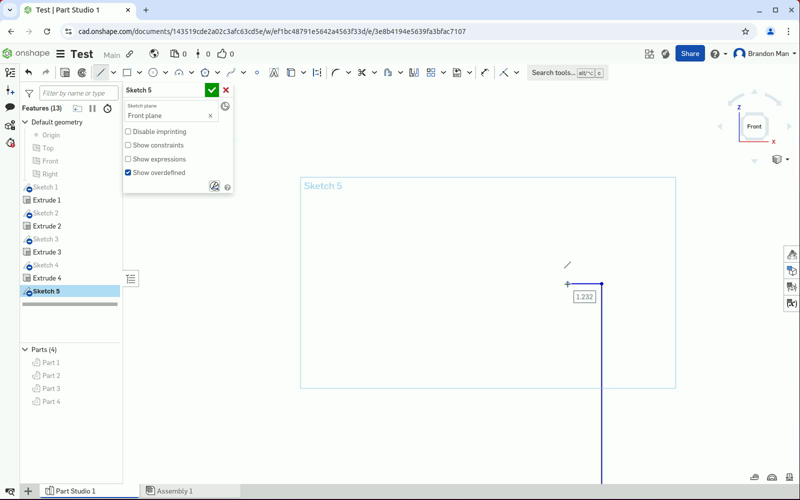
scroll(-6)
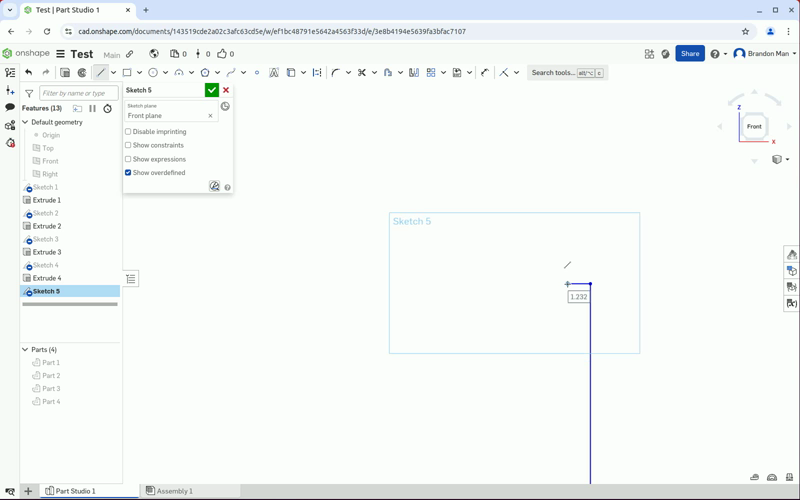
scroll(-6)
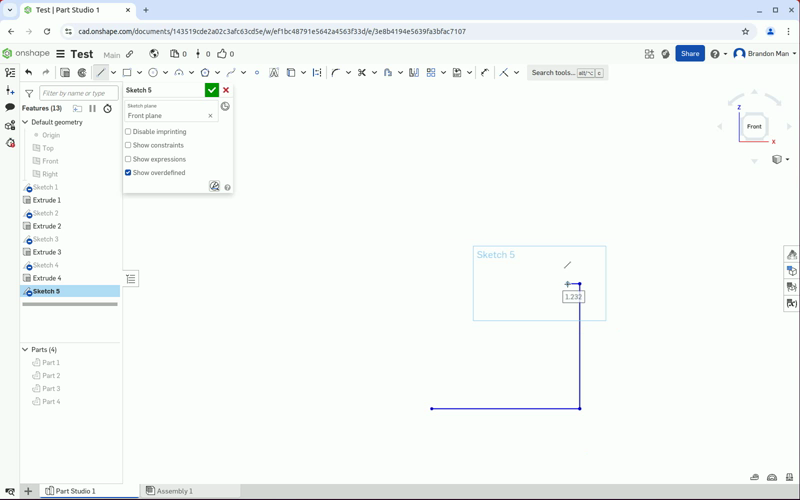
scroll(-6)
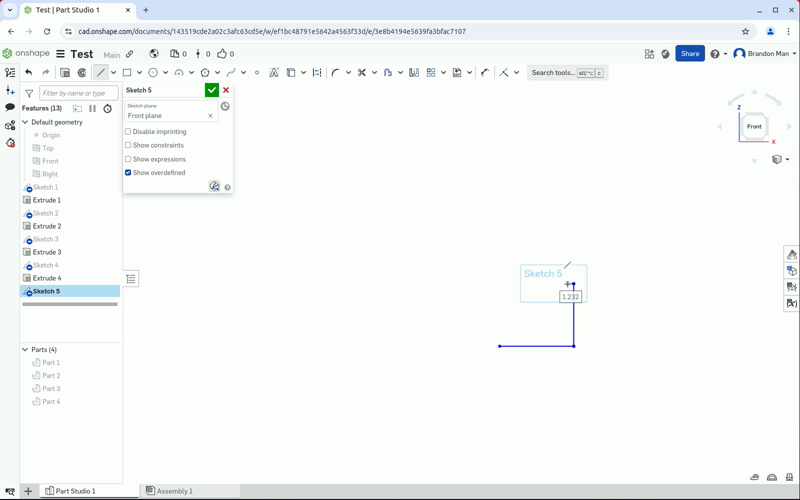
key_up(shift)
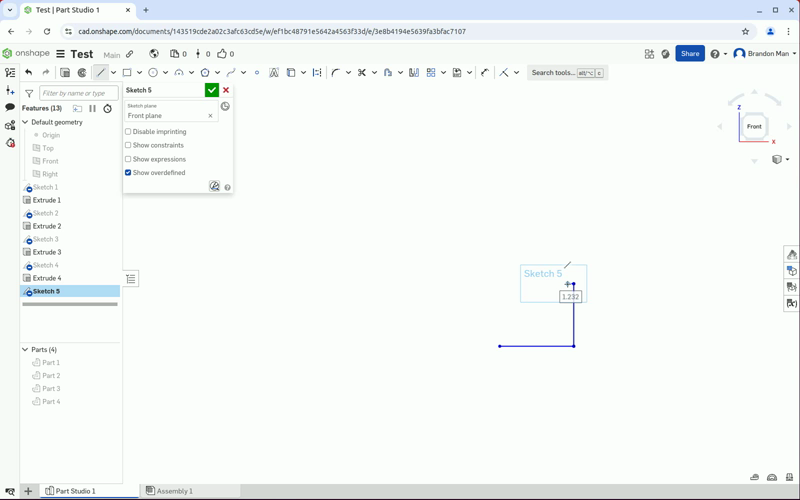
key_down(shift)
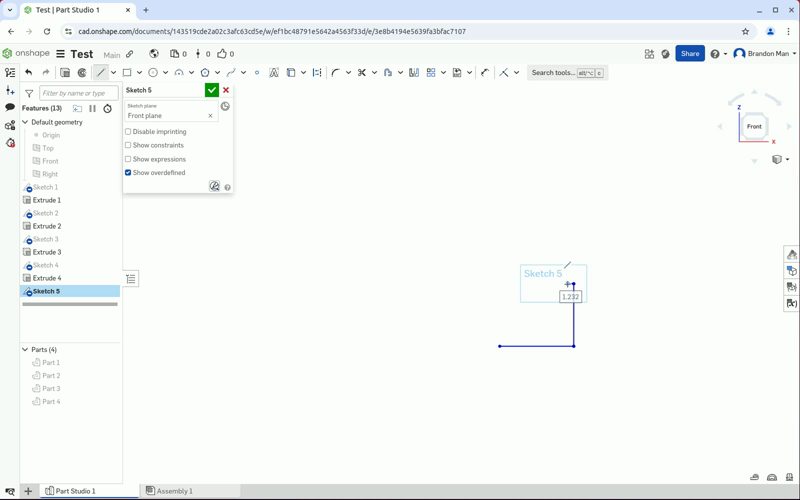
mouse_move(589, 283)
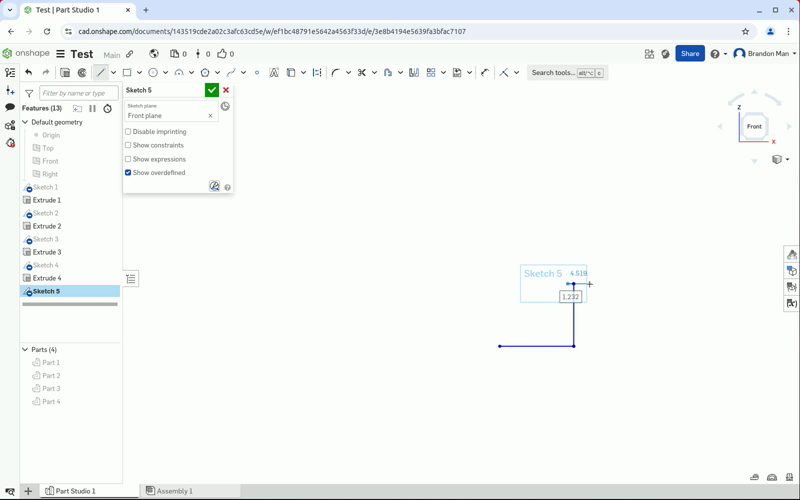
mouse_move(567, 339)
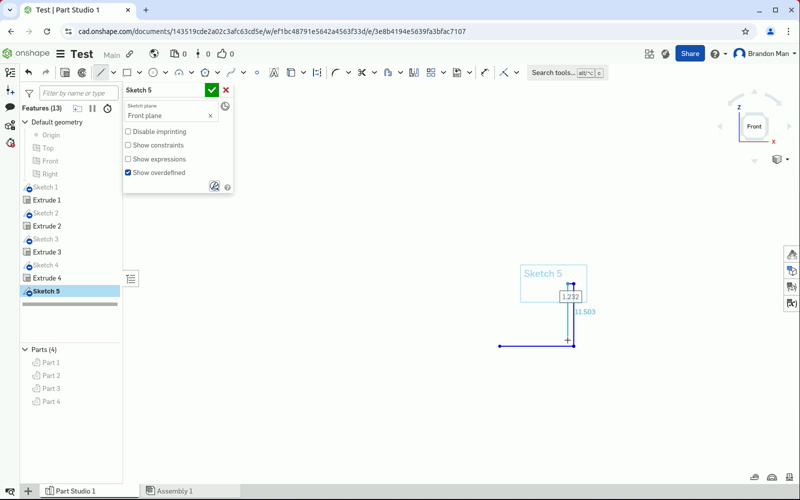
click(567, 339)
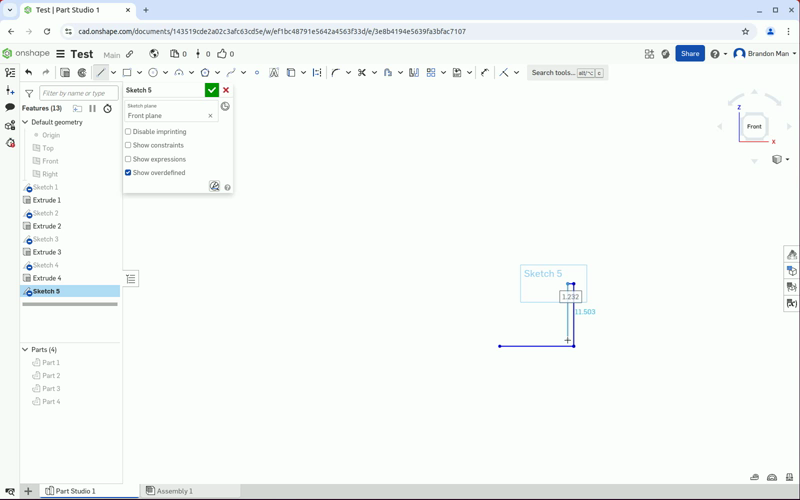
key_up(shift)
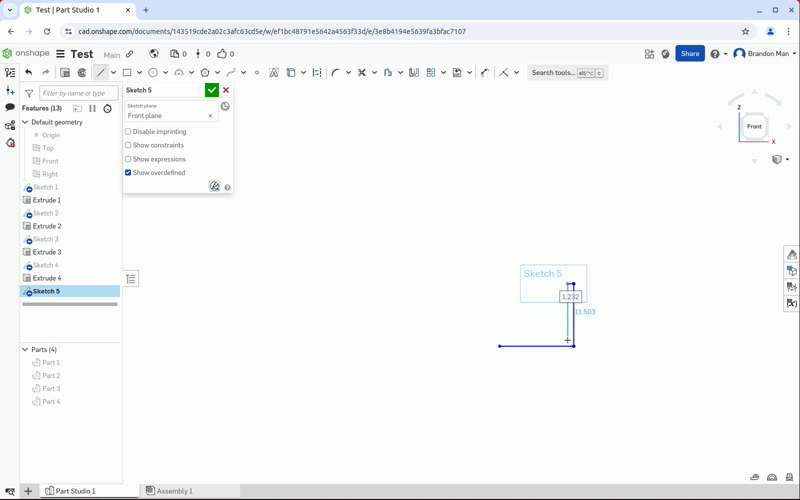
key_down(shift)
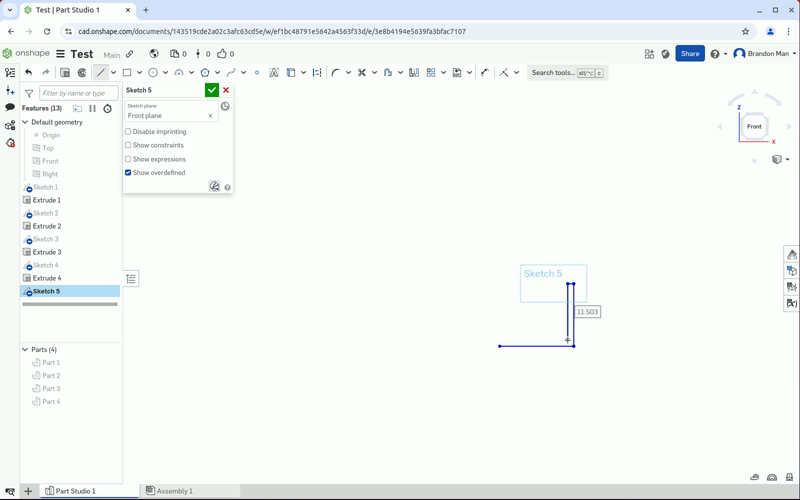
mouse_move(499, 339)
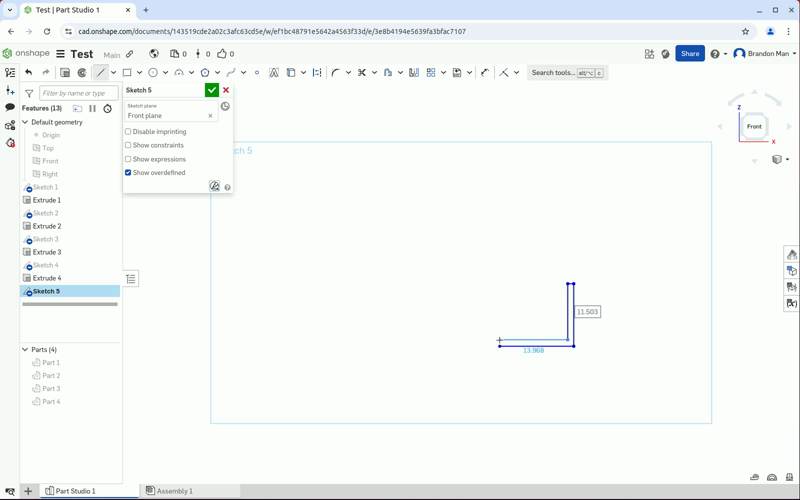
click(499, 339)
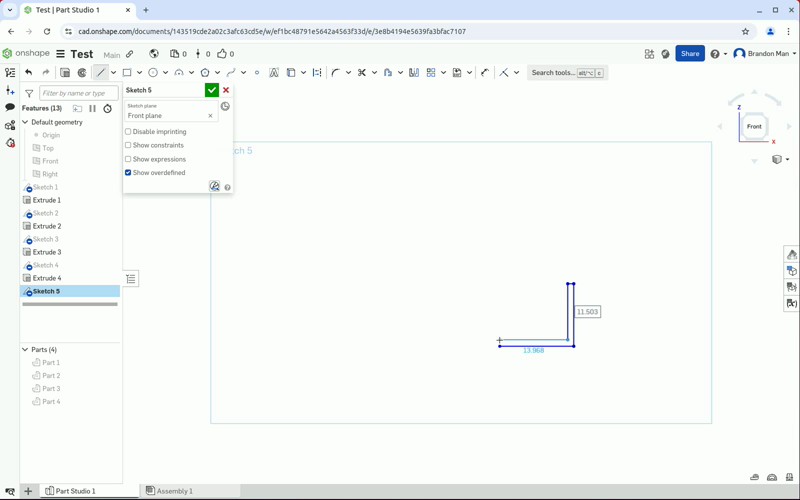
key_up(shift)
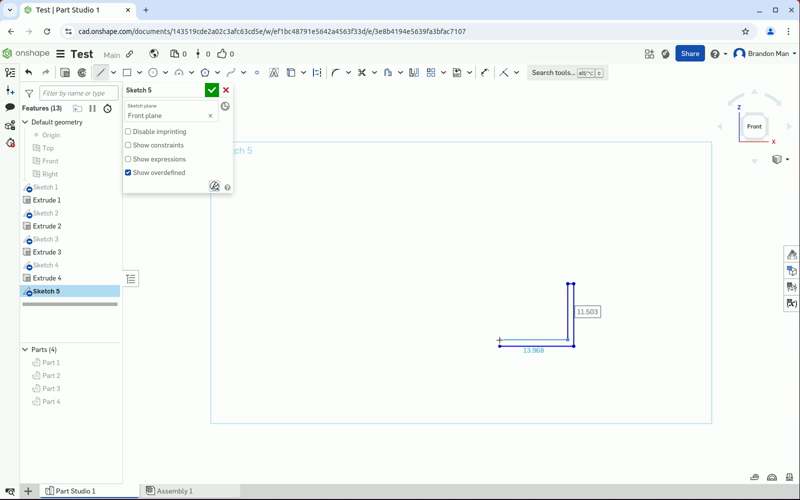
mouse_move(529, 339)
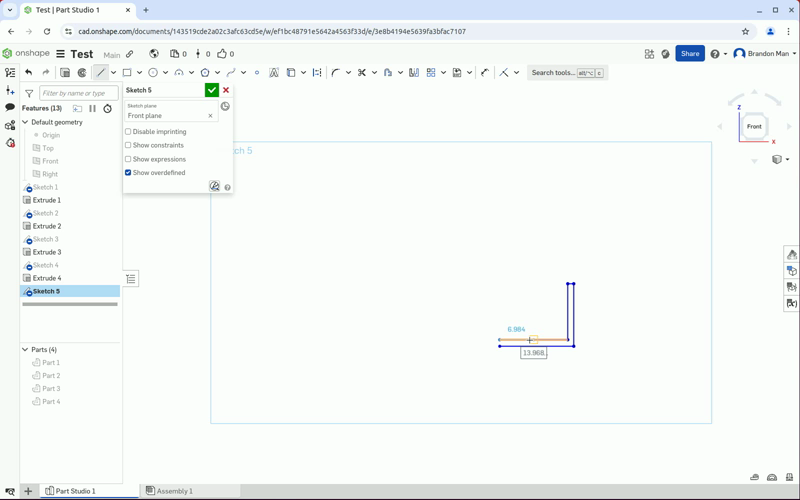
key_down(shift)
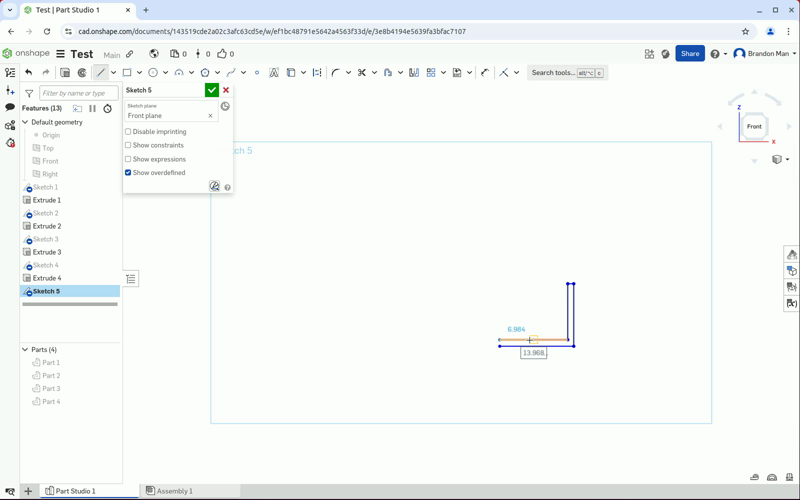
mouse_move(499, 346)
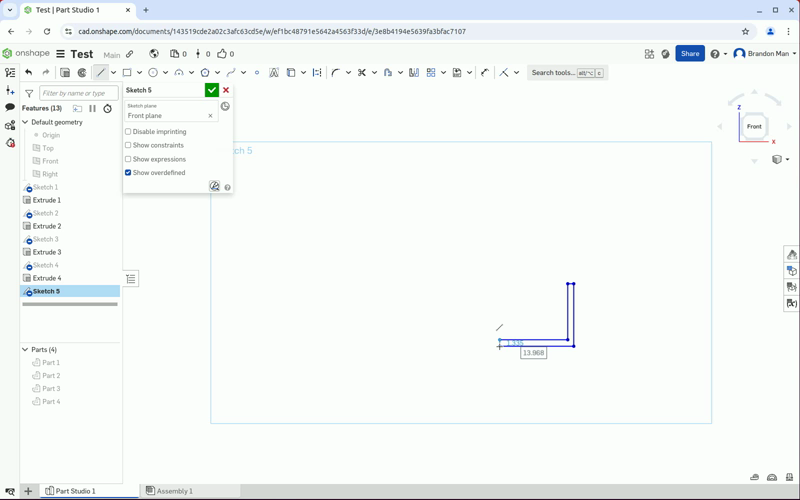
scroll(6)
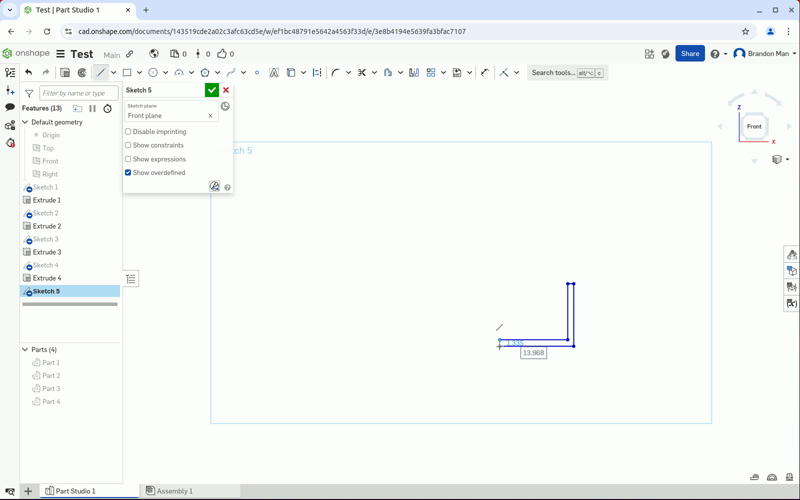
scroll(6)
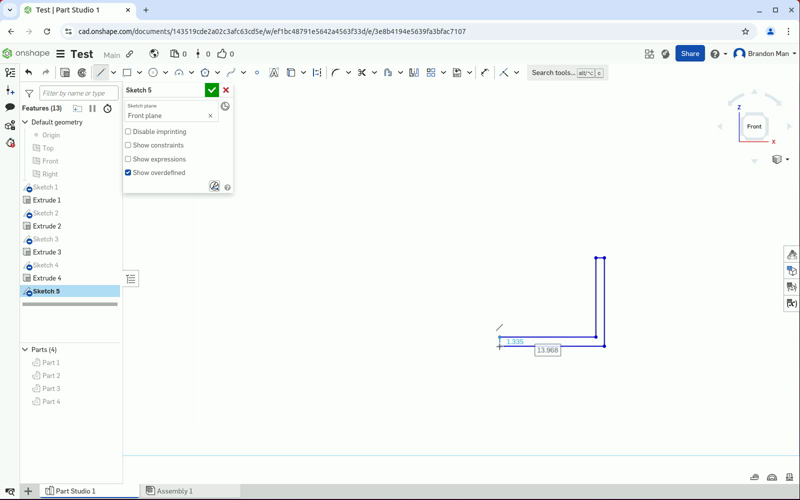
scroll(6)
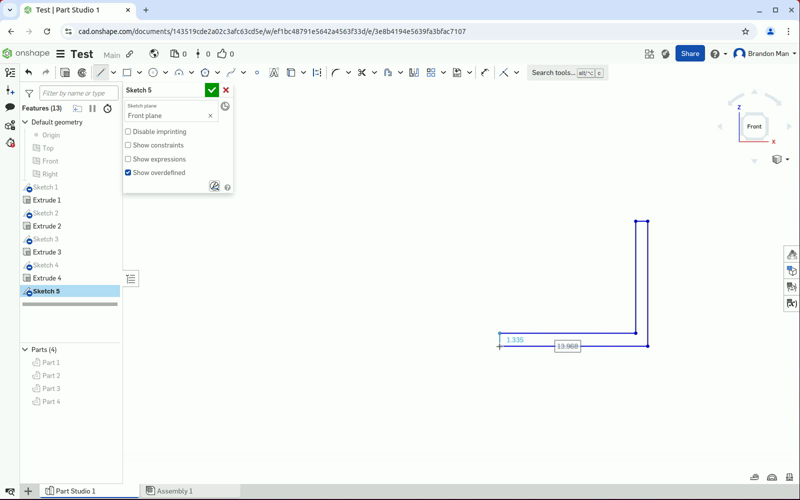
scroll(6)
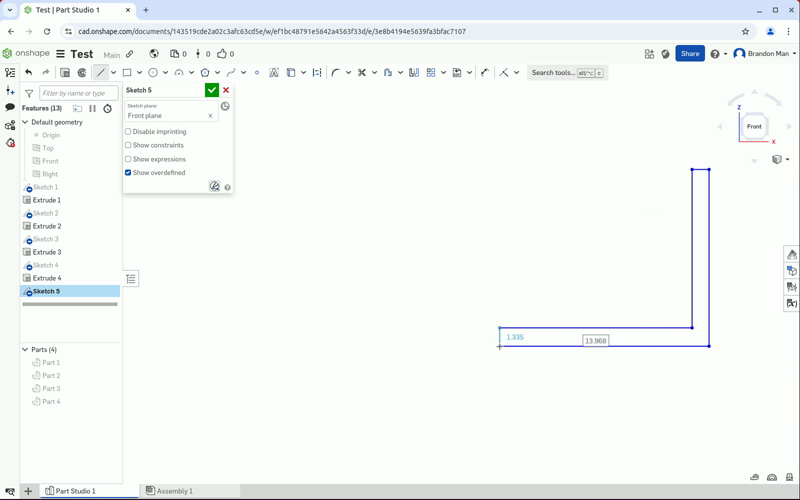
scroll(6)
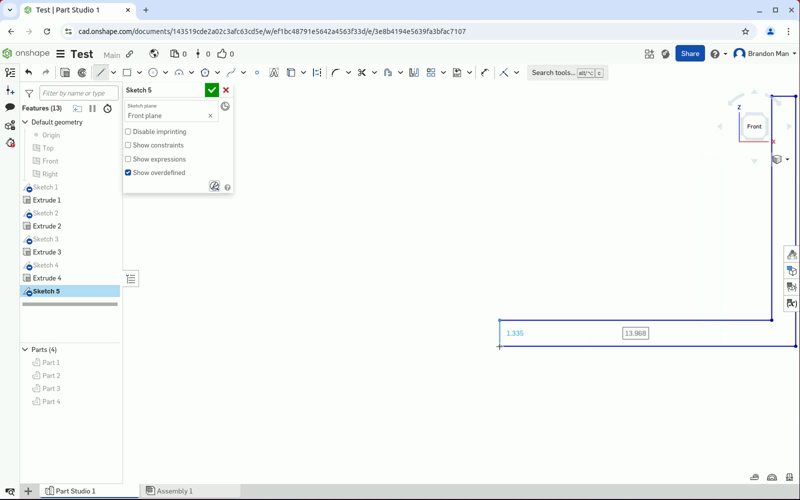
scroll(6)
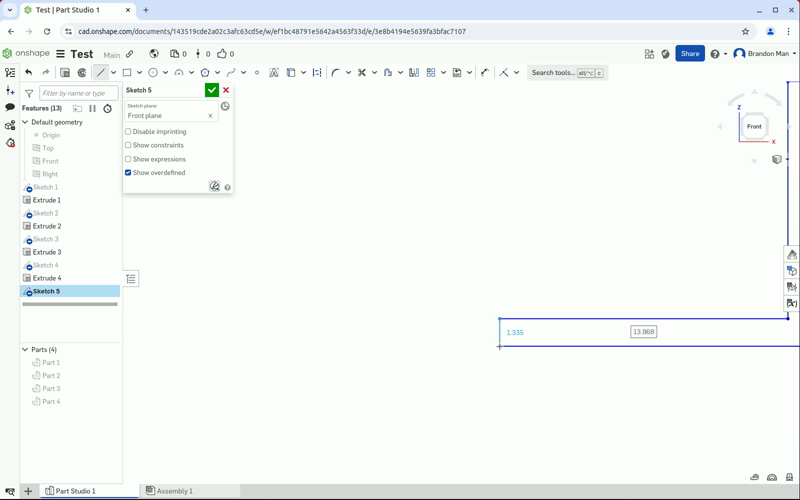
scroll(6)
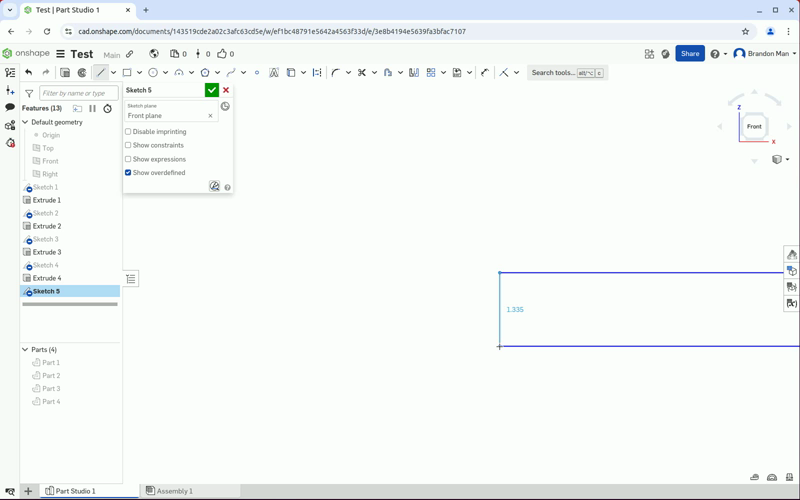
key_up(shift)
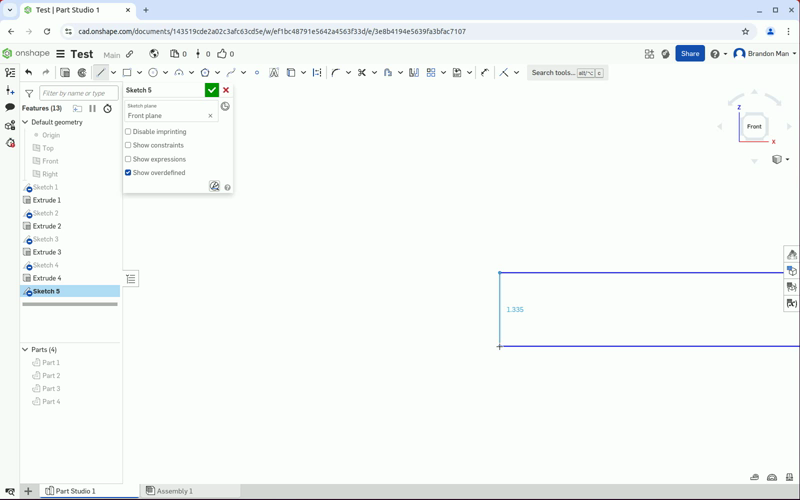
click(499, 346)
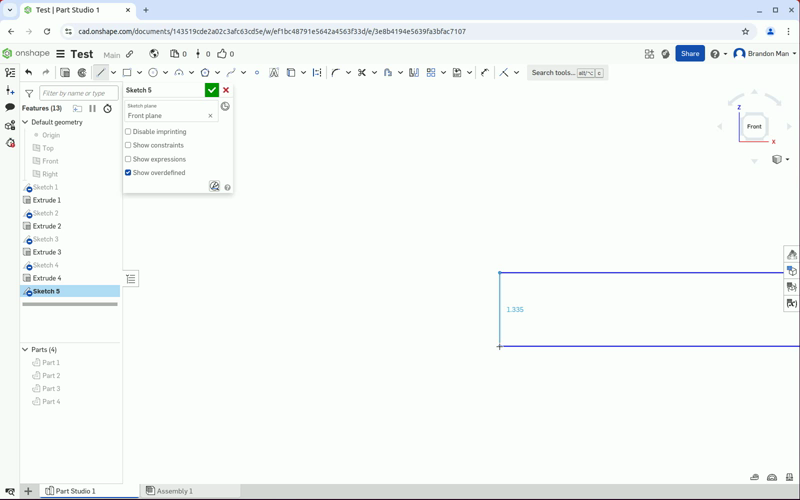
scroll(-6)
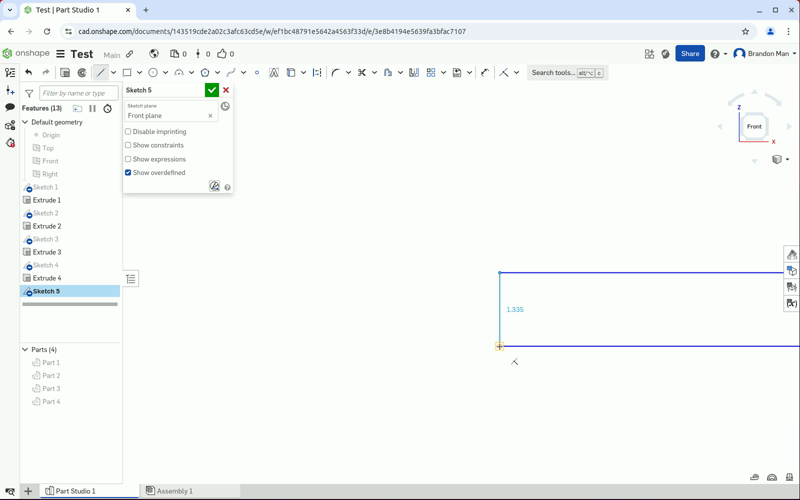
scroll(-6)
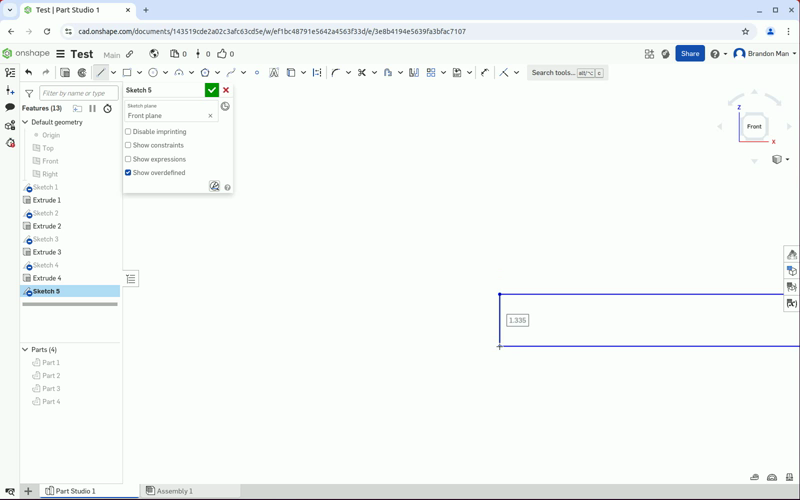
scroll(-6)
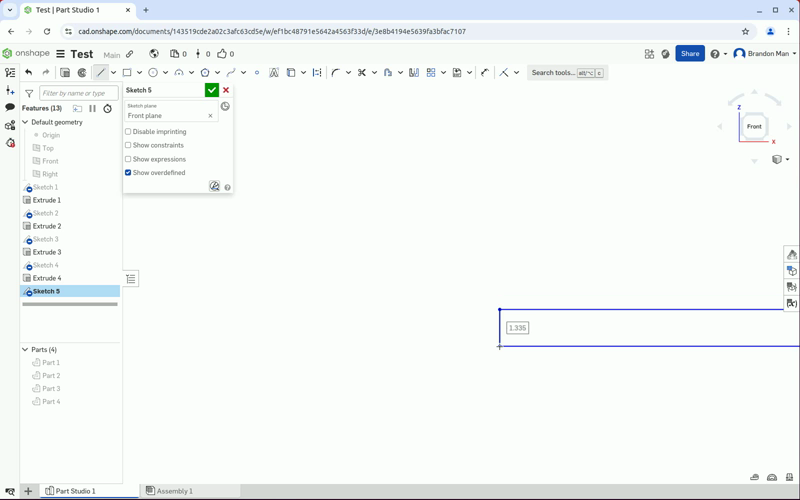
scroll(-6)
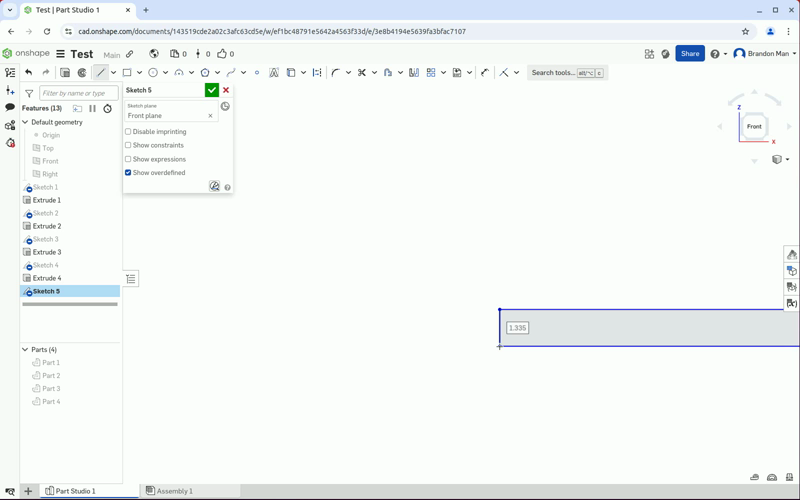
scroll(-6)
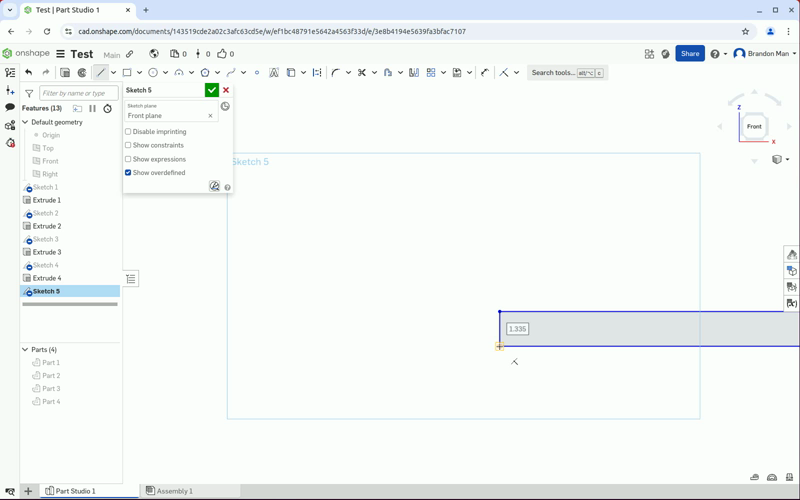
scroll(-6)
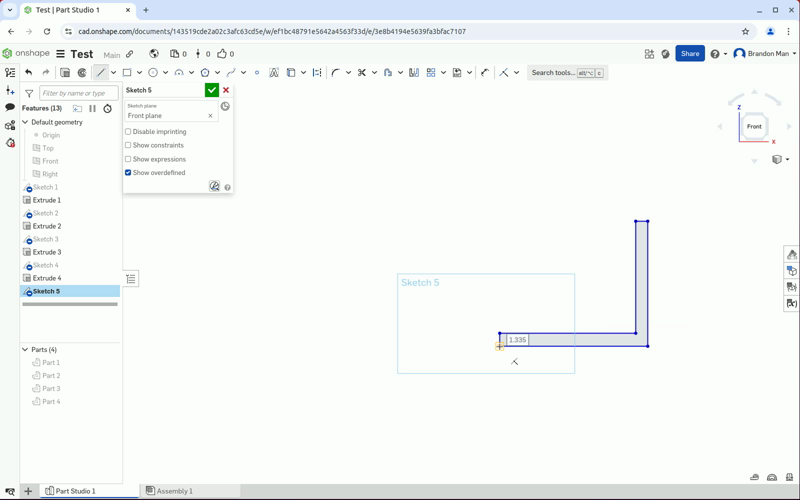
scroll(-6)
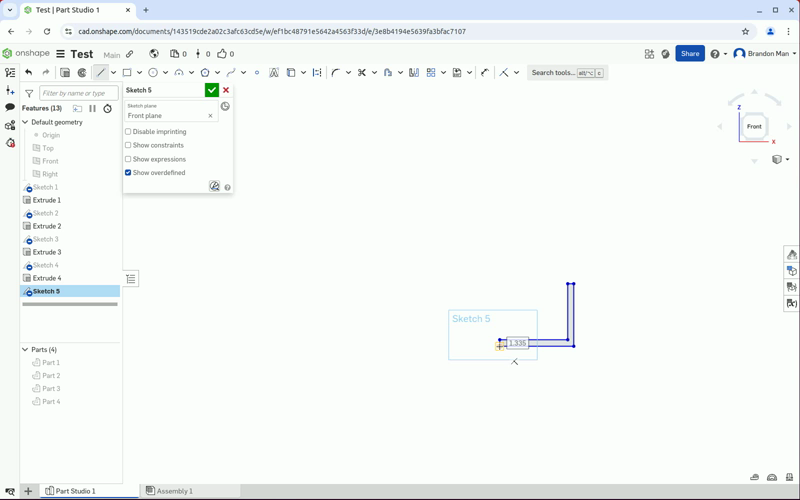
key(esc)
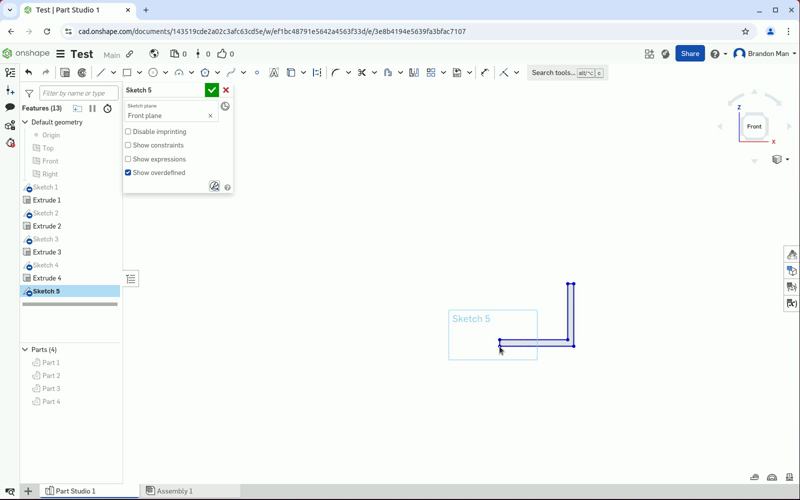
mouse_move(504, 345)
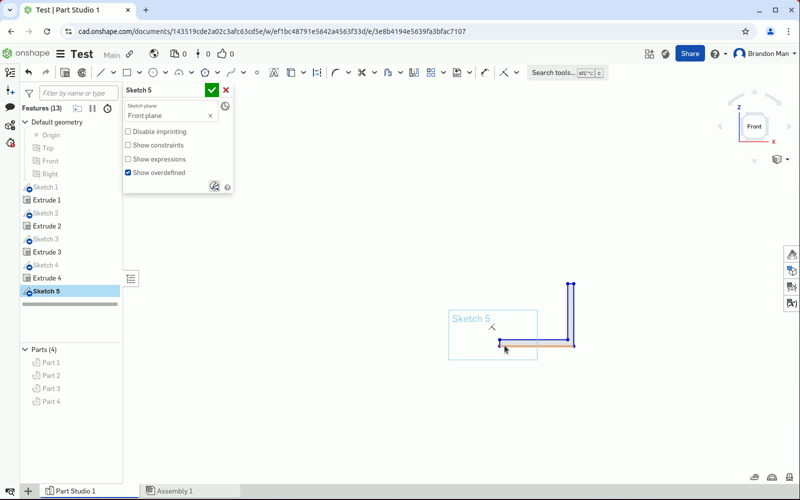
scroll(6)
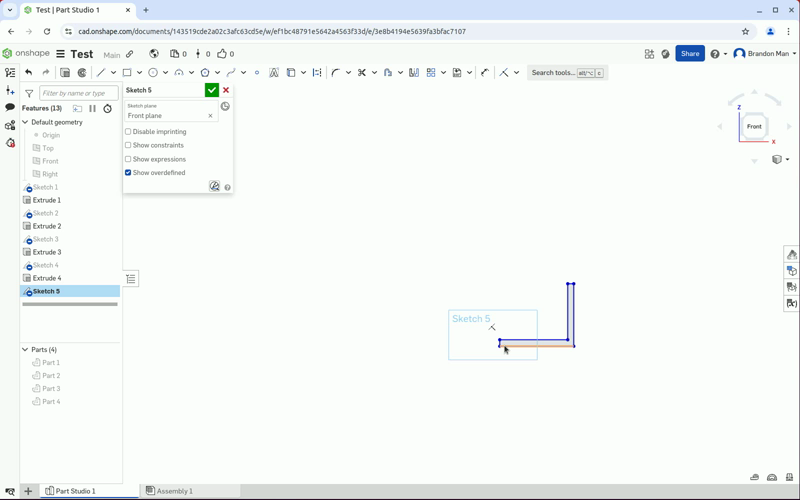
scroll(6)
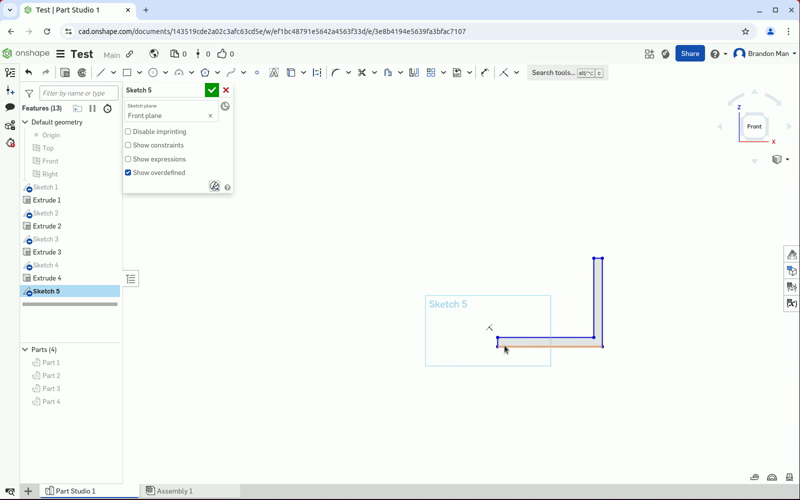
scroll(6)
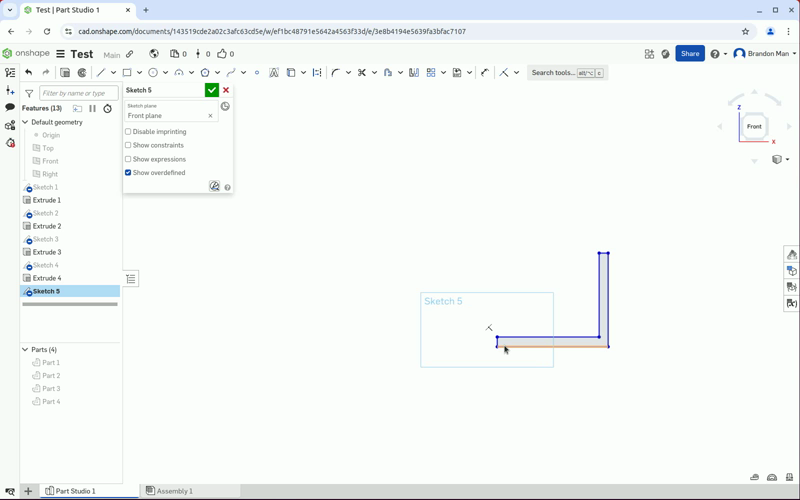
scroll(6)
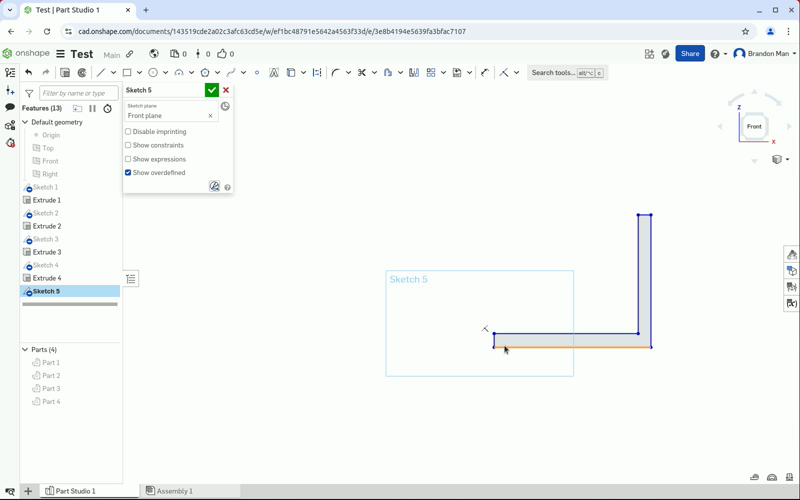
scroll(6)
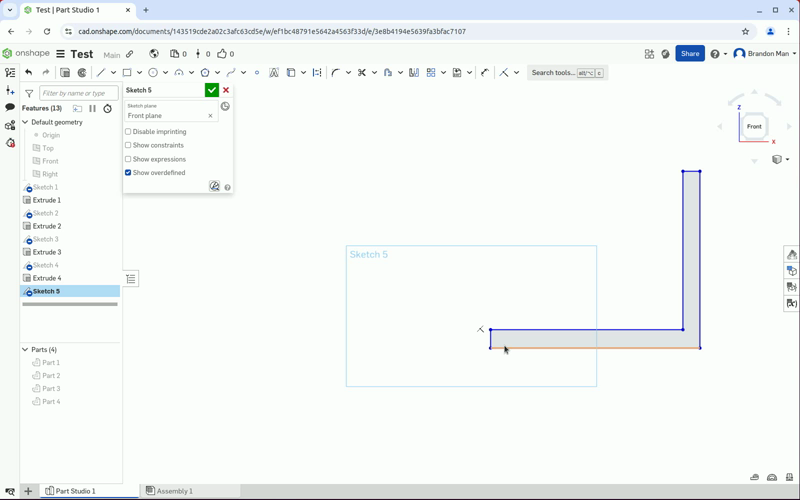
scroll(6)
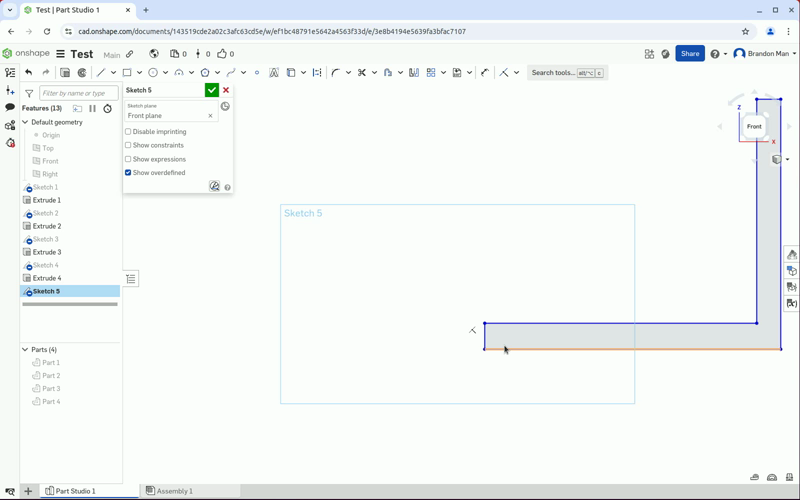
scroll(6)
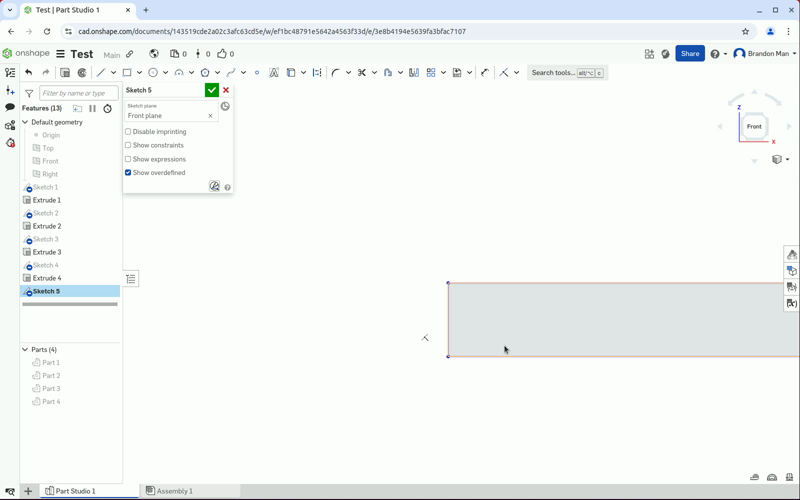
click(504, 345)
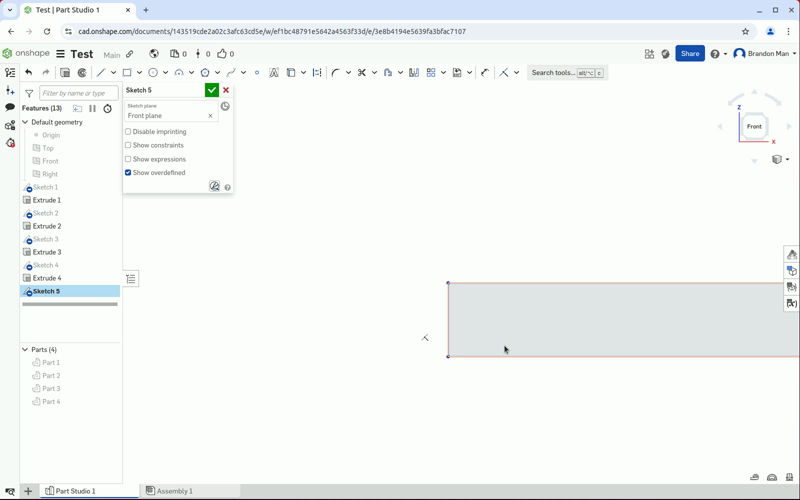
scroll(-6)
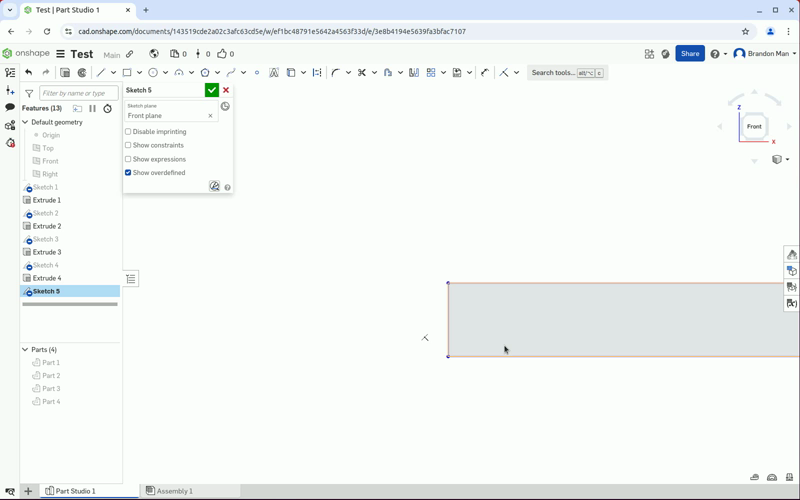
scroll(-6)
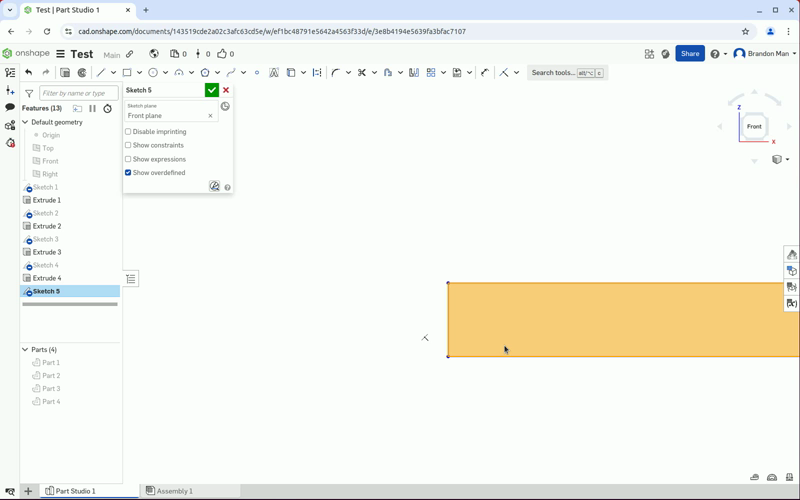
scroll(-6)
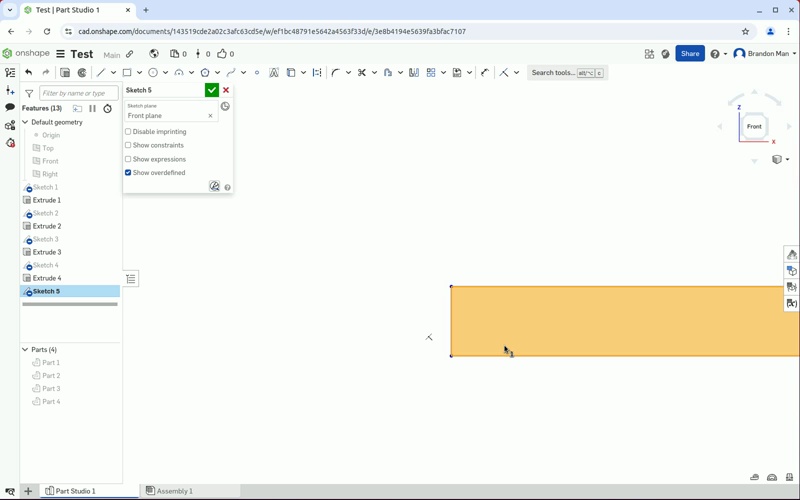
scroll(-6)
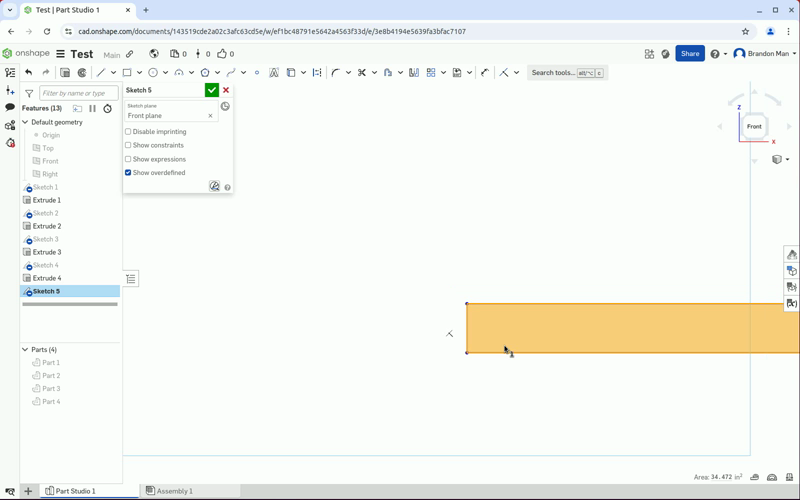
scroll(-6)
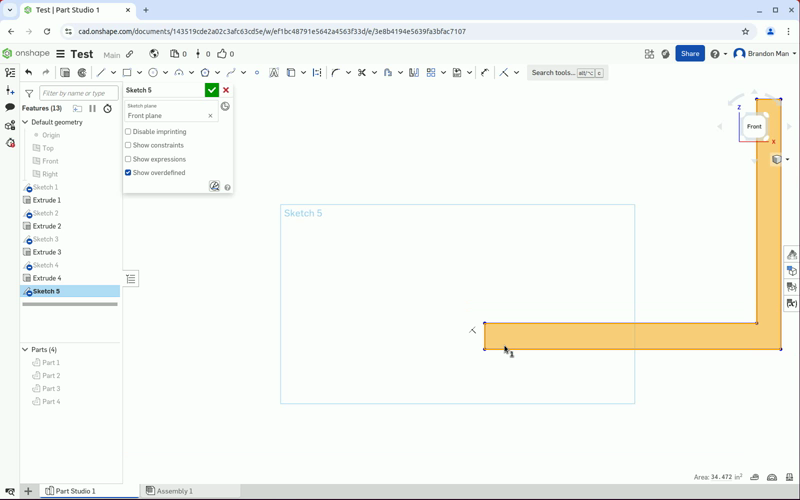
scroll(-6)
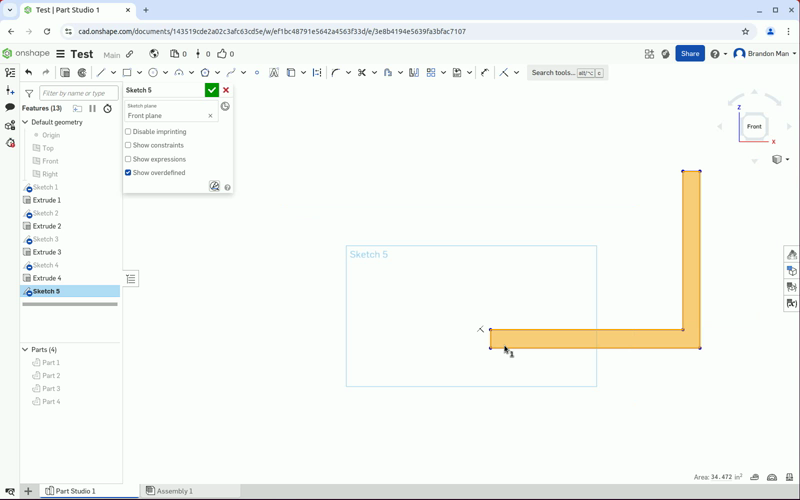
scroll(-6)
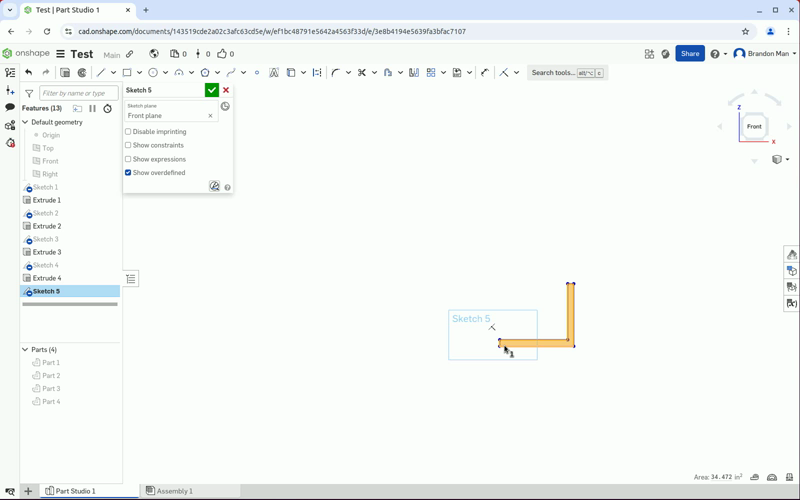
mouse_move(73, 352)
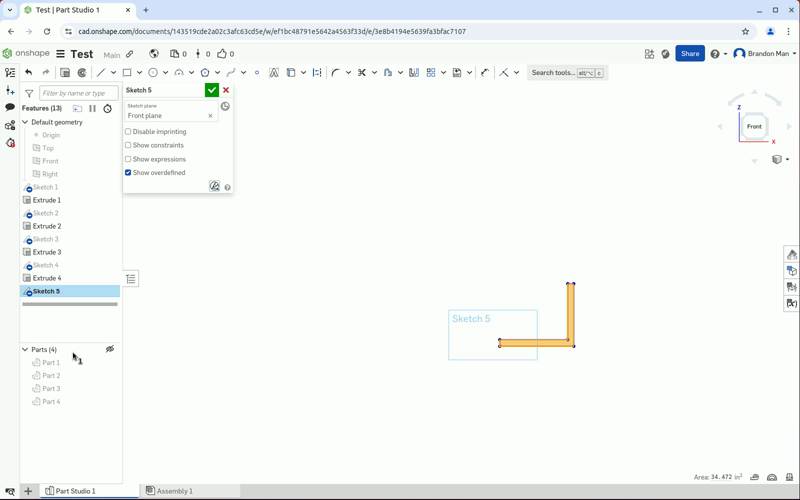
key(shift+y)
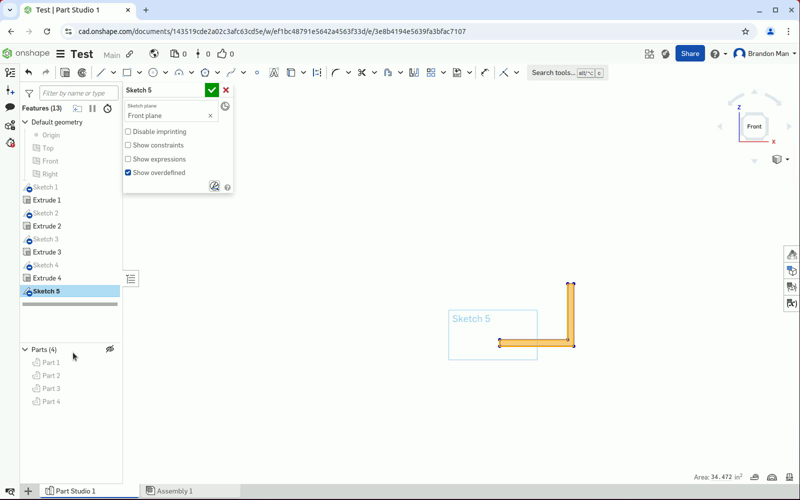
key(shift+e)
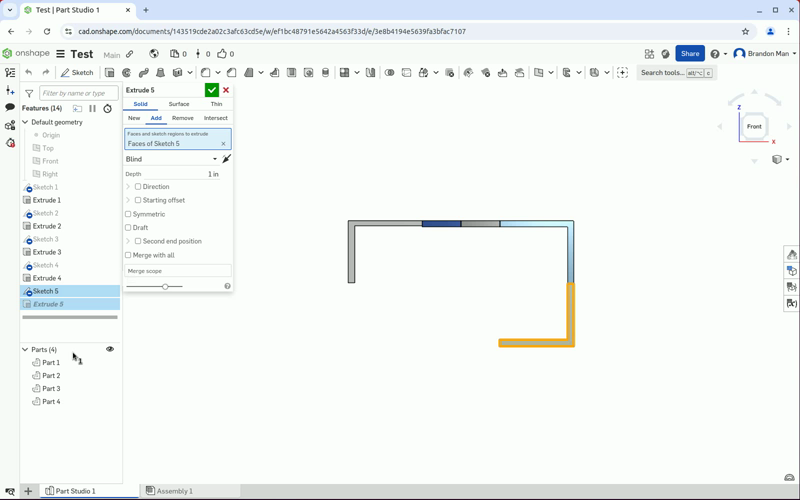
mouse_move(143, 106)
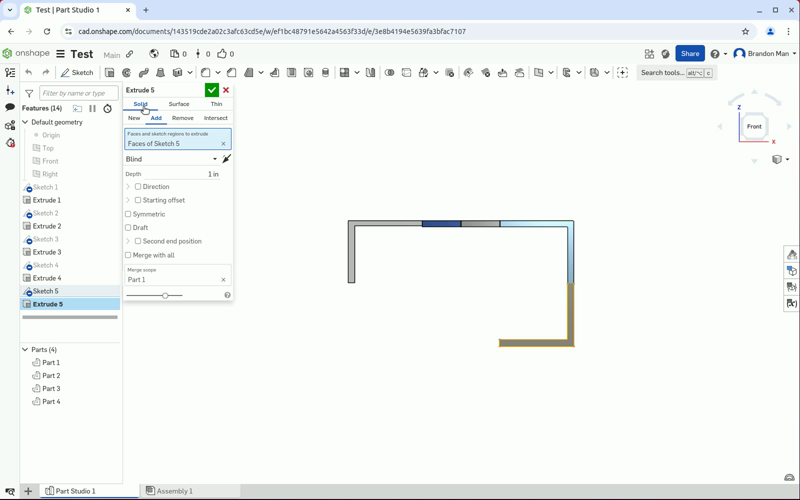
click(143, 106)
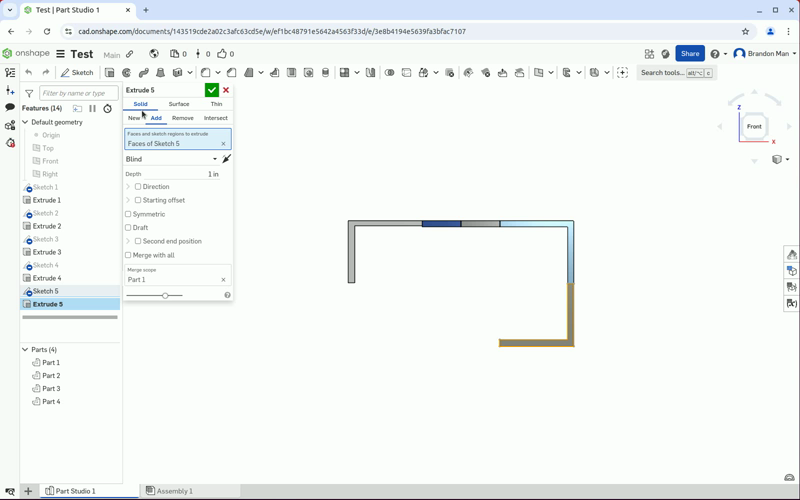
mouse_move(137, 120)
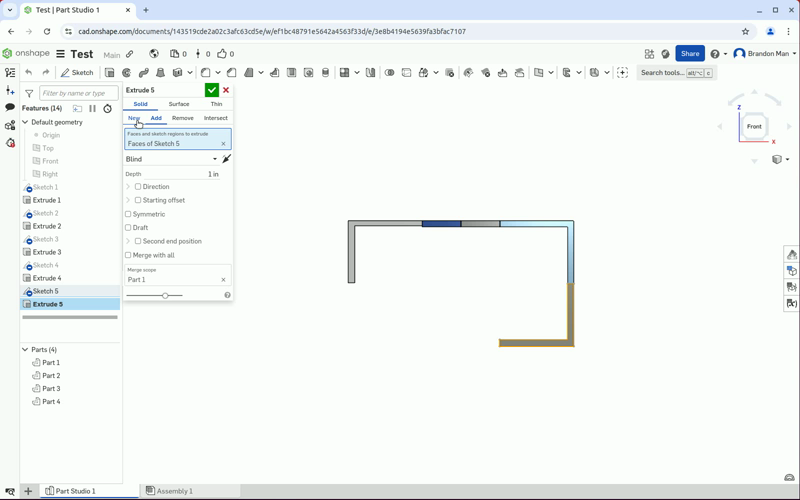
click(137, 120)
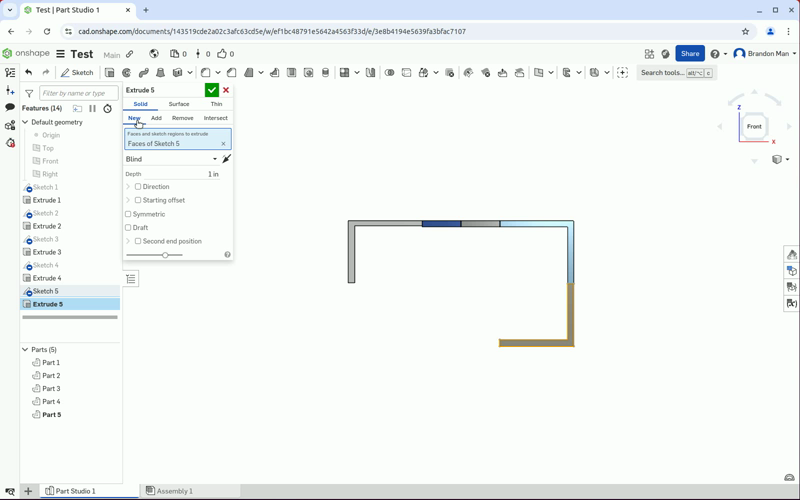
key(tab, 4)
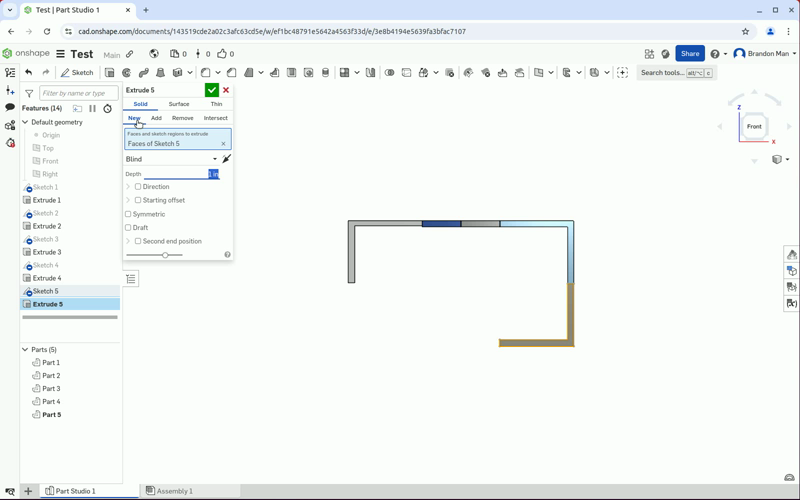
text(1.204)
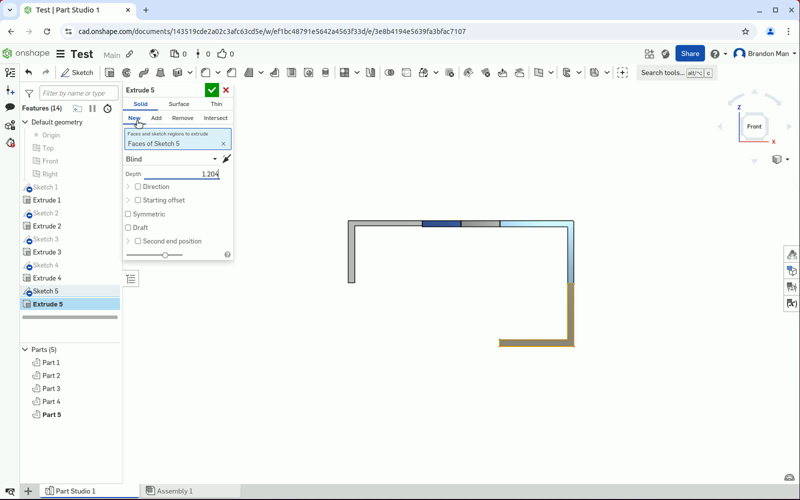
key(enter)
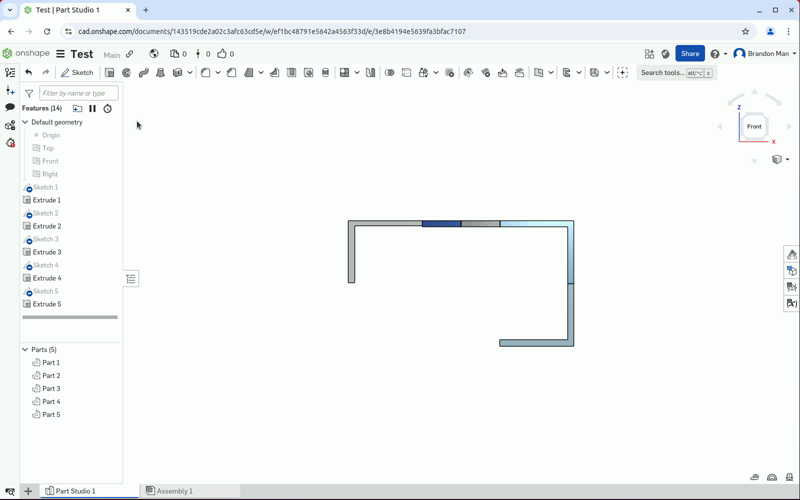
key(shift+h)
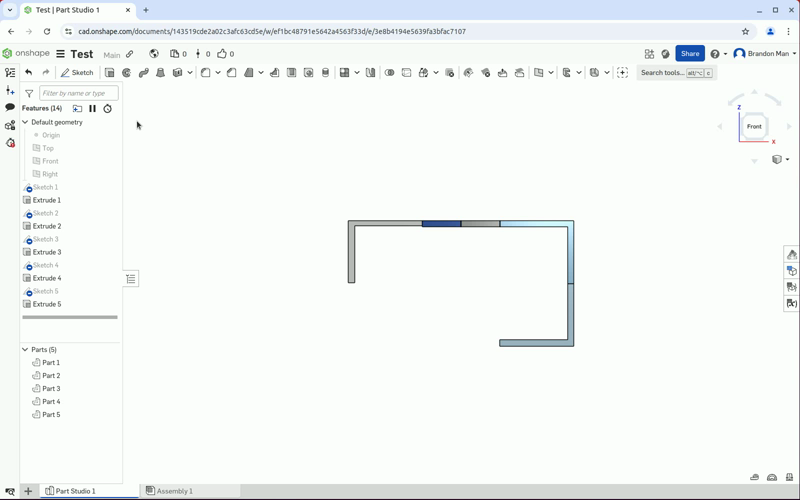
key(shift+h)
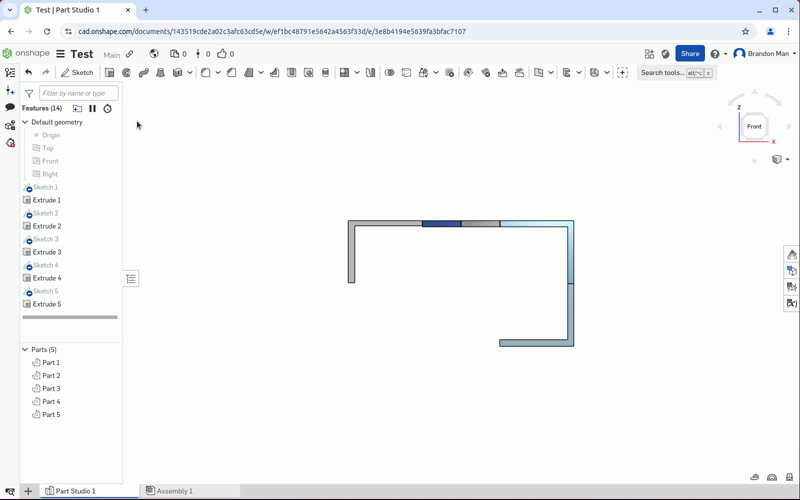
mouse_move(73, 189)
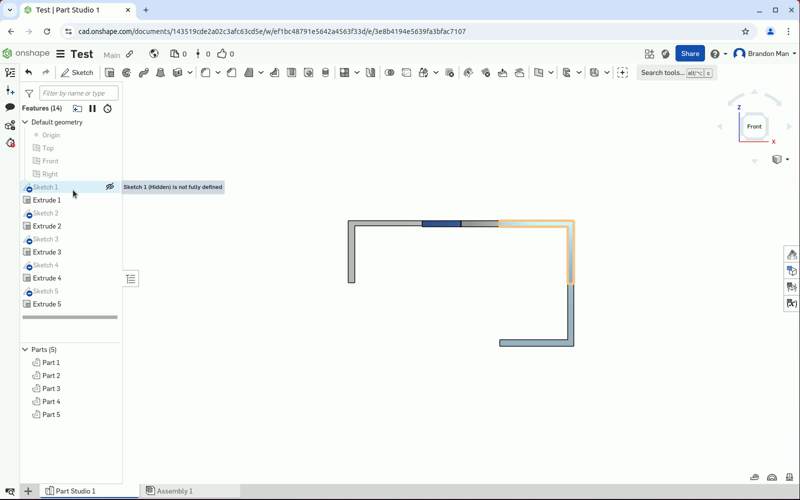
click(73, 189)
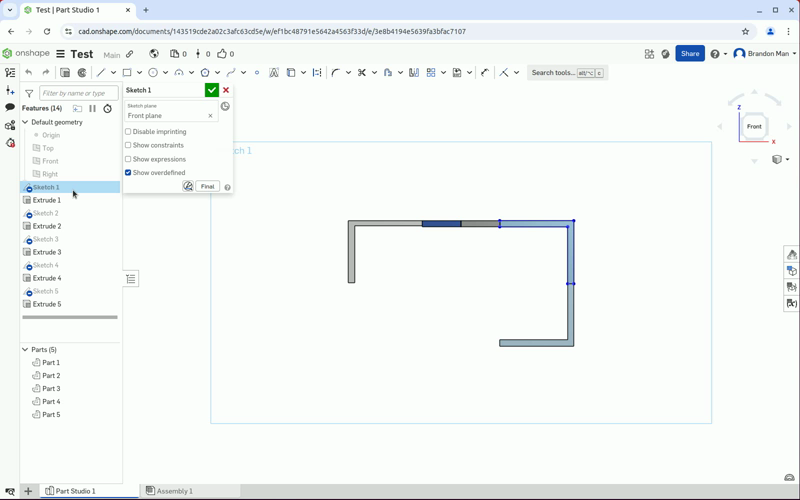
mouse_move(229, 92)
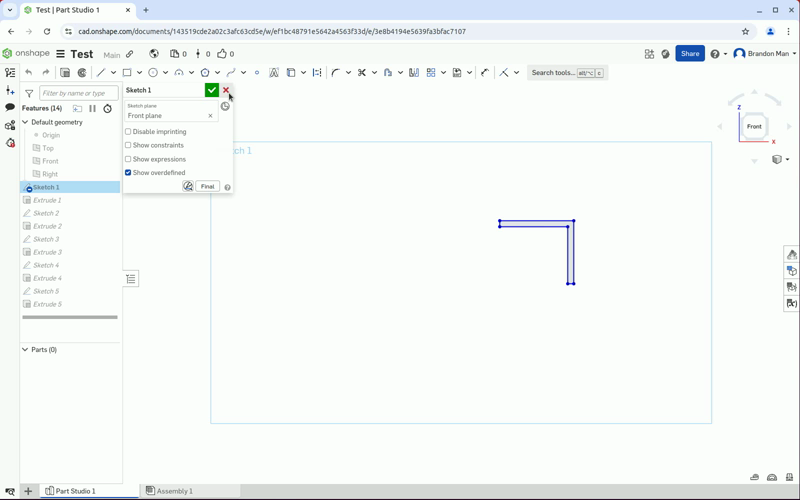
click(229, 92)
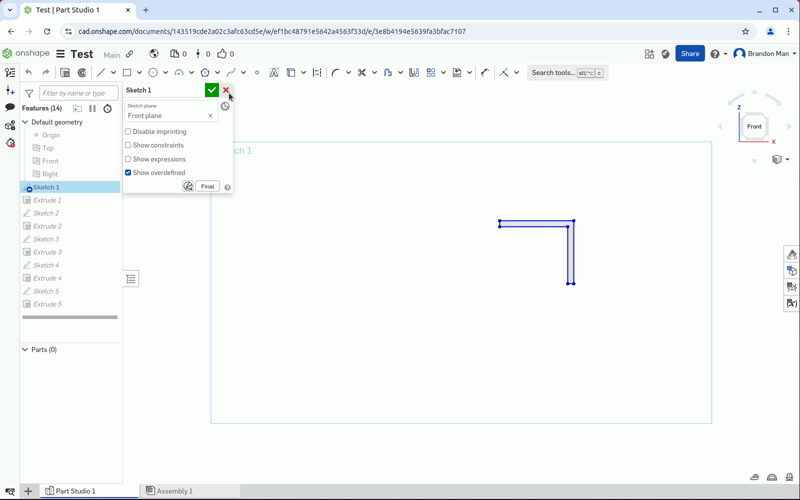
key(shift+s)
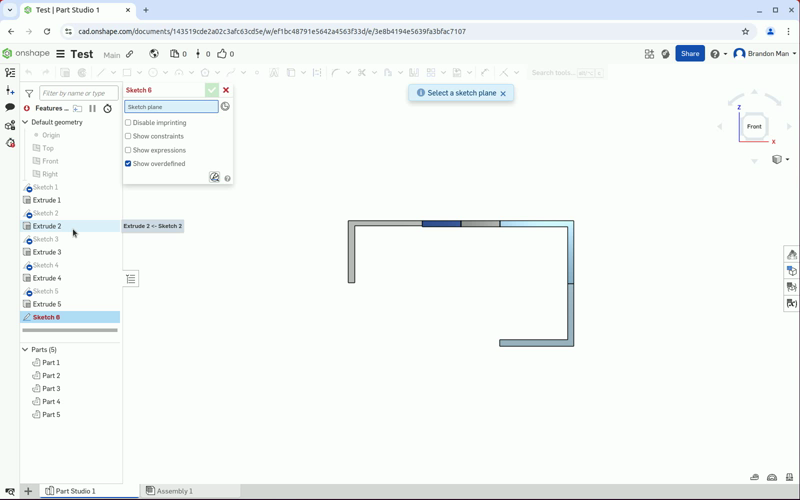
scroll(3)
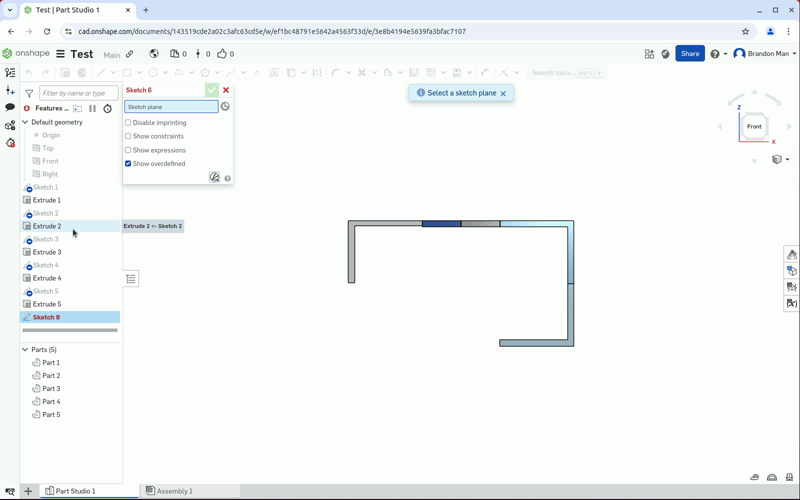
mouse_move(73, 163)
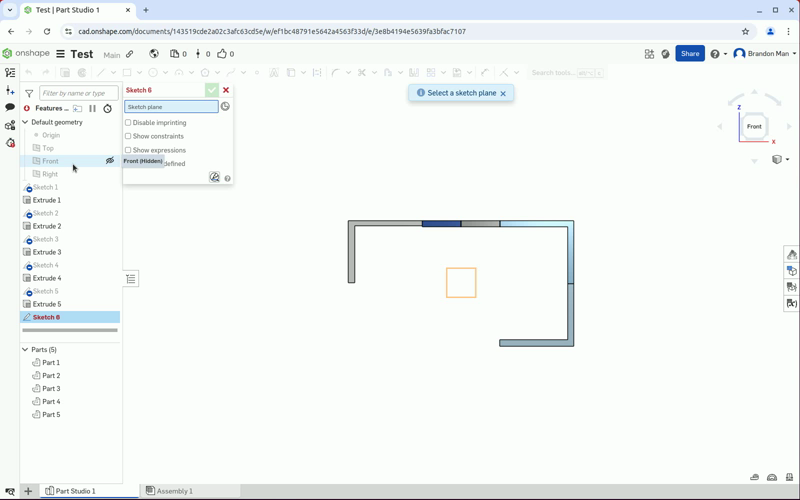
click(73, 163)
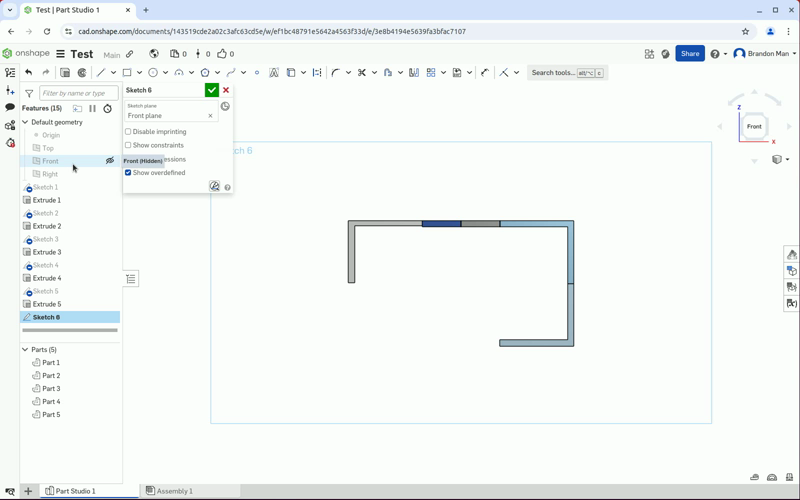
mouse_move(73, 352)
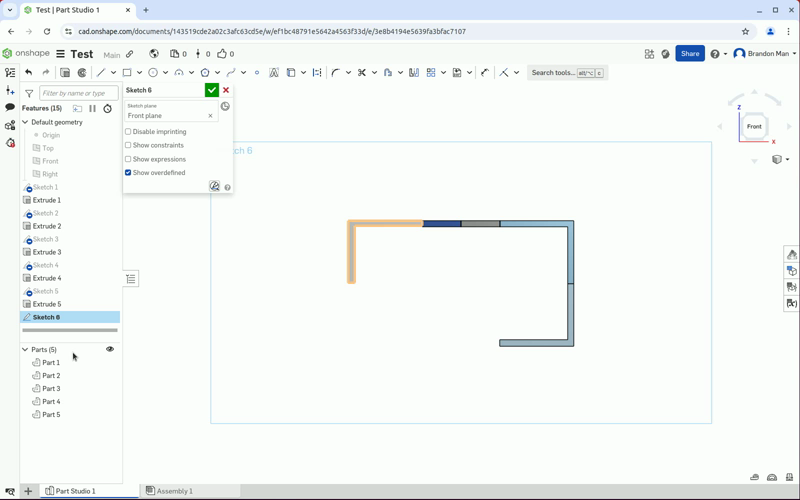
key(y)
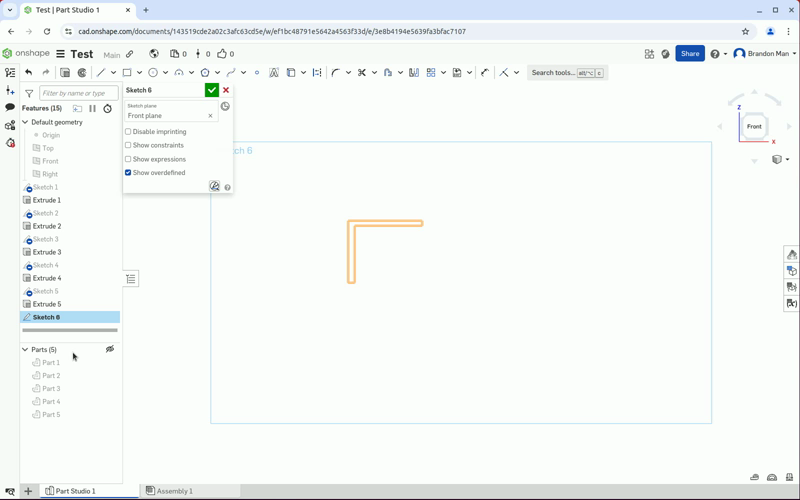
key(l)
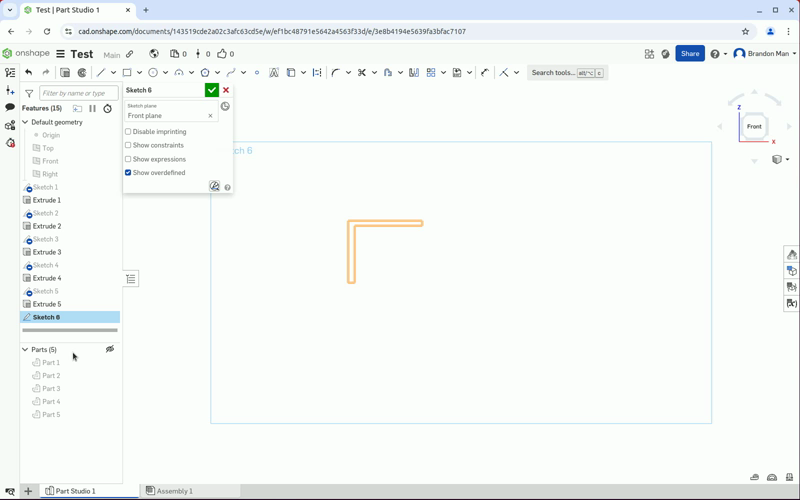
key_down(shift)
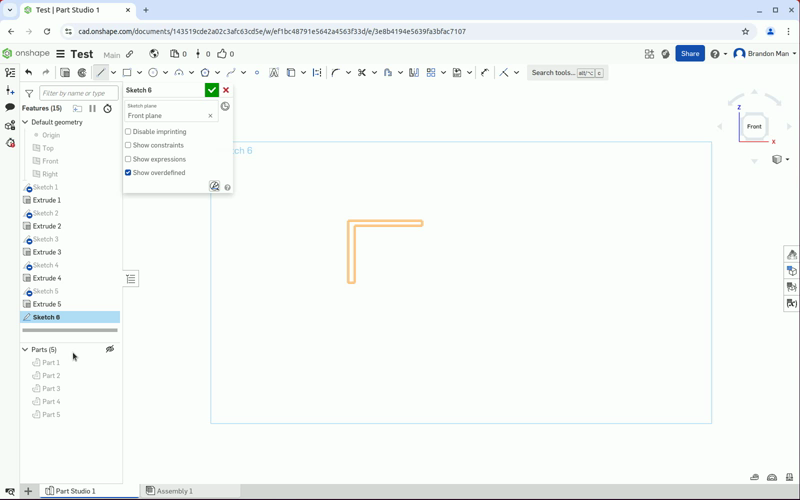
mouse_move(460, 346)
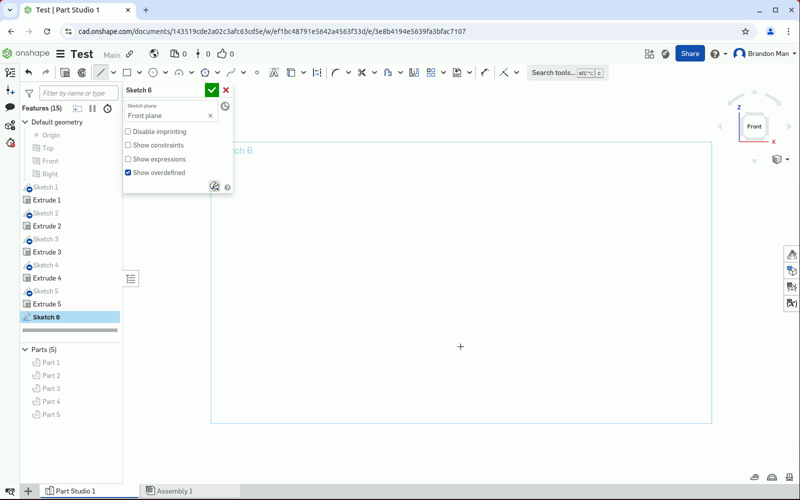
click(460, 346)
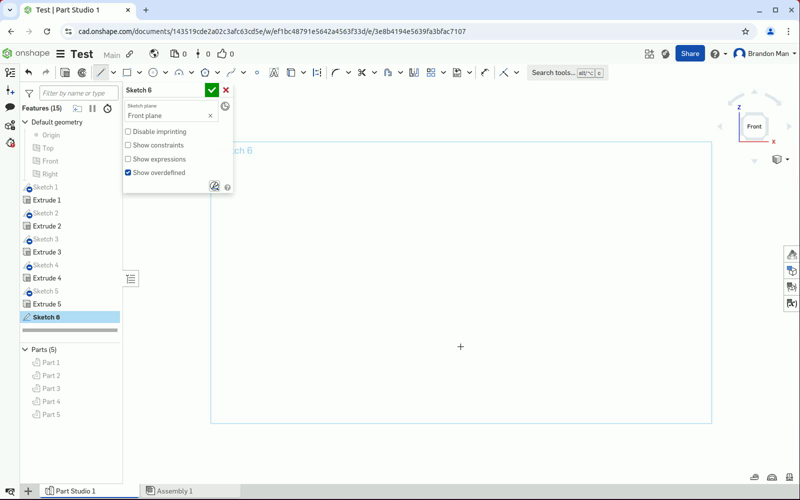
key_up(shift)
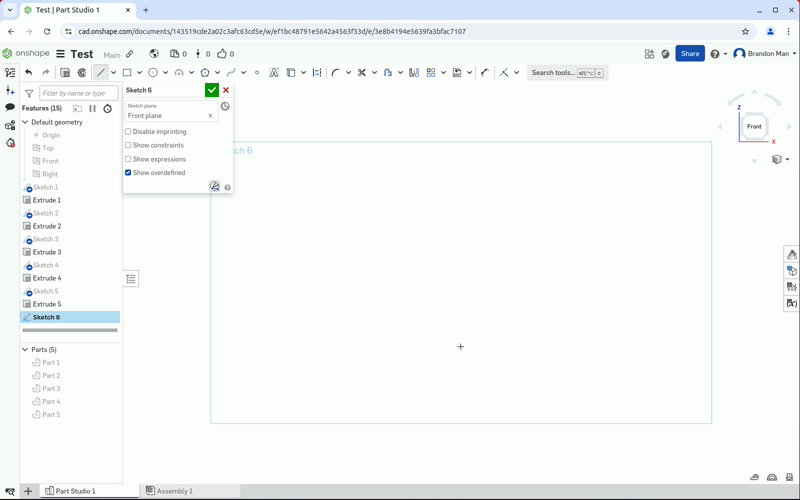
key_down(shift)
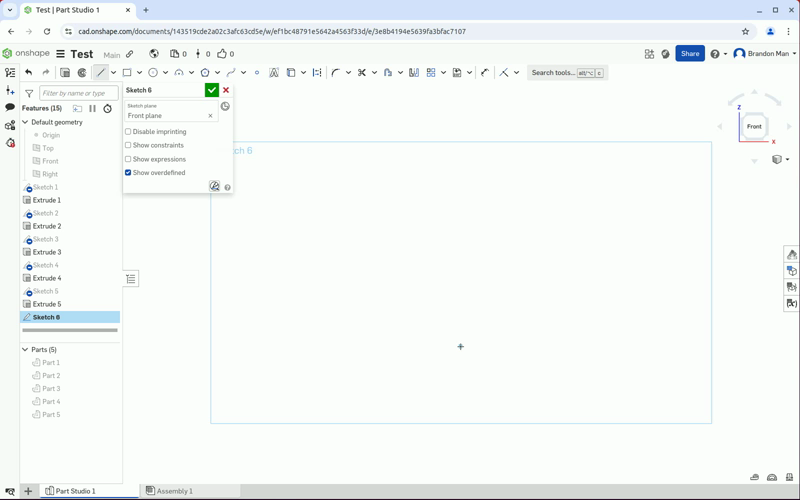
mouse_move(490, 346)
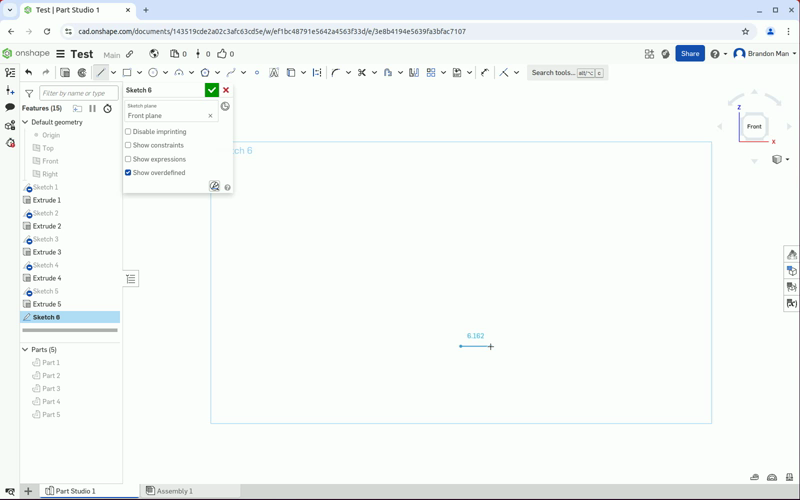
mouse_move(500, 346)
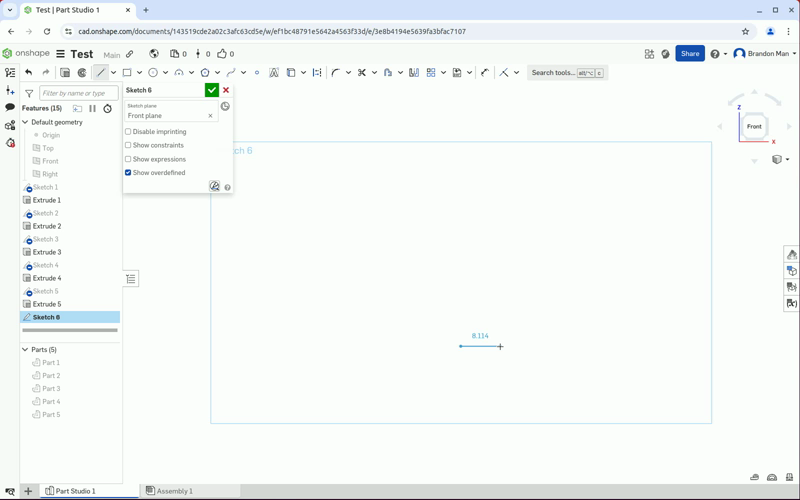
click(500, 346)
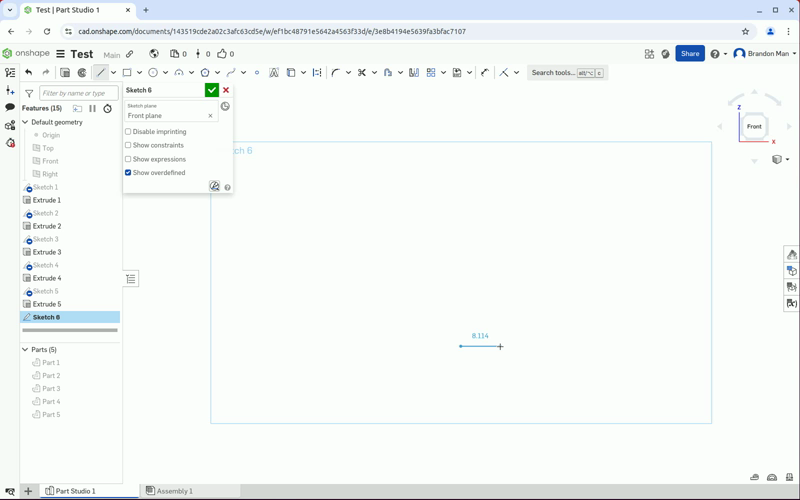
key_up(shift)
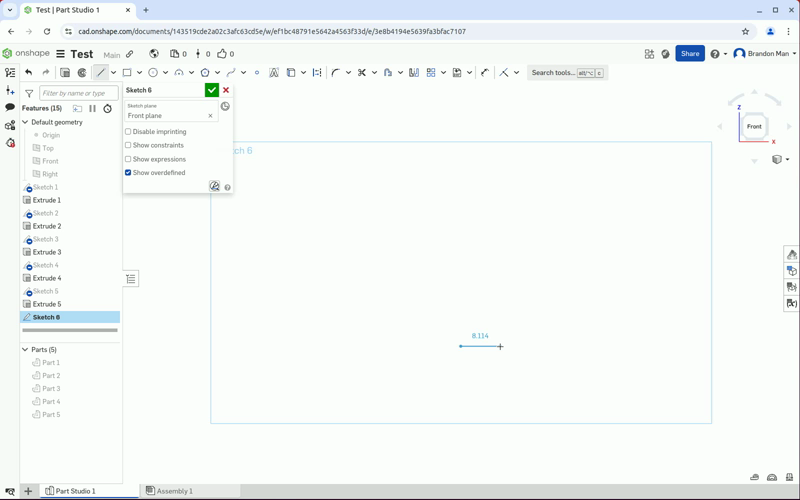
key_down(shift)
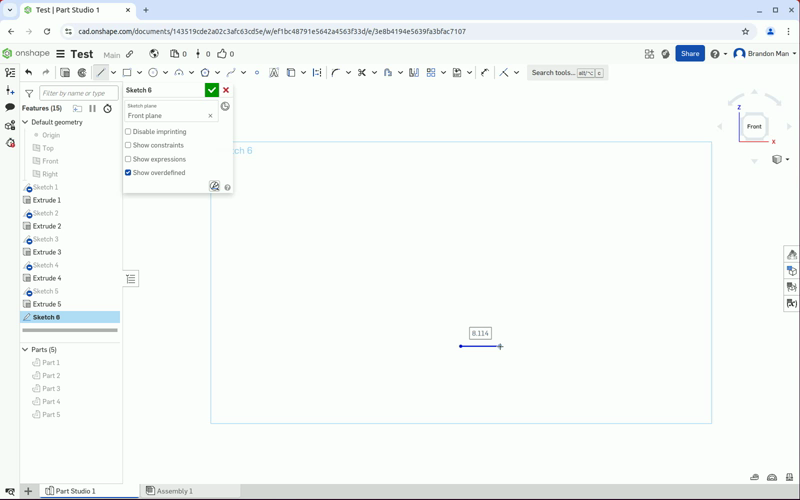
mouse_move(530, 346)
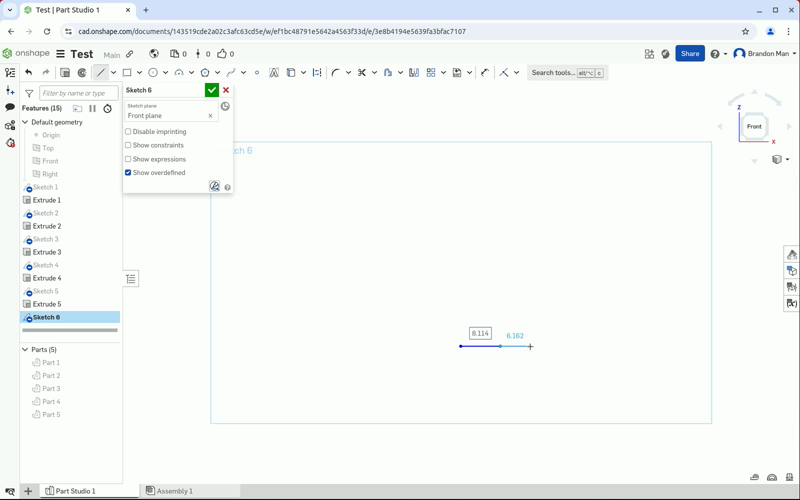
mouse_move(500, 339)
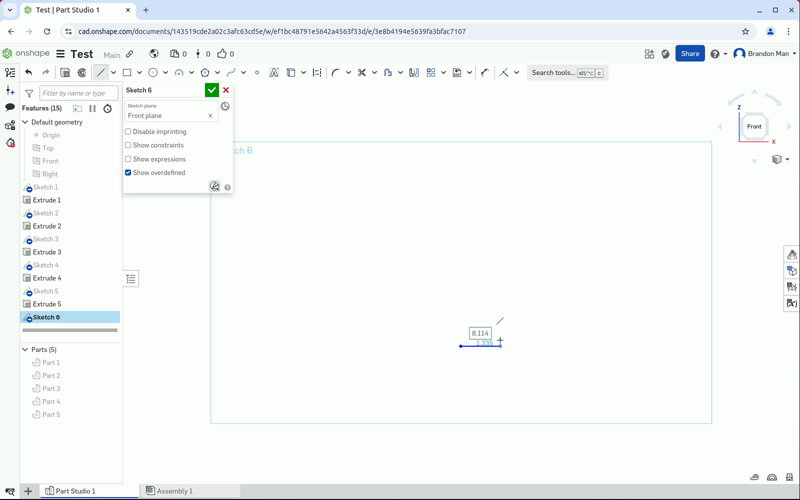
scroll(6)
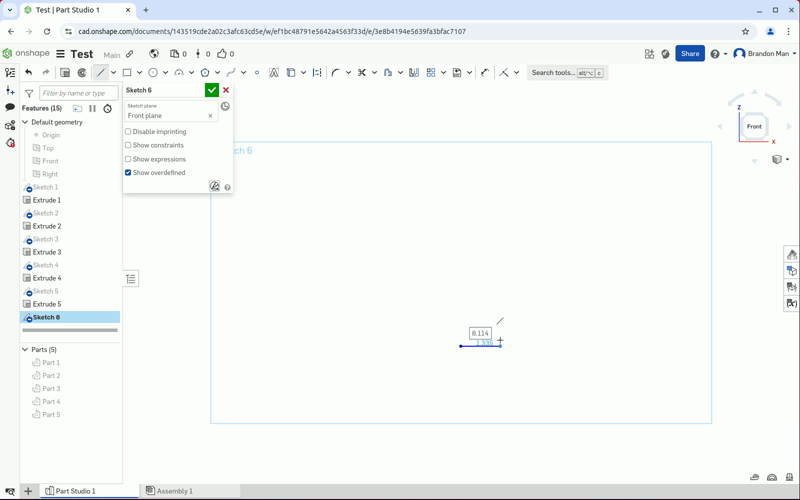
scroll(6)
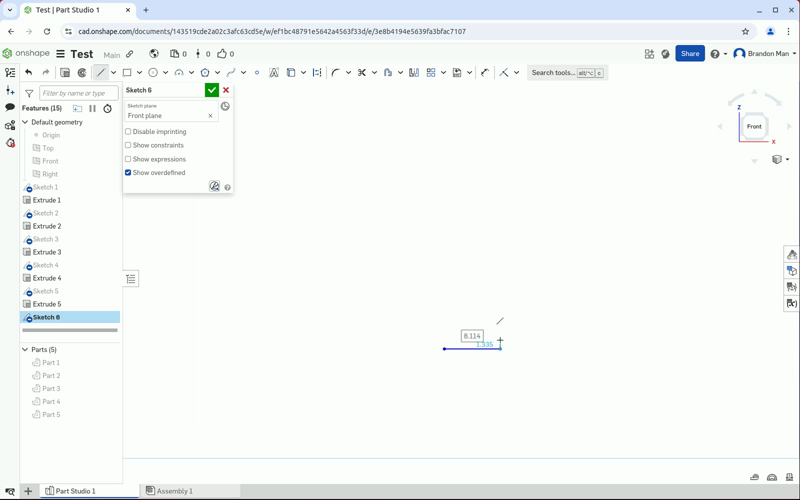
scroll(6)
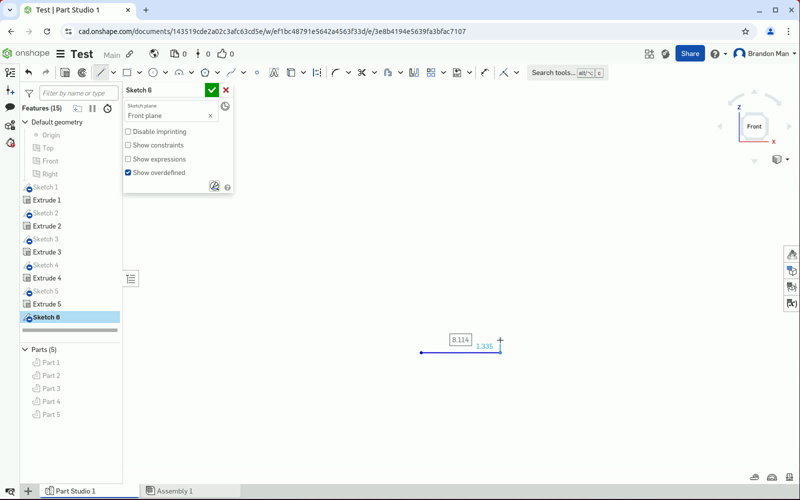
scroll(6)
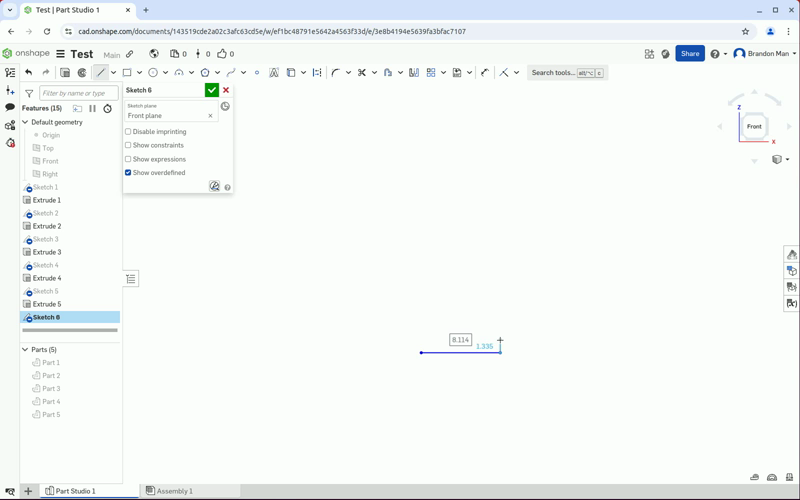
scroll(6)
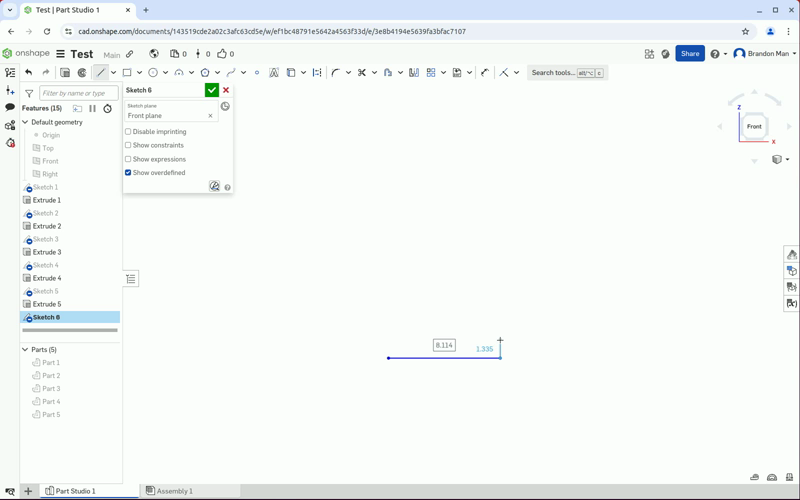
scroll(6)
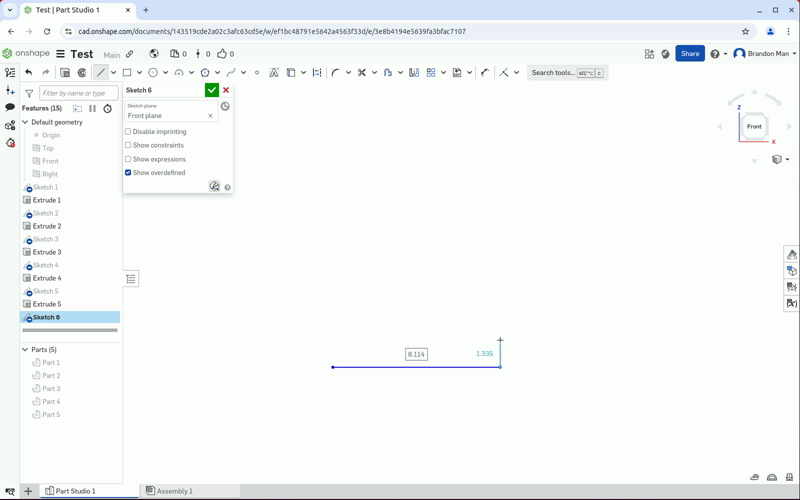
scroll(6)
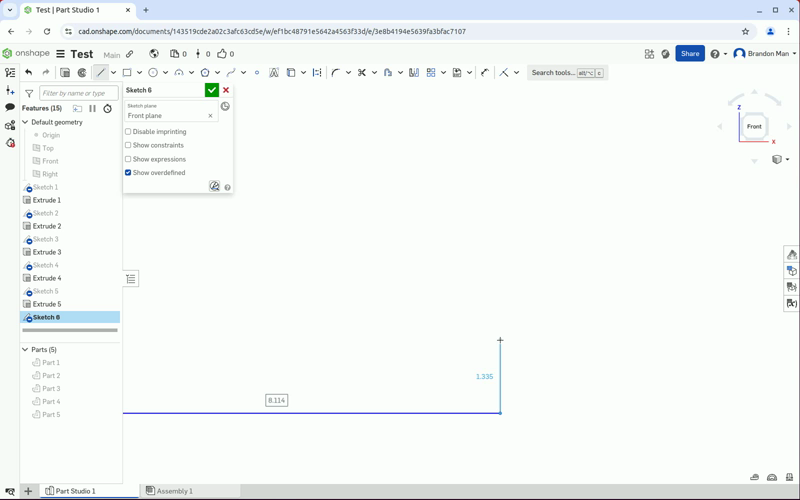
click(500, 339)
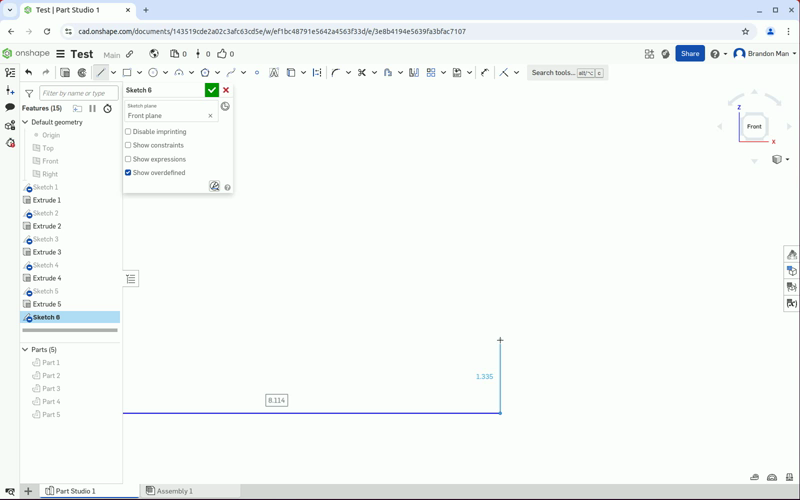
scroll(-6)
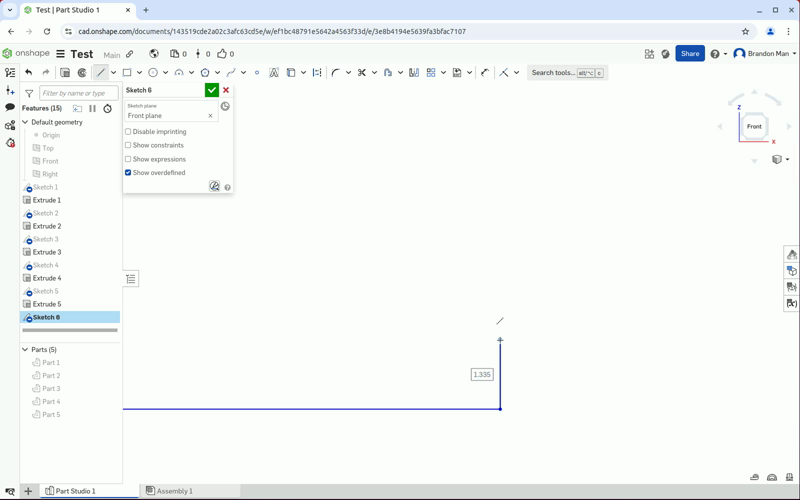
scroll(-6)
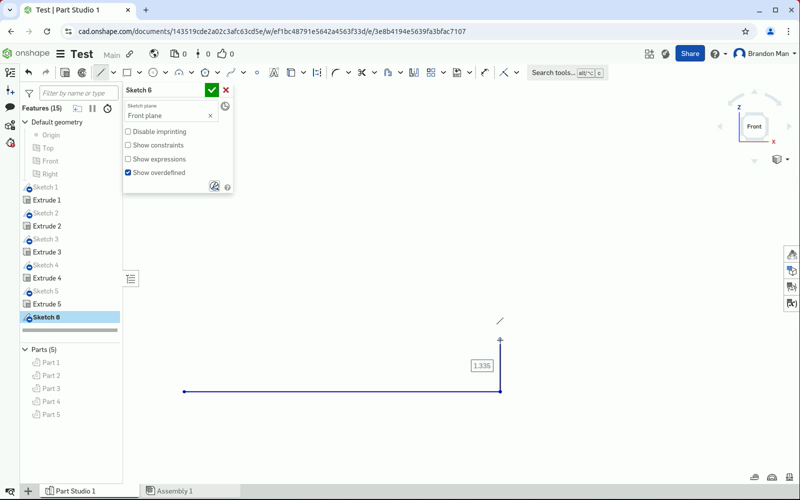
scroll(-6)
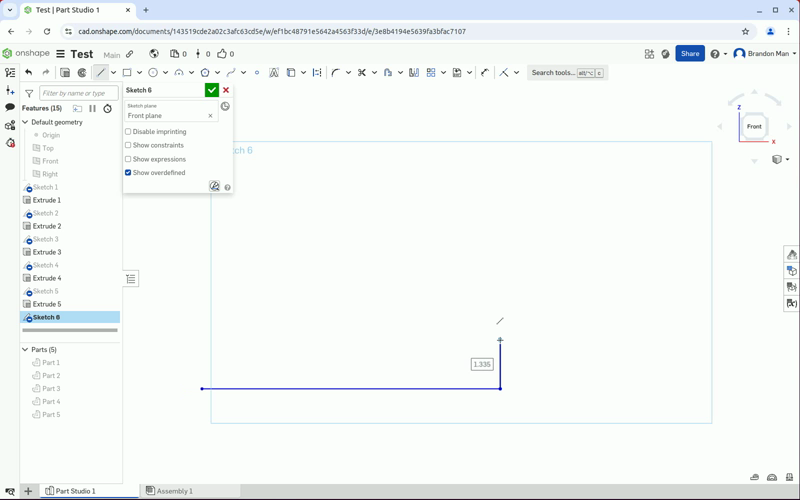
scroll(-6)
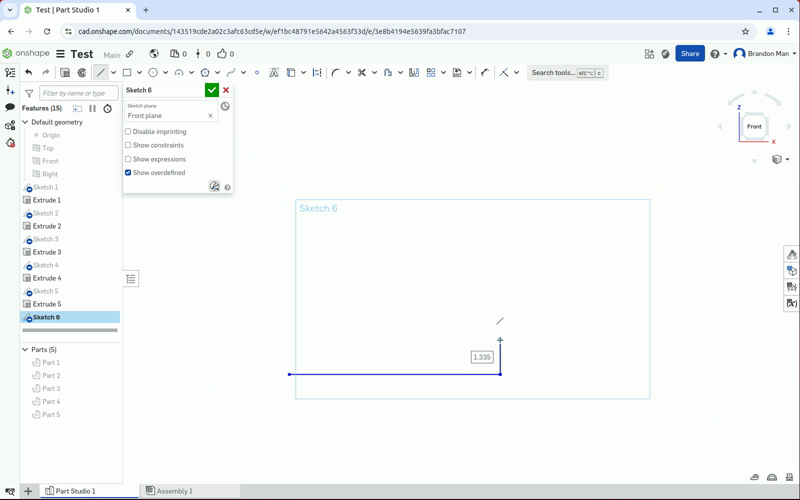
scroll(-6)
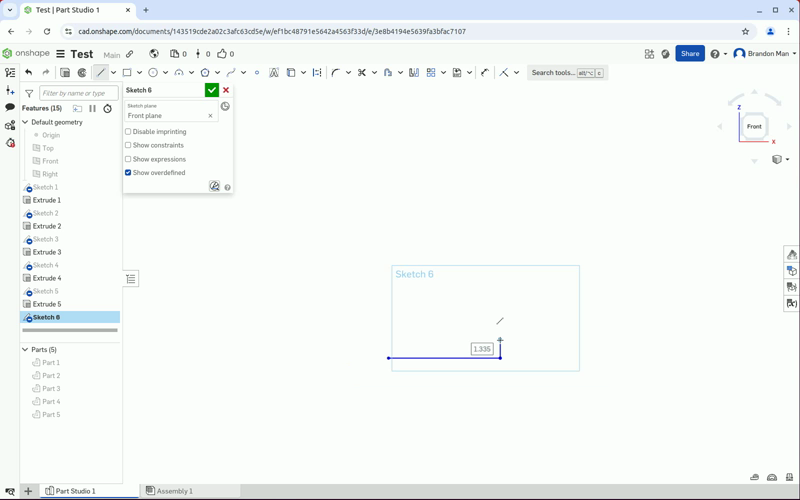
scroll(-6)
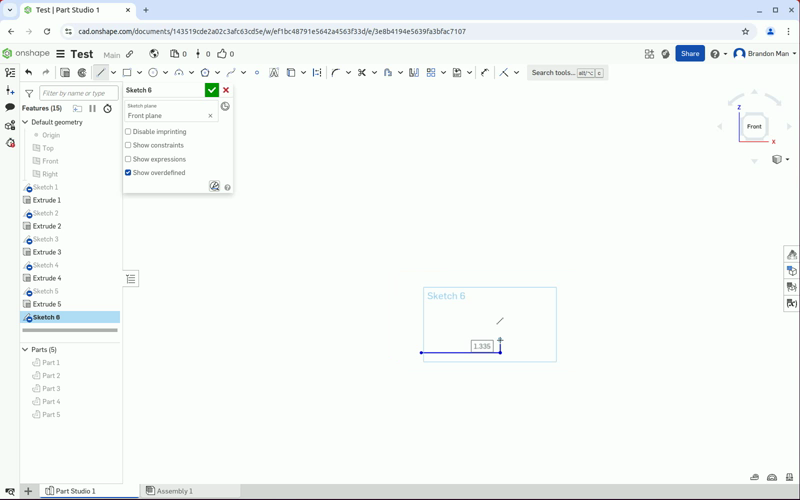
scroll(-6)
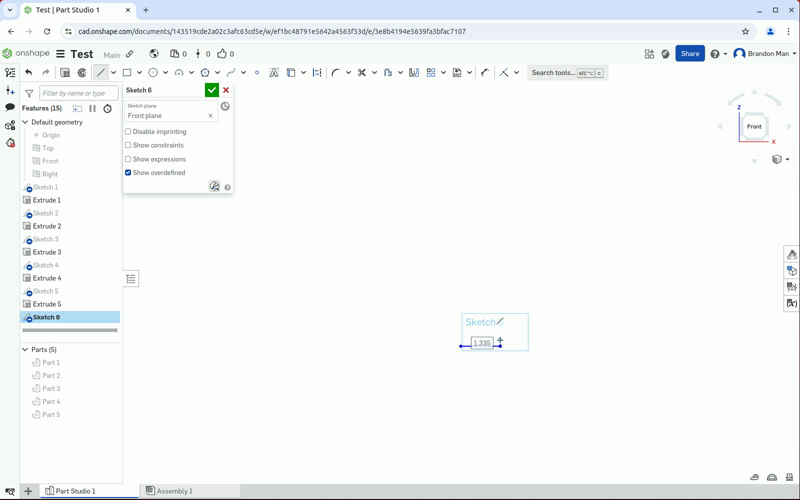
key_up(shift)
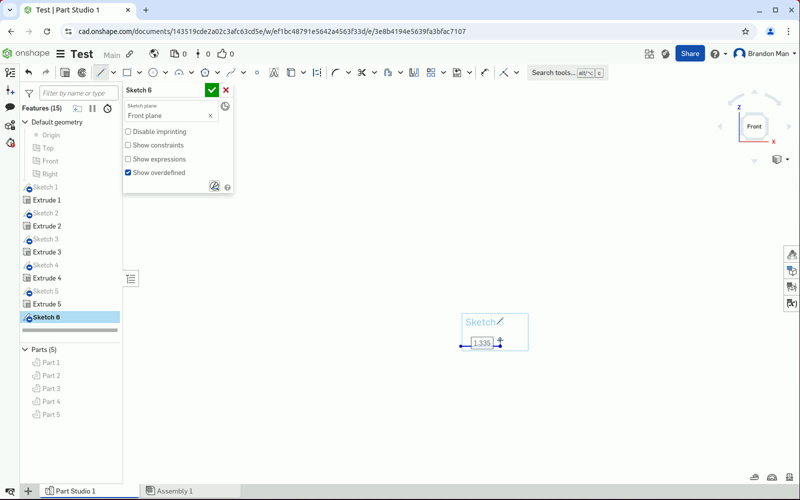
key_down(shift)
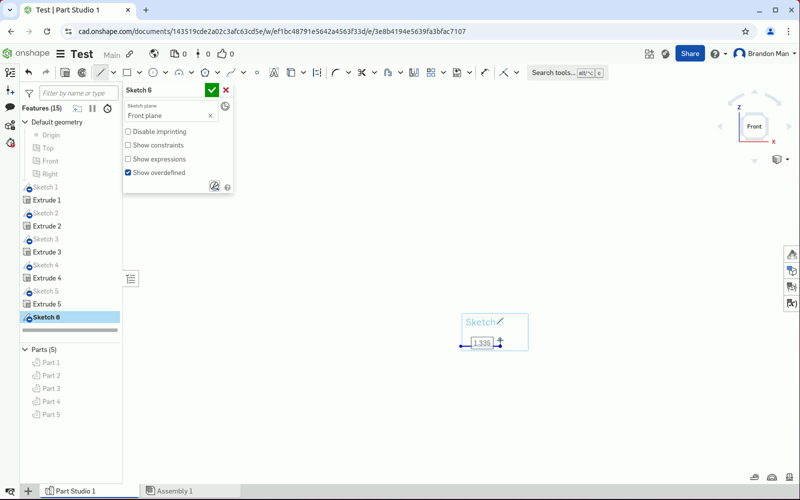
mouse_move(530, 339)
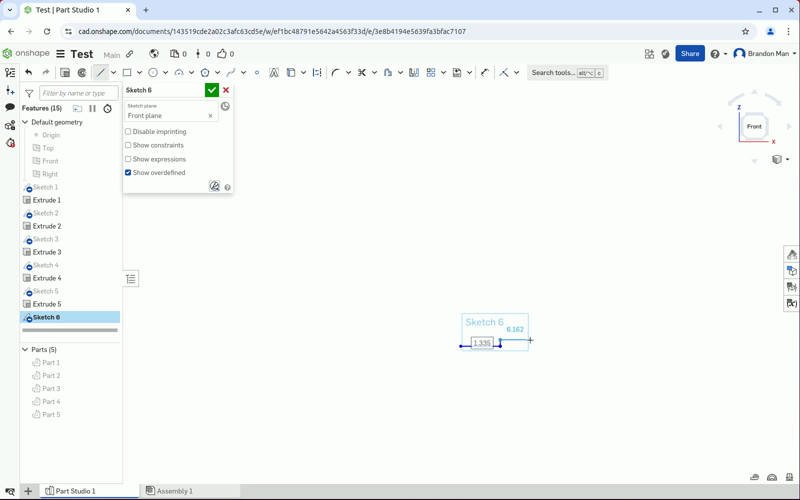
mouse_move(460, 339)
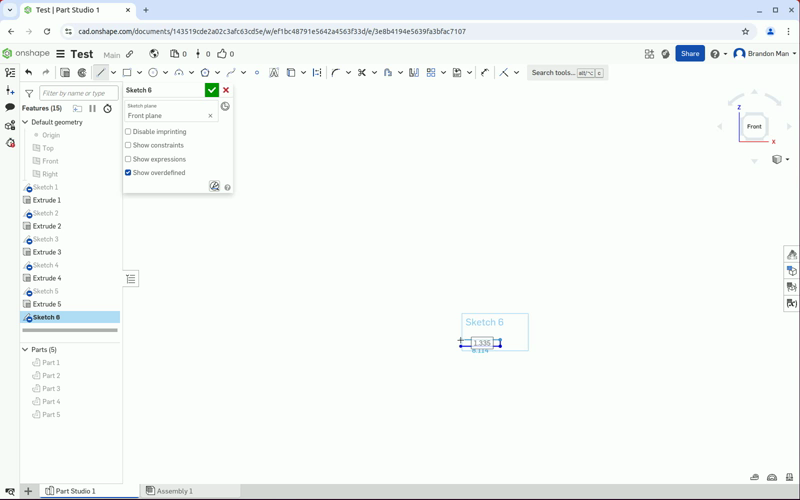
click(460, 339)
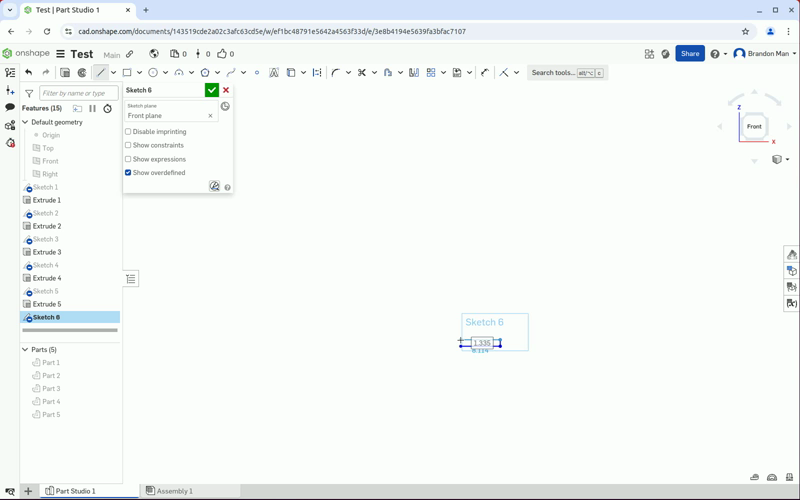
key_up(shift)
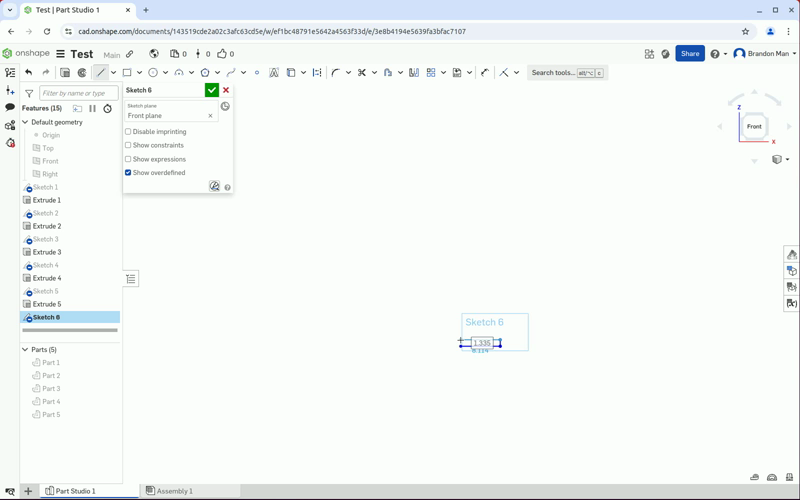
mouse_move(490, 339)
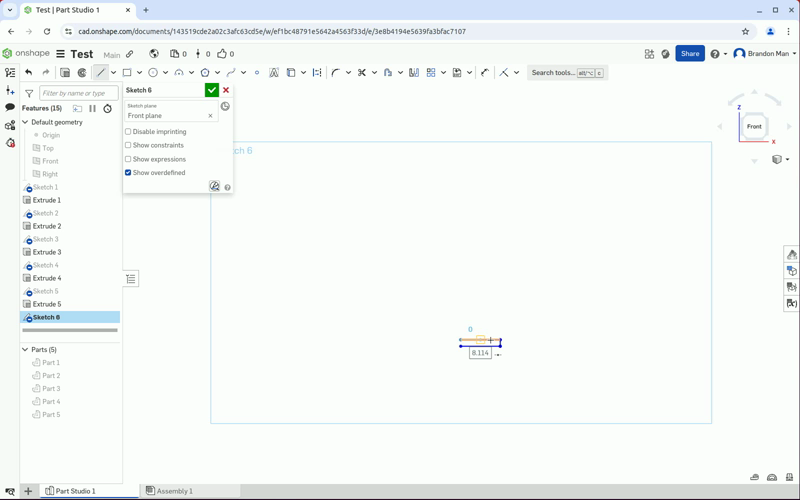
key_down(shift)
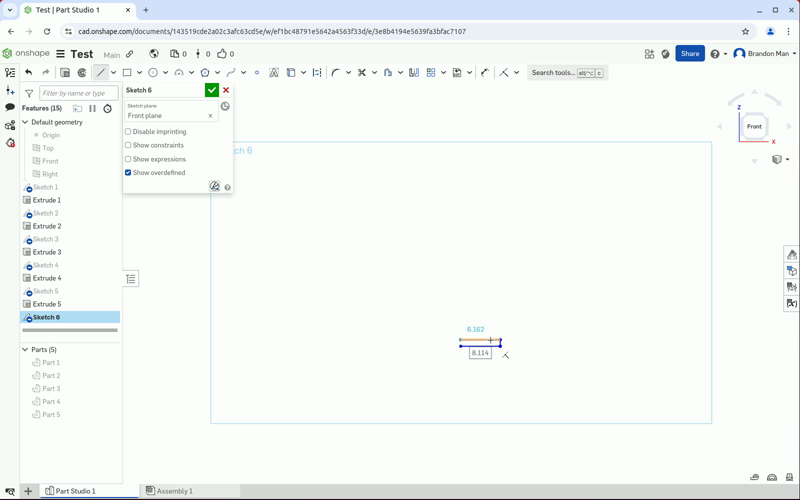
mouse_move(460, 346)
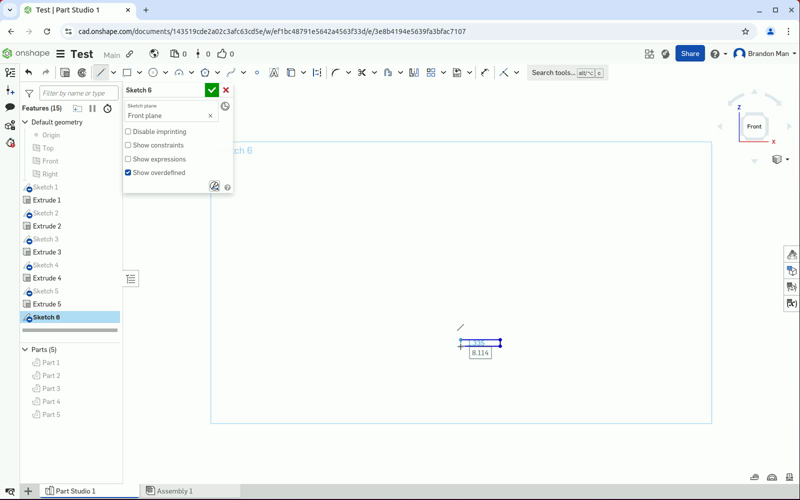
scroll(6)
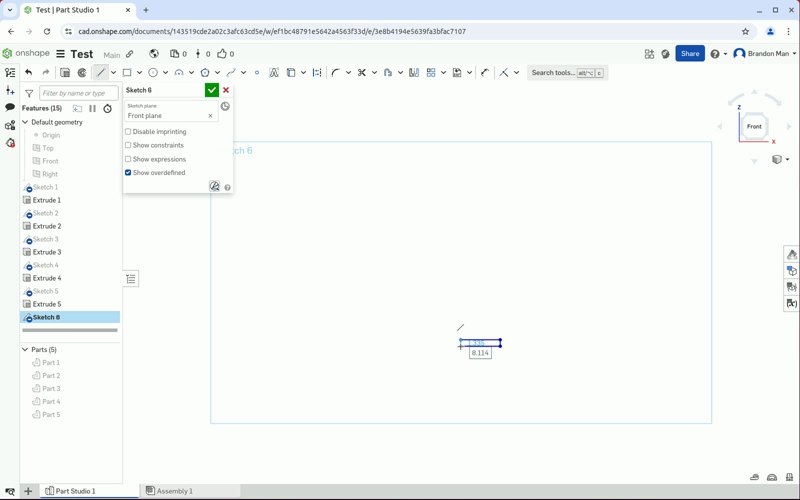
scroll(6)
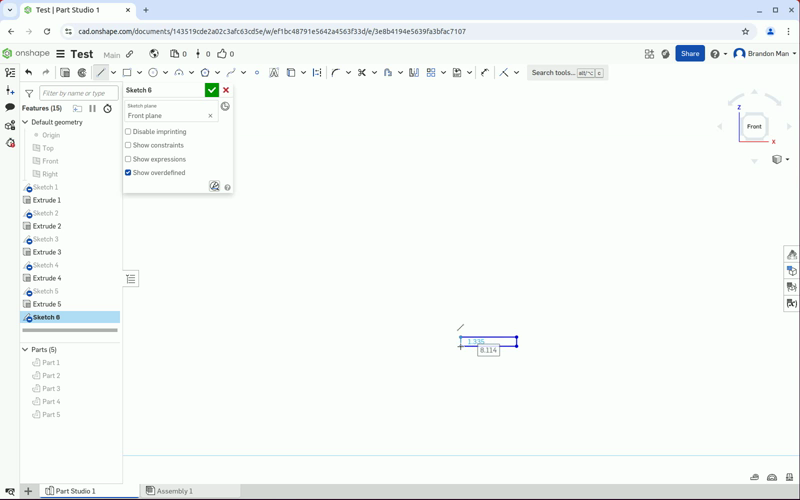
scroll(6)
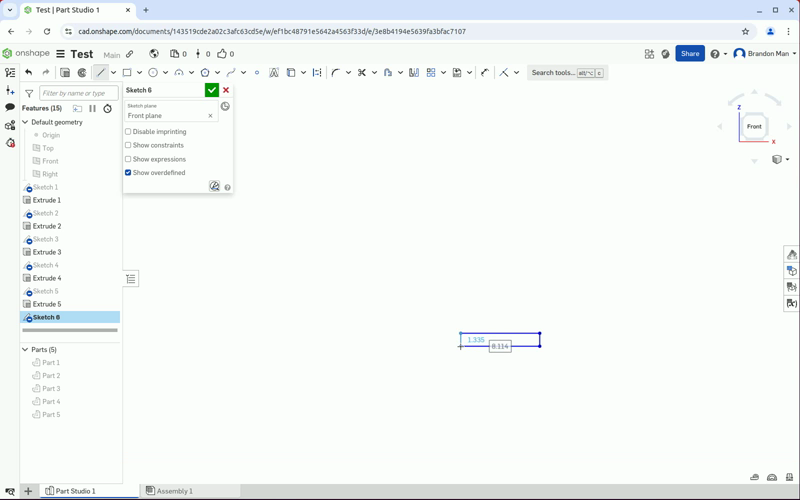
scroll(6)
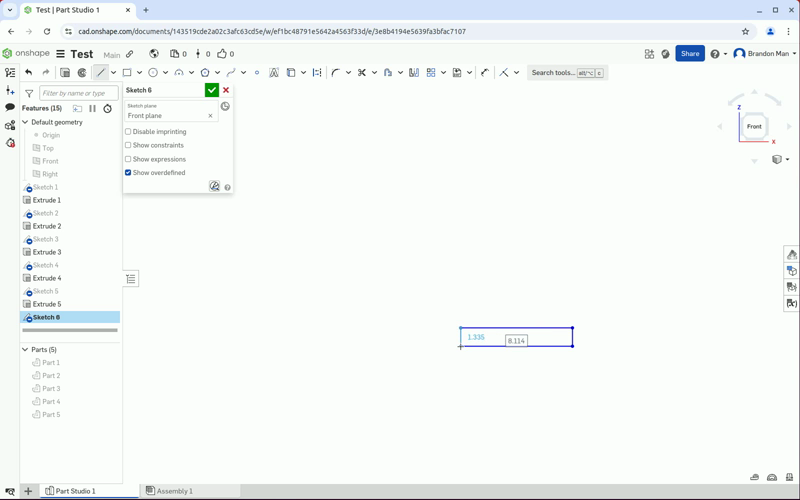
scroll(6)
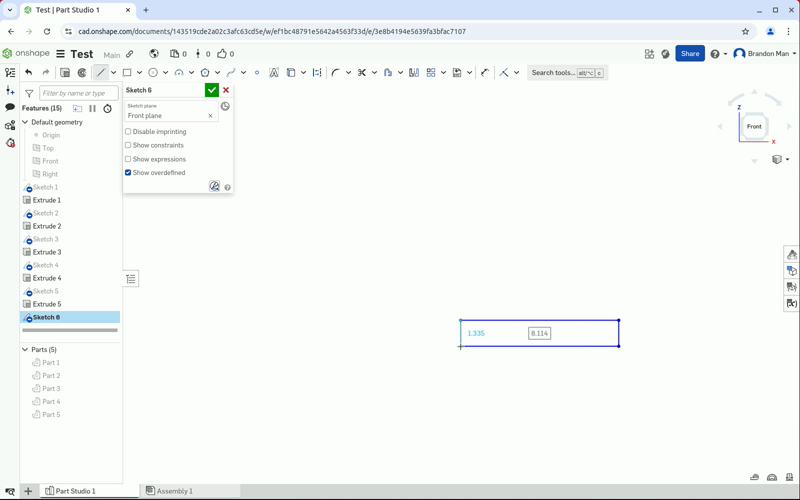
scroll(6)
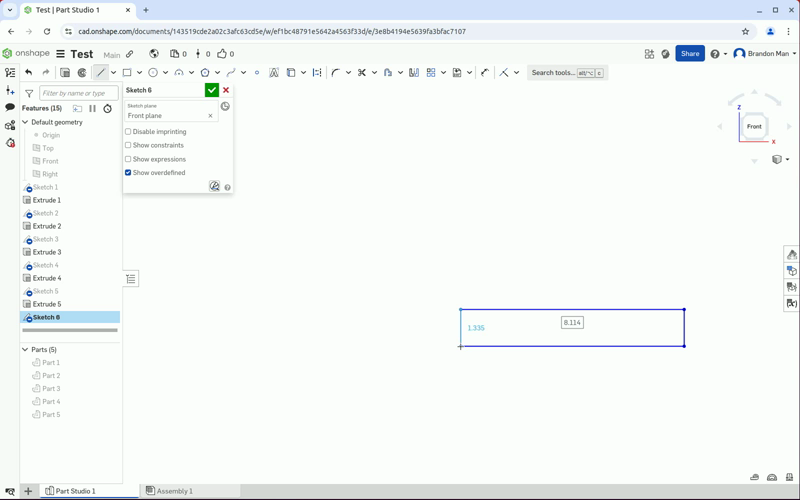
scroll(6)
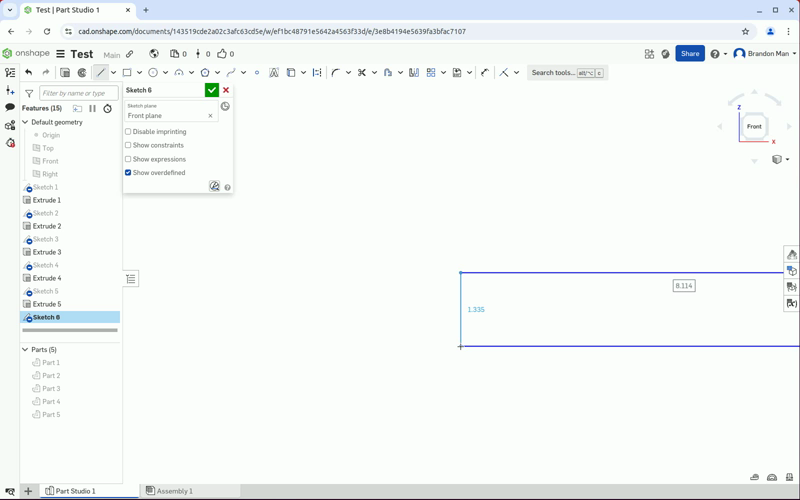
key_up(shift)
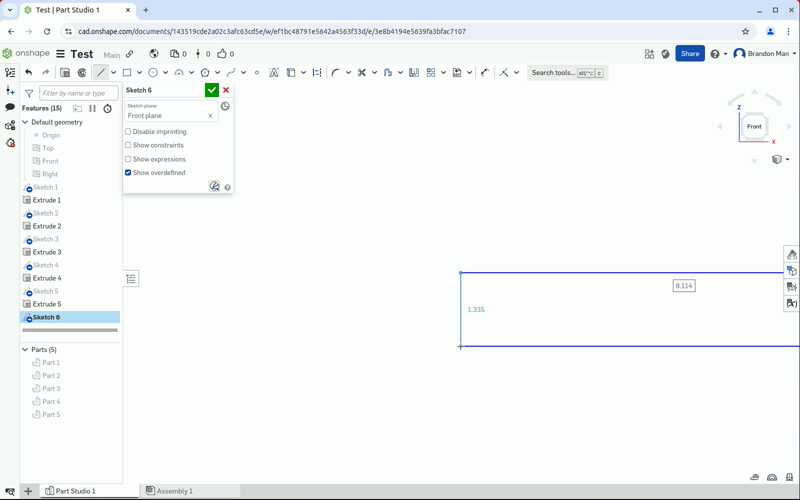
click(460, 346)
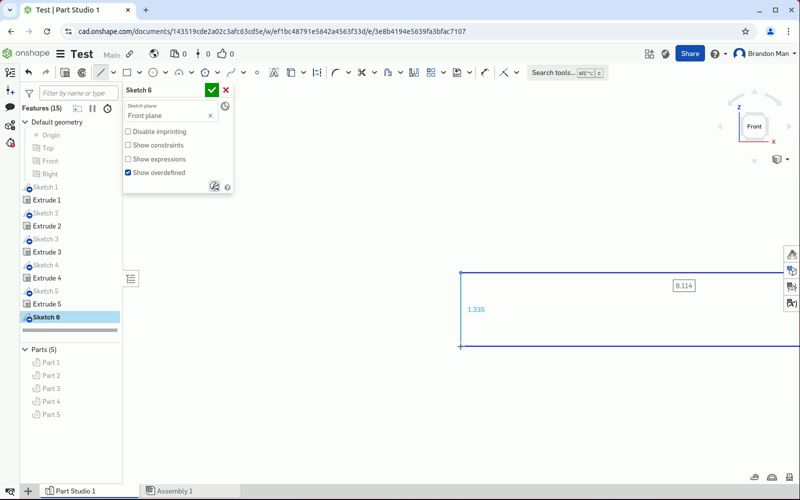
scroll(-6)
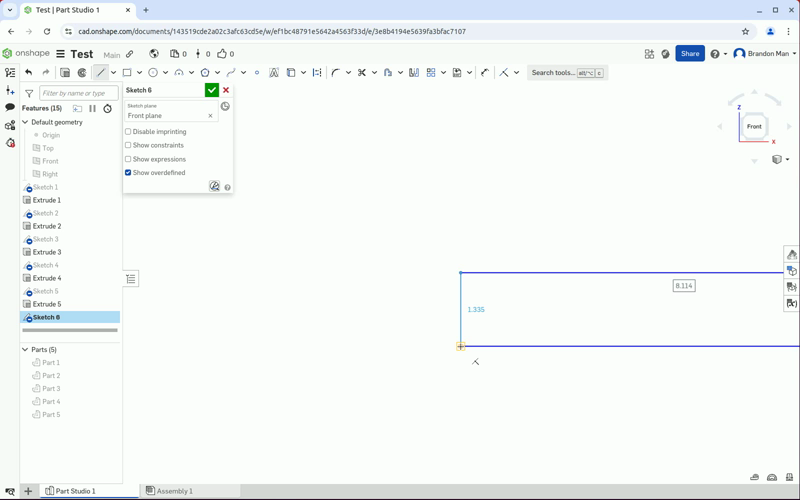
scroll(-6)
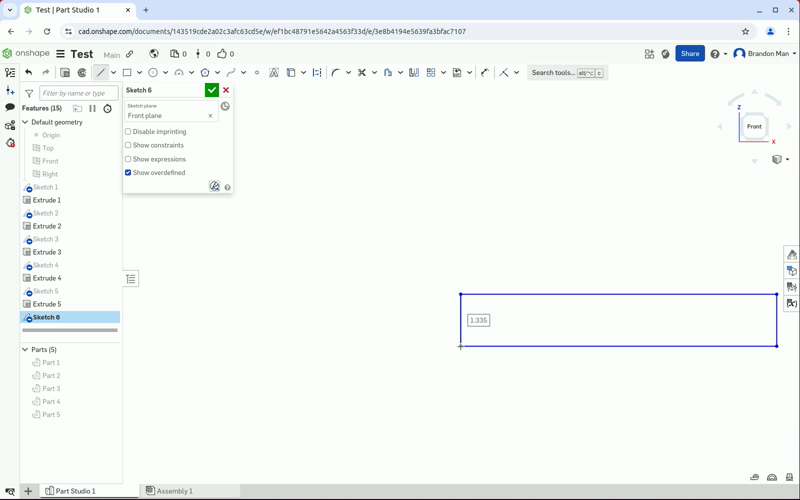
scroll(-6)
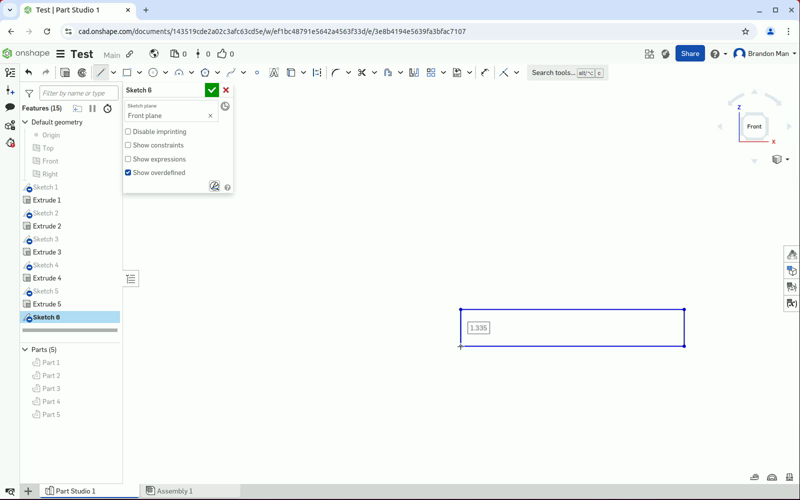
scroll(-6)
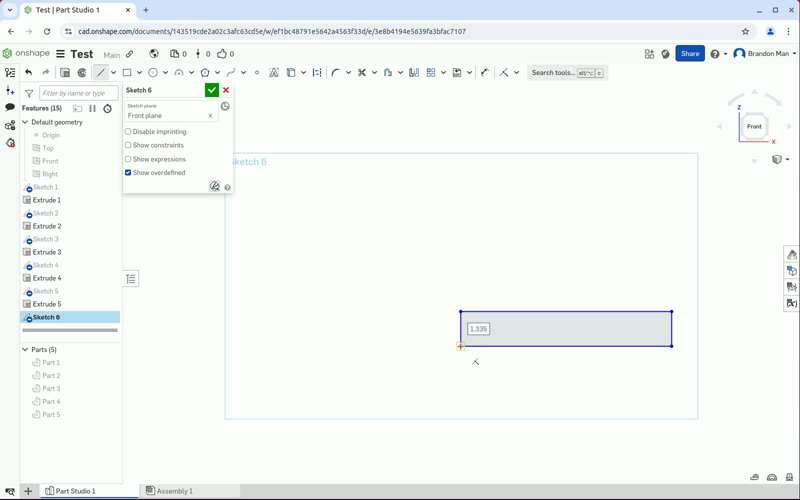
scroll(-6)
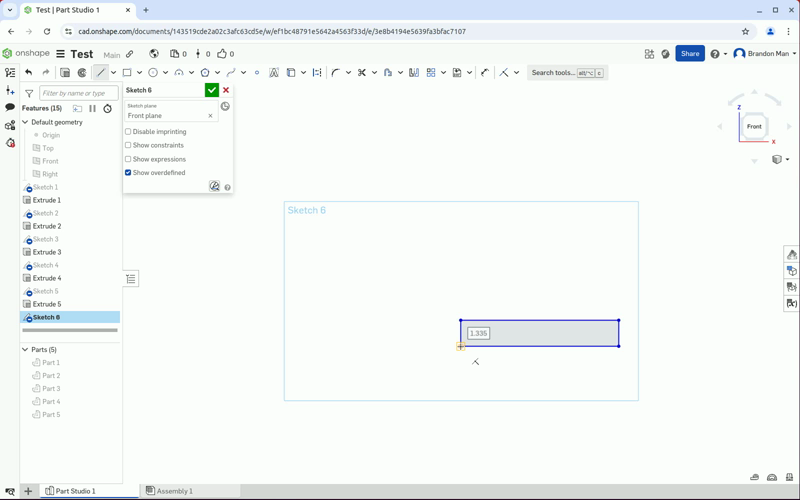
scroll(-6)
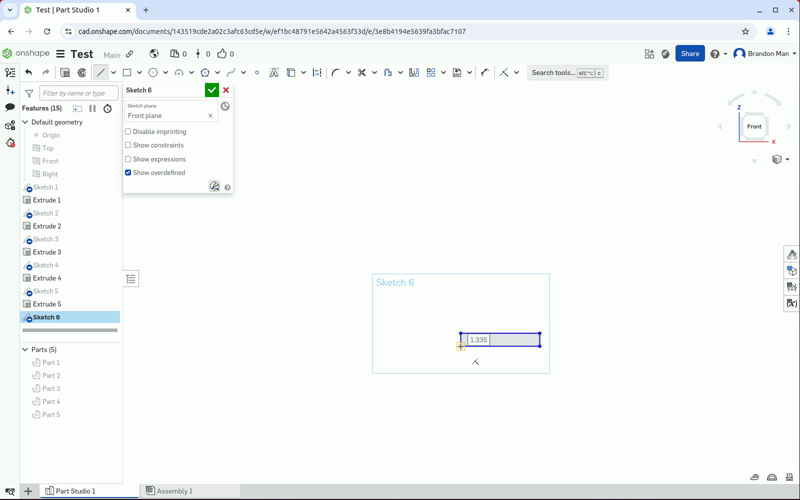
scroll(-6)
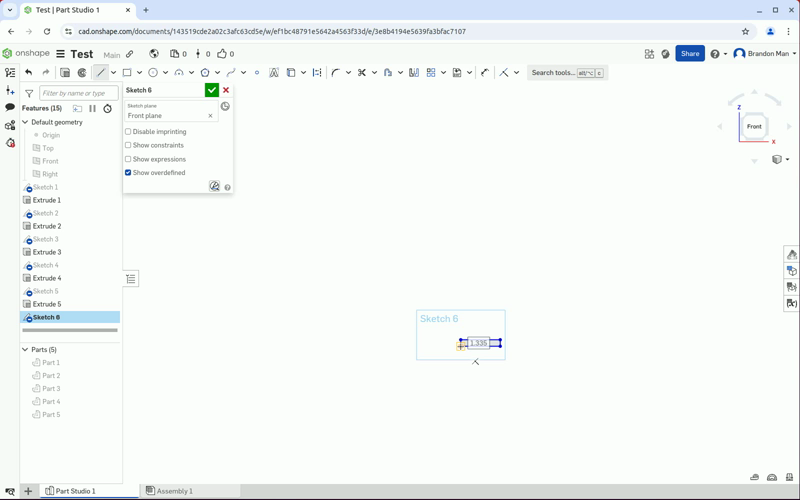
key(esc)
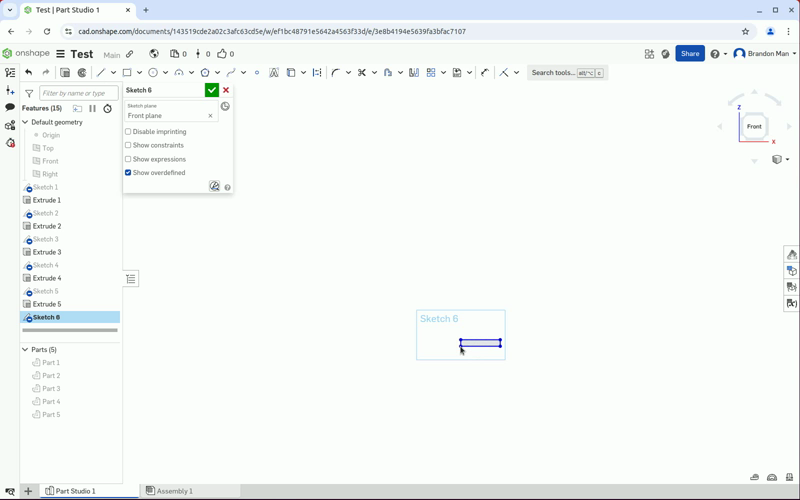
mouse_move(472, 344)
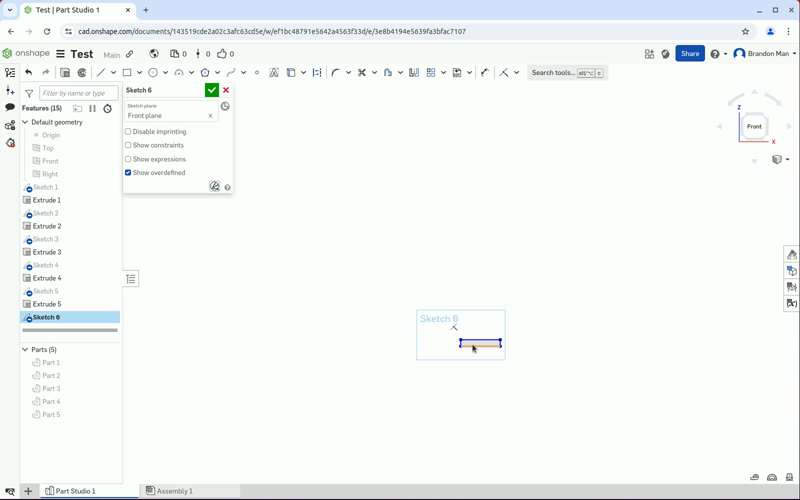
scroll(6)
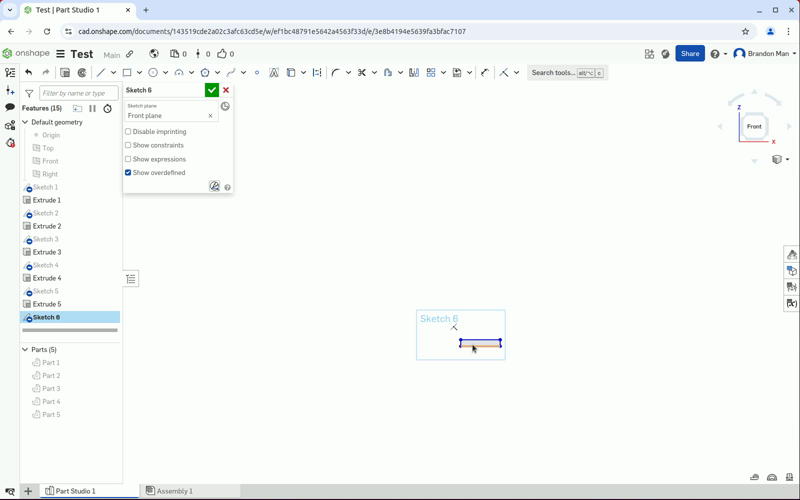
scroll(6)
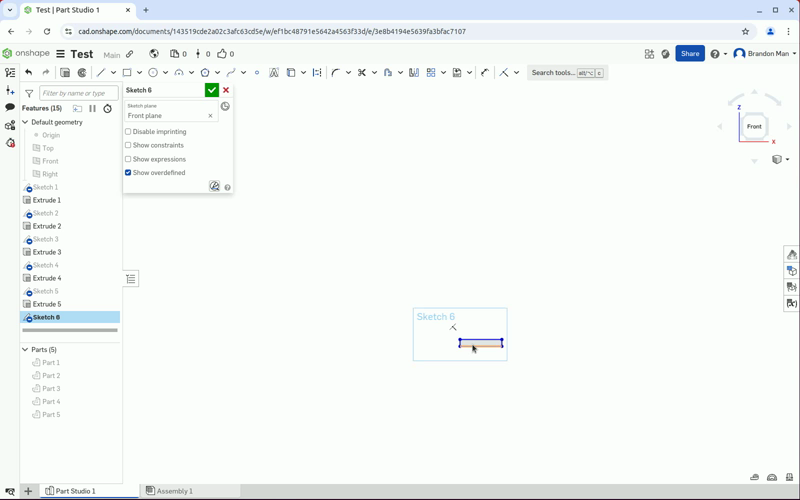
scroll(6)
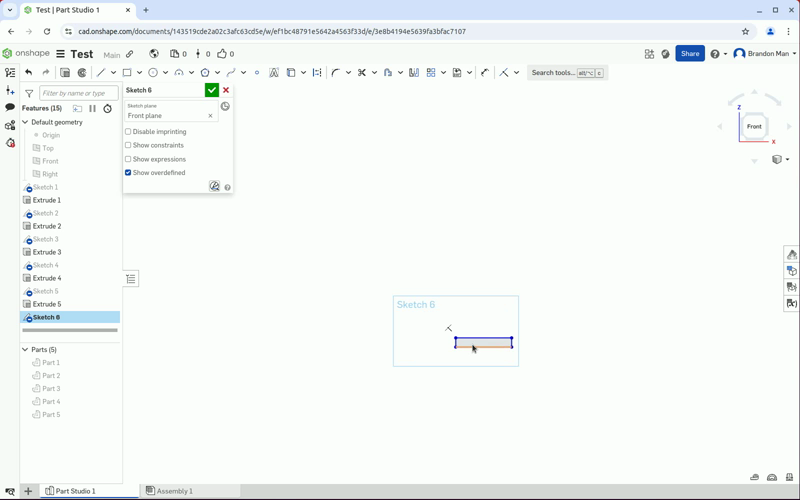
scroll(6)
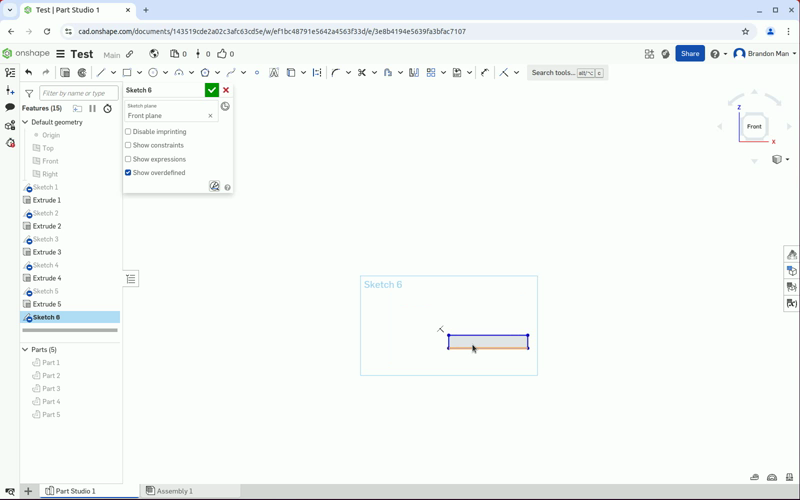
scroll(6)
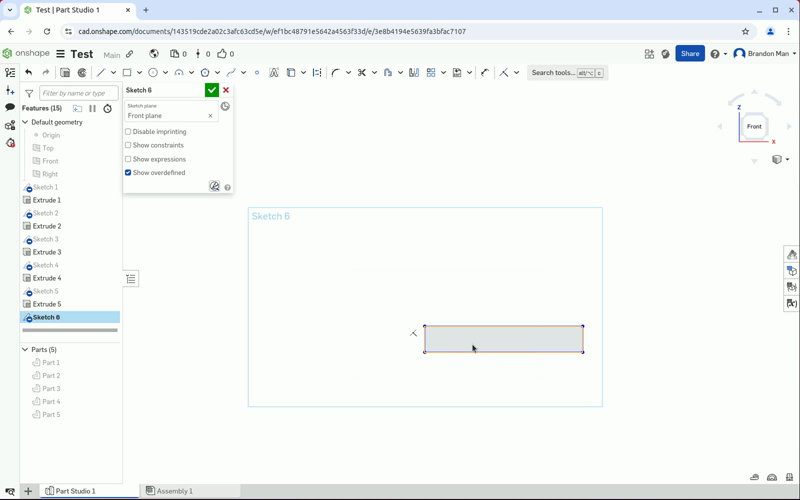
scroll(6)
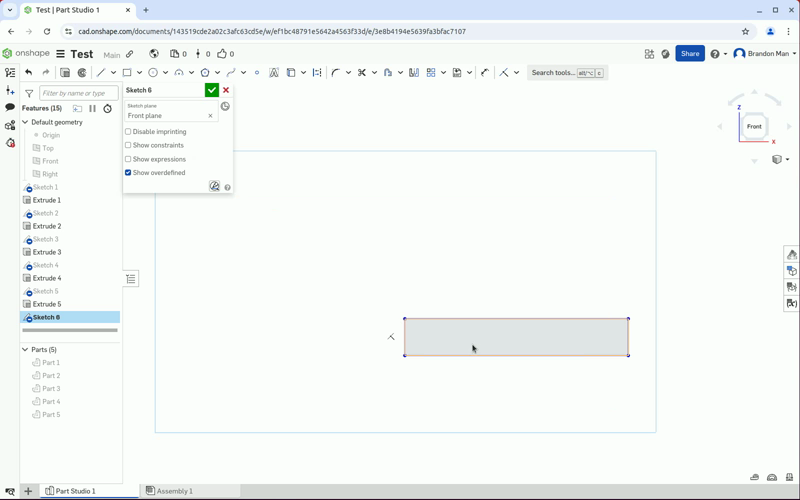
scroll(6)
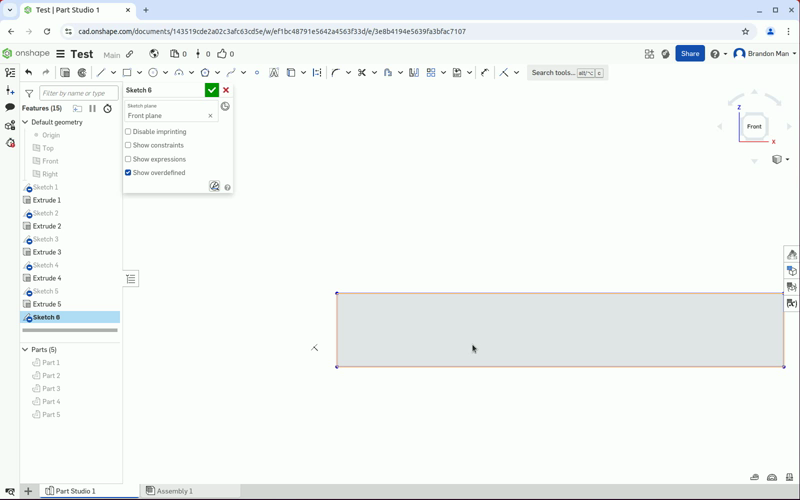
click(472, 344)
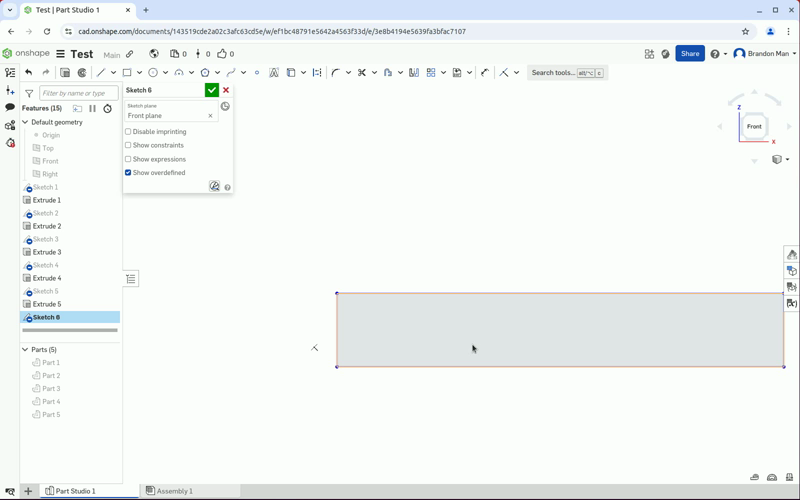
scroll(-6)
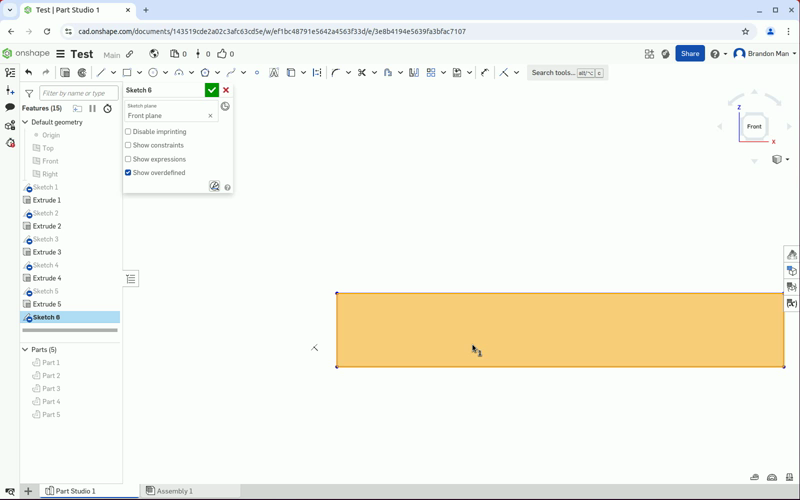
scroll(-6)
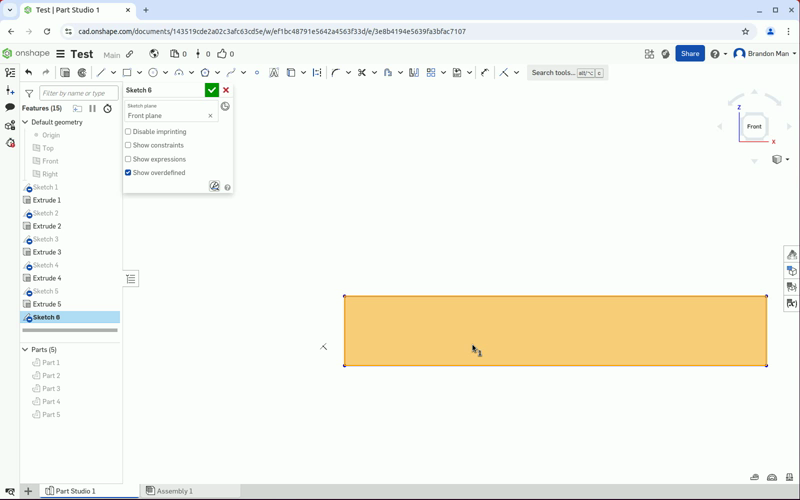
scroll(-6)
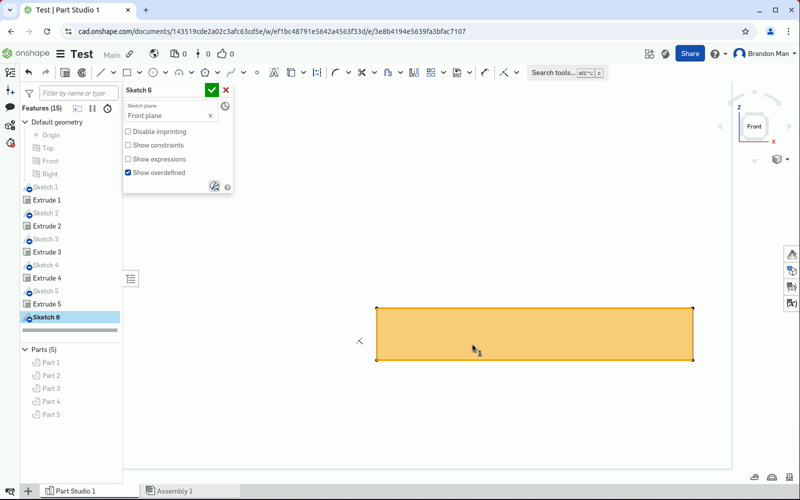
scroll(-6)
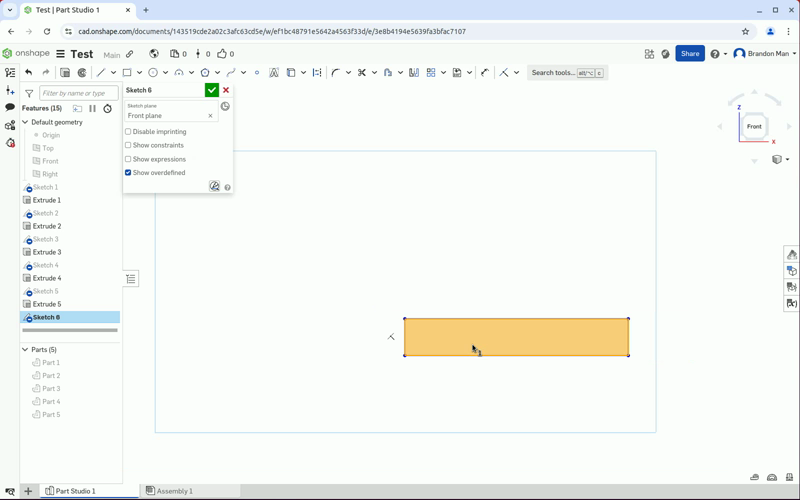
scroll(-6)
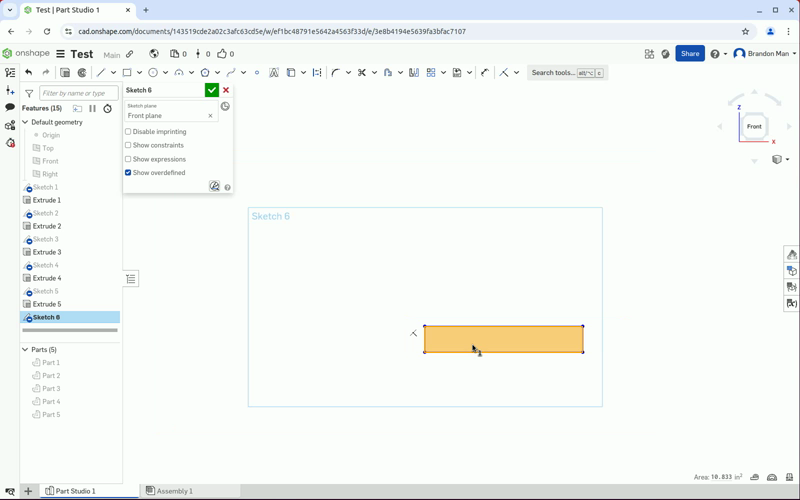
scroll(-6)
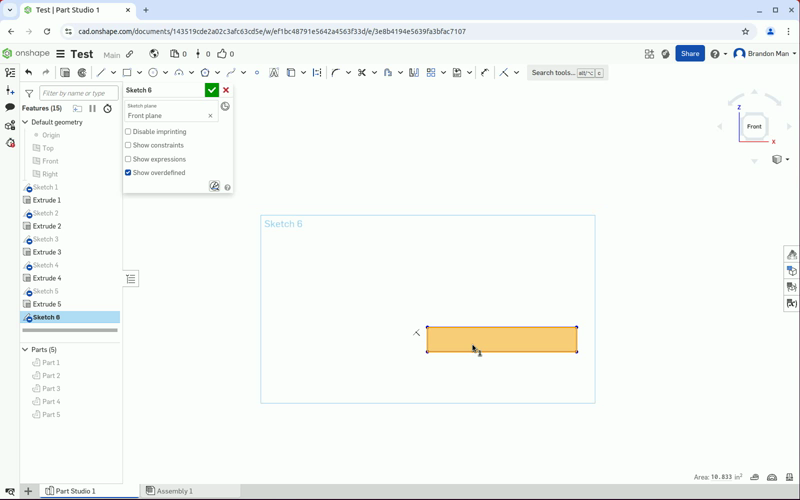
scroll(-6)
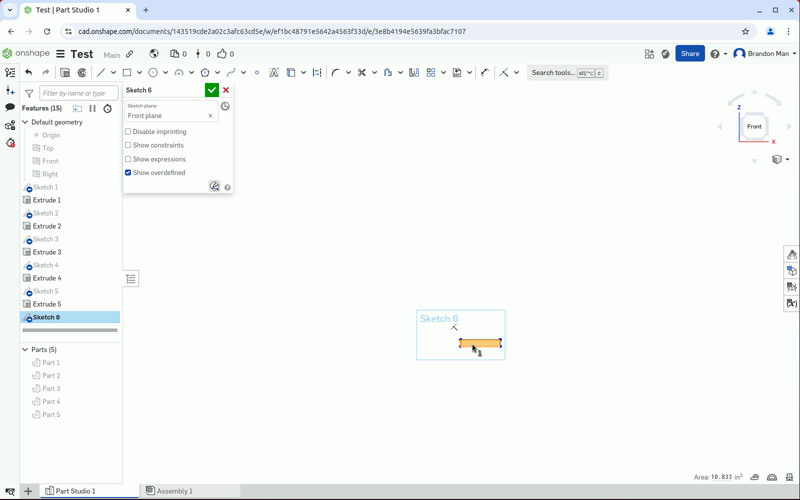
mouse_move(73, 352)
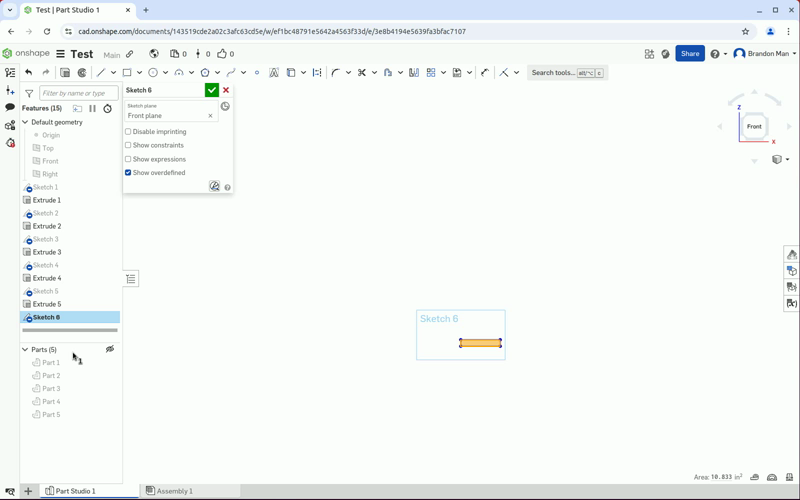
key(shift+y)
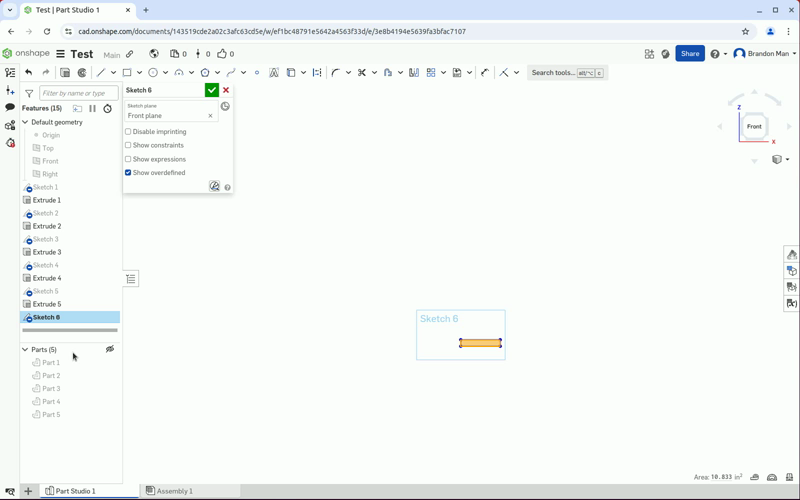
key(shift+e)
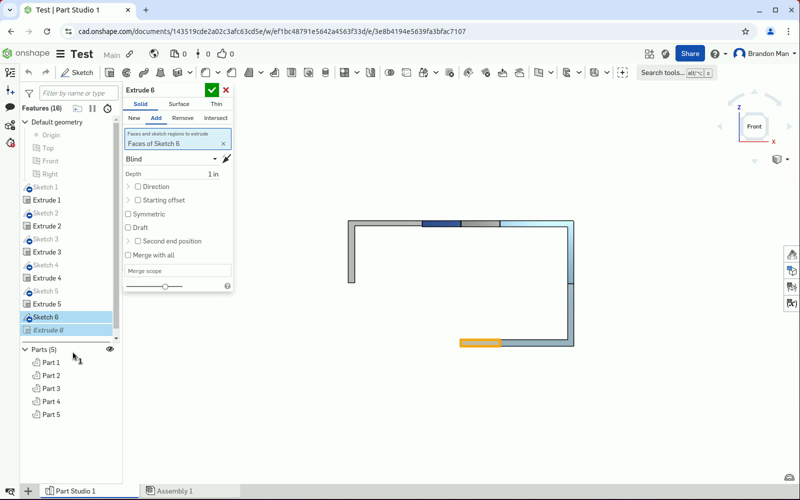
mouse_move(143, 106)
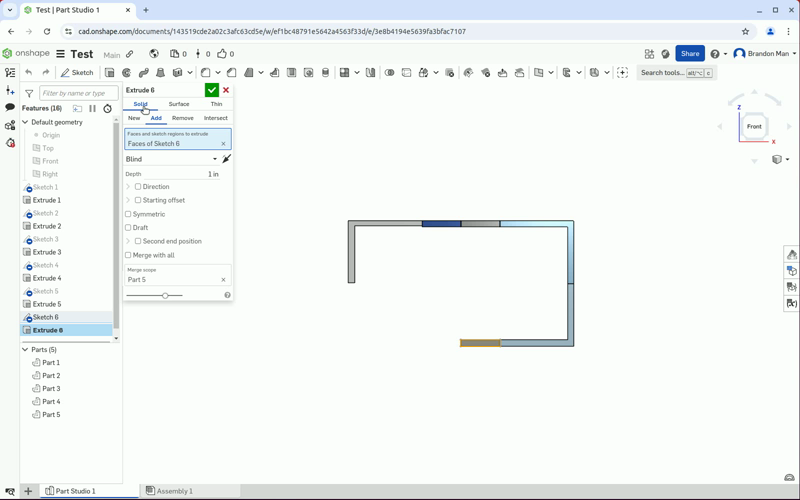
click(143, 106)
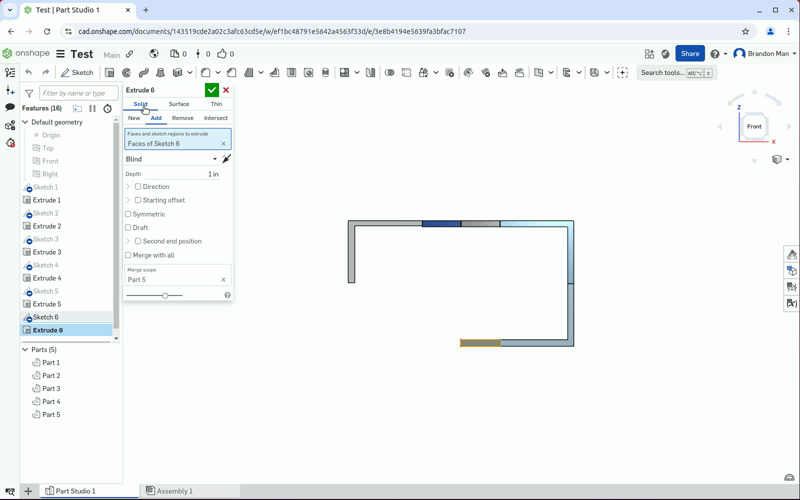
mouse_move(137, 120)
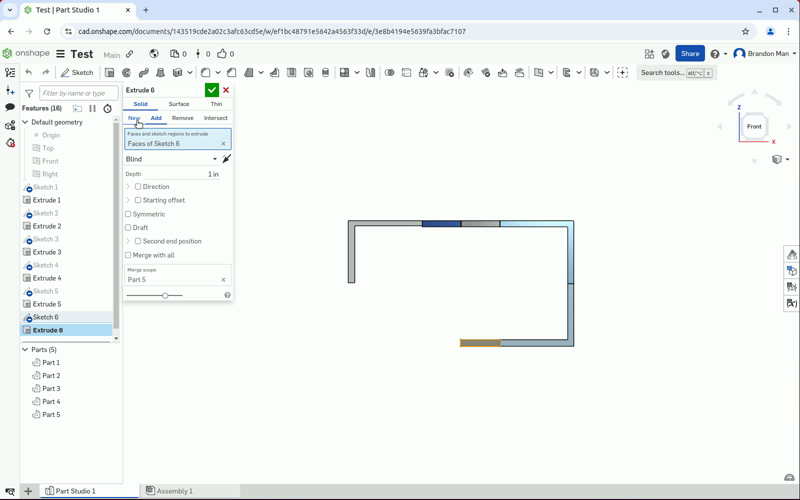
click(137, 120)
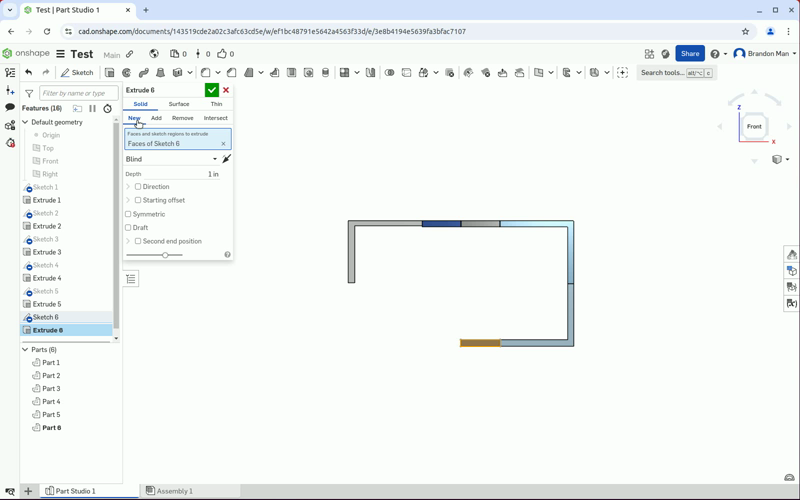
key(tab, 4)
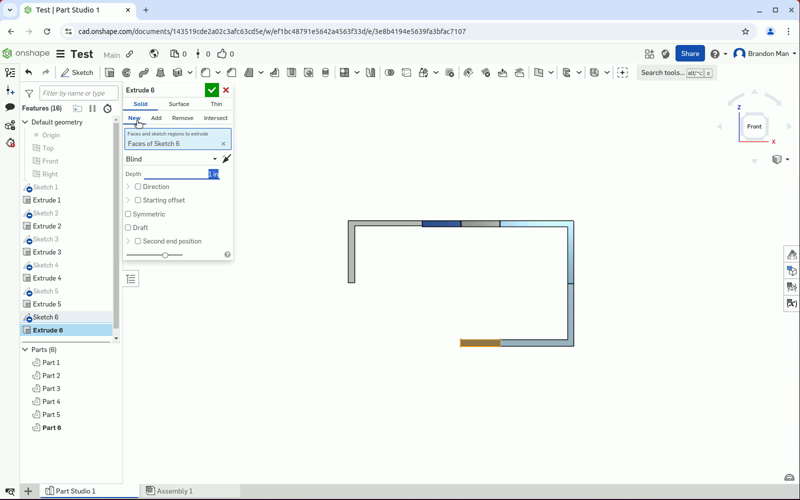
text(1.204)
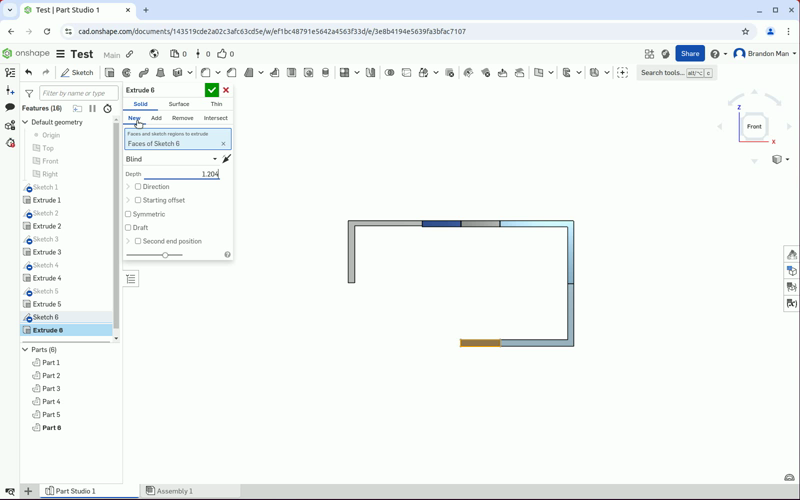
key(enter)
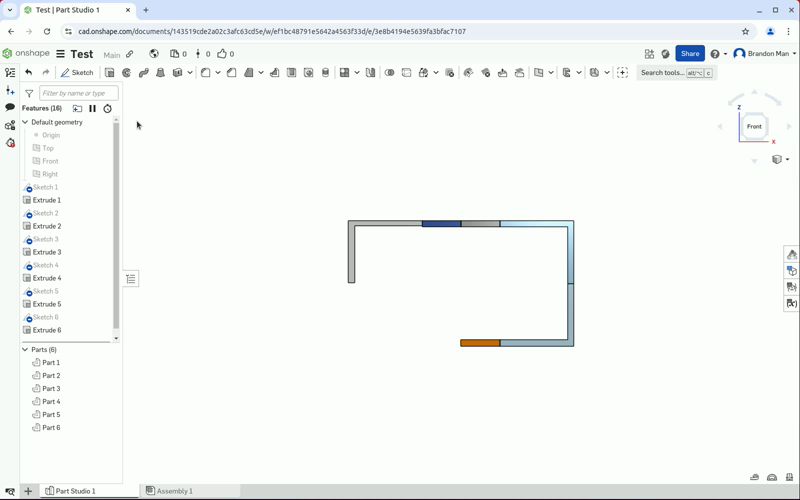
key(shift+h)
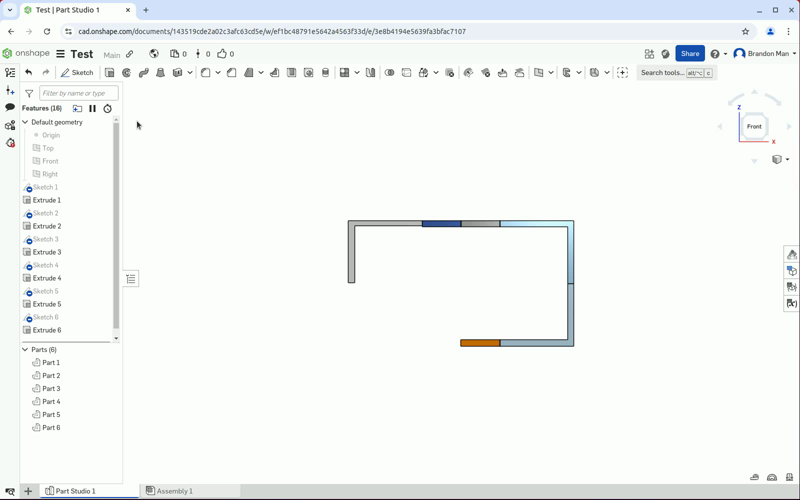
key(shift+h)
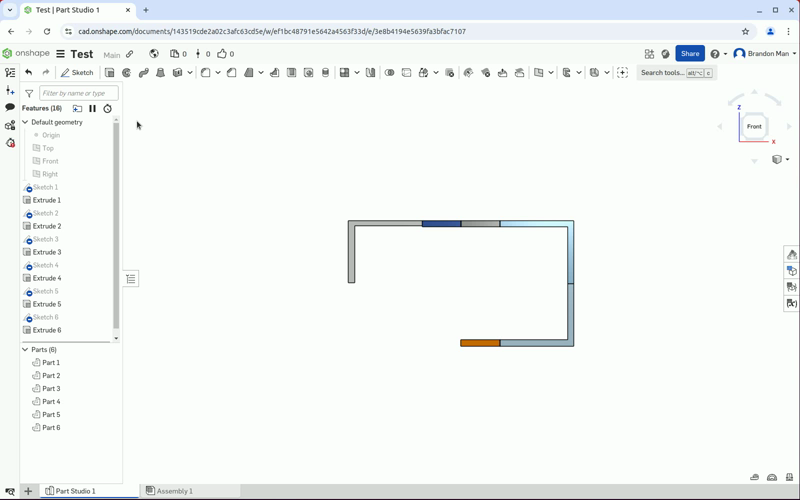
mouse_move(69, 189)
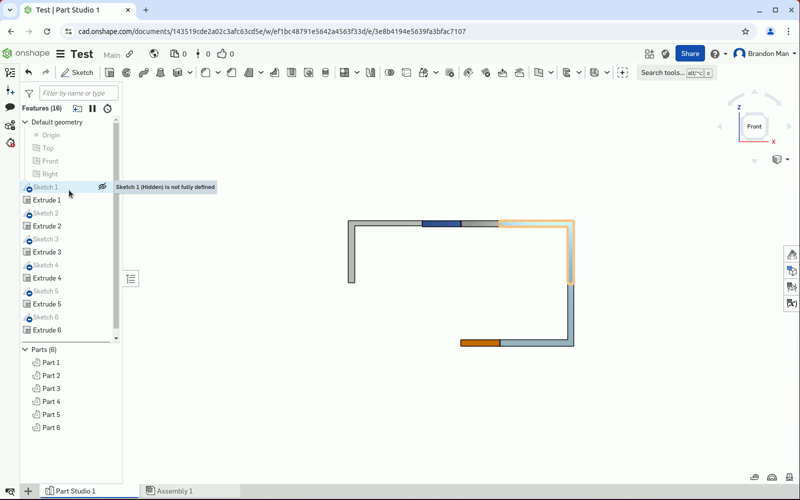
click(69, 189)
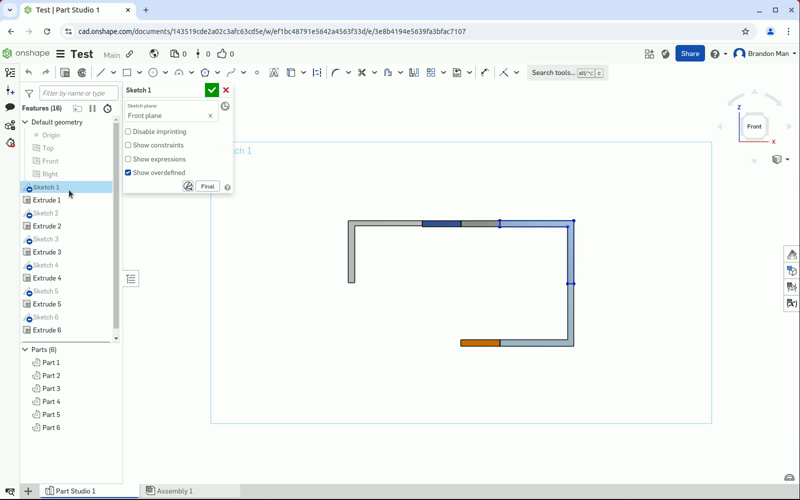
mouse_move(229, 92)
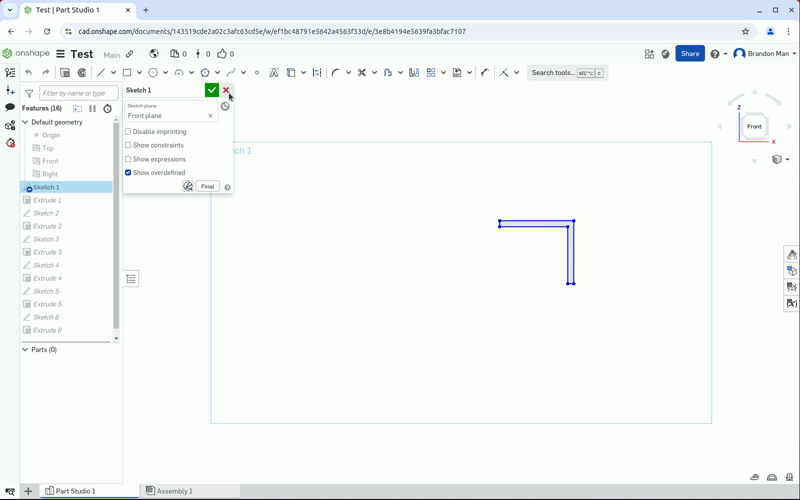
click(229, 92)
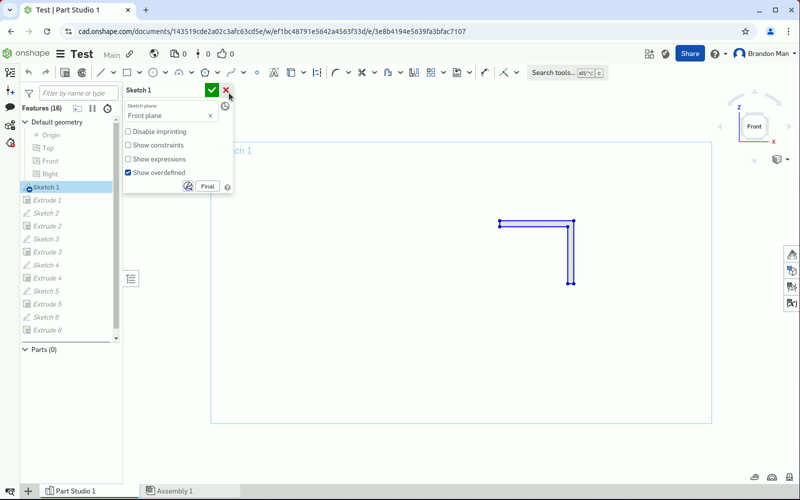
key(shift+s)
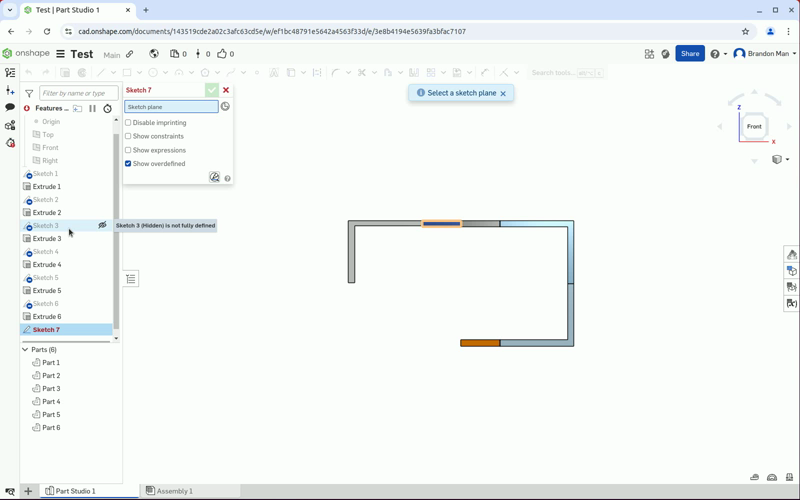
scroll(3)
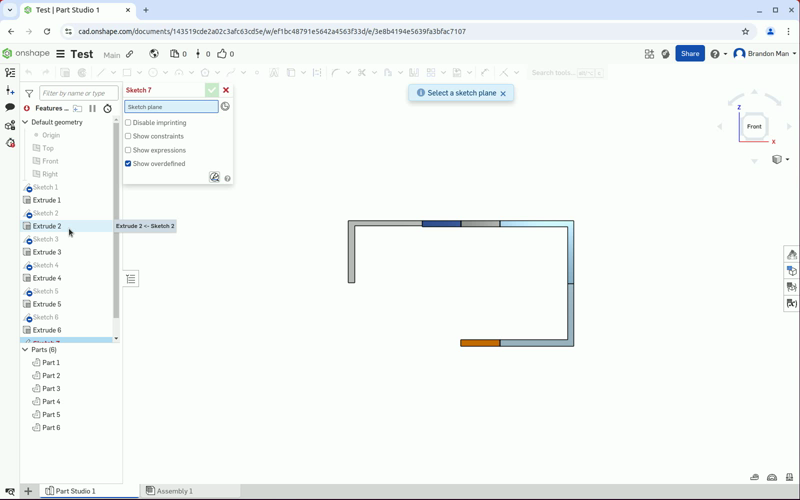
mouse_move(69, 163)
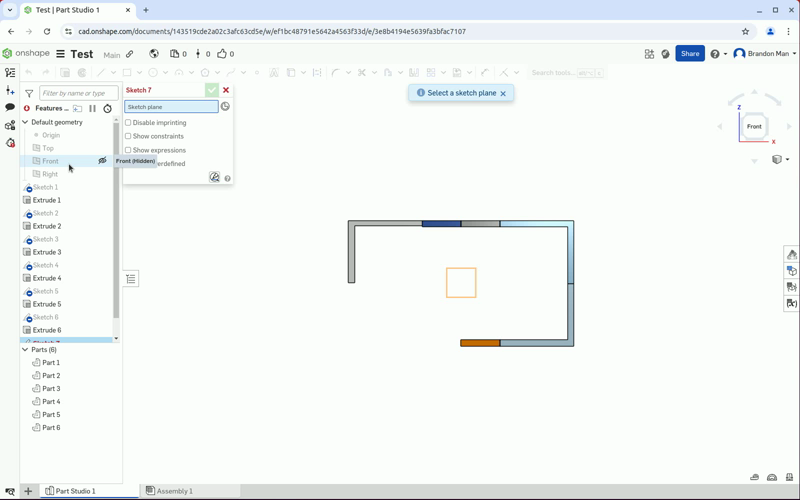
click(69, 163)
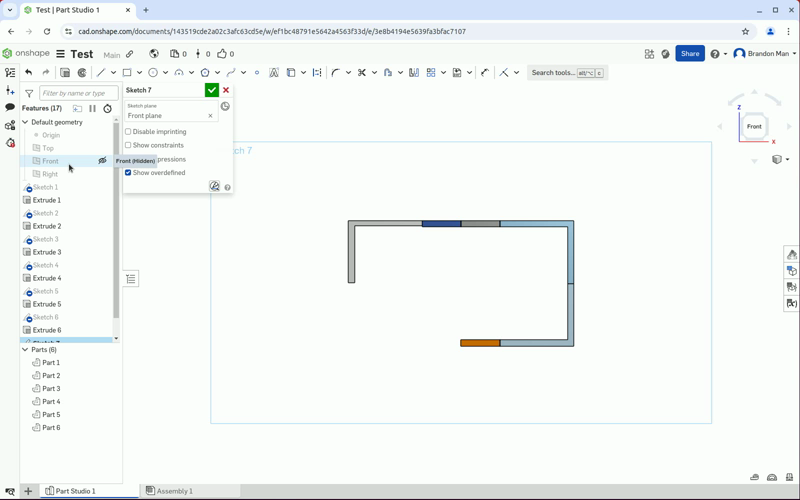
mouse_move(73, 352)
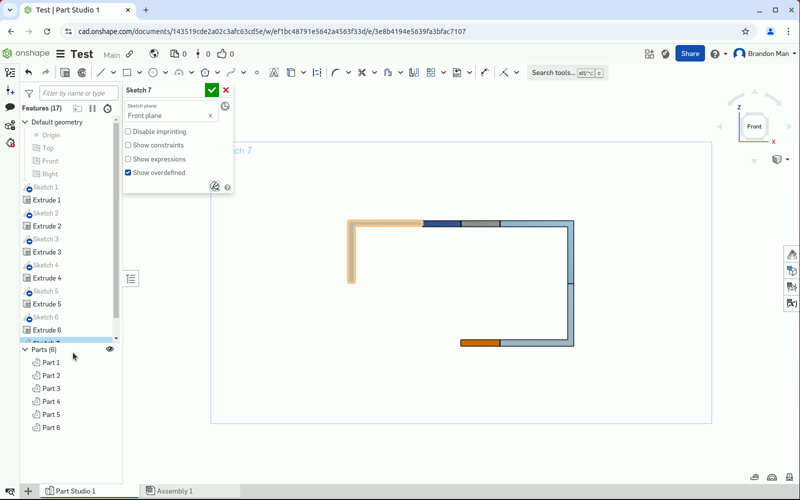
key(y)
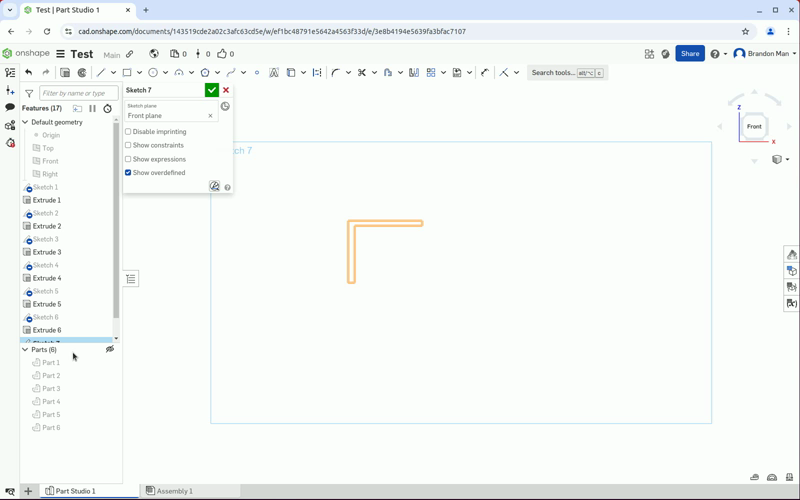
key(l)
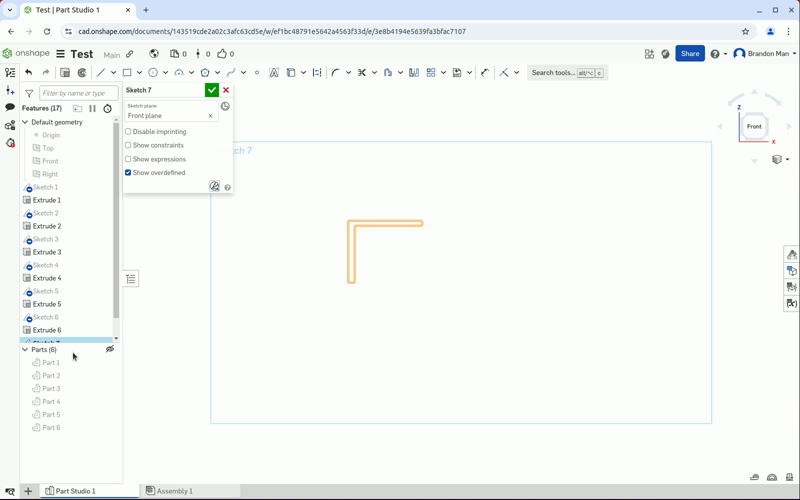
key_down(shift)
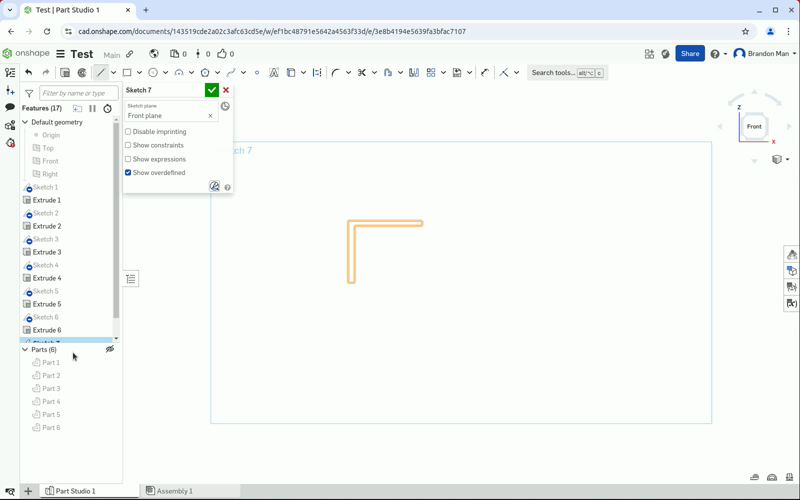
mouse_move(422, 346)
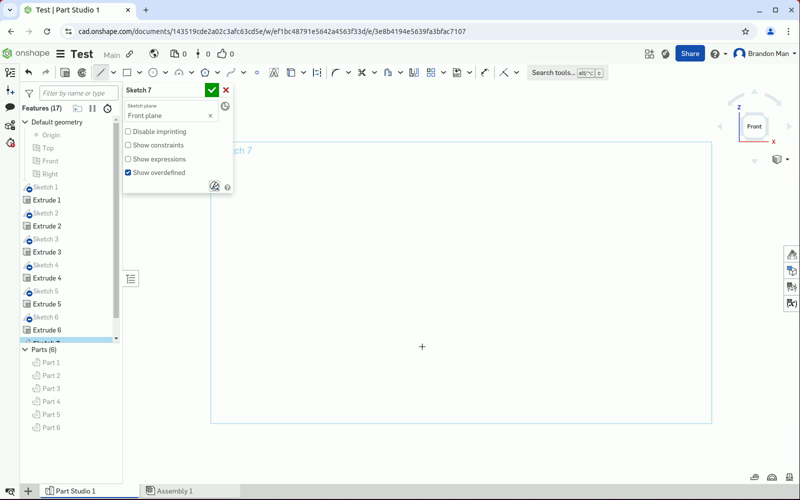
click(422, 346)
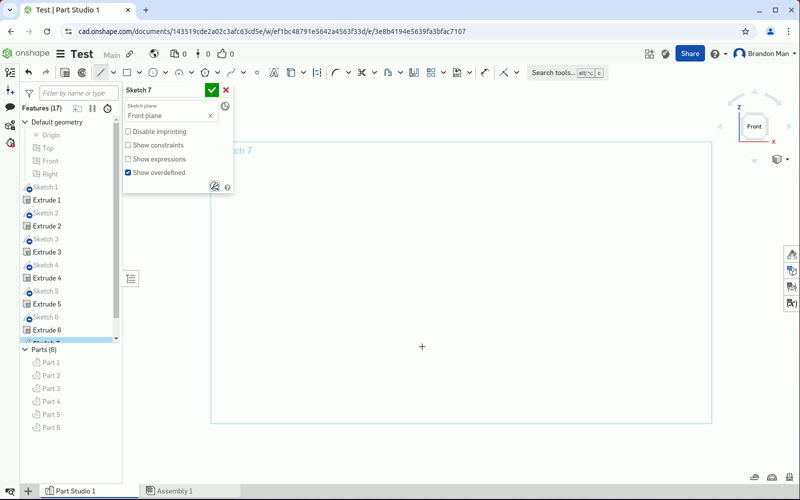
key_up(shift)
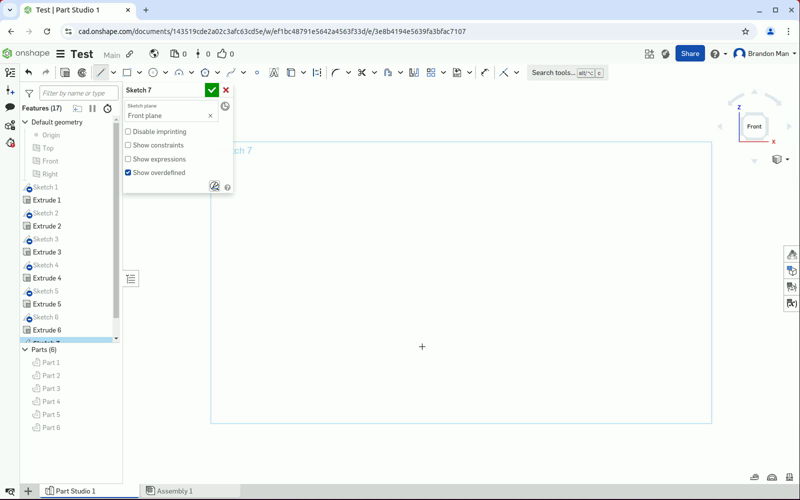
key_down(shift)
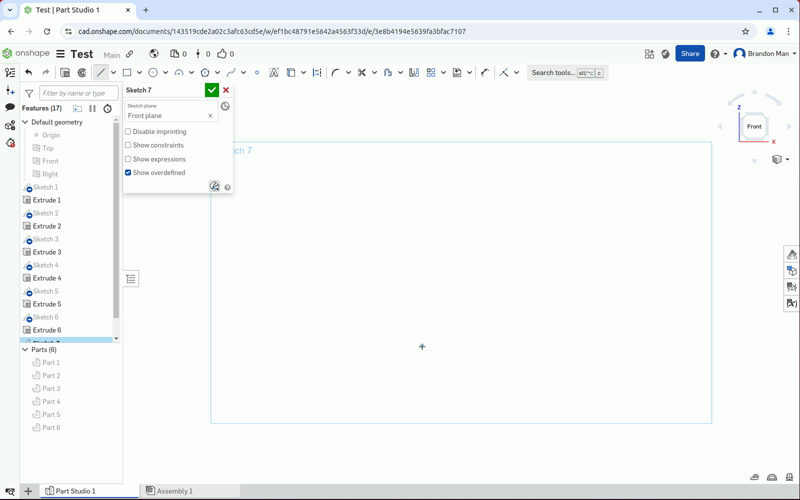
mouse_move(452, 346)
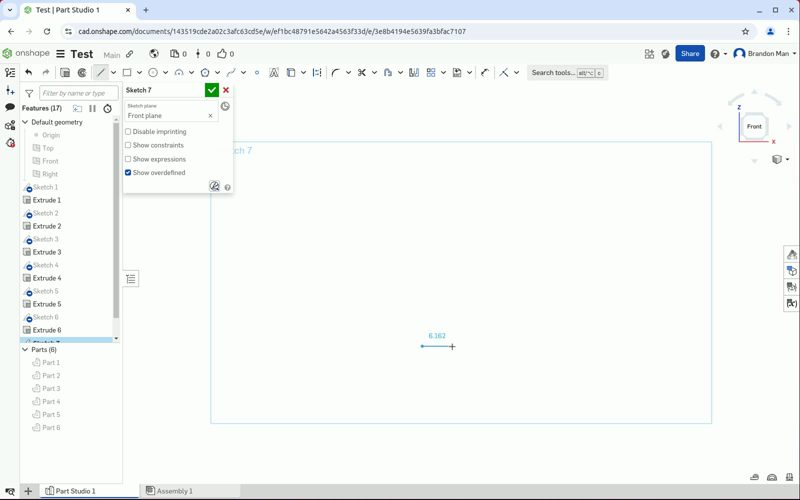
mouse_move(461, 346)
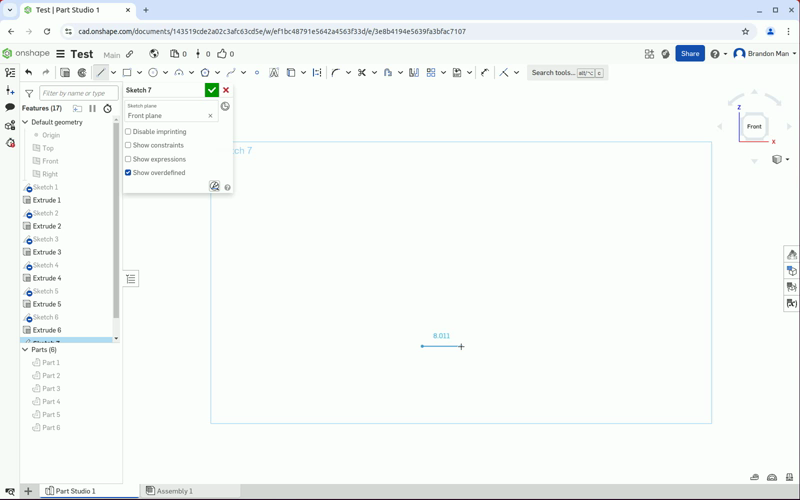
click(461, 346)
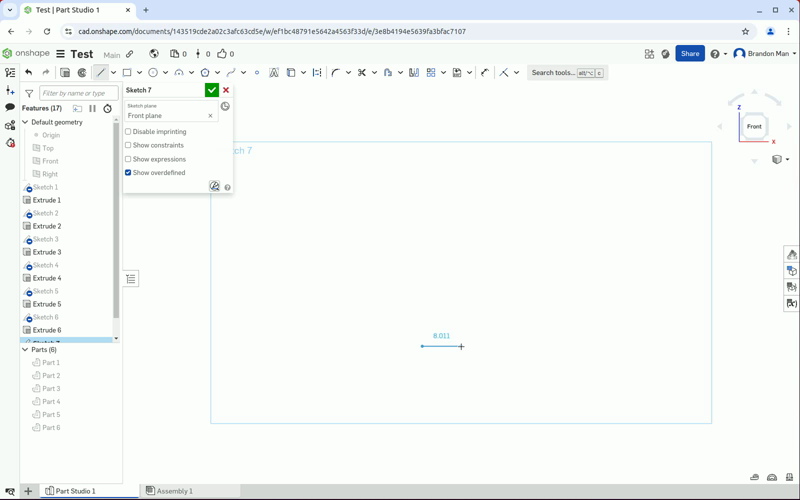
key_up(shift)
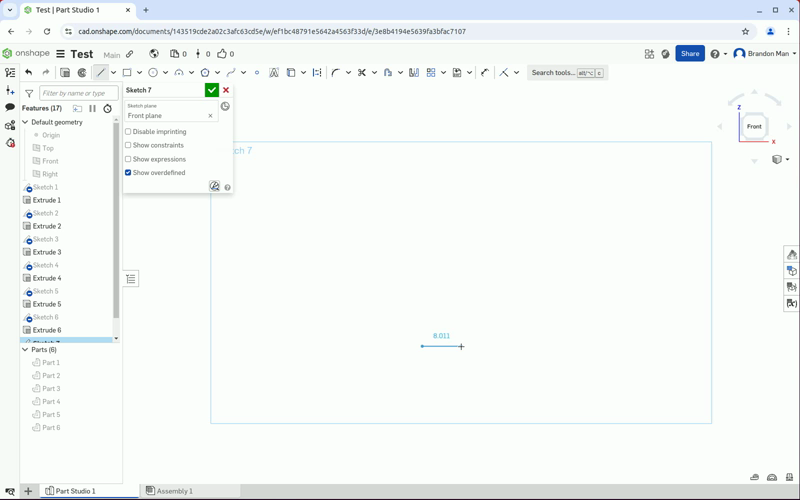
key_down(shift)
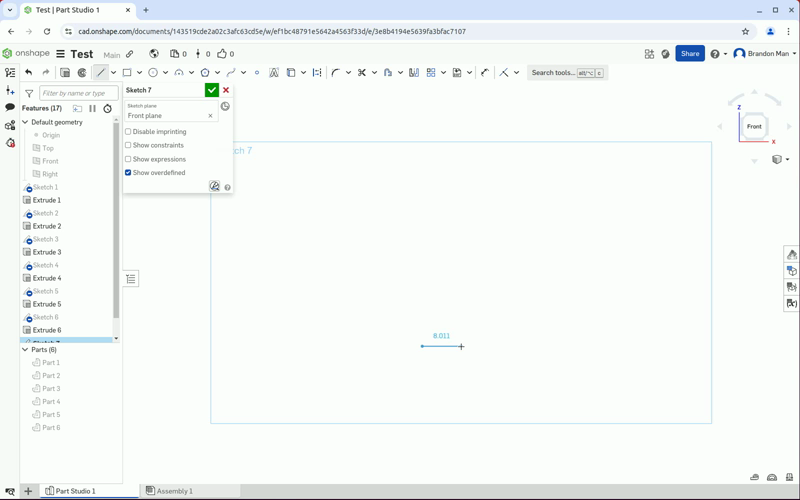
mouse_move(491, 346)
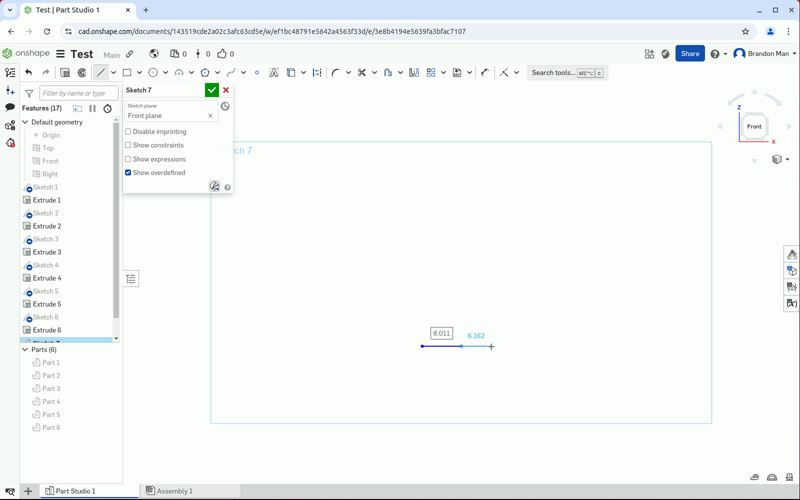
mouse_move(461, 339)
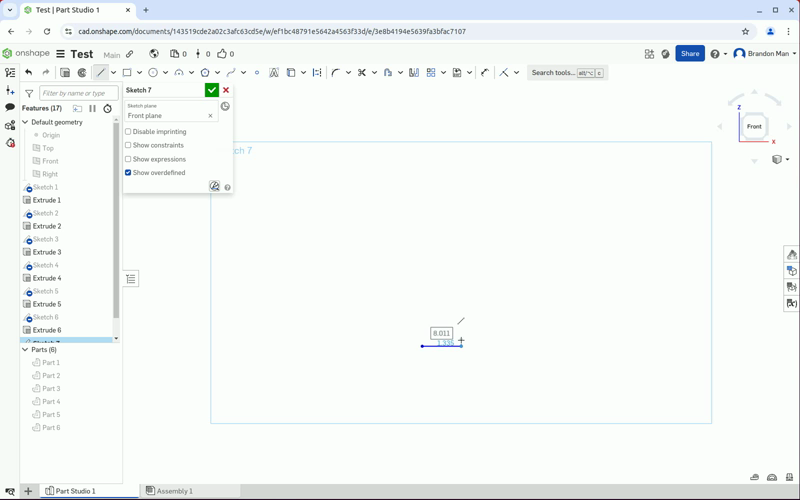
scroll(6)
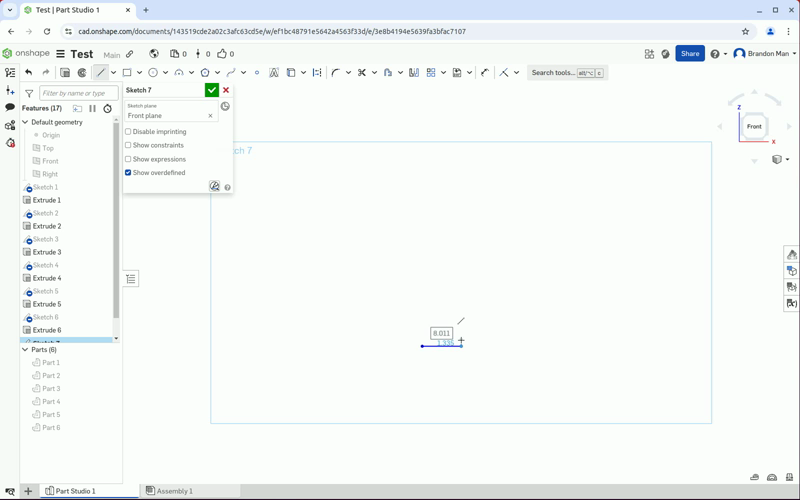
scroll(6)
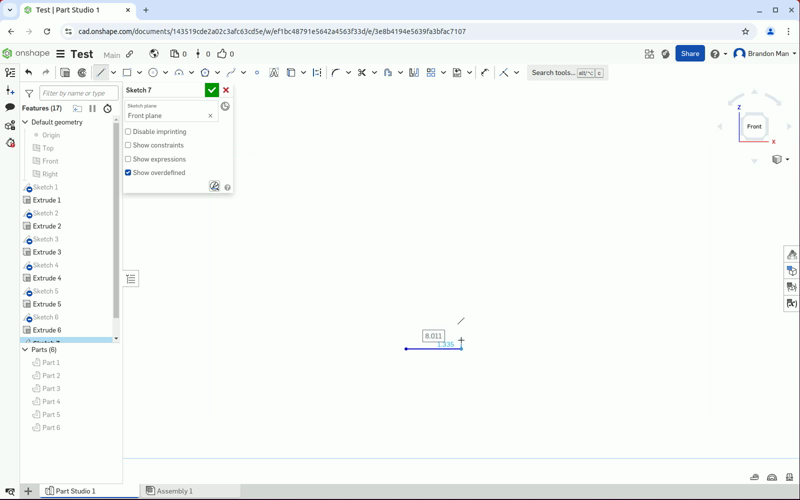
scroll(6)
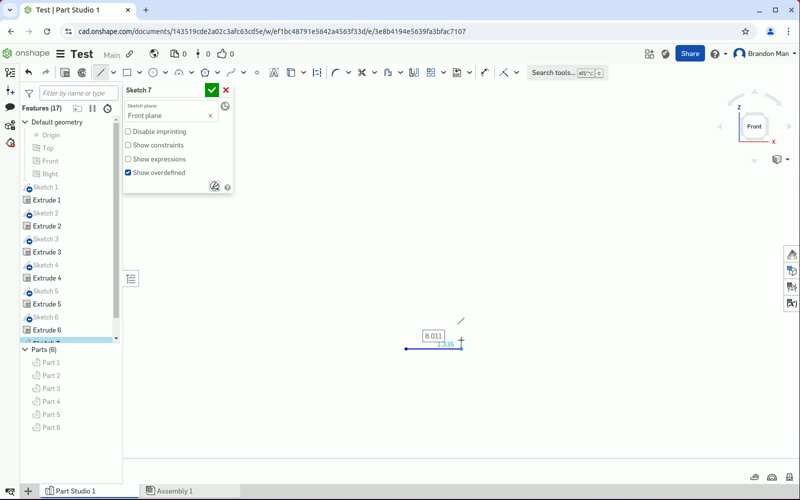
scroll(6)
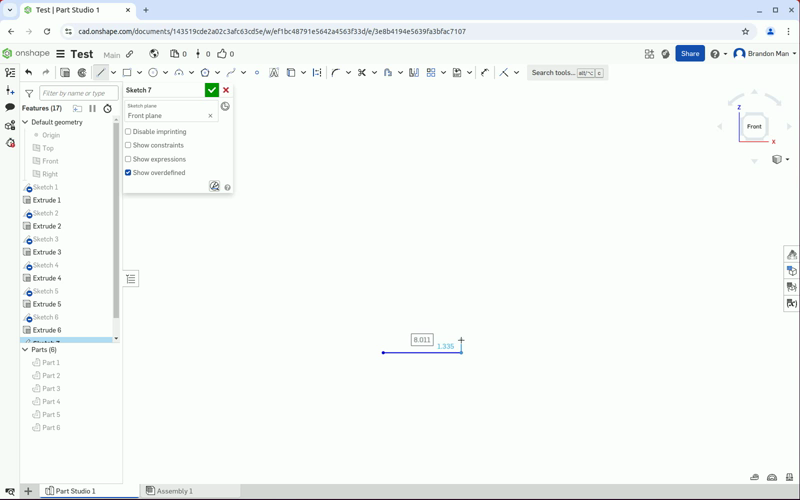
scroll(6)
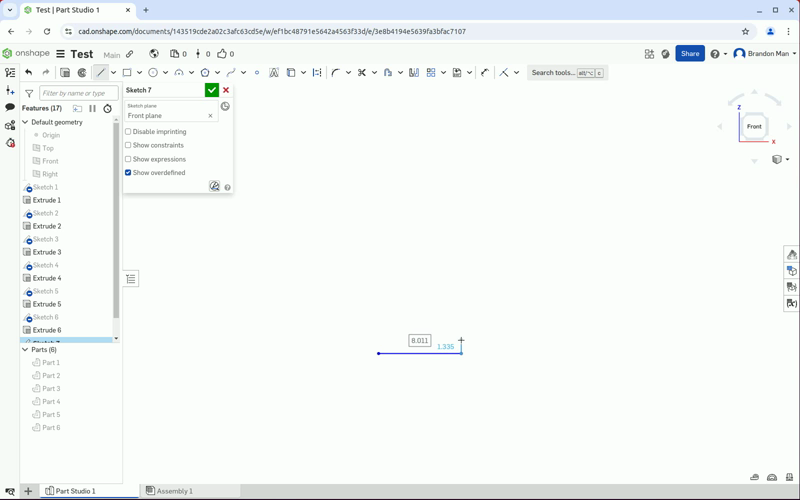
scroll(6)
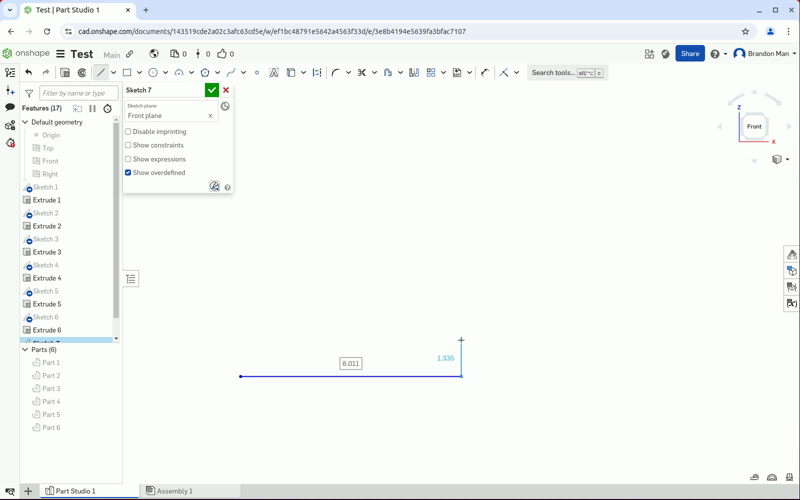
scroll(6)
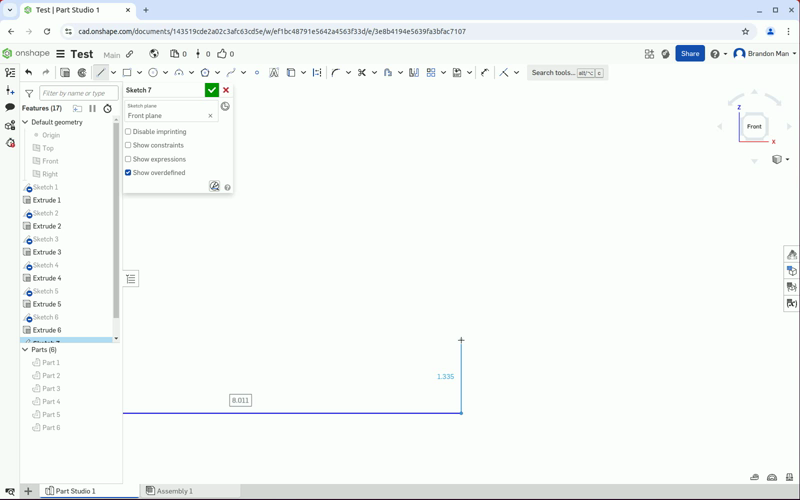
click(461, 339)
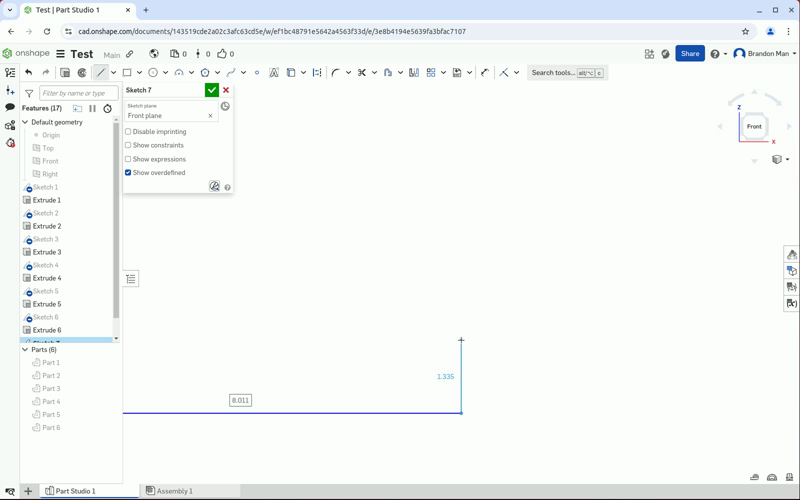
scroll(-6)
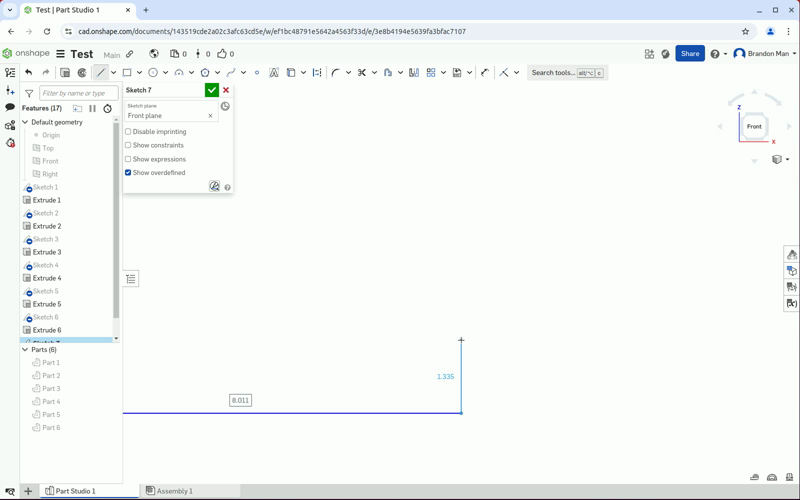
scroll(-6)
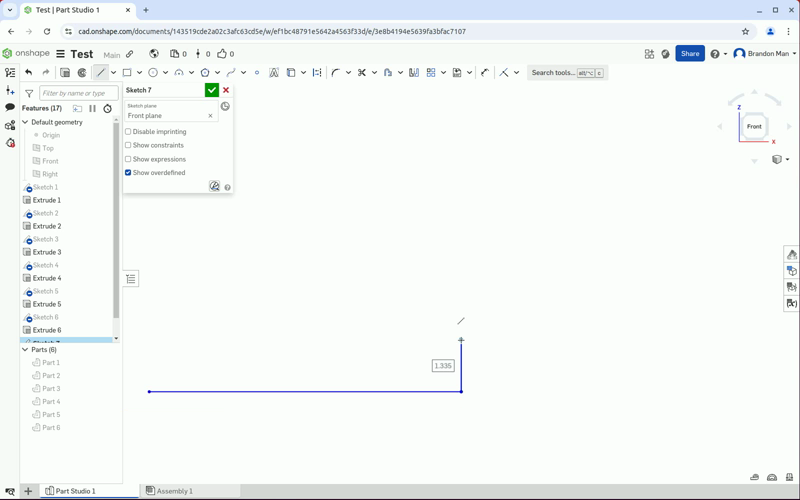
scroll(-6)
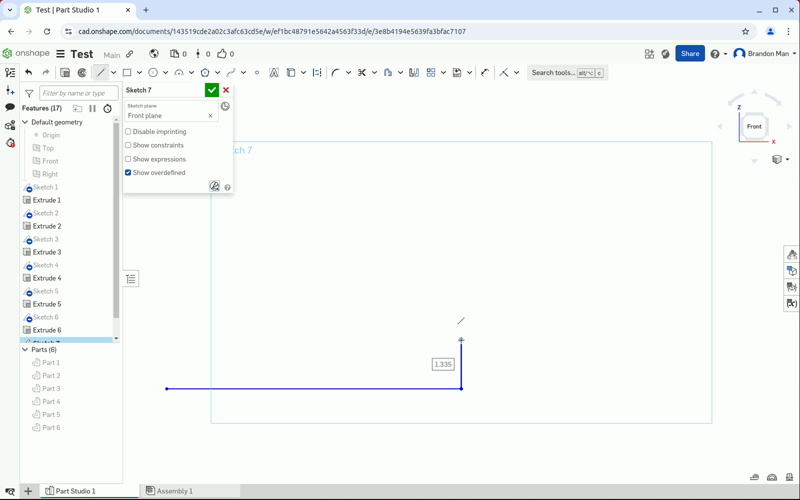
scroll(-6)
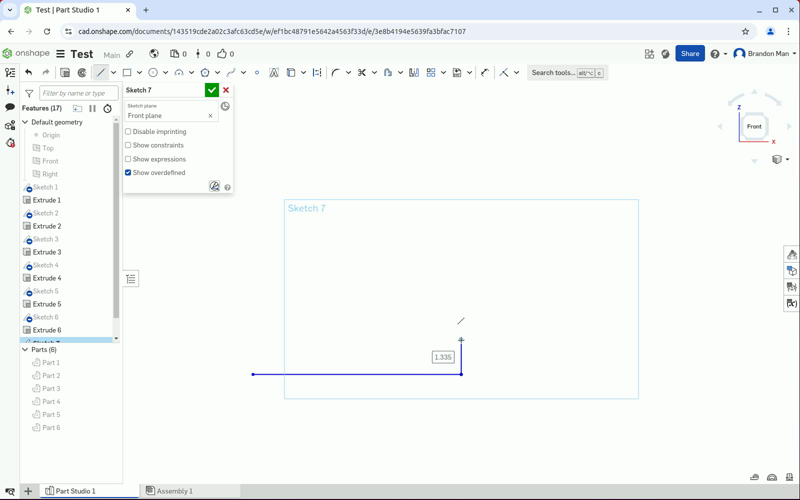
scroll(-6)
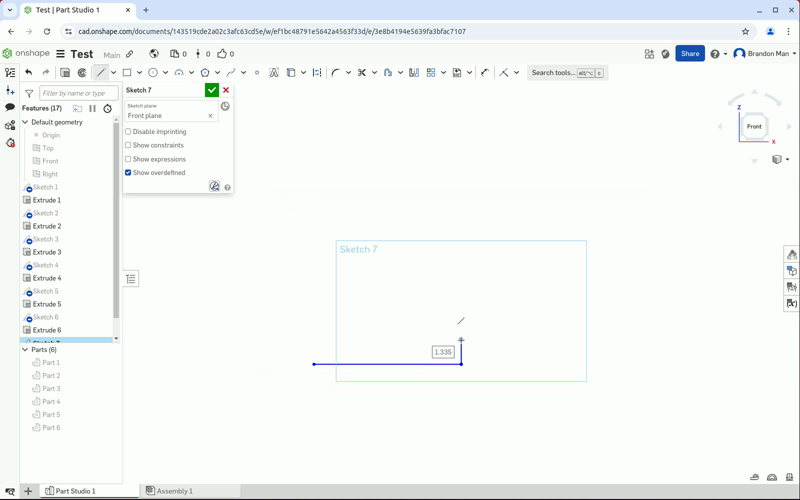
scroll(-6)
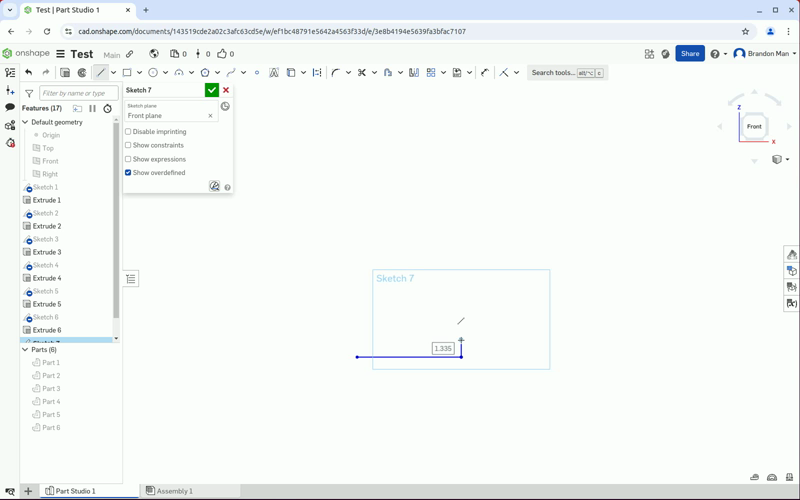
scroll(-6)
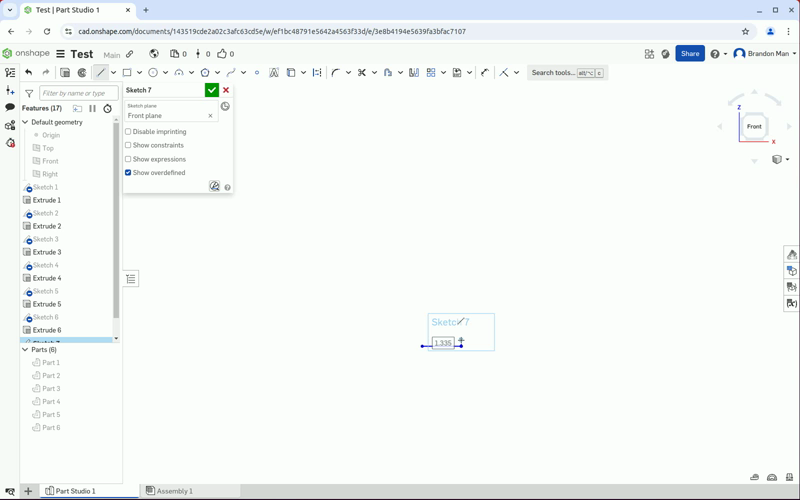
key_up(shift)
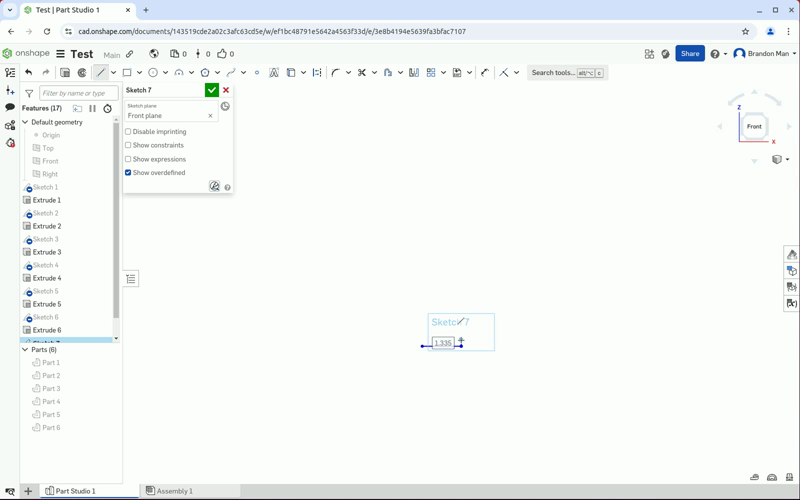
key_down(shift)
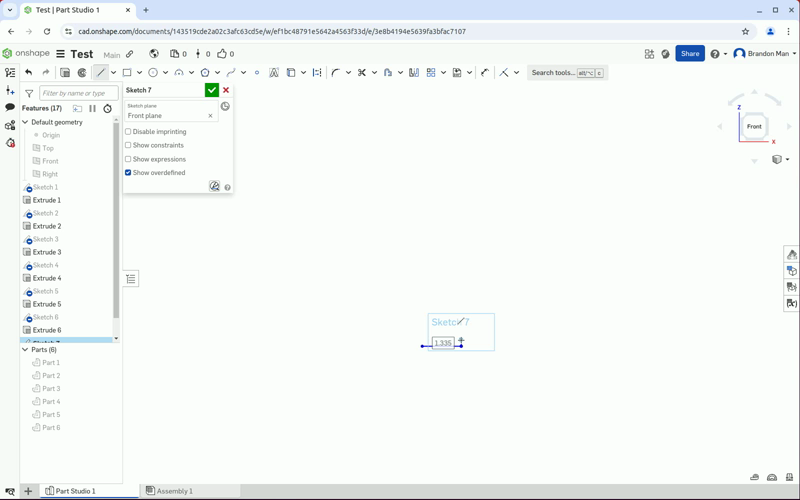
mouse_move(491, 339)
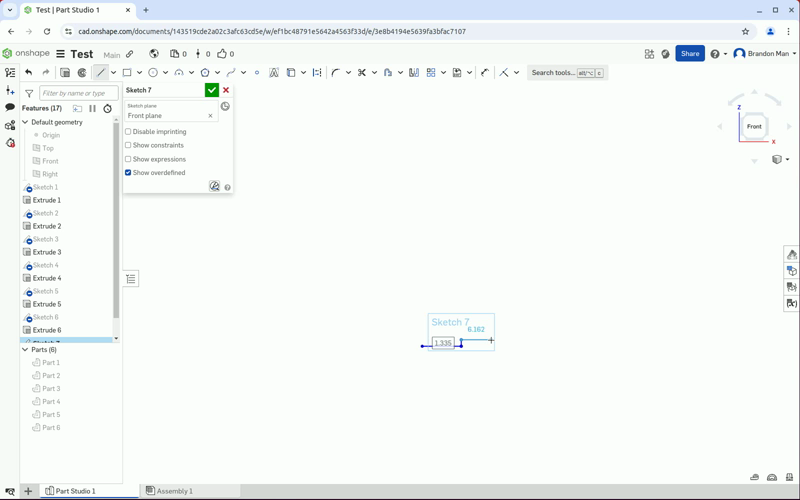
mouse_move(422, 339)
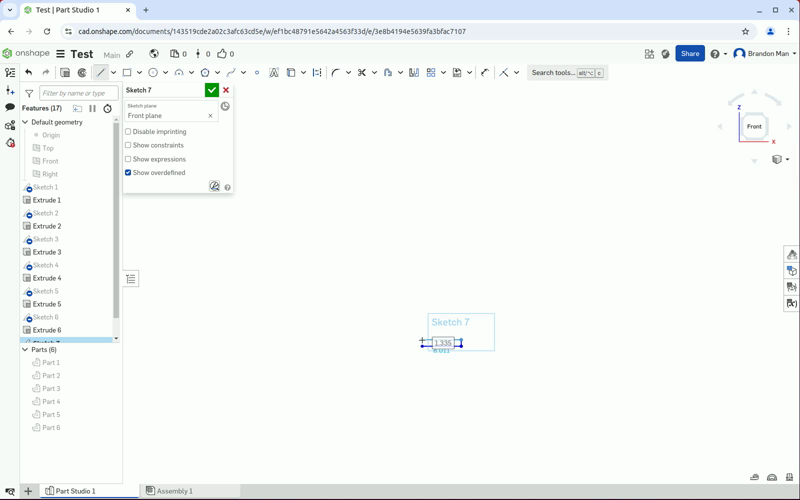
click(422, 339)
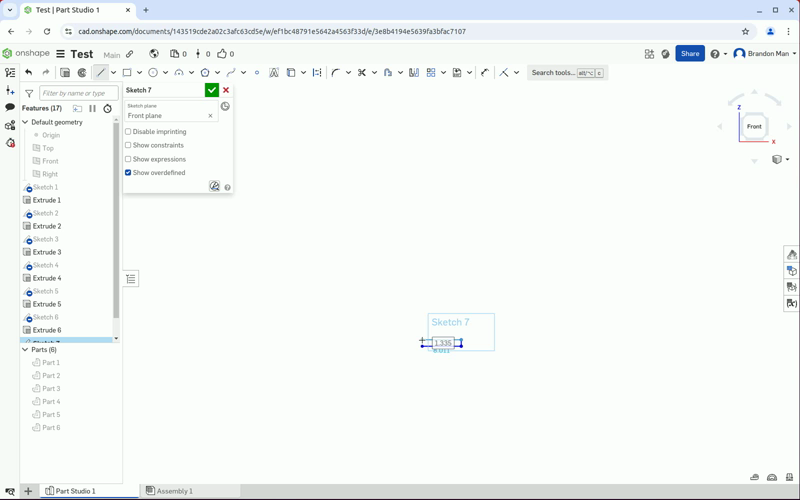
key_up(shift)
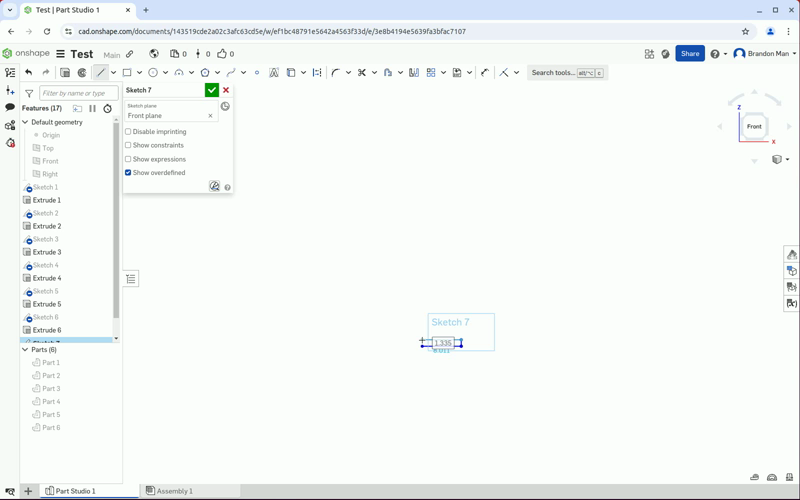
mouse_move(452, 339)
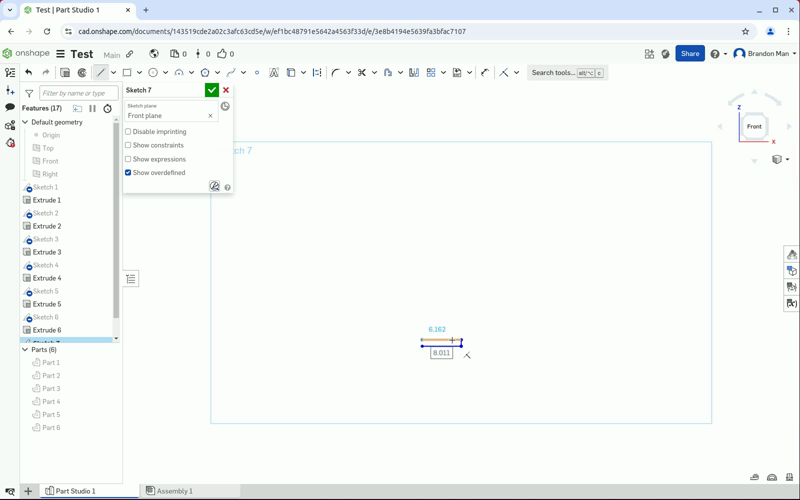
key_down(shift)
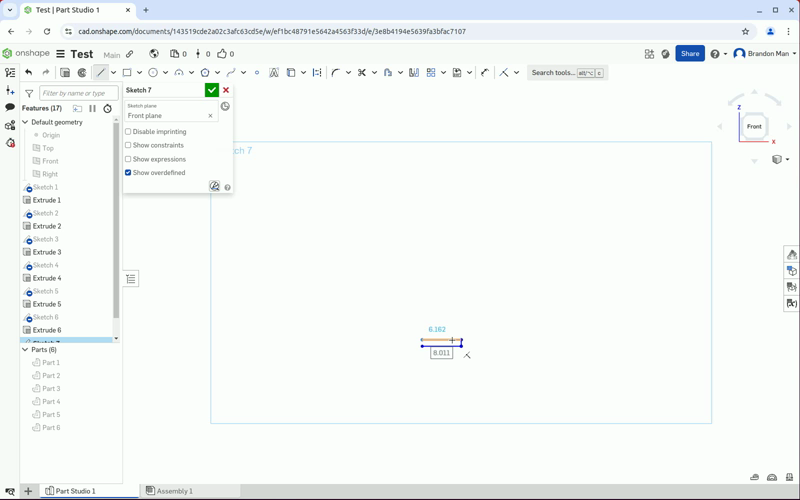
mouse_move(422, 346)
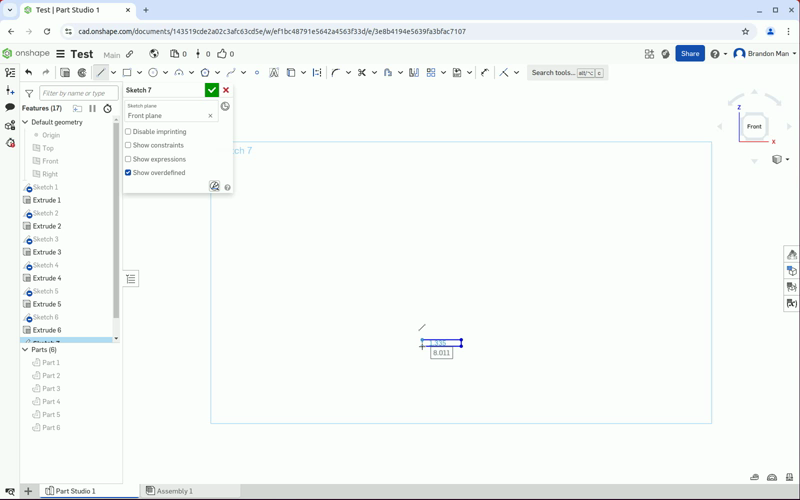
scroll(6)
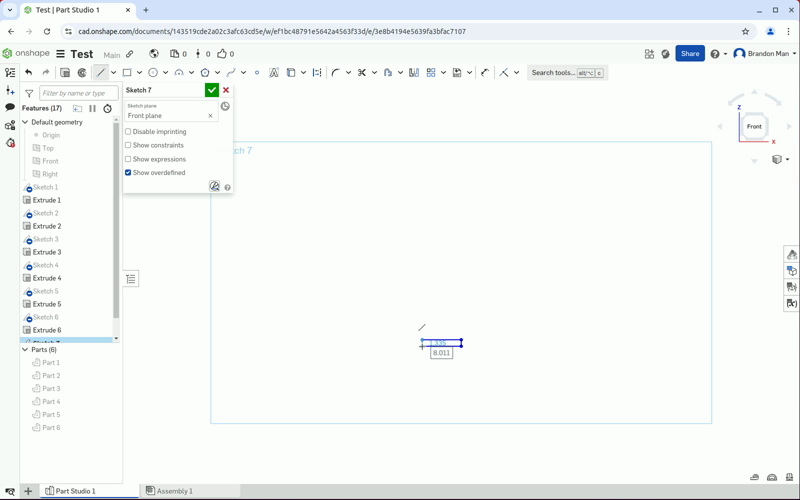
scroll(6)
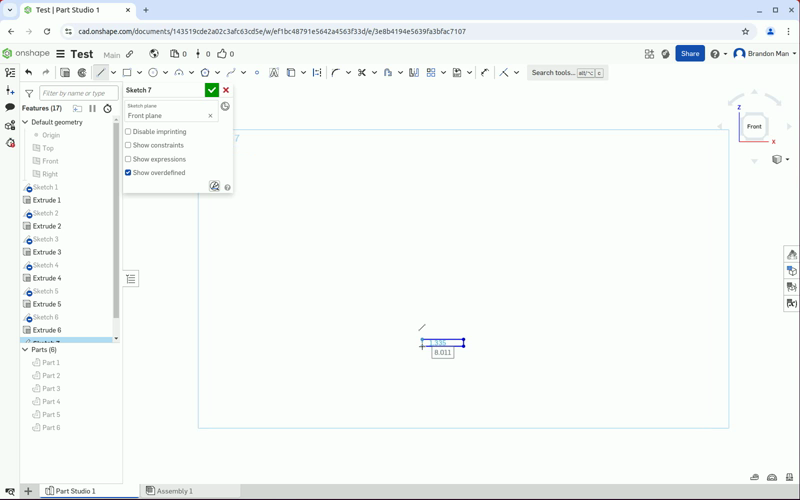
scroll(6)
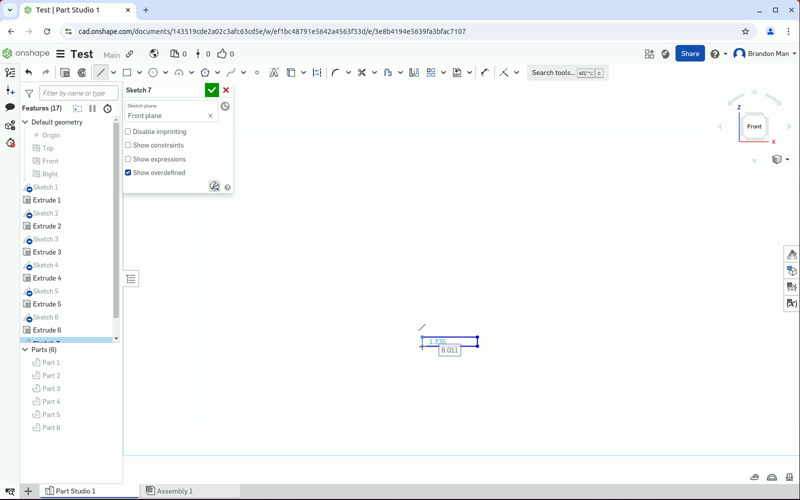
scroll(6)
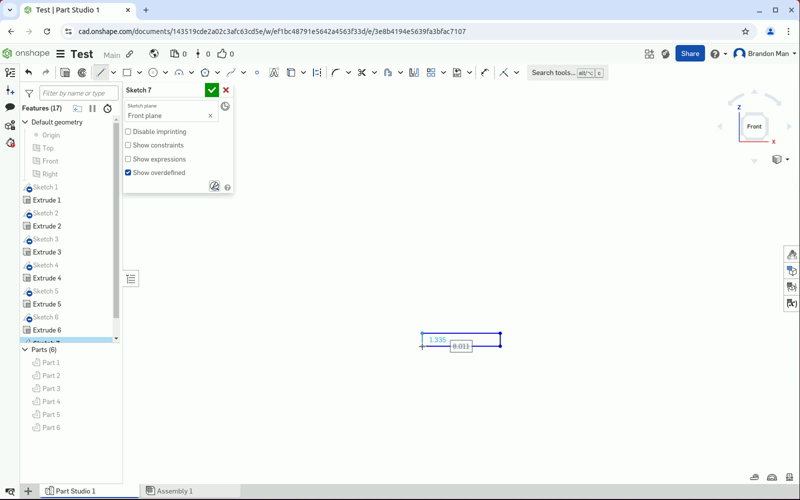
scroll(6)
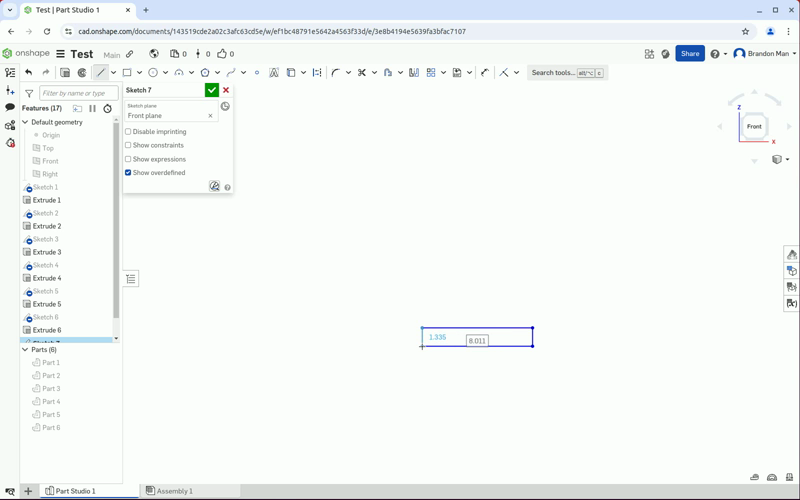
scroll(6)
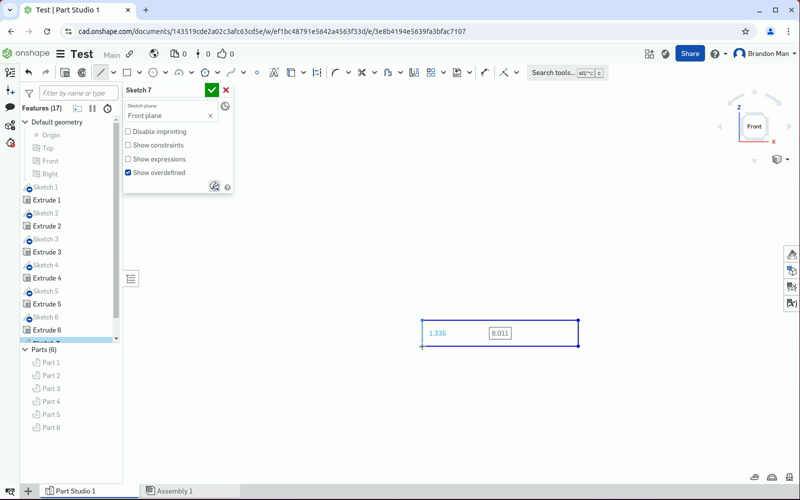
scroll(6)
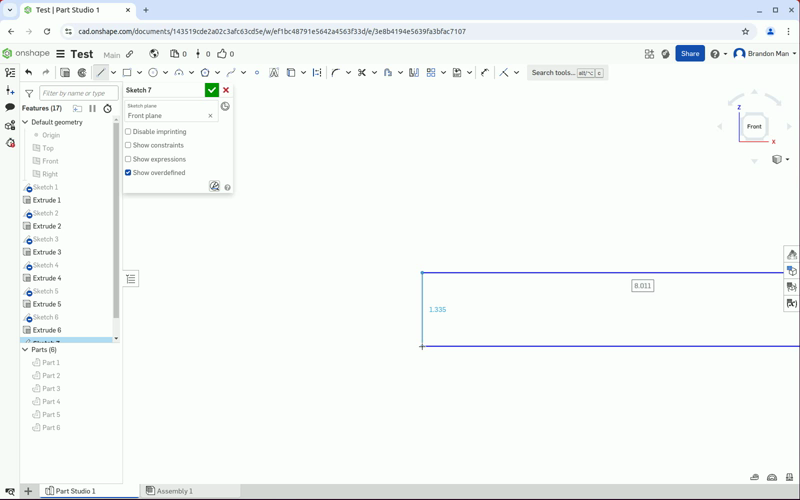
key_up(shift)
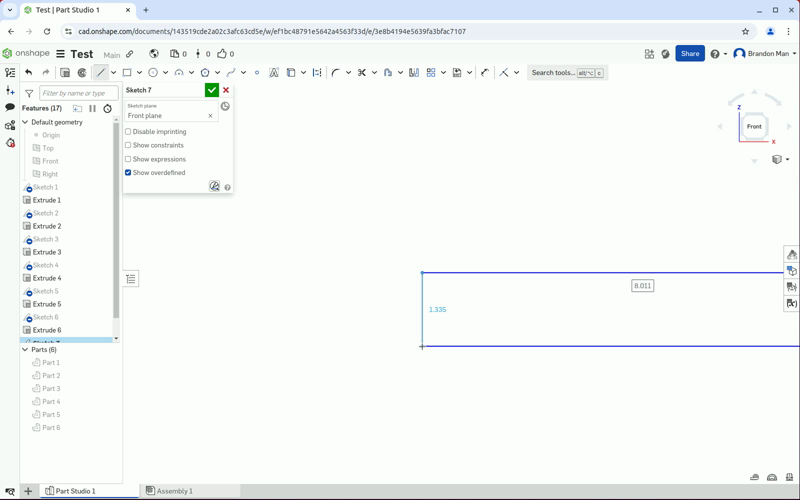
click(422, 346)
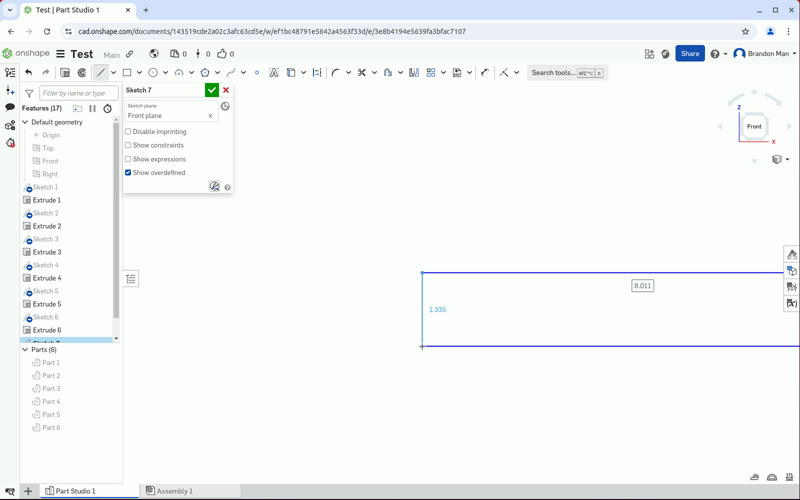
scroll(-6)
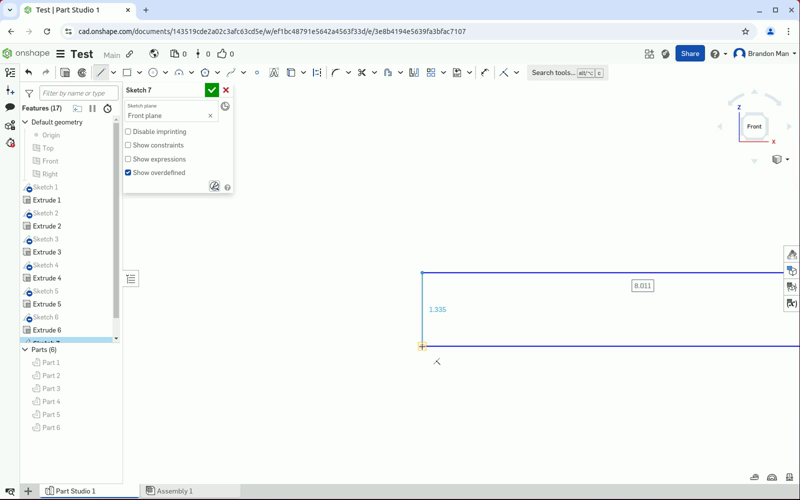
scroll(-6)
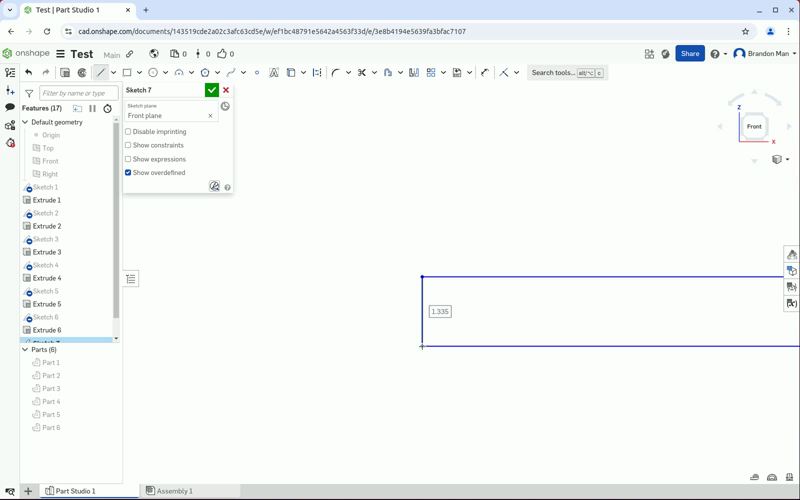
scroll(-6)
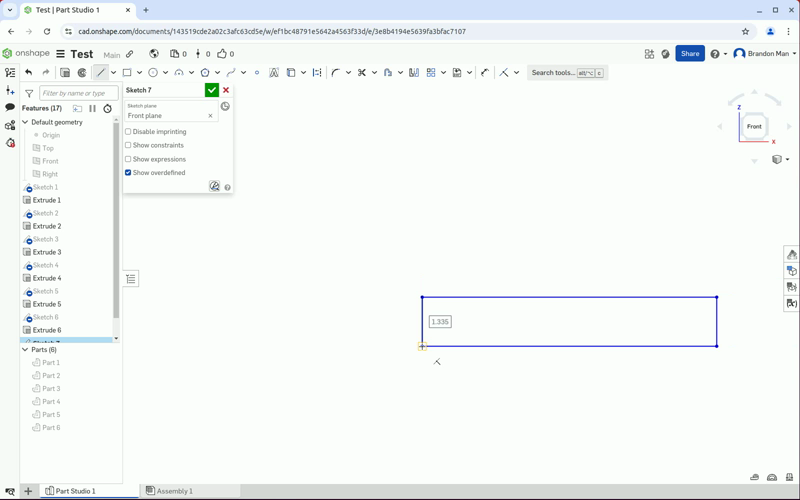
scroll(-6)
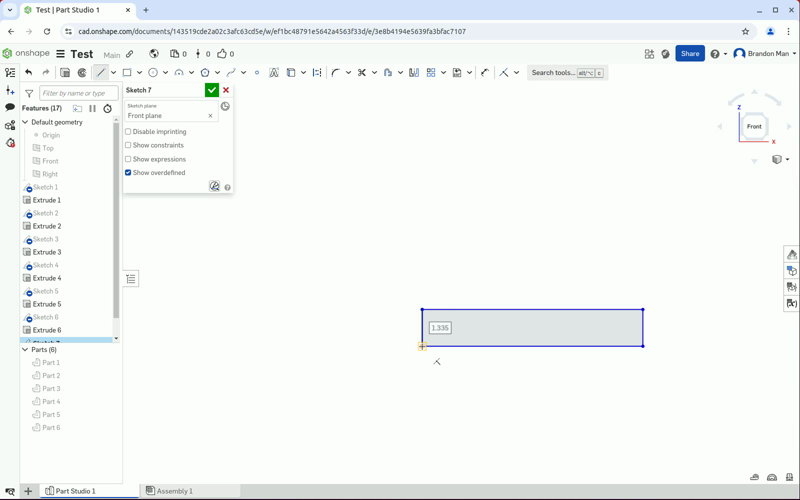
scroll(-6)
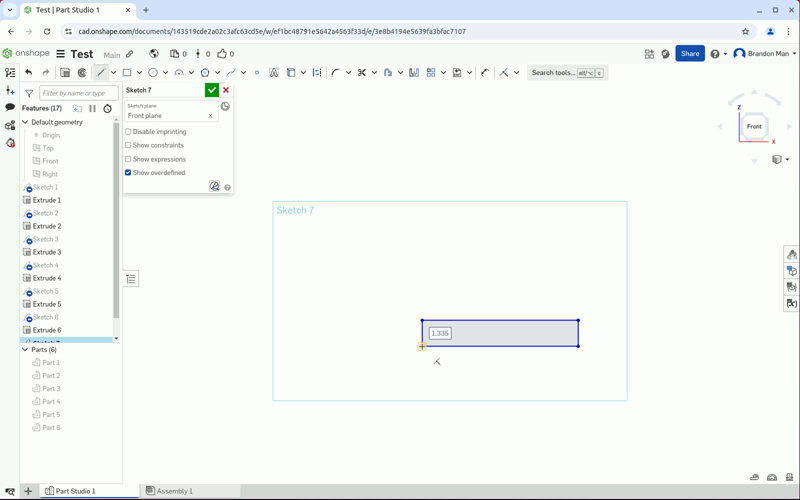
scroll(-6)
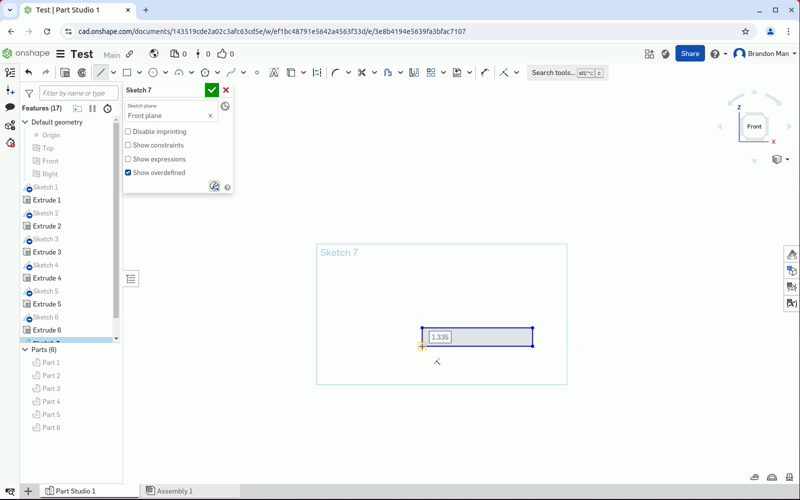
scroll(-6)
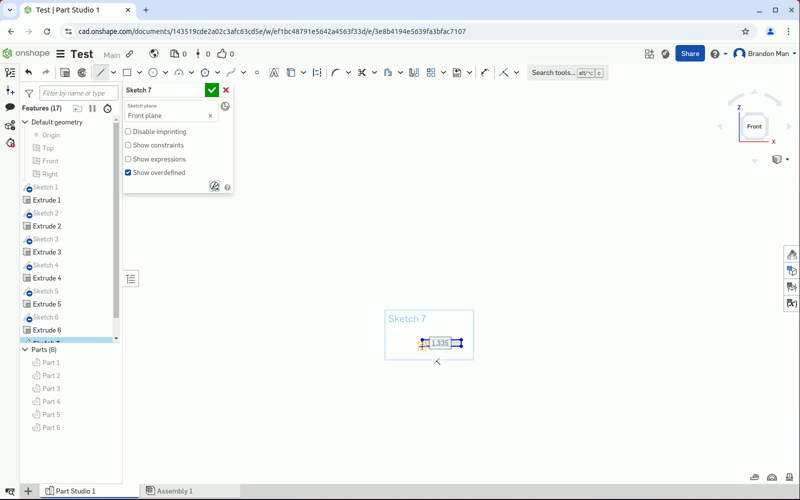
key(esc)
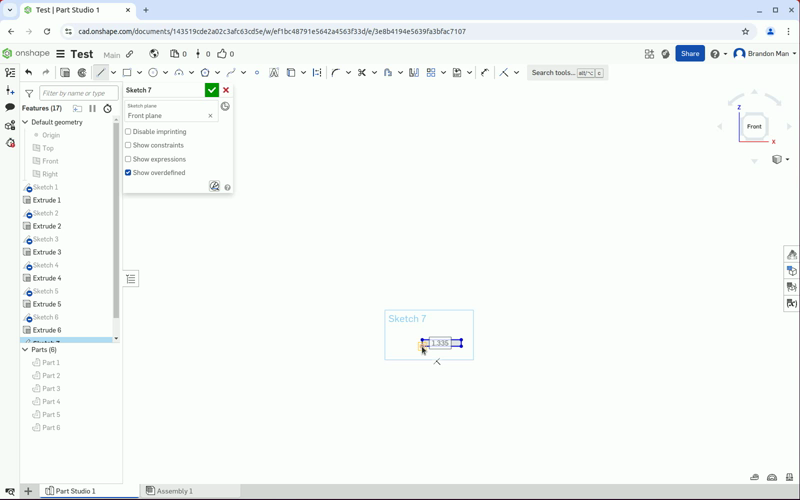
mouse_move(456, 343)
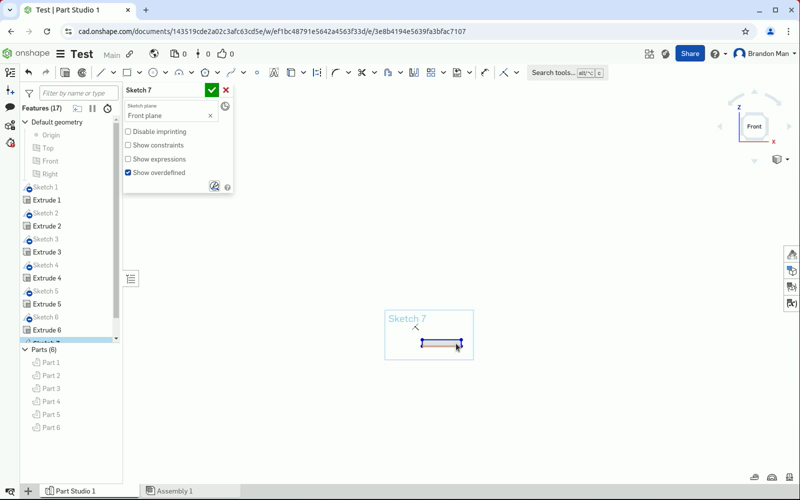
scroll(6)
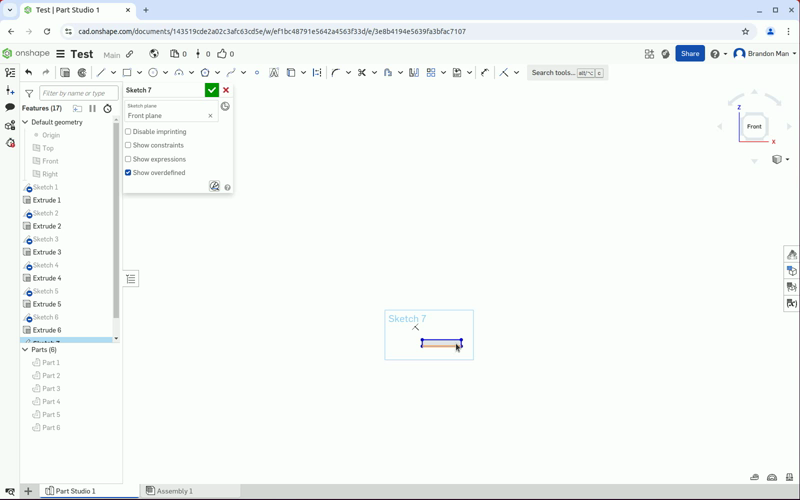
scroll(6)
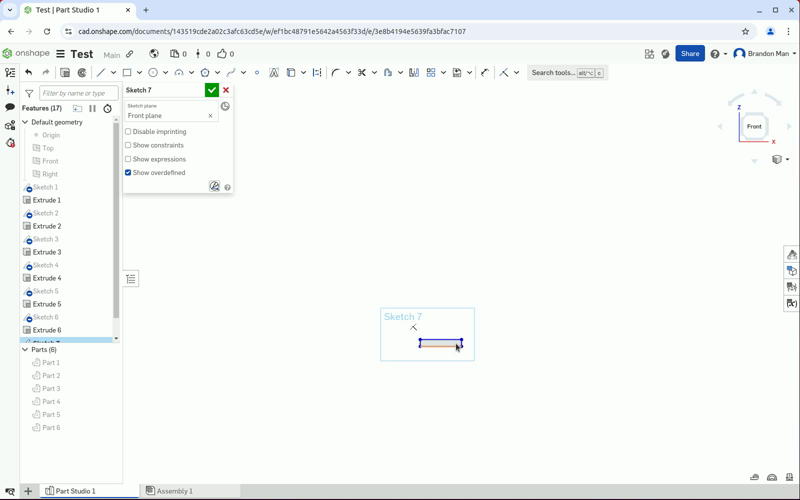
scroll(6)
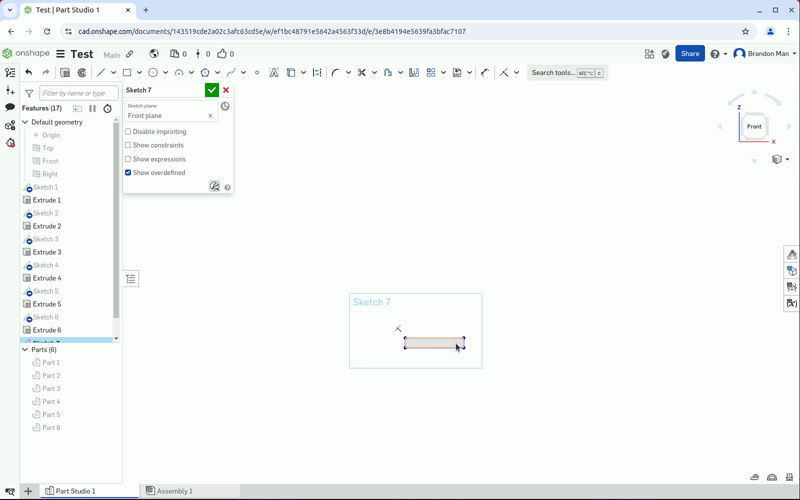
scroll(6)
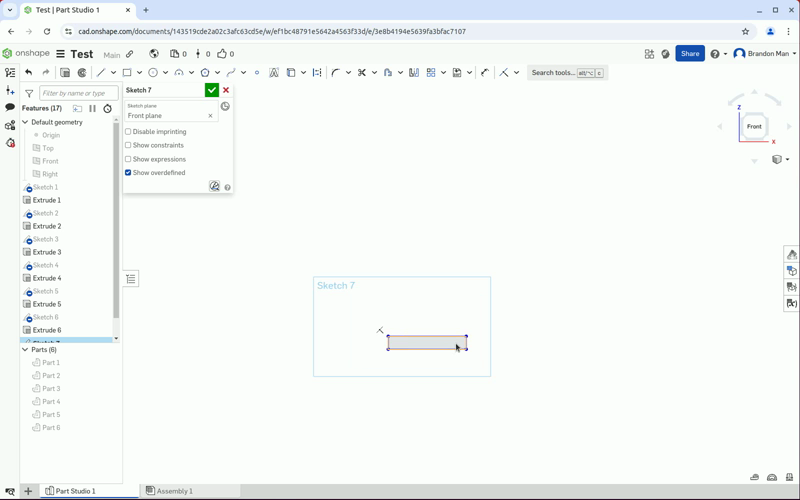
scroll(6)
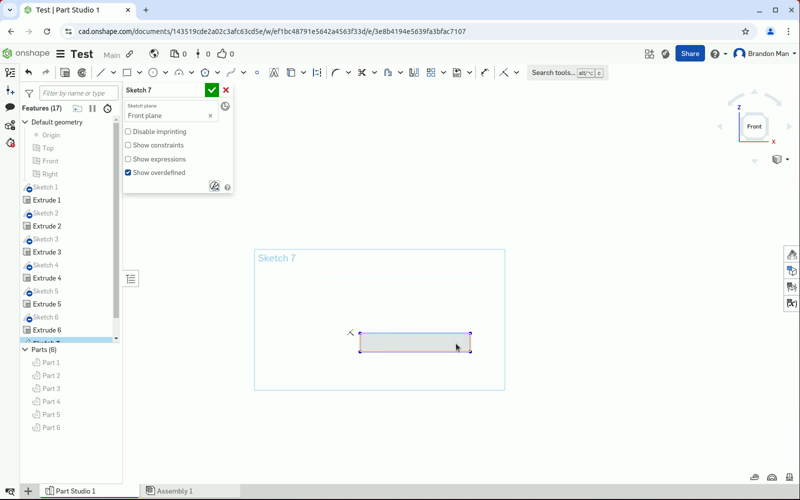
scroll(6)
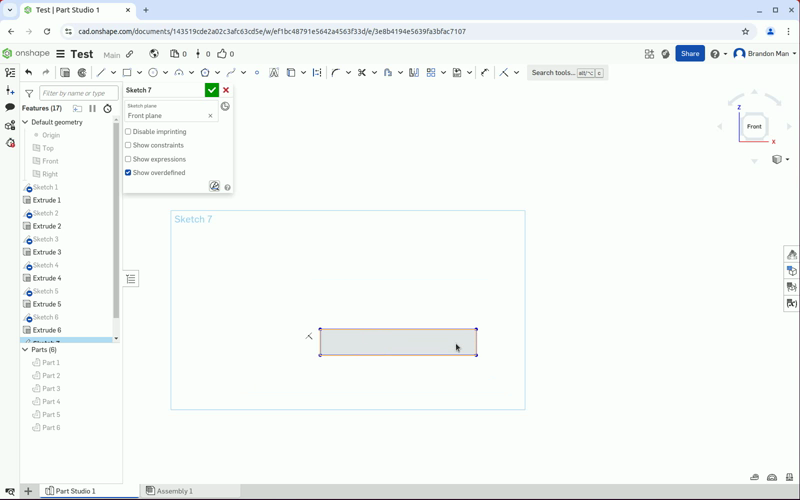
scroll(6)
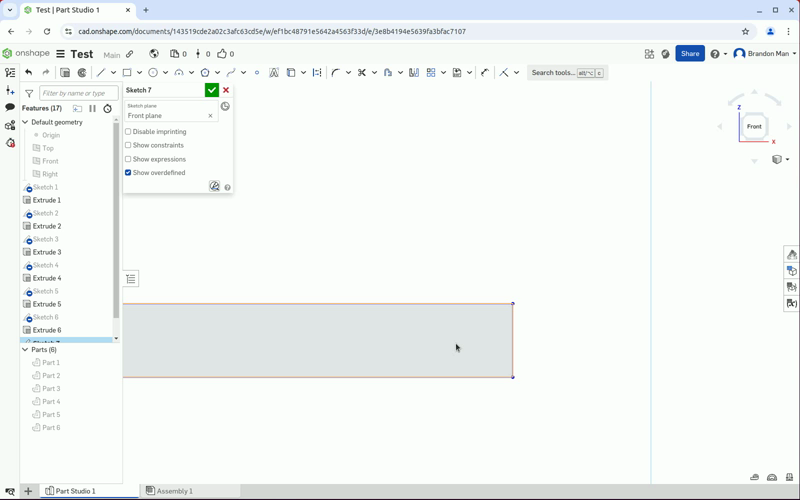
click(456, 343)
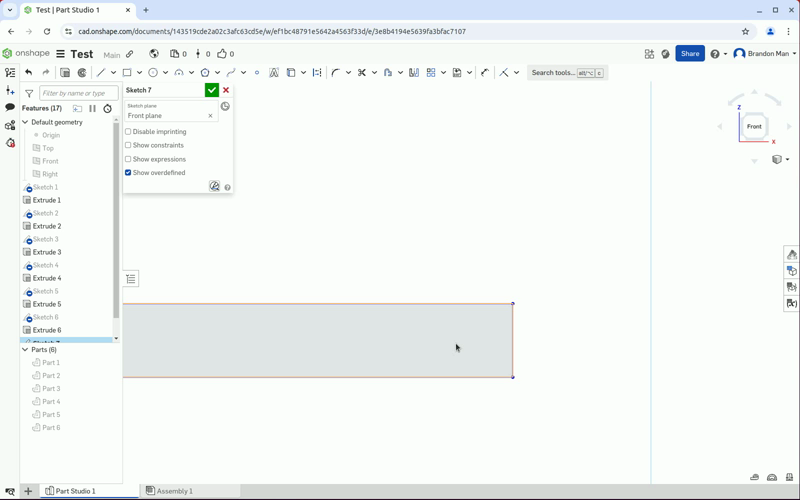
scroll(-6)
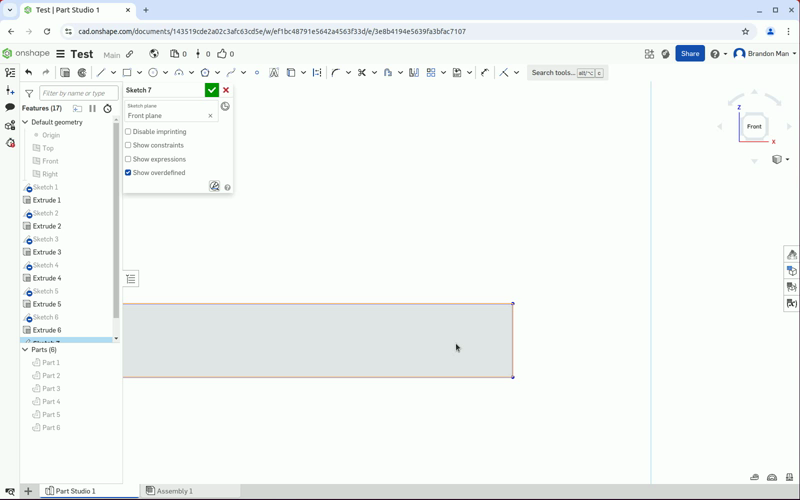
scroll(-6)
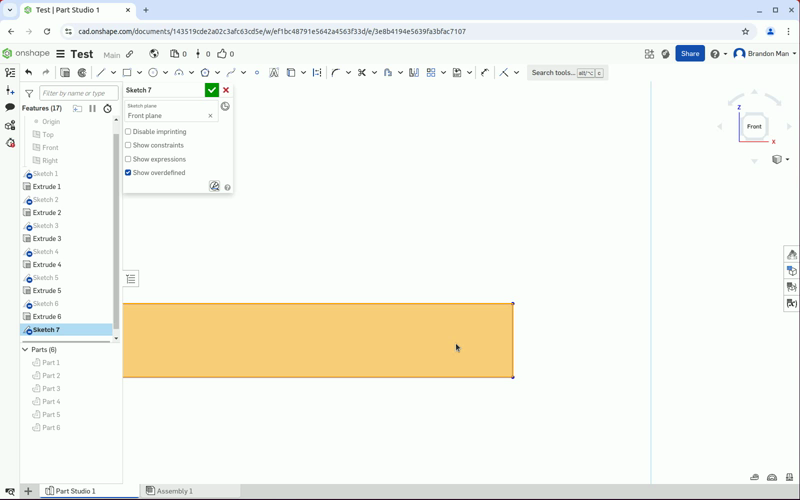
scroll(-6)
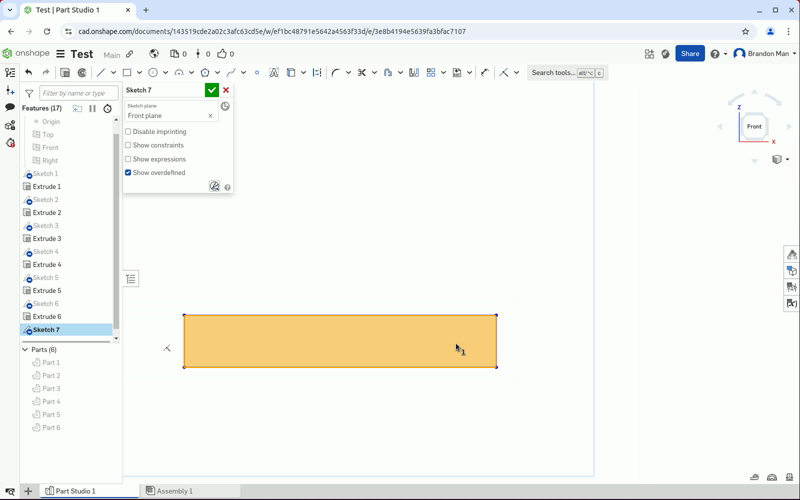
scroll(-6)
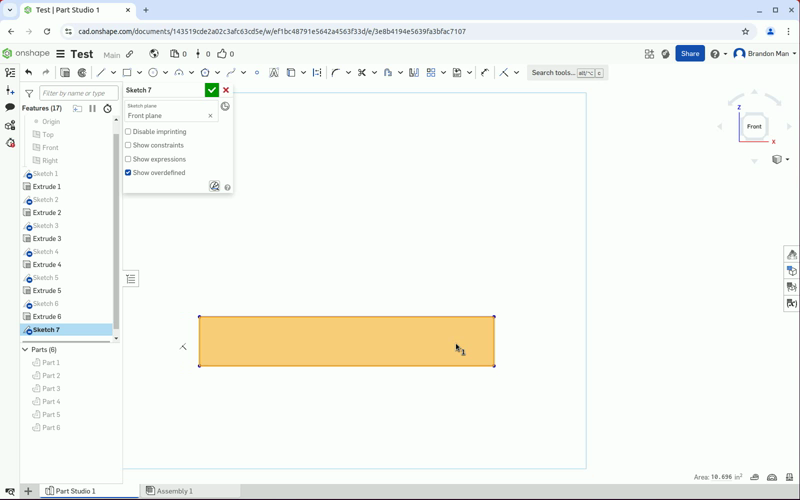
scroll(-6)
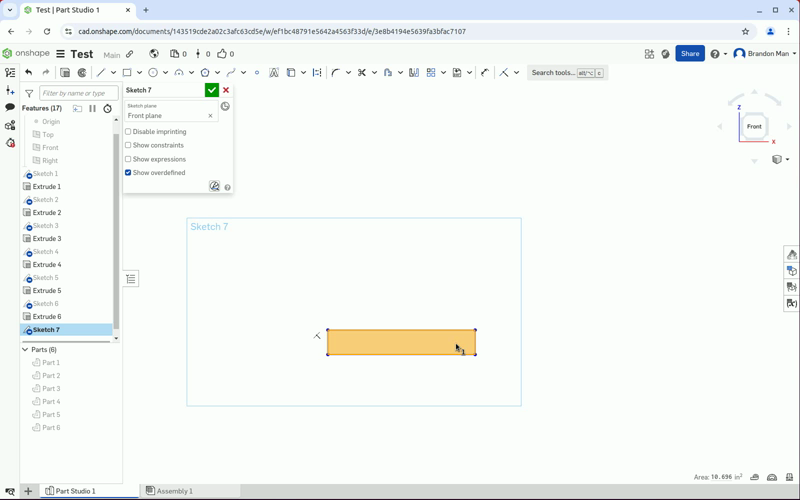
scroll(-6)
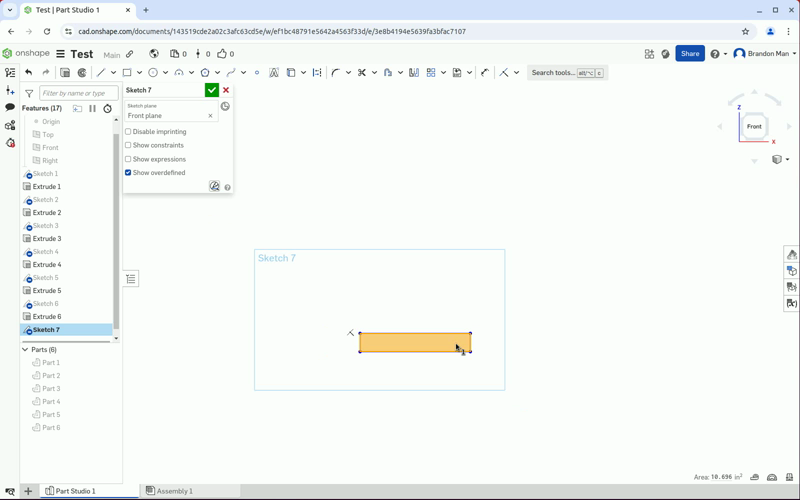
scroll(-6)
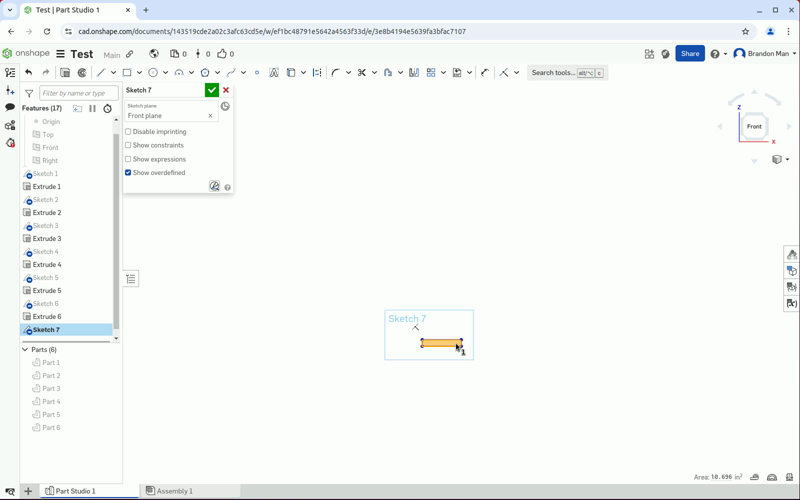
mouse_move(73, 352)
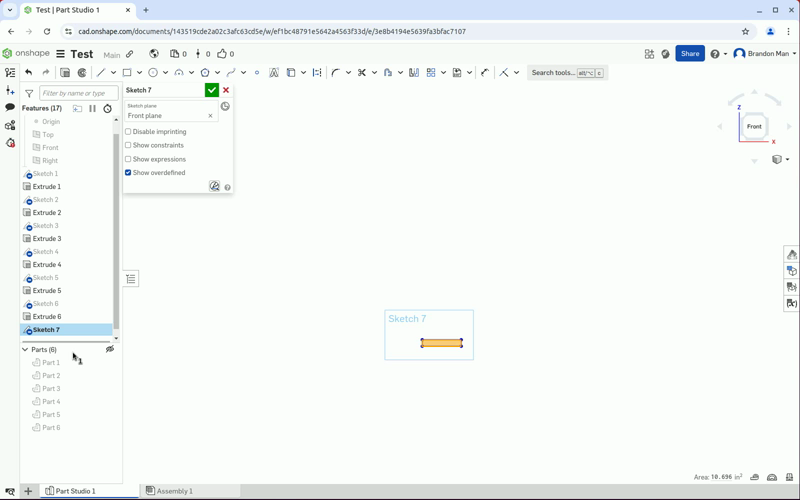
key(shift+y)
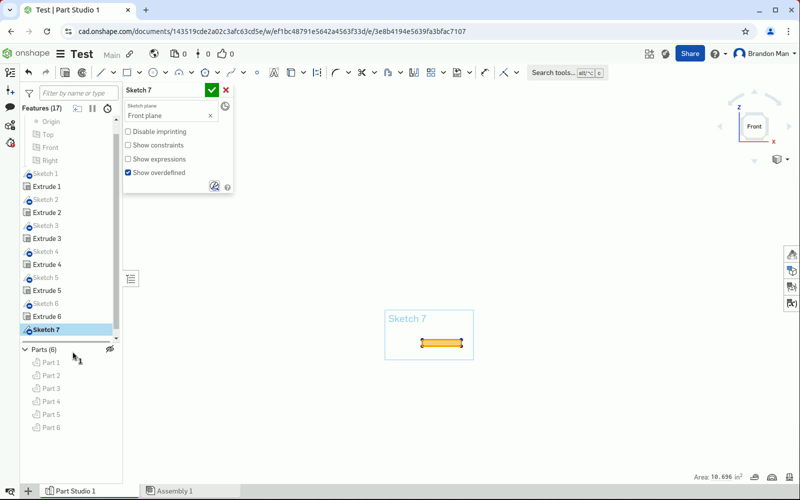
key(shift+e)
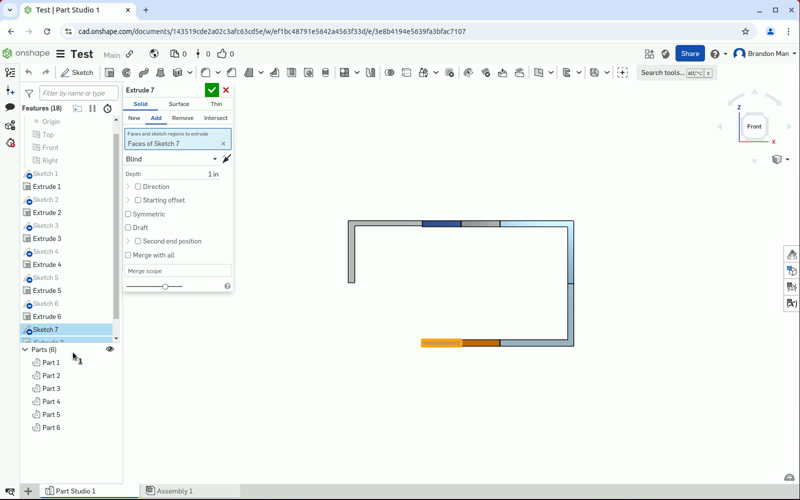
mouse_move(143, 106)
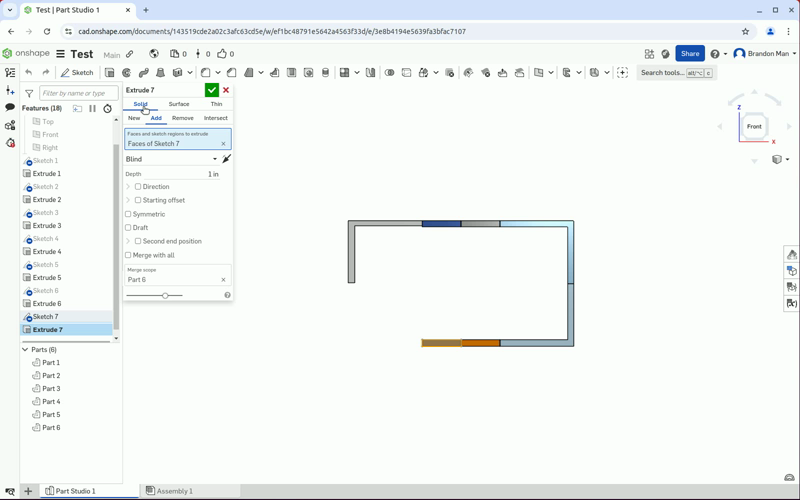
click(143, 106)
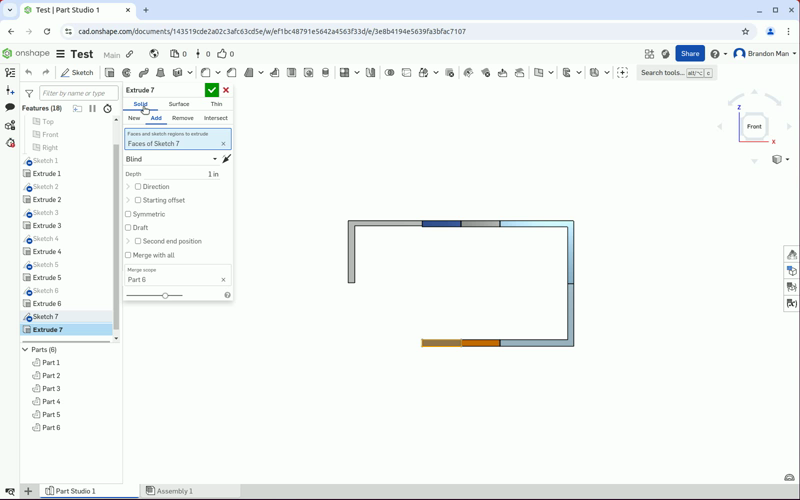
mouse_move(137, 120)
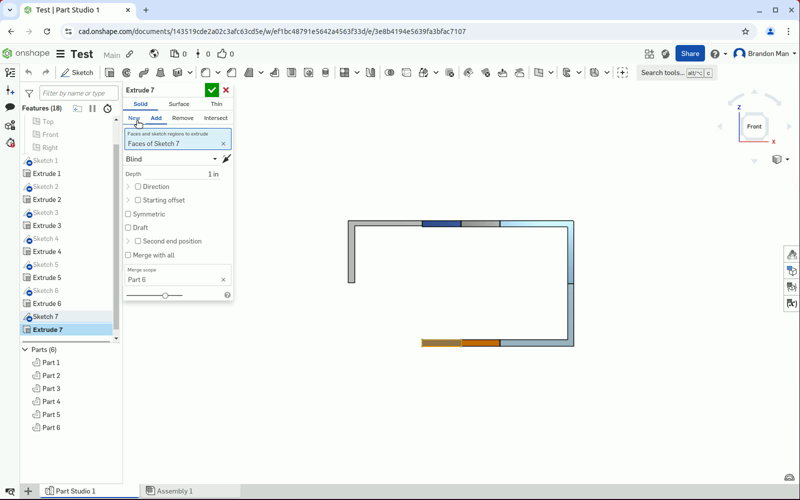
click(137, 120)
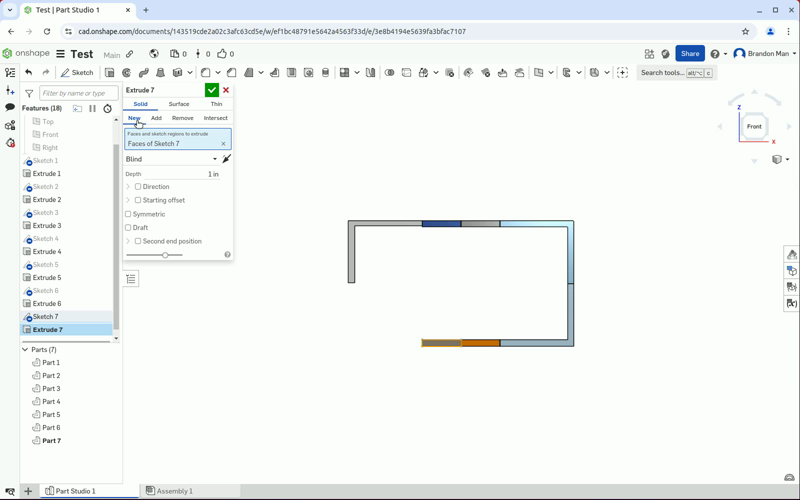
key(tab, 4)
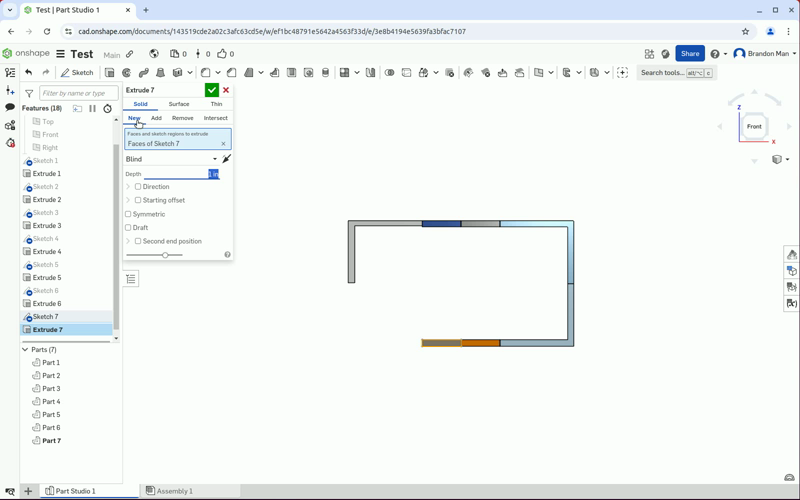
text(1.204)
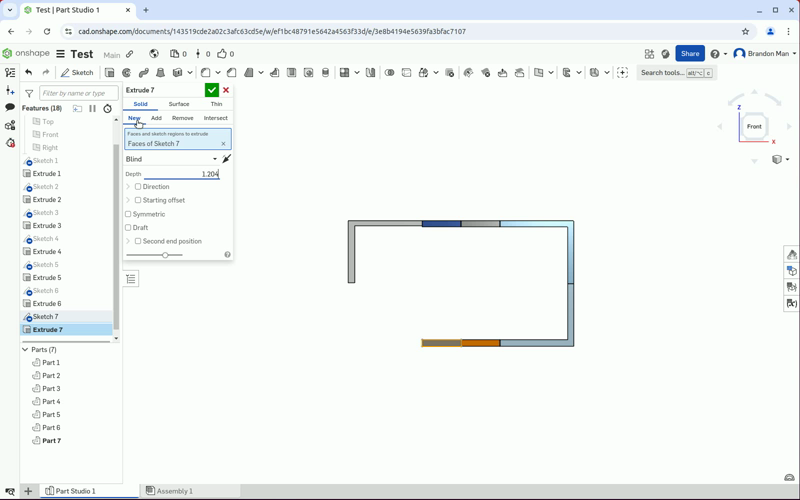
key(enter)
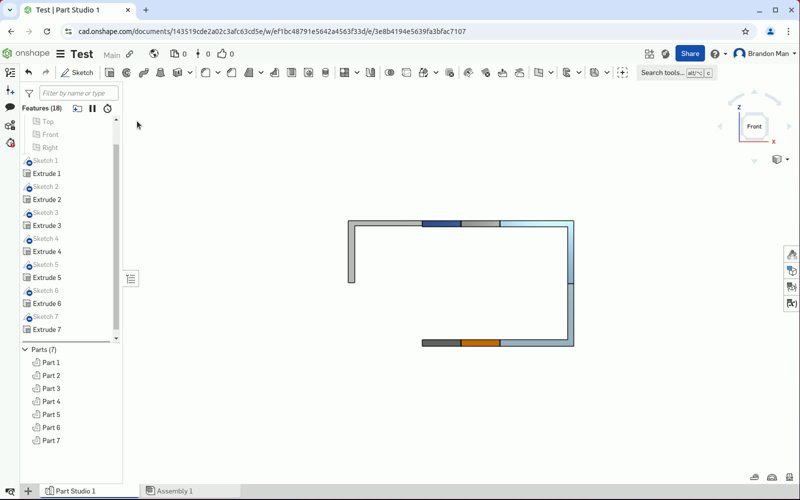
key(shift+h)
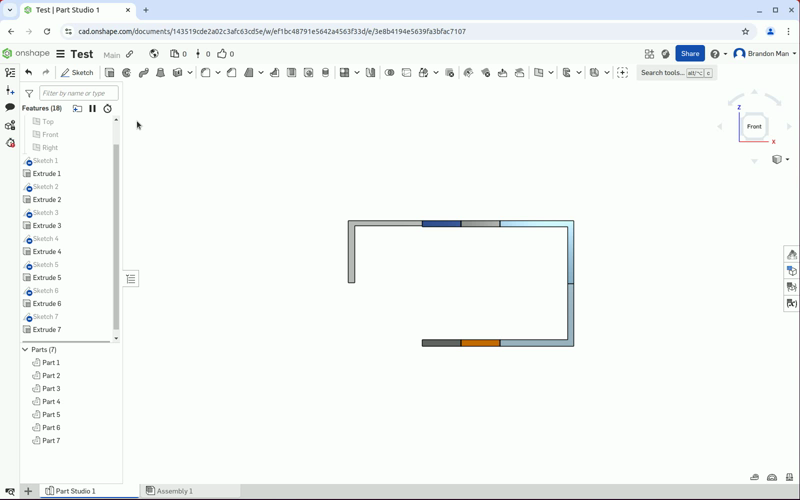
key(shift+h)
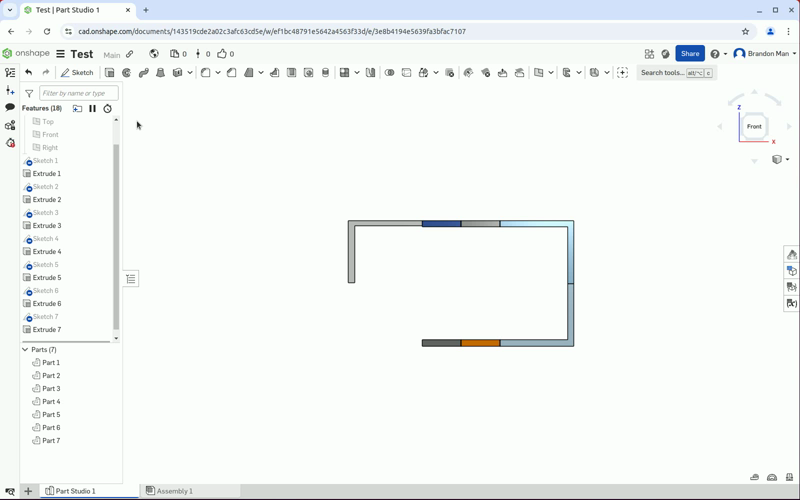
mouse_move(69, 163)
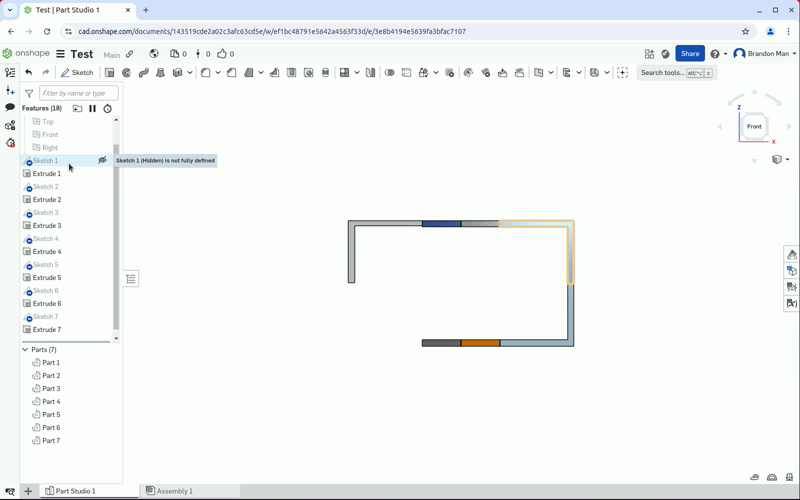
click(69, 163)
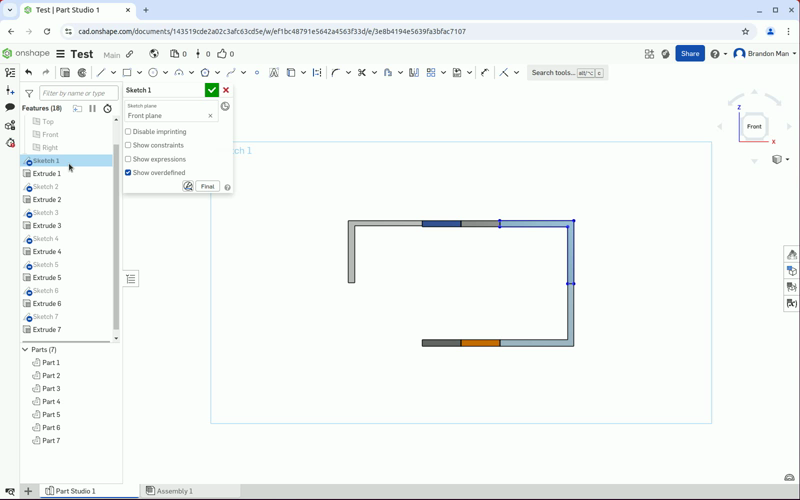
mouse_move(229, 92)
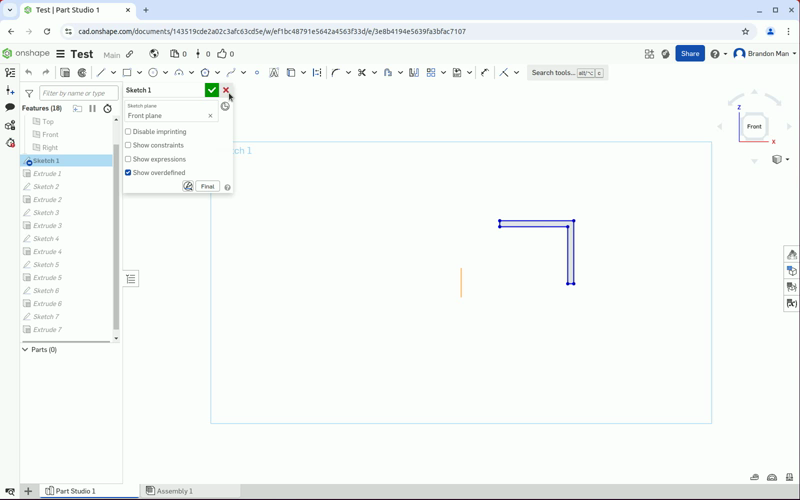
click(229, 92)
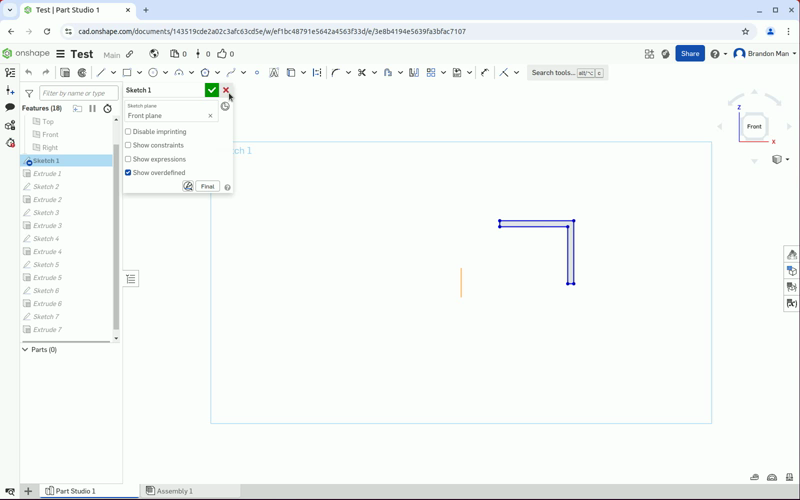
key(shift+s)
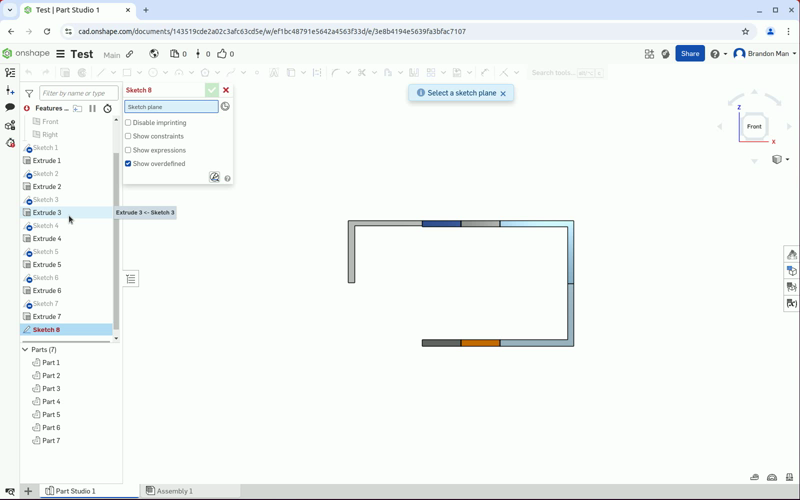
scroll(3)
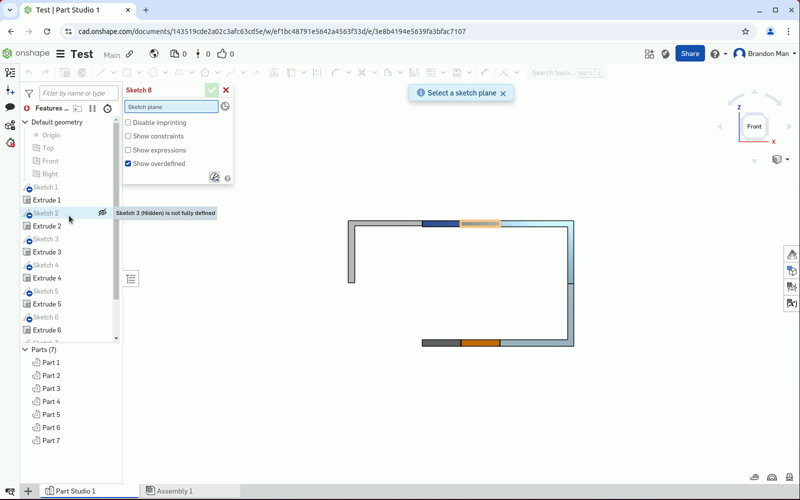
mouse_move(69, 163)
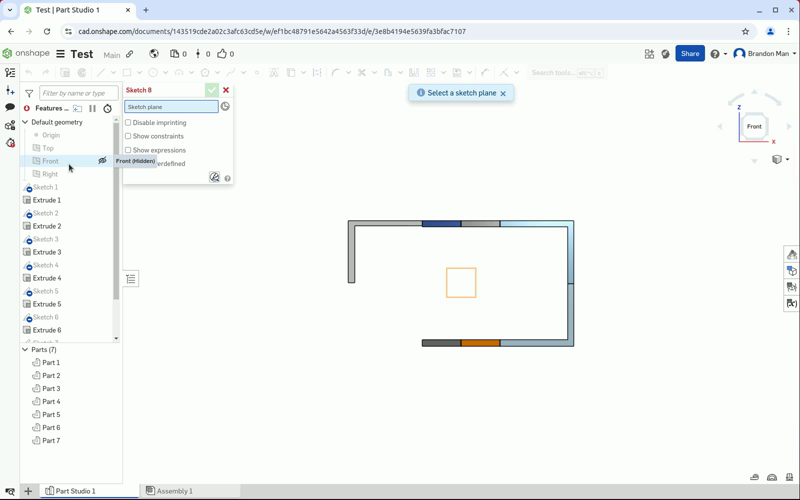
click(69, 163)
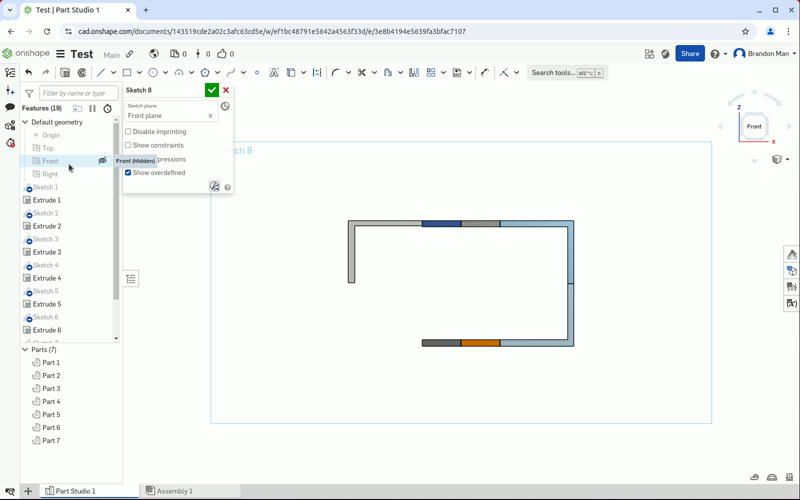
mouse_move(73, 352)
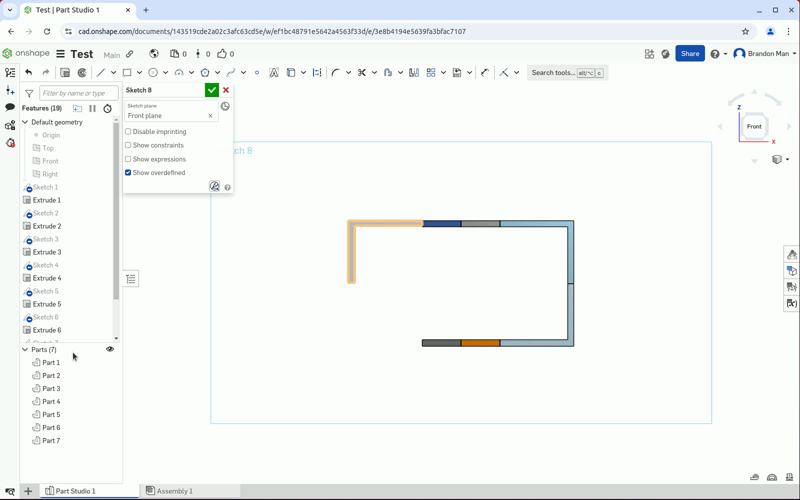
key(y)
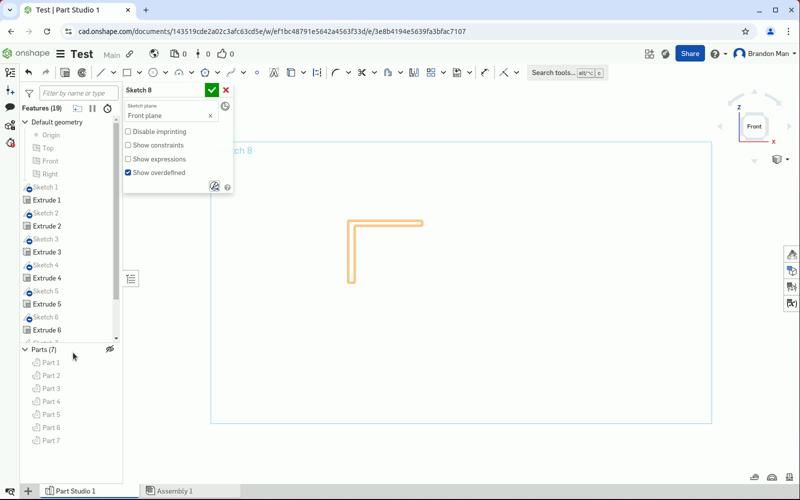
key(l)
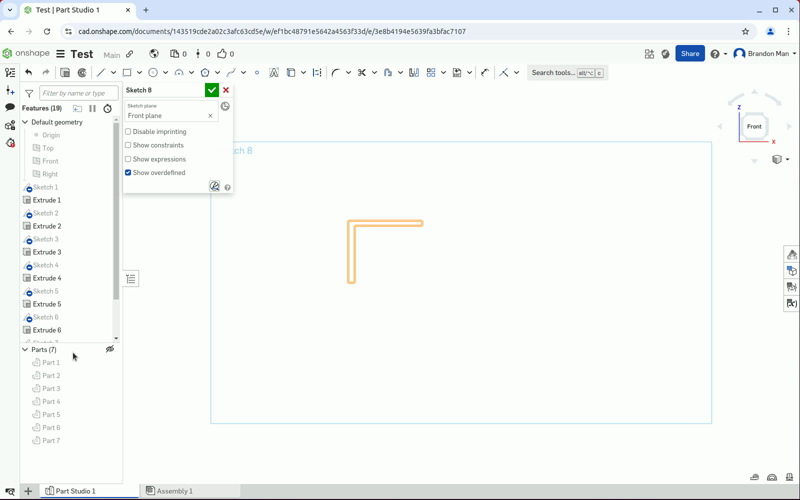
key_down(shift)
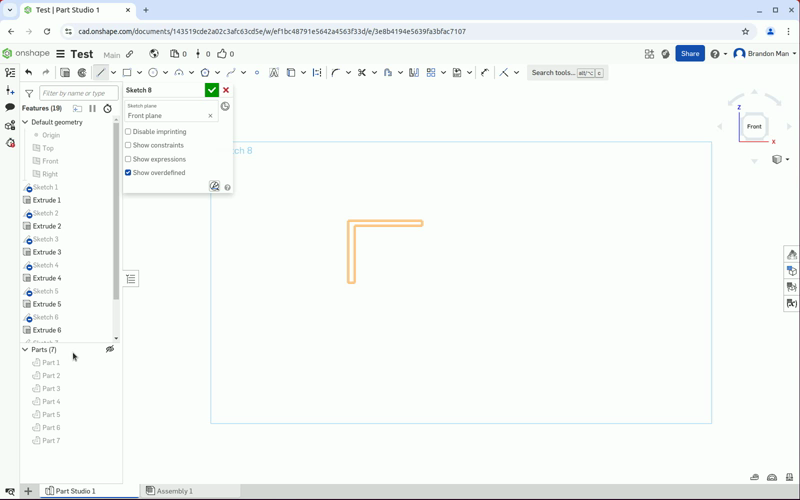
mouse_move(348, 346)
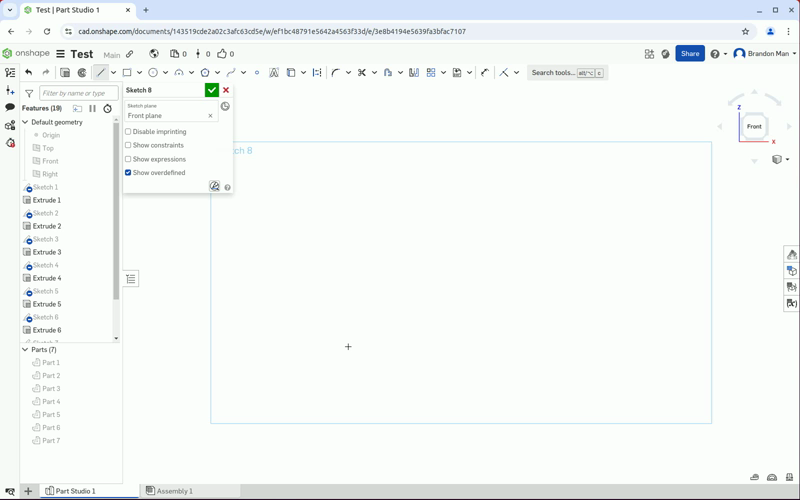
click(348, 346)
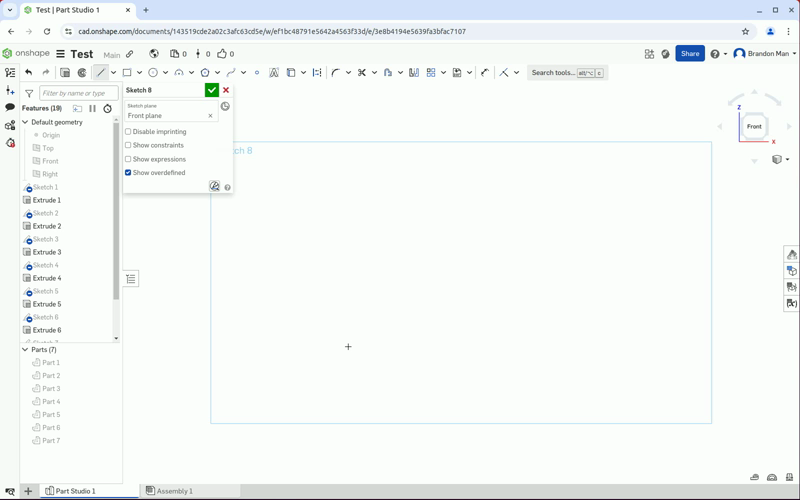
key_up(shift)
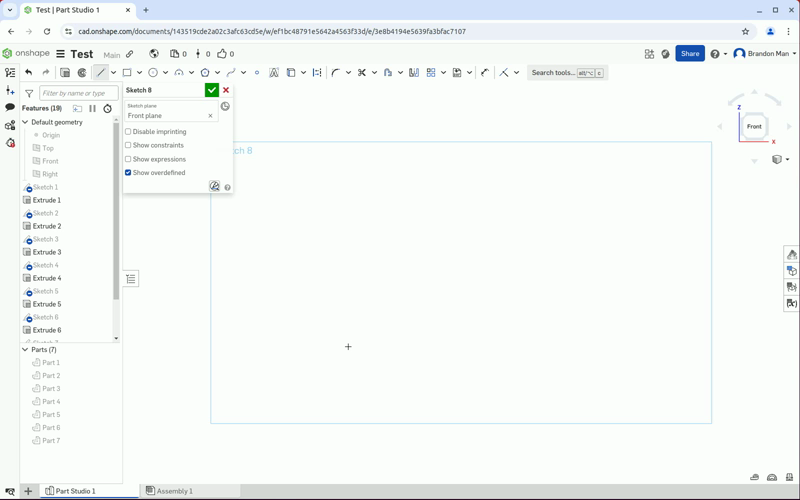
key_down(shift)
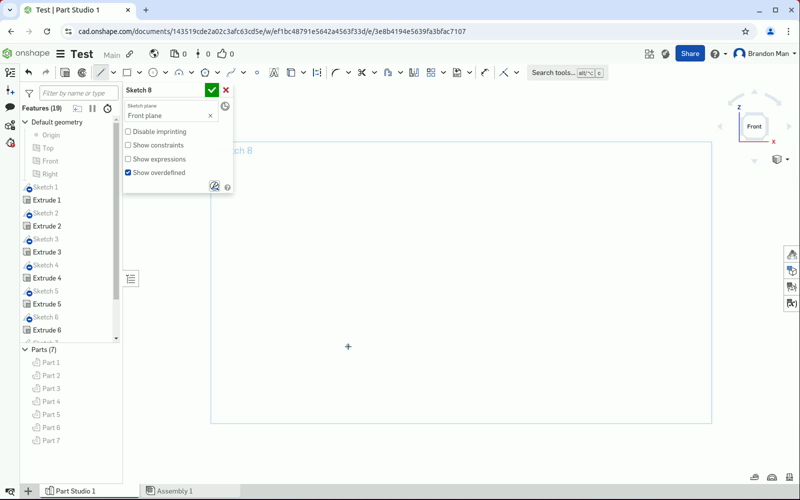
mouse_move(422, 346)
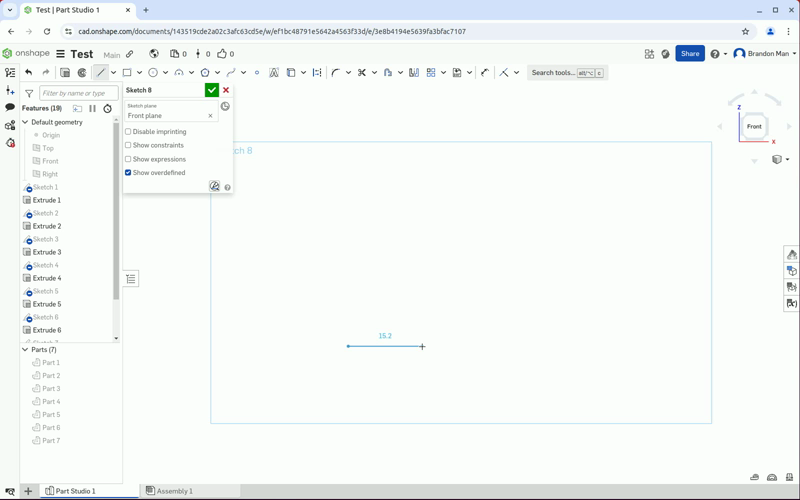
click(422, 346)
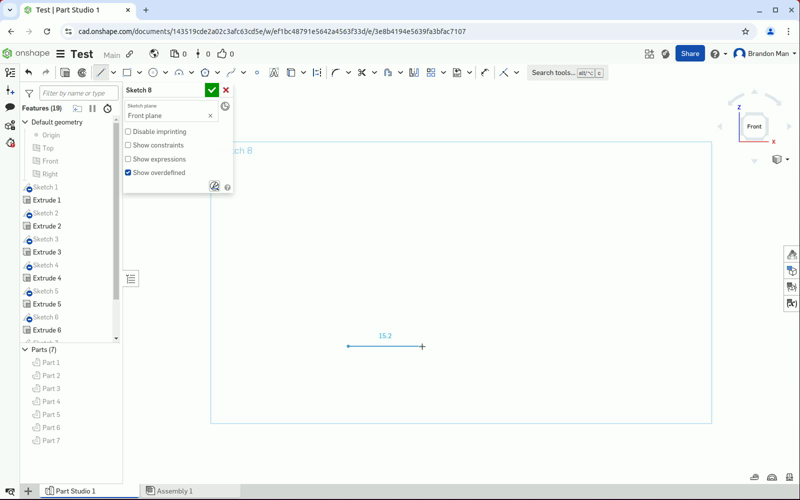
key_up(shift)
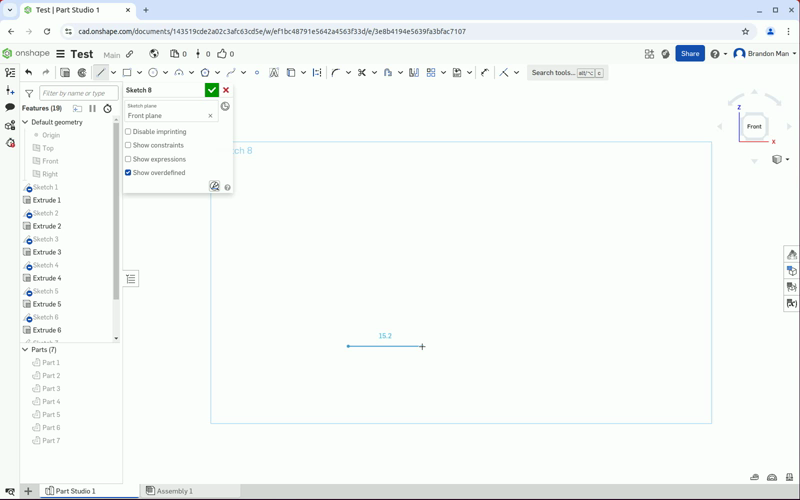
key_down(shift)
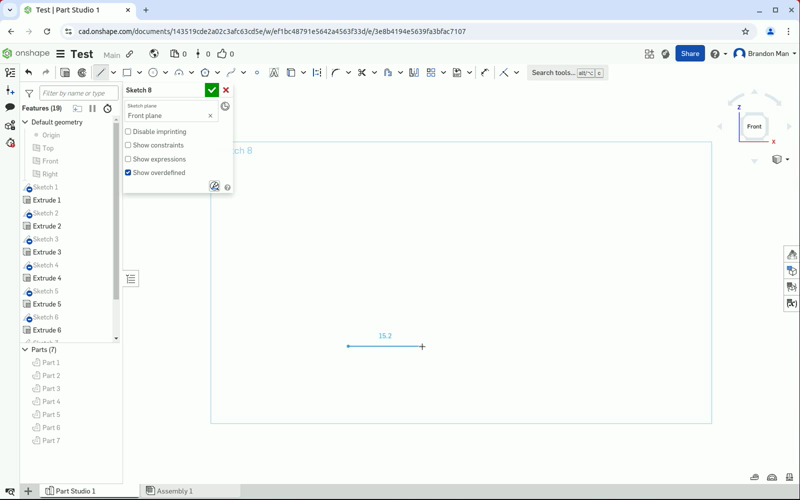
mouse_move(452, 346)
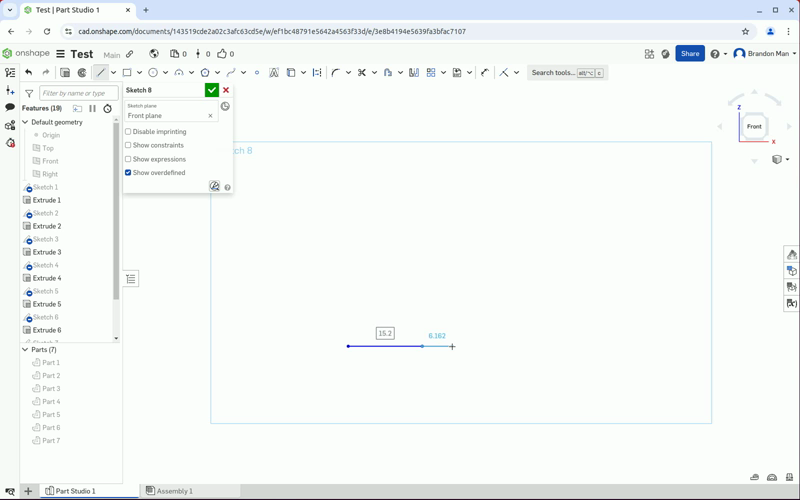
mouse_move(422, 339)
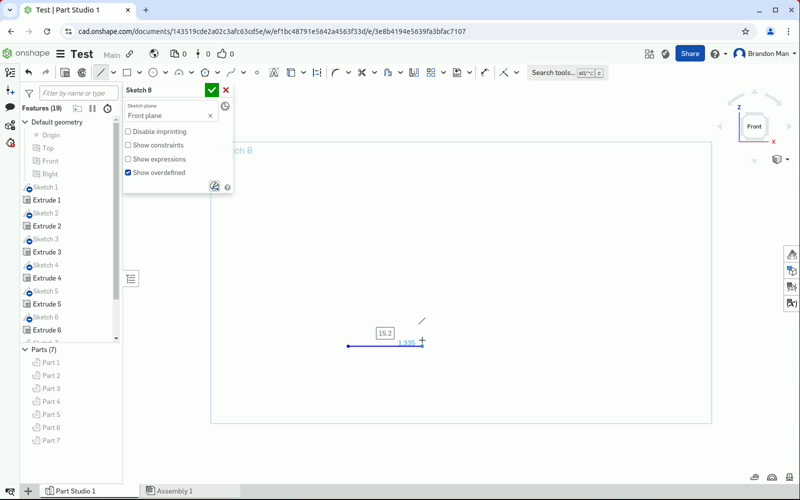
scroll(6)
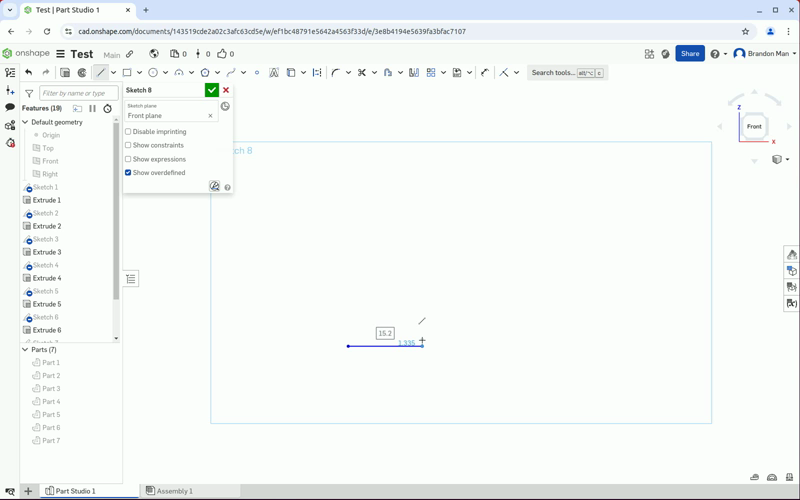
scroll(6)
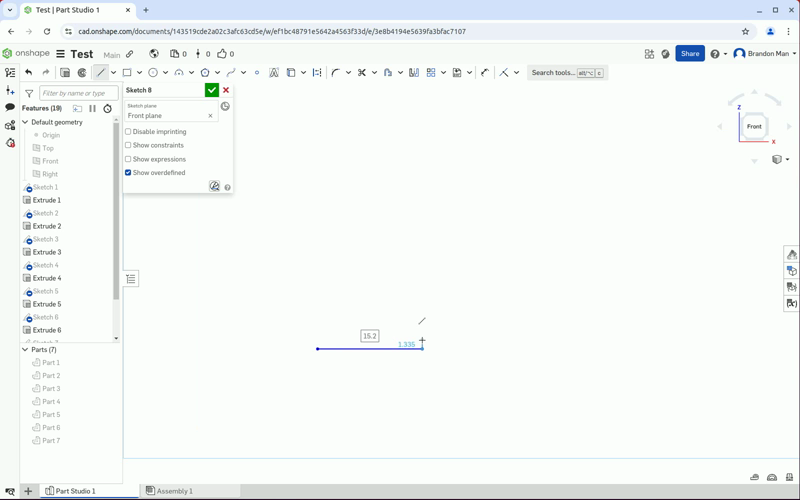
scroll(6)
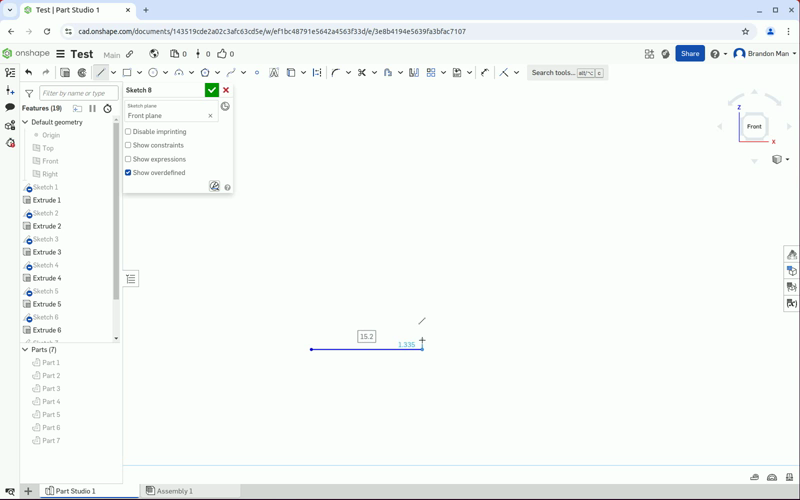
scroll(6)
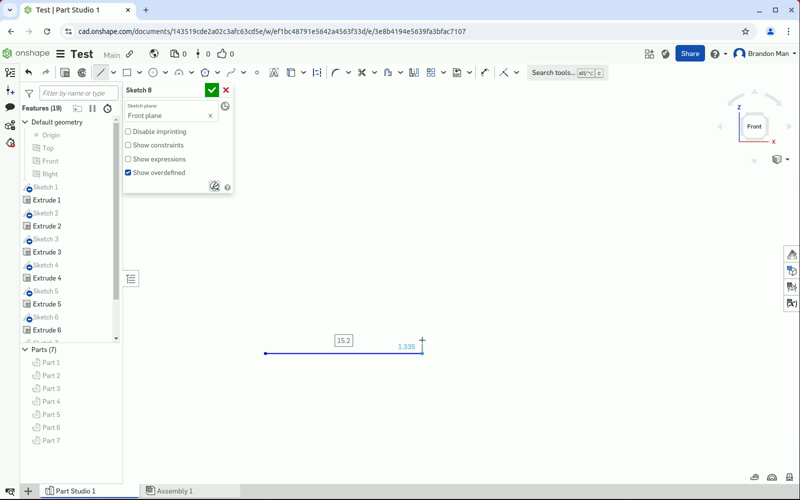
scroll(6)
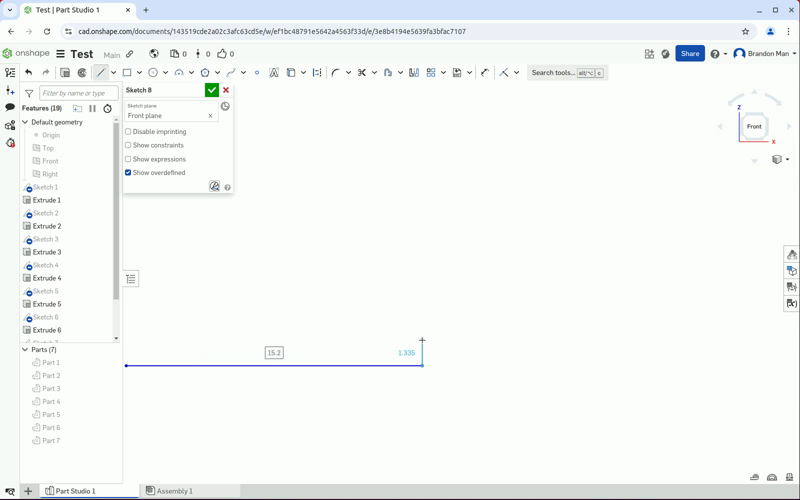
scroll(6)
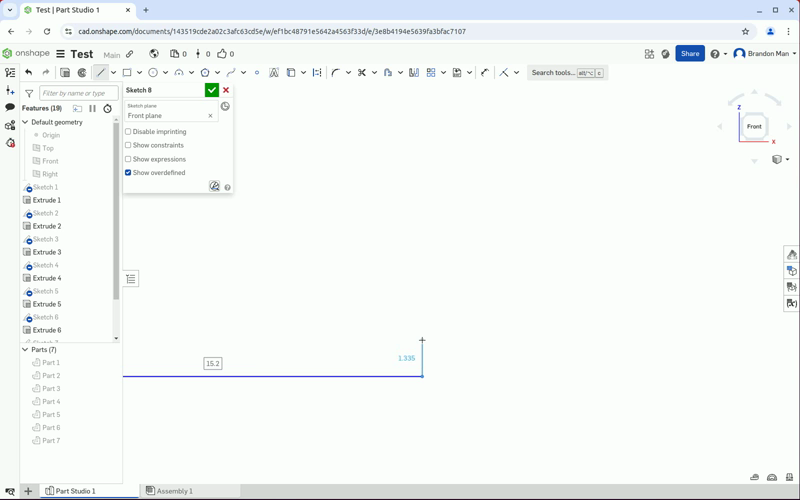
scroll(6)
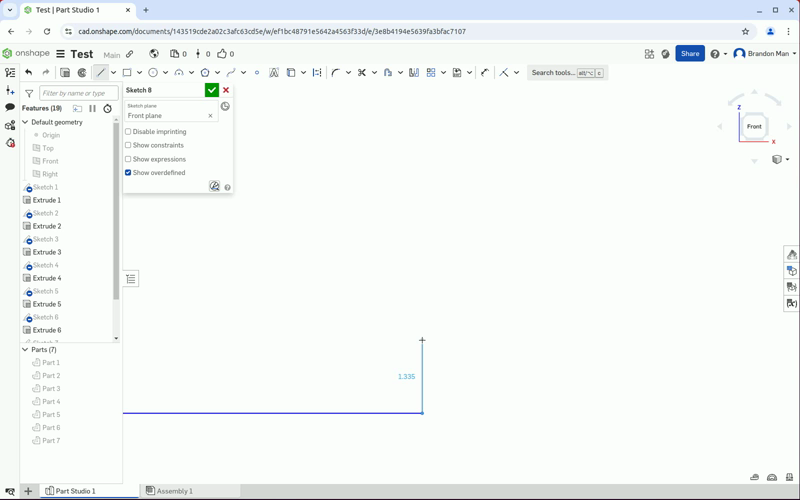
click(422, 339)
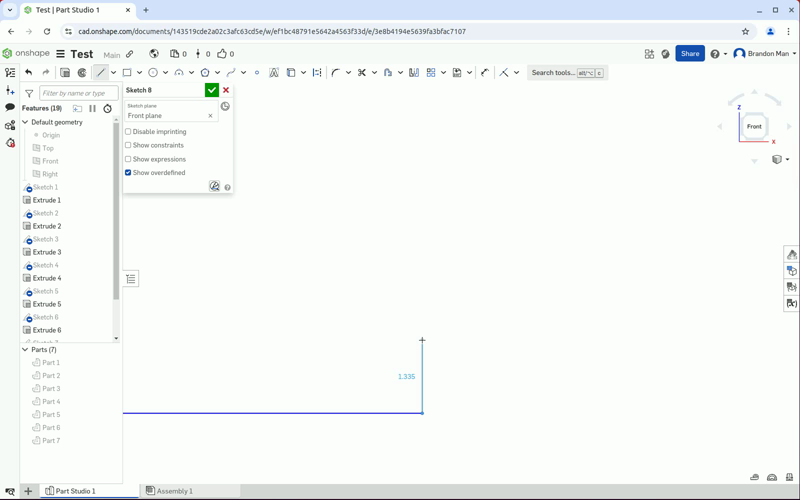
scroll(-6)
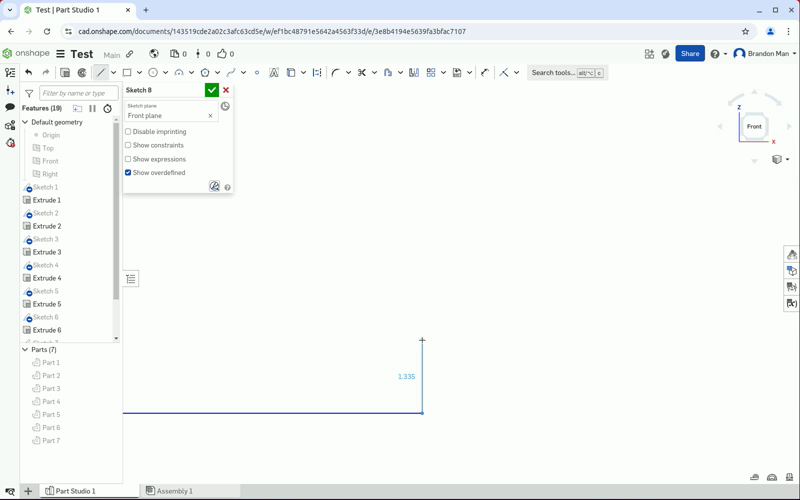
scroll(-6)
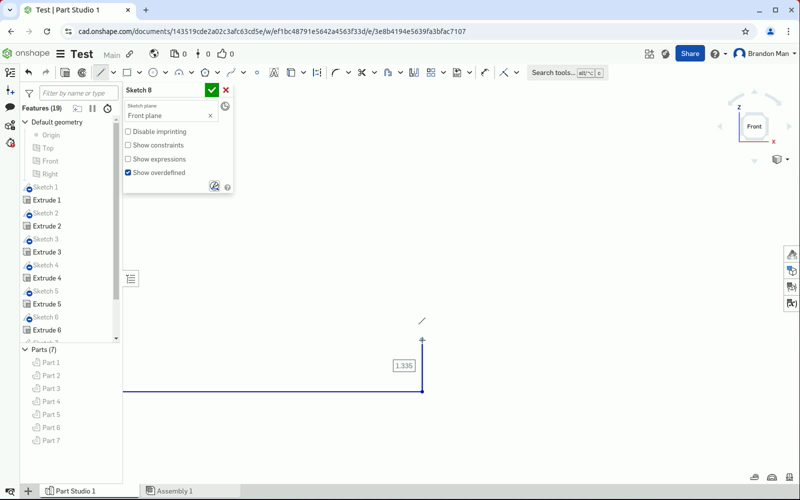
scroll(-6)
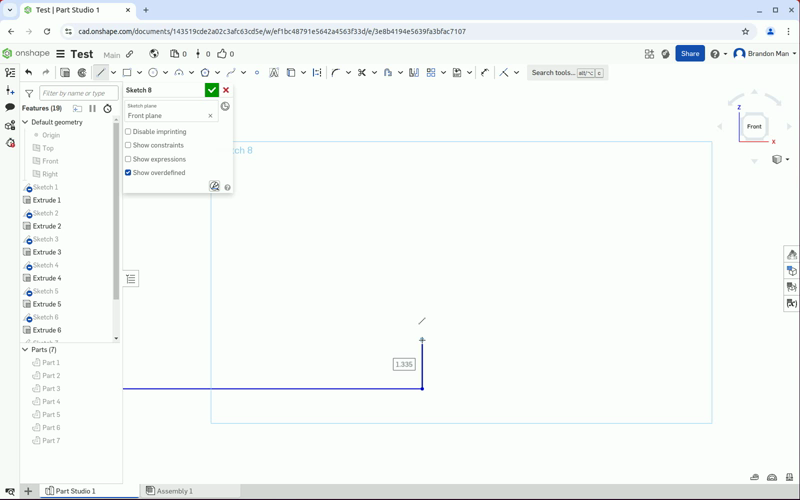
scroll(-6)
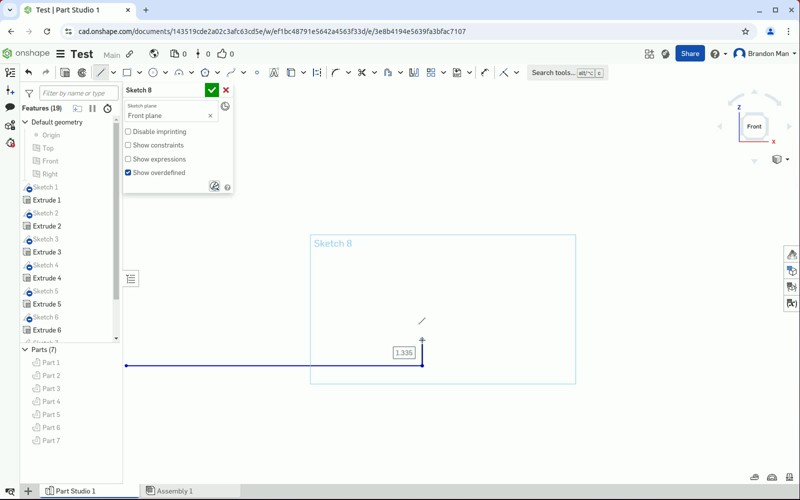
scroll(-6)
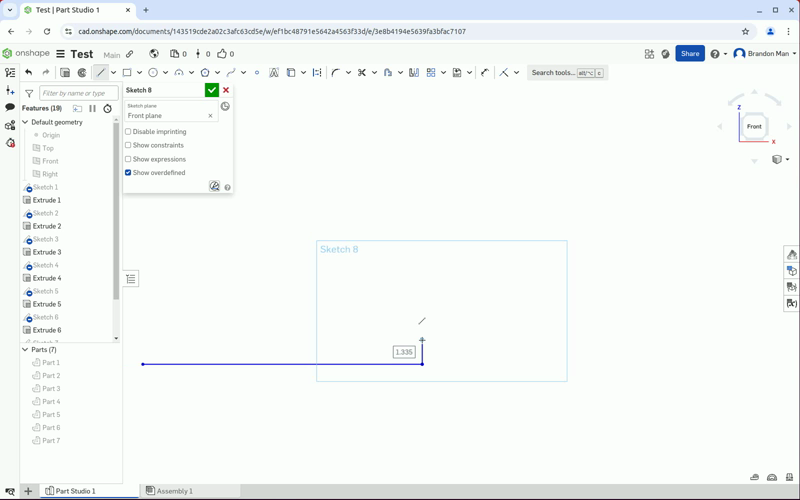
scroll(-6)
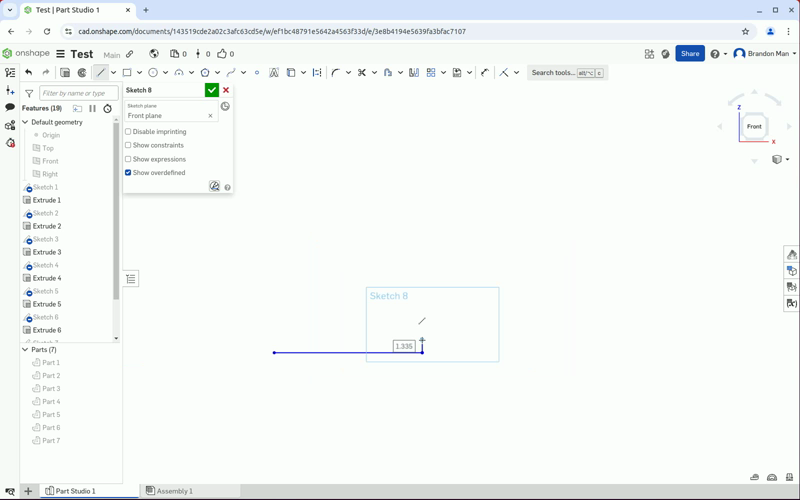
scroll(-6)
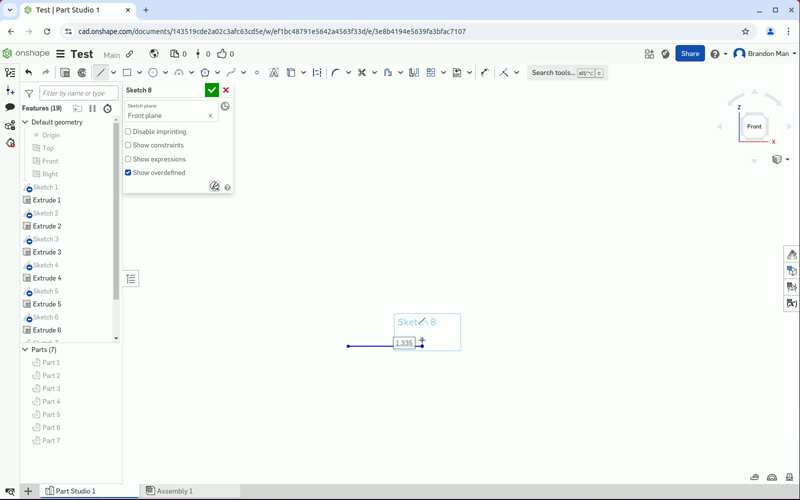
key_up(shift)
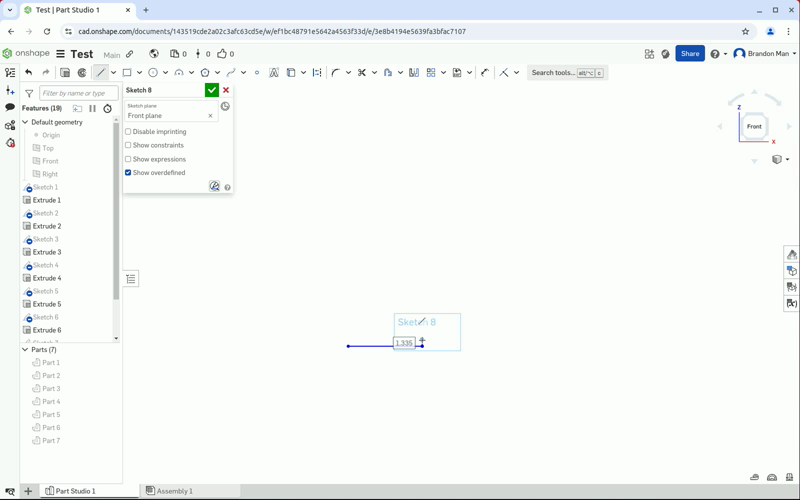
key_down(shift)
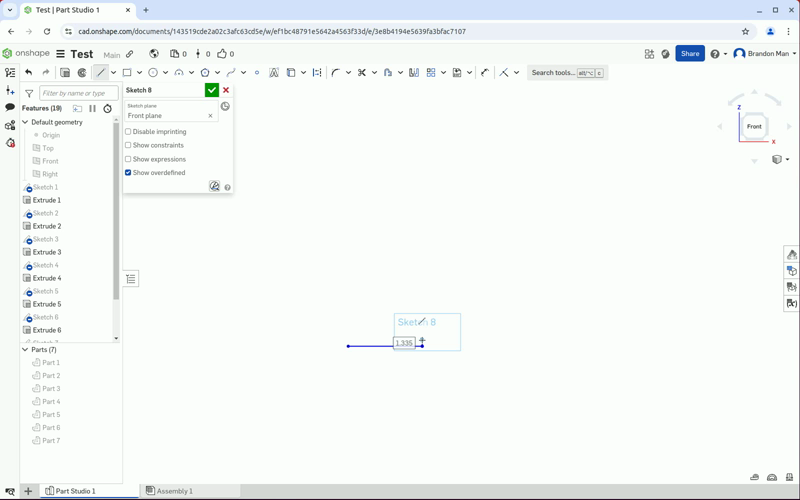
mouse_move(354, 339)
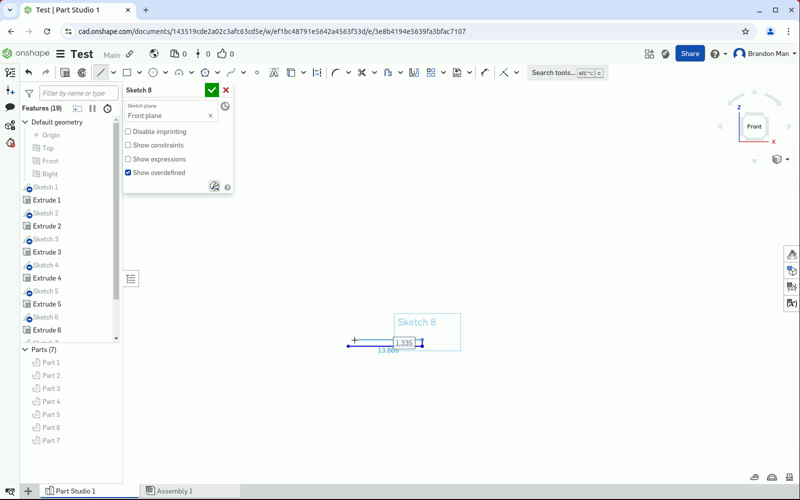
click(354, 339)
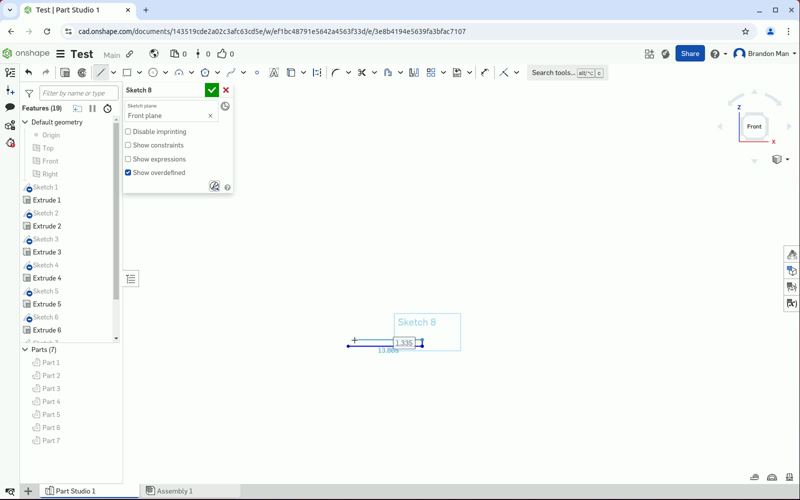
key_up(shift)
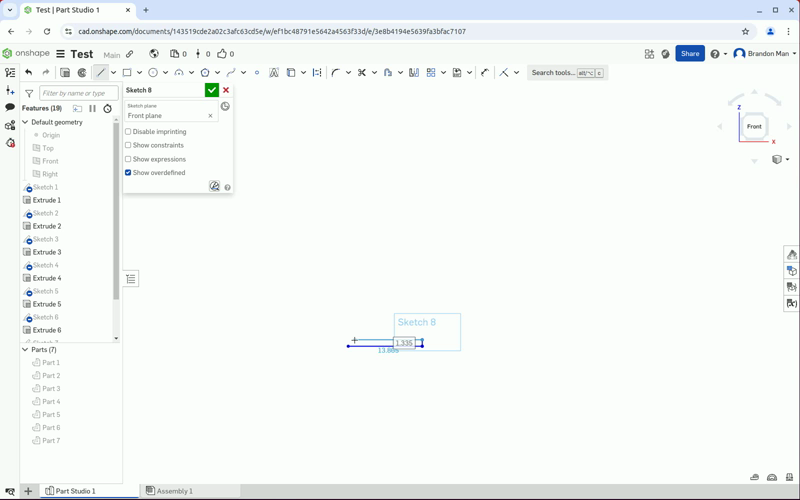
key_down(shift)
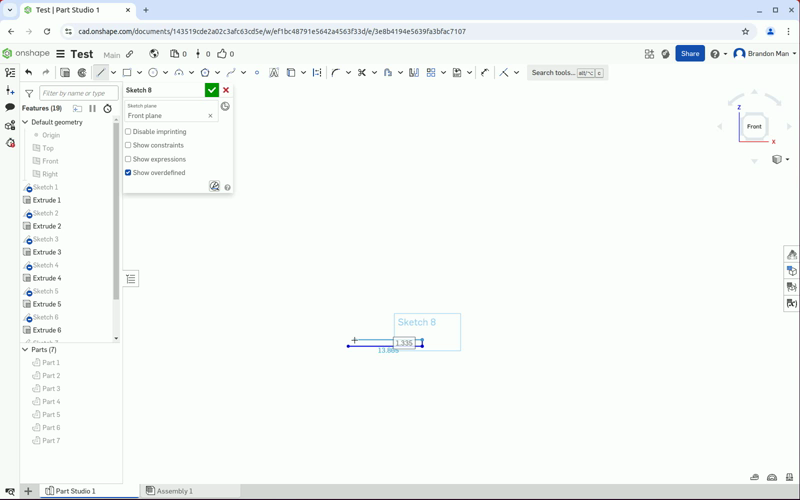
mouse_move(384, 339)
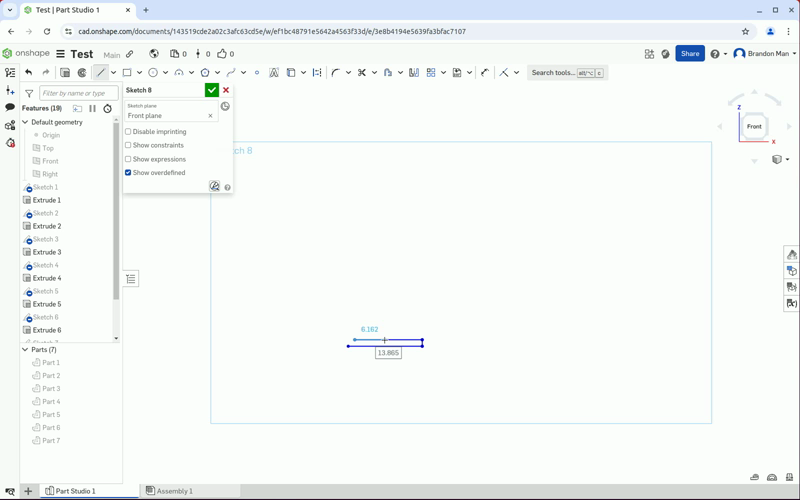
mouse_move(354, 283)
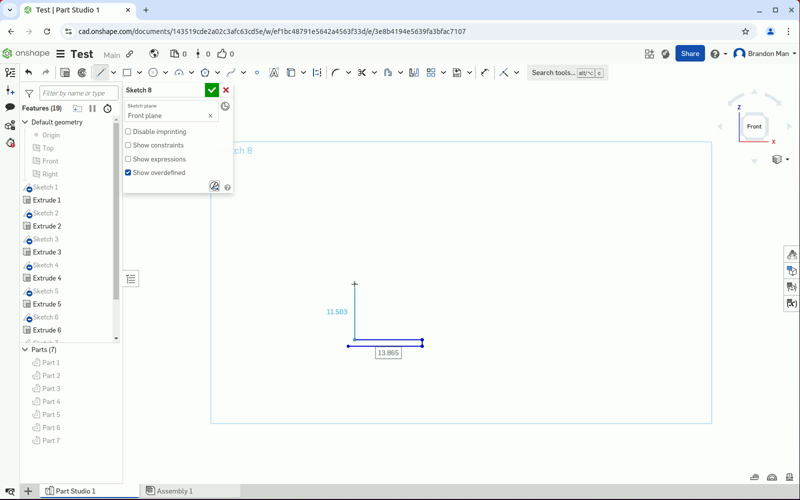
click(354, 283)
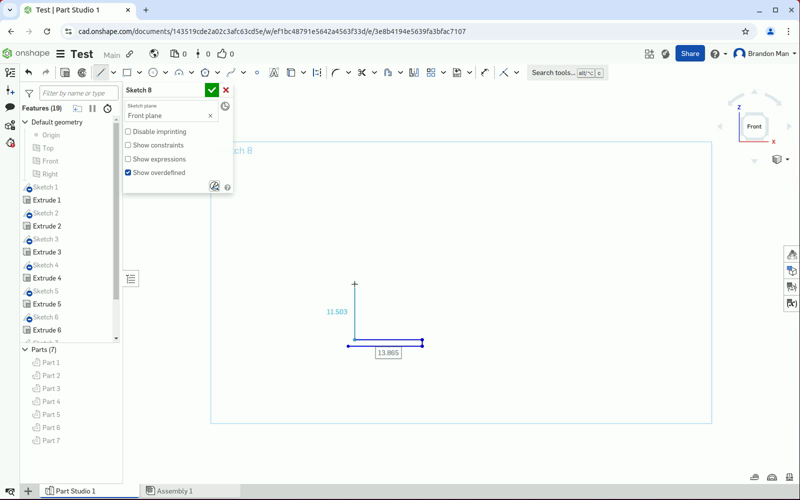
key_up(shift)
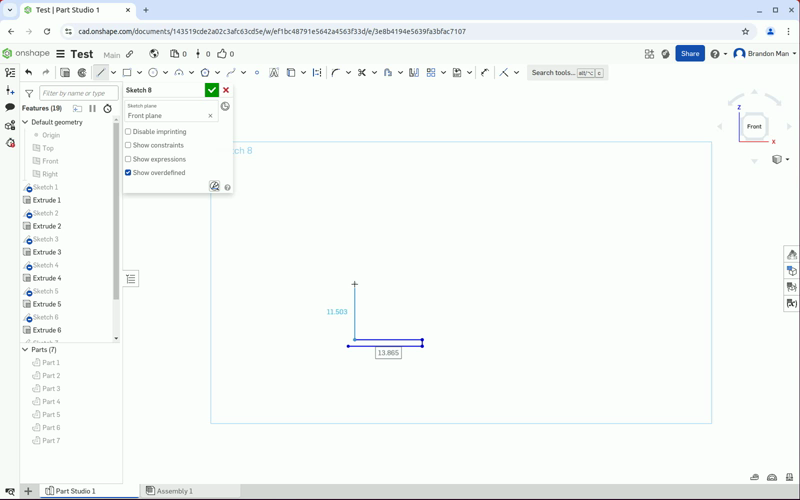
key_down(shift)
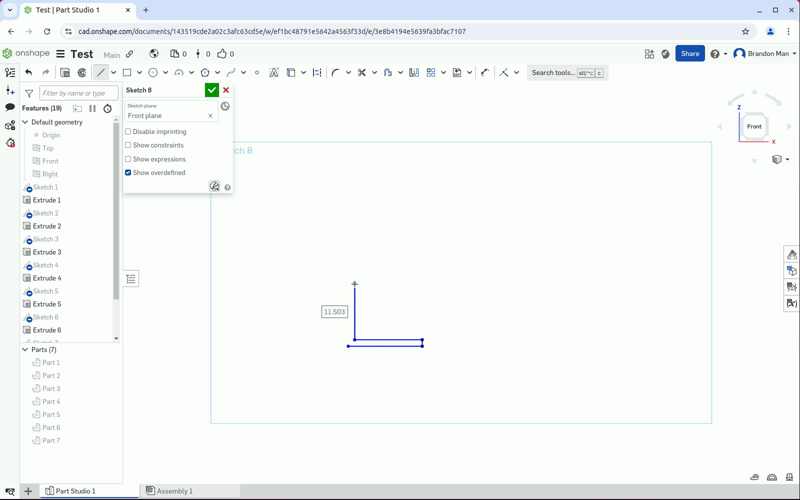
mouse_move(384, 283)
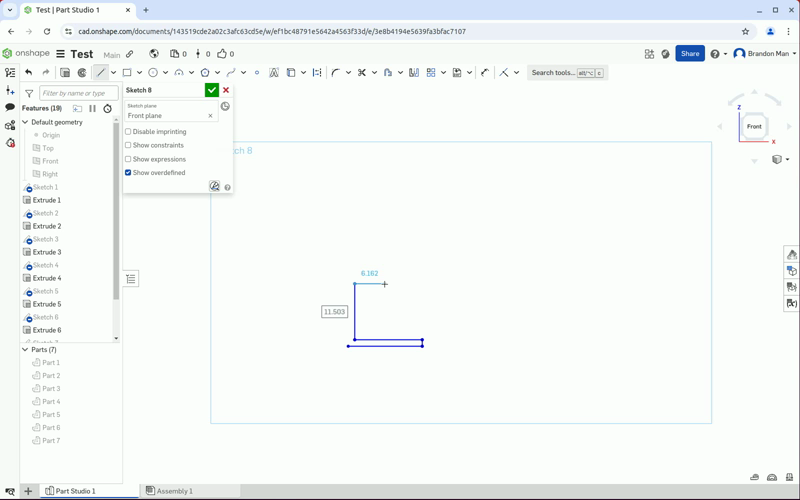
mouse_move(348, 283)
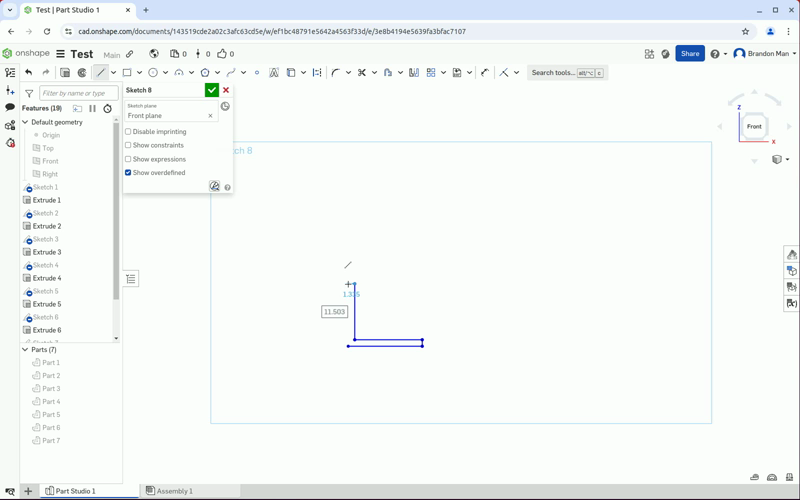
scroll(6)
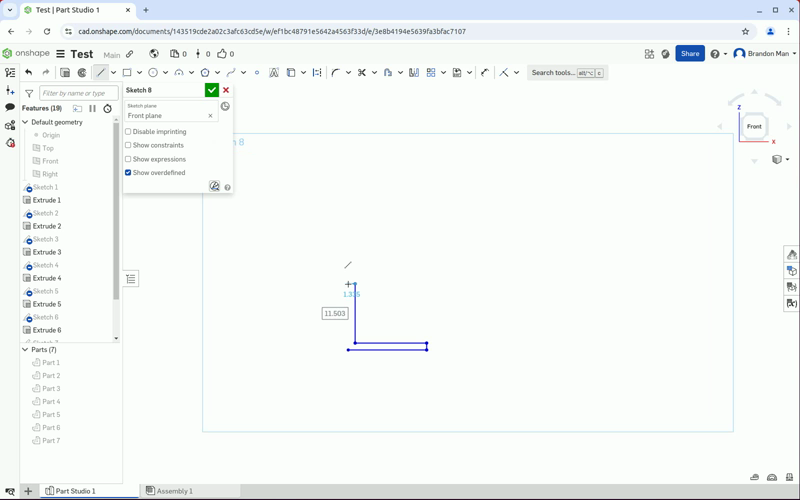
scroll(6)
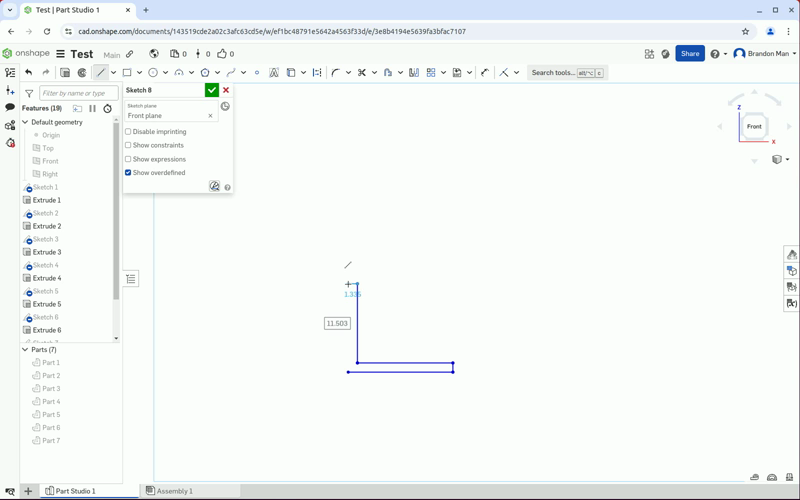
scroll(6)
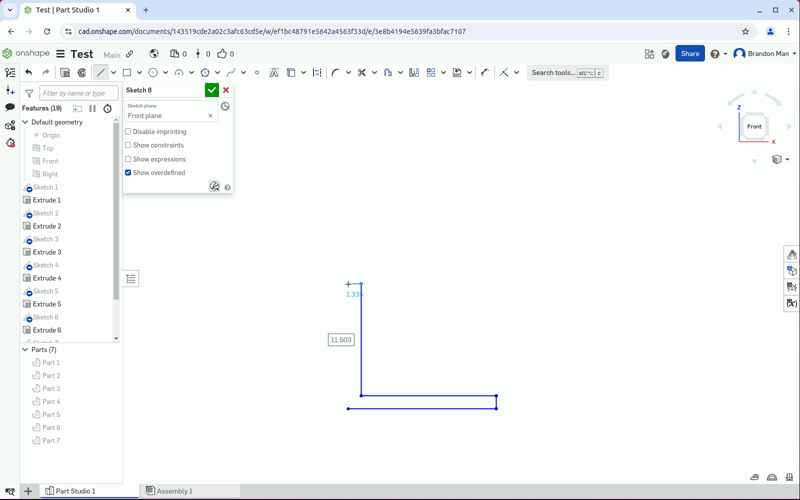
scroll(6)
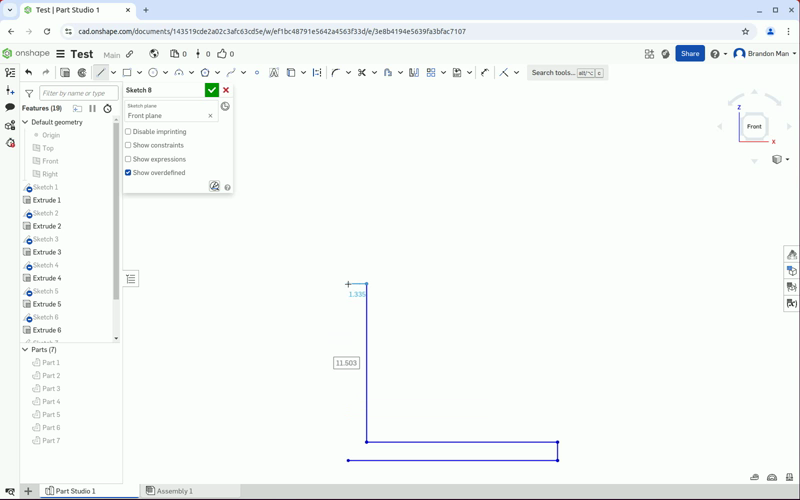
scroll(6)
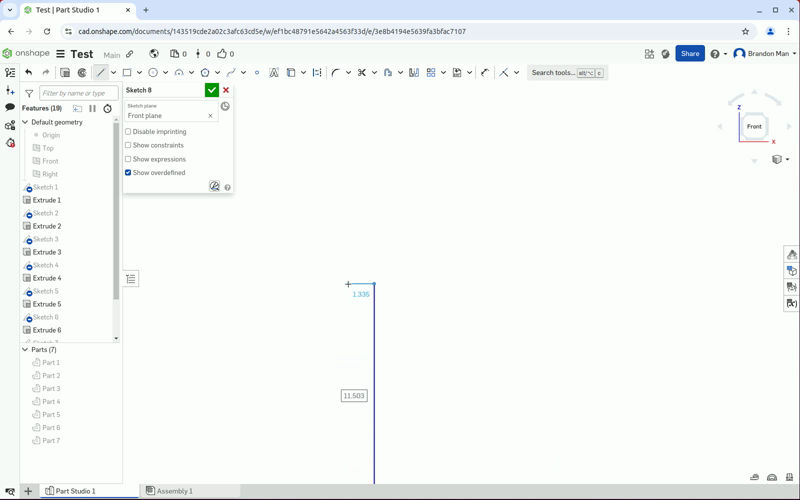
scroll(6)
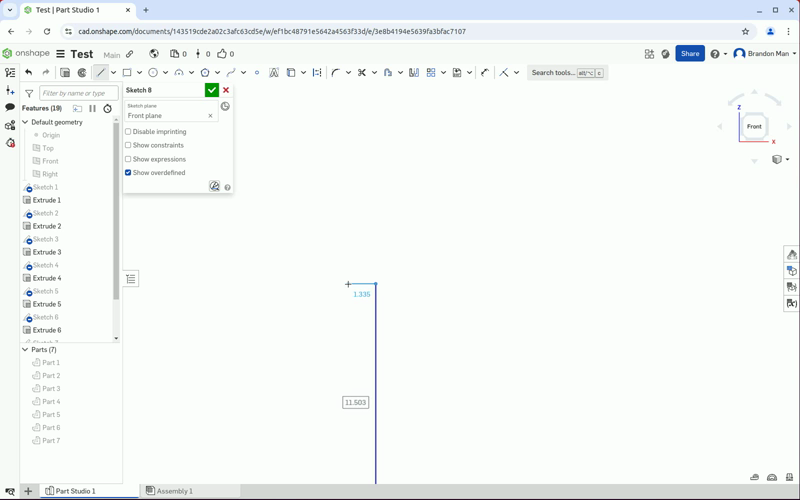
scroll(6)
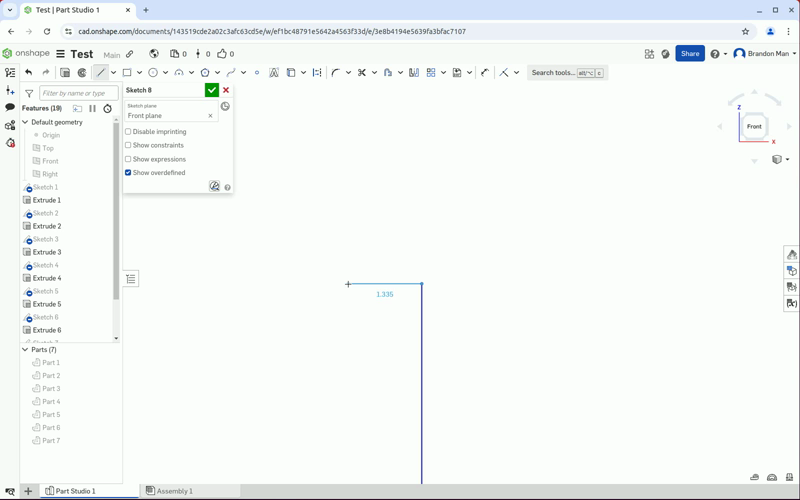
click(348, 283)
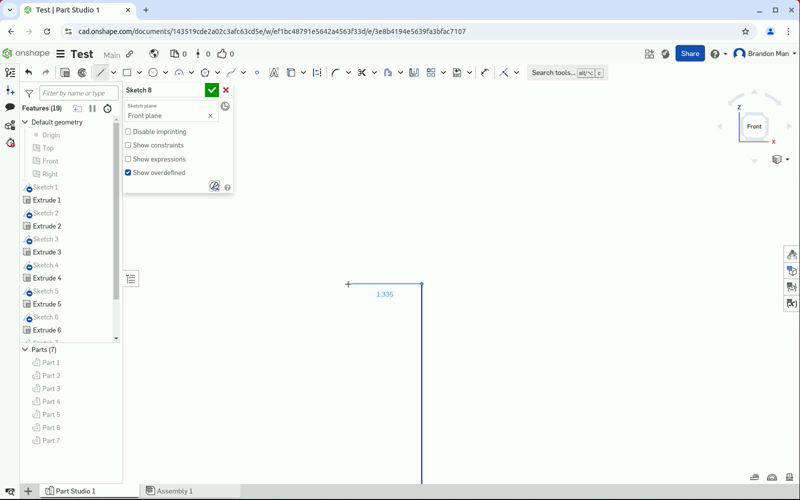
scroll(-6)
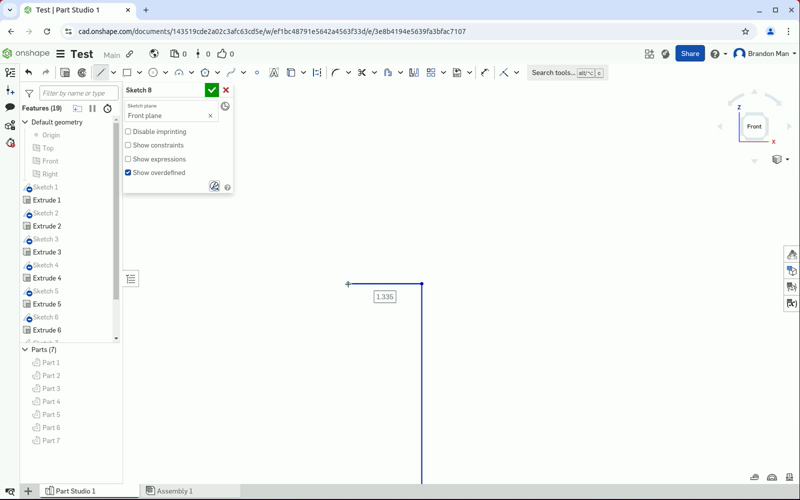
scroll(-6)
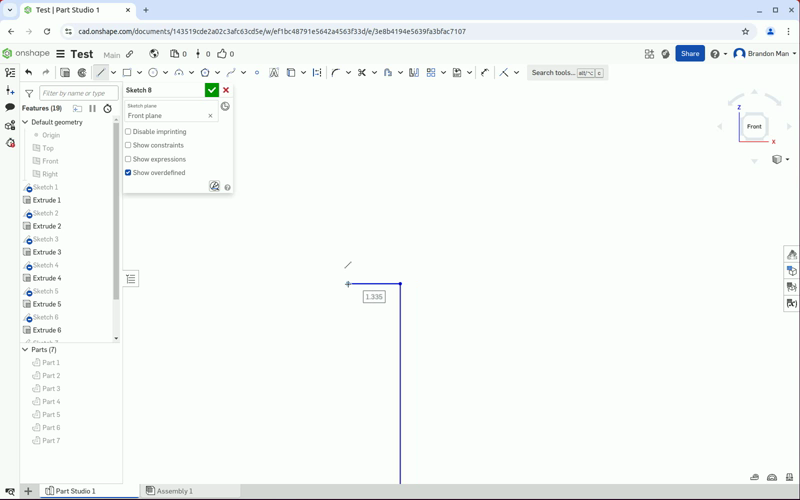
scroll(-6)
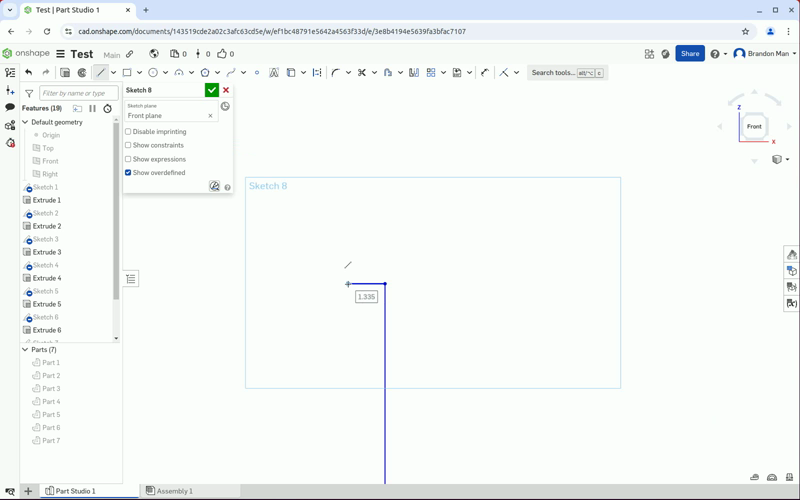
scroll(-6)
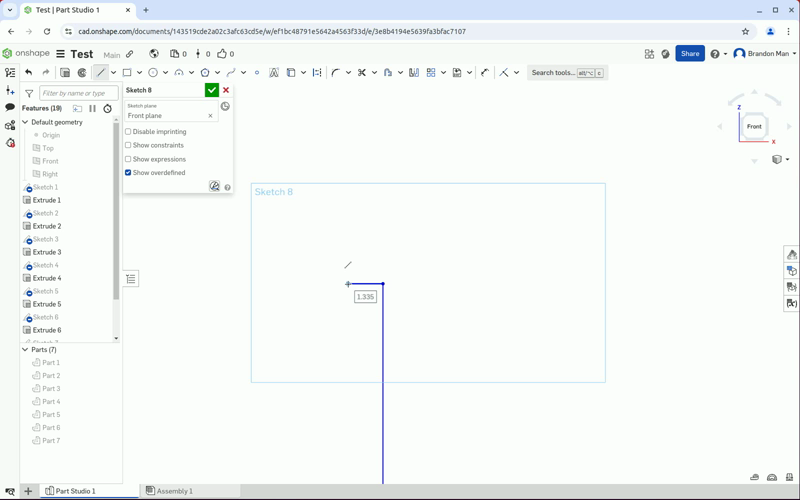
scroll(-6)
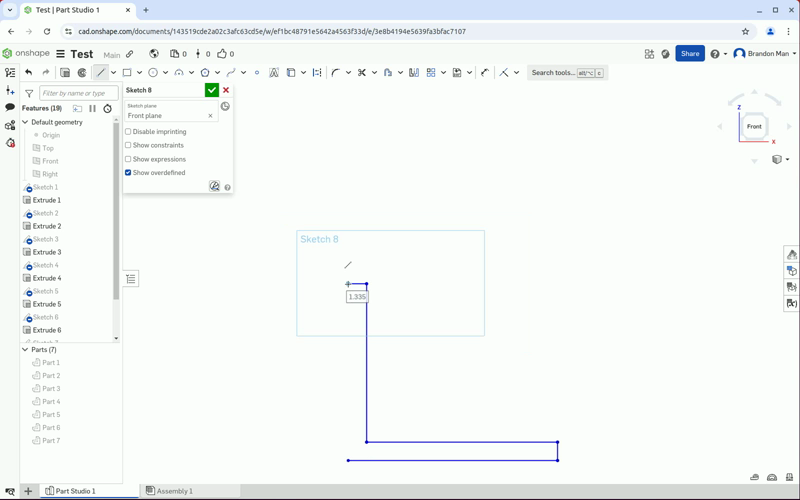
scroll(-6)
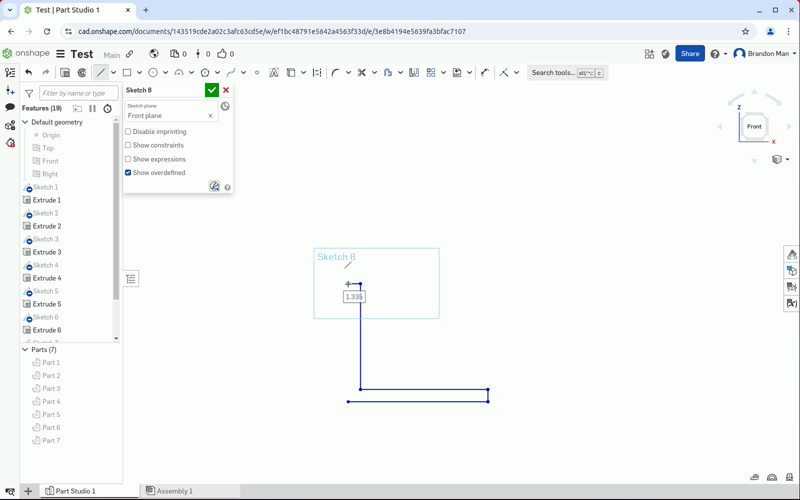
scroll(-6)
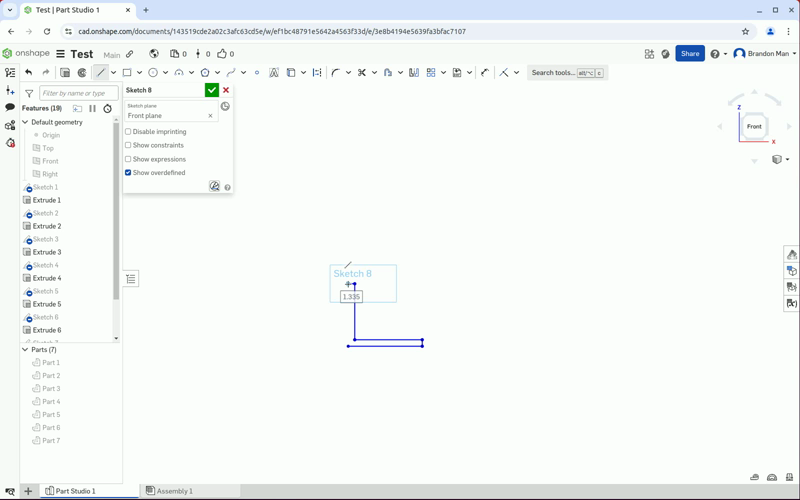
key_up(shift)
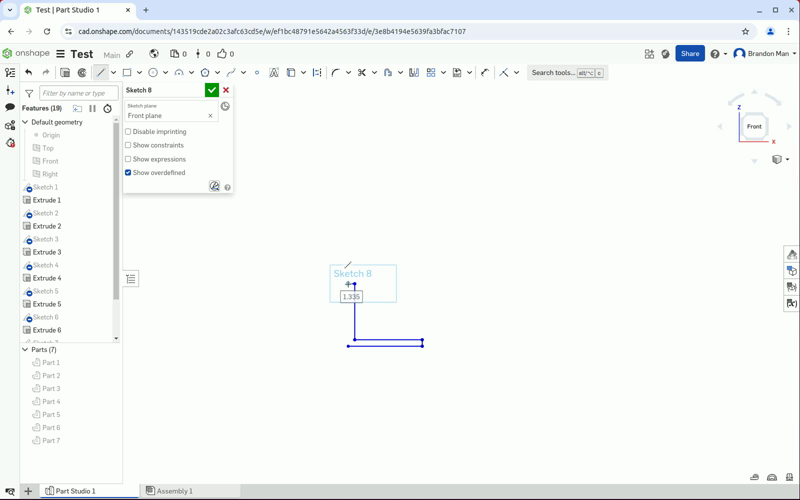
key_down(shift)
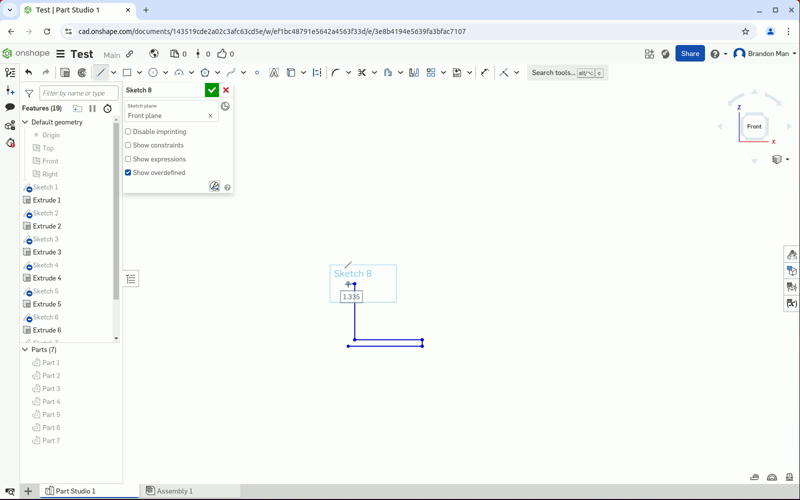
mouse_move(348, 346)
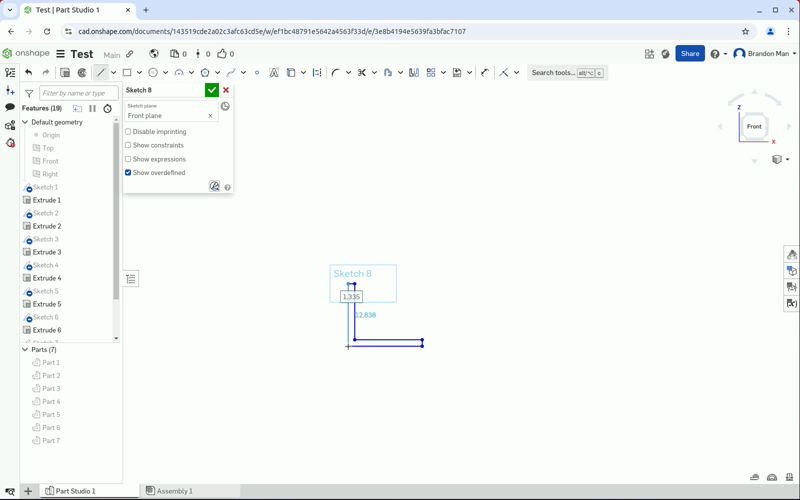
key_up(shift)
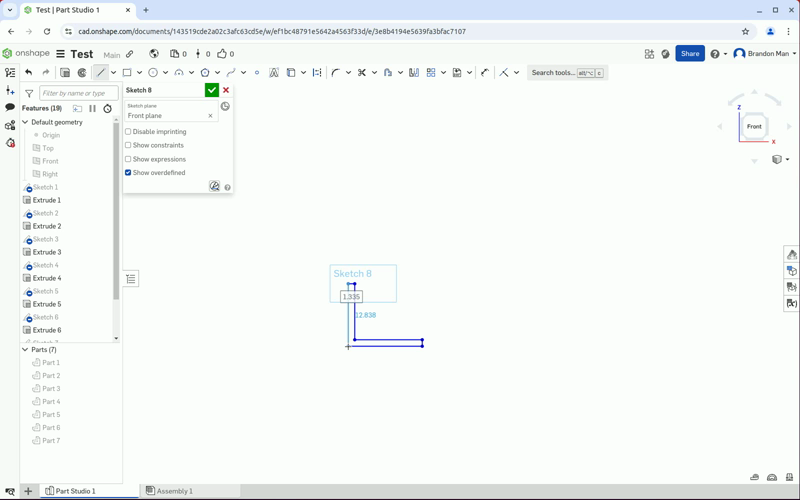
click(348, 346)
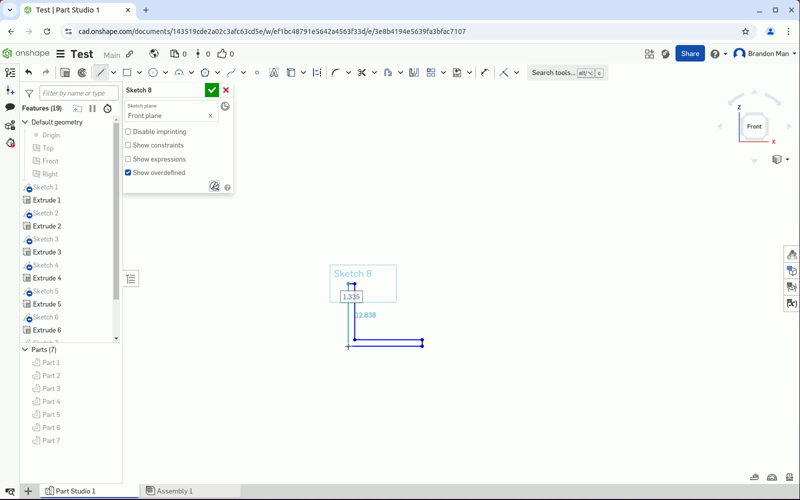
key(esc)
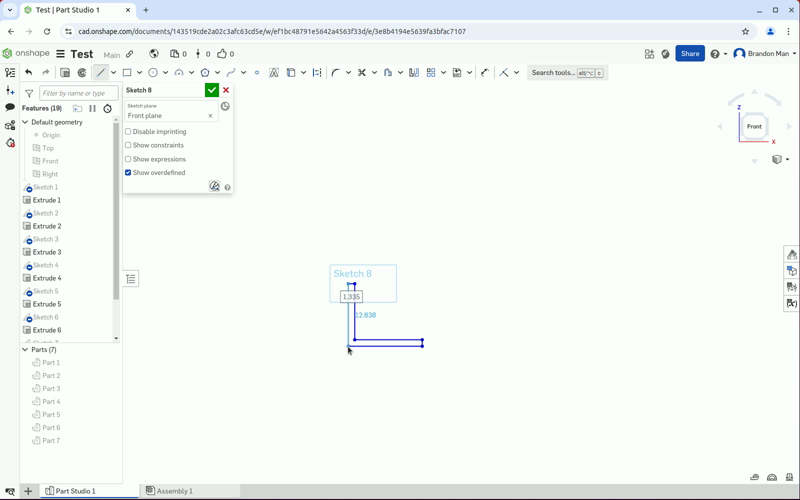
mouse_move(399, 340)
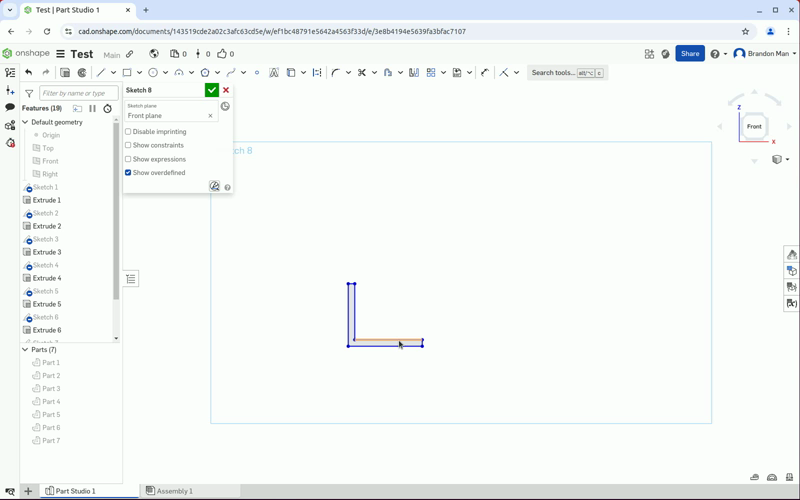
scroll(6)
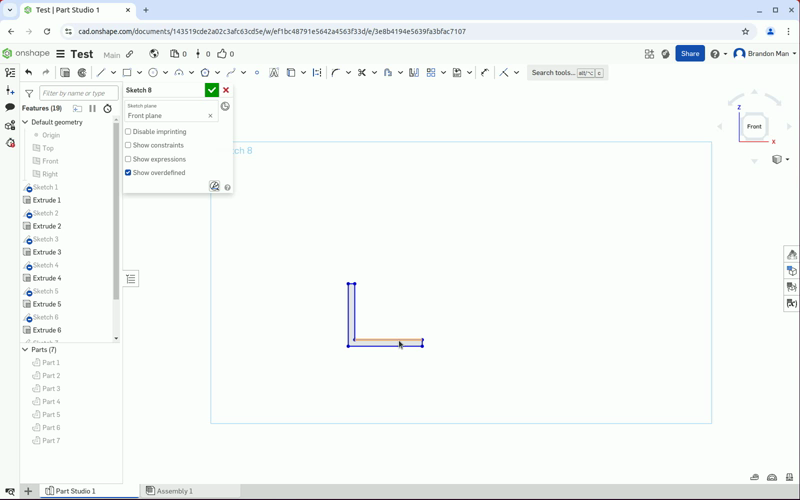
scroll(6)
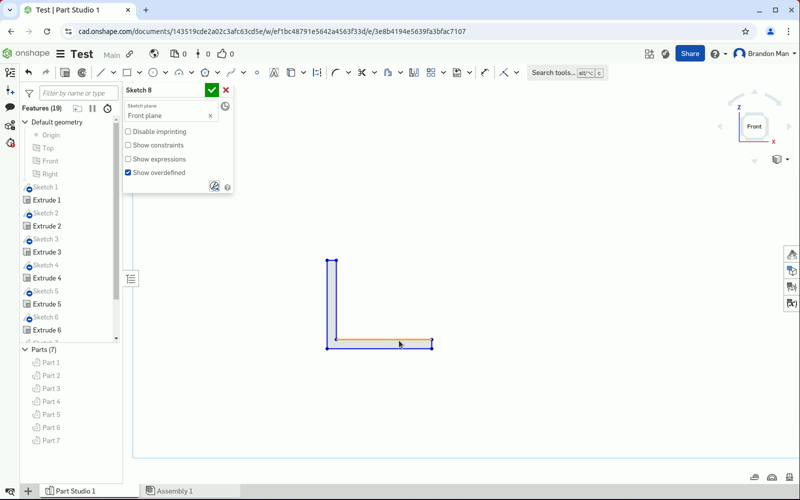
scroll(6)
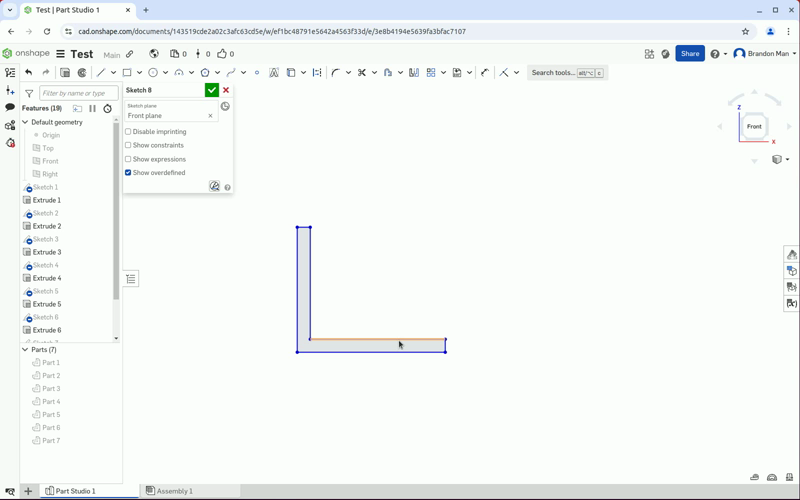
scroll(6)
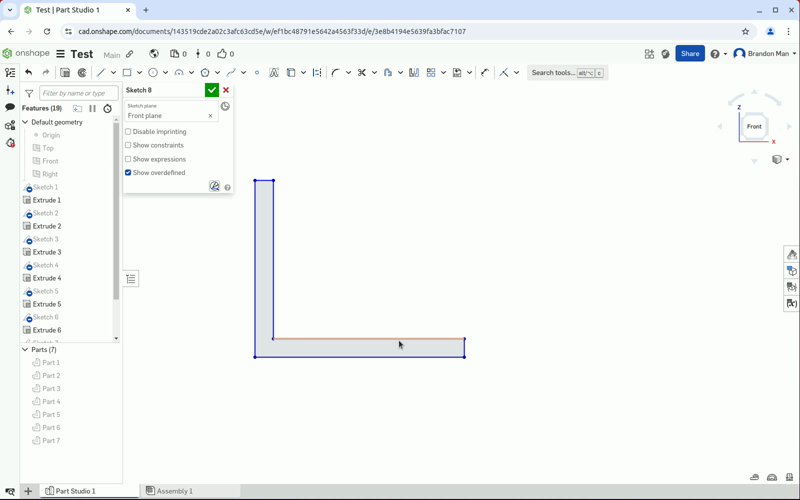
scroll(6)
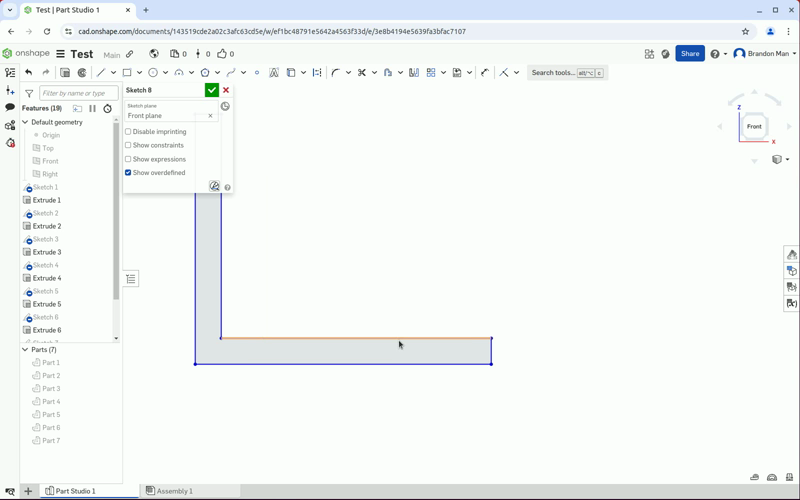
scroll(6)
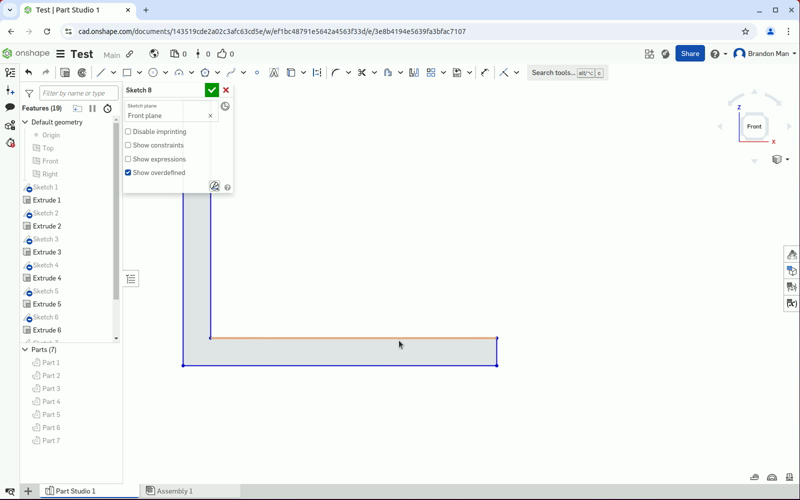
scroll(6)
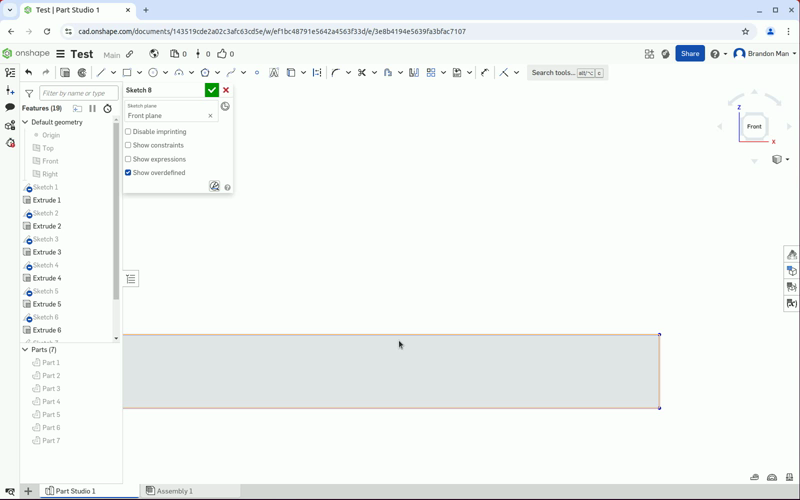
click(399, 340)
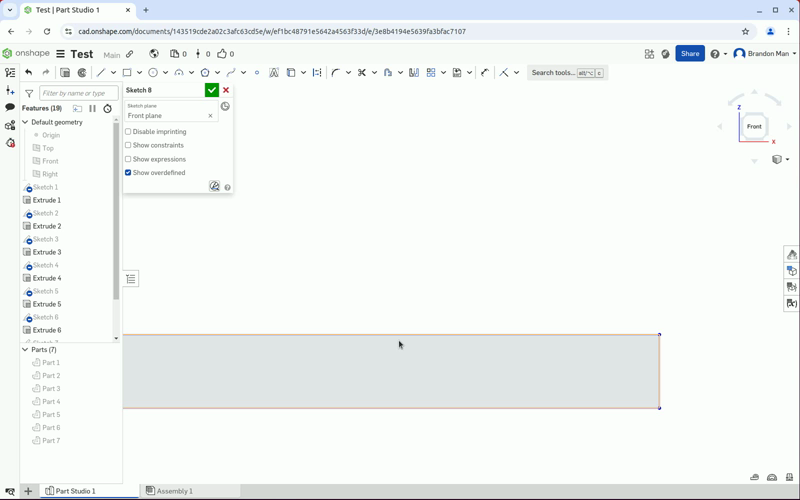
scroll(-6)
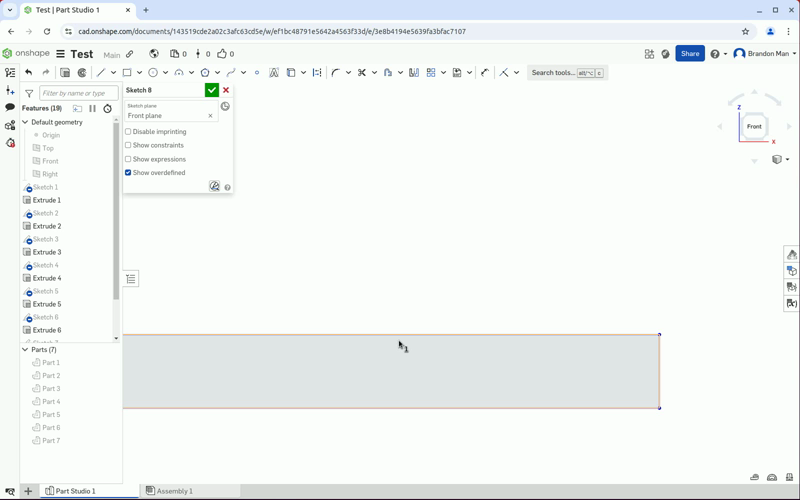
scroll(-6)
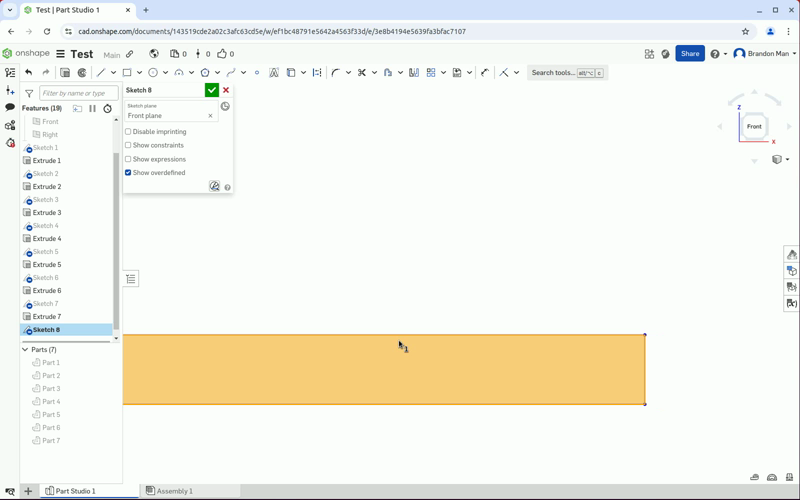
scroll(-6)
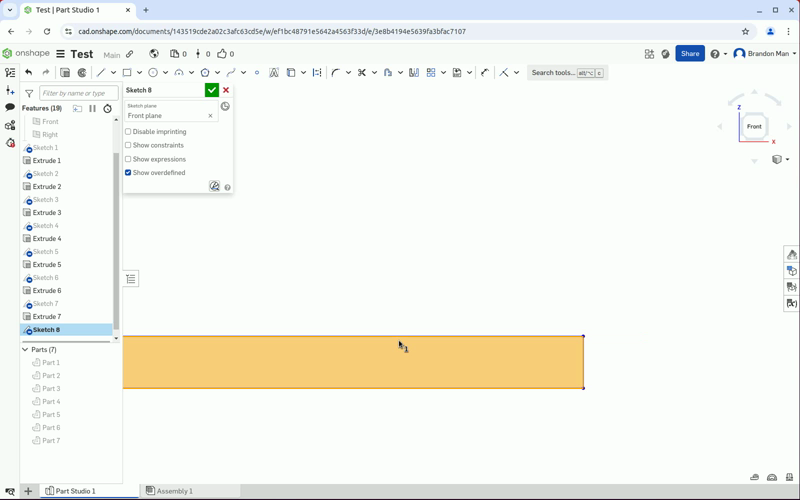
scroll(-6)
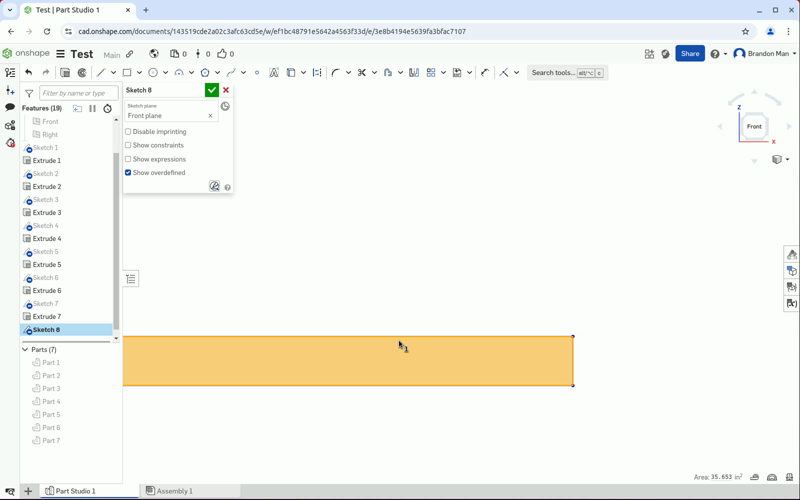
scroll(-6)
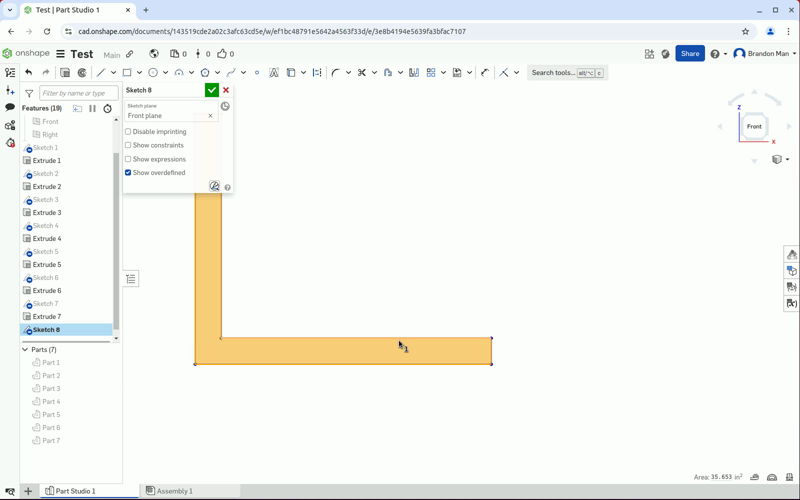
scroll(-6)
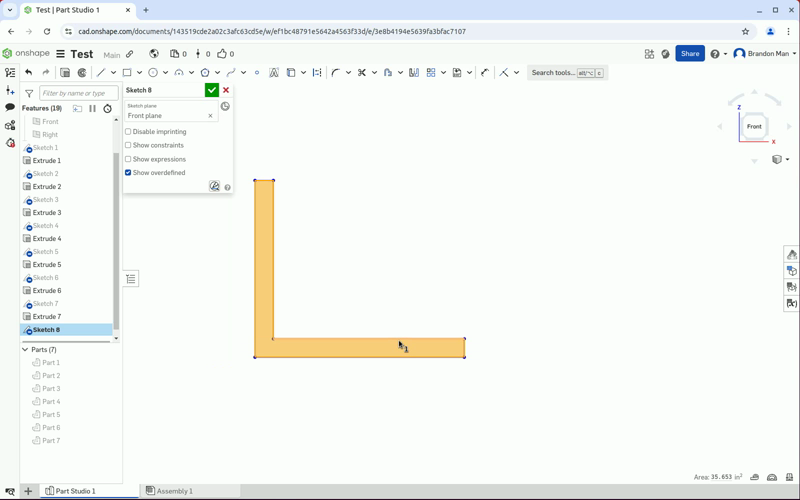
scroll(-6)
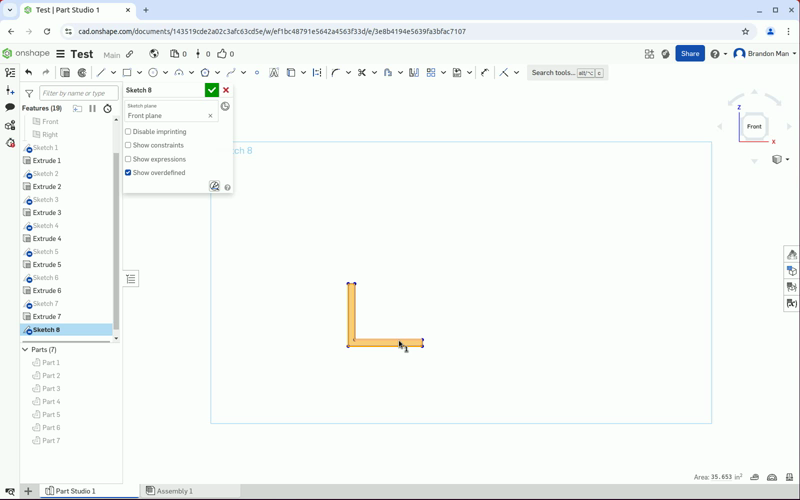
mouse_move(73, 352)
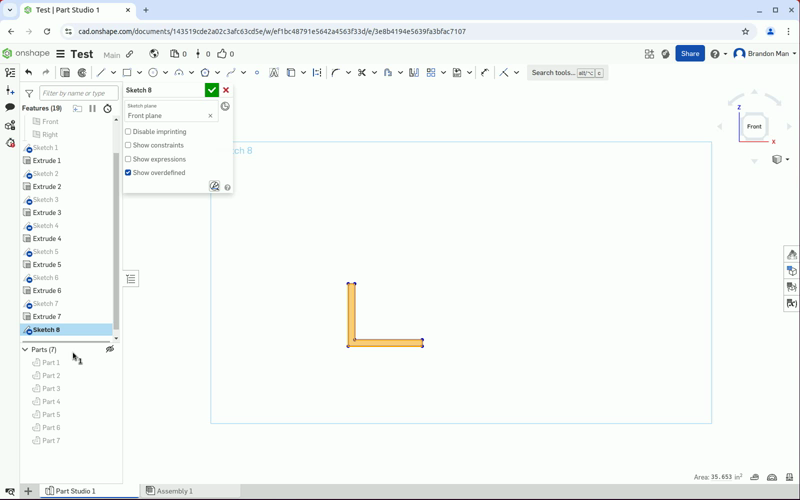
key(shift+y)
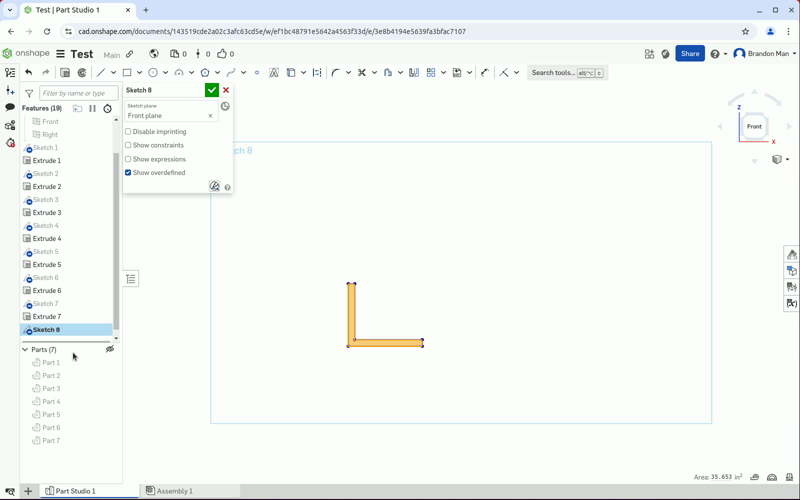
key(shift+e)
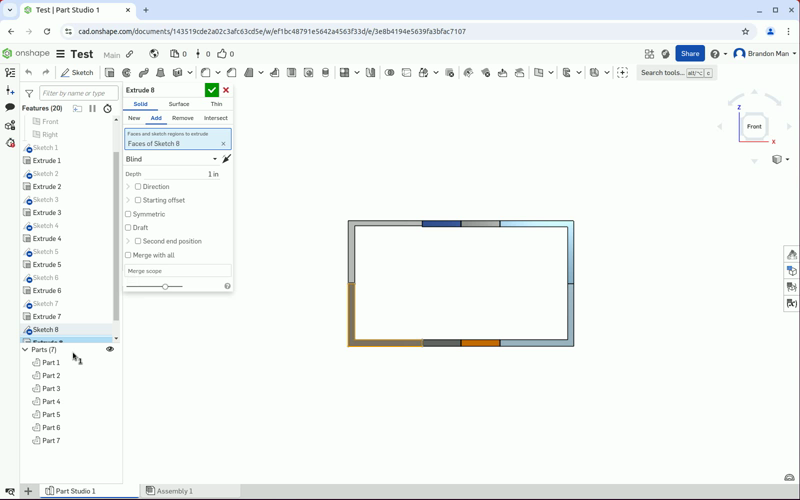
mouse_move(143, 106)
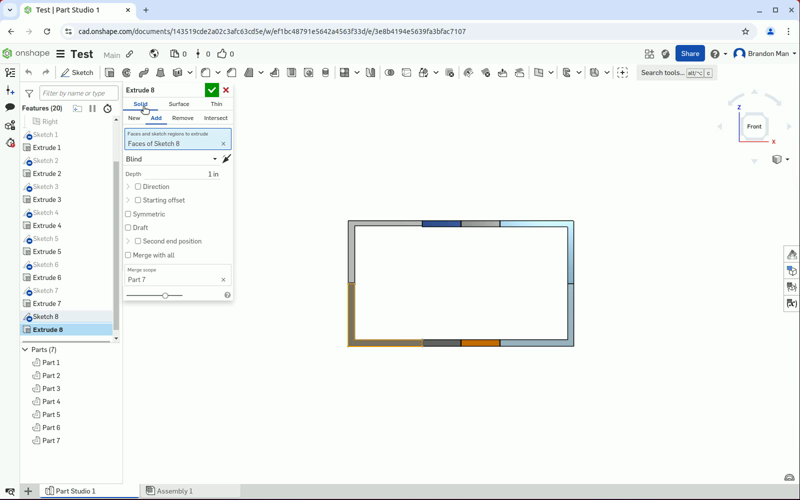
click(143, 106)
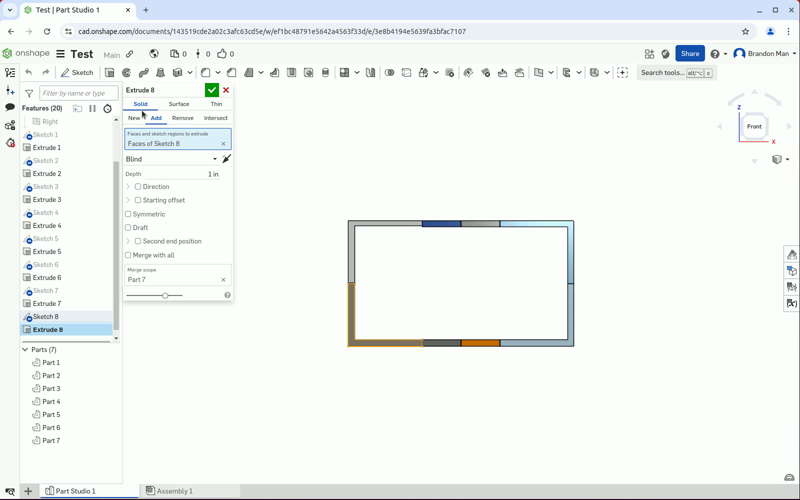
mouse_move(137, 120)
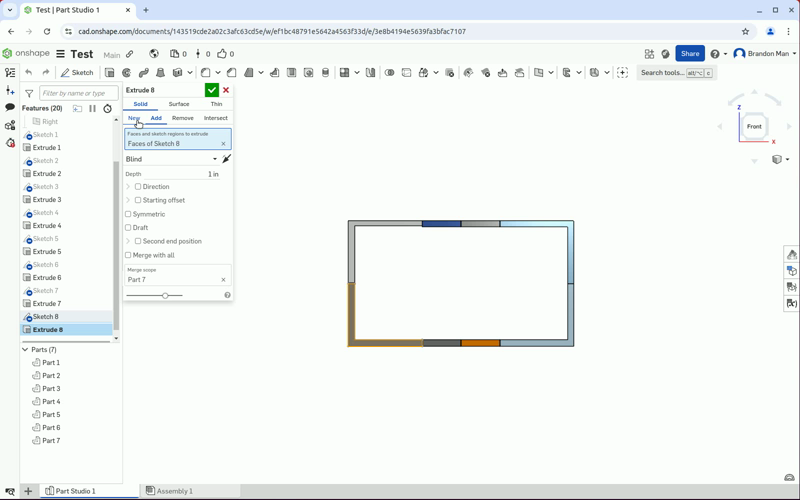
click(137, 120)
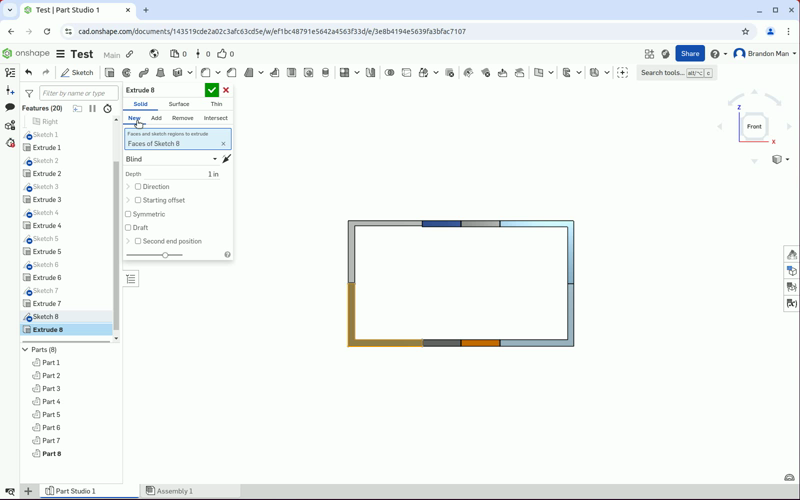
key(tab, 4)
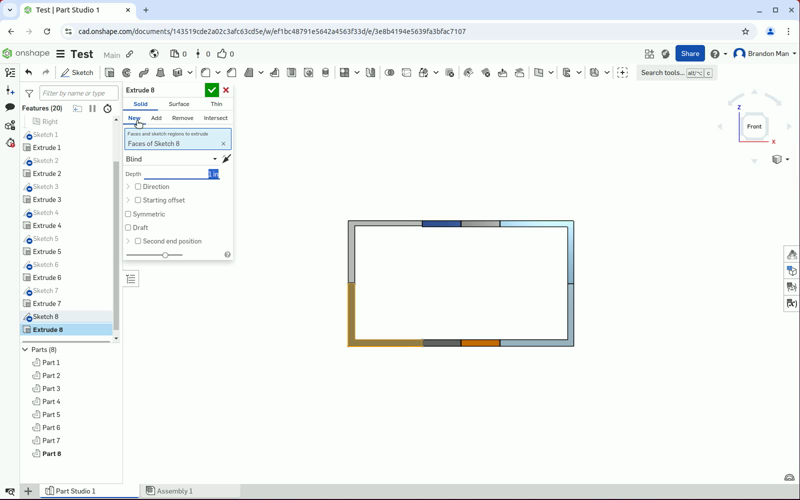
text(1.204)
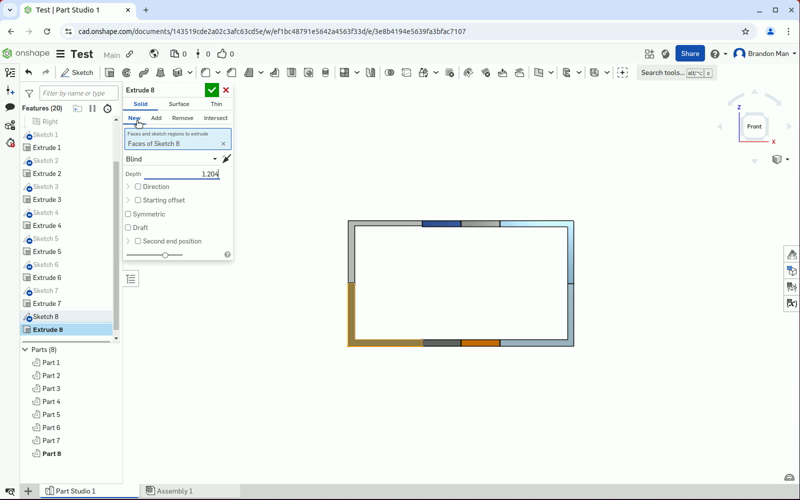
key(enter)
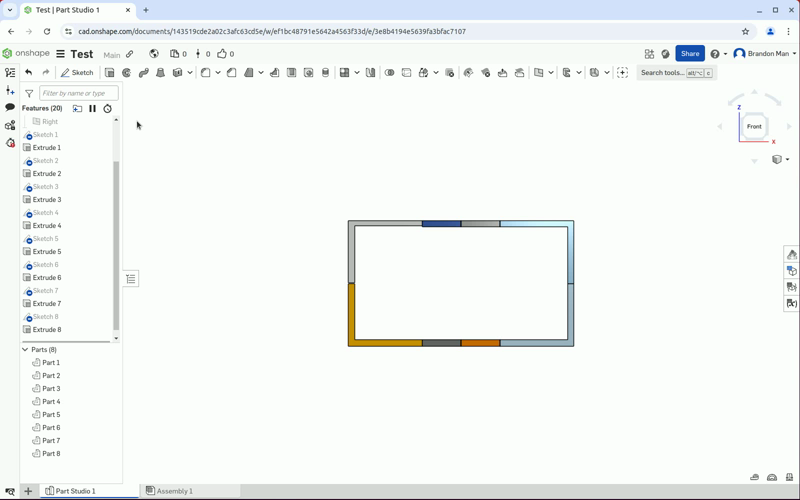
key(shift+h)
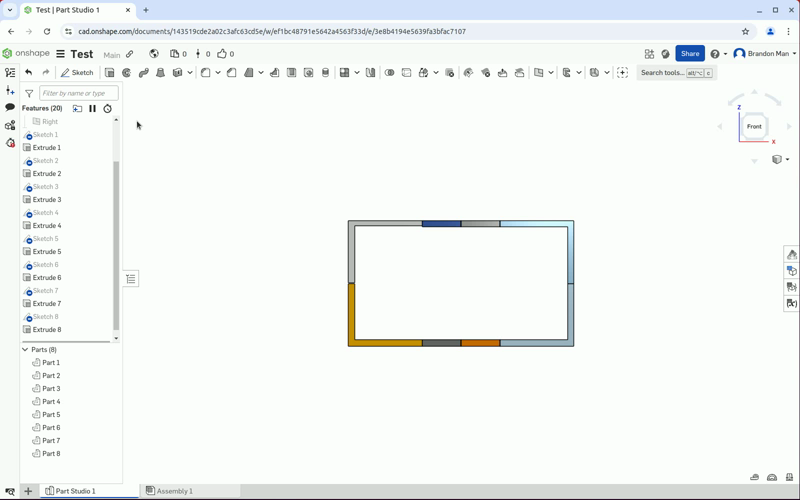
key(shift+h)
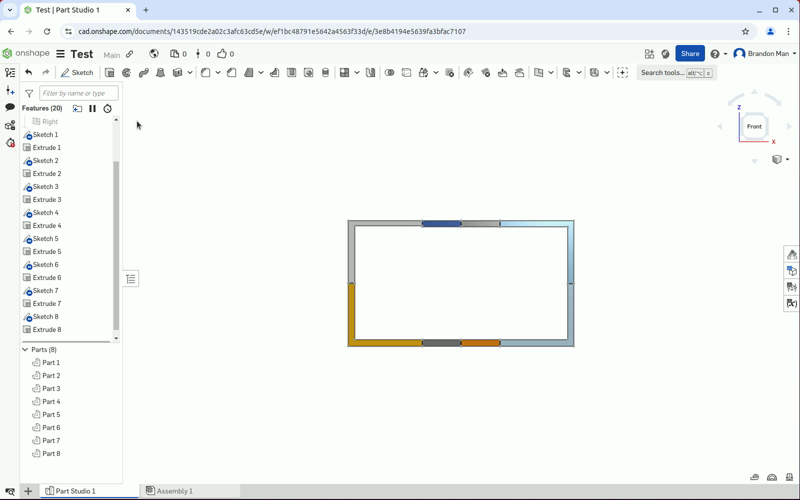
key(shift+7)
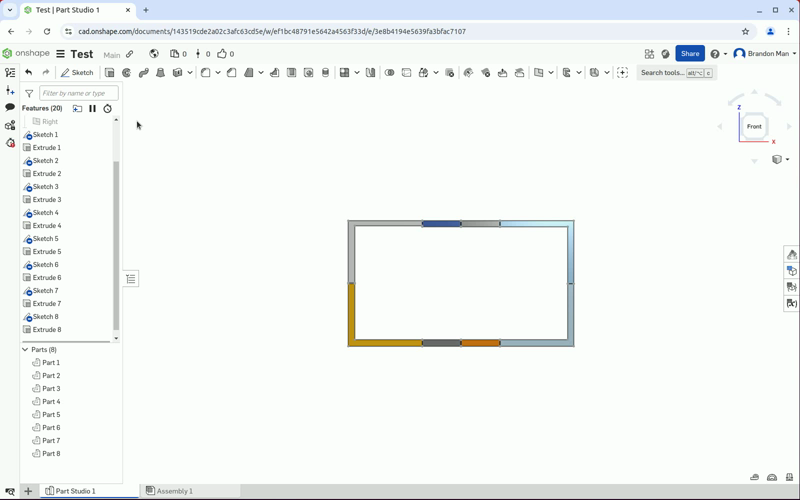
key(left, 2)
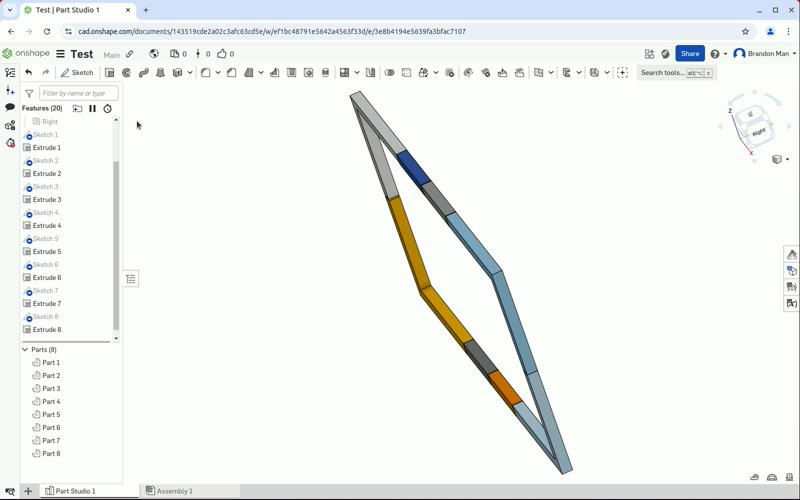
key(down, 2)
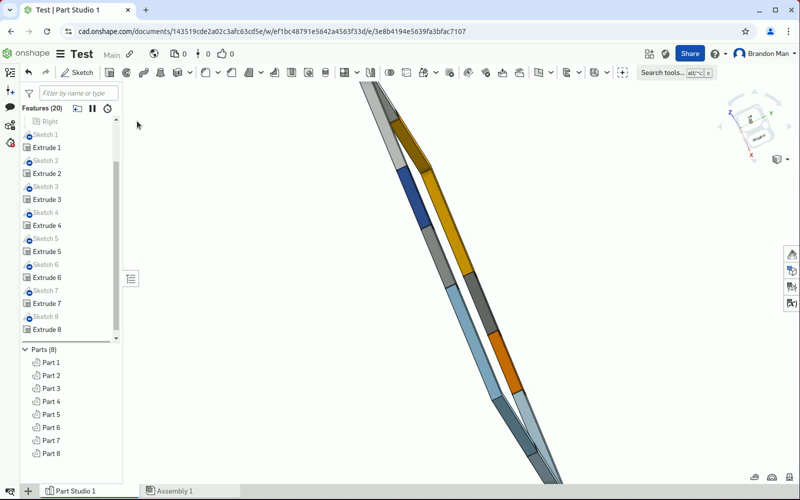
key(up, 2)
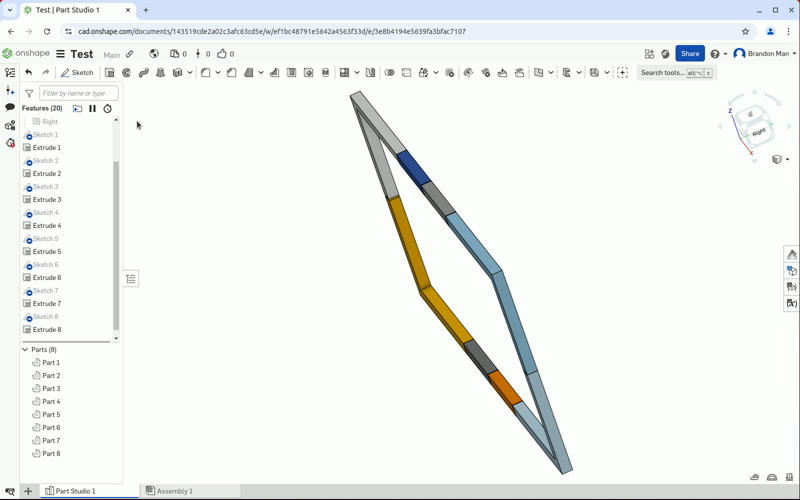
key(right, 2)
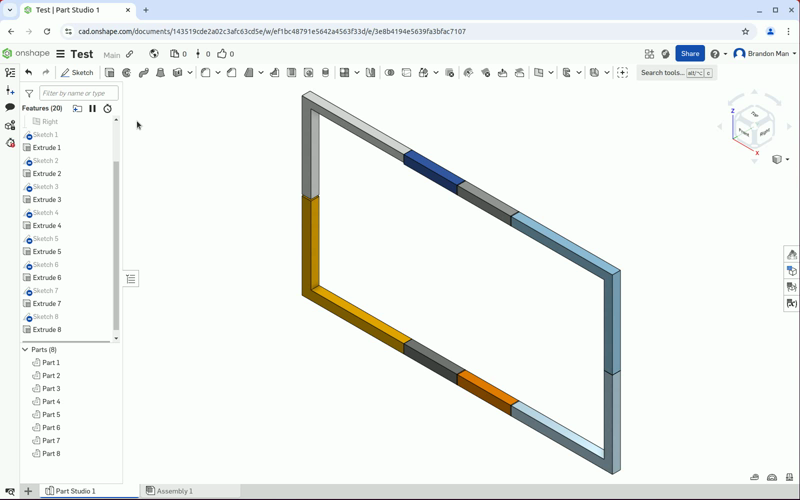
mouse_move(69, 137)
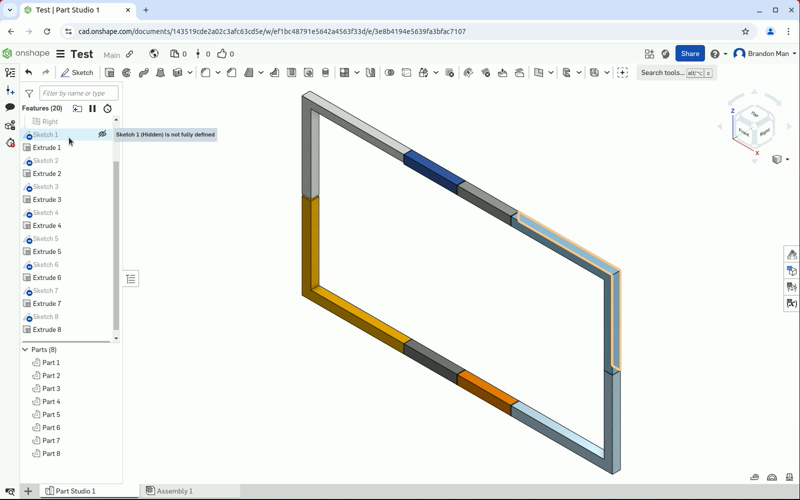
click(69, 137)